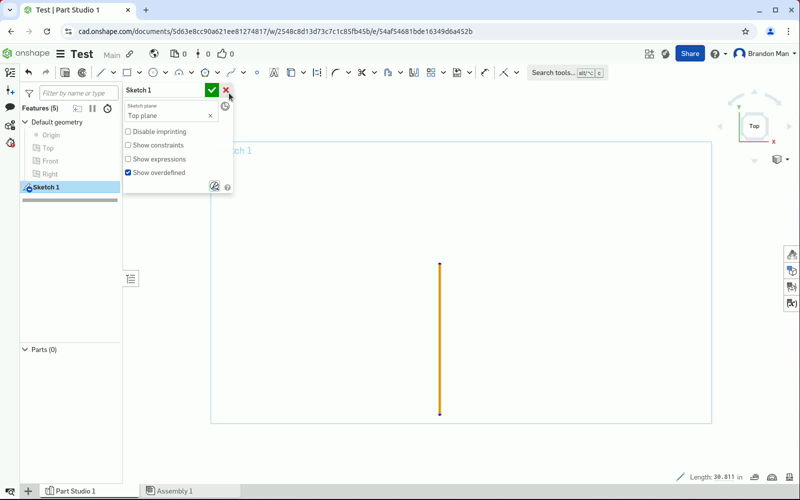
key(shift+h)
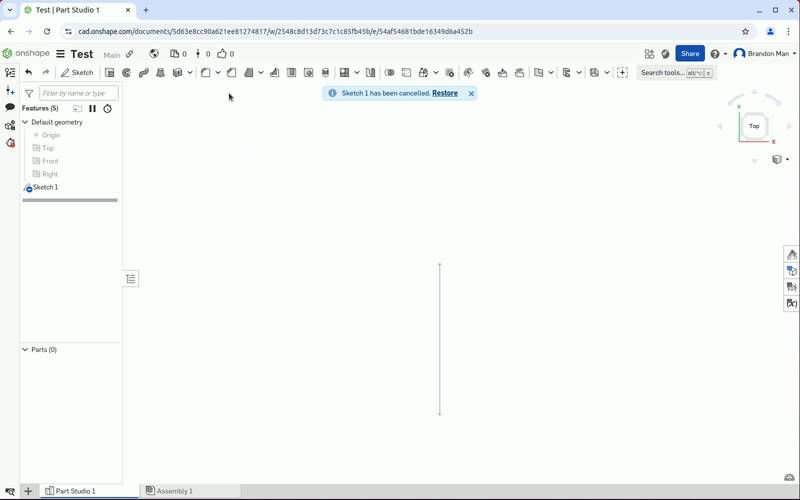
key(shift+s)
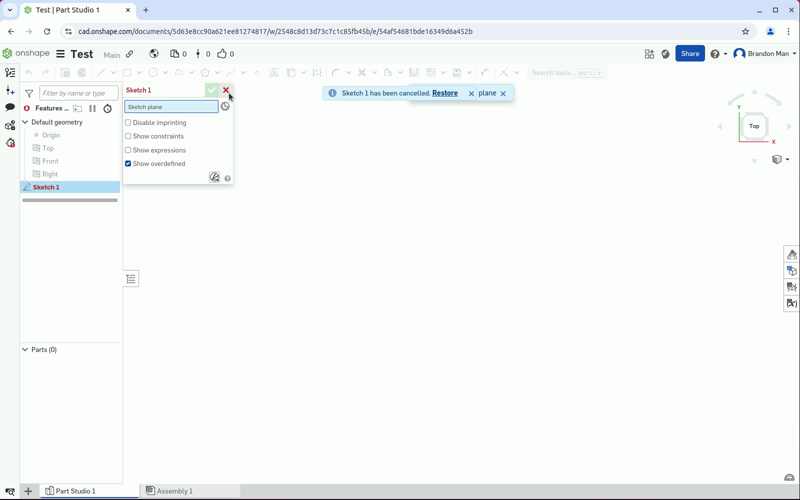
mouse_move(73, 150)
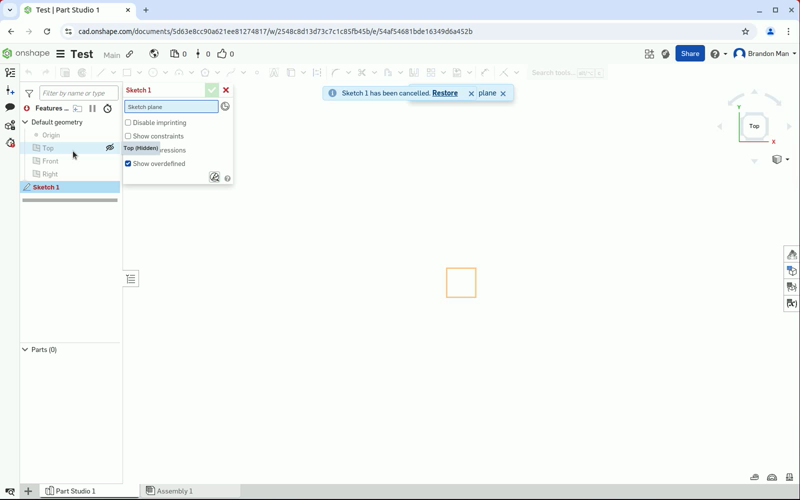
click(73, 150)
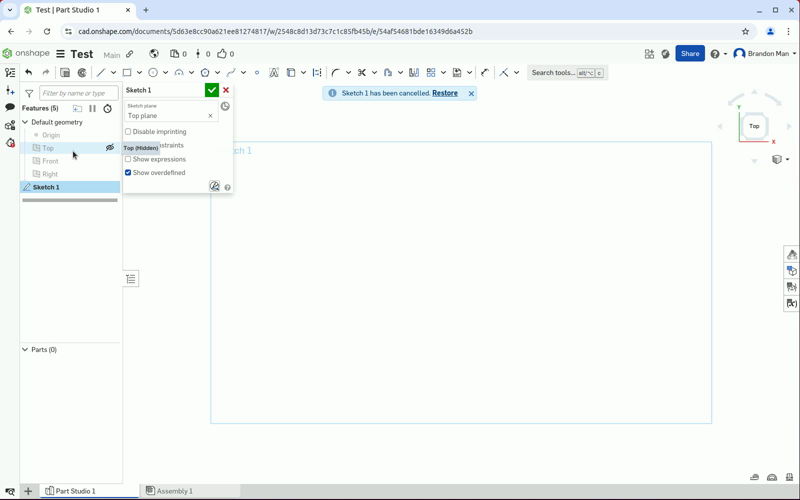
mouse_move(73, 352)
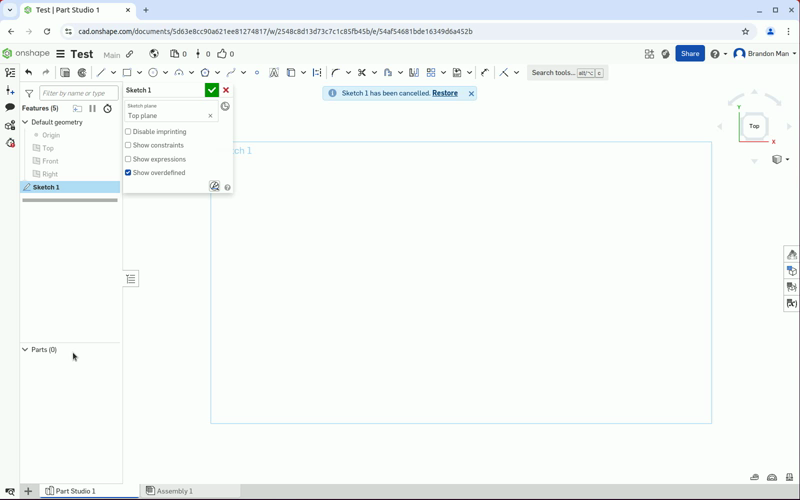
key(y)
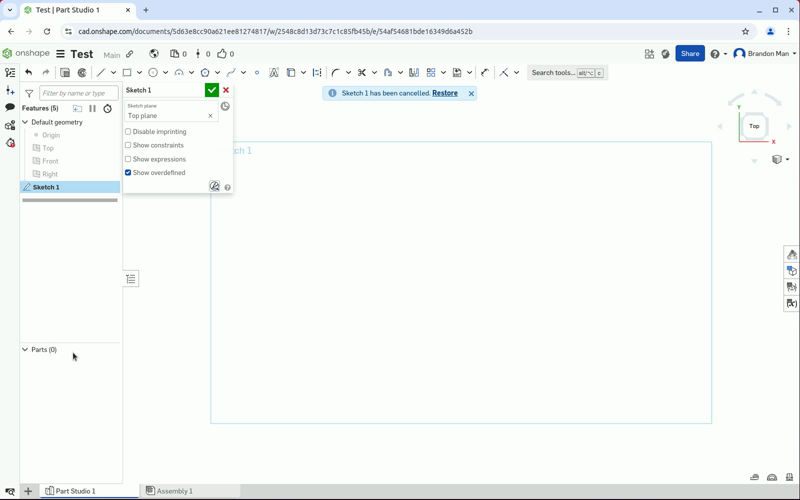
key(a)
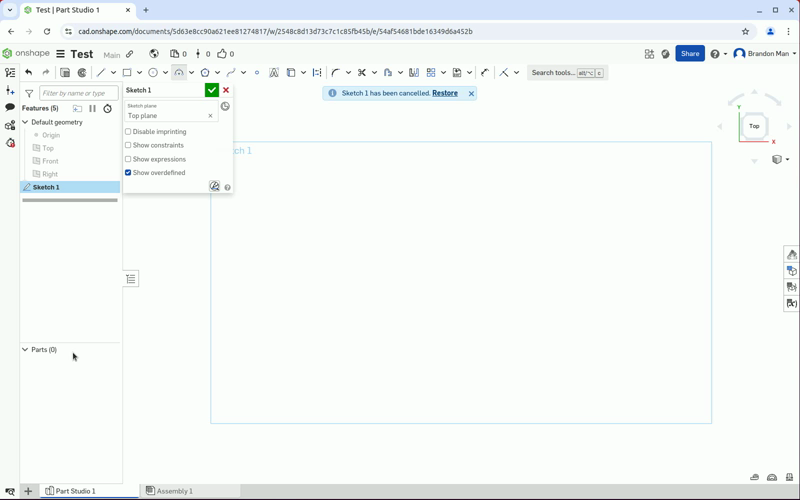
key_down(shift)
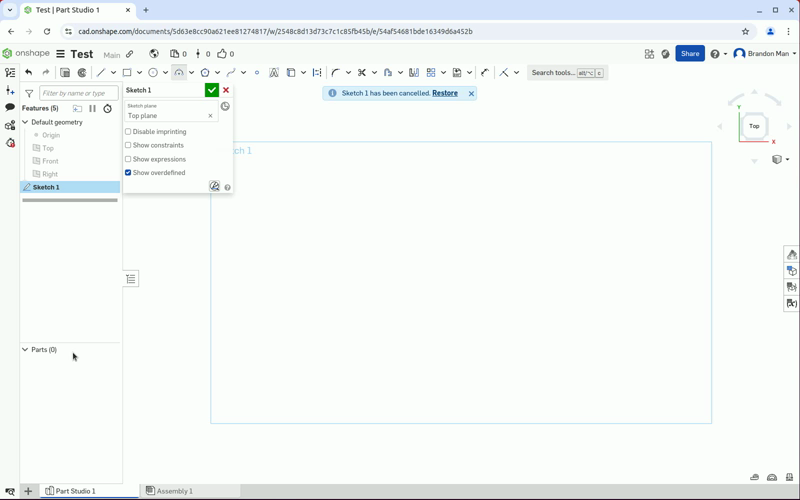
mouse_move(348, 240)
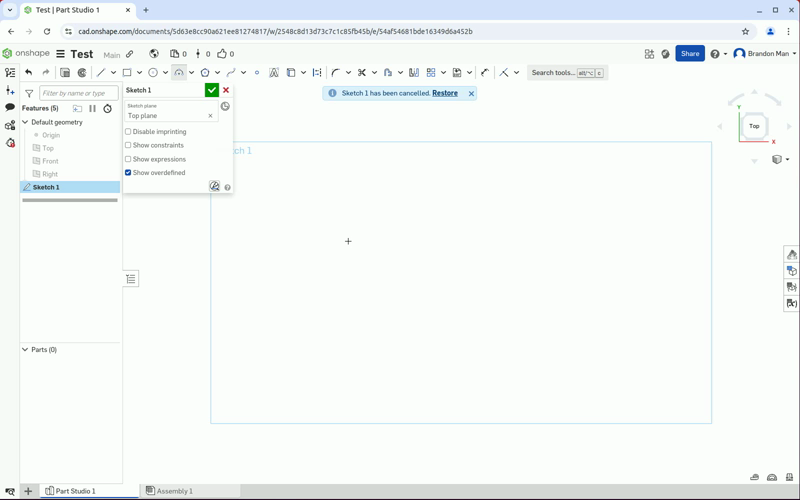
click(348, 240)
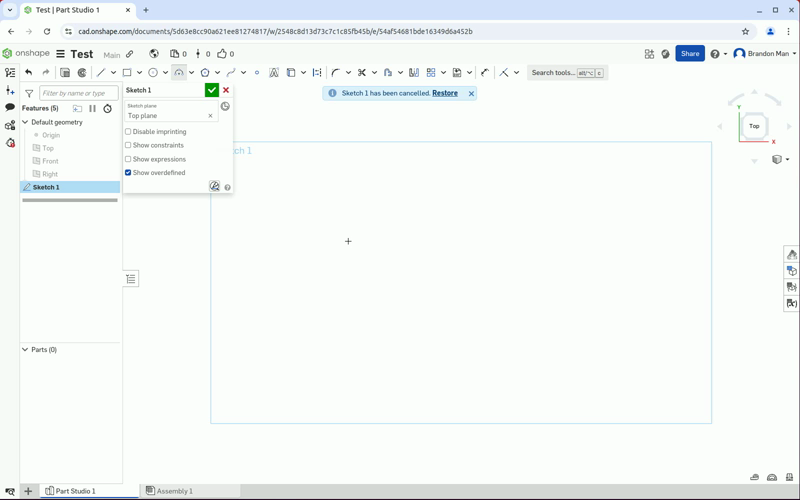
key_up(shift)
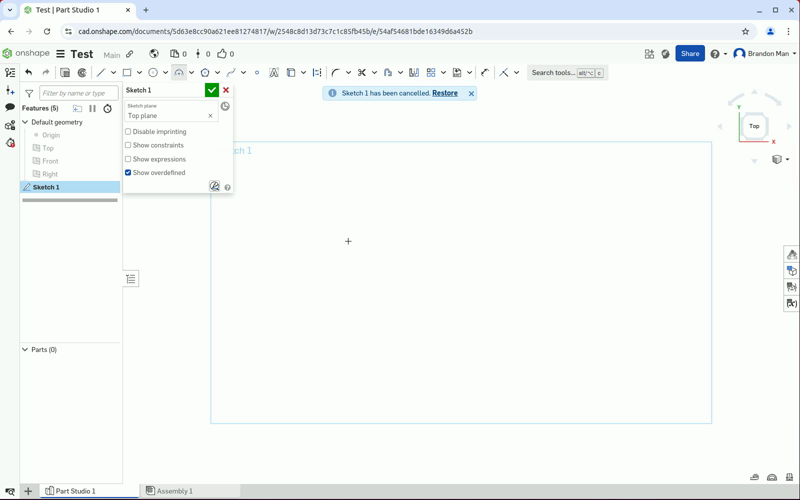
key_down(shift)
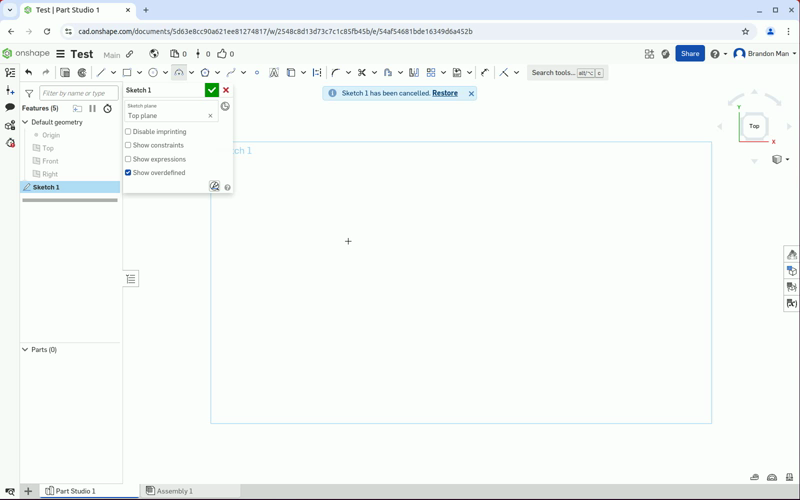
mouse_move(354, 230)
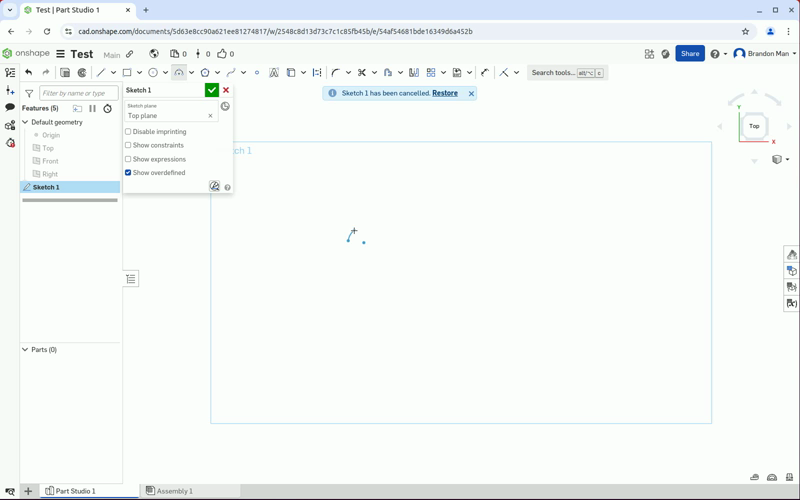
click(354, 230)
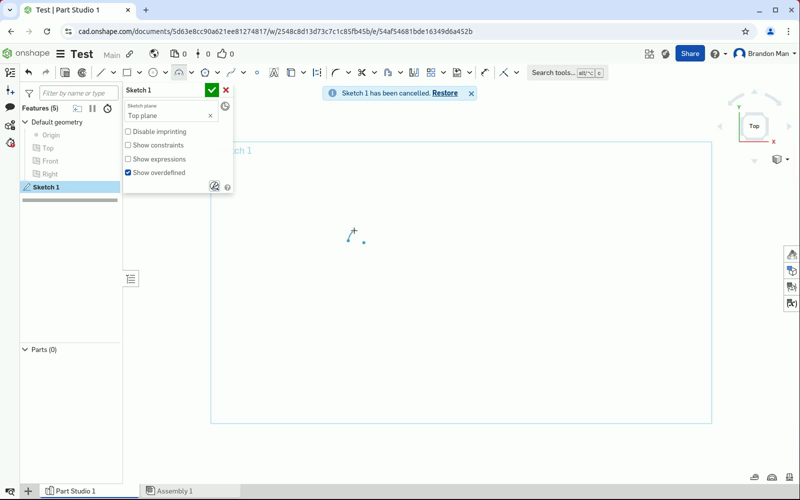
mouse_move(349, 234)
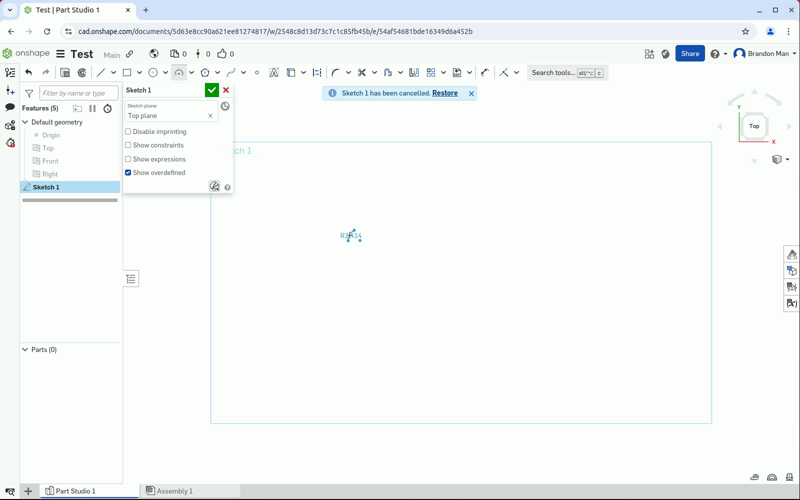
click(349, 234)
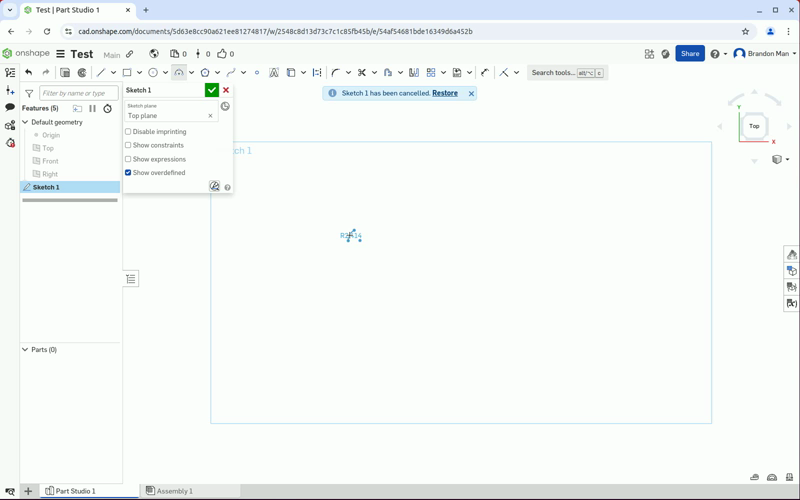
key_up(shift)
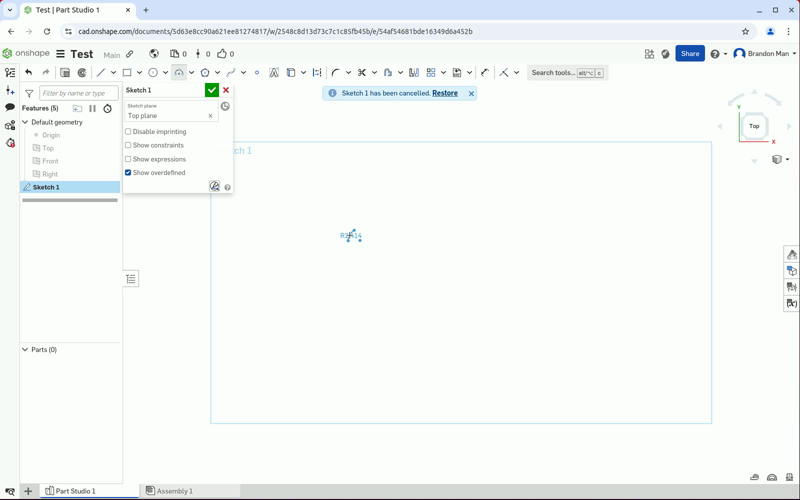
key(esc)
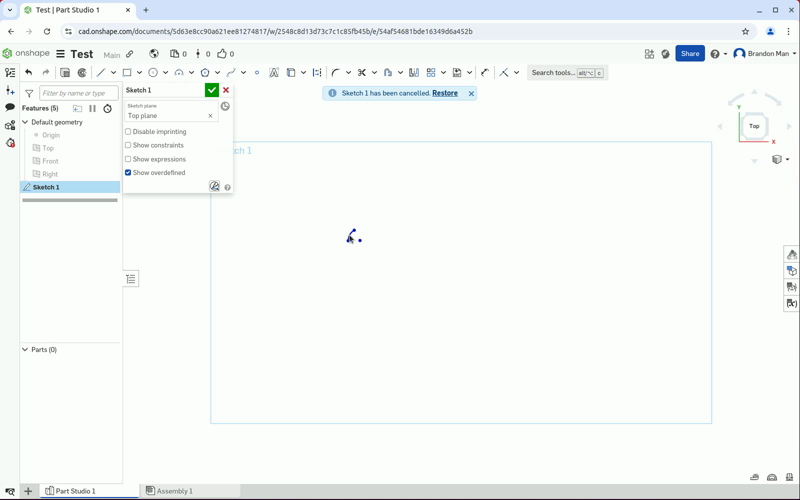
key(l)
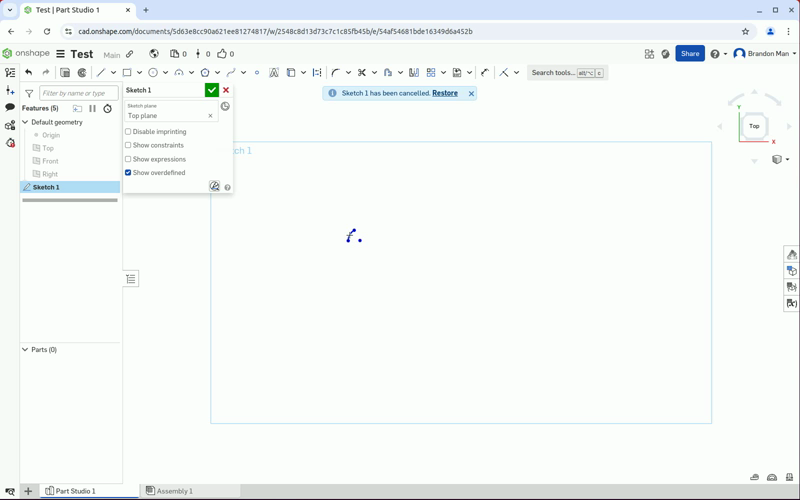
mouse_move(354, 230)
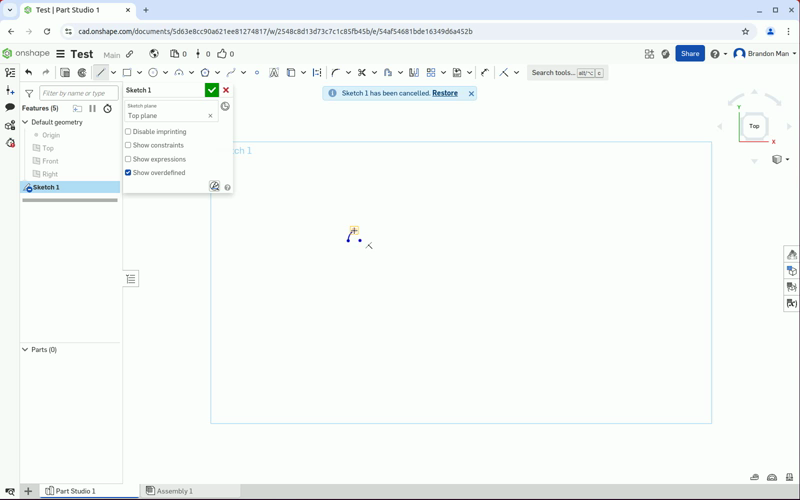
click(354, 230)
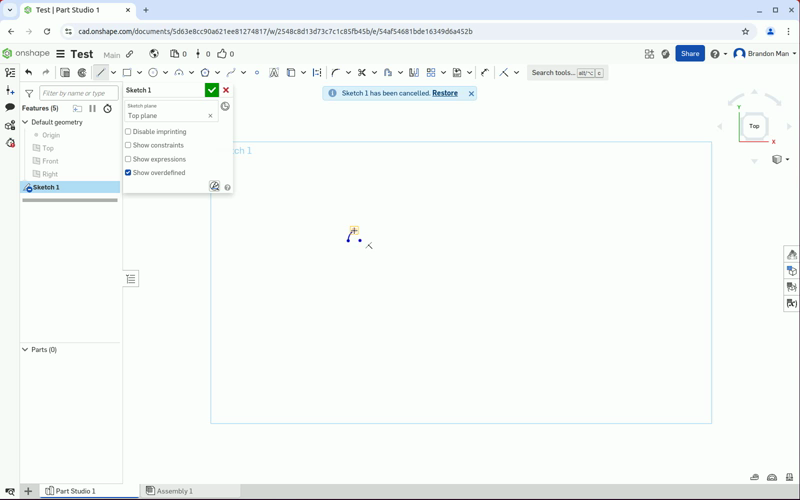
key_down(shift)
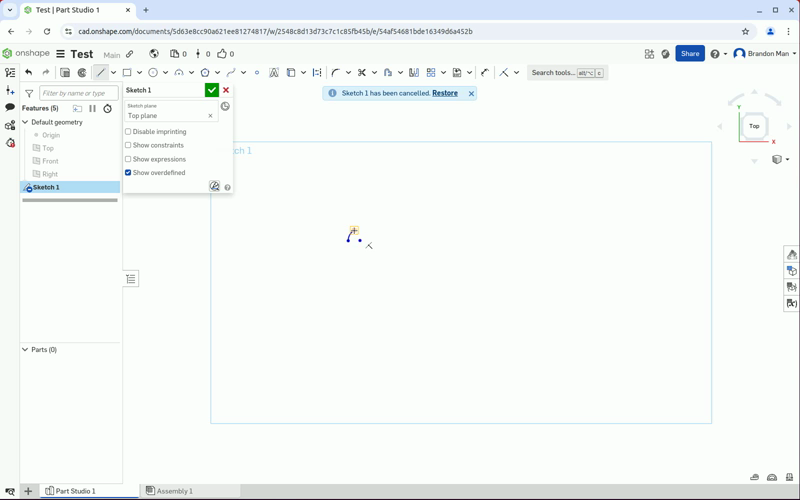
mouse_move(384, 230)
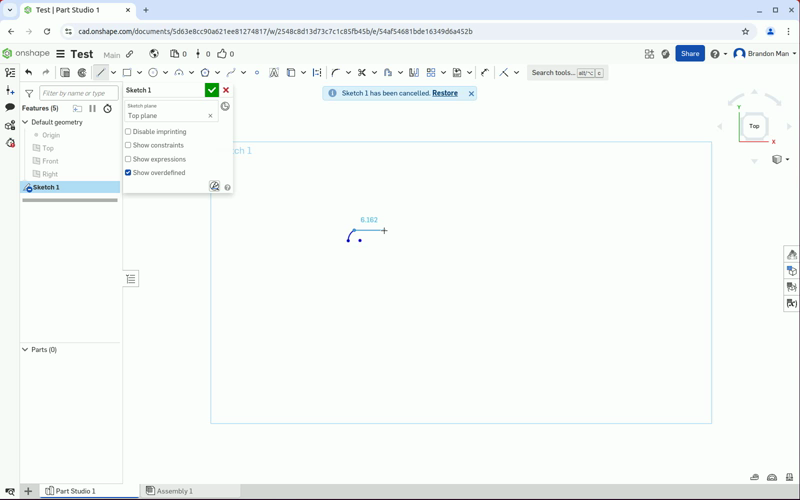
mouse_move(348, 233)
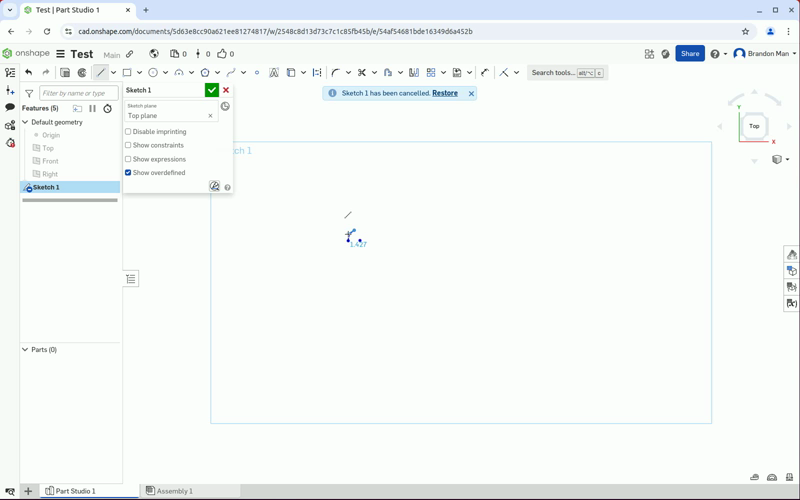
scroll(6)
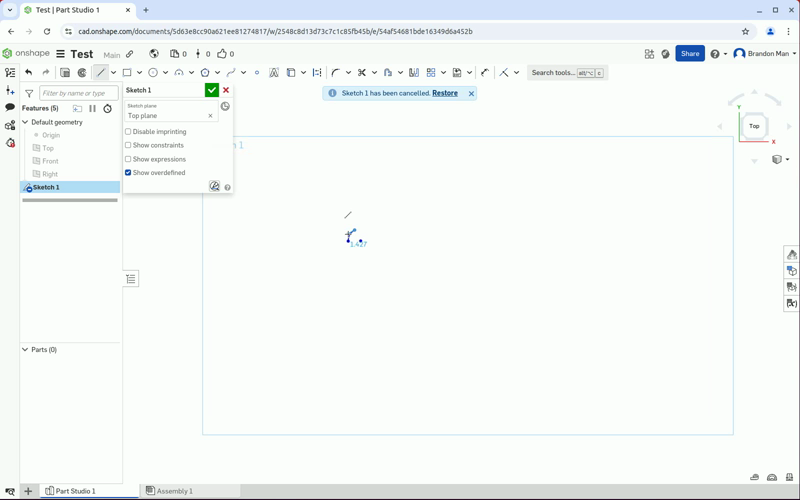
scroll(6)
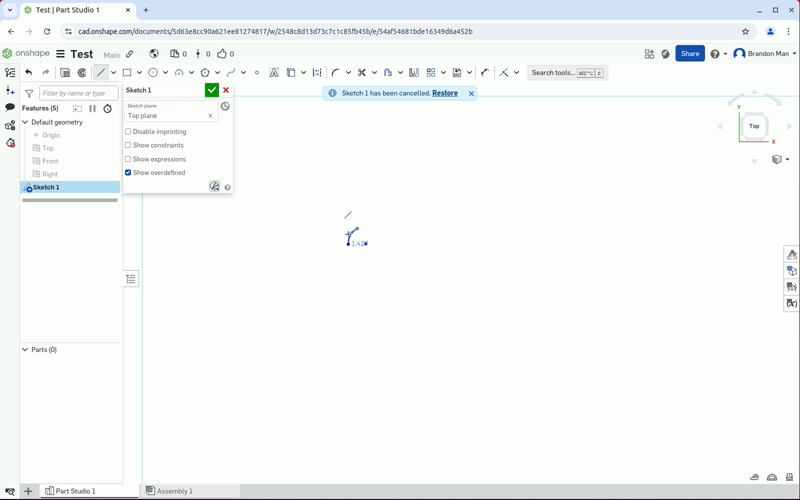
scroll(6)
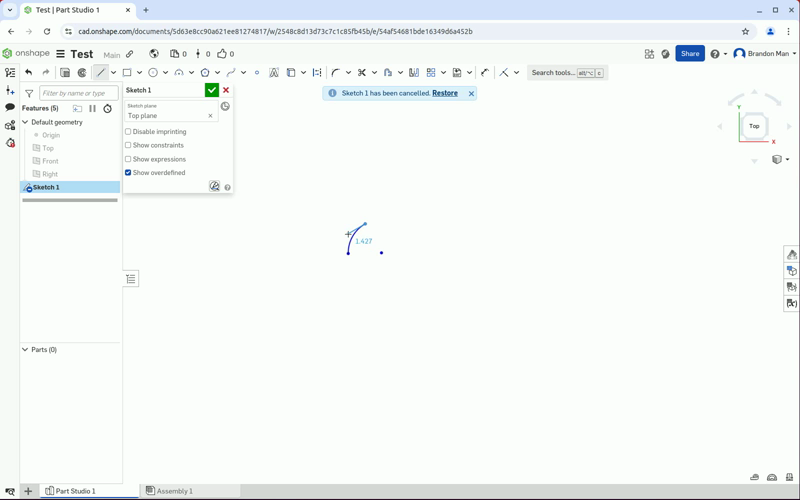
scroll(6)
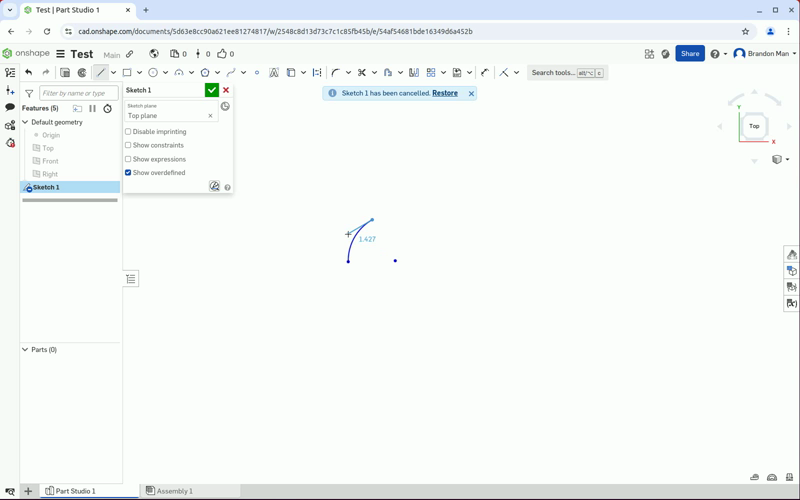
scroll(6)
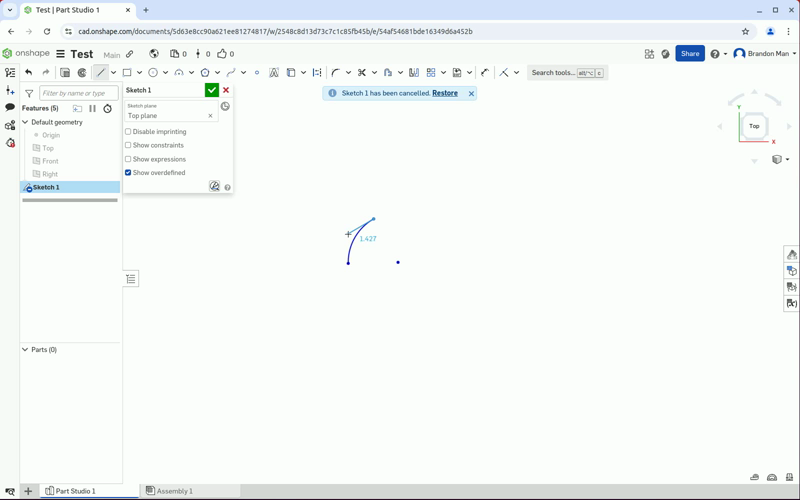
scroll(6)
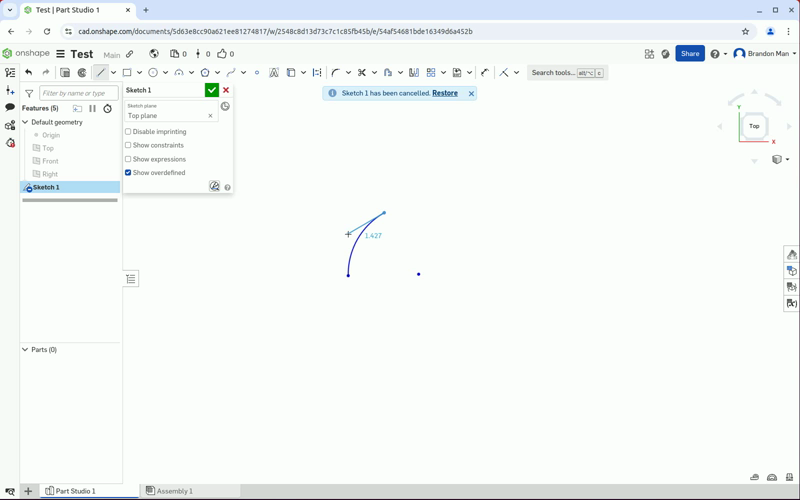
scroll(6)
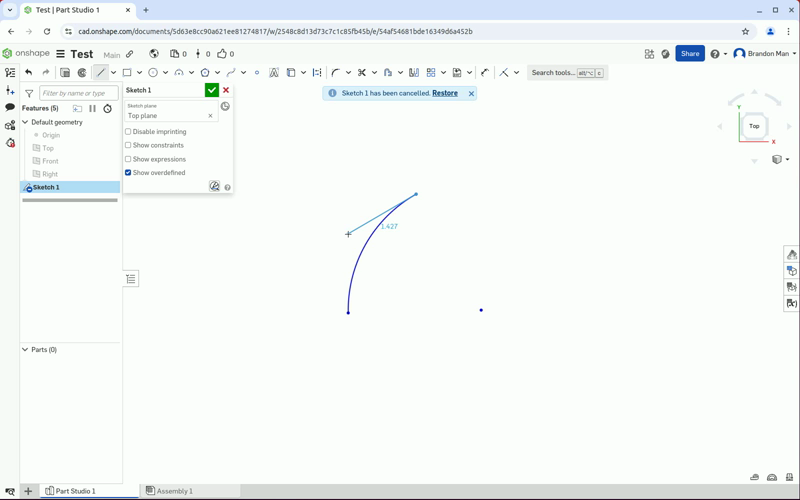
click(348, 233)
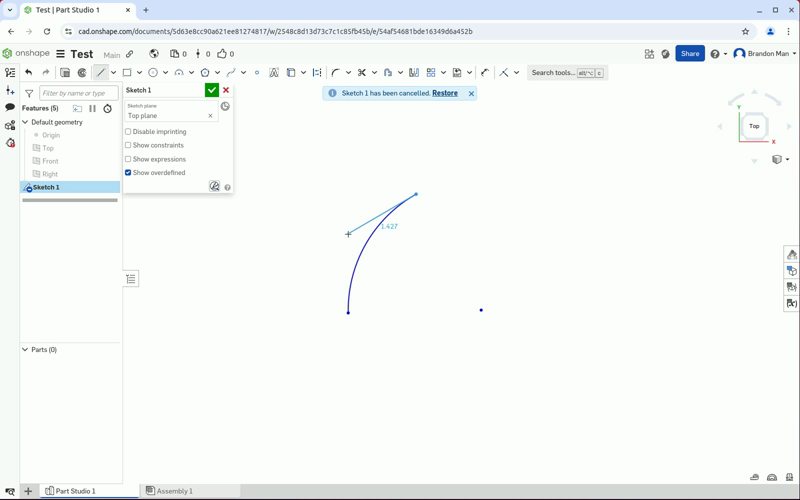
scroll(-6)
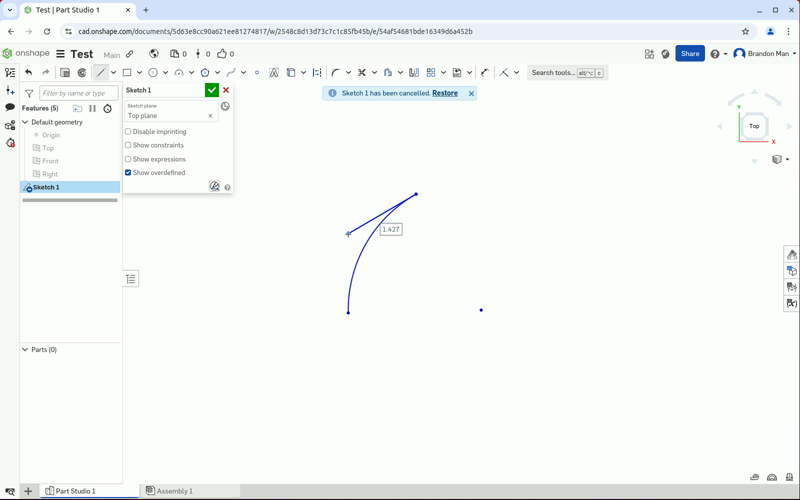
scroll(-6)
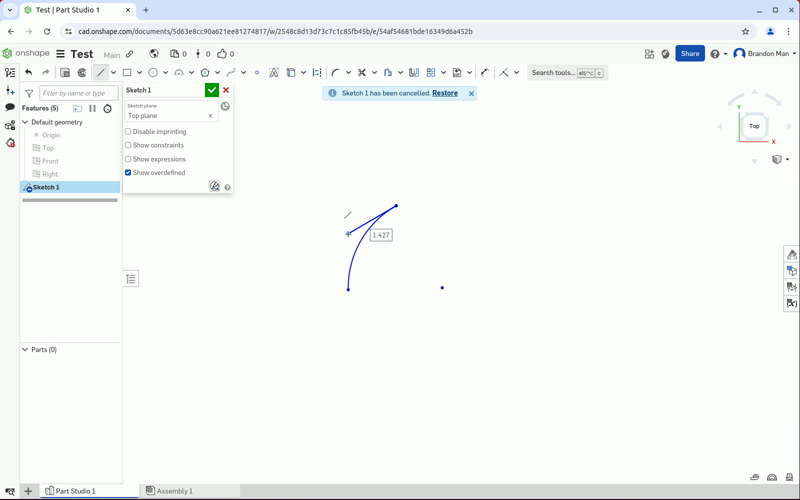
scroll(-6)
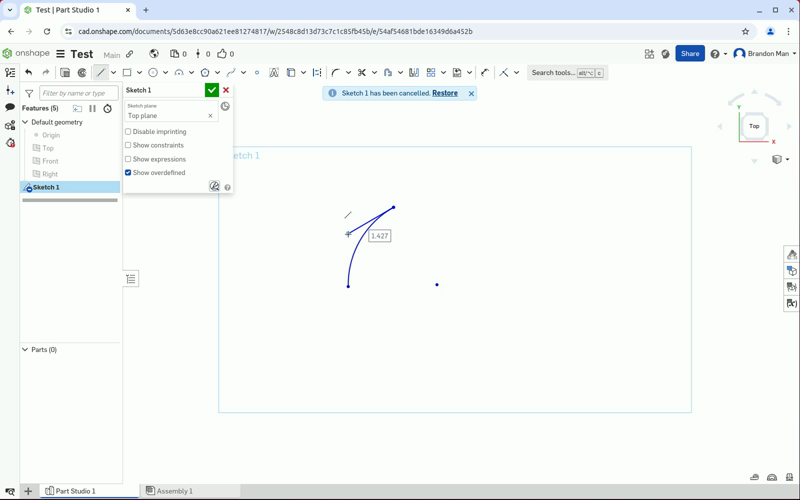
scroll(-6)
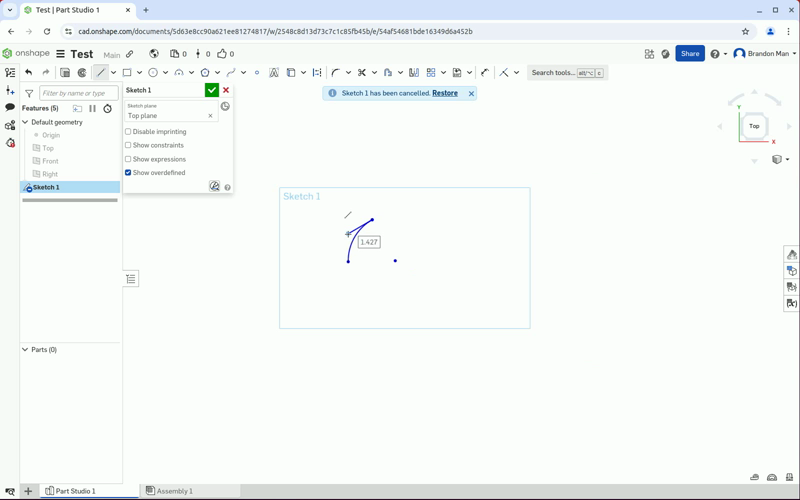
scroll(-6)
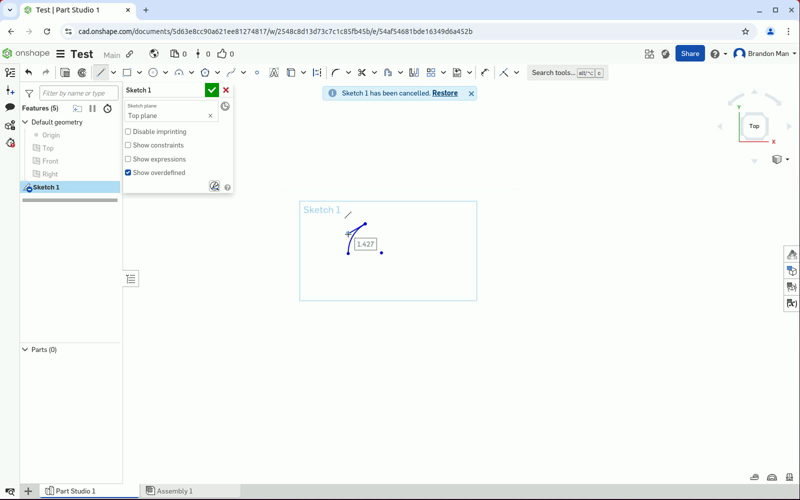
scroll(-6)
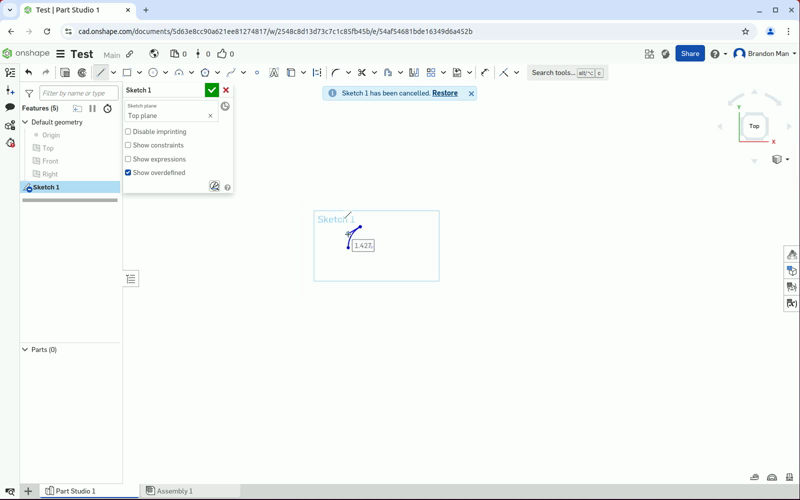
scroll(-6)
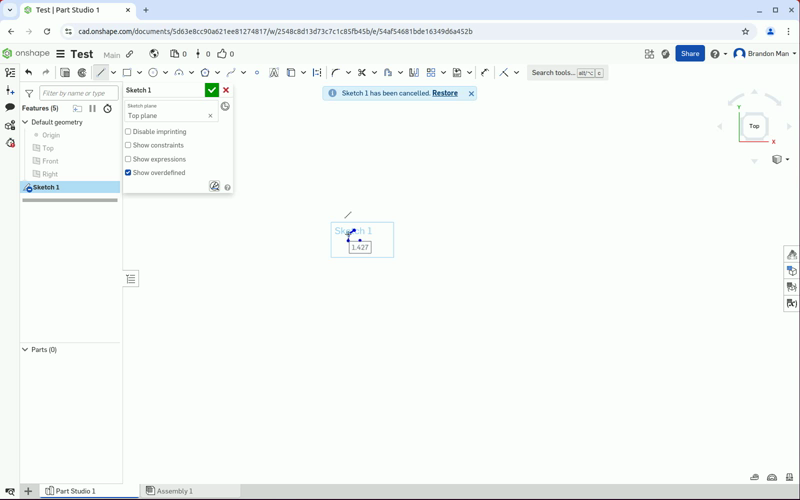
key_up(shift)
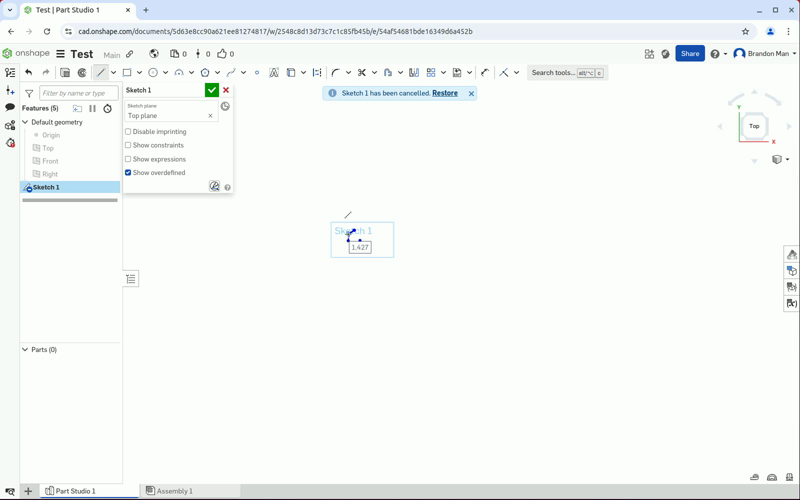
mouse_move(378, 233)
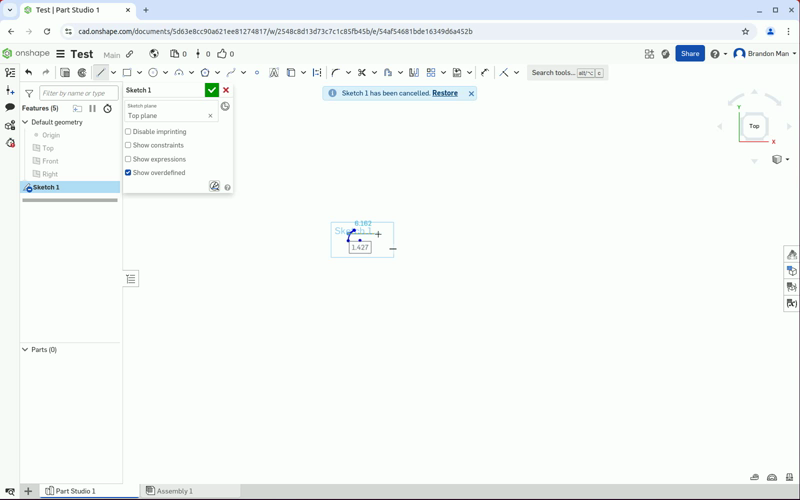
key_down(shift)
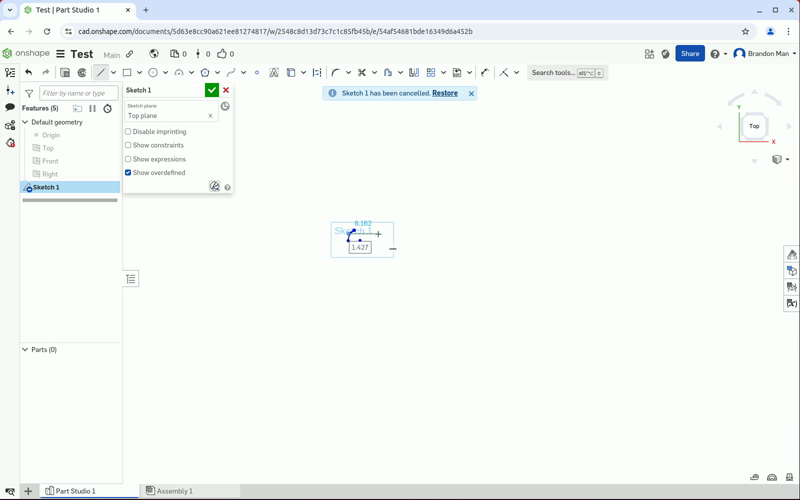
mouse_move(348, 240)
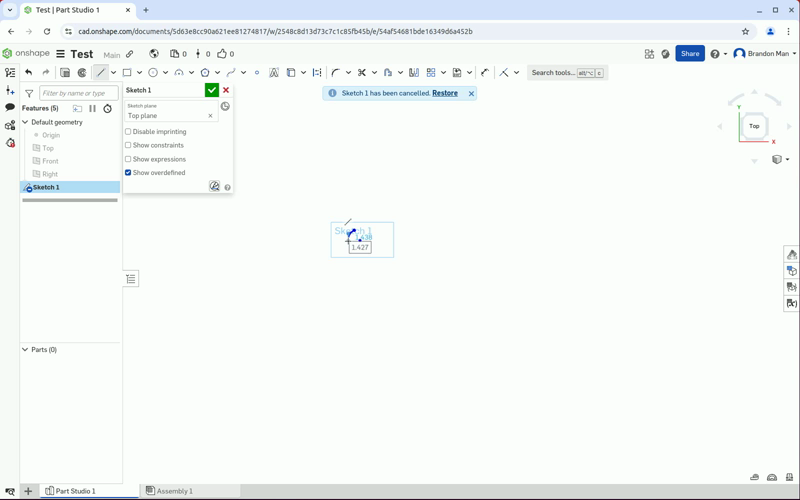
scroll(6)
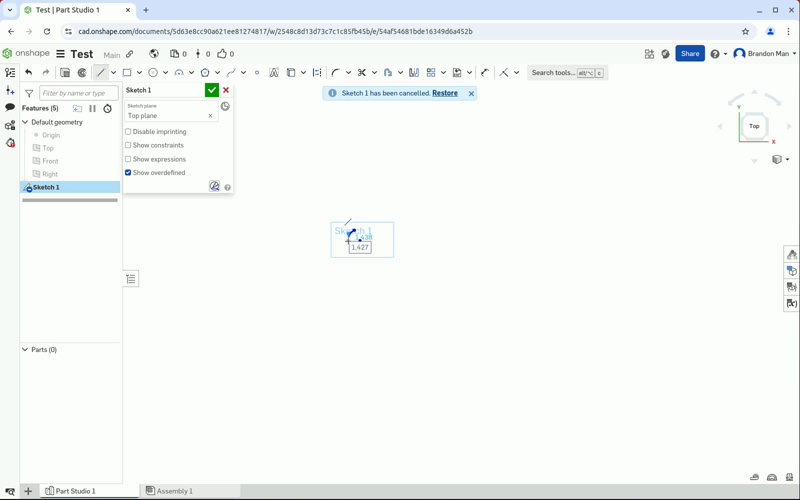
scroll(6)
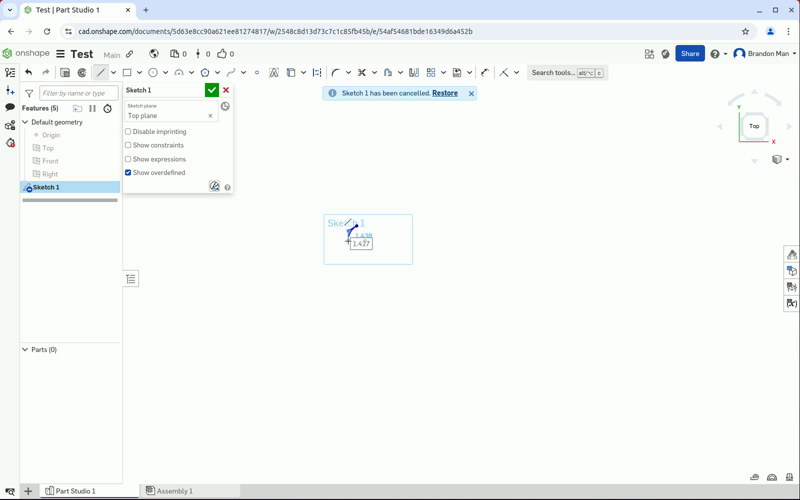
scroll(6)
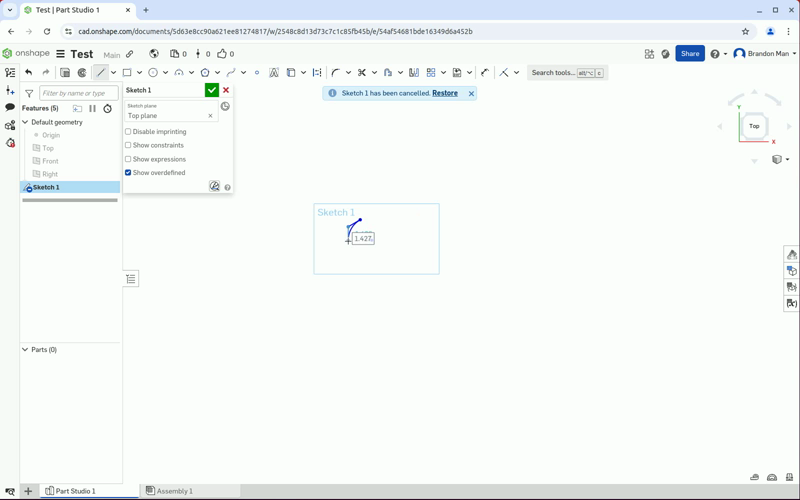
scroll(6)
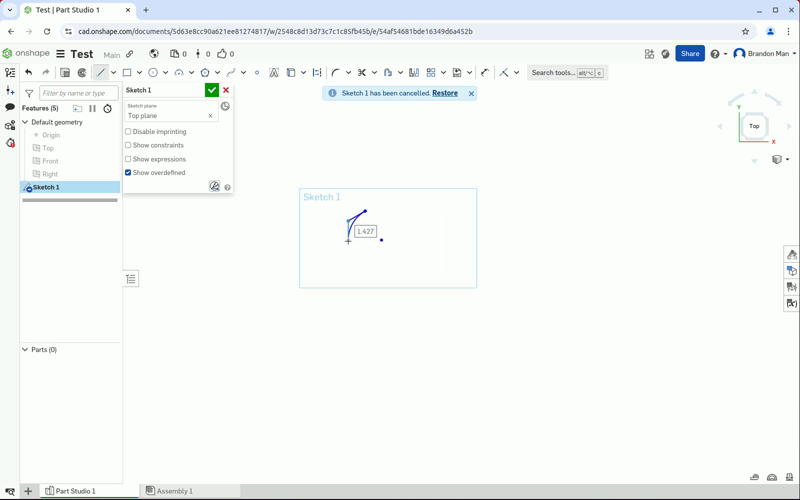
scroll(6)
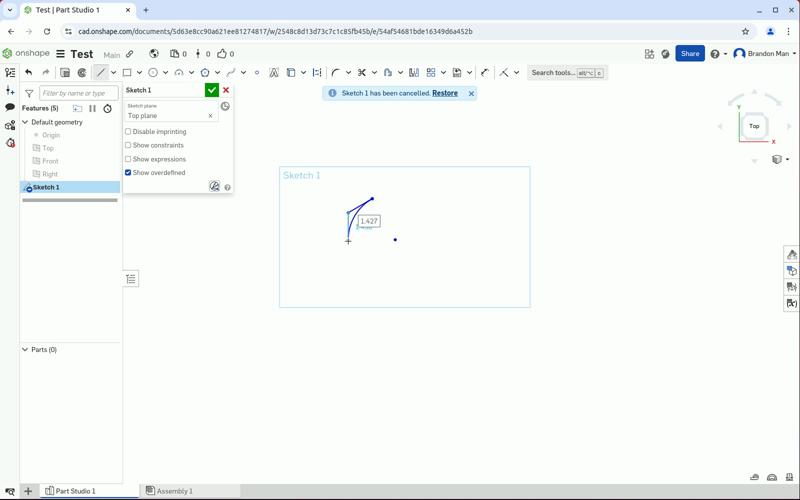
scroll(6)
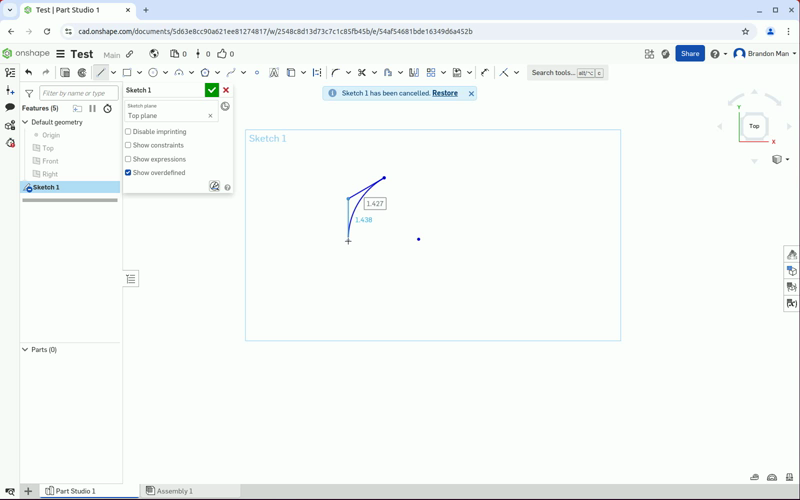
scroll(6)
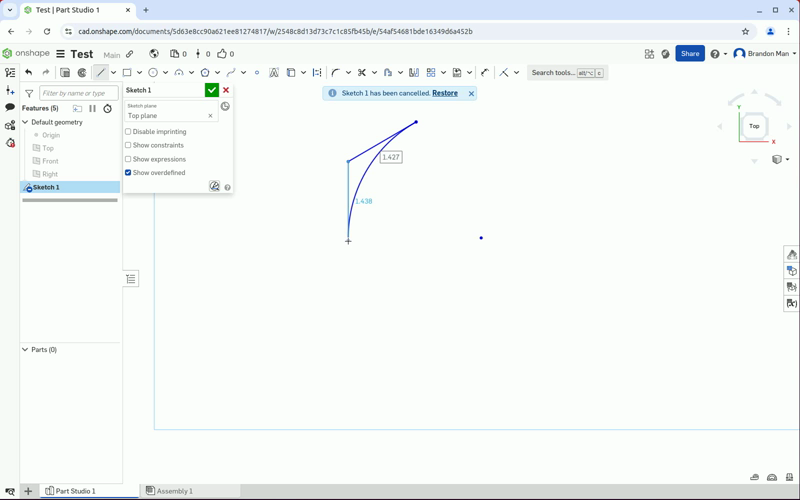
key_up(shift)
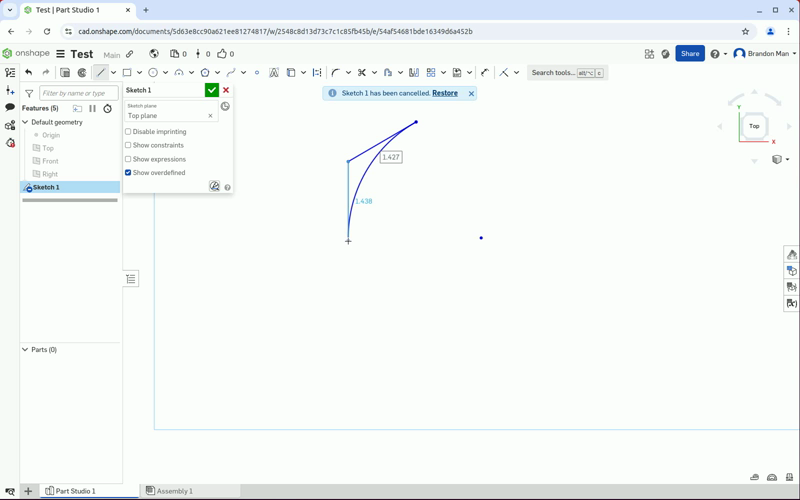
click(348, 240)
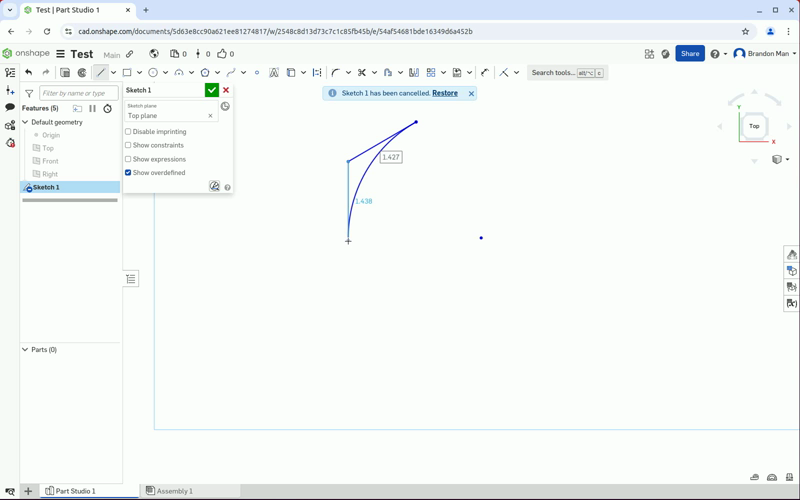
scroll(-6)
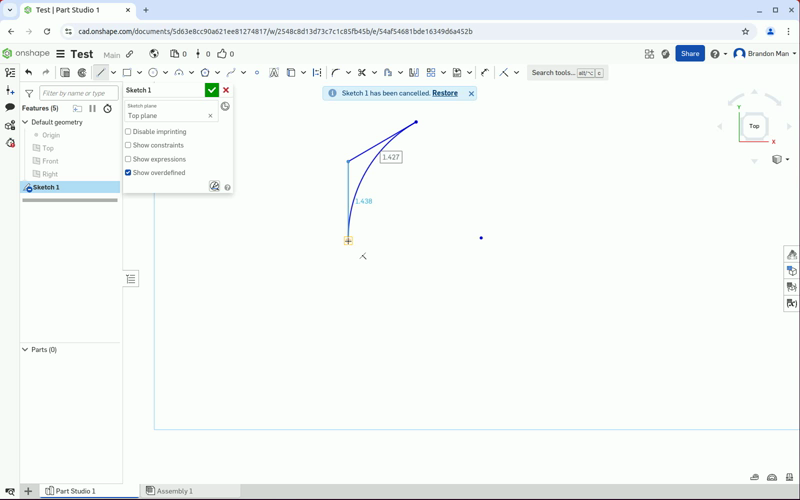
scroll(-6)
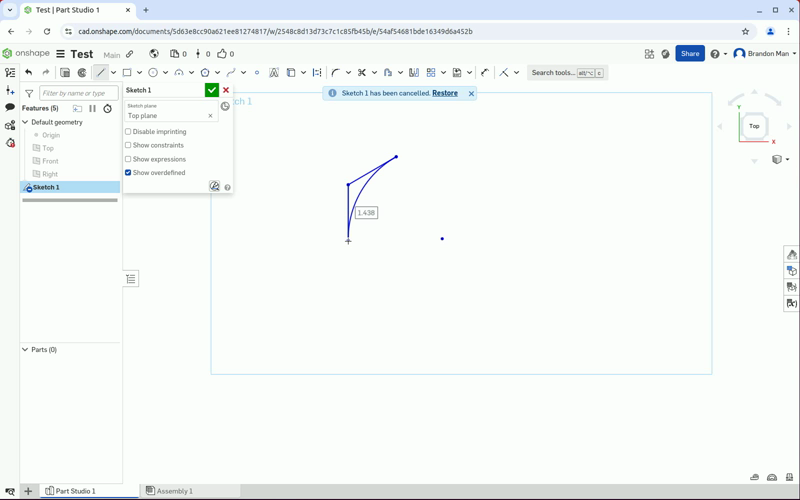
scroll(-6)
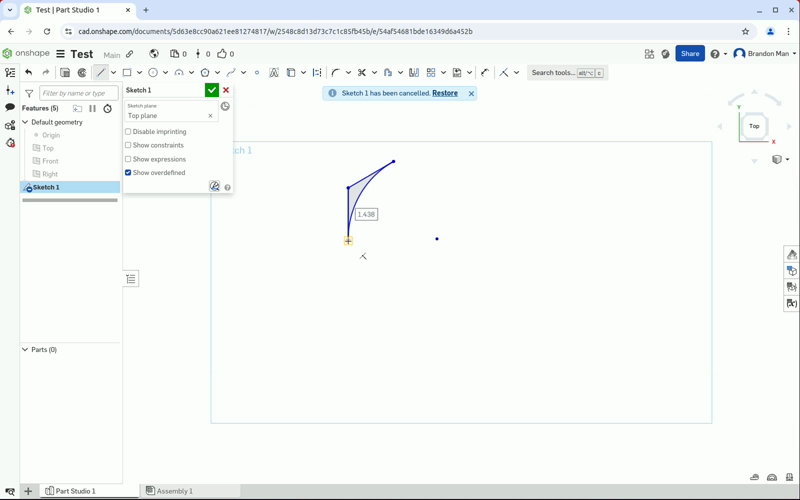
scroll(-6)
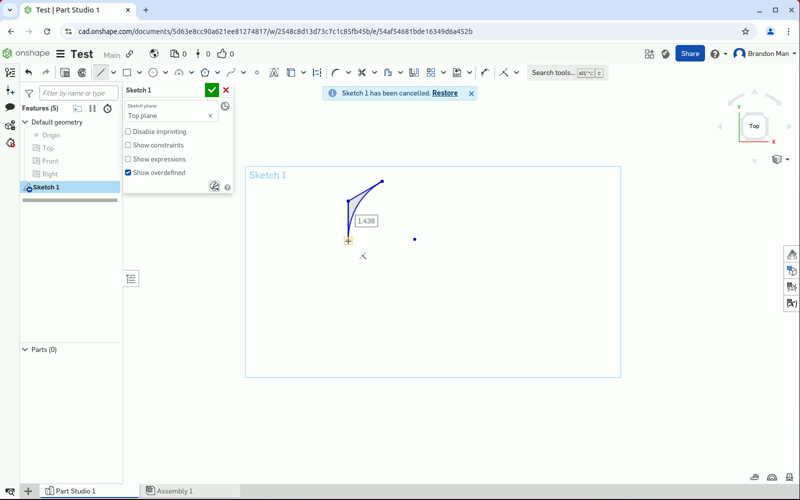
scroll(-6)
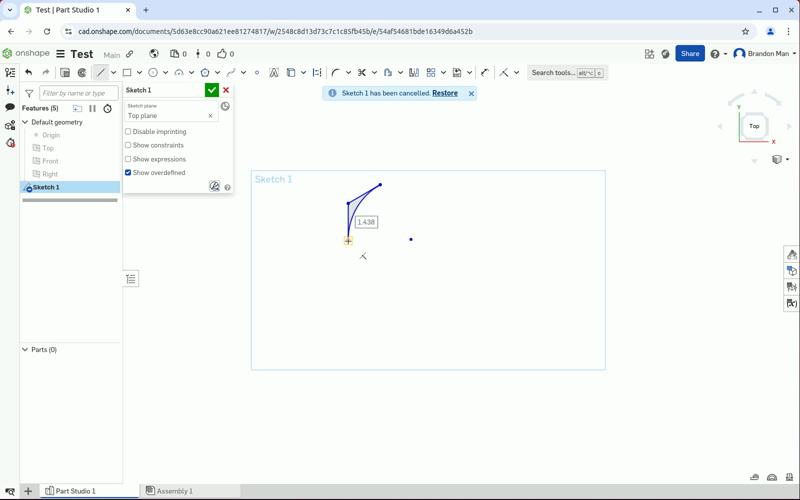
scroll(-6)
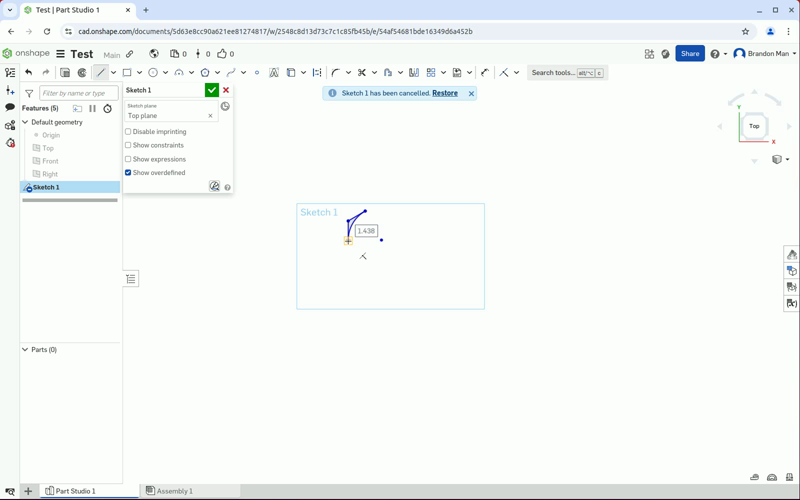
scroll(-6)
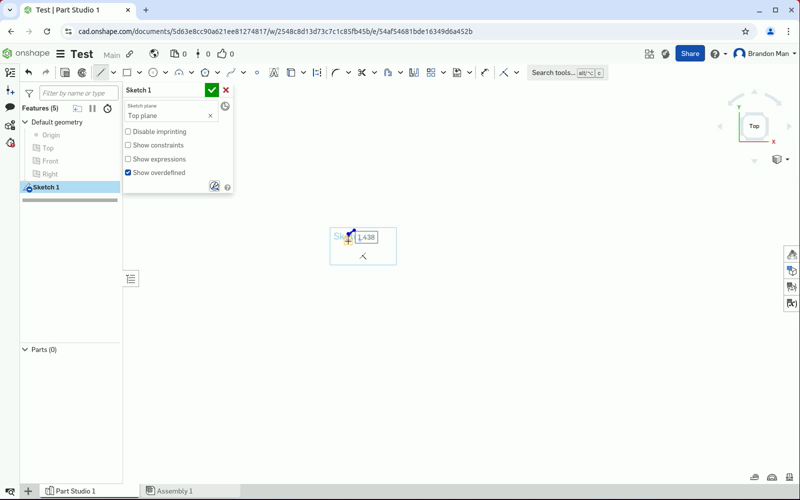
key(esc)
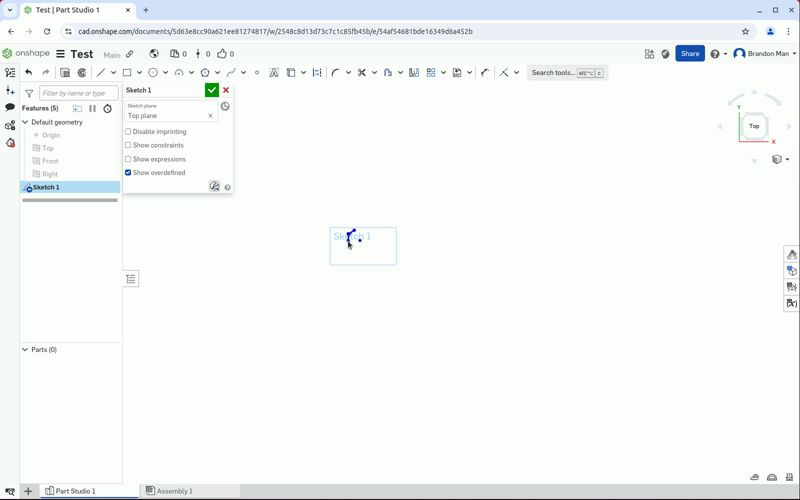
mouse_move(349, 234)
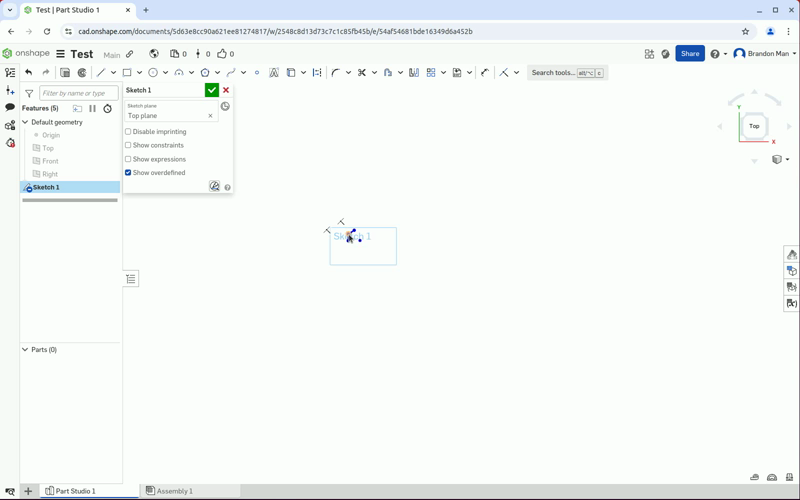
scroll(6)
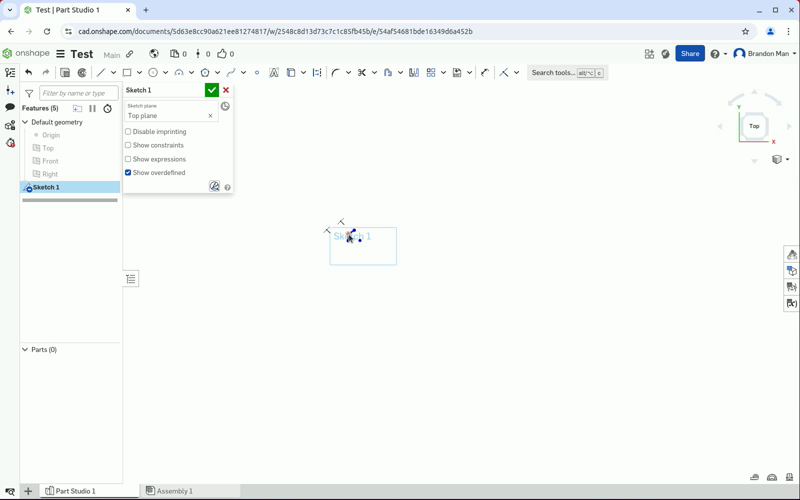
scroll(6)
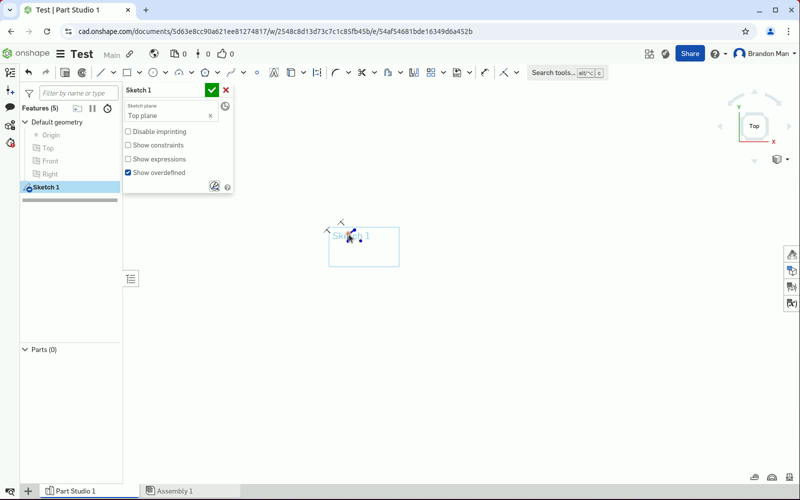
scroll(6)
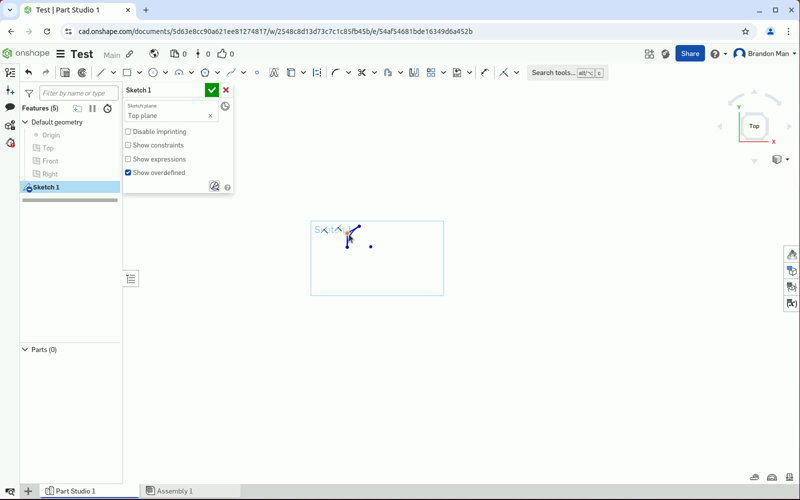
scroll(6)
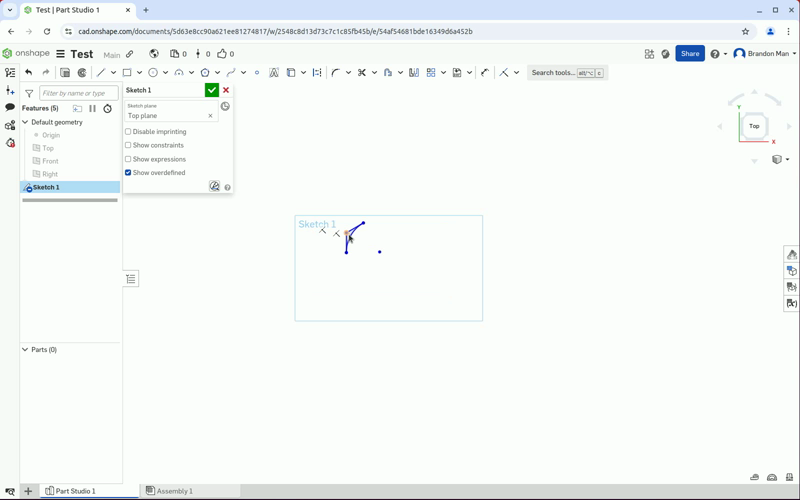
scroll(6)
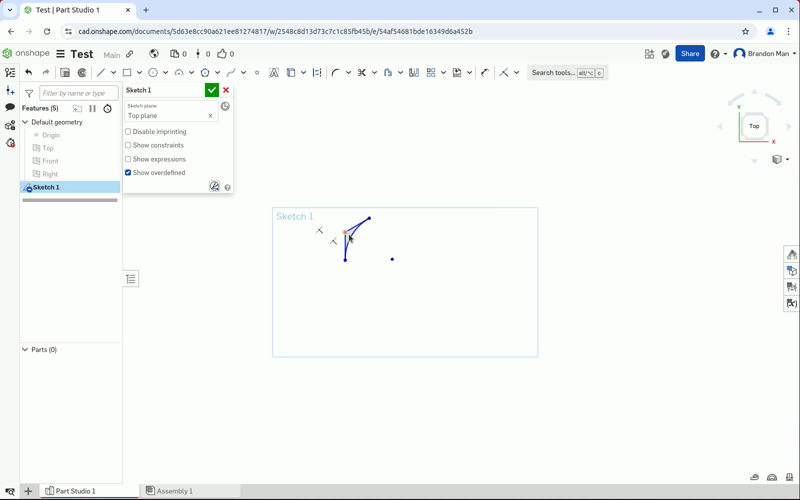
scroll(6)
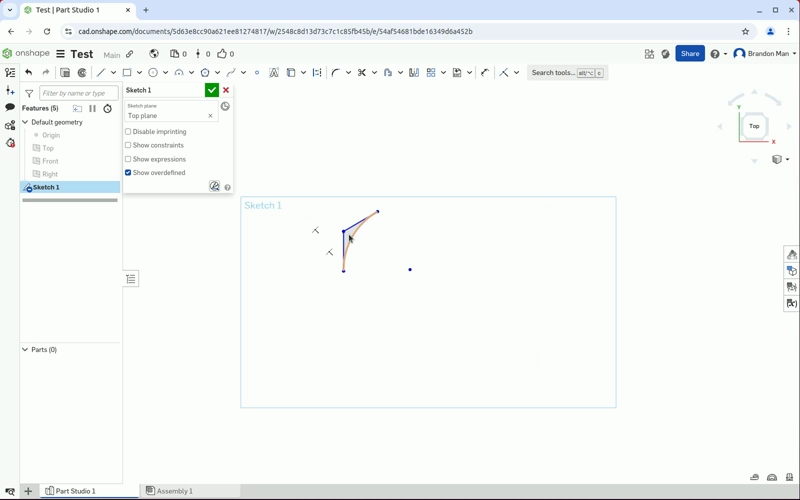
scroll(6)
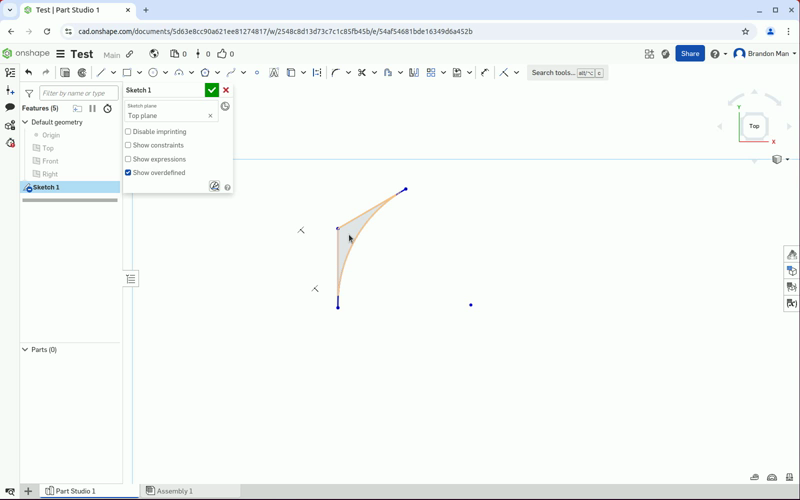
click(349, 234)
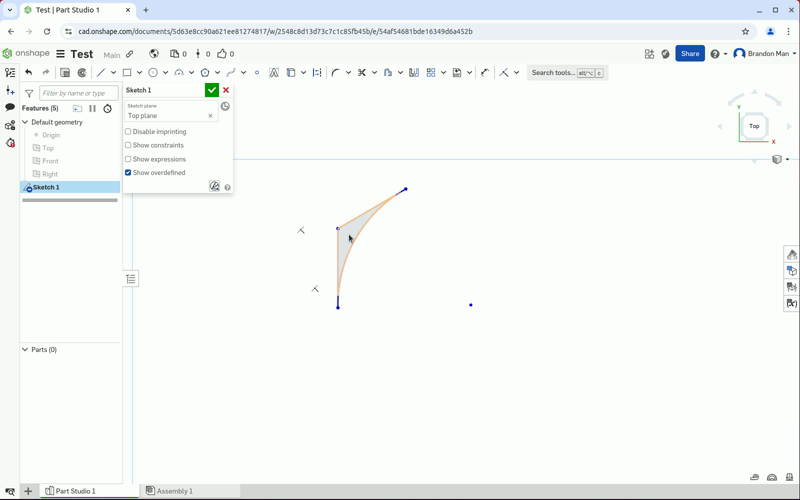
scroll(-6)
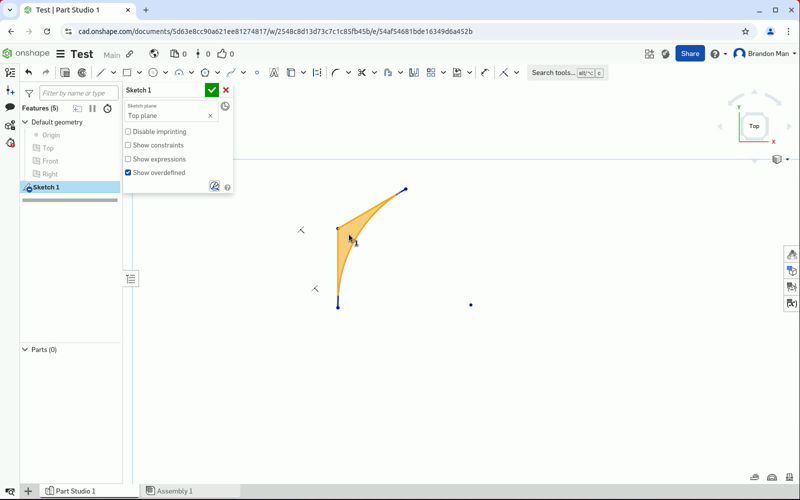
scroll(-6)
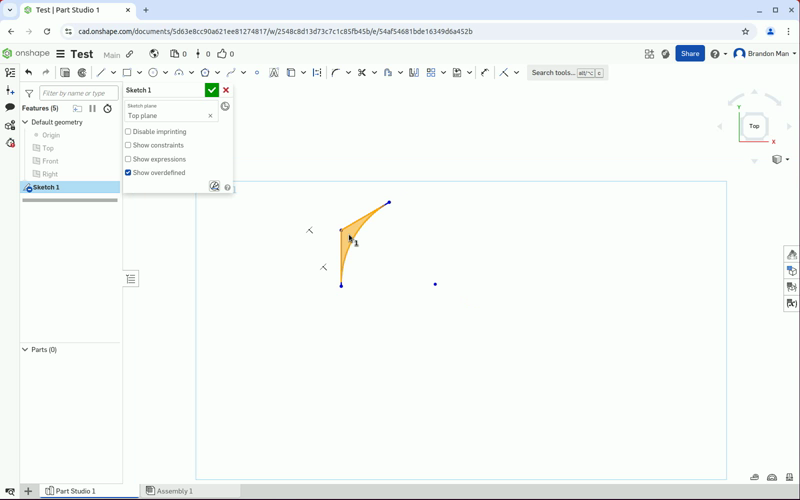
scroll(-6)
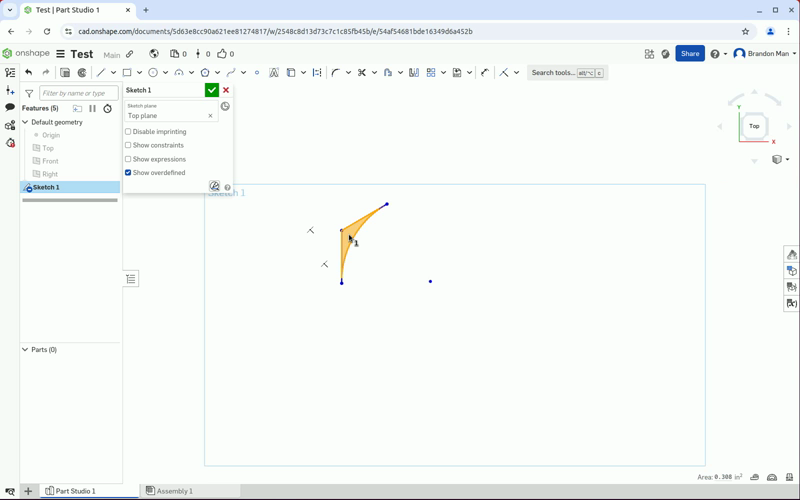
scroll(-6)
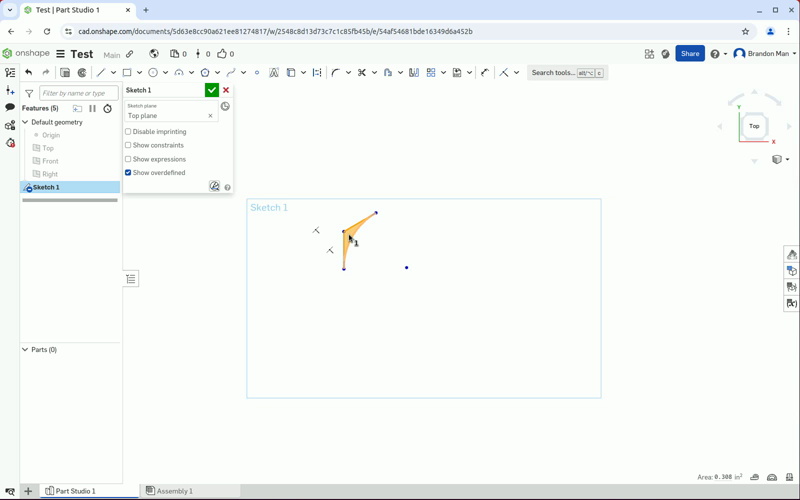
scroll(-6)
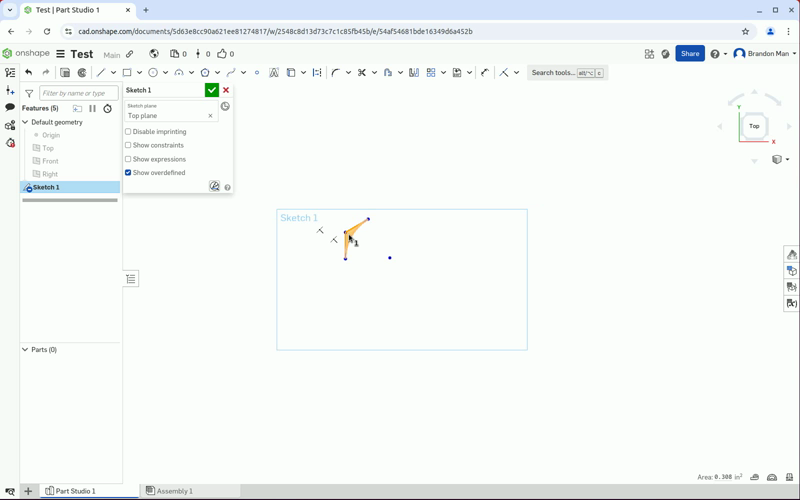
scroll(-6)
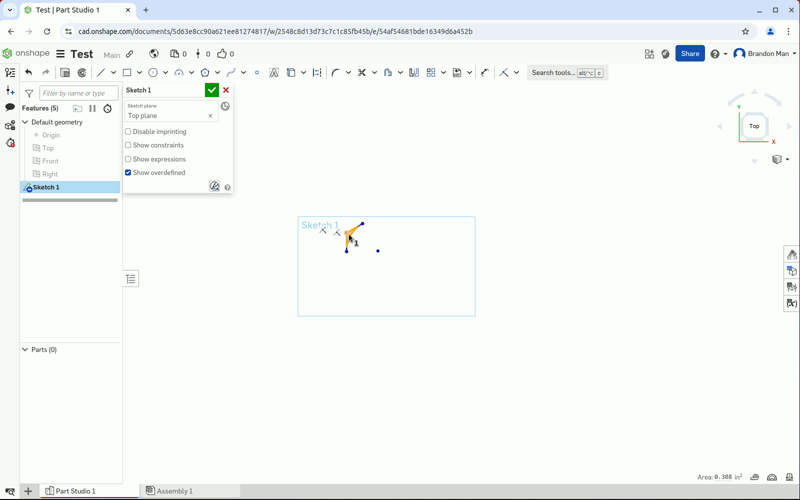
scroll(-6)
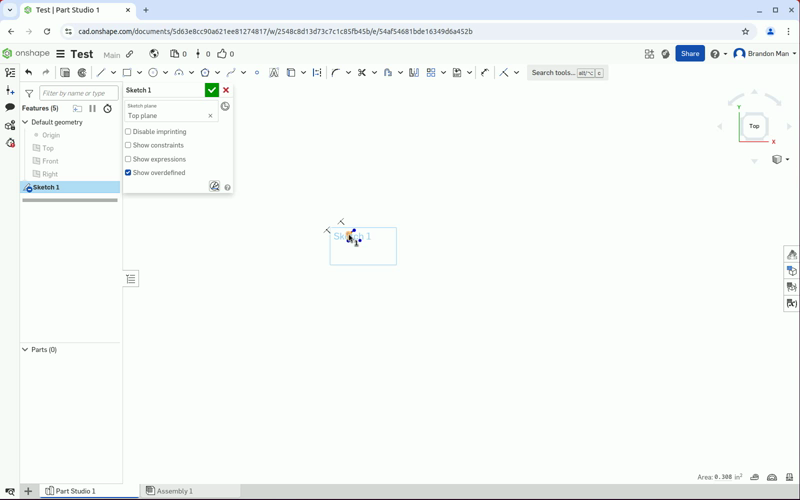
mouse_move(73, 352)
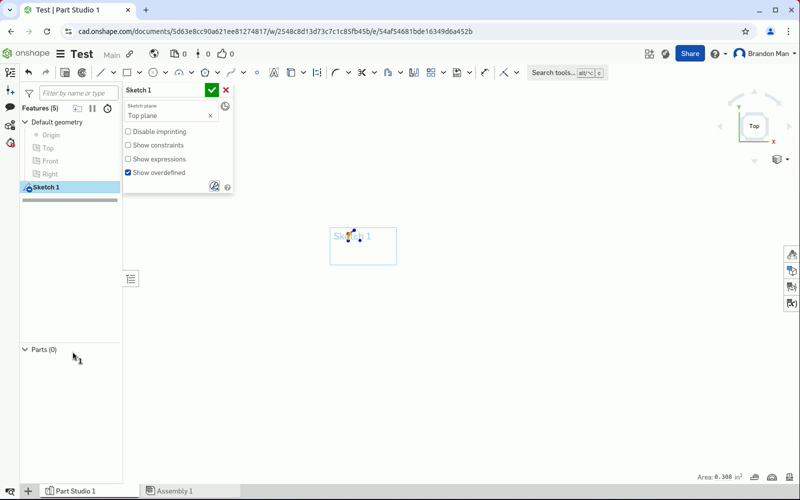
key(shift+y)
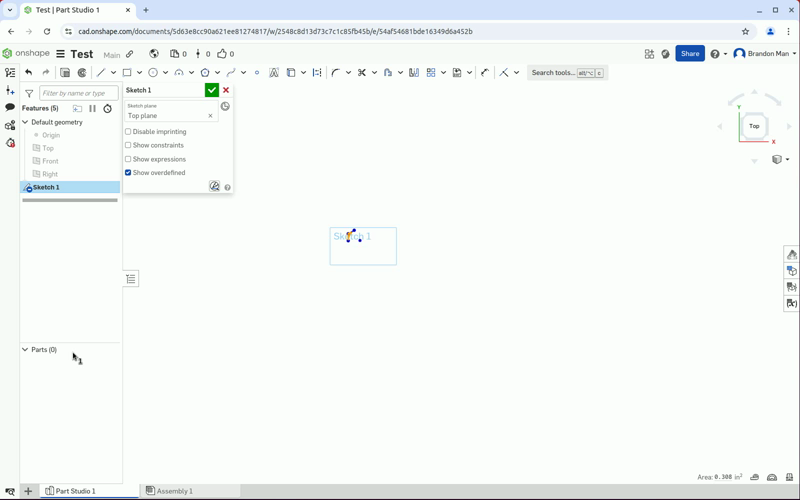
key(shift+e)
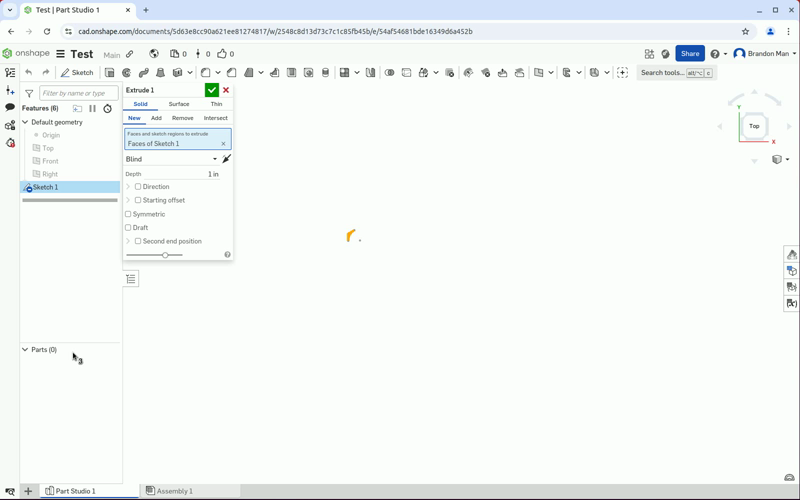
mouse_move(143, 106)
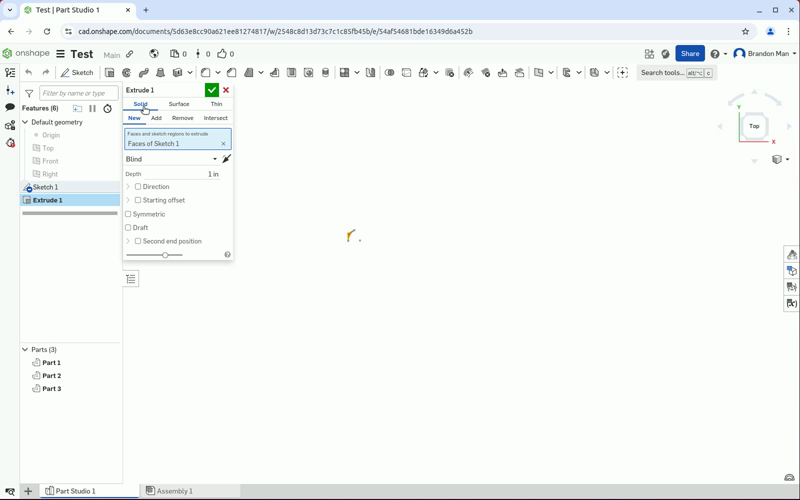
click(143, 106)
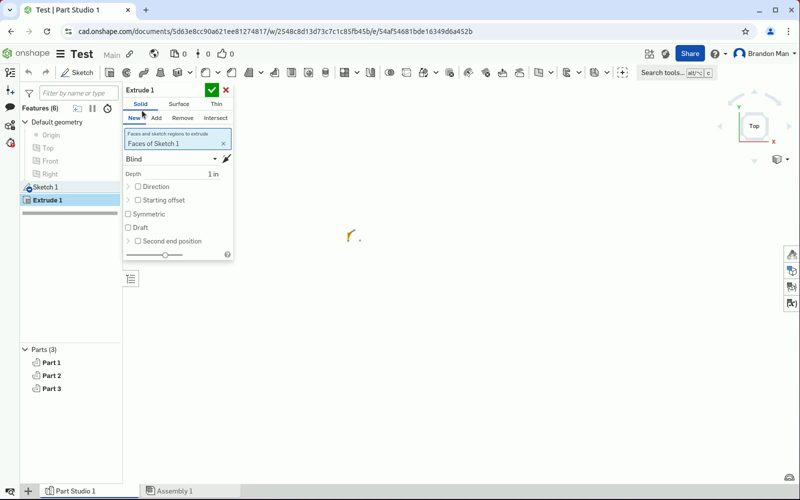
mouse_move(137, 120)
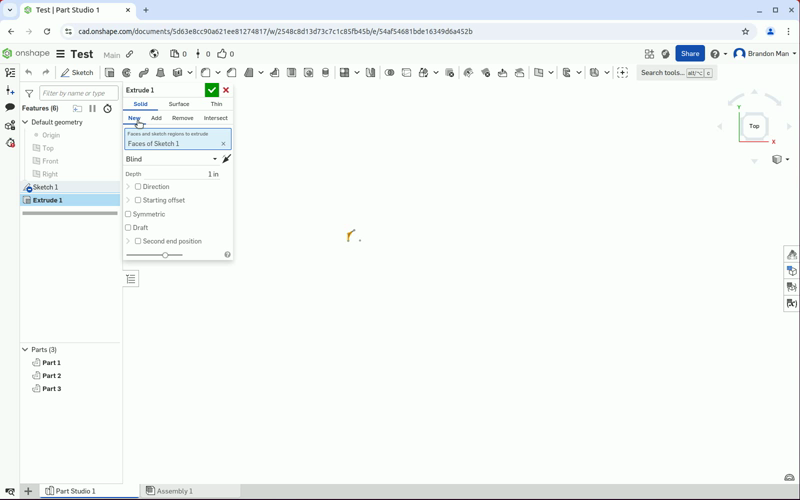
click(137, 120)
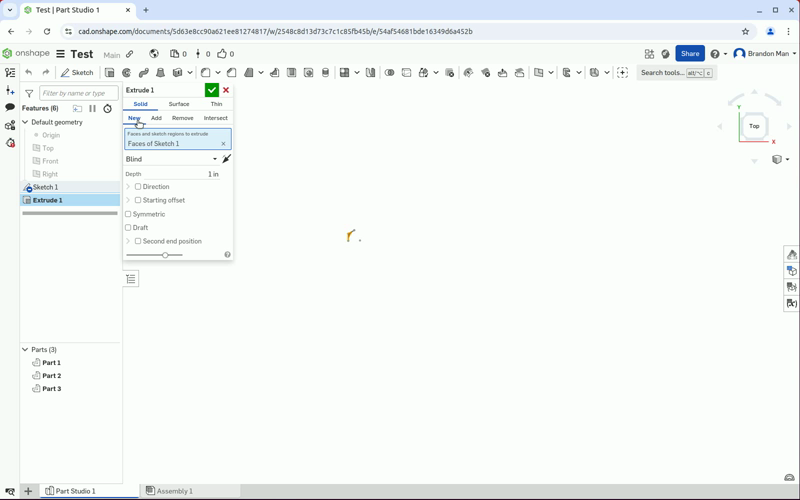
key(tab, 4)
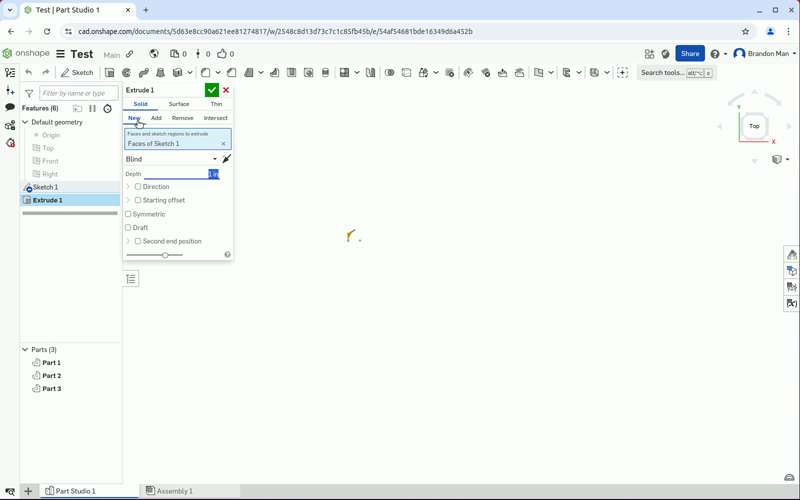
text(3.611)
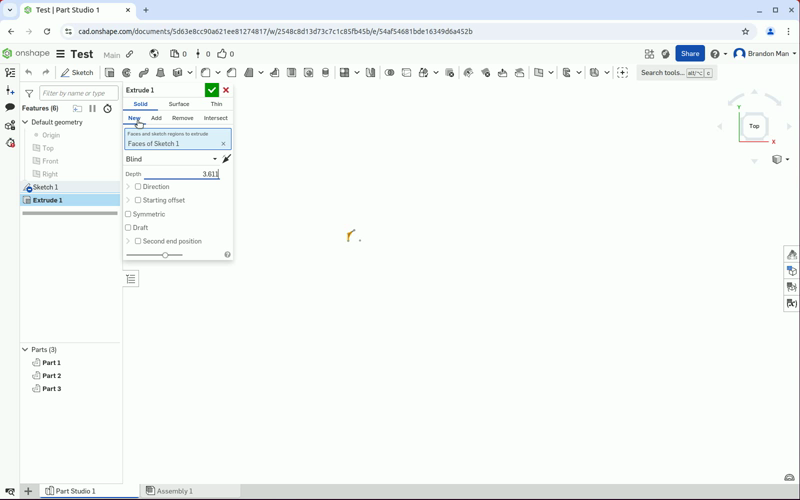
key(tab, 3)
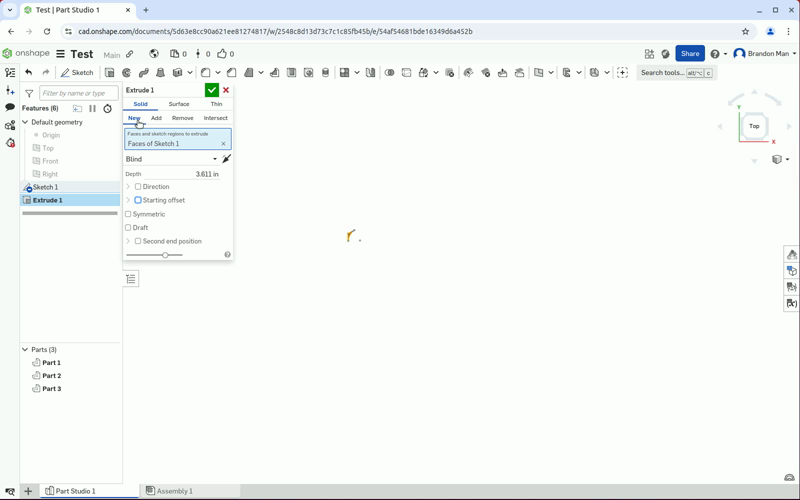
key(tab, 2)
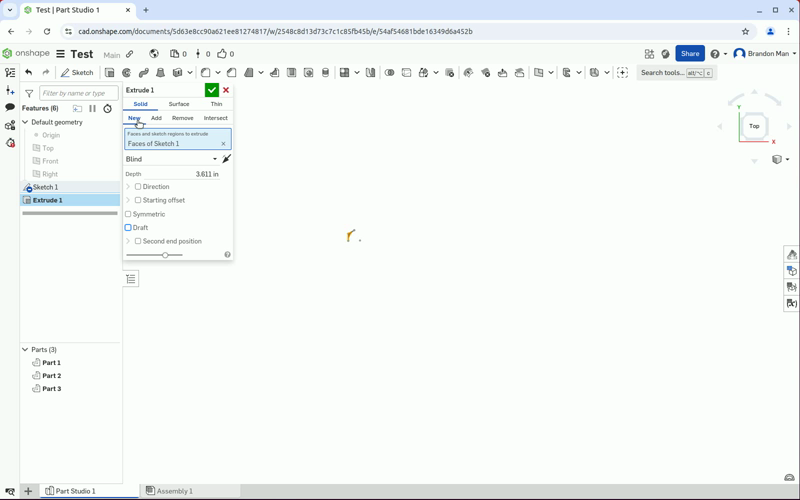
key(space)
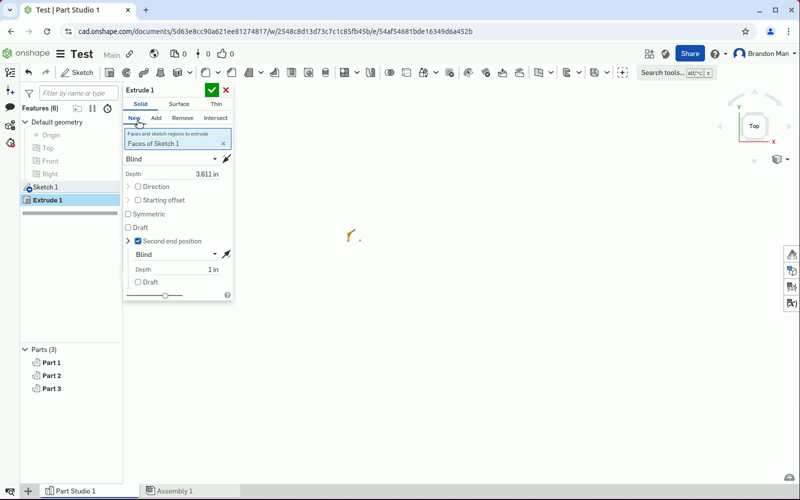
key(tab, 3)
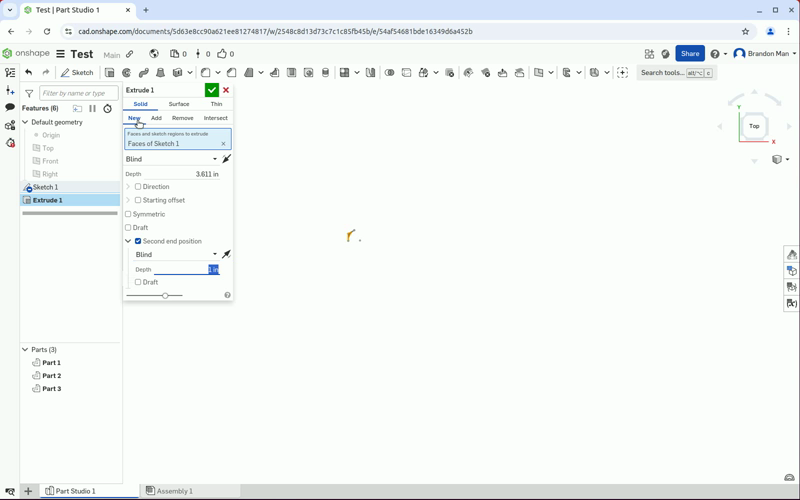
text(1.685)
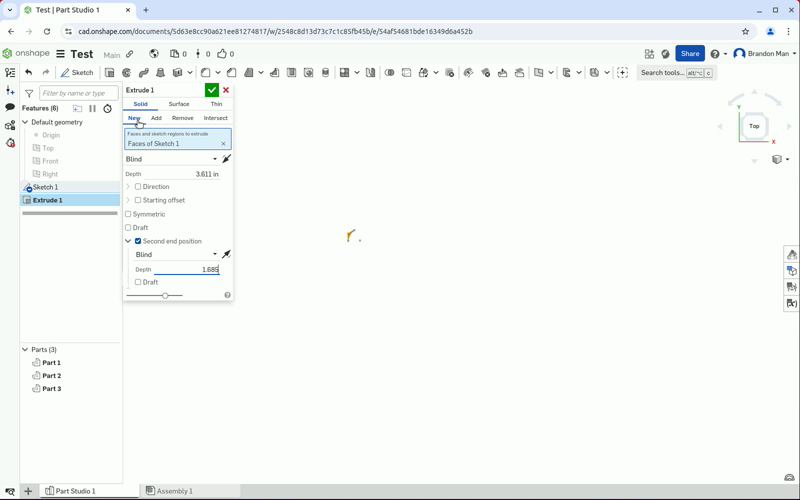
key(enter)
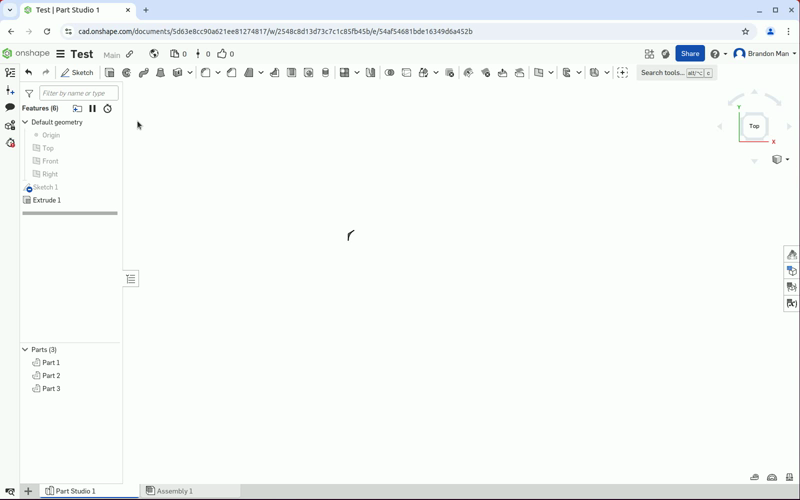
key(shift+h)
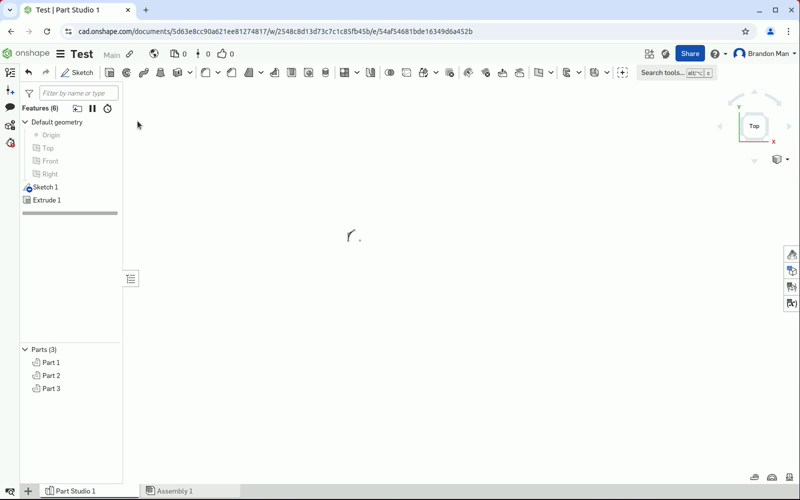
key(shift+h)
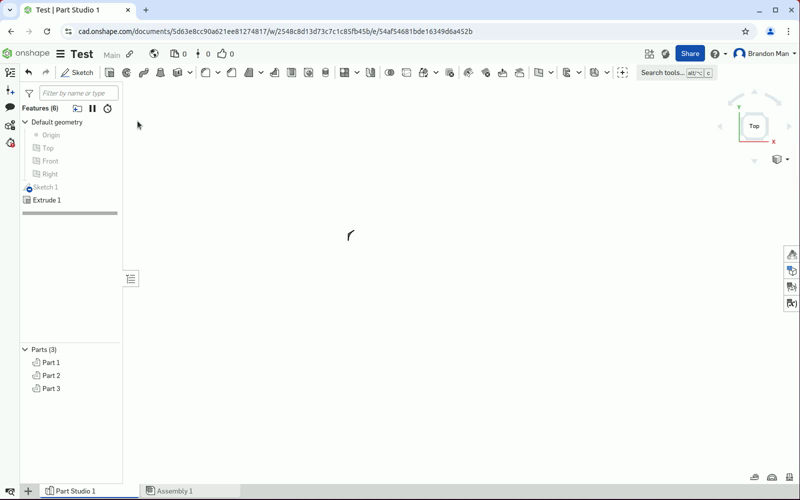
mouse_move(73, 189)
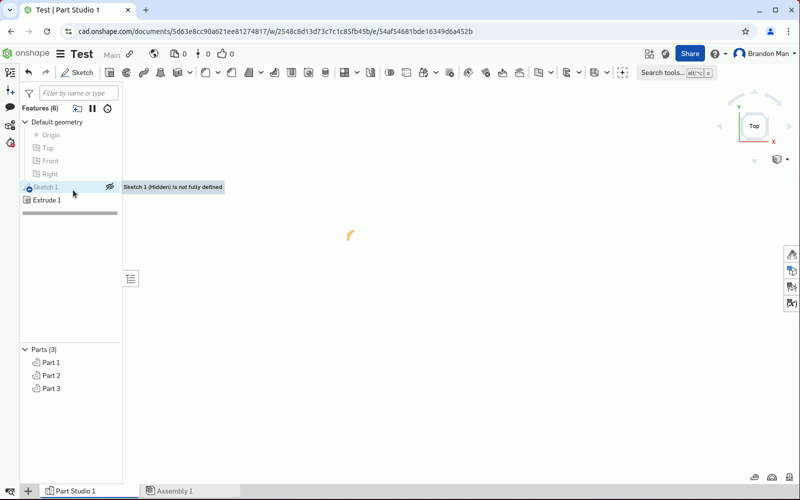
click(73, 189)
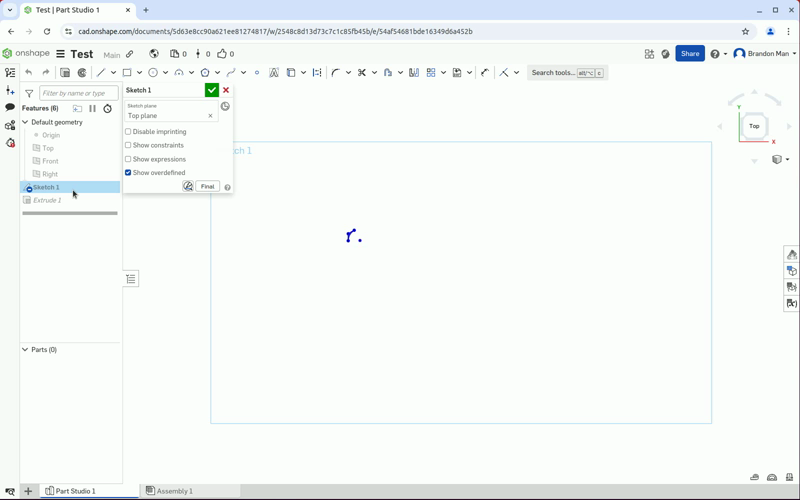
mouse_move(229, 92)
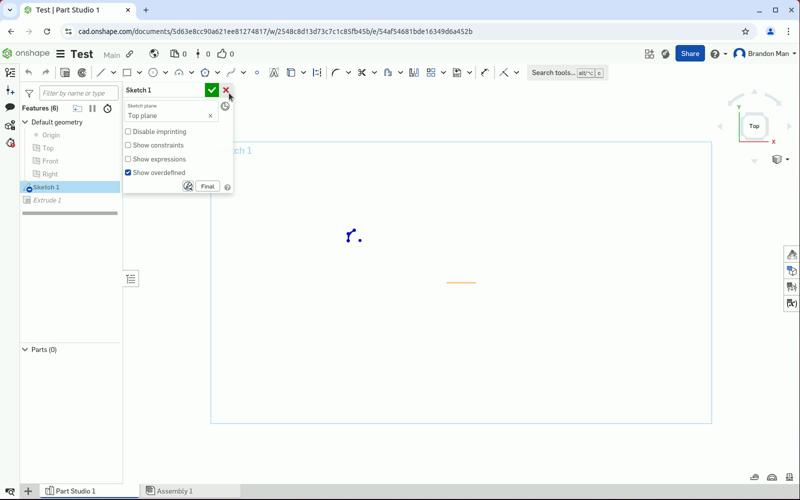
click(229, 92)
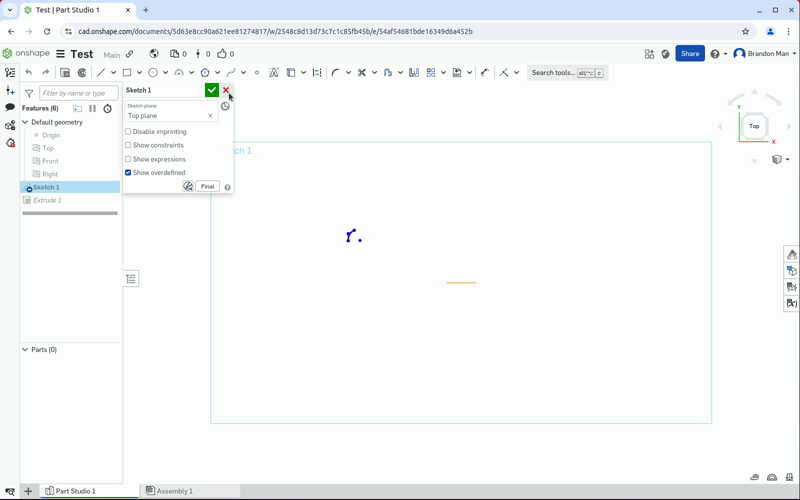
key(shift+s)
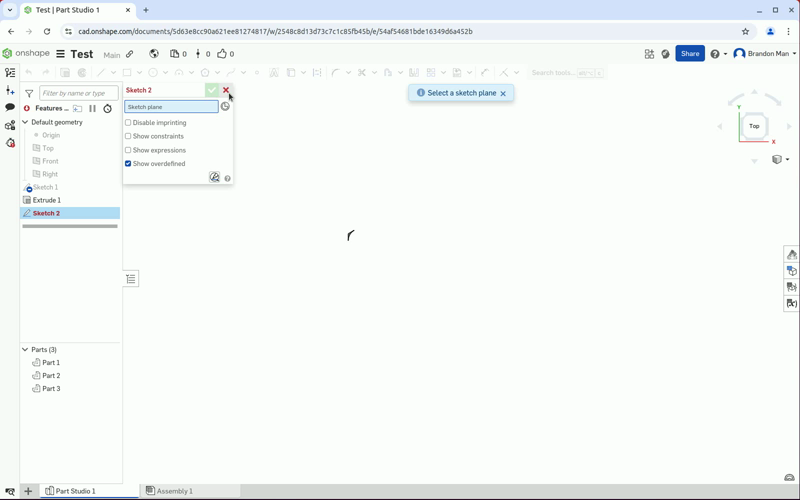
mouse_move(73, 150)
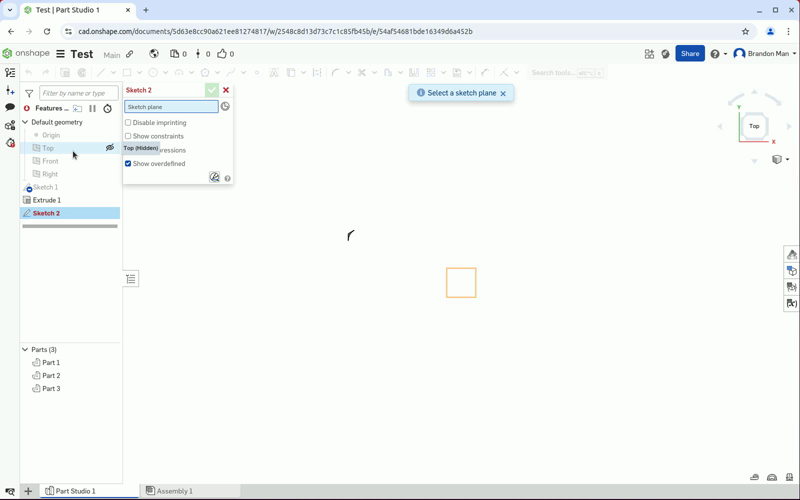
click(73, 150)
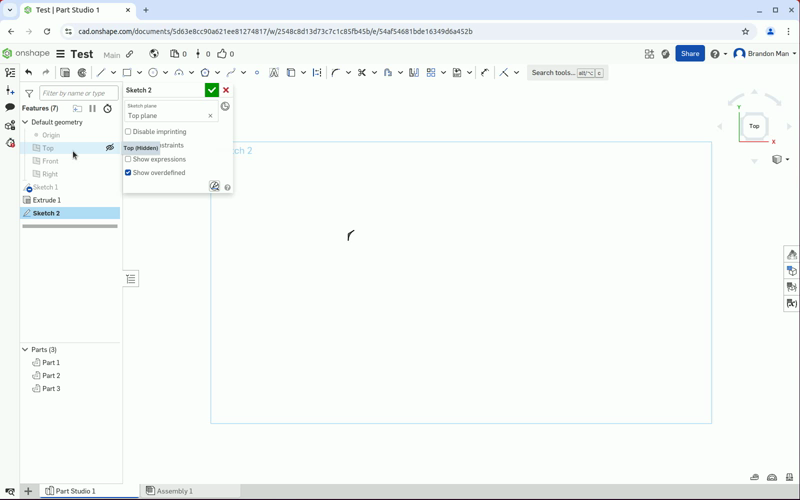
mouse_move(73, 352)
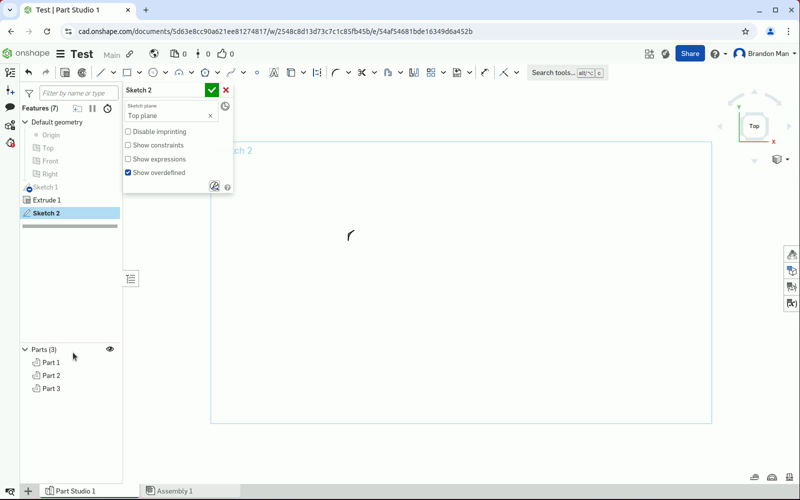
key(y)
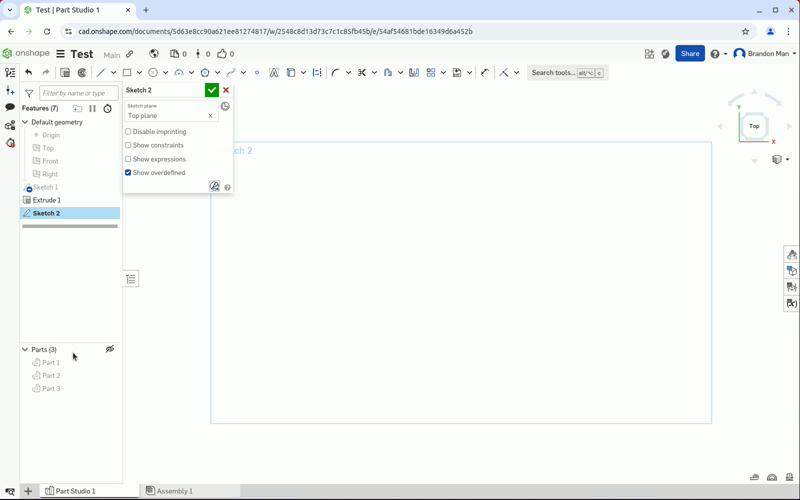
key(l)
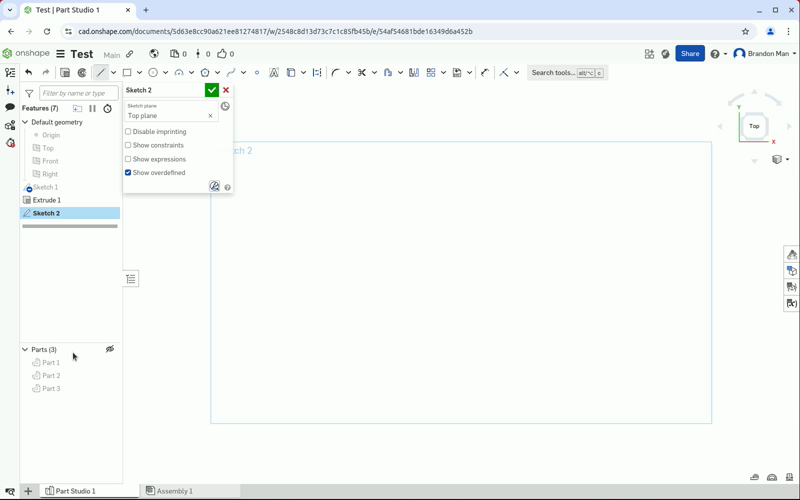
key_down(shift)
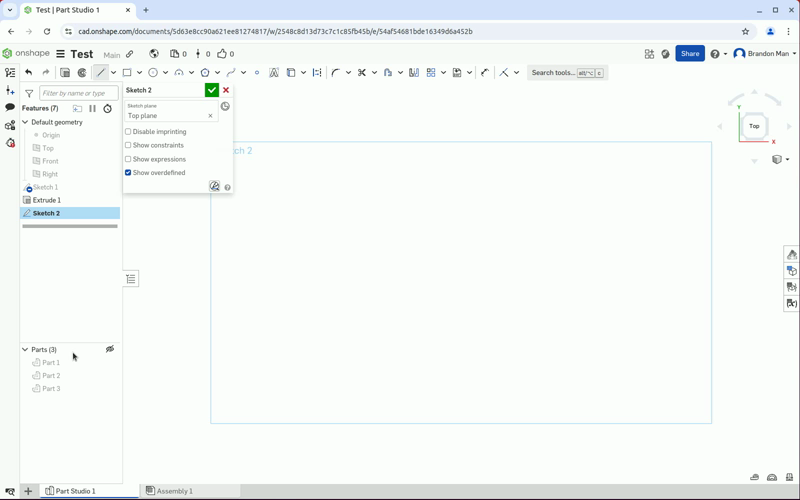
mouse_move(348, 245)
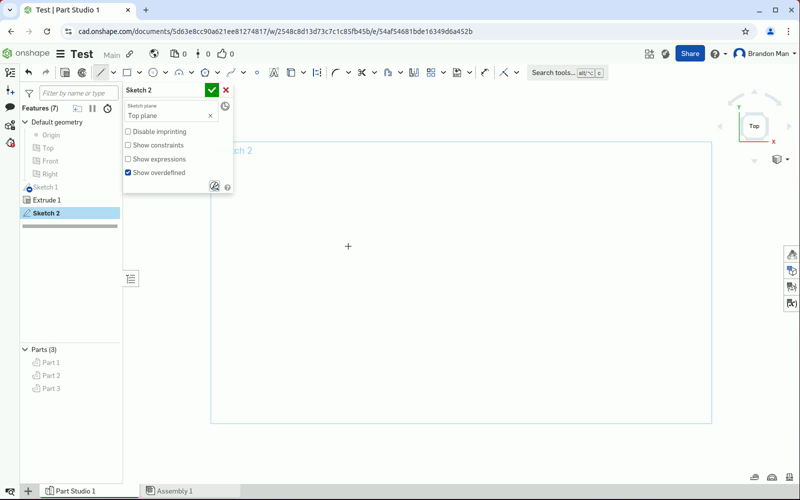
click(348, 245)
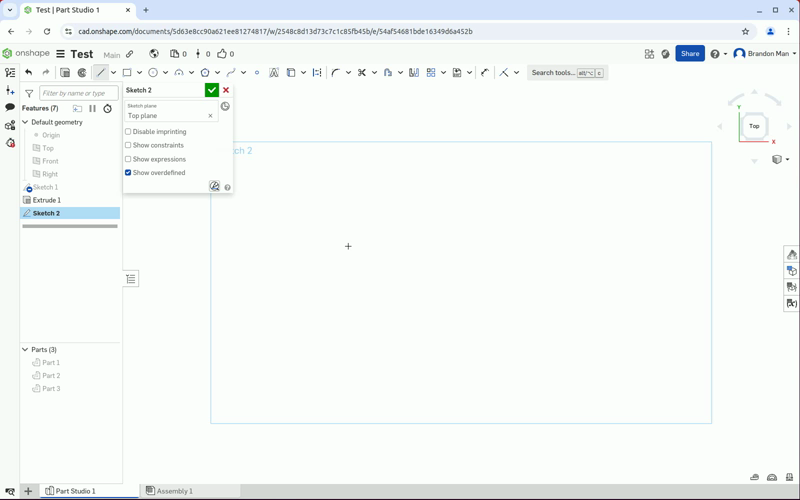
key_up(shift)
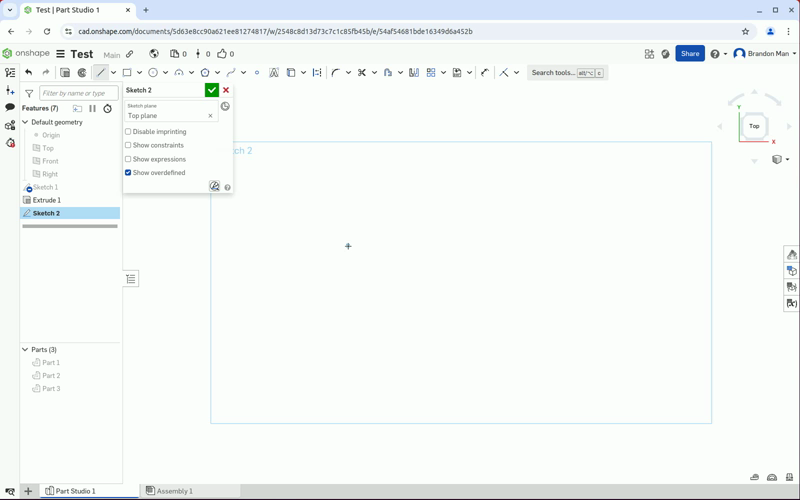
key_down(shift)
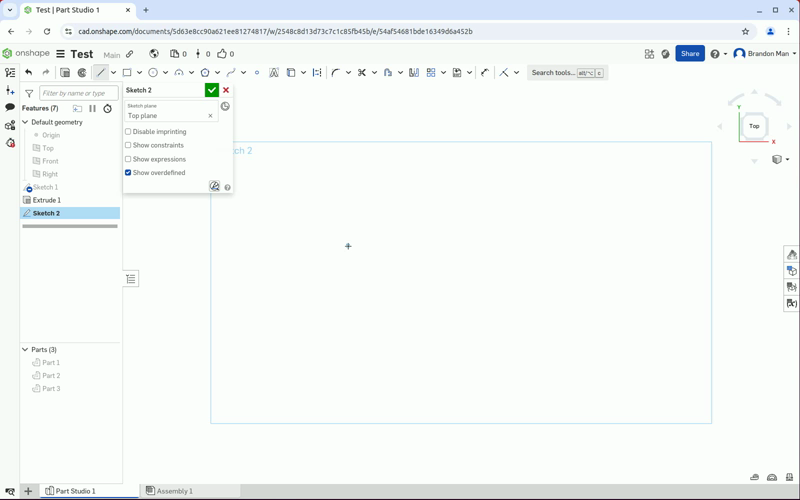
mouse_move(378, 245)
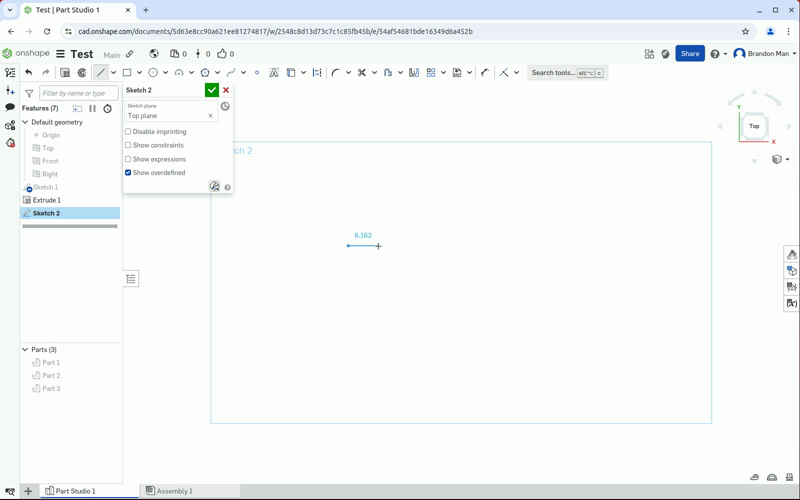
mouse_move(353, 248)
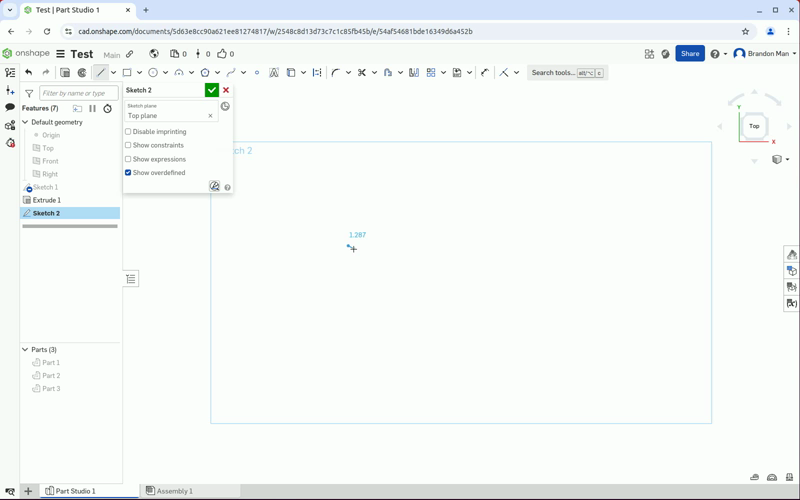
scroll(6)
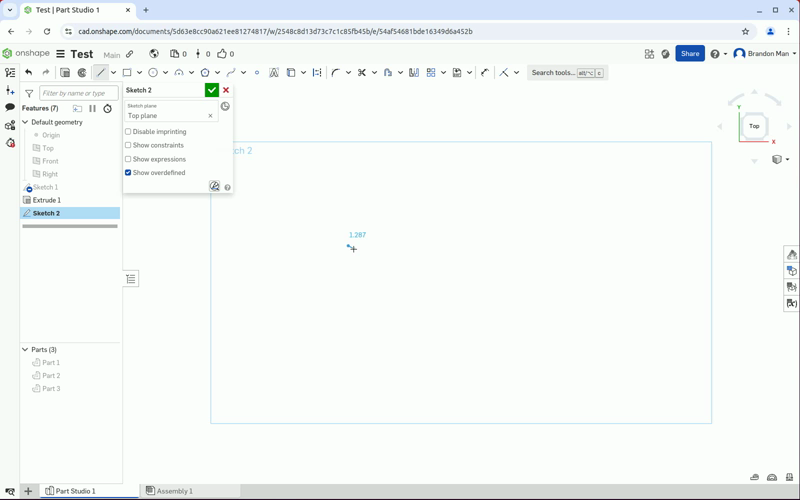
scroll(6)
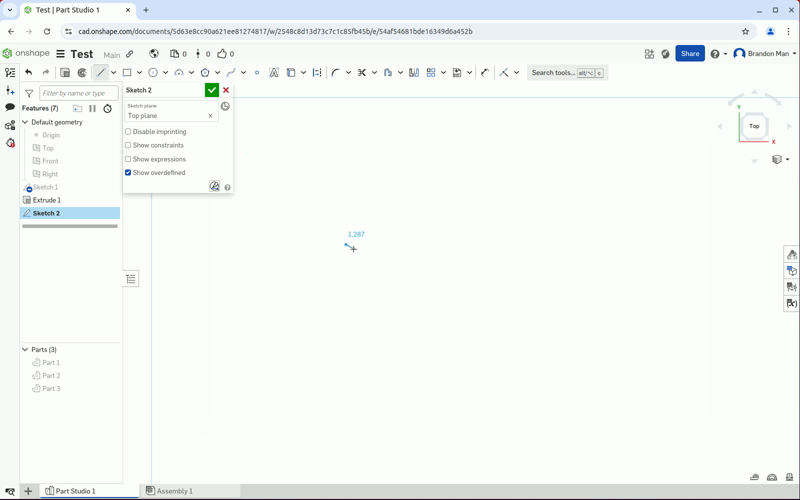
scroll(6)
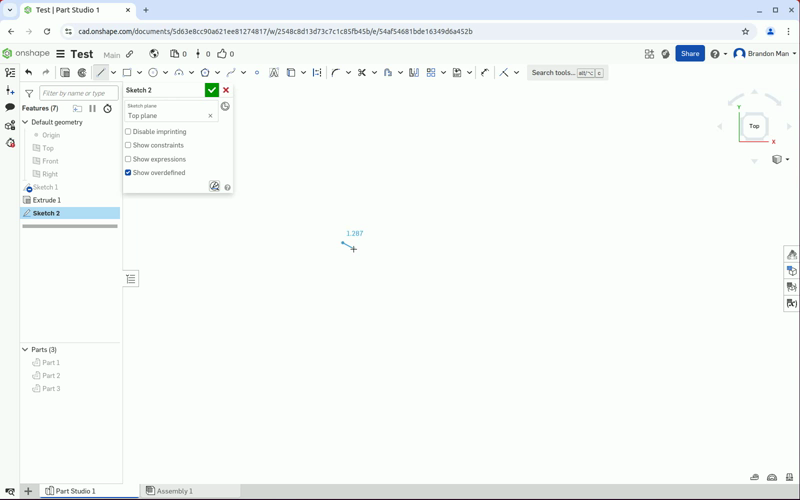
scroll(6)
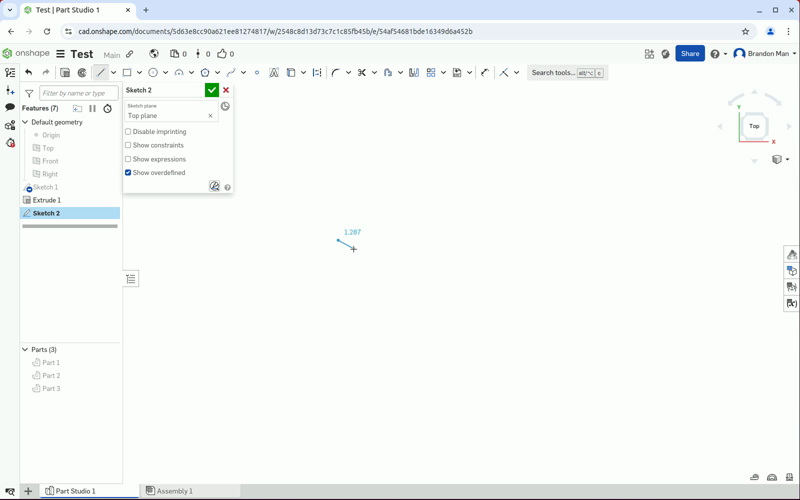
scroll(6)
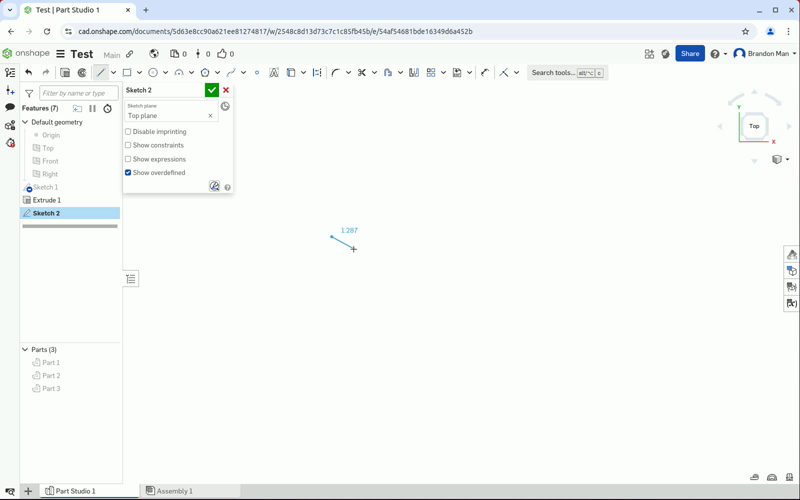
scroll(6)
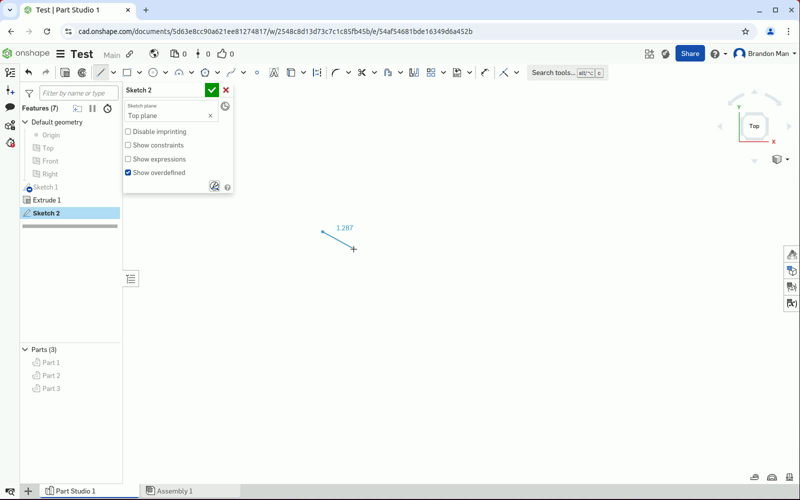
scroll(6)
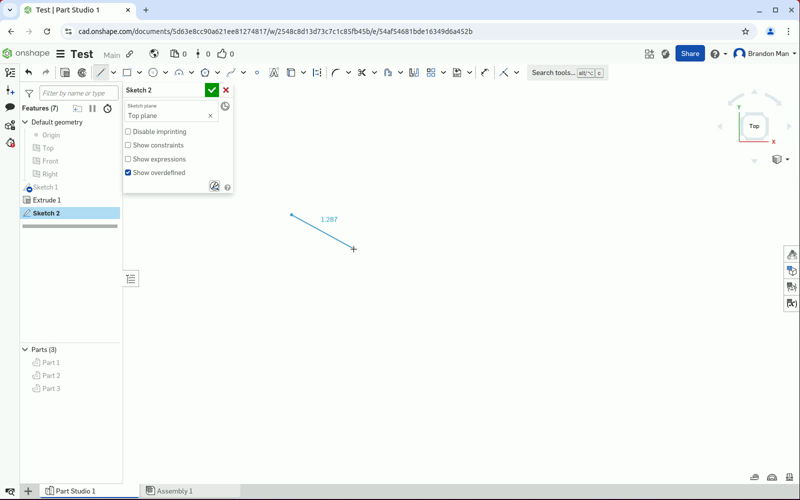
click(353, 248)
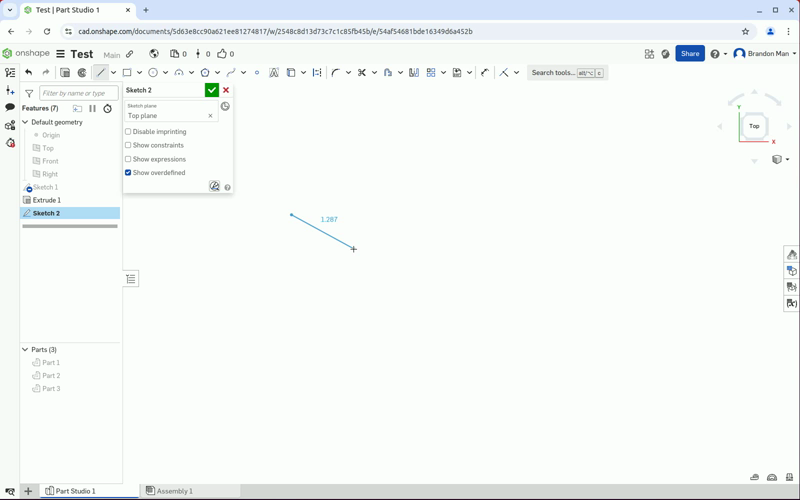
scroll(-6)
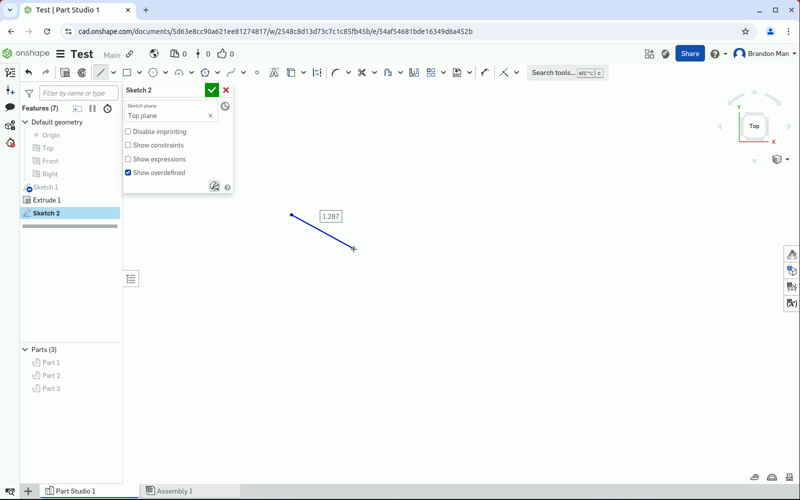
scroll(-6)
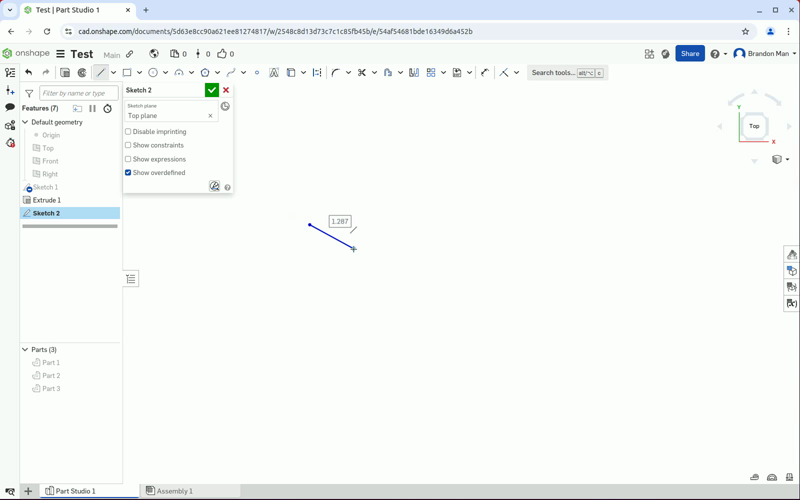
scroll(-6)
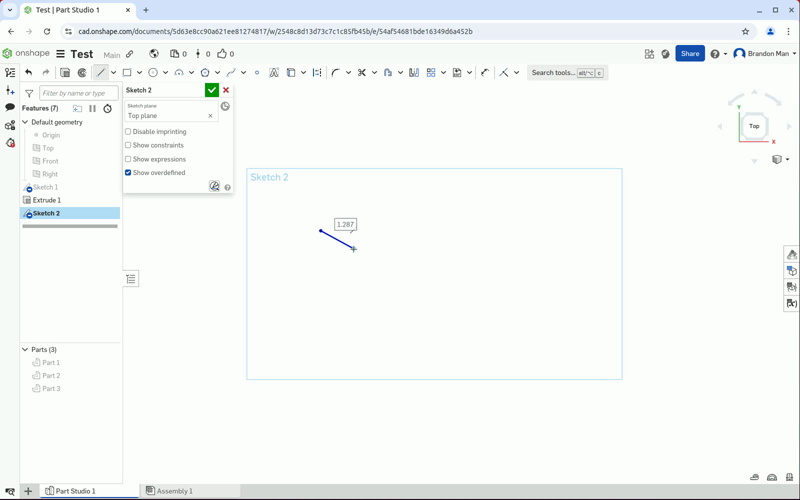
scroll(-6)
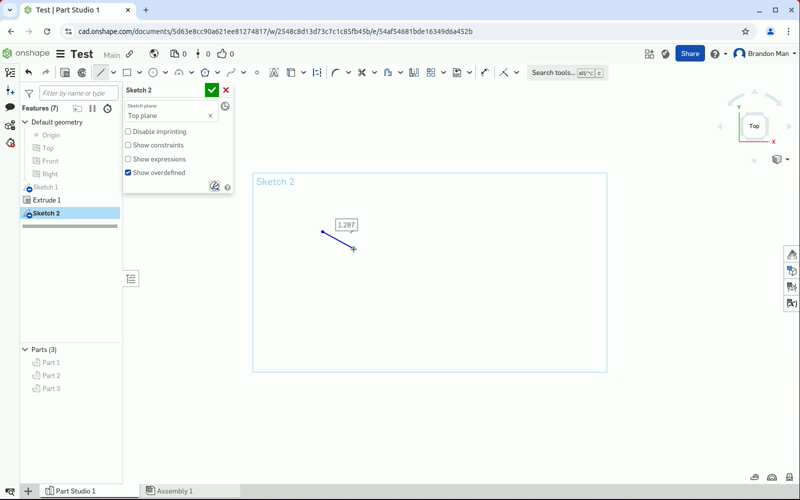
scroll(-6)
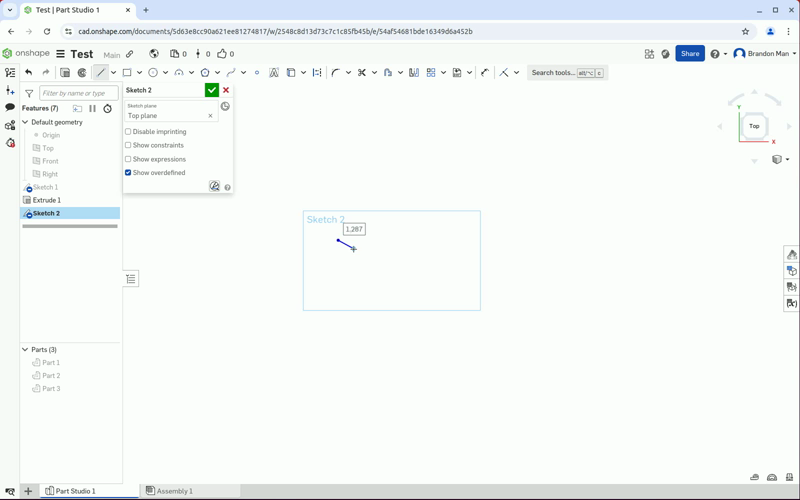
scroll(-6)
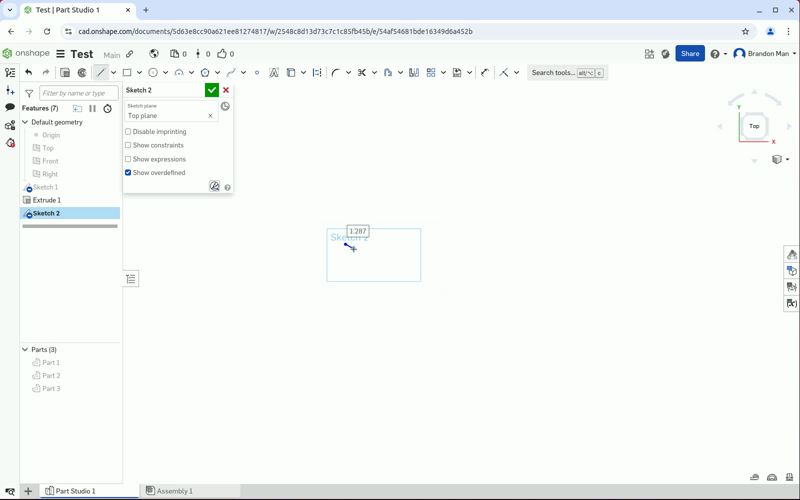
scroll(-6)
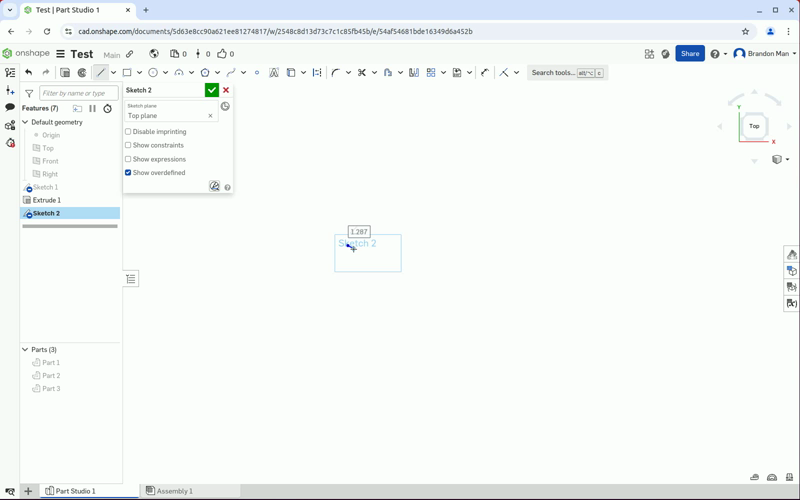
key_up(shift)
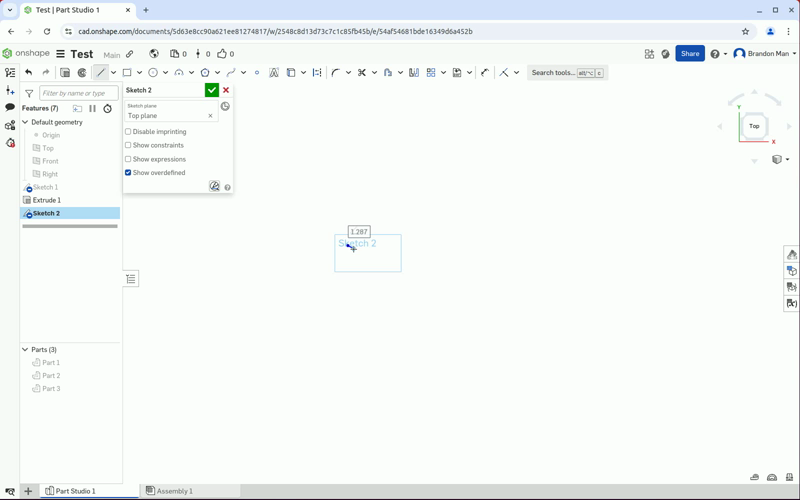
key(esc)
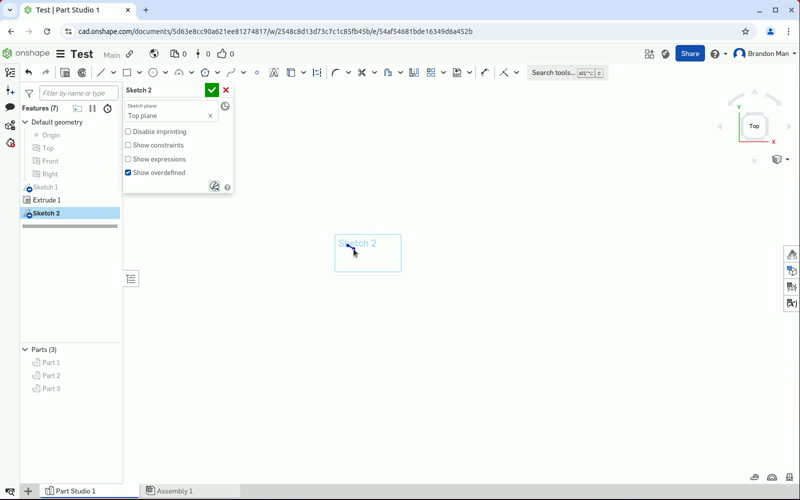
key(a)
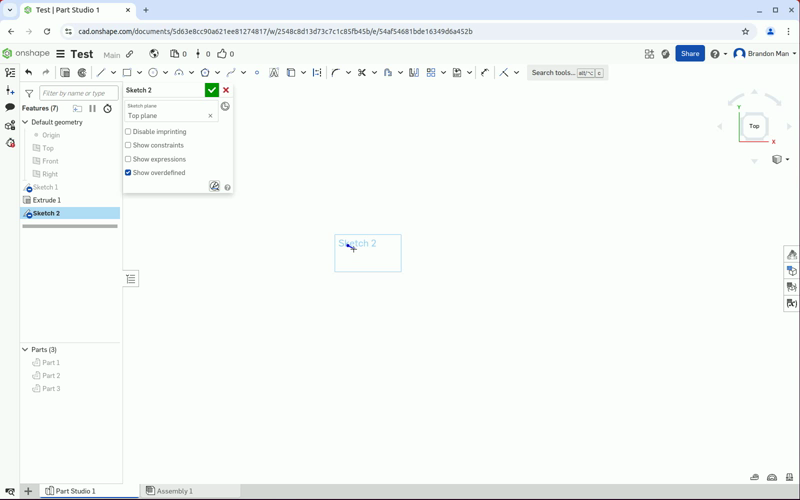
mouse_move(353, 248)
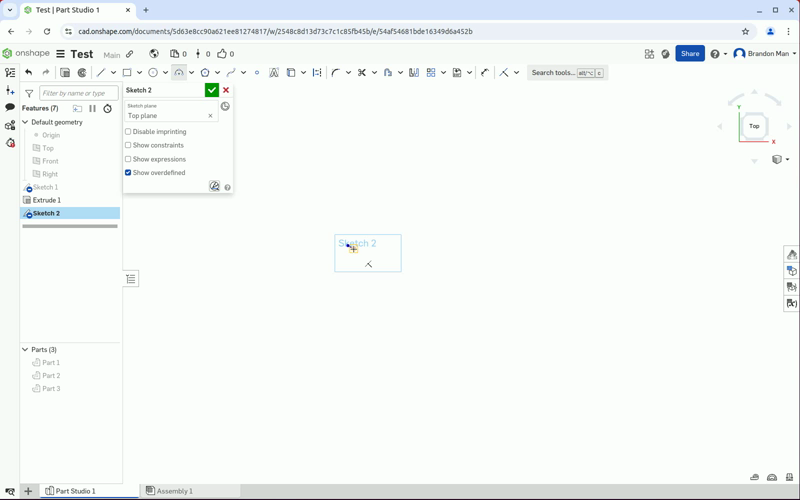
click(353, 248)
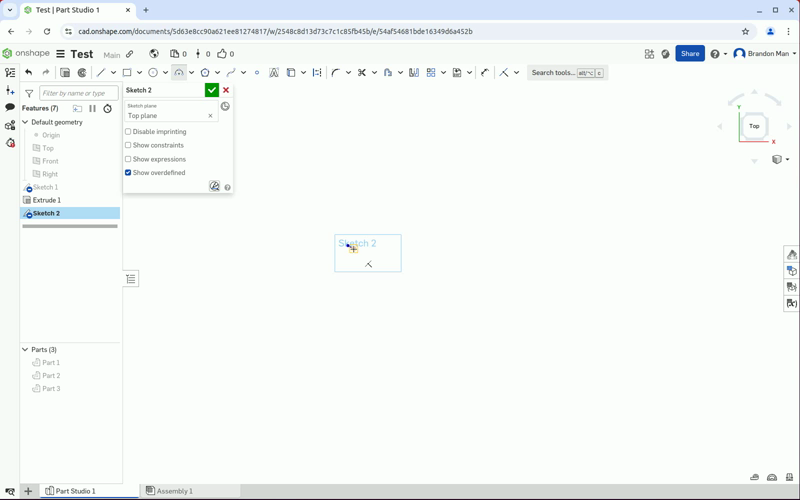
key_down(shift)
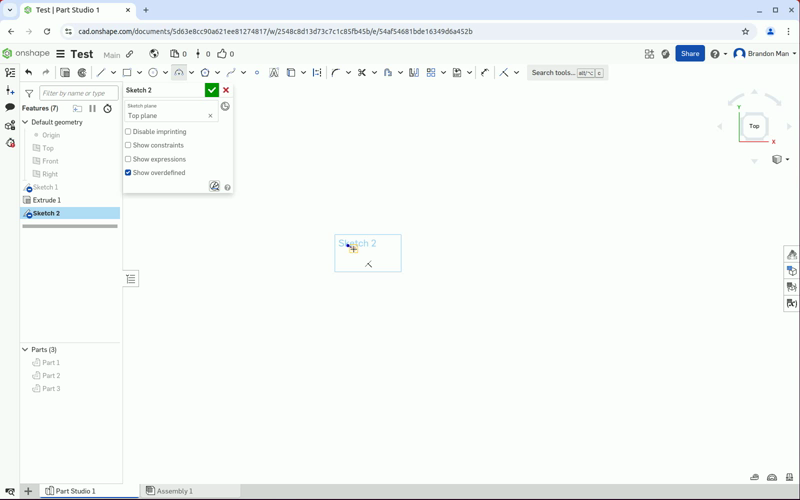
mouse_move(348, 239)
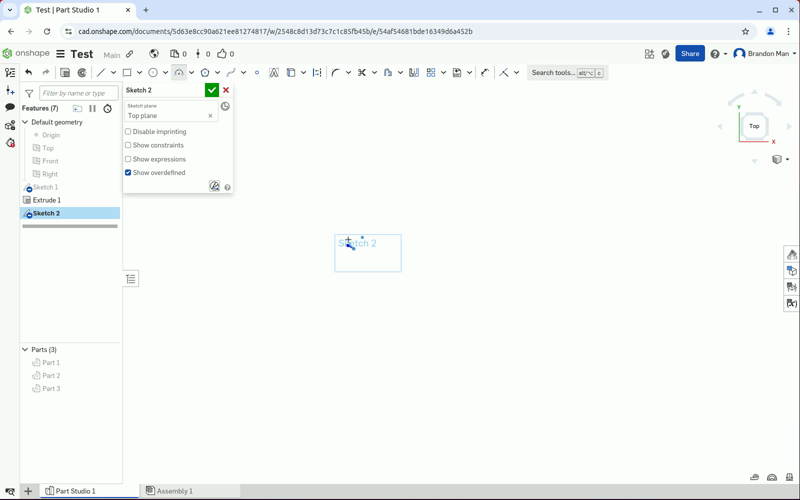
click(348, 239)
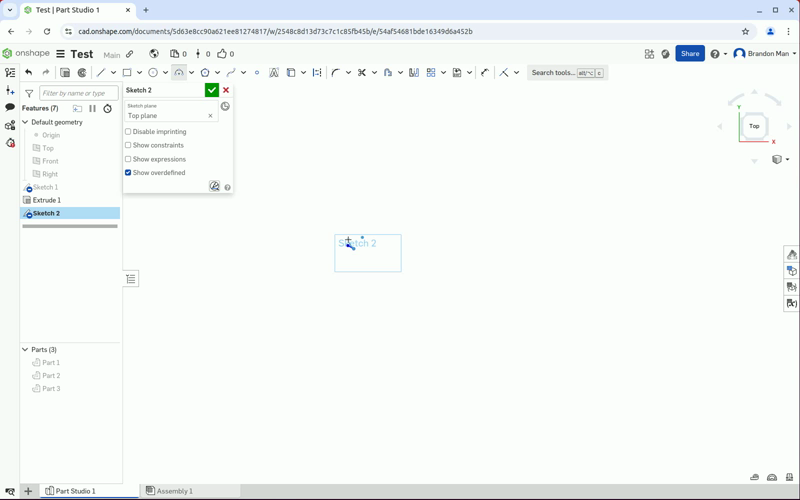
mouse_move(349, 244)
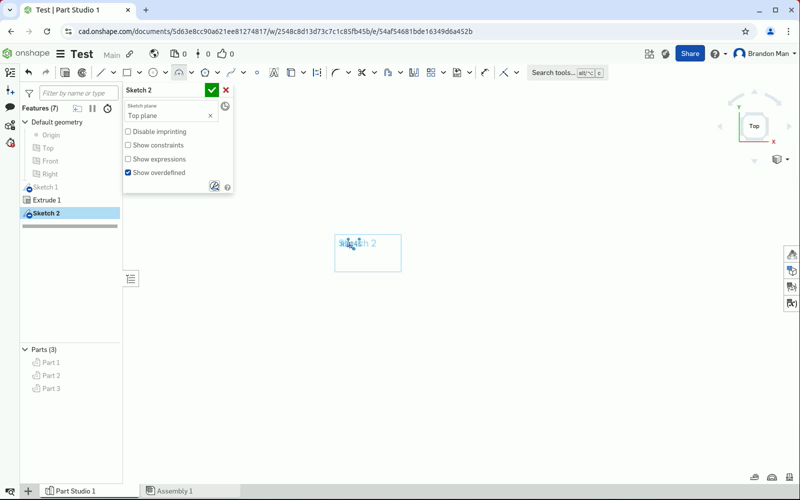
scroll(6)
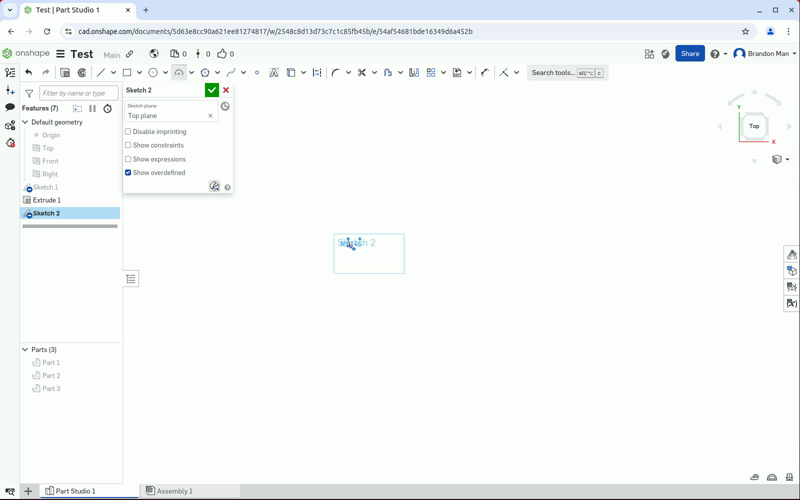
scroll(6)
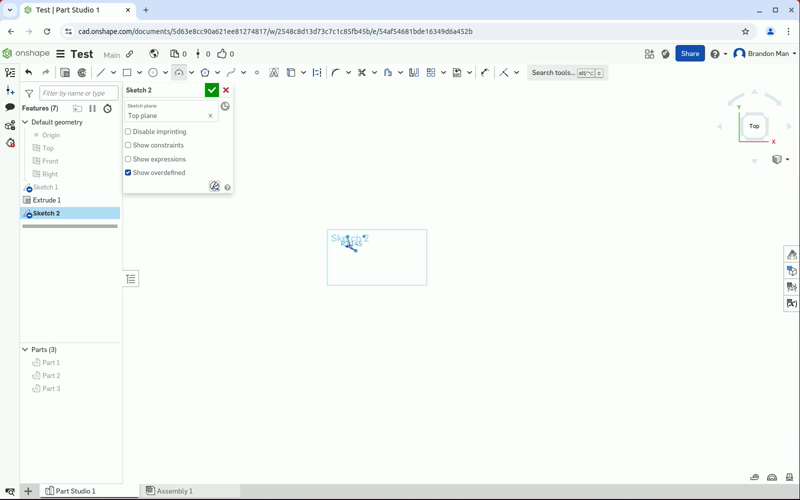
scroll(6)
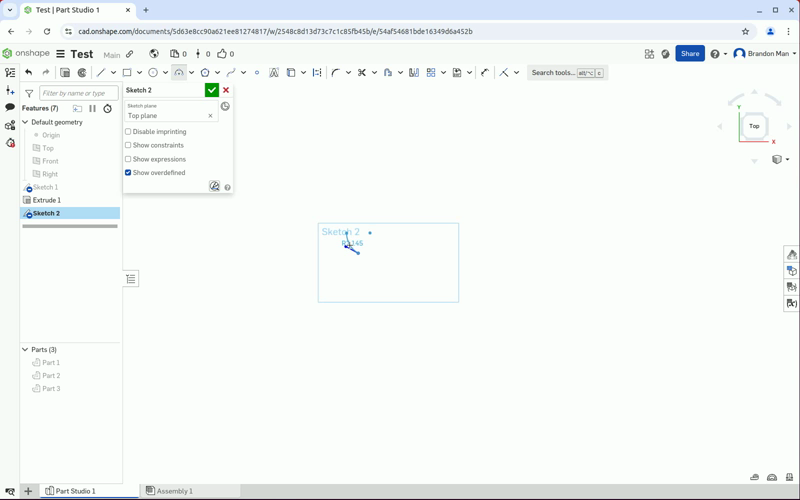
scroll(6)
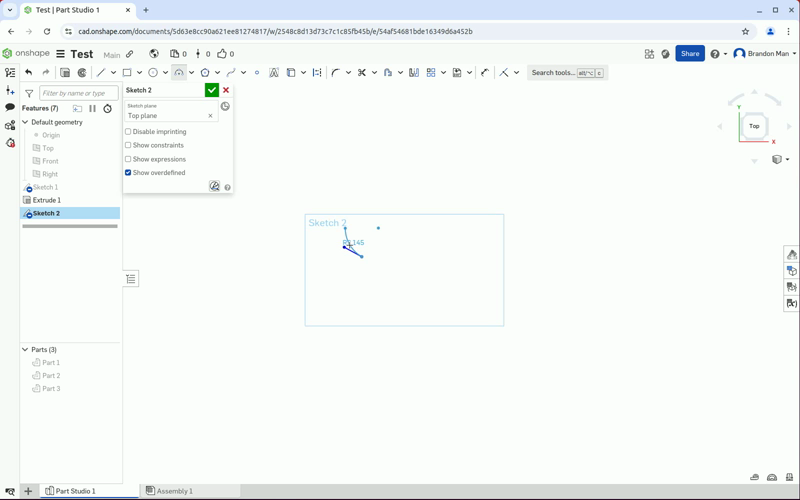
scroll(6)
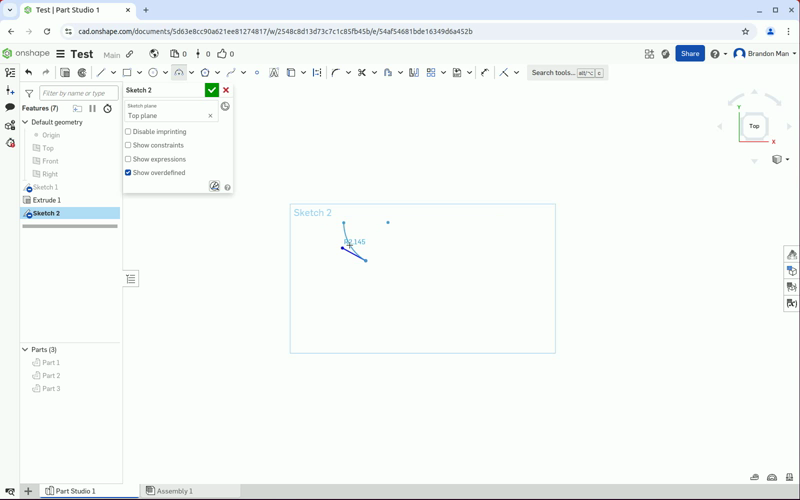
scroll(6)
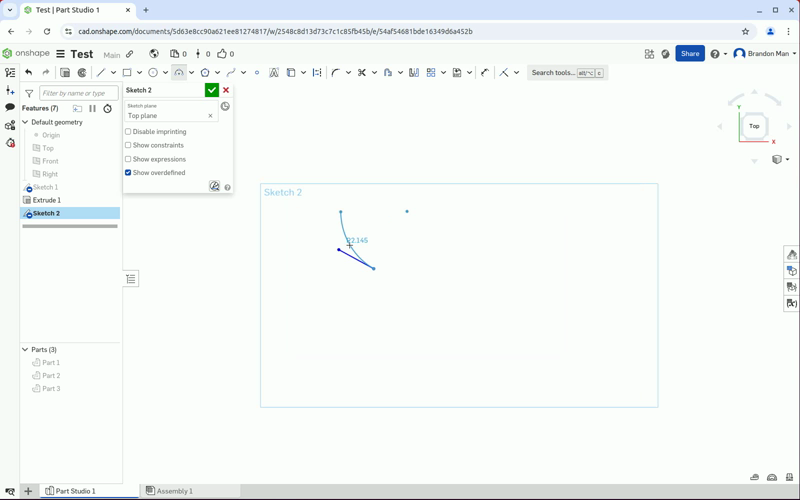
scroll(6)
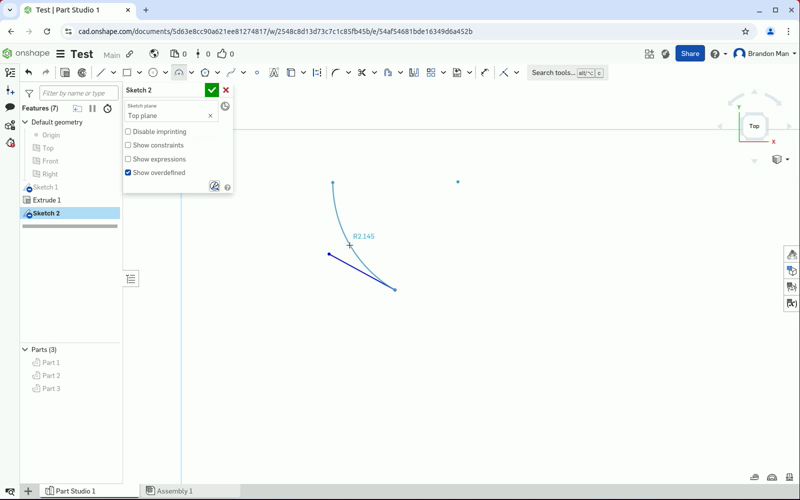
click(349, 244)
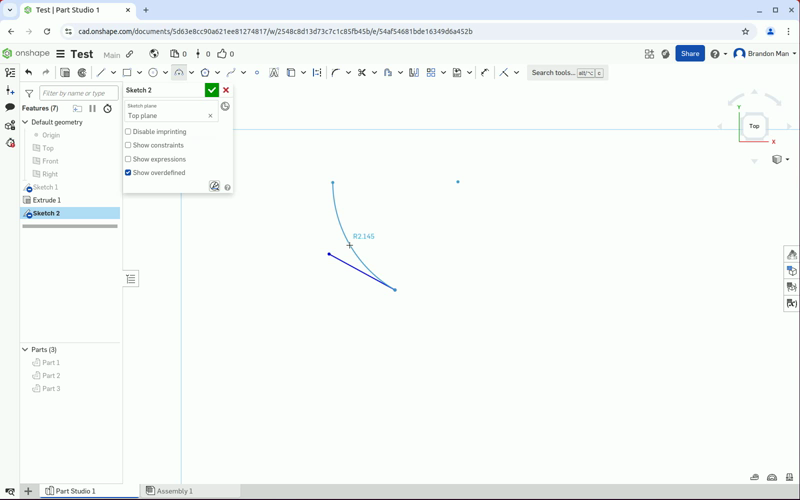
scroll(-6)
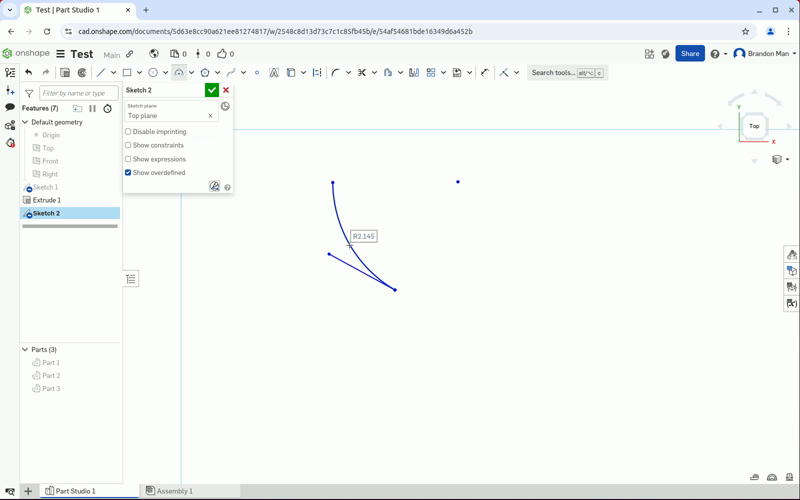
scroll(-6)
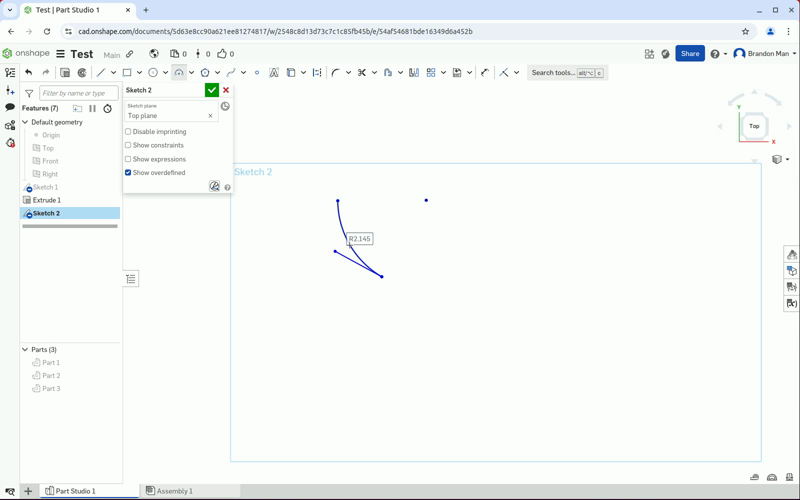
scroll(-6)
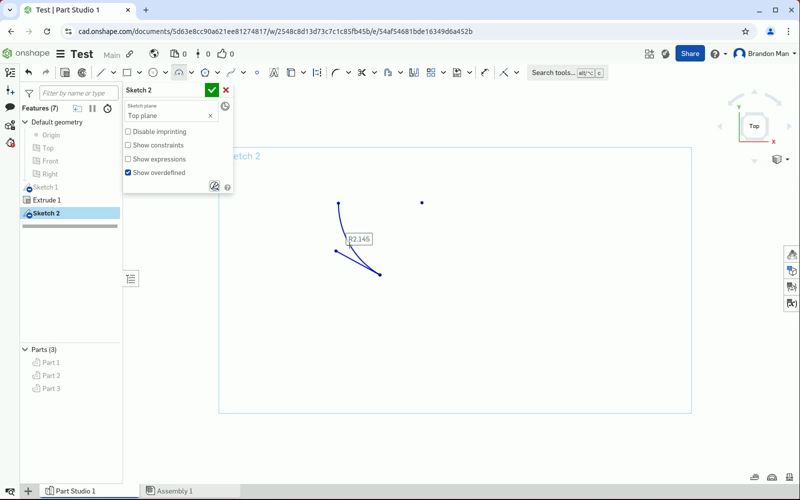
scroll(-6)
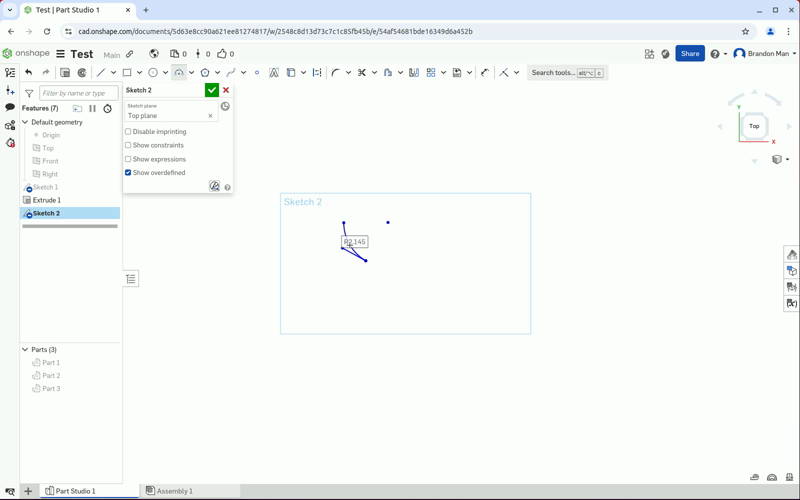
scroll(-6)
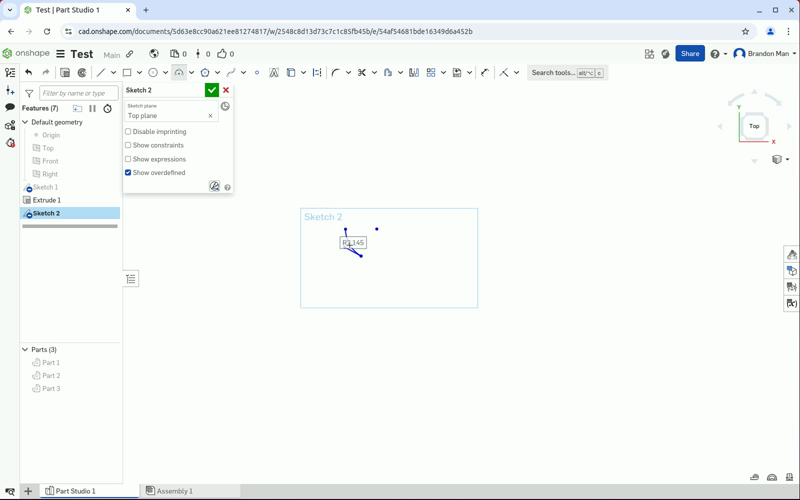
scroll(-6)
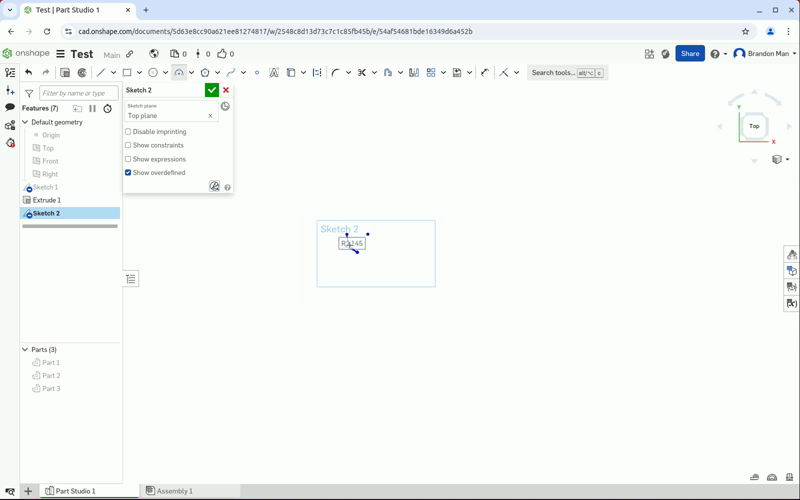
scroll(-6)
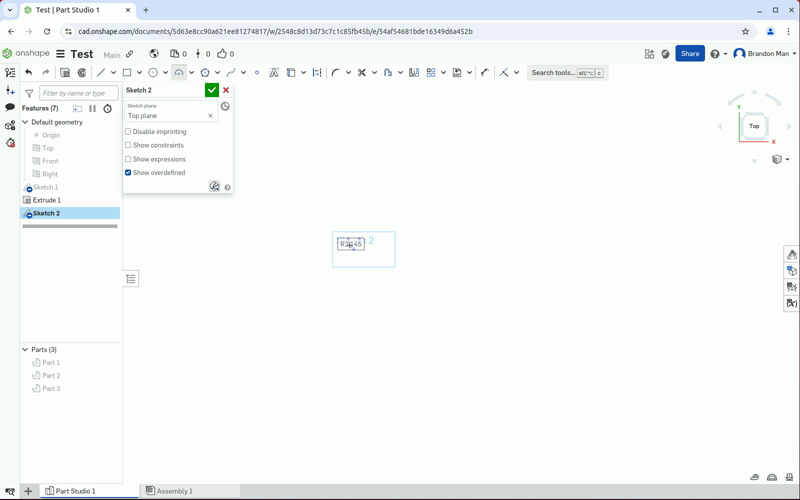
key_up(shift)
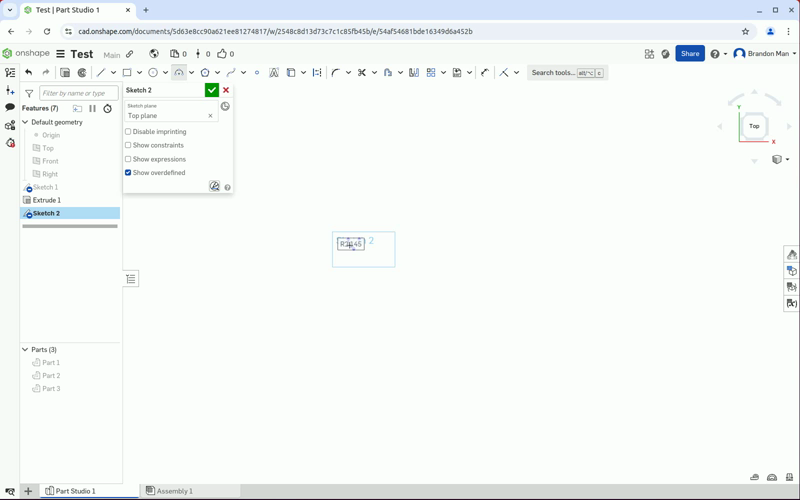
key(esc)
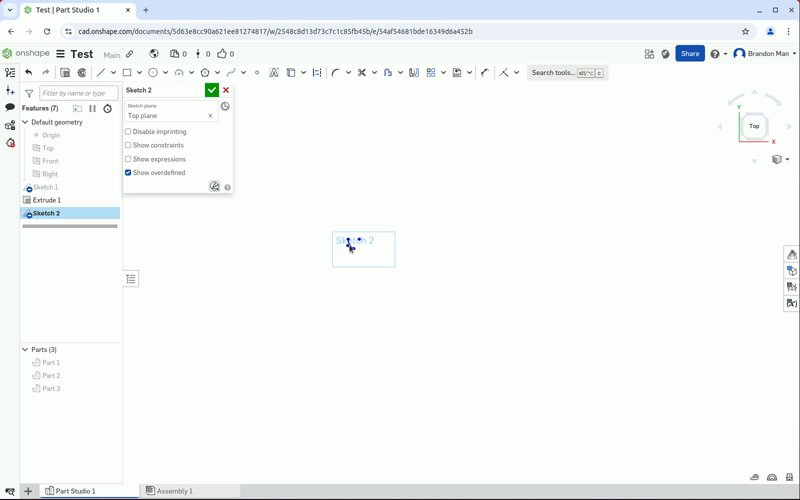
key(l)
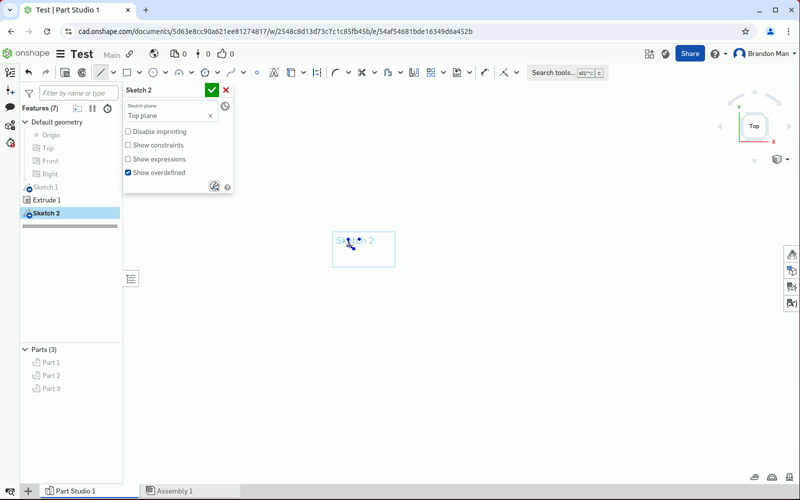
mouse_move(348, 239)
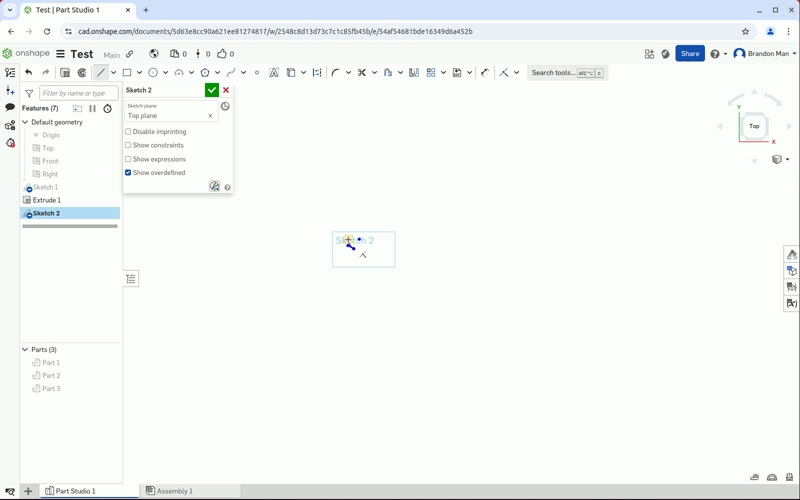
click(348, 239)
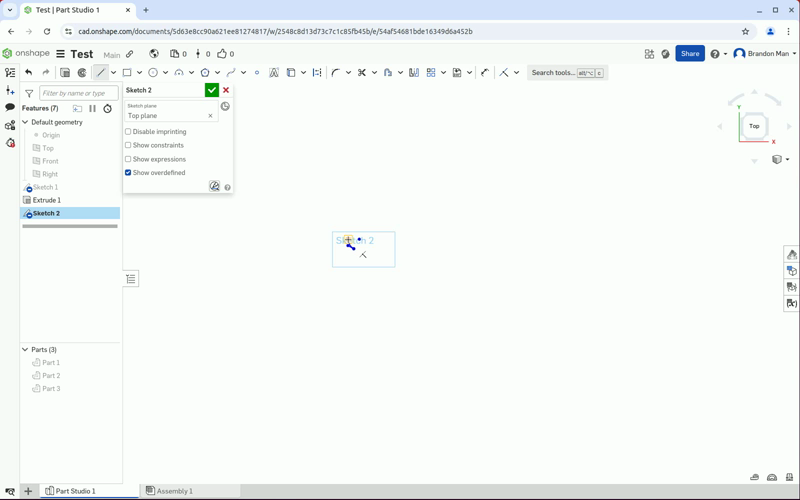
mouse_move(378, 239)
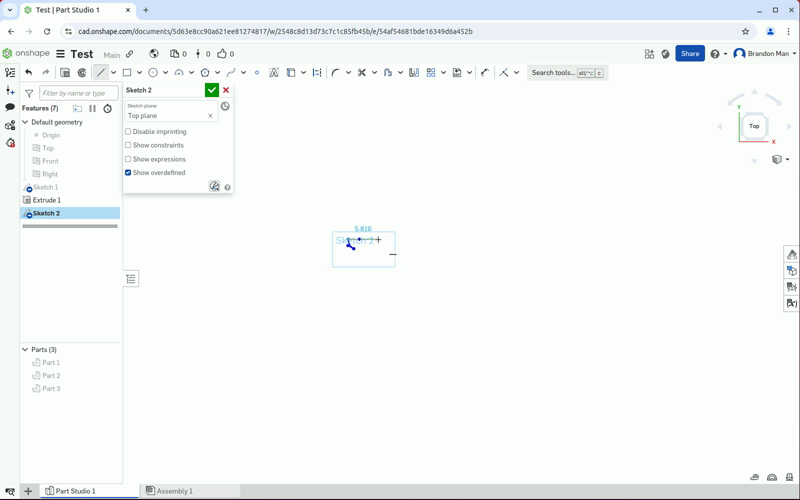
key_down(shift)
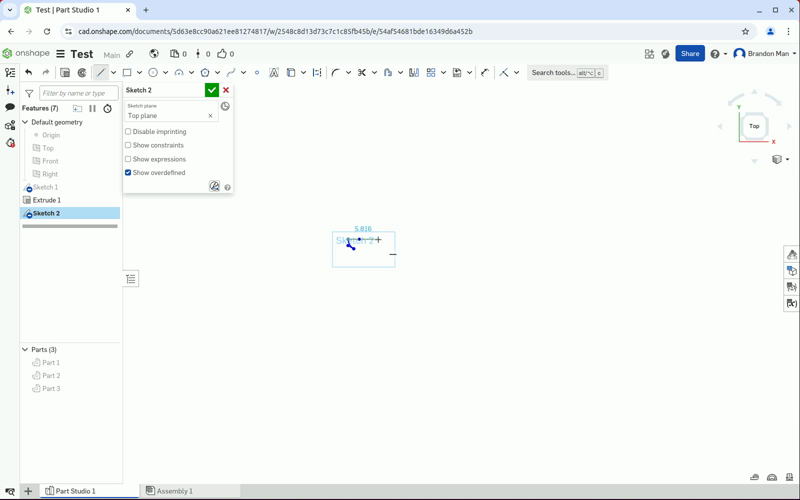
mouse_move(348, 245)
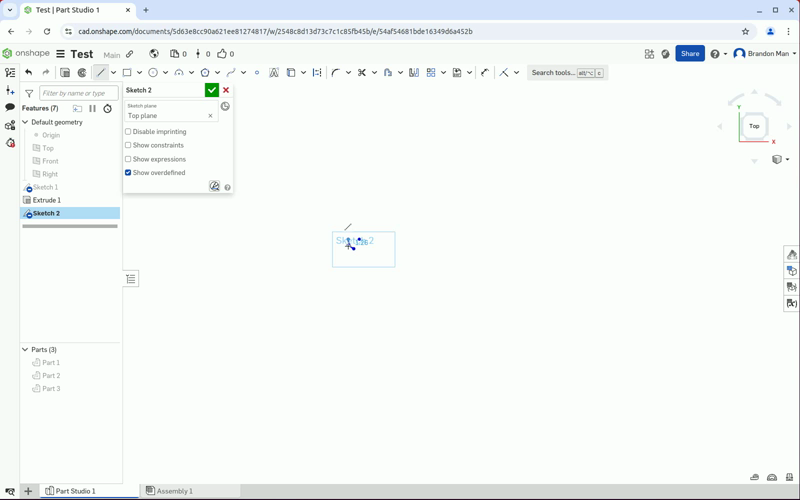
scroll(6)
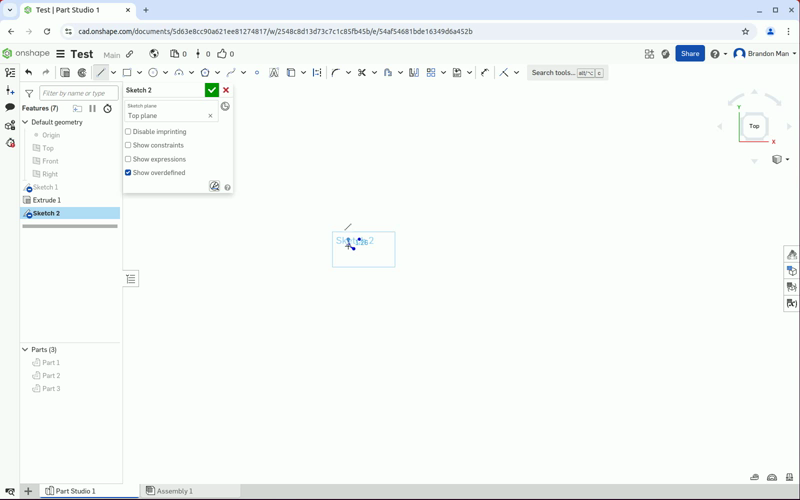
scroll(6)
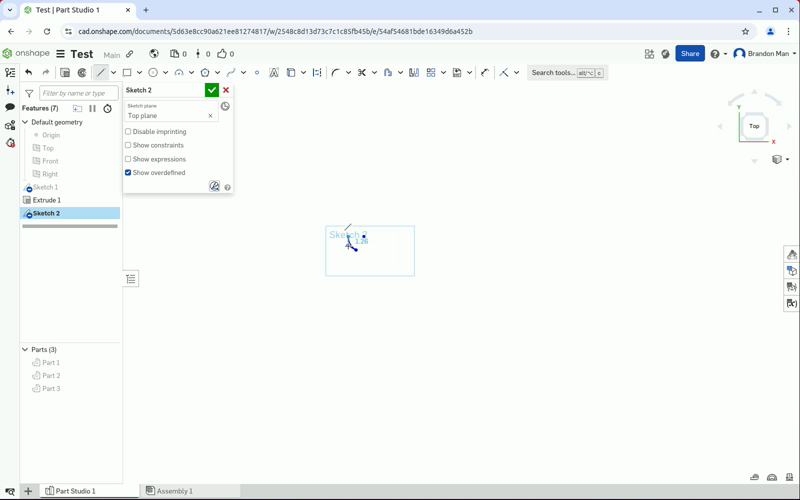
scroll(6)
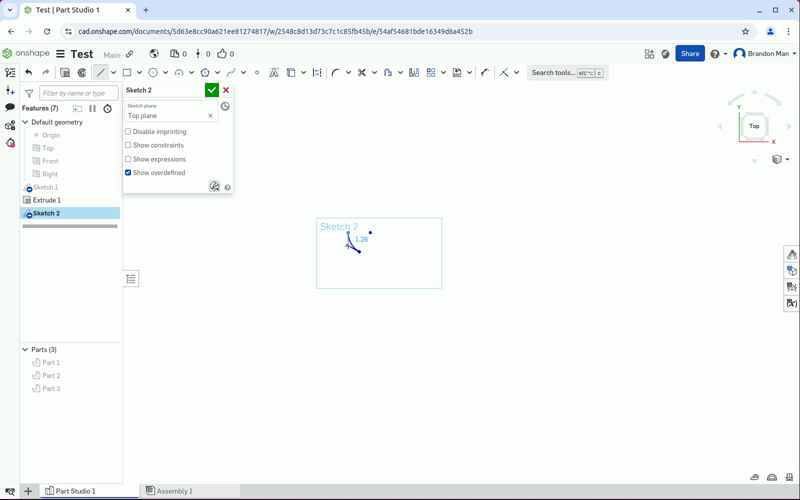
scroll(6)
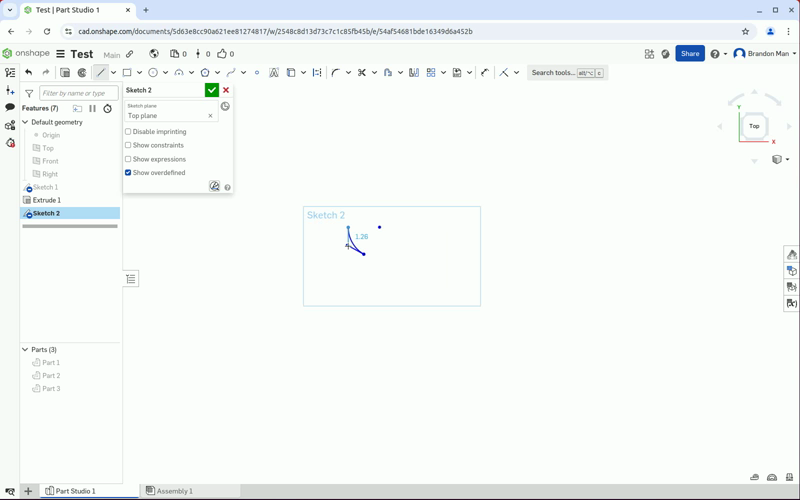
scroll(6)
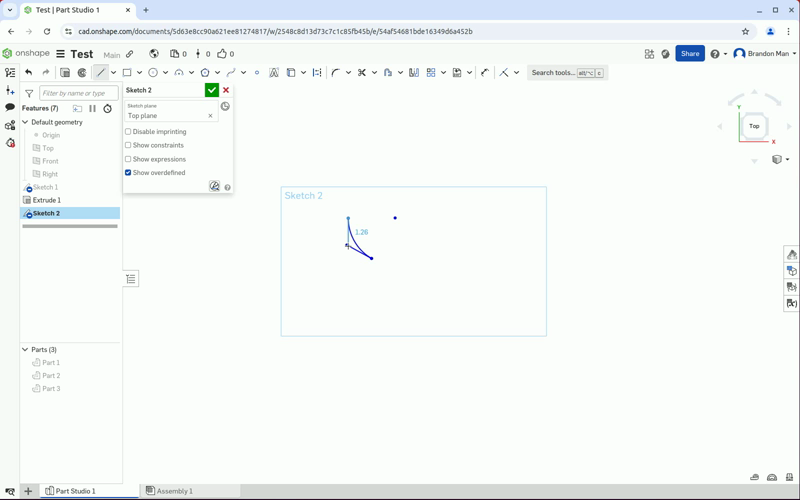
scroll(6)
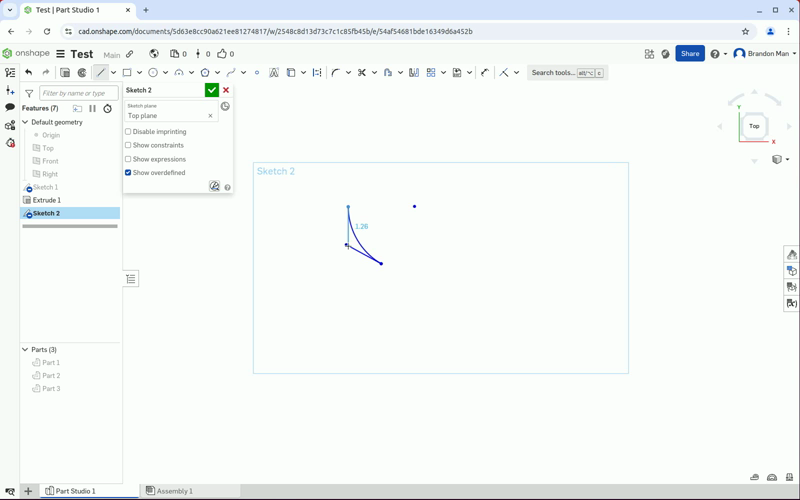
scroll(6)
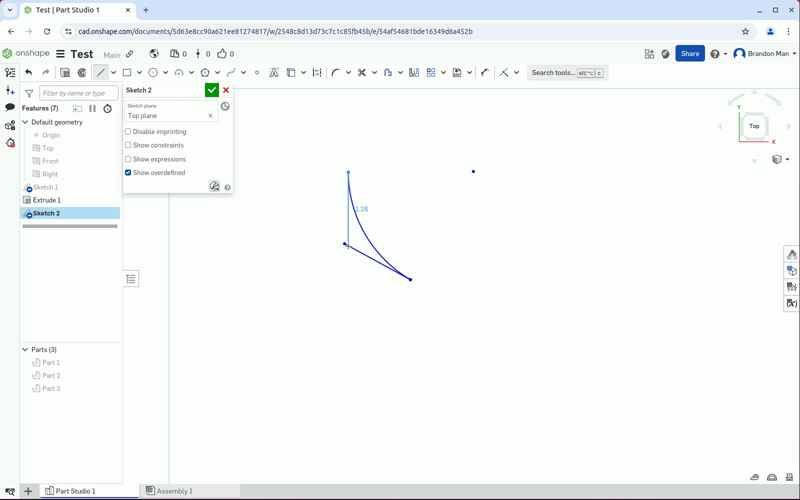
key_up(shift)
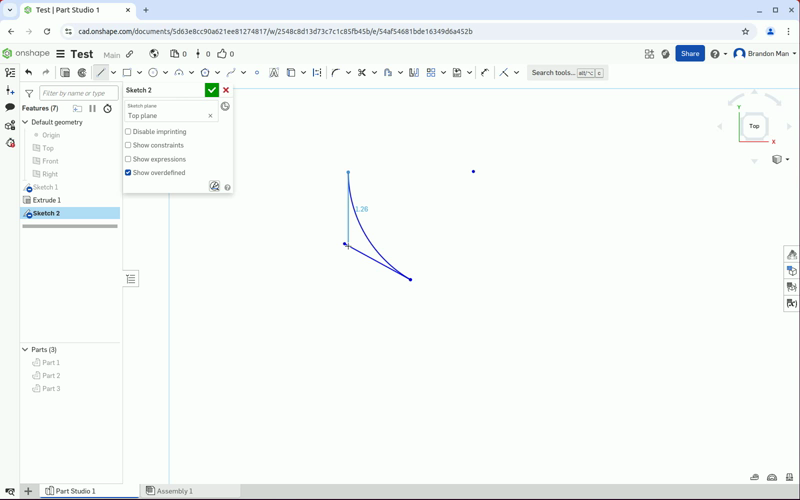
click(348, 245)
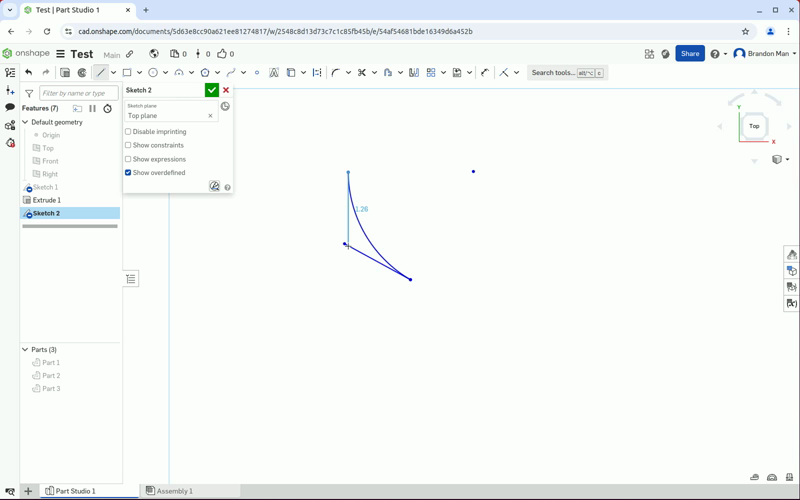
scroll(-6)
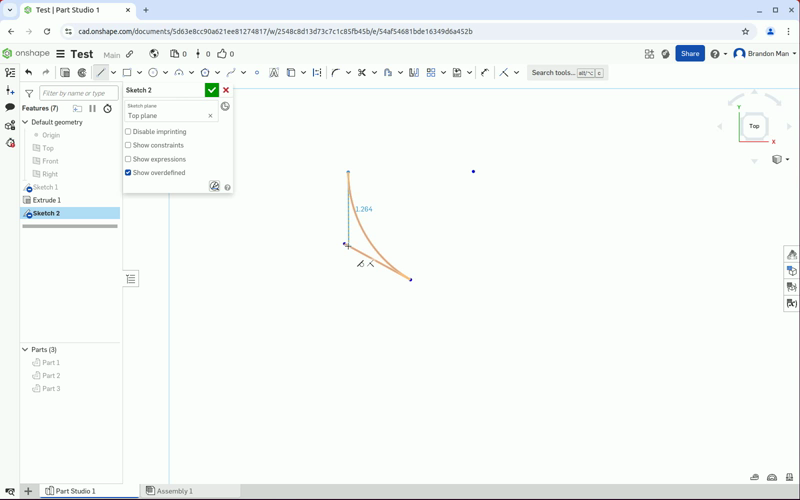
scroll(-6)
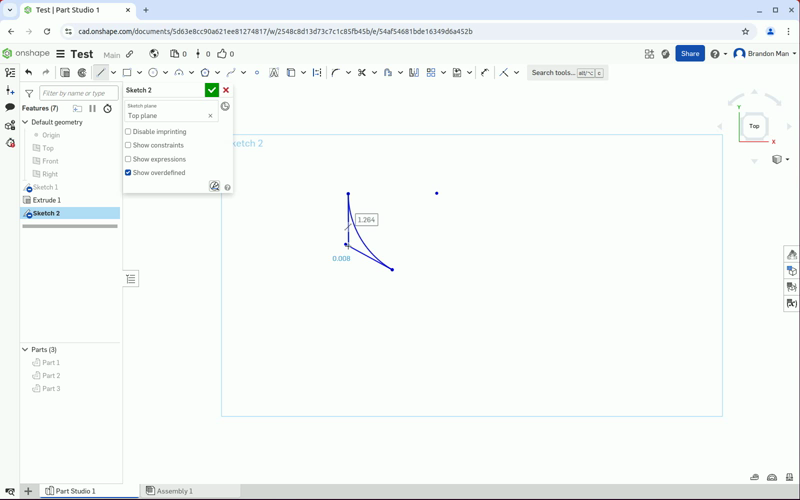
scroll(-6)
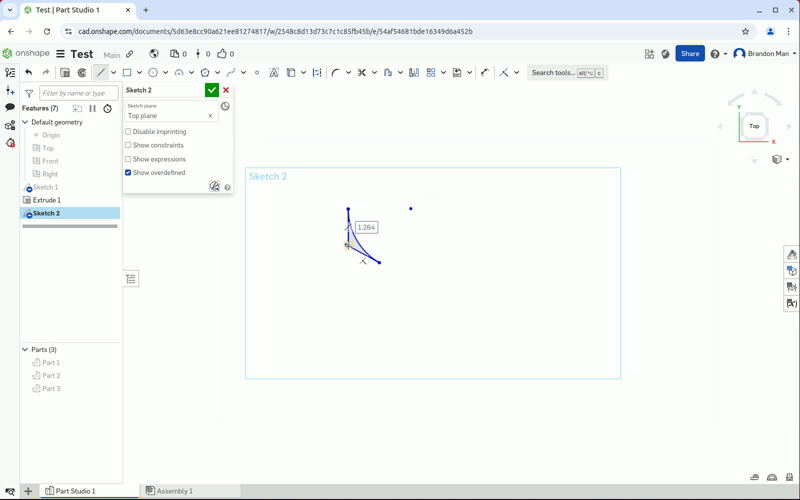
scroll(-6)
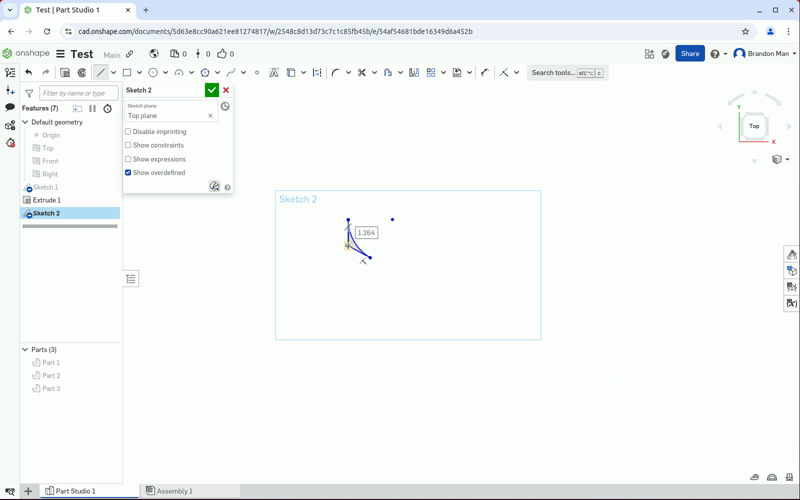
scroll(-6)
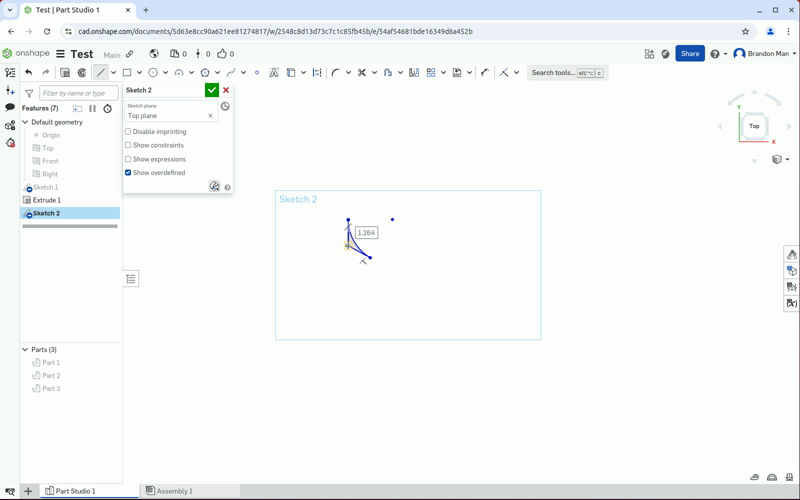
scroll(-6)
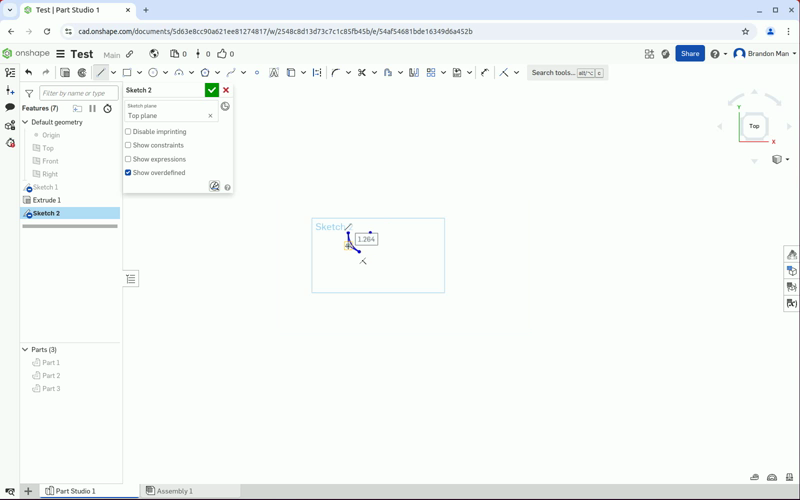
scroll(-6)
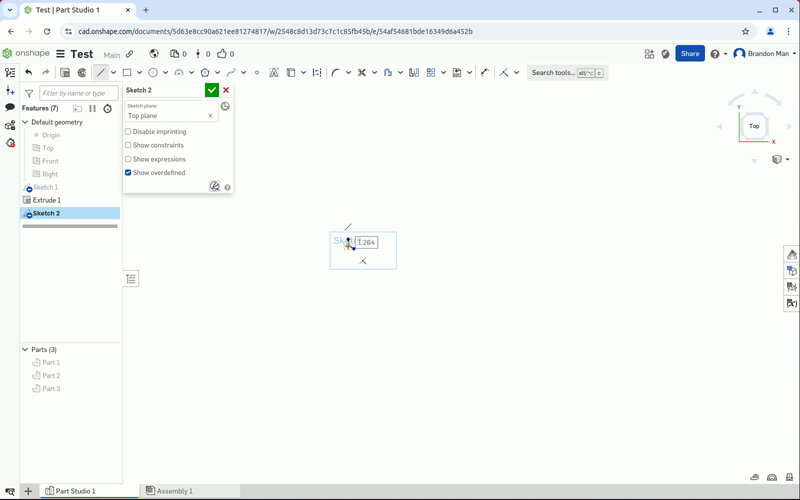
key(esc)
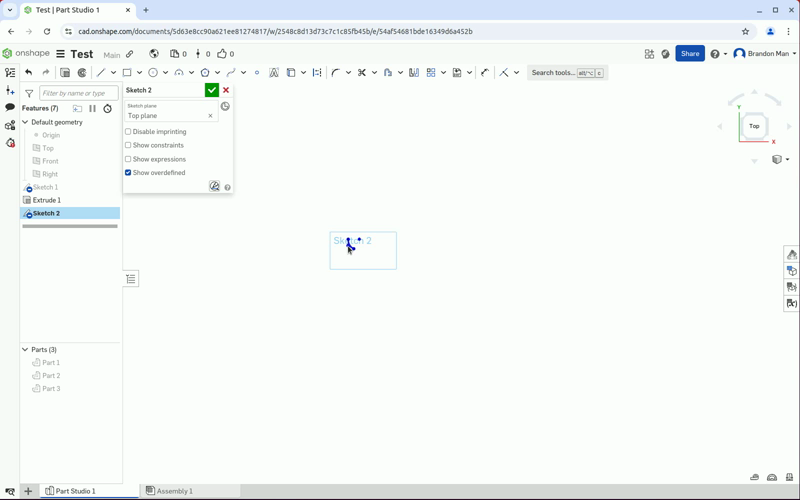
mouse_move(348, 243)
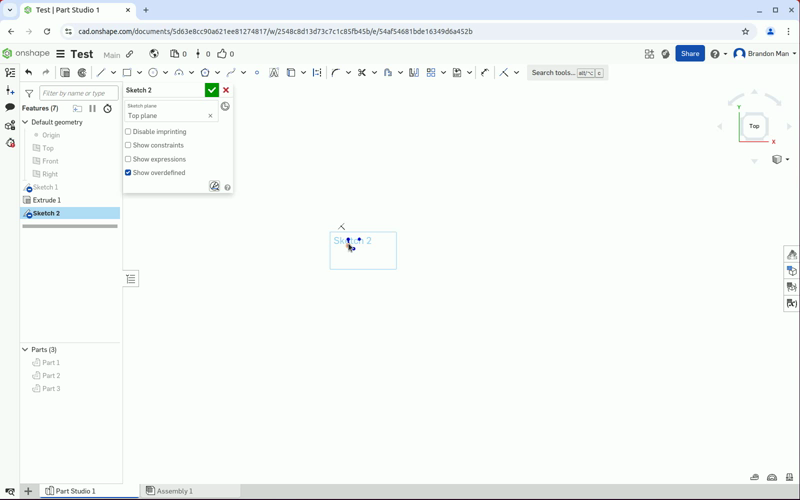
scroll(6)
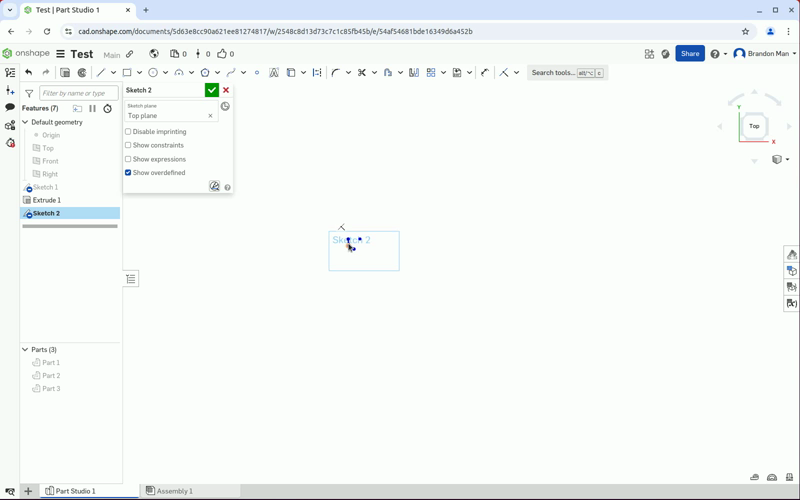
scroll(6)
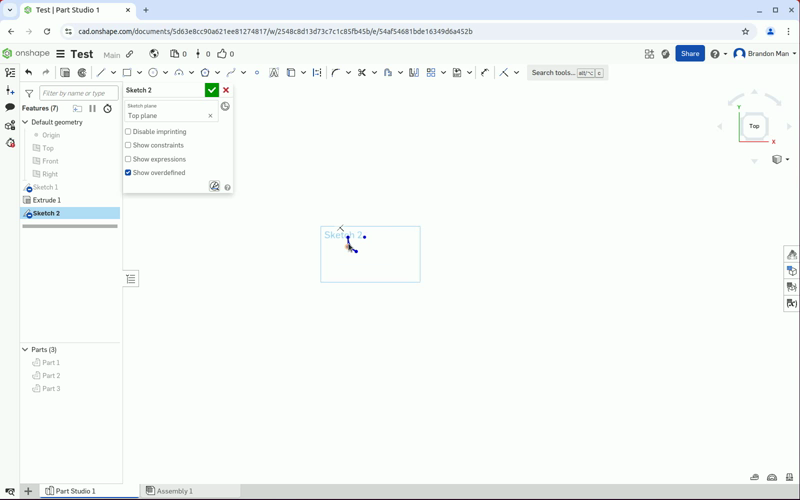
scroll(6)
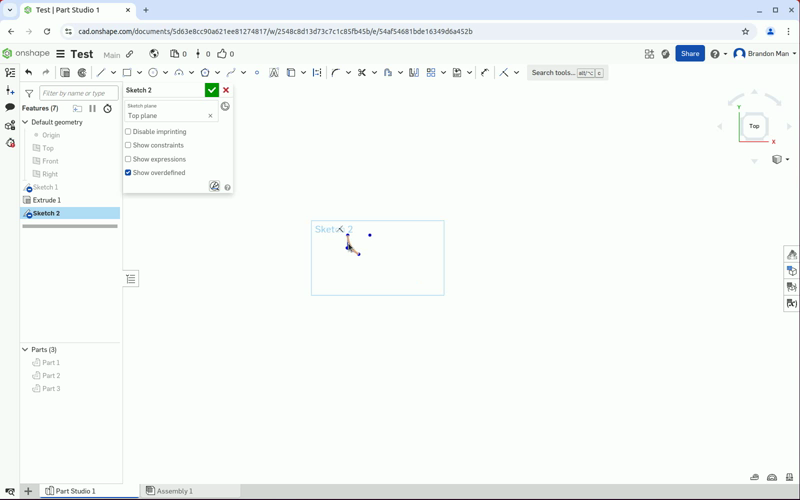
scroll(6)
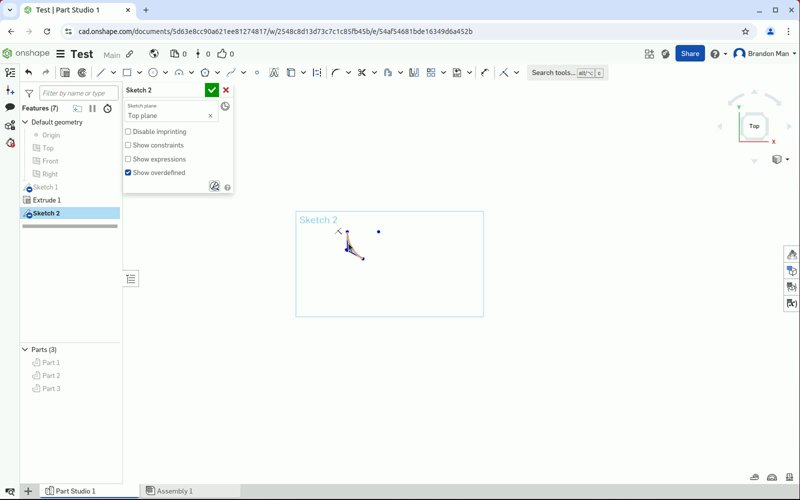
scroll(6)
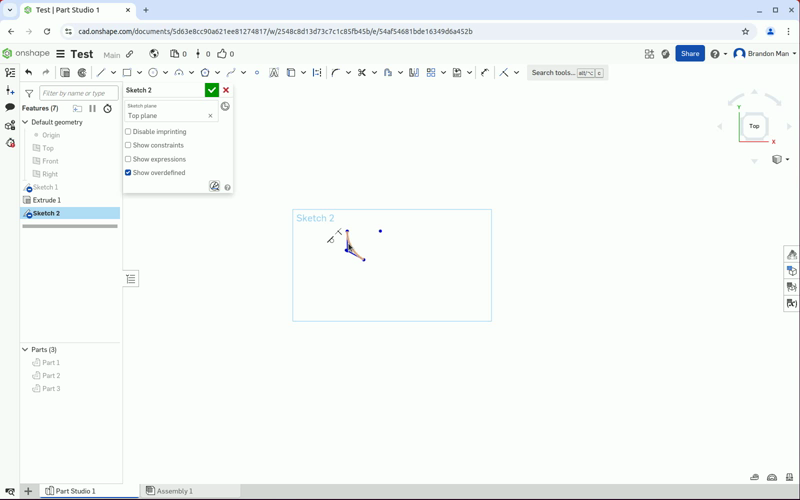
scroll(6)
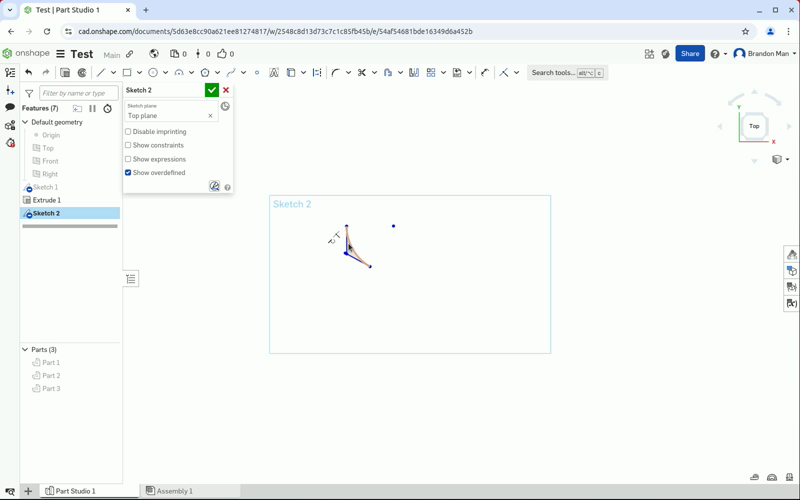
scroll(6)
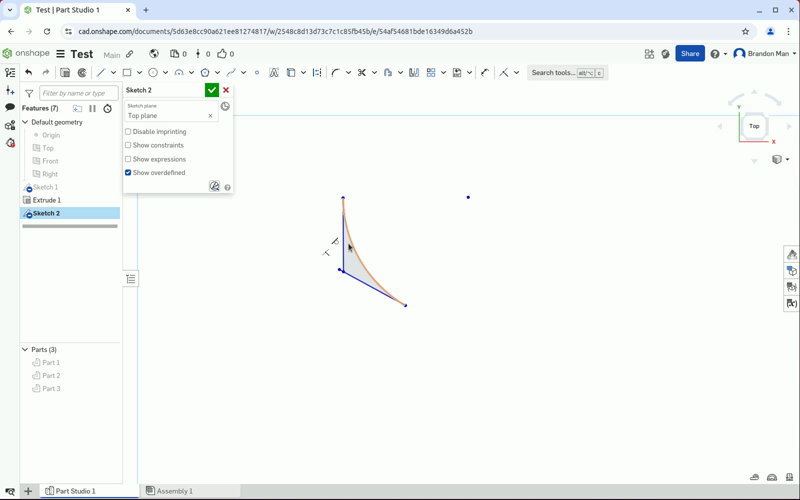
click(348, 243)
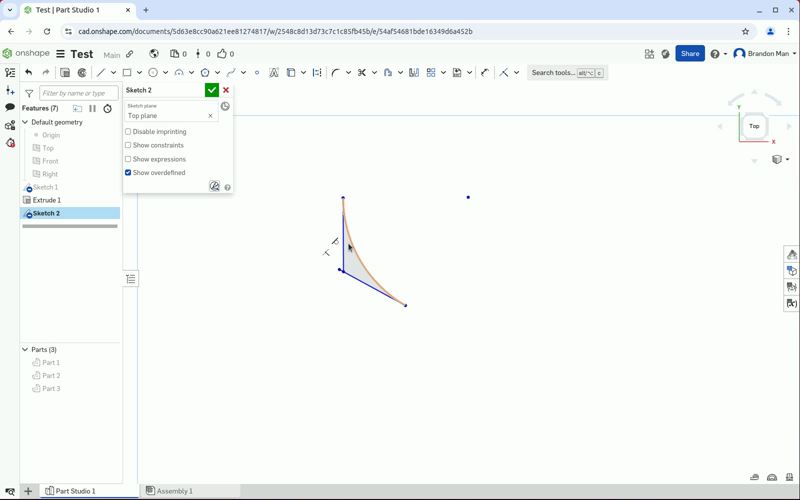
scroll(-6)
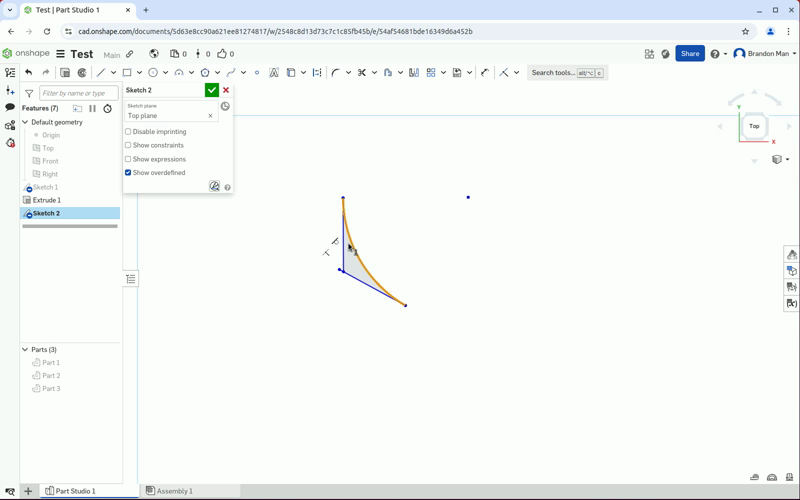
scroll(-6)
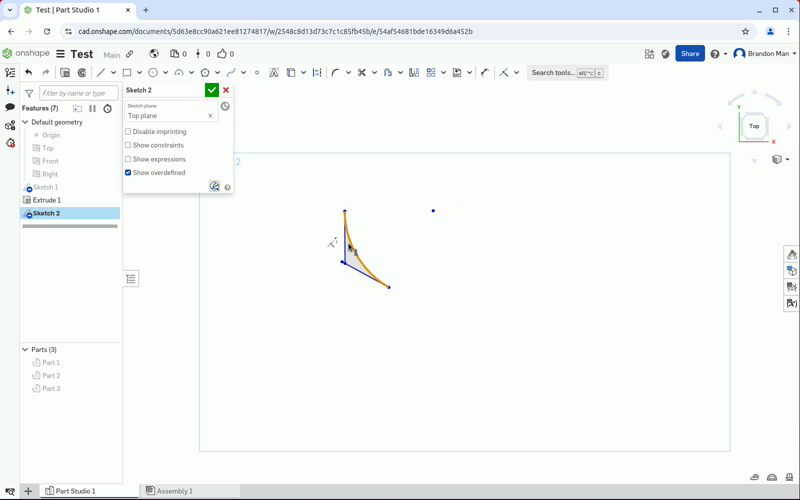
scroll(-6)
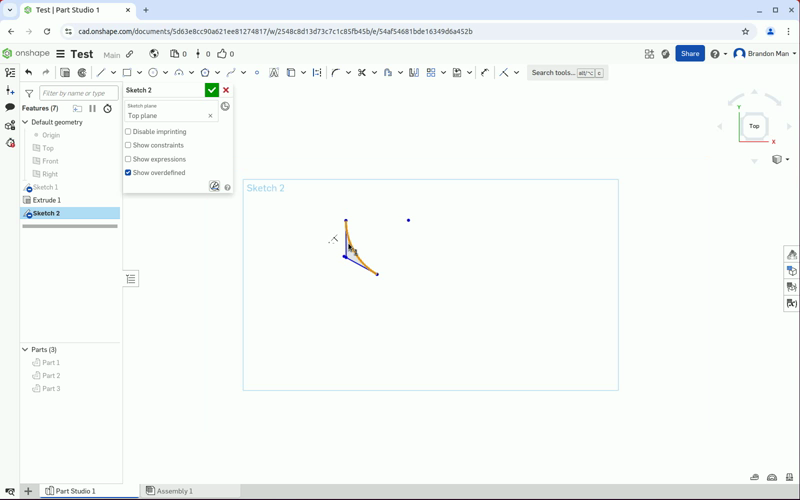
scroll(-6)
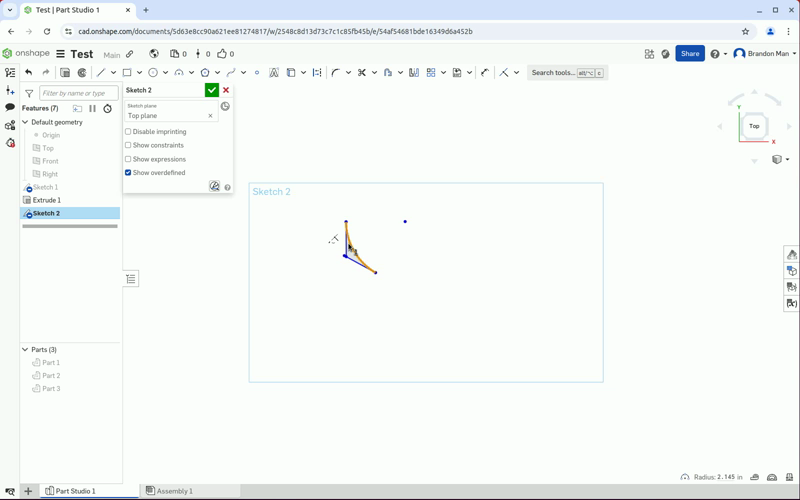
scroll(-6)
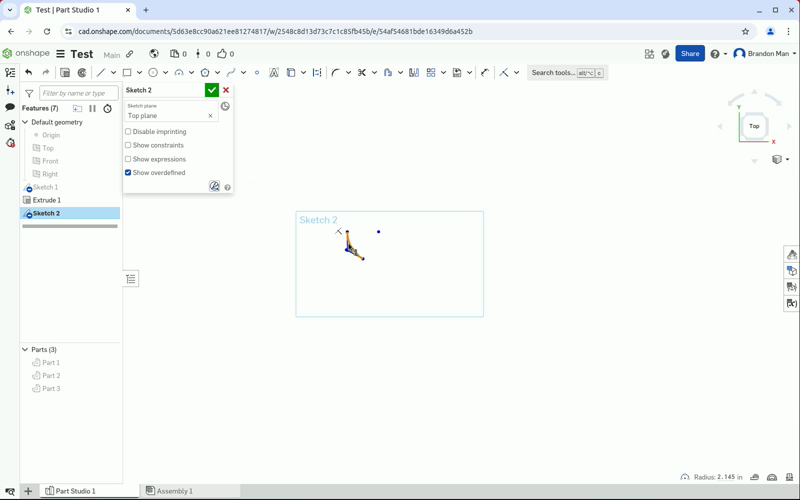
scroll(-6)
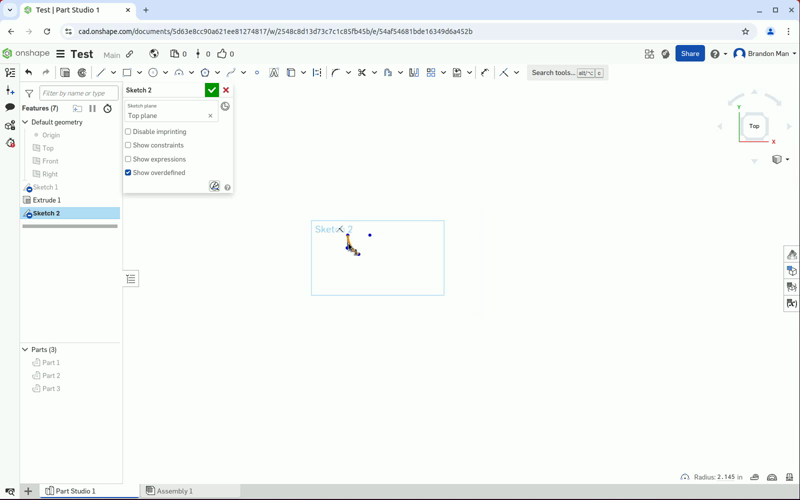
scroll(-6)
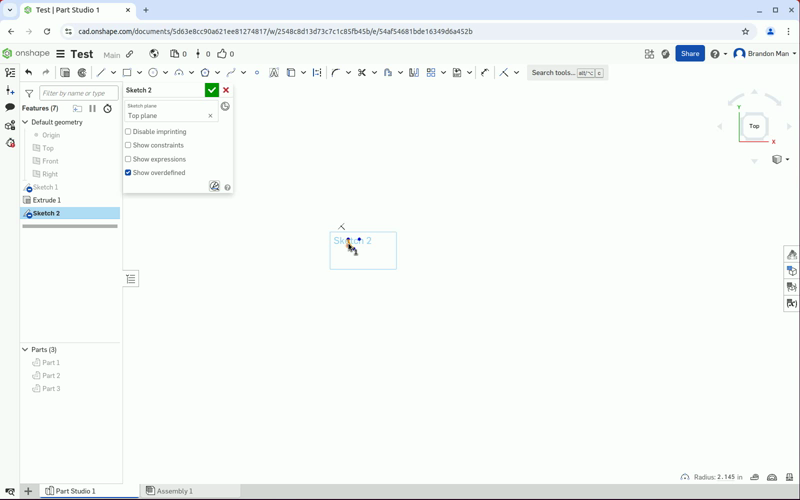
mouse_move(73, 352)
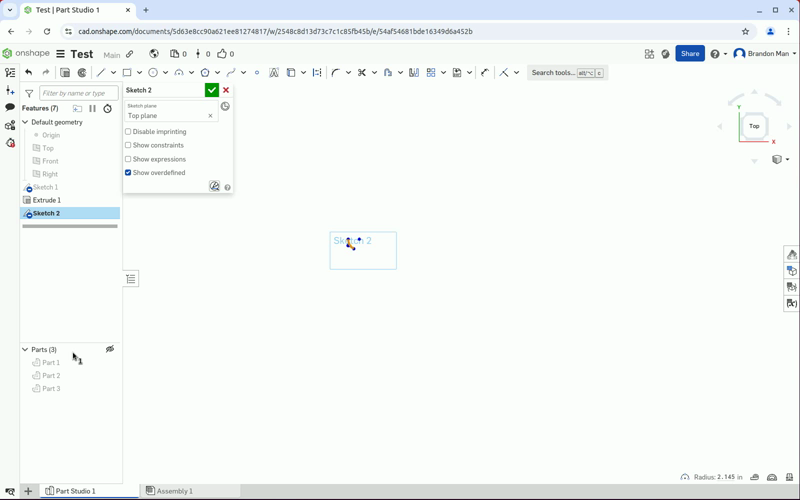
key(shift+y)
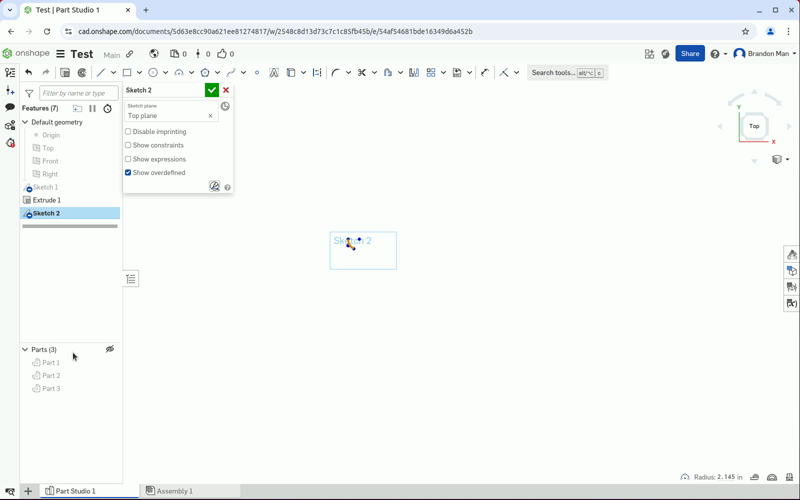
key(shift+e)
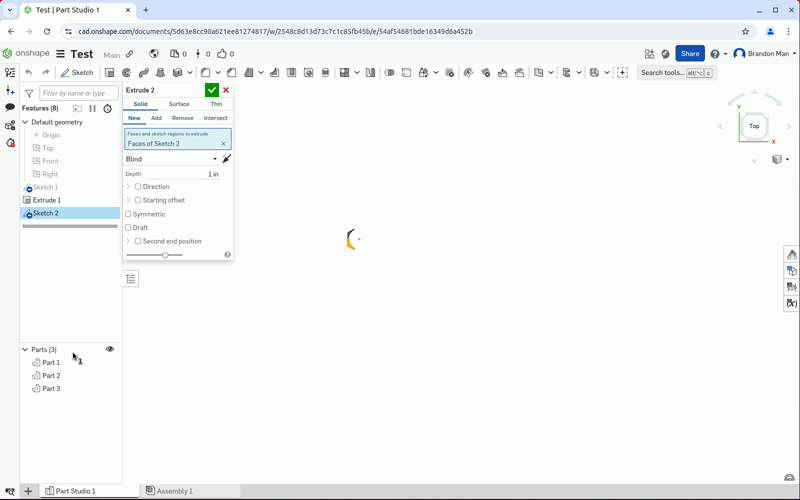
mouse_move(143, 106)
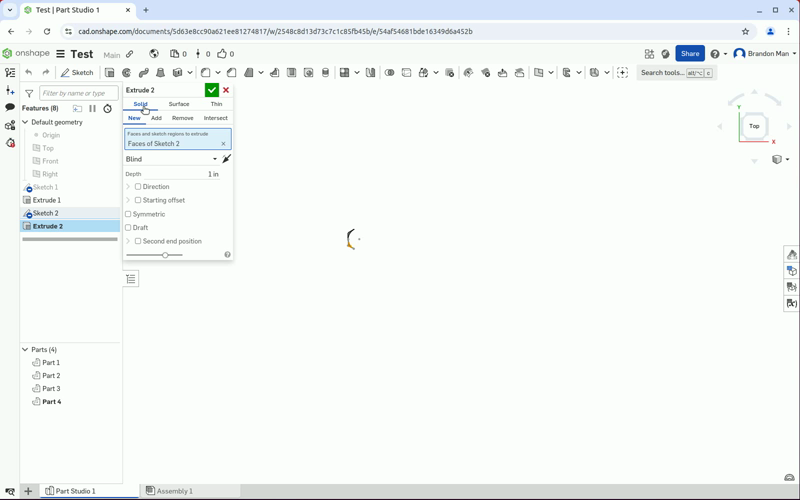
click(143, 106)
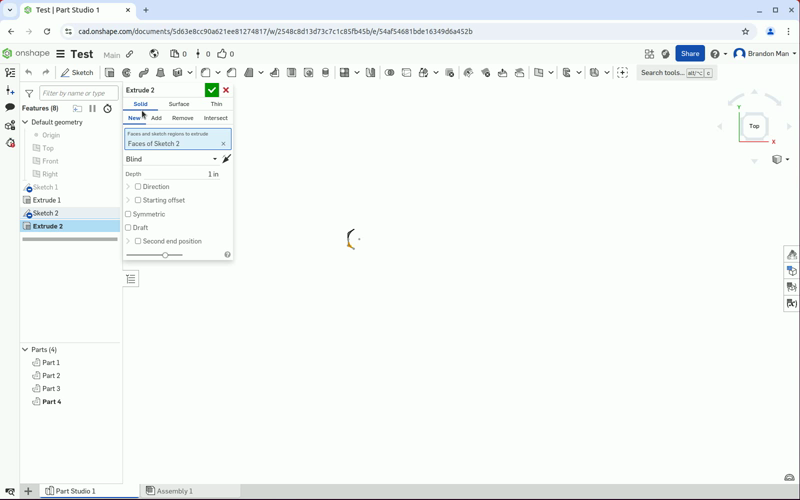
mouse_move(137, 120)
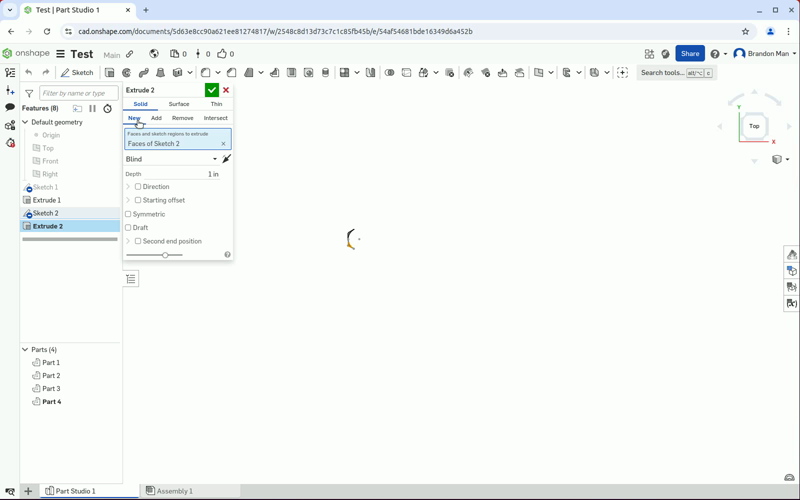
click(137, 120)
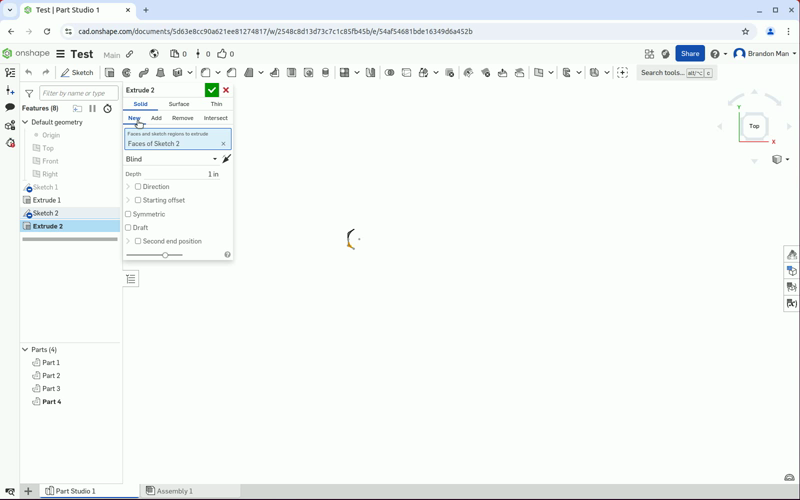
key(tab, 4)
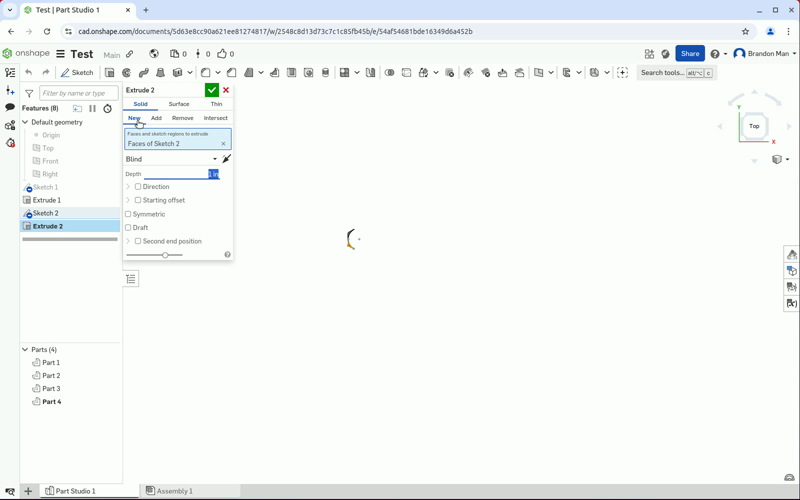
text(3.611)
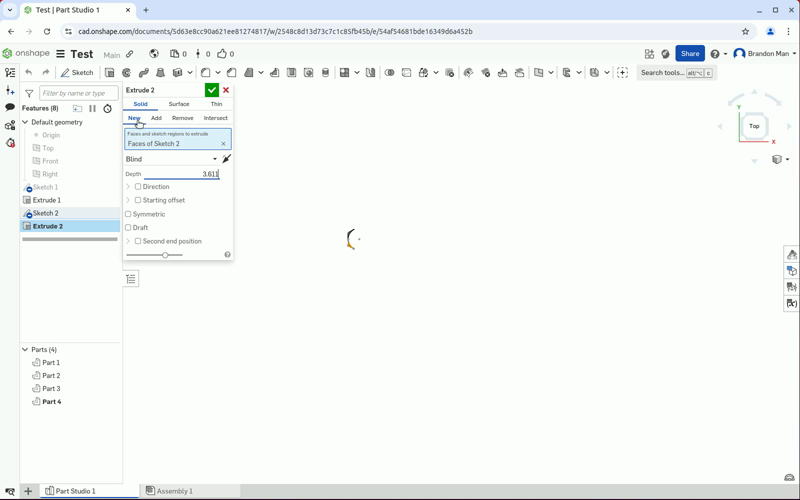
key(tab, 3)
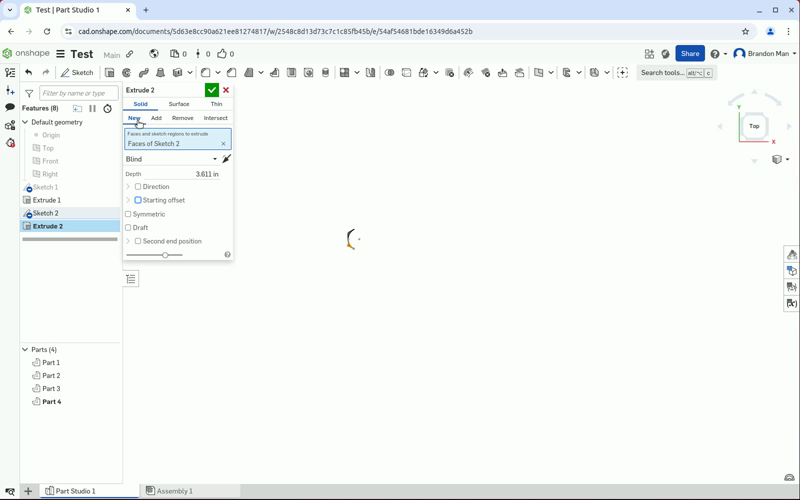
key(tab, 2)
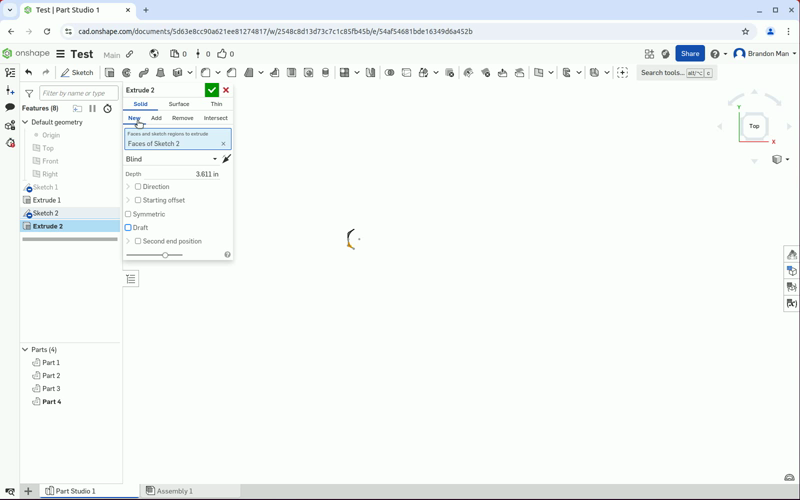
key(space)
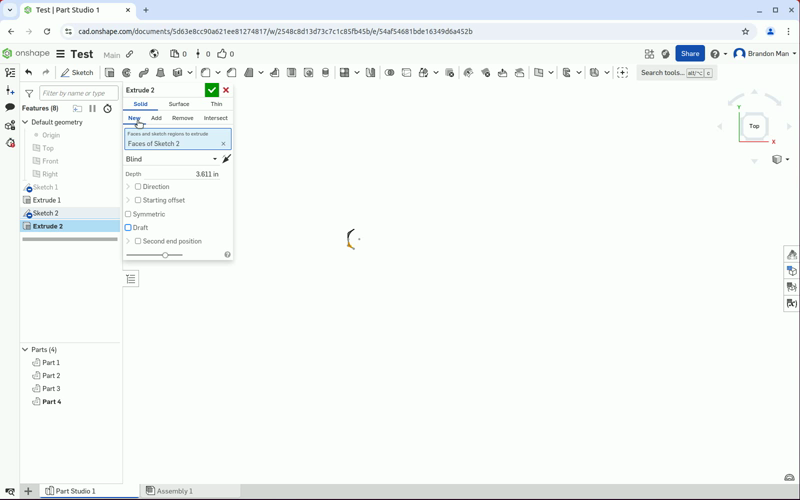
key(tab, 3)
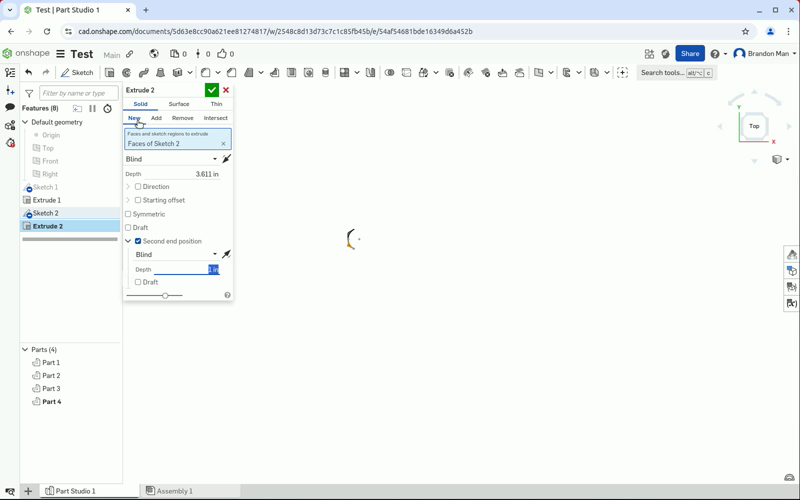
text(1.685)
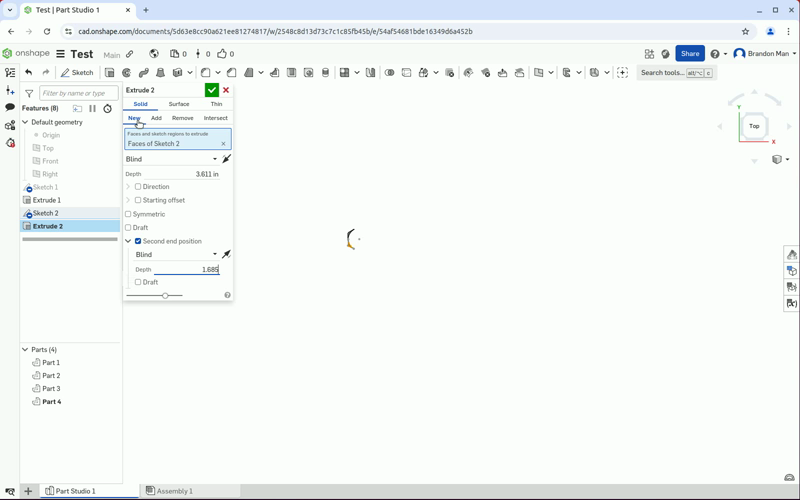
key(enter)
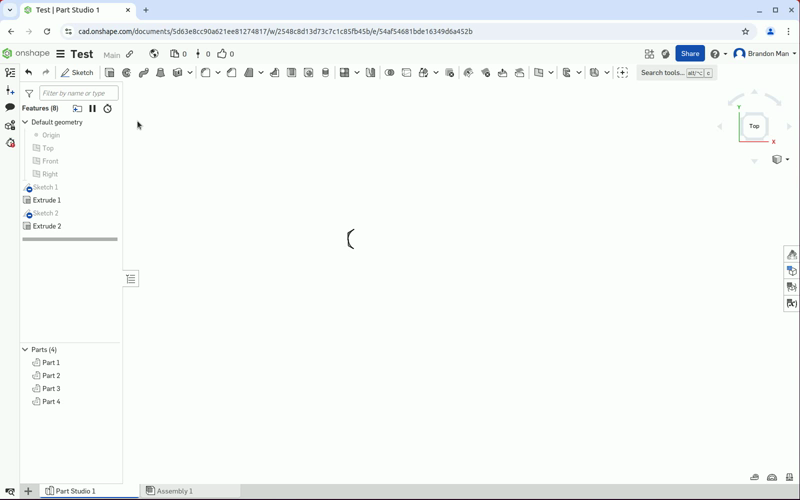
key(shift+h)
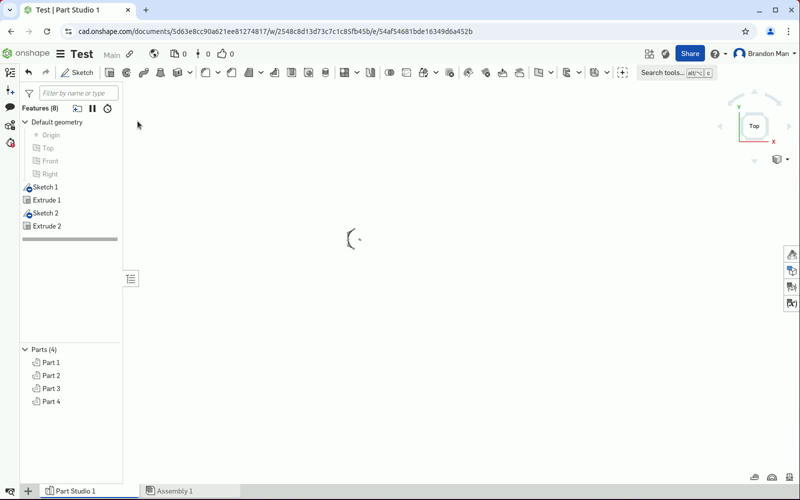
key(shift+h)
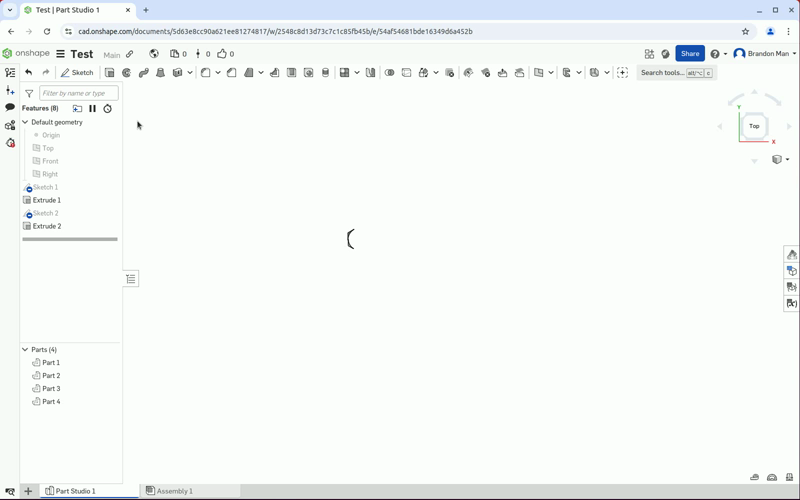
mouse_move(73, 189)
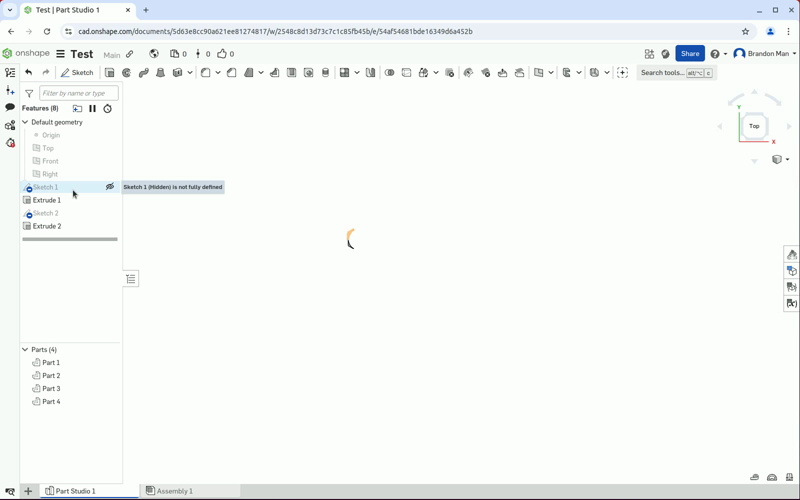
click(73, 189)
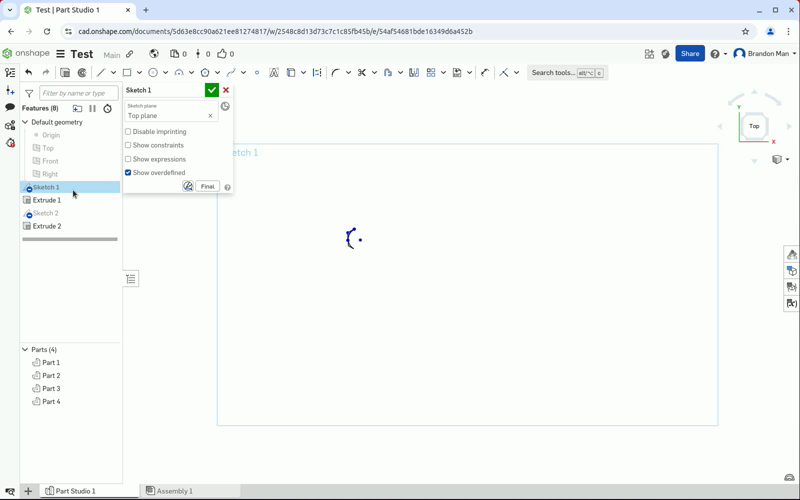
mouse_move(229, 92)
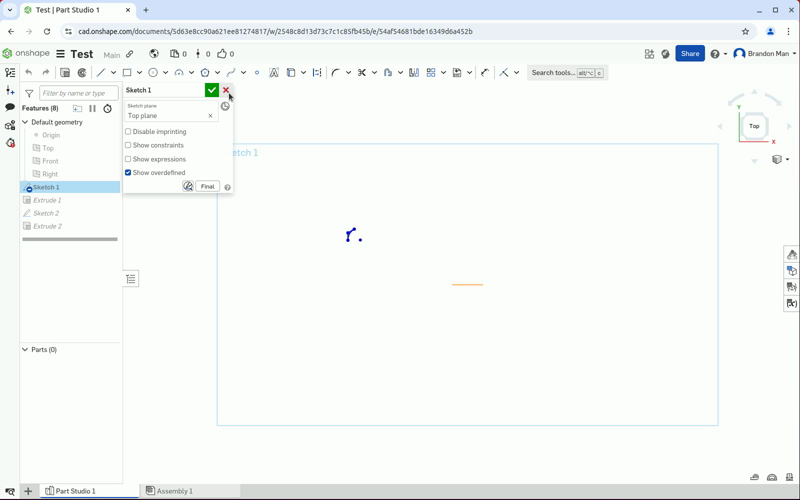
click(229, 92)
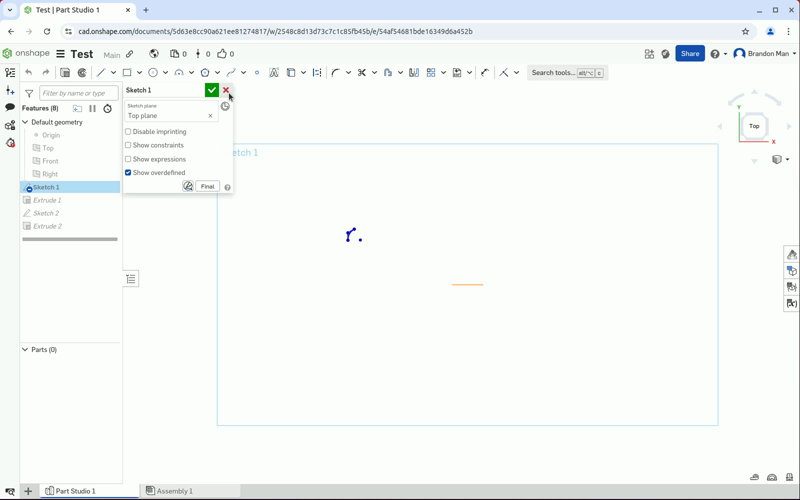
key(shift+s)
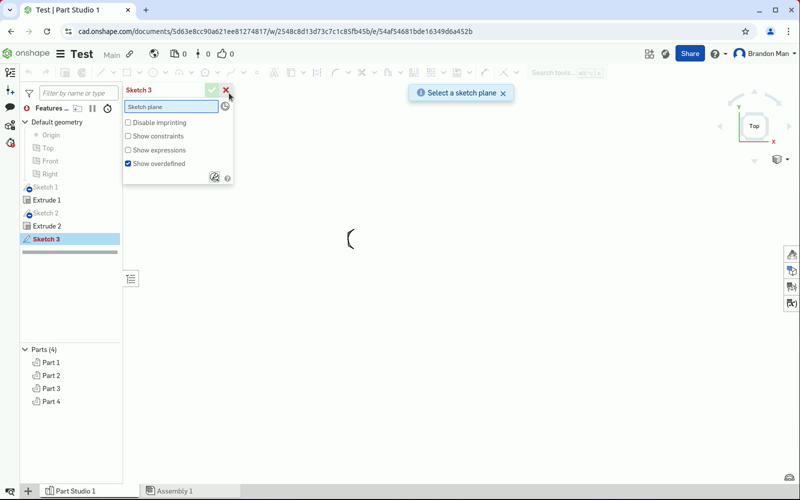
mouse_move(73, 150)
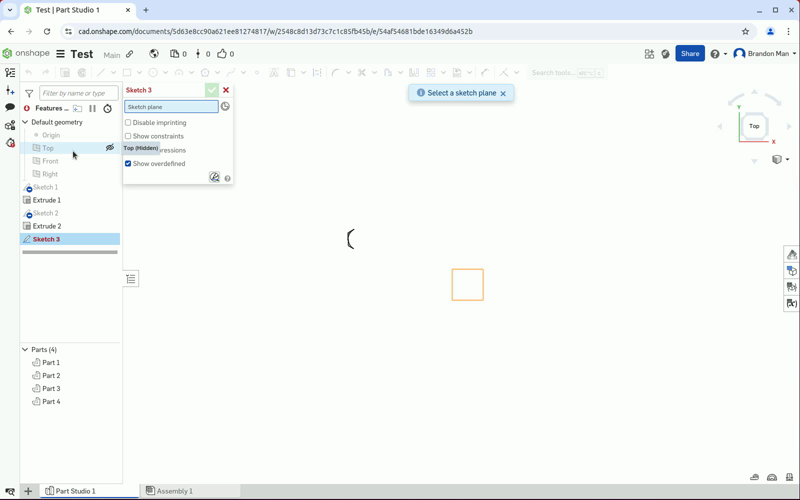
click(73, 150)
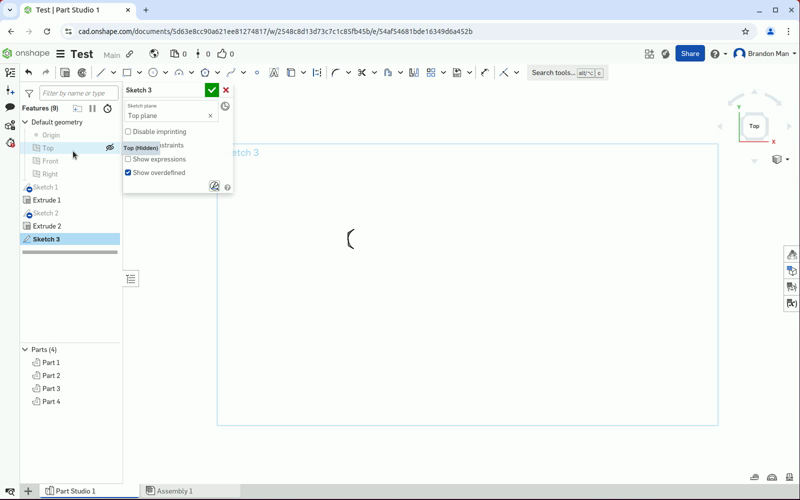
mouse_move(73, 352)
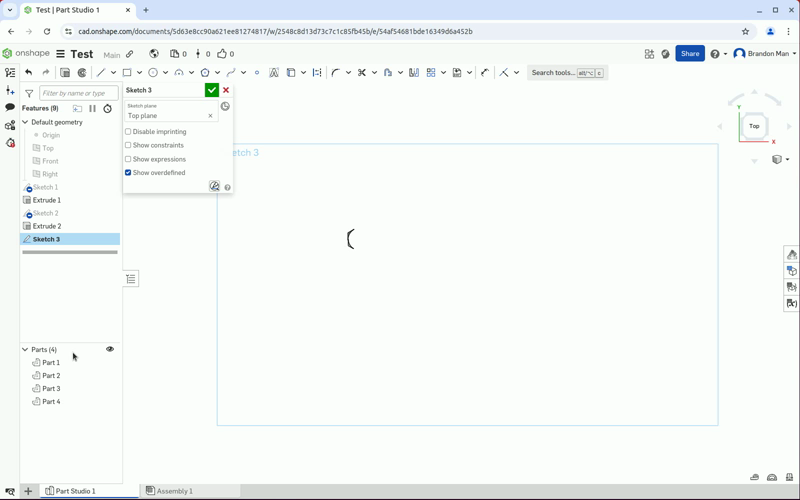
key(y)
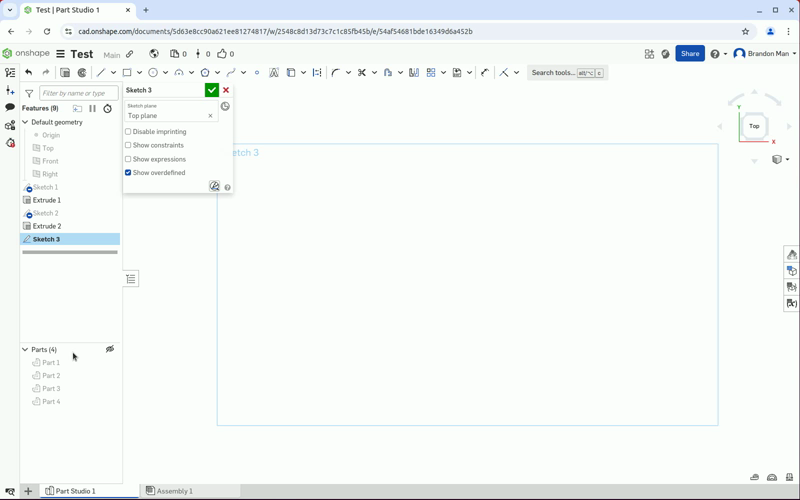
key(l)
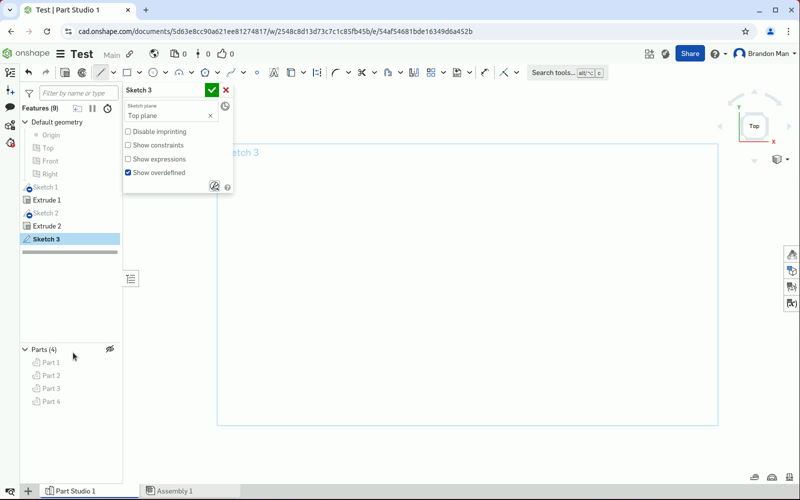
key_down(shift)
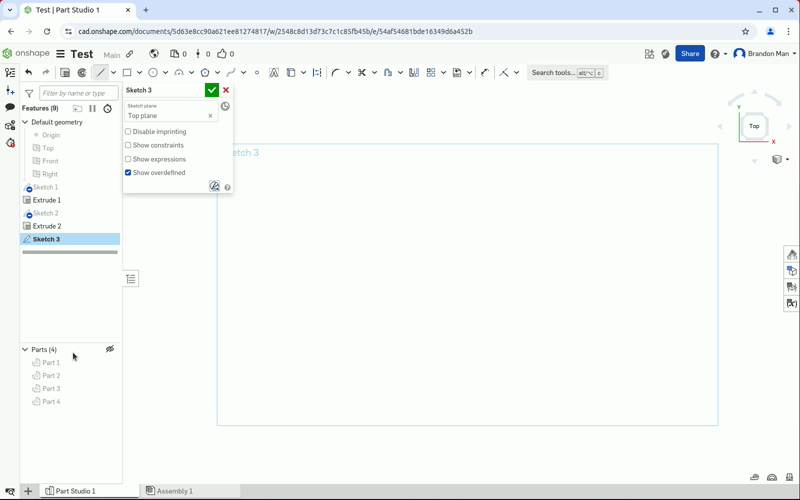
mouse_move(352, 247)
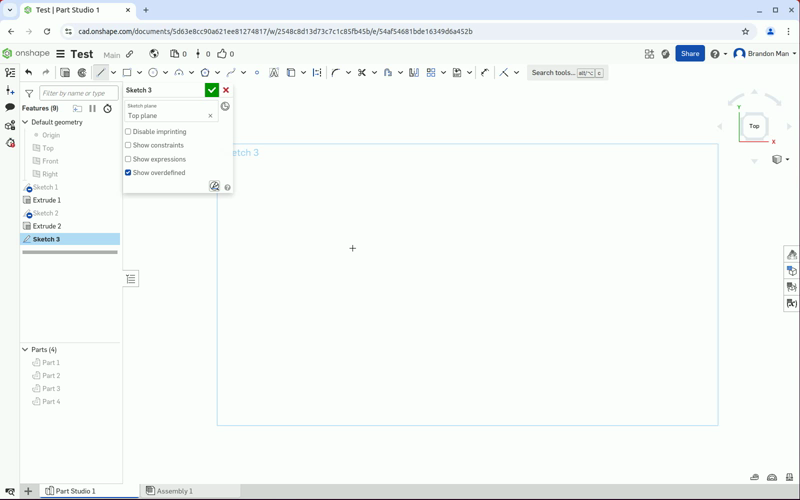
click(352, 247)
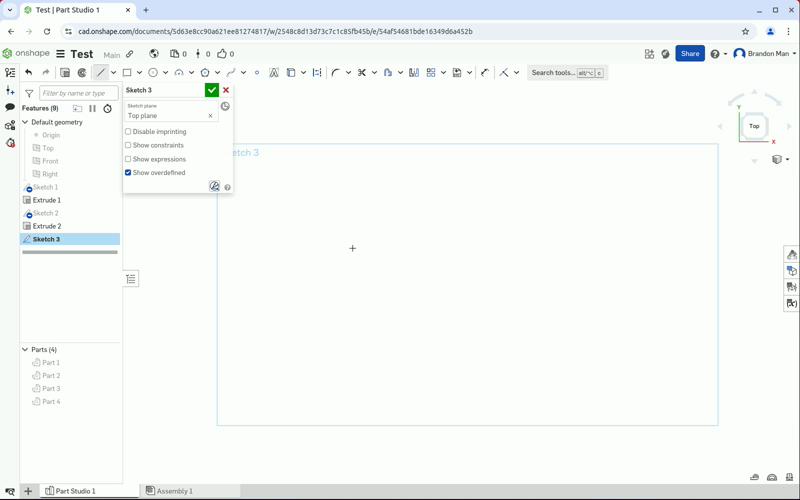
key_up(shift)
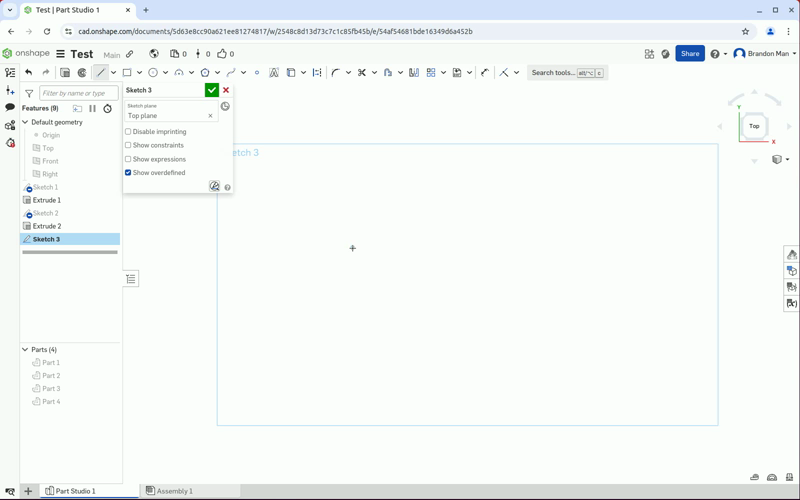
key_down(shift)
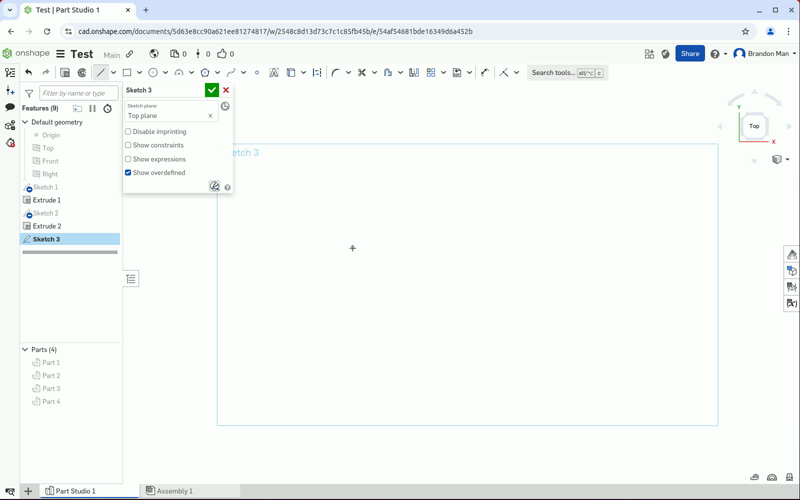
mouse_move(382, 247)
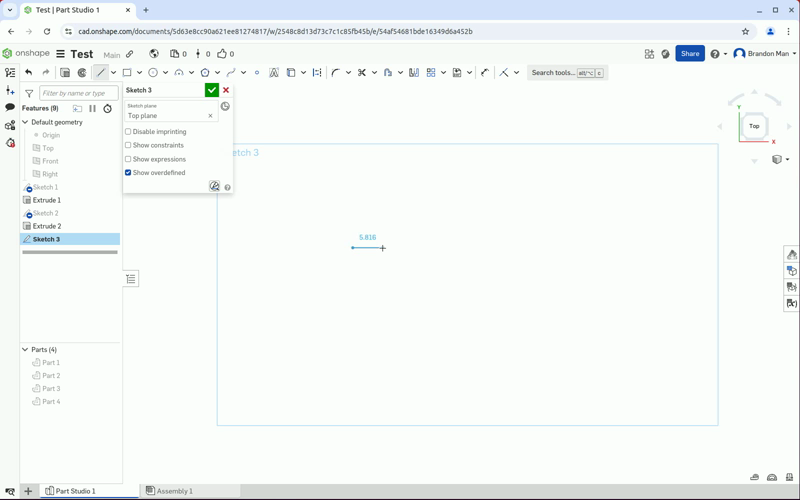
mouse_move(358, 250)
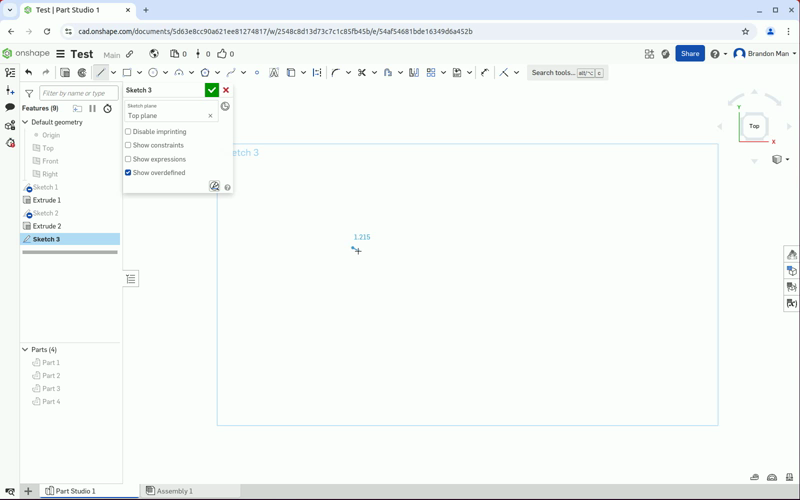
scroll(6)
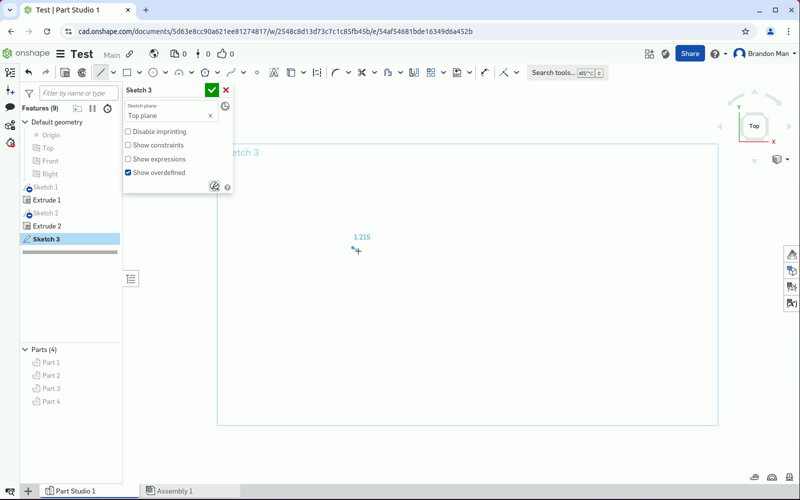
scroll(6)
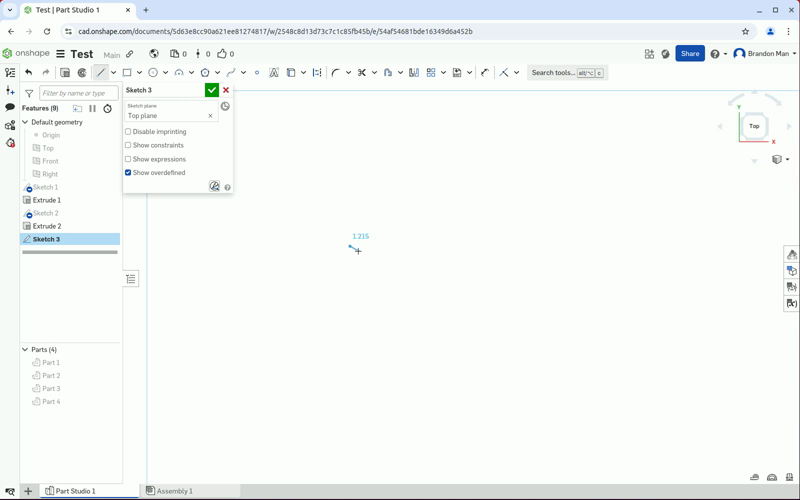
scroll(6)
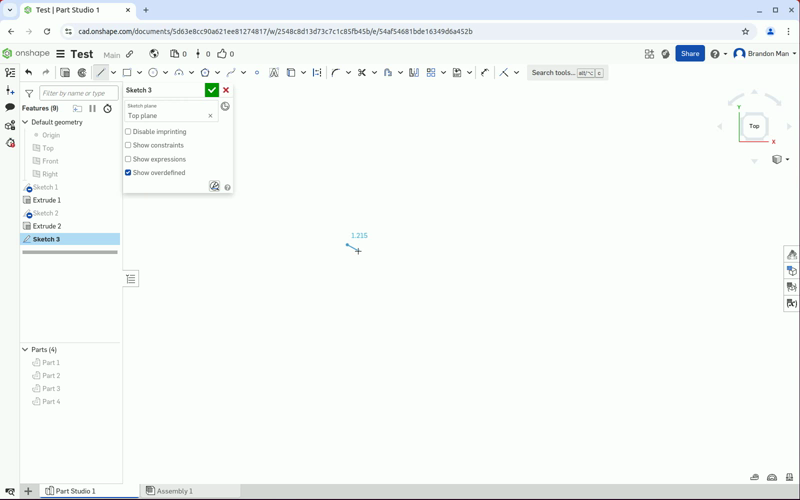
scroll(6)
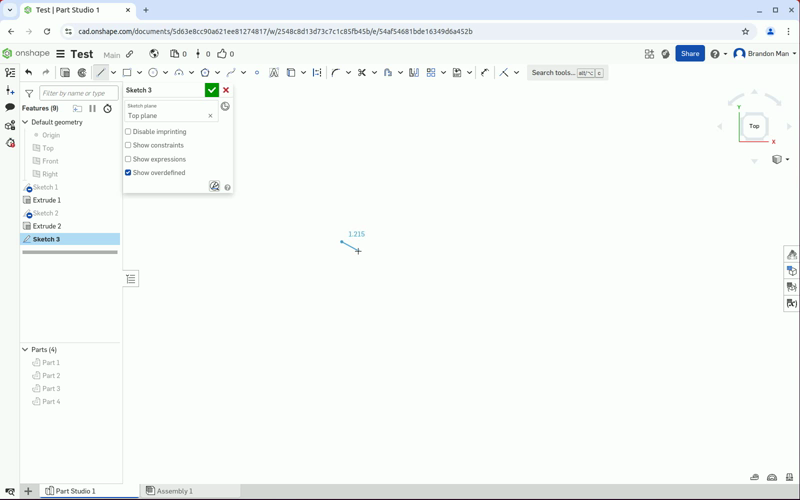
scroll(6)
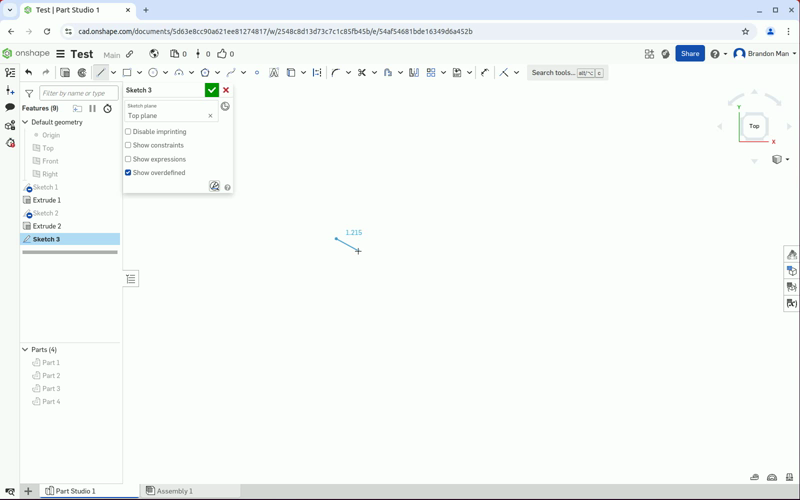
scroll(6)
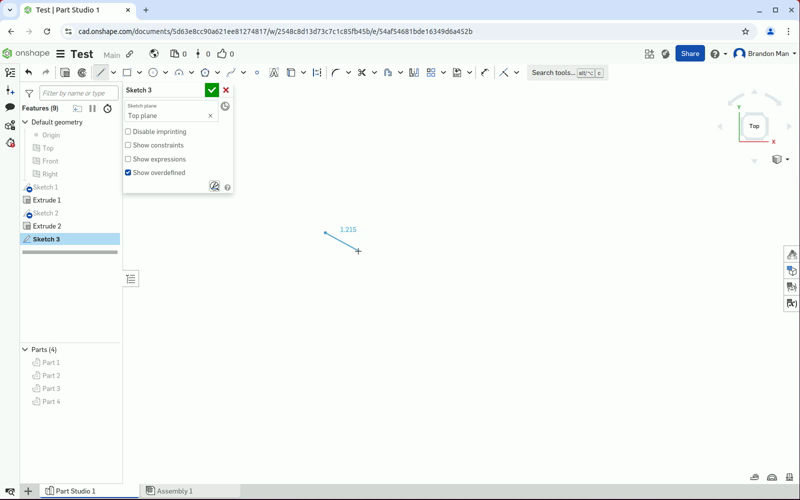
scroll(6)
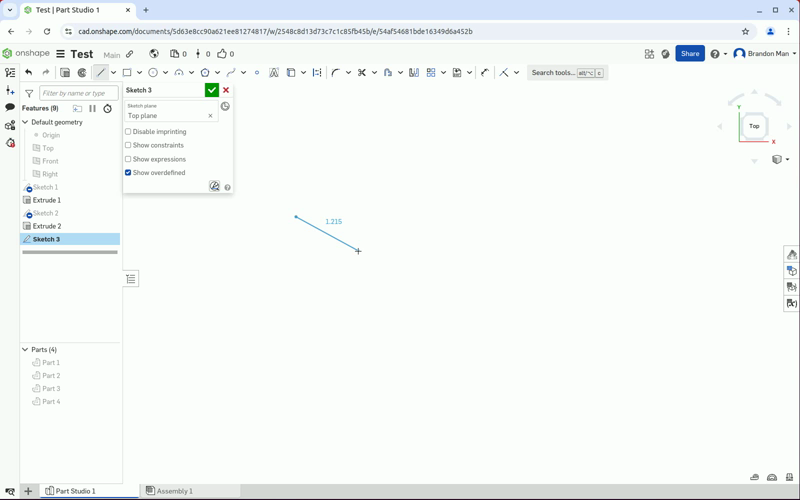
click(358, 250)
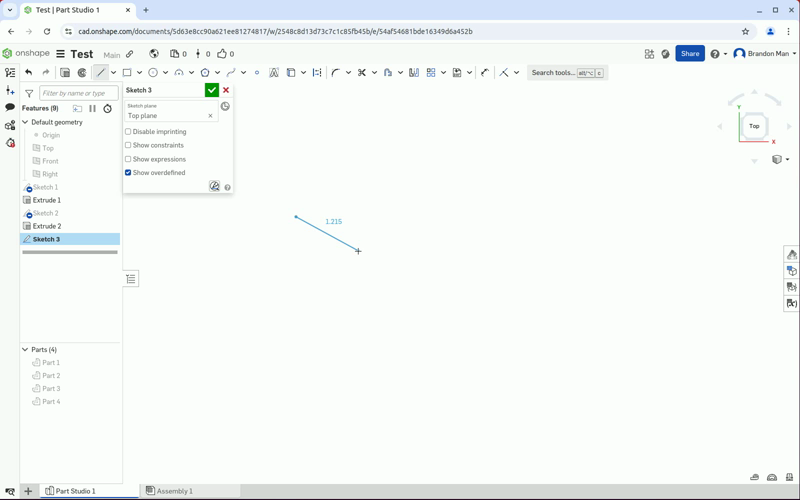
scroll(-6)
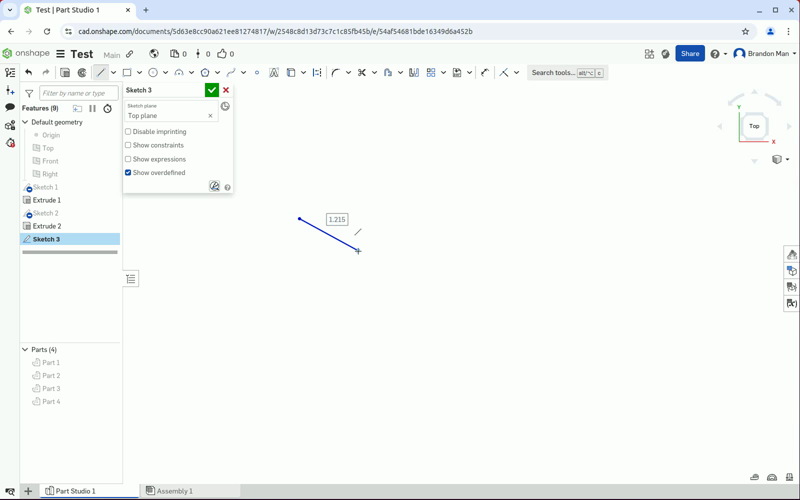
scroll(-6)
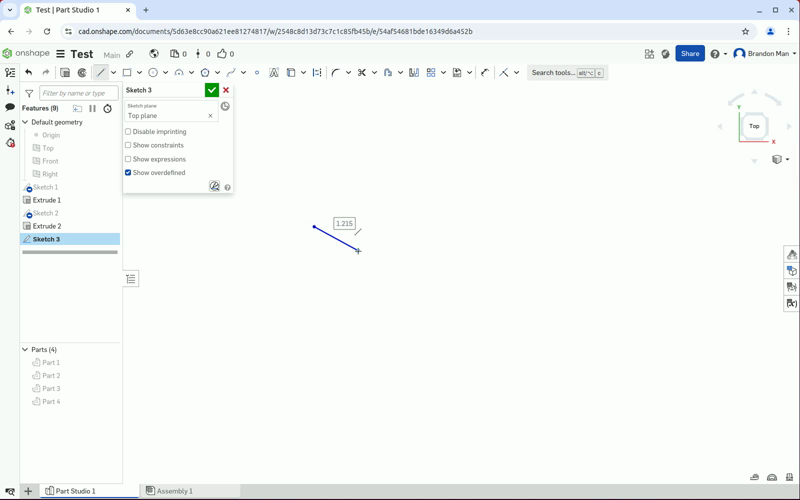
scroll(-6)
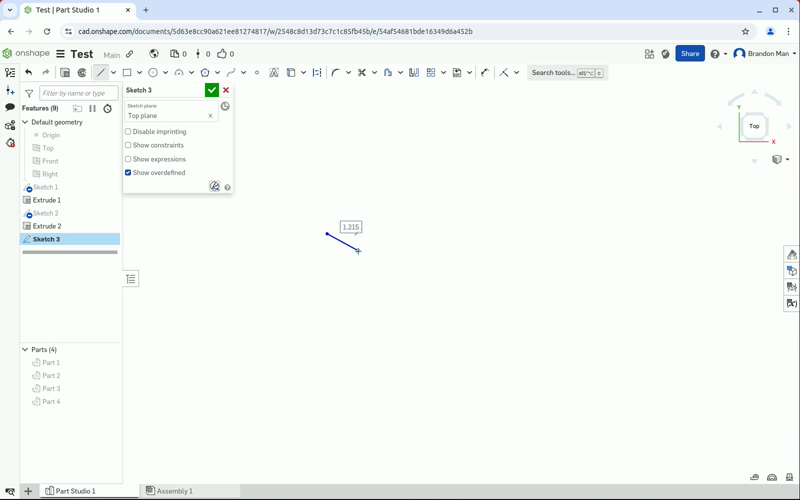
scroll(-6)
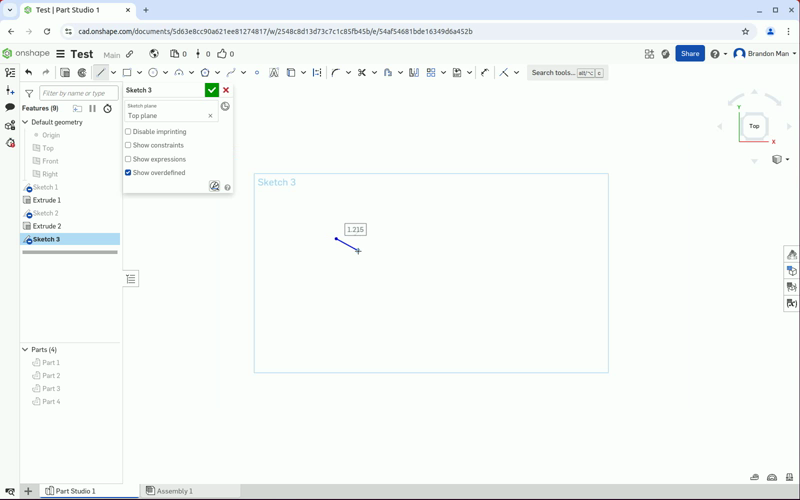
scroll(-6)
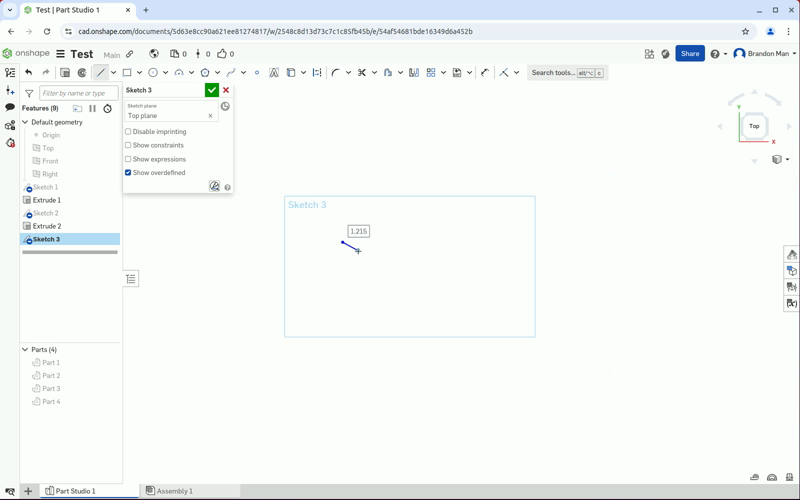
scroll(-6)
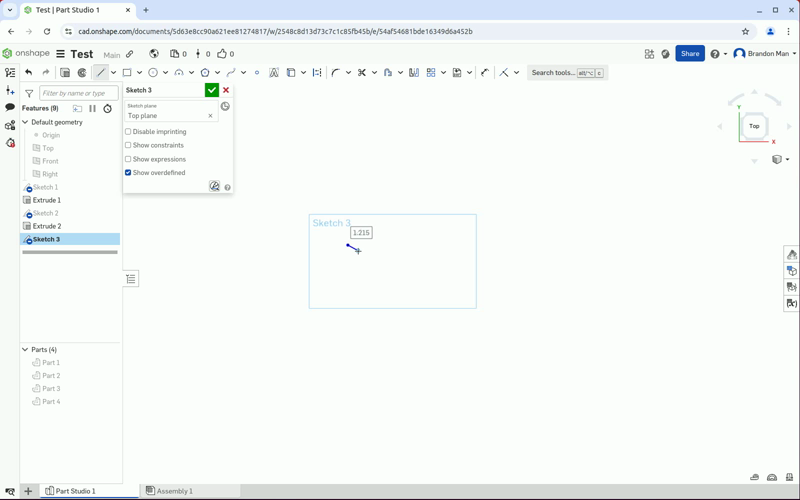
scroll(-6)
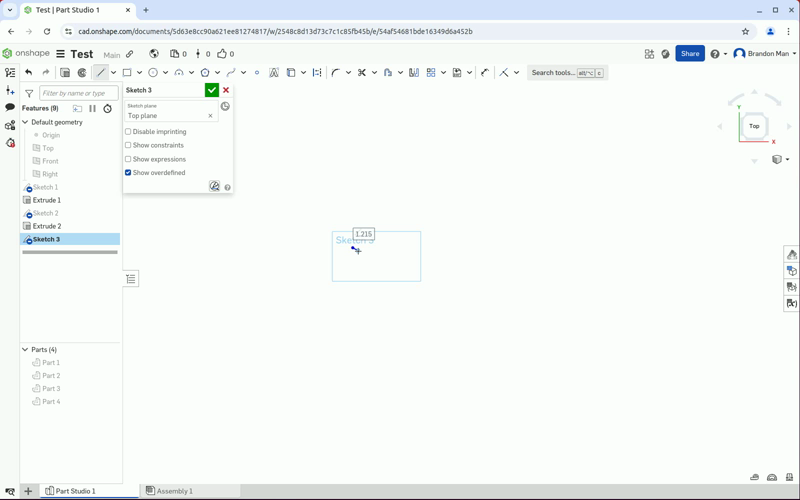
key_up(shift)
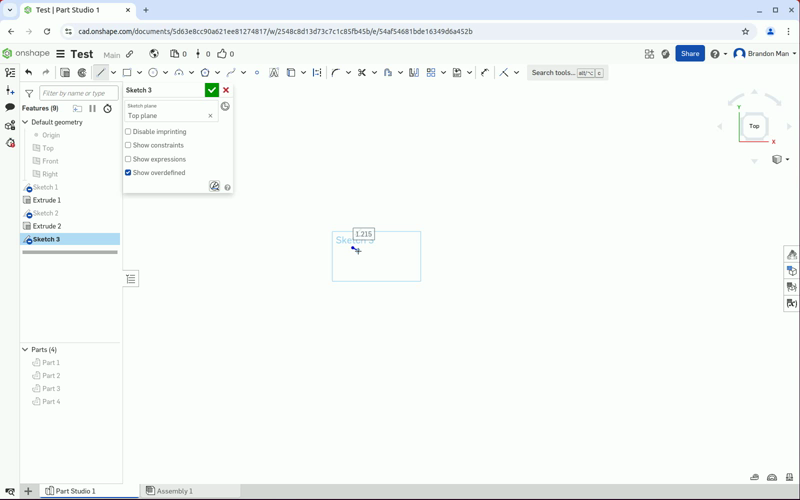
key_down(shift)
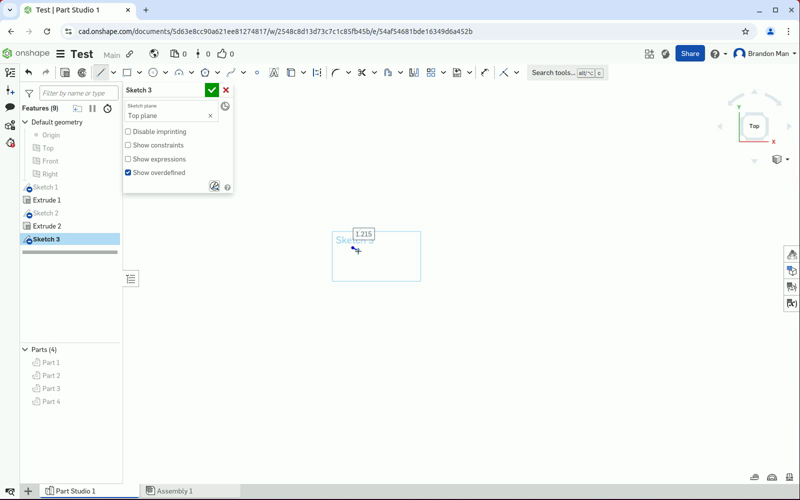
mouse_move(388, 250)
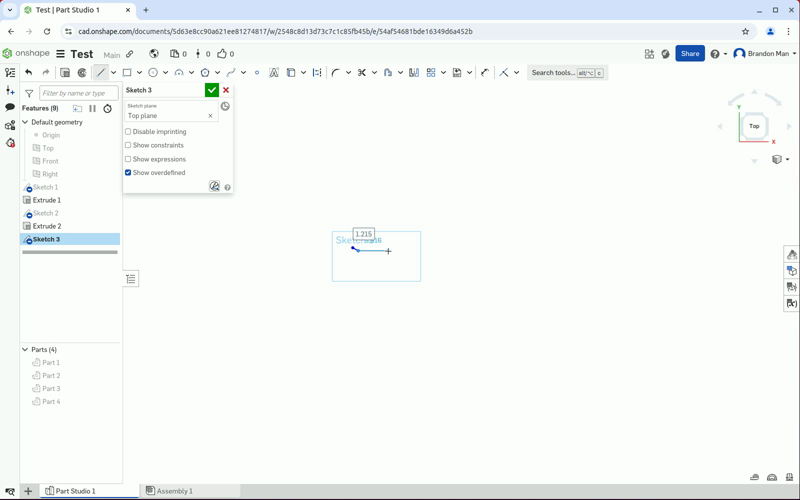
mouse_move(363, 247)
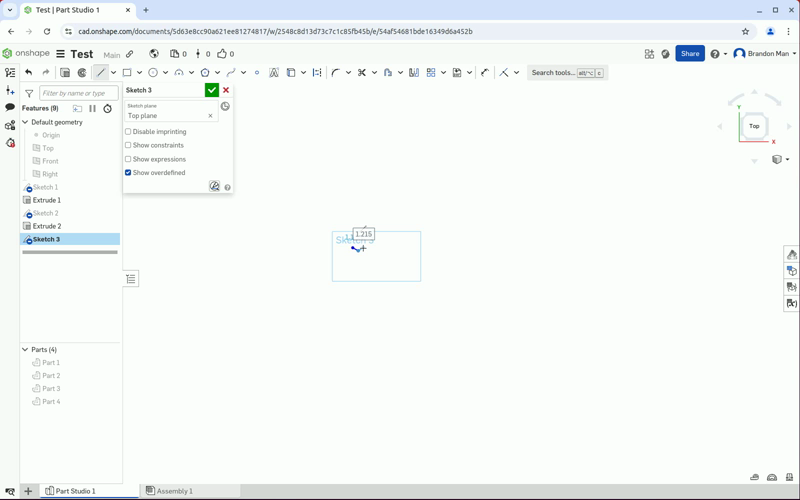
scroll(6)
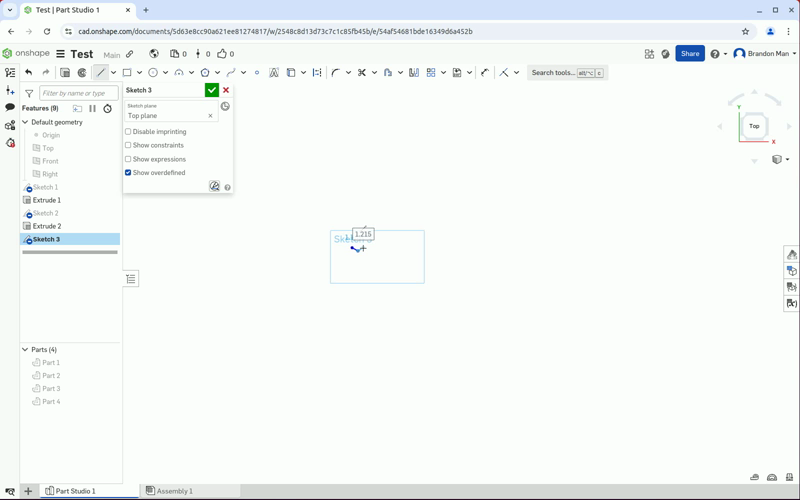
scroll(6)
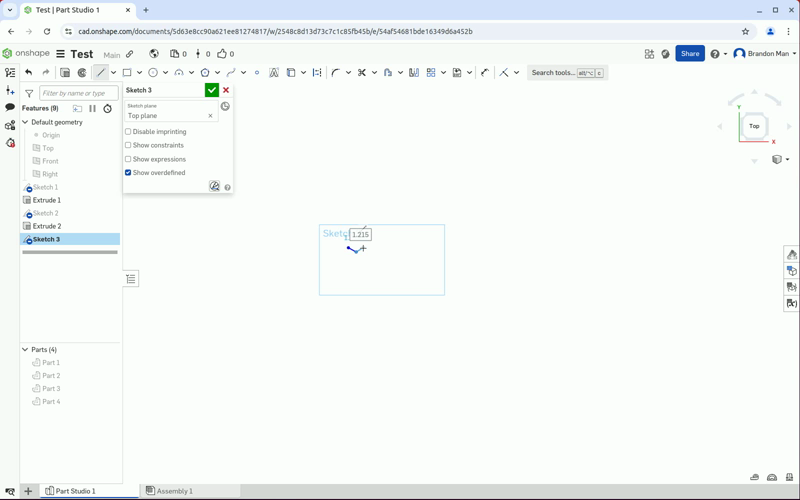
scroll(6)
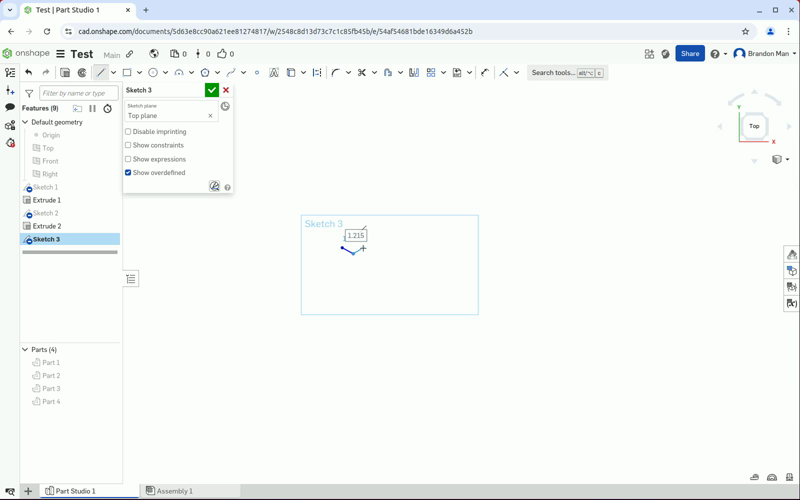
scroll(6)
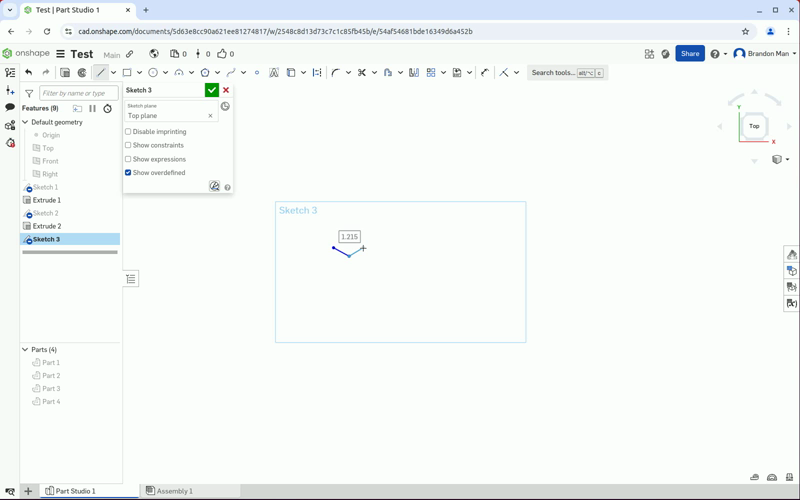
scroll(6)
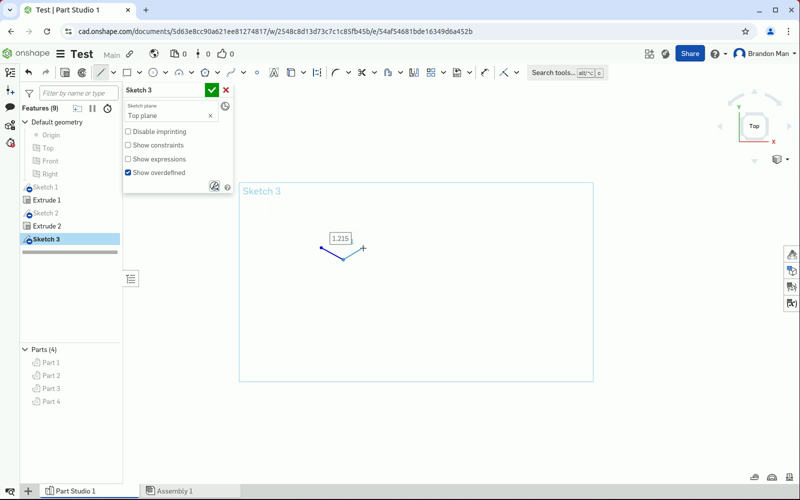
scroll(6)
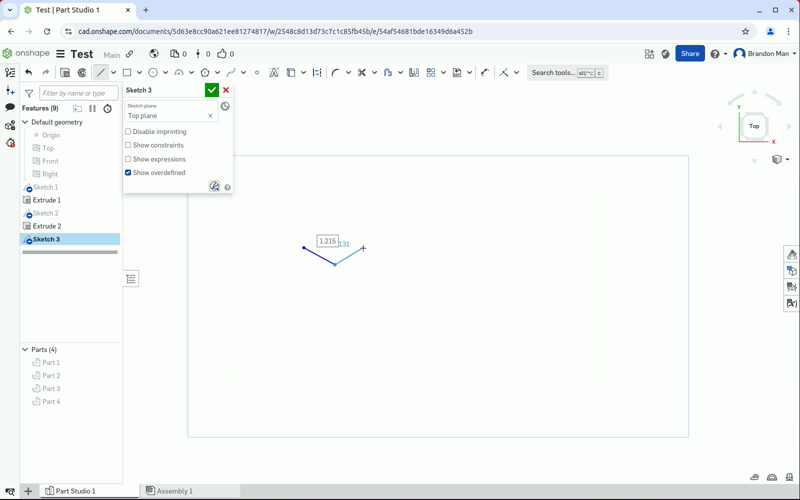
scroll(6)
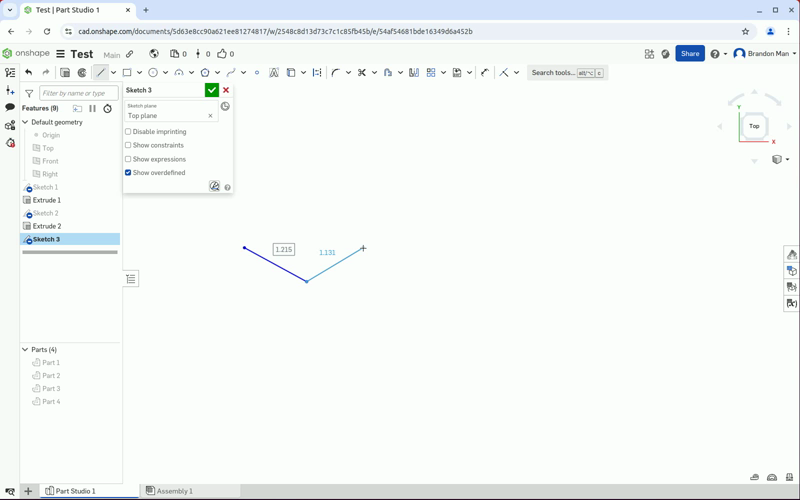
click(363, 247)
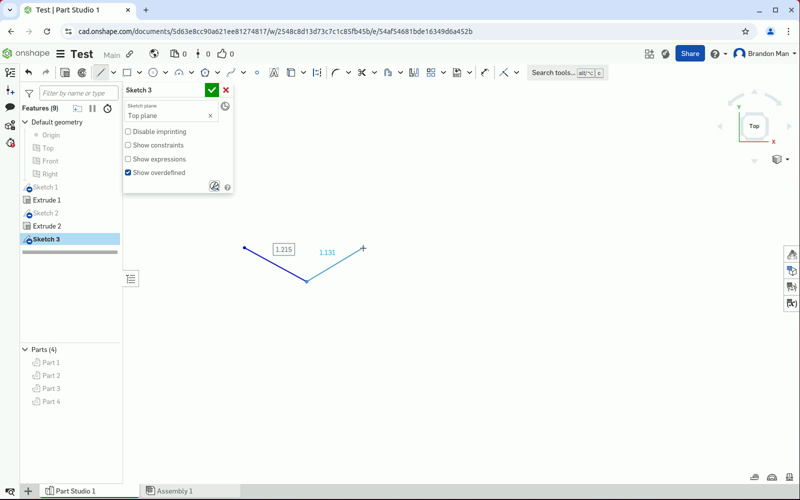
scroll(-6)
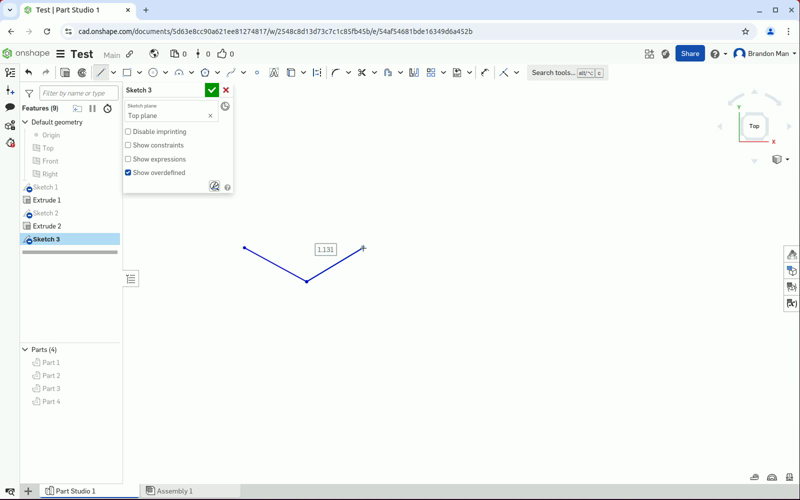
scroll(-6)
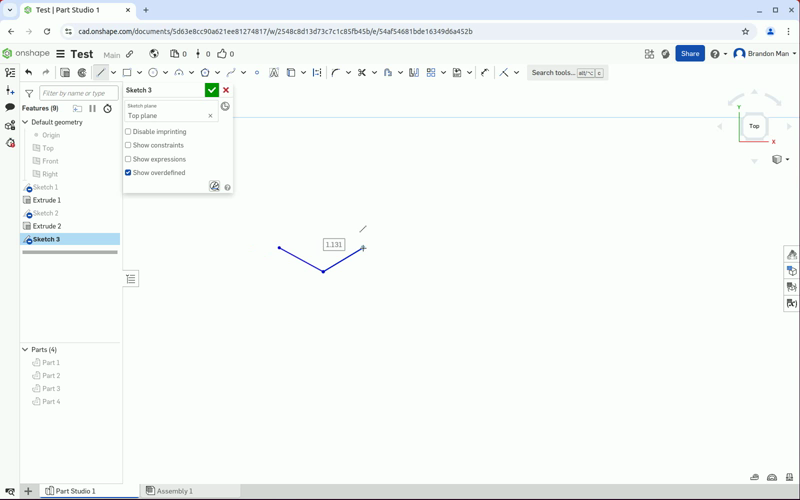
scroll(-6)
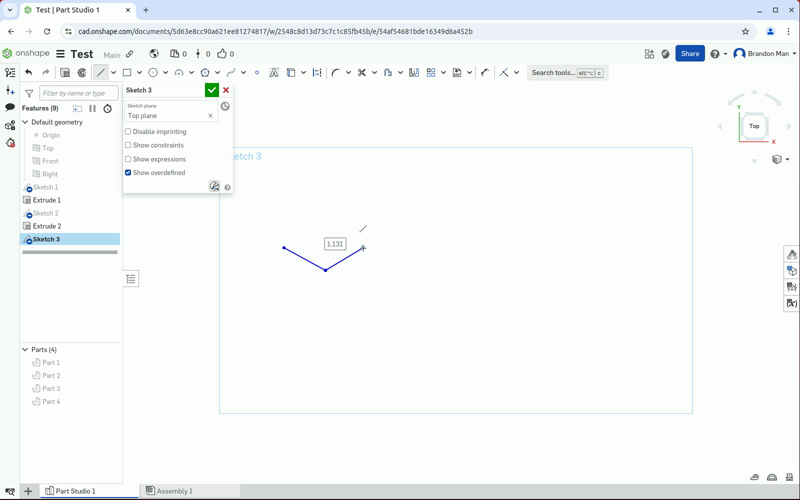
scroll(-6)
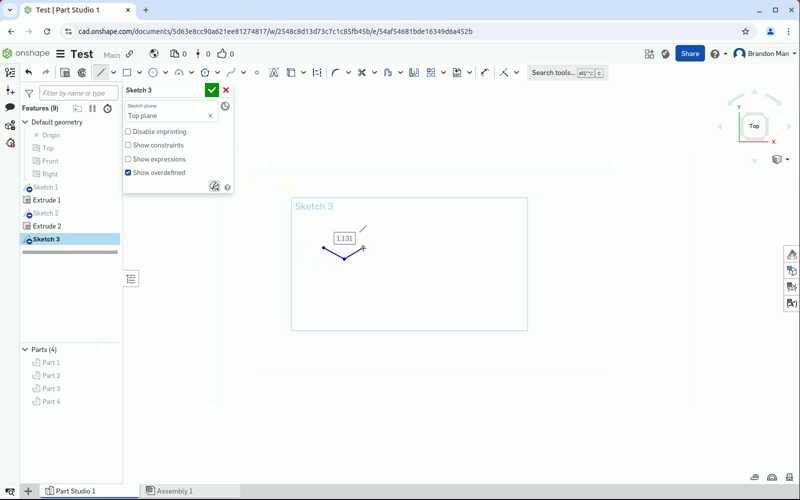
scroll(-6)
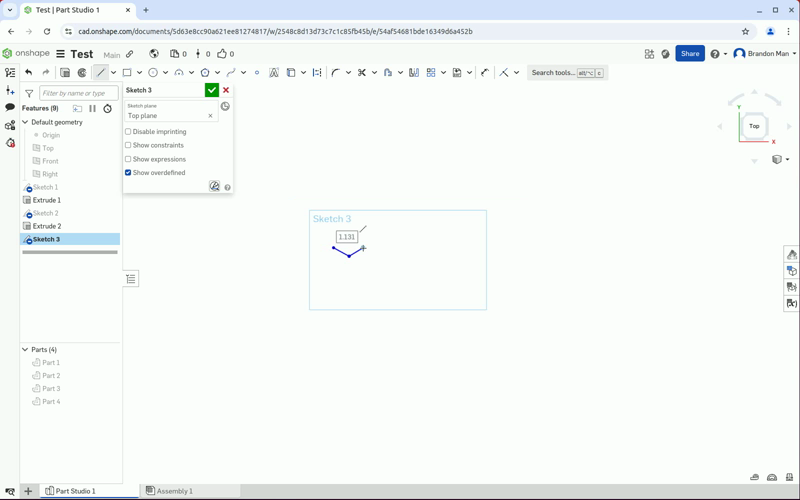
scroll(-6)
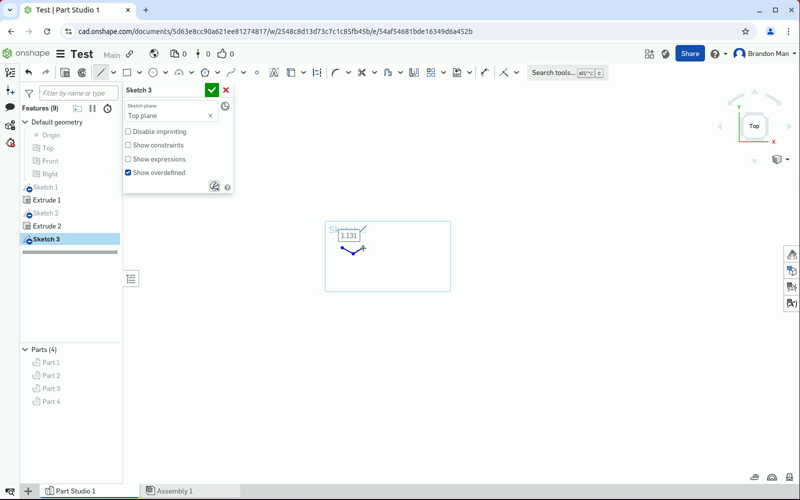
scroll(-6)
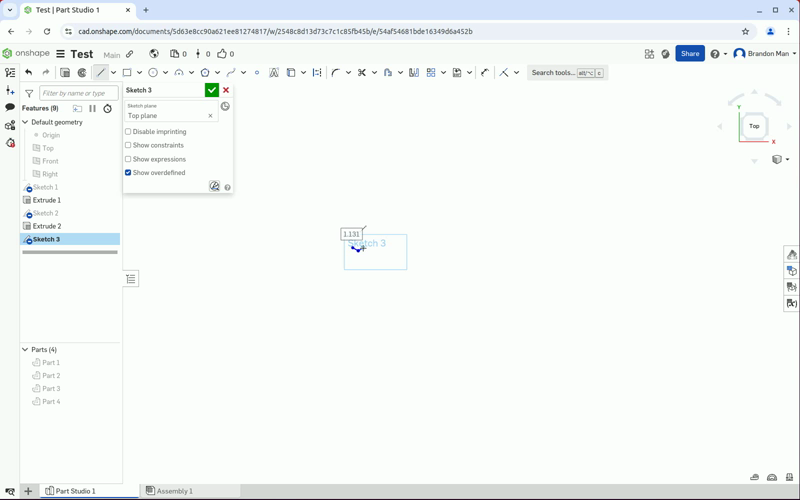
key_up(shift)
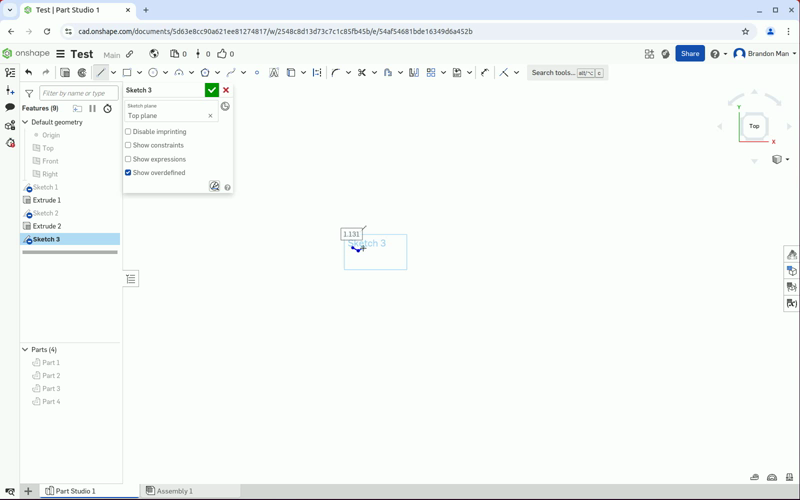
key(esc)
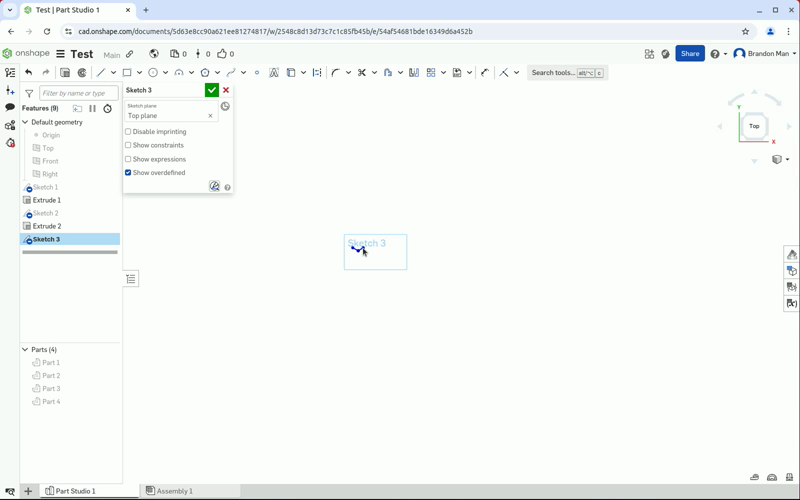
key(a)
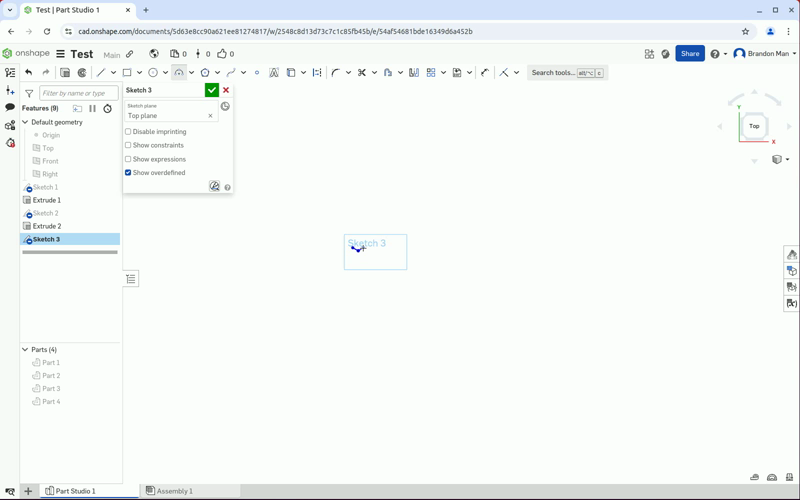
mouse_move(363, 247)
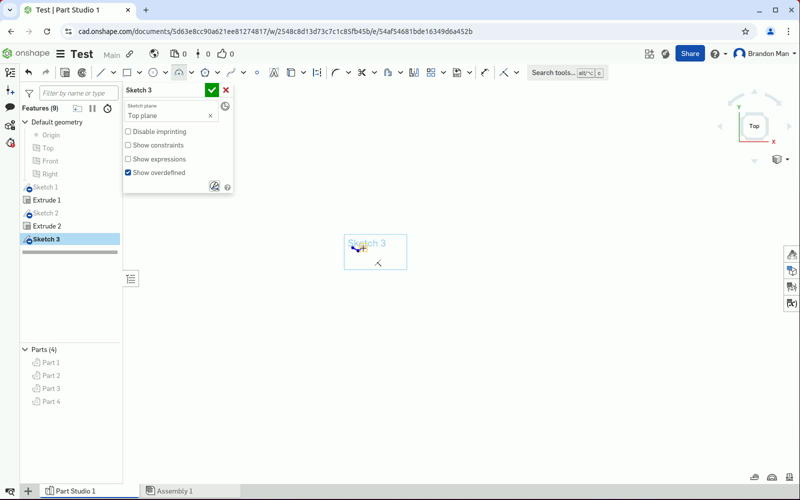
click(363, 247)
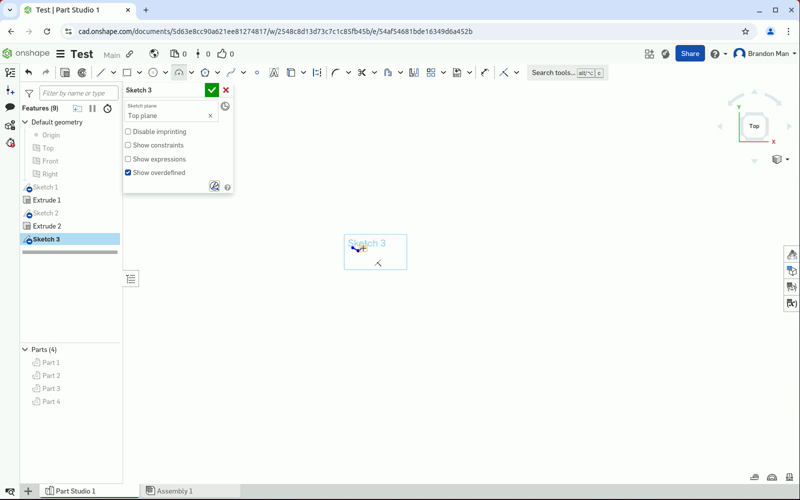
mouse_move(352, 247)
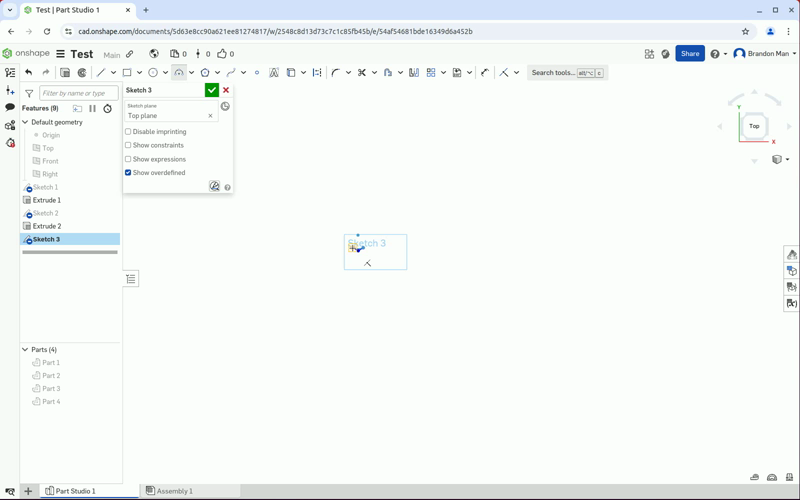
click(352, 247)
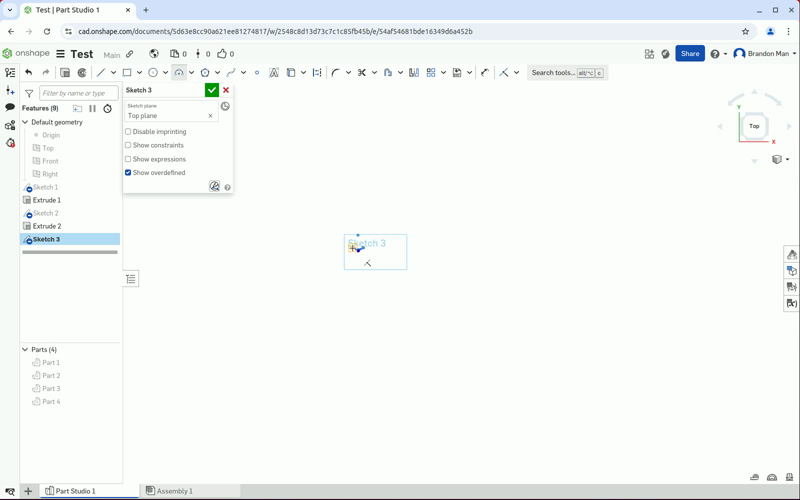
key_down(shift)
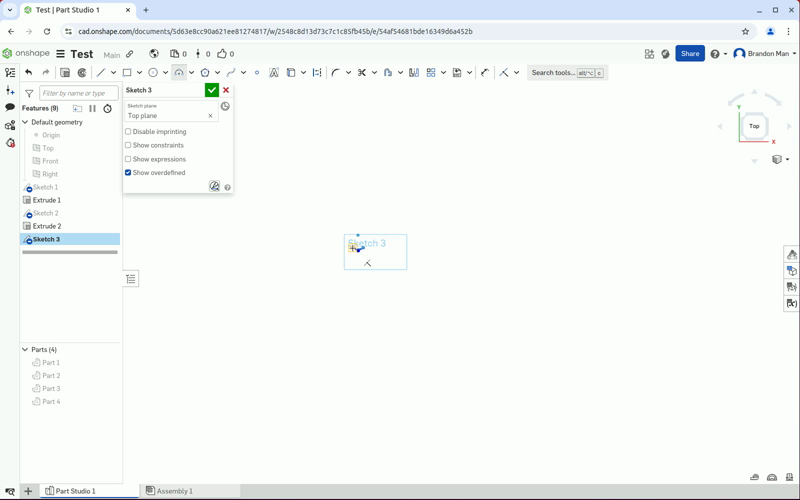
mouse_move(358, 249)
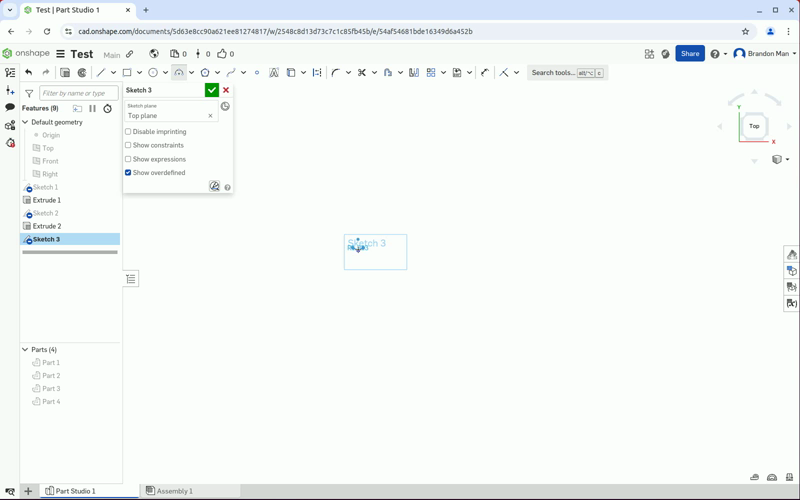
scroll(6)
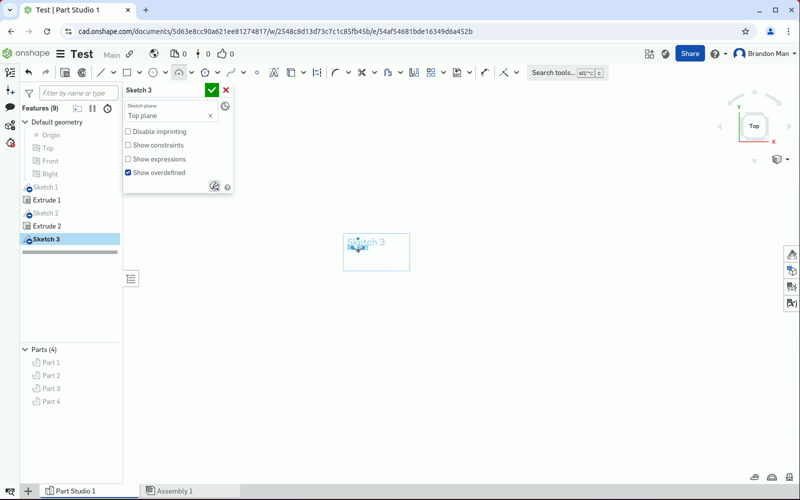
scroll(6)
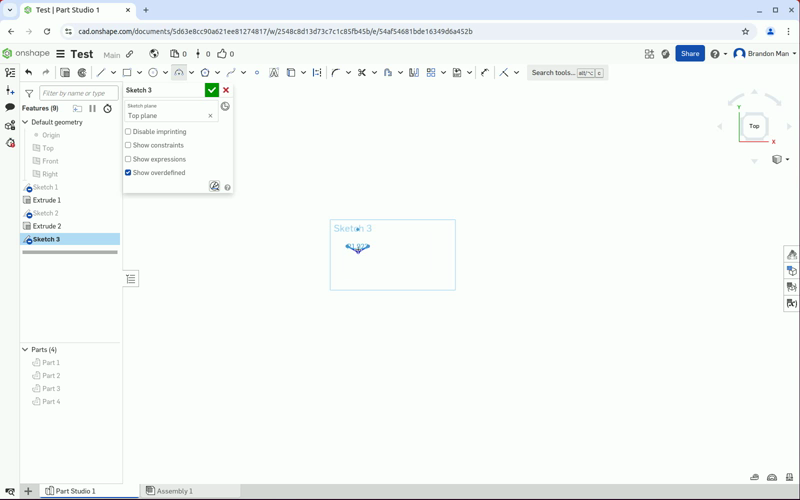
scroll(6)
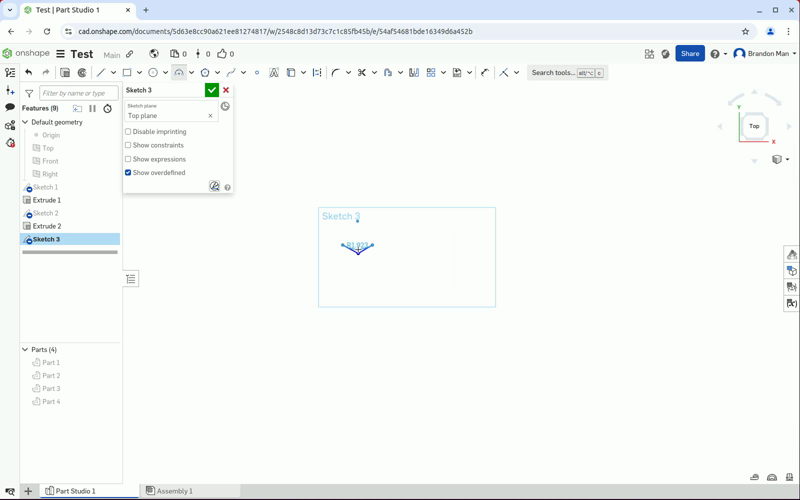
scroll(6)
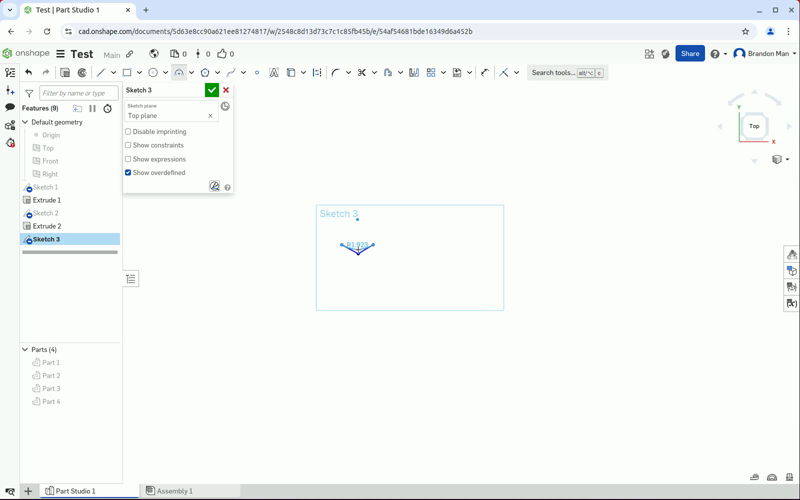
scroll(6)
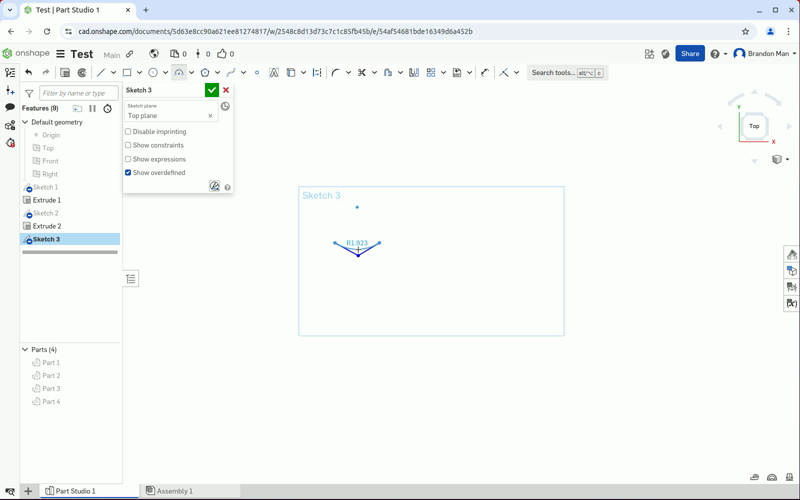
scroll(6)
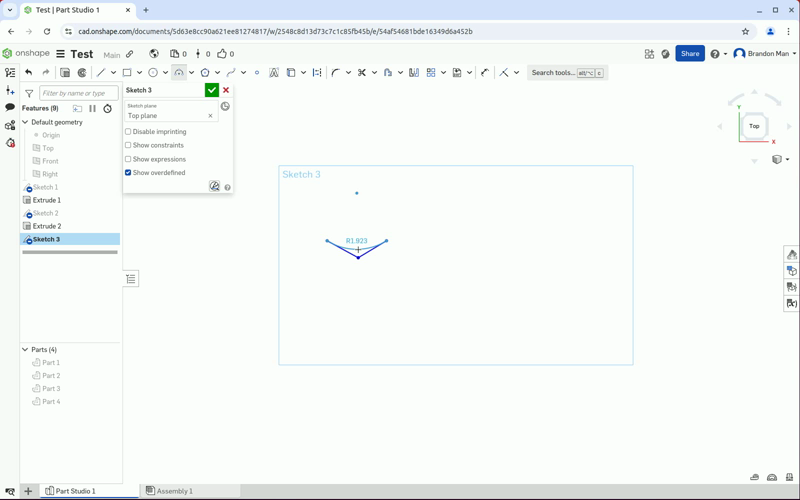
scroll(6)
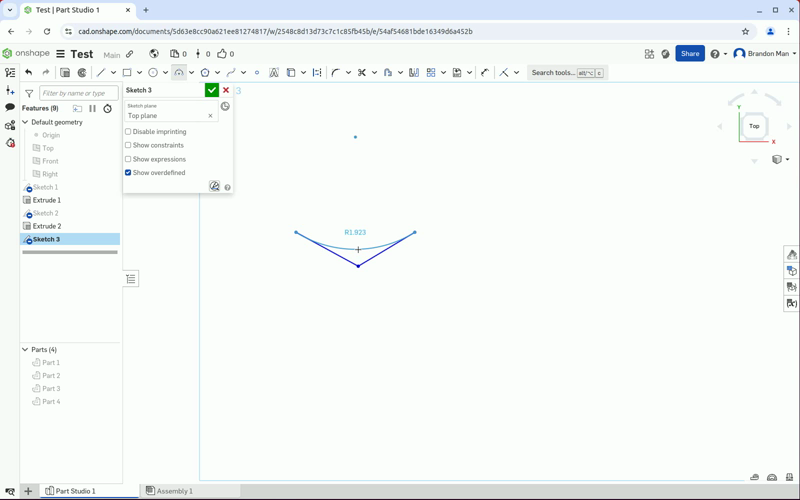
click(358, 249)
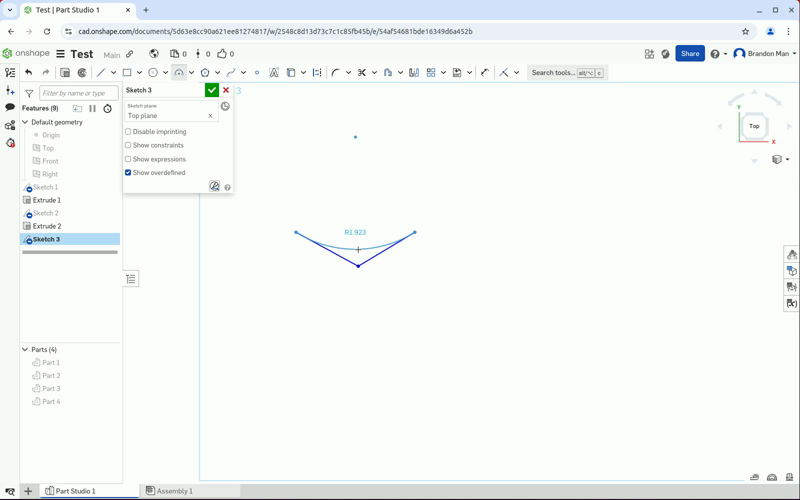
scroll(-6)
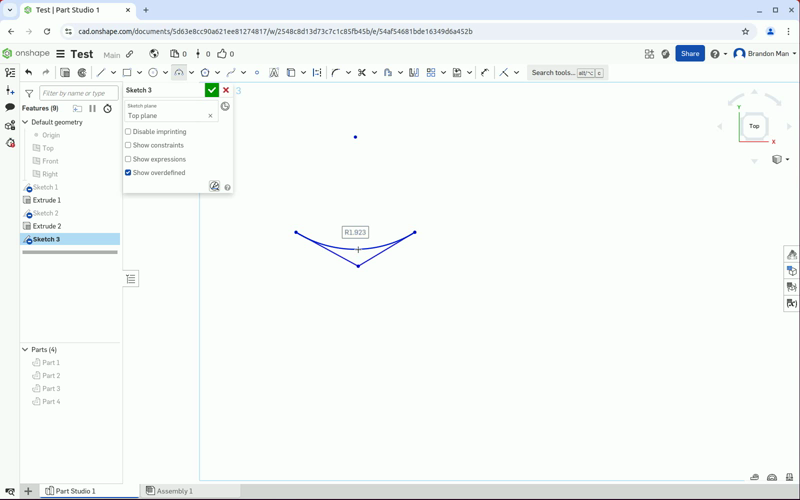
scroll(-6)
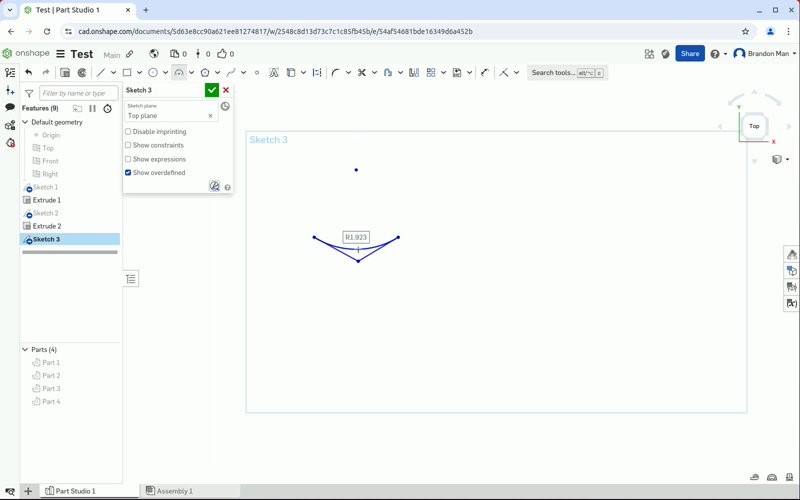
scroll(-6)
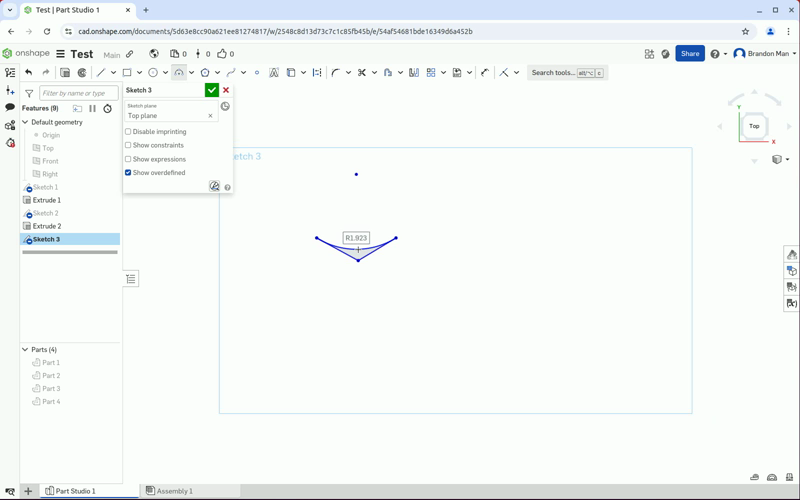
scroll(-6)
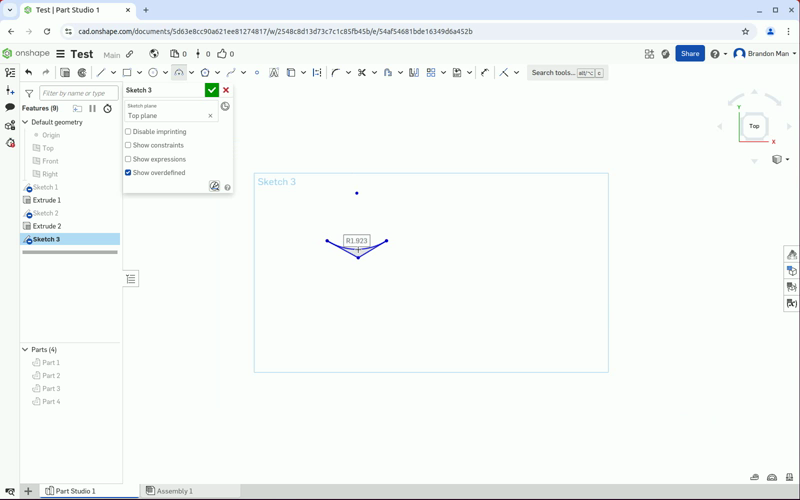
scroll(-6)
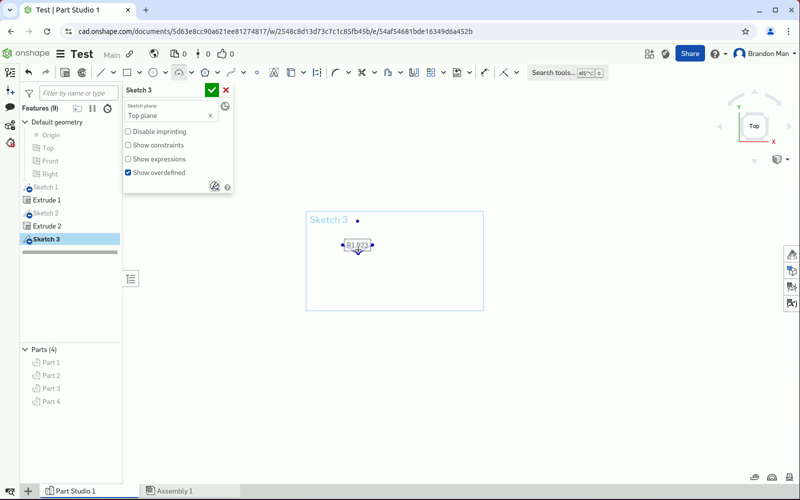
scroll(-6)
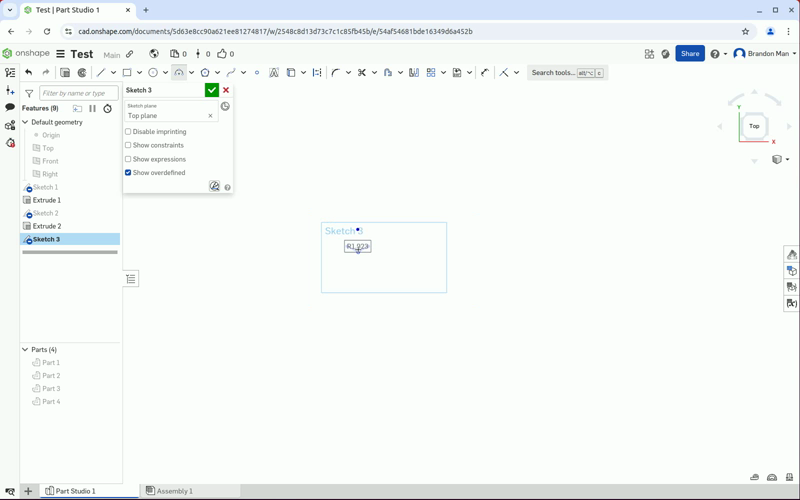
scroll(-6)
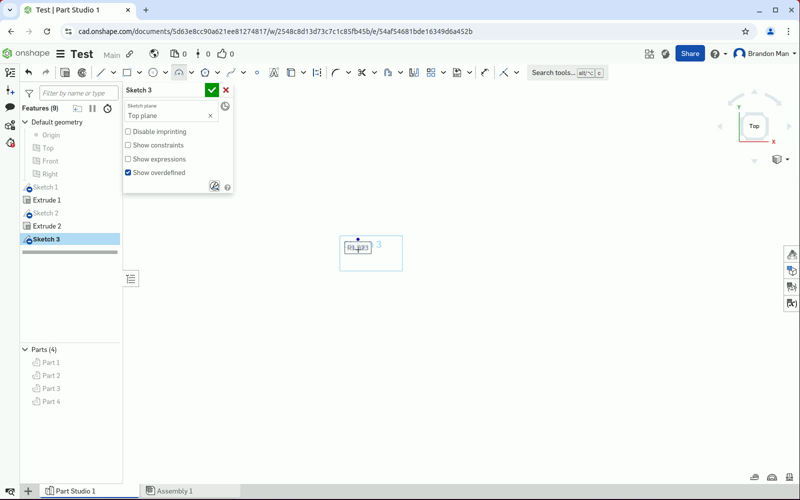
key_up(shift)
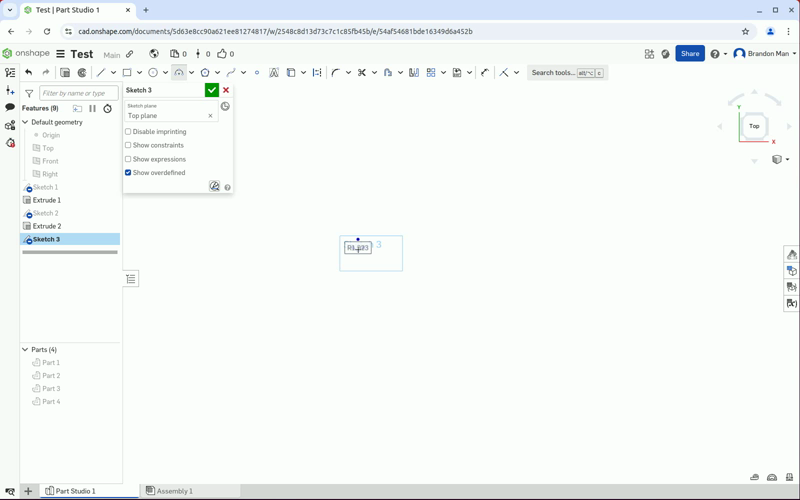
key(esc)
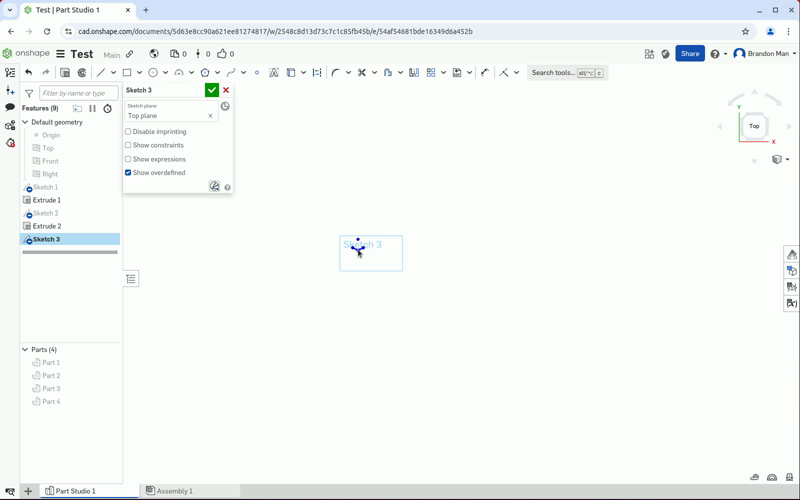
mouse_move(356, 249)
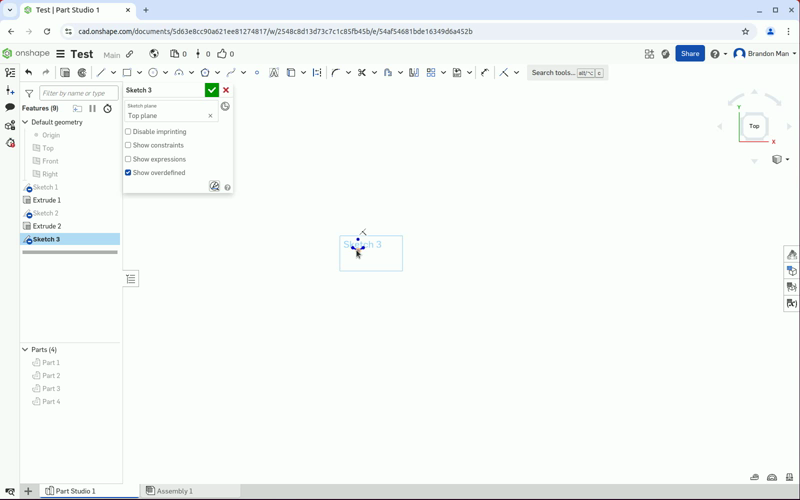
scroll(6)
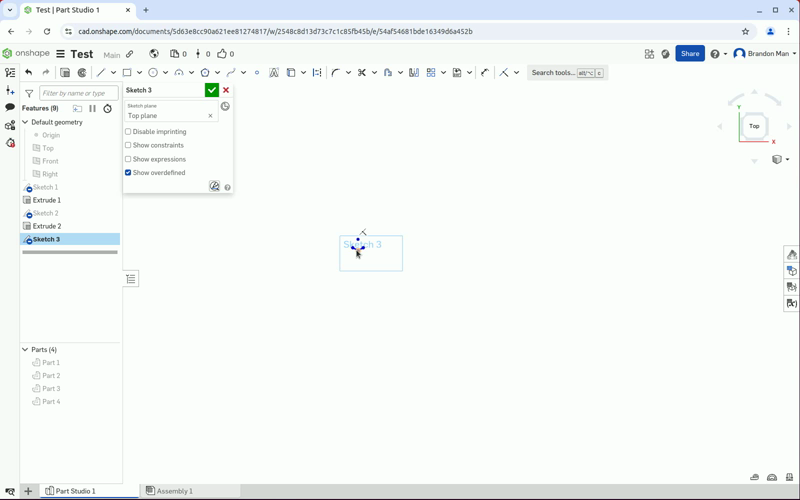
scroll(6)
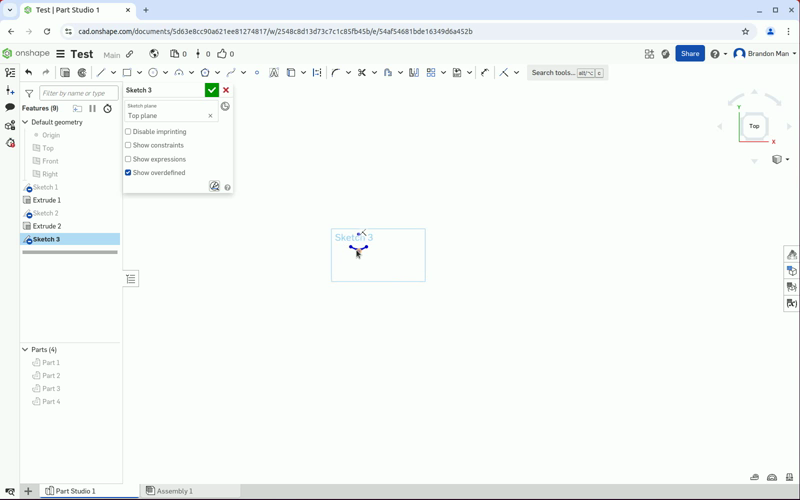
scroll(6)
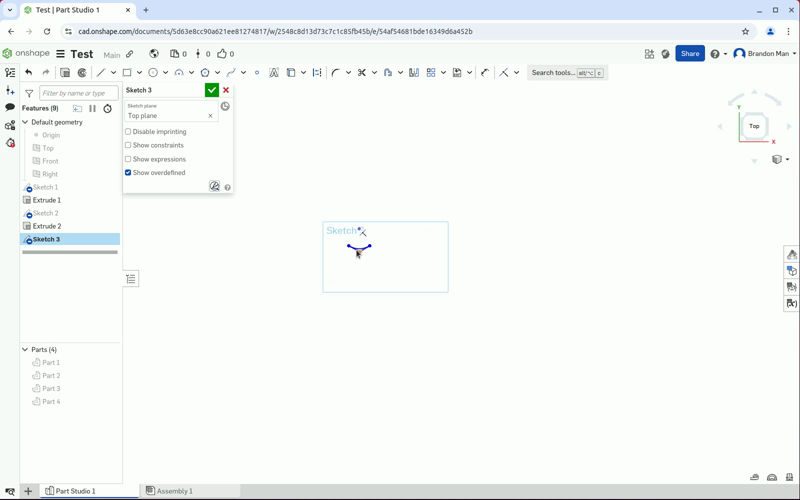
scroll(6)
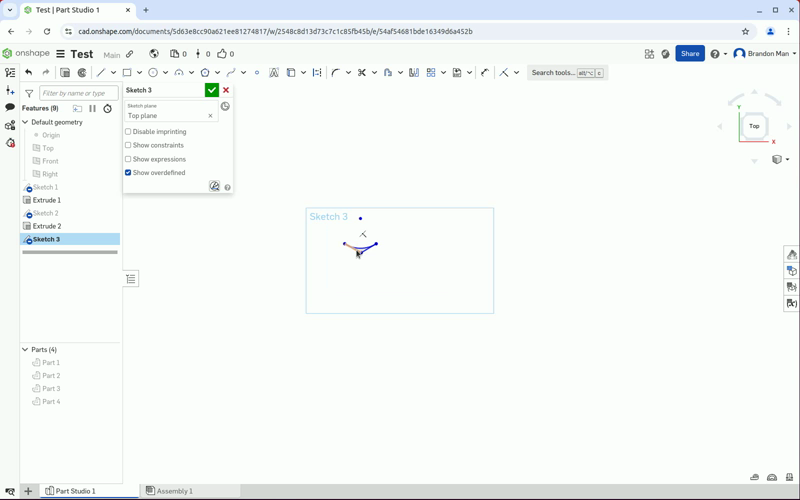
scroll(6)
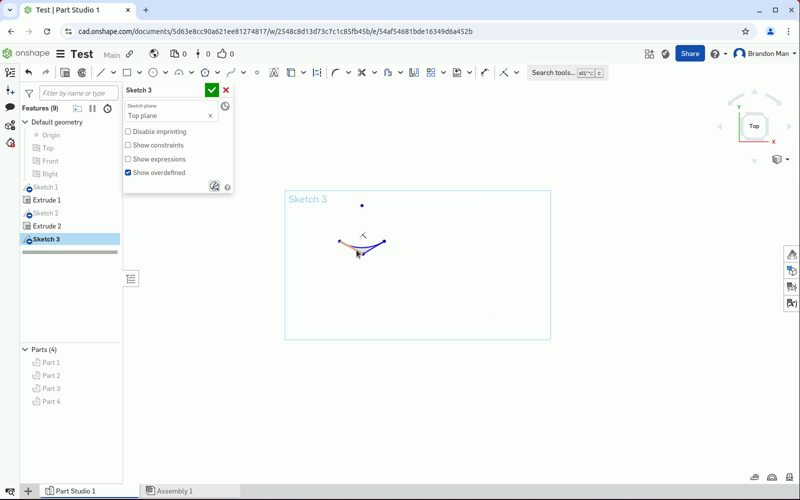
scroll(6)
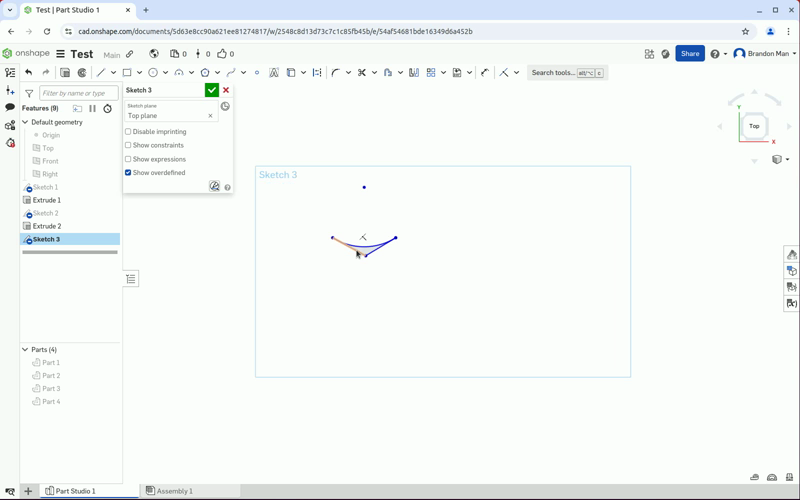
scroll(6)
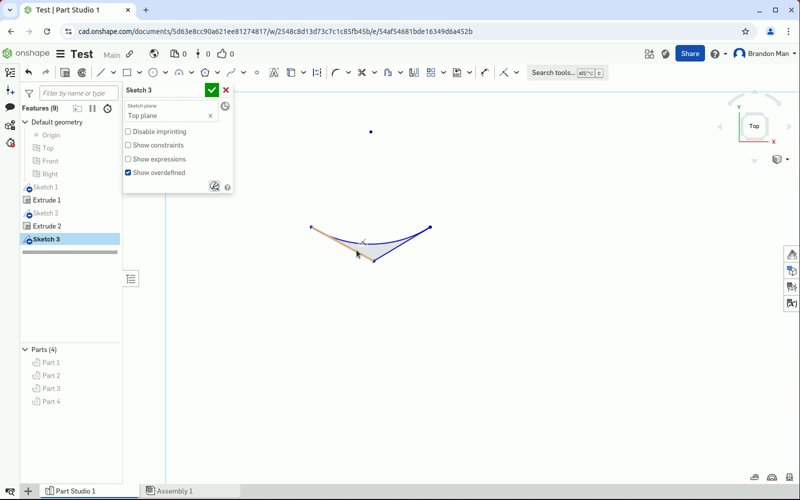
click(356, 249)
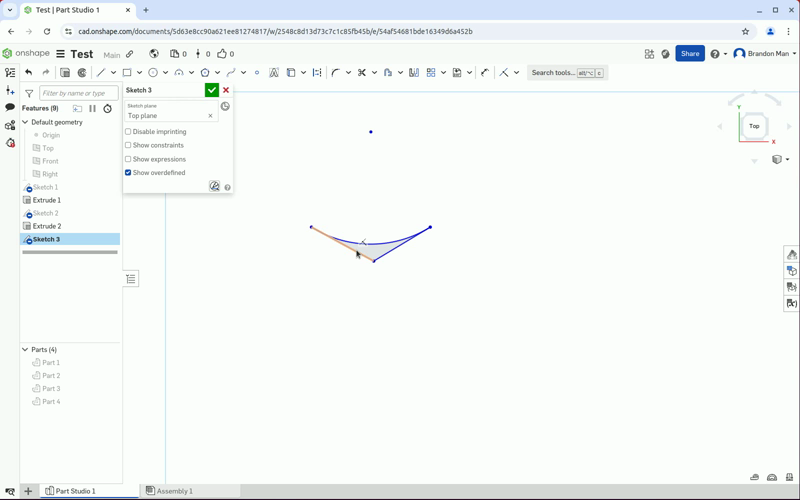
scroll(-6)
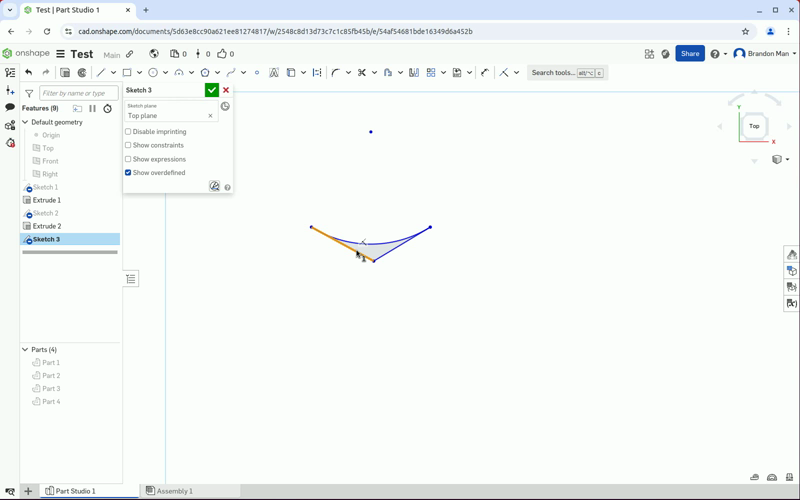
scroll(-6)
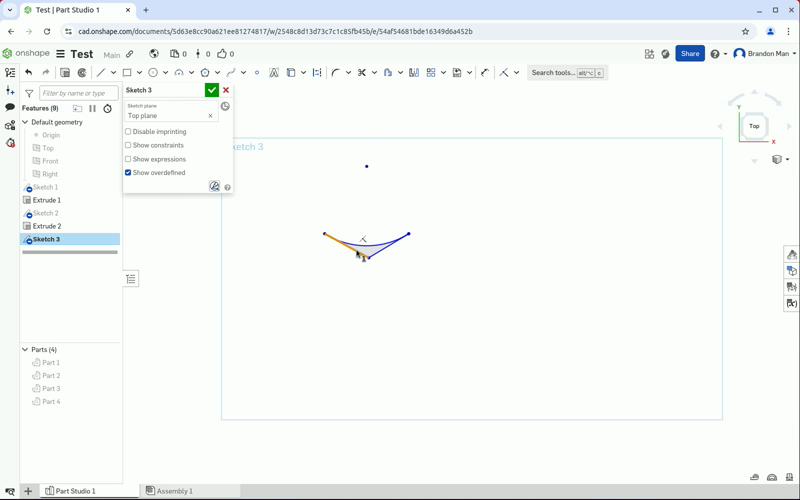
scroll(-6)
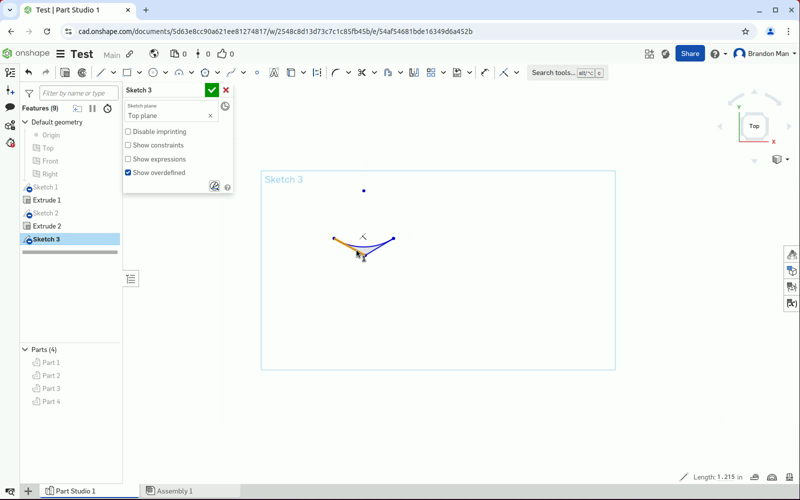
scroll(-6)
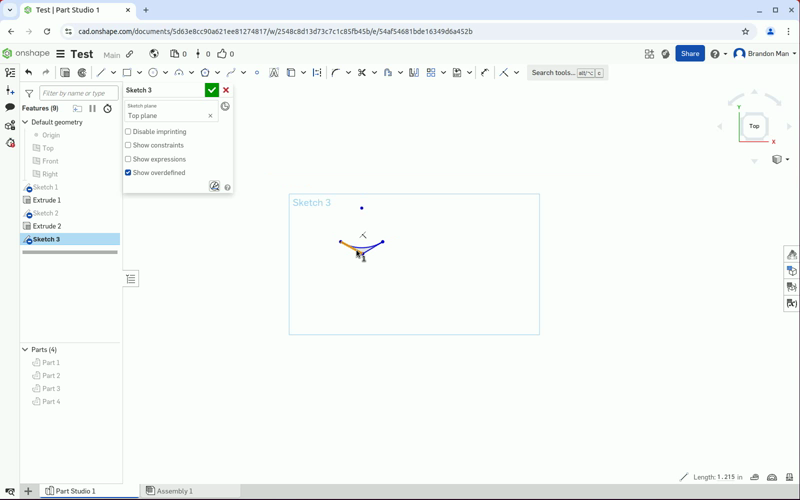
scroll(-6)
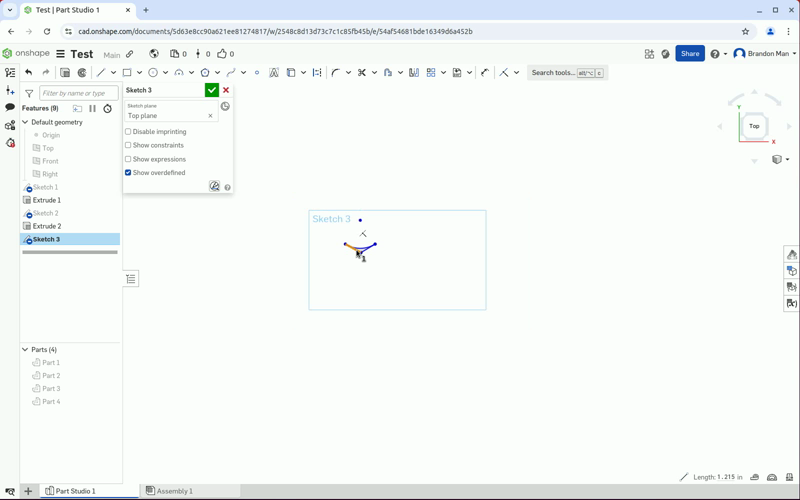
scroll(-6)
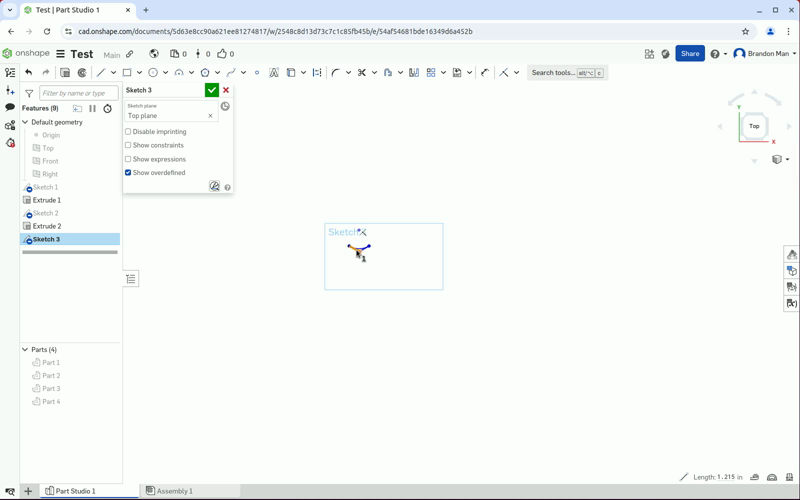
scroll(-6)
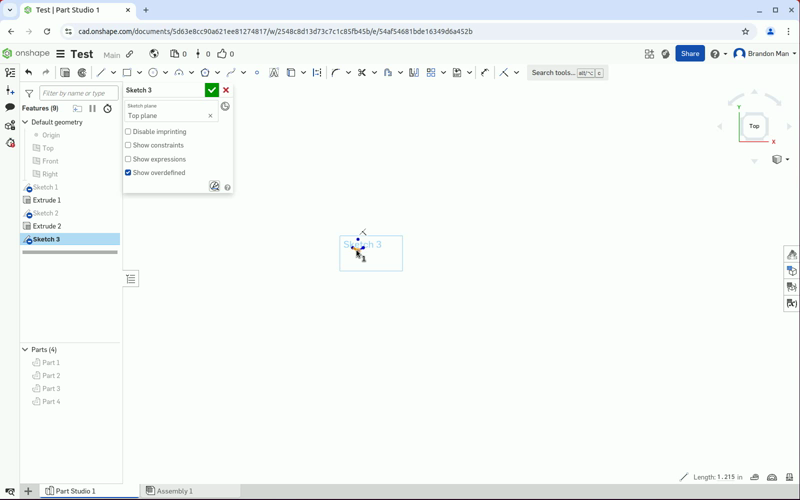
mouse_move(73, 352)
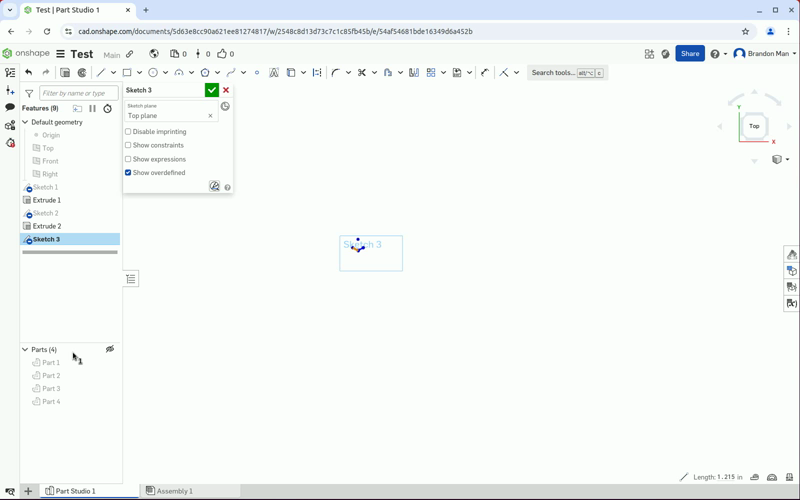
key(shift+y)
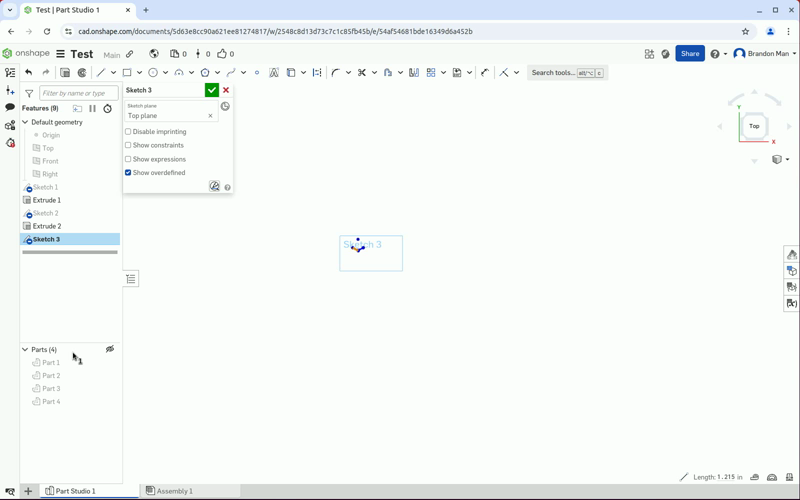
key(shift+e)
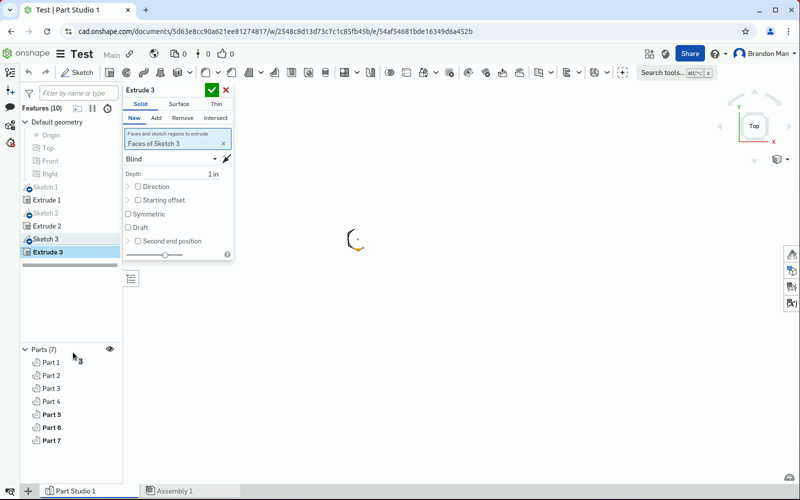
mouse_move(143, 106)
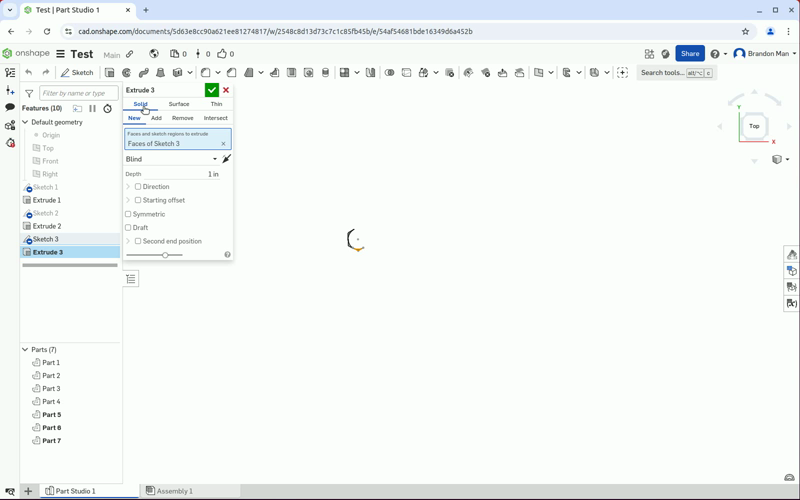
click(143, 106)
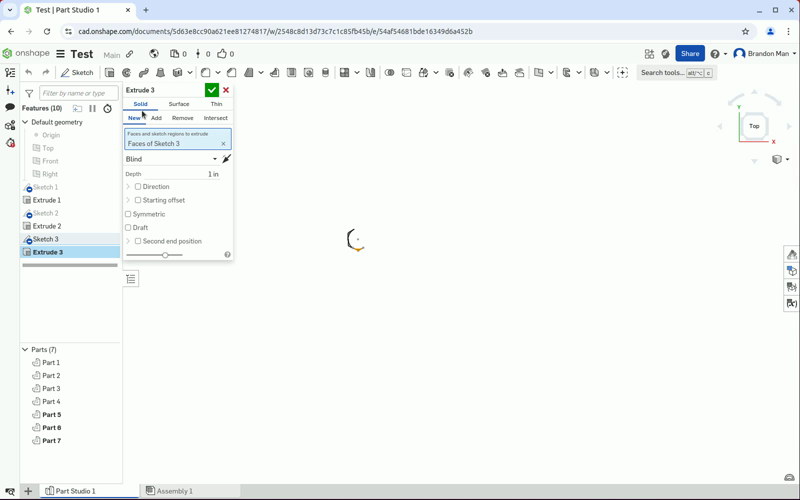
mouse_move(137, 120)
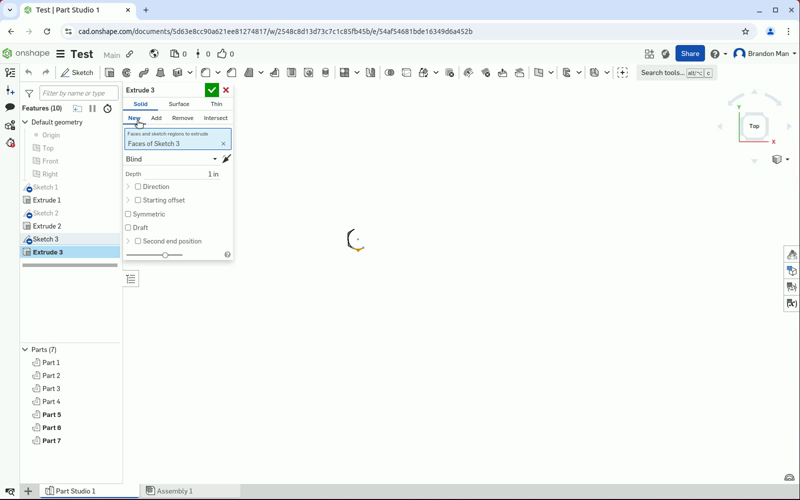
click(137, 120)
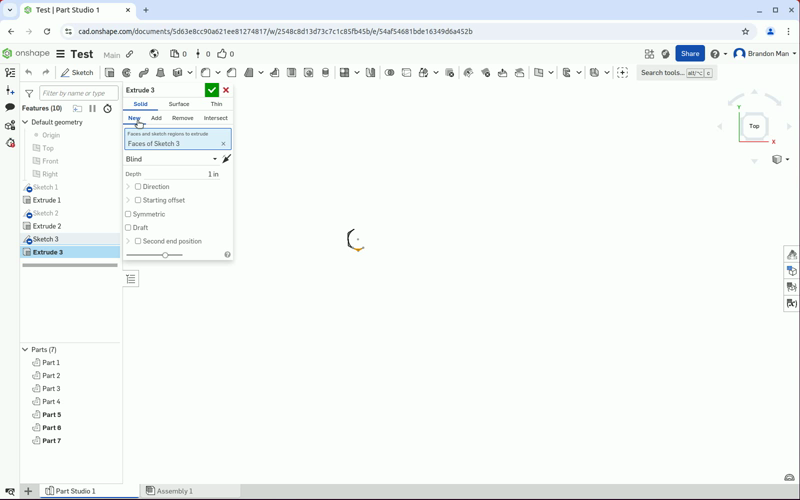
key(tab, 4)
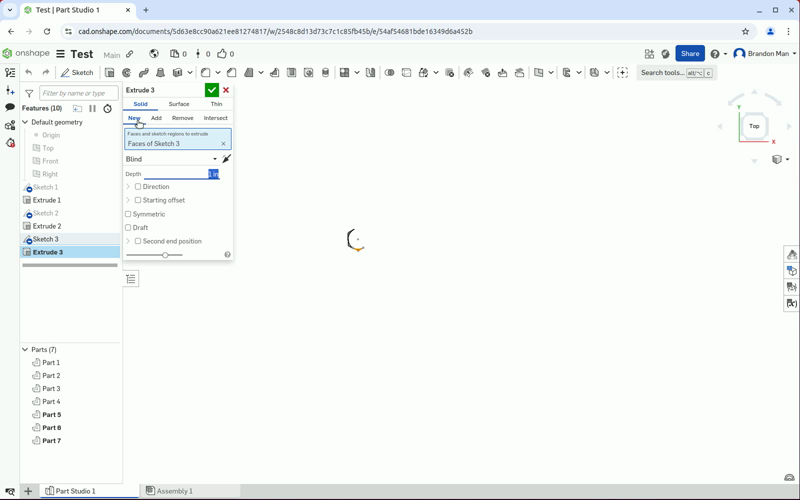
text(3.611)
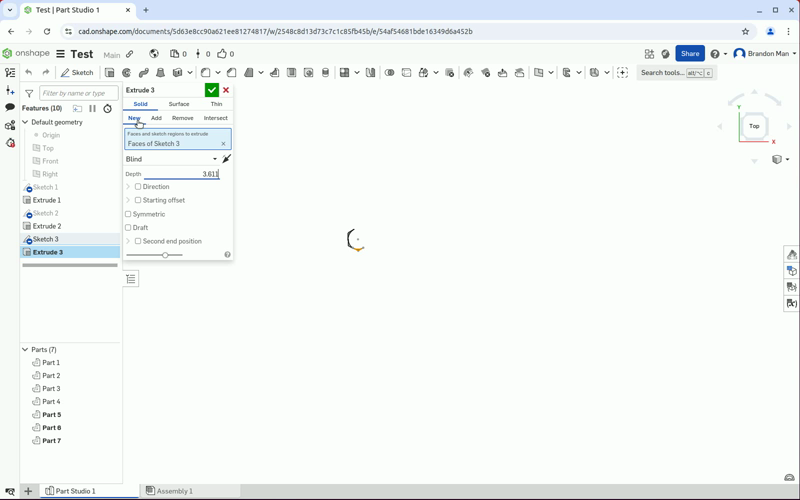
key(tab, 3)
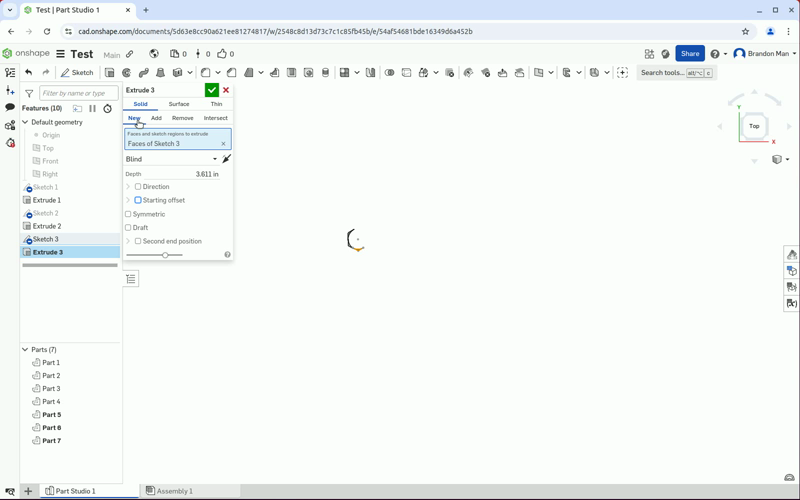
key(tab, 2)
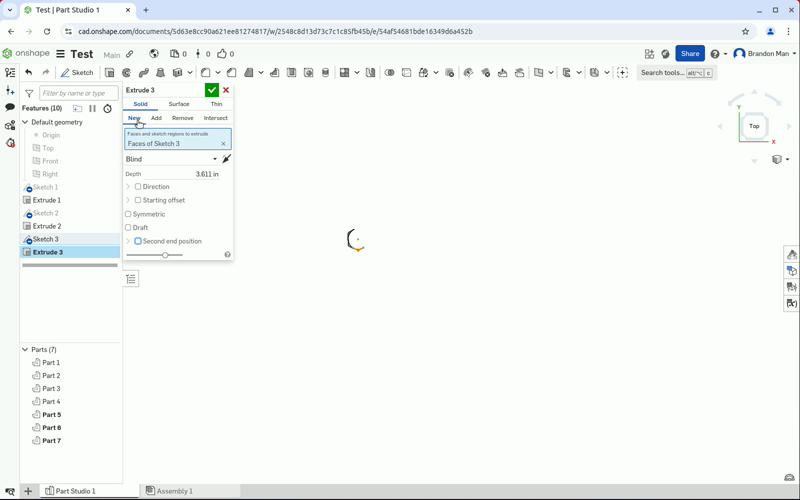
key(space)
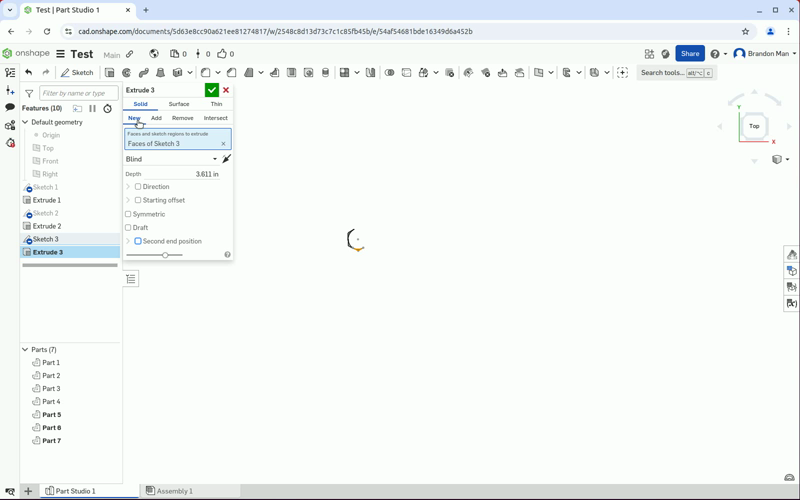
key(tab, 3)
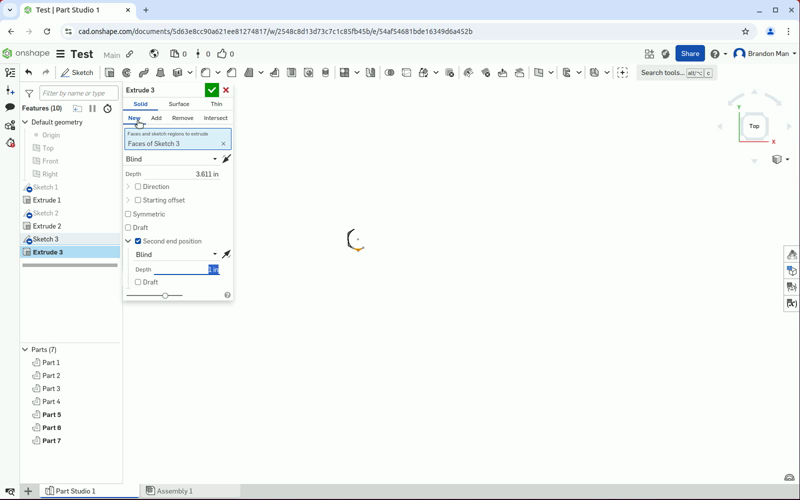
text(1.685)
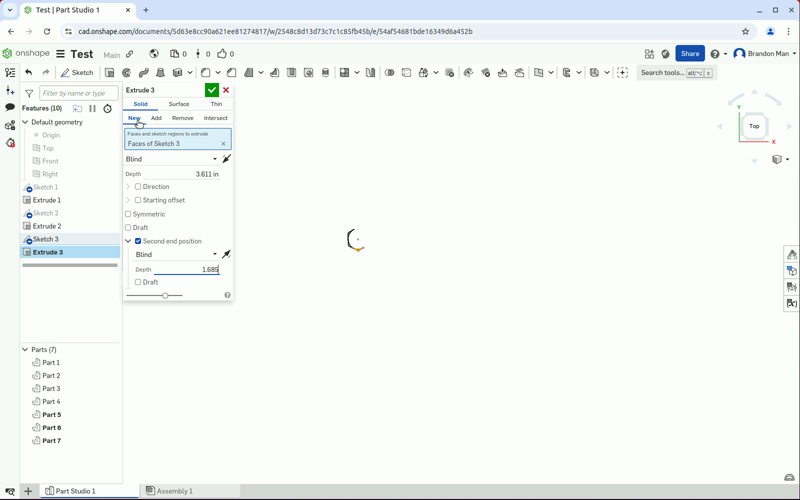
key(enter)
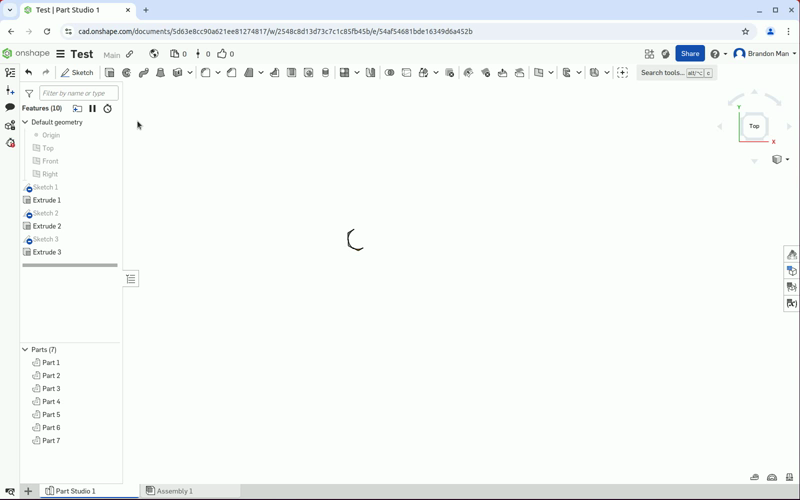
key(shift+h)
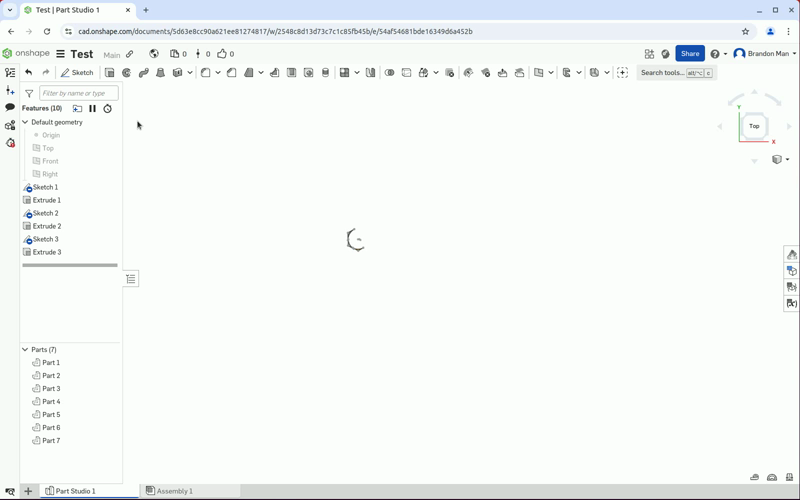
key(shift+h)
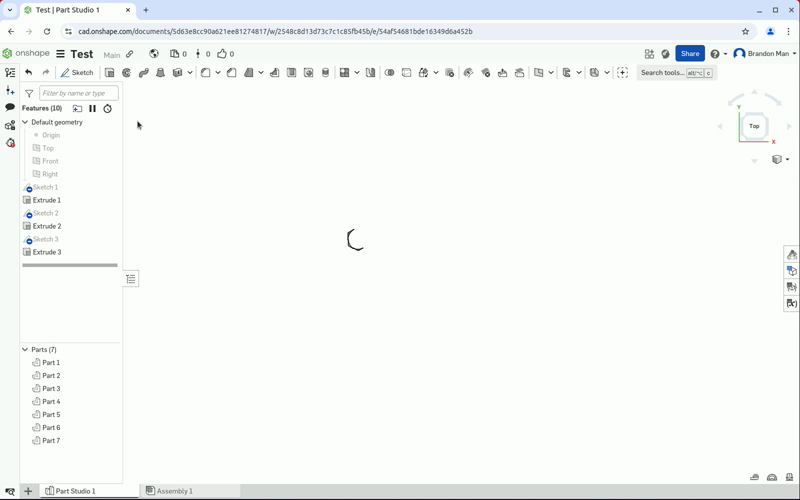
mouse_move(73, 189)
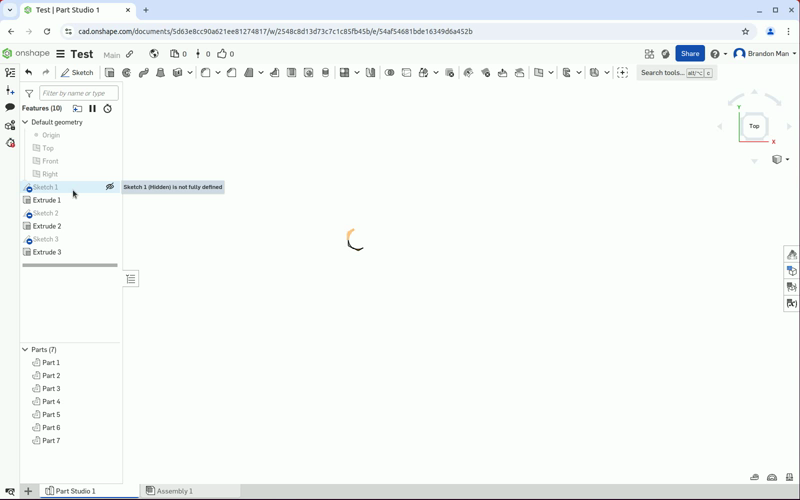
click(73, 189)
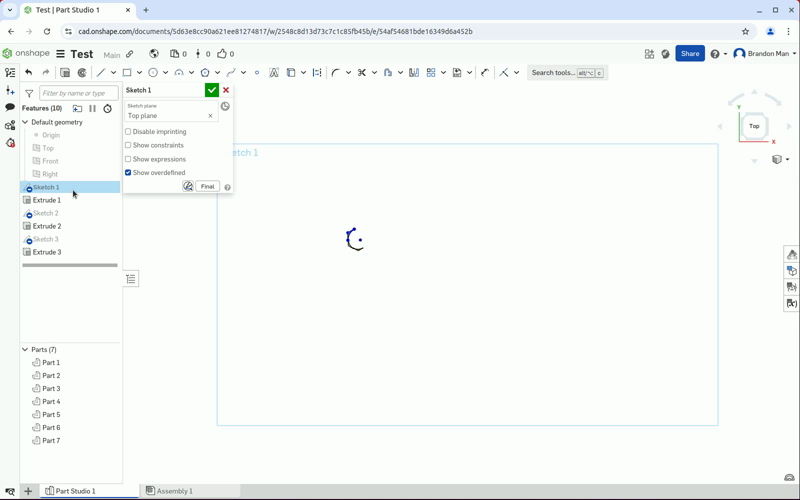
mouse_move(229, 92)
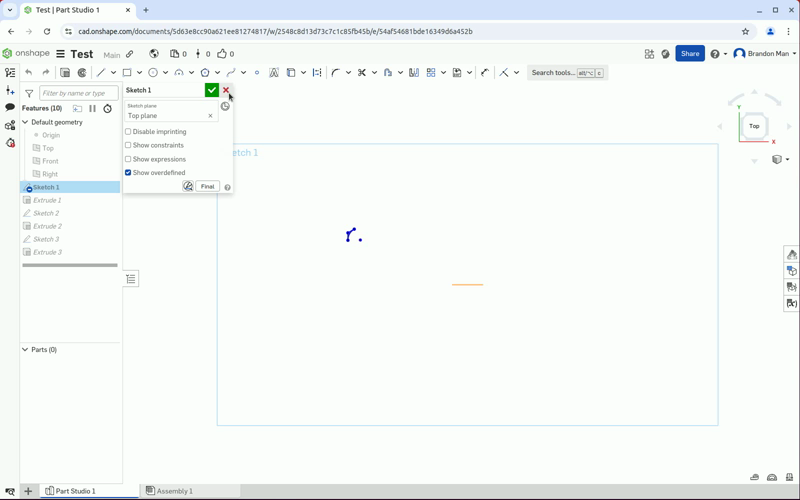
click(229, 92)
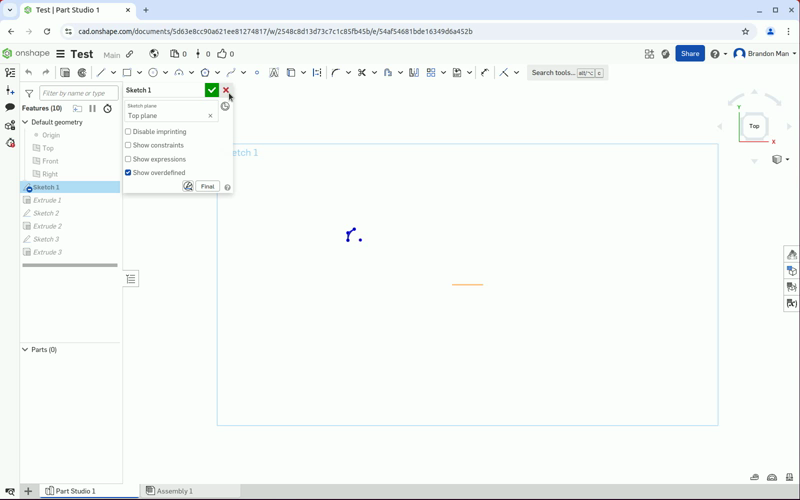
key(shift+s)
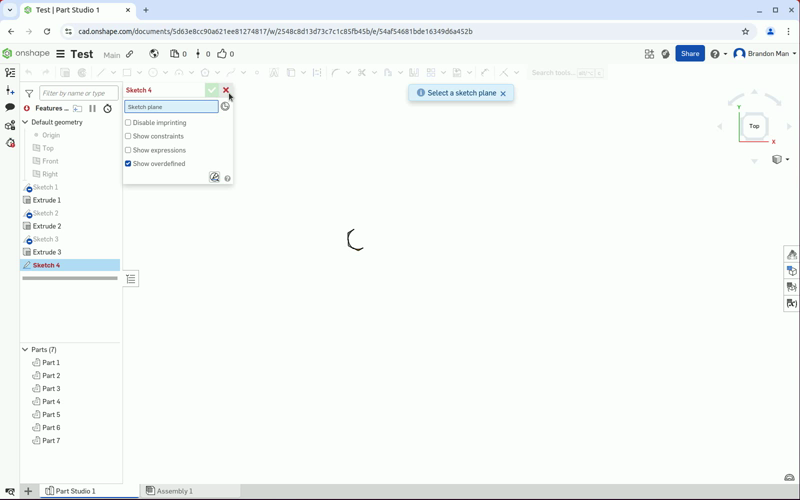
mouse_move(73, 150)
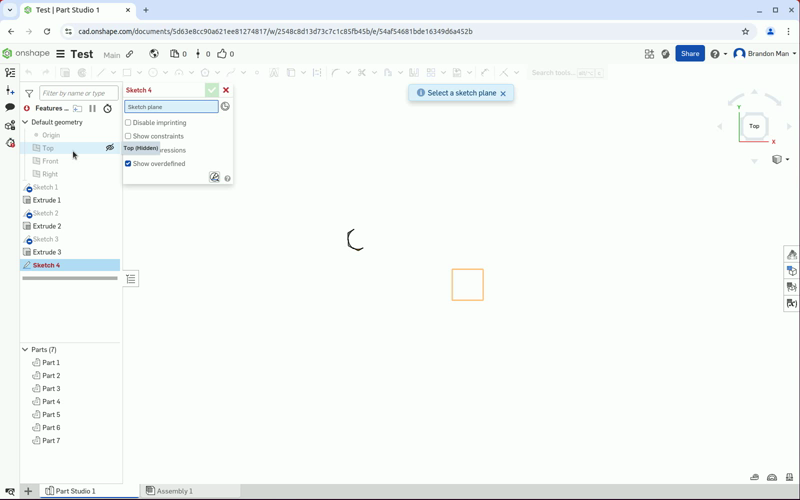
click(73, 150)
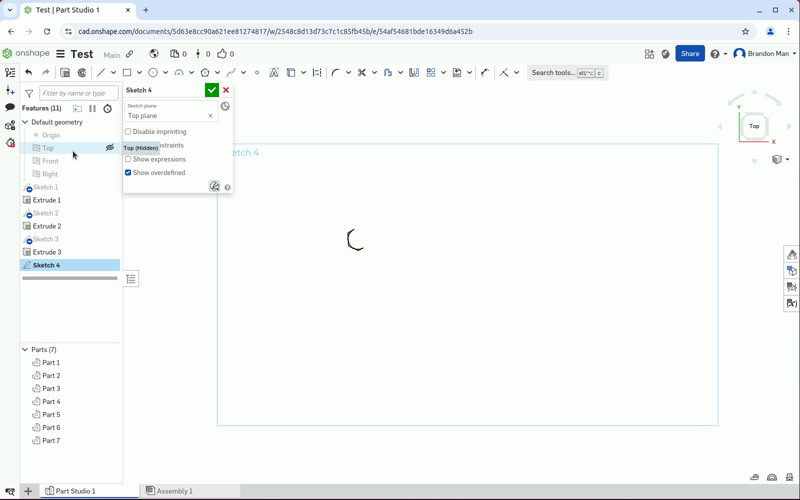
mouse_move(73, 352)
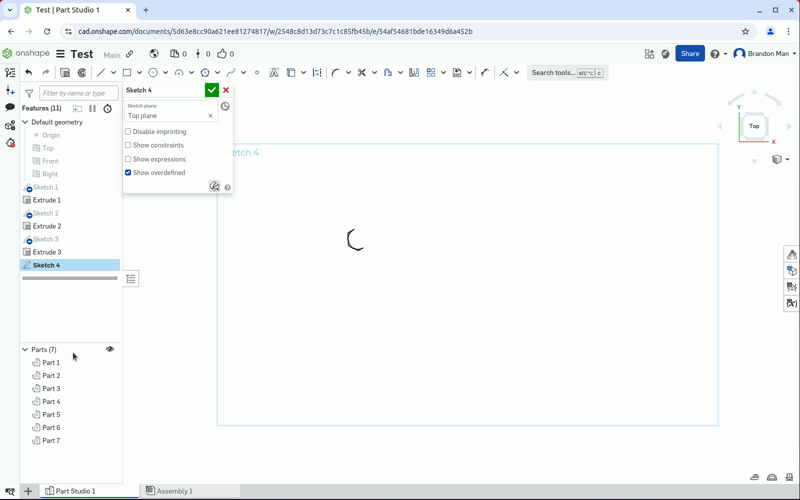
key(y)
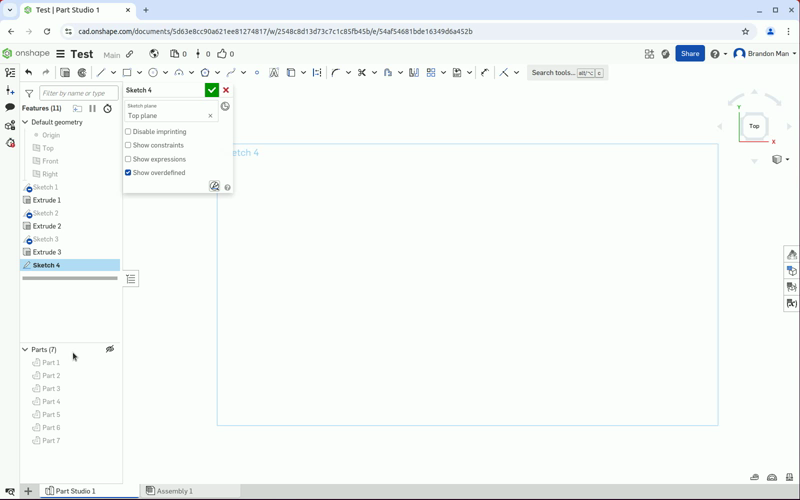
key(l)
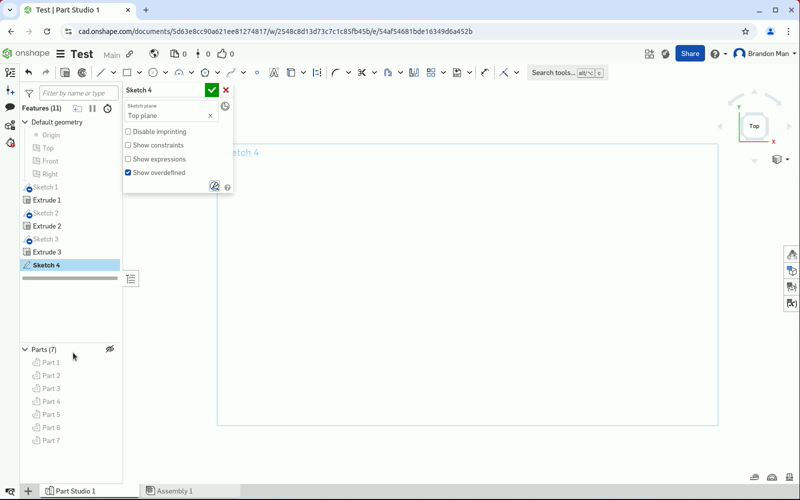
key_down(shift)
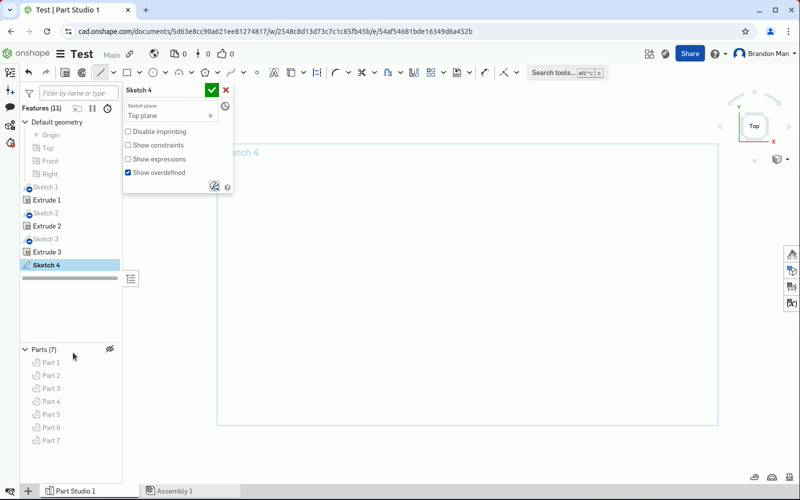
mouse_move(363, 247)
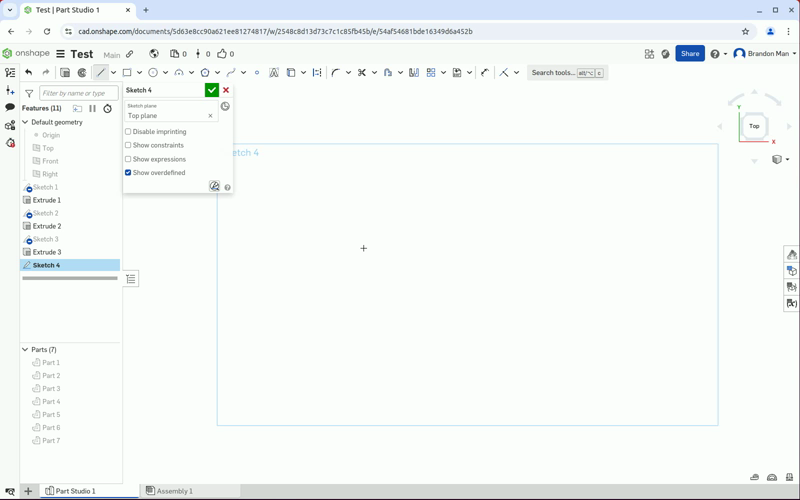
click(363, 247)
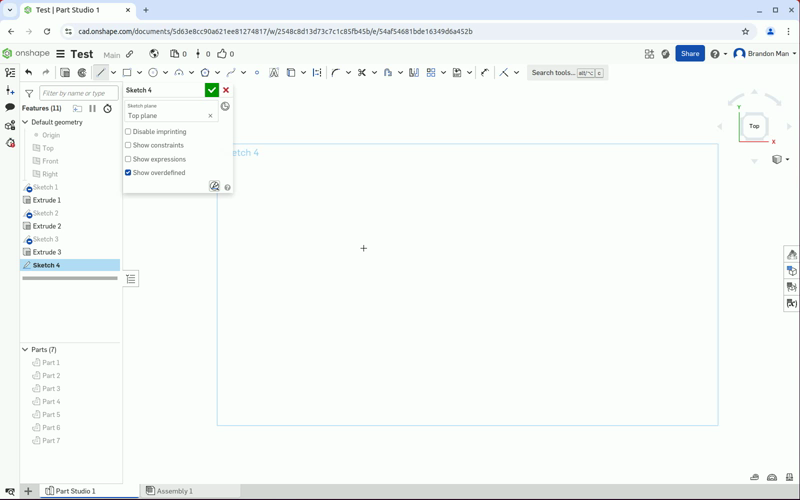
key_up(shift)
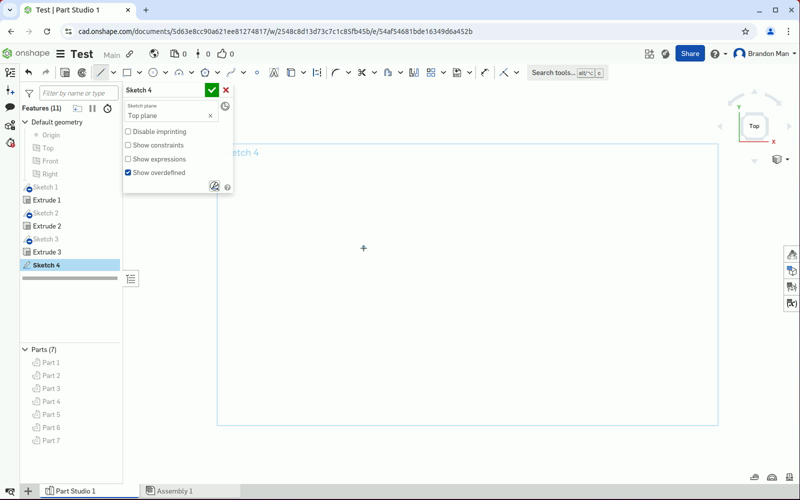
key_down(shift)
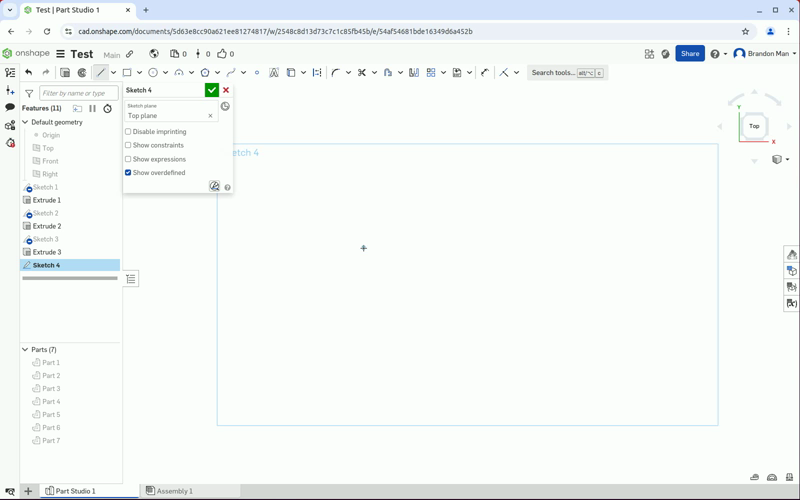
mouse_move(393, 247)
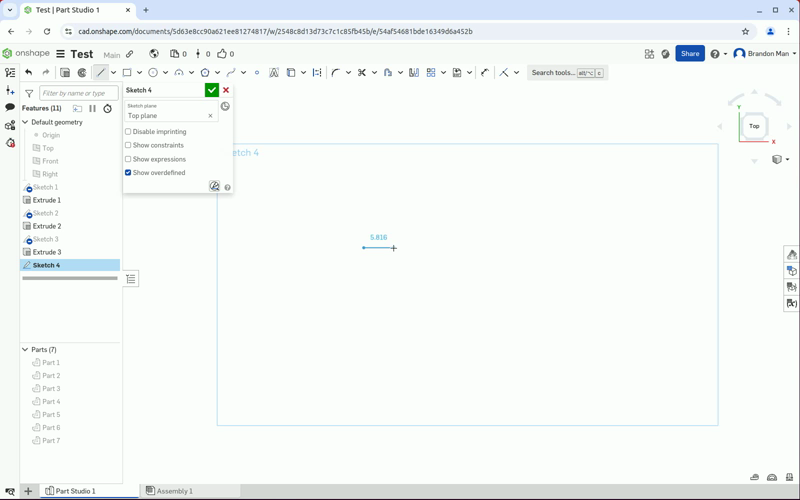
mouse_move(368, 244)
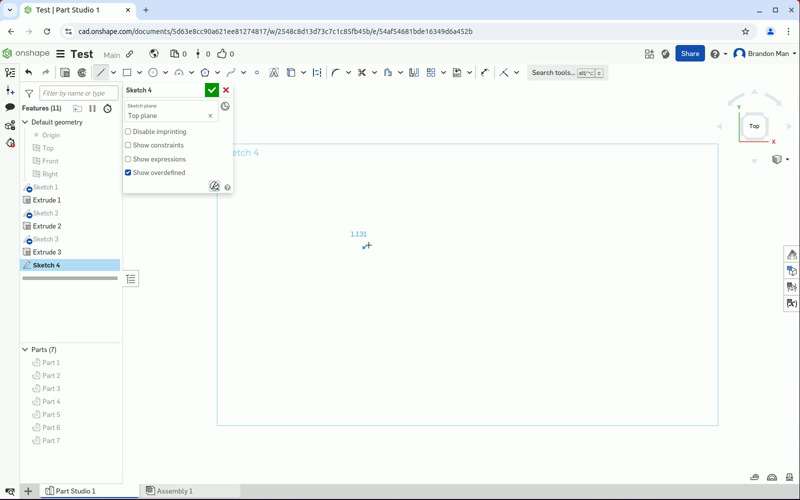
scroll(6)
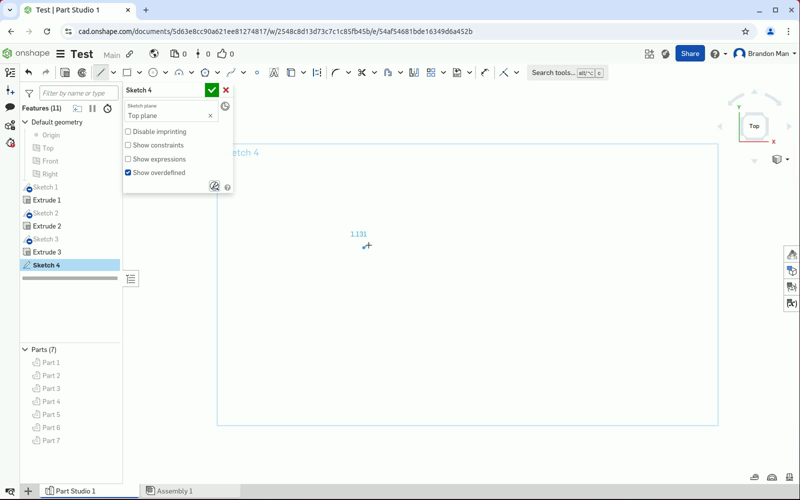
scroll(6)
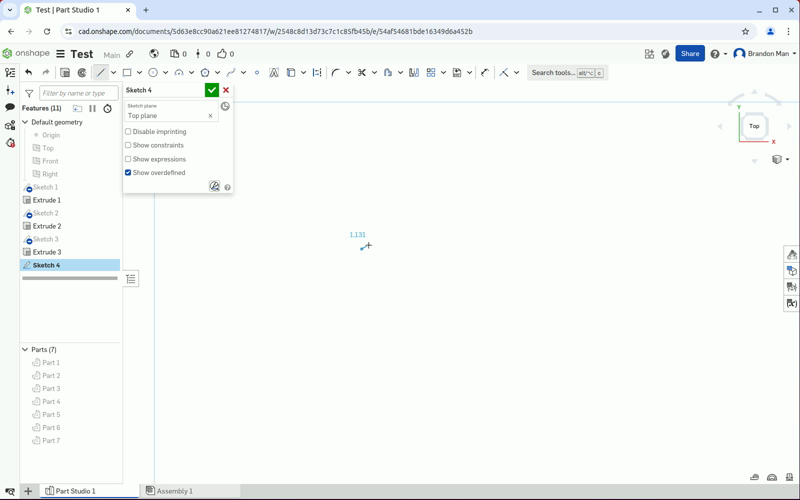
scroll(6)
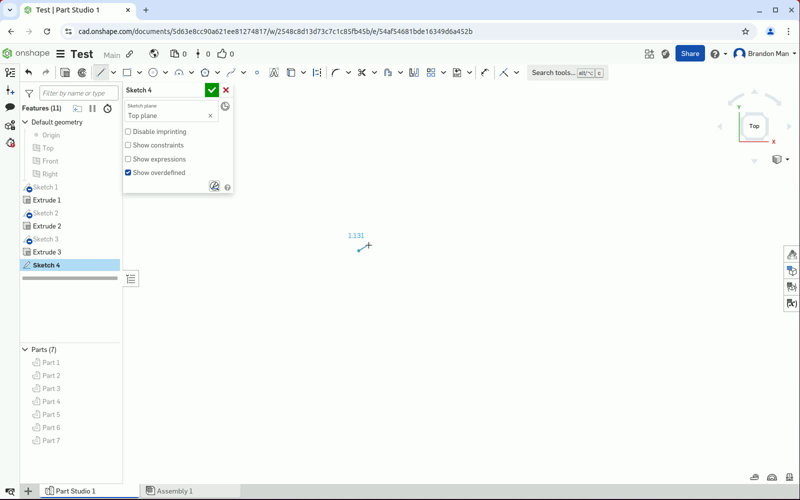
scroll(6)
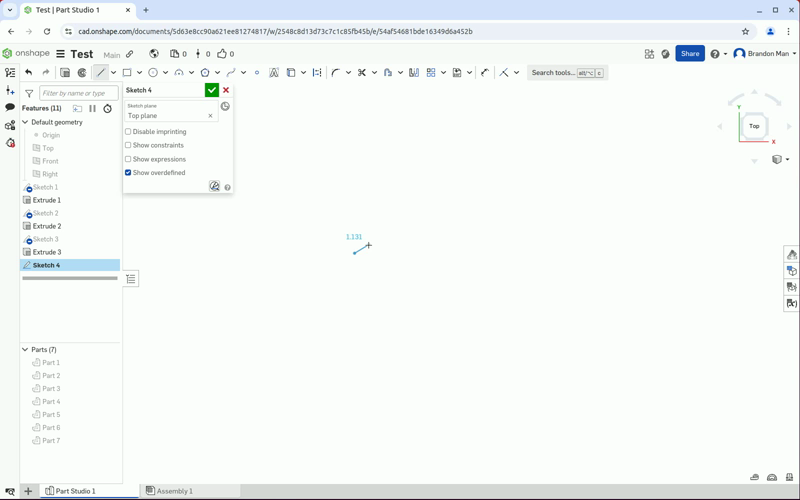
scroll(6)
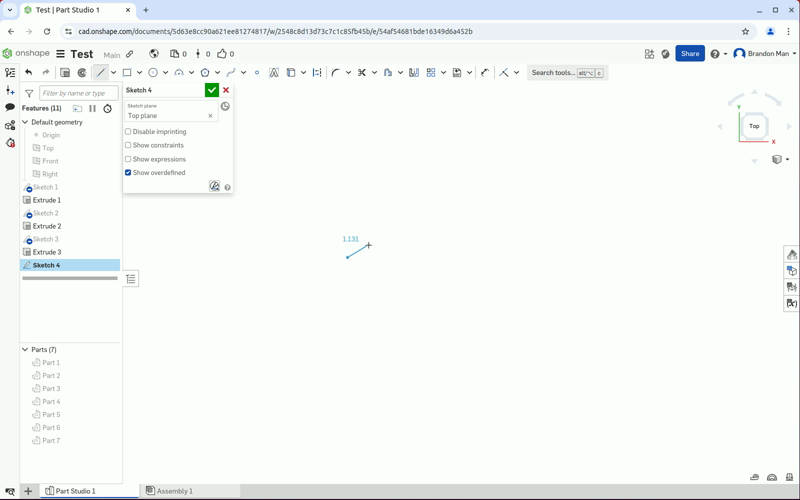
scroll(6)
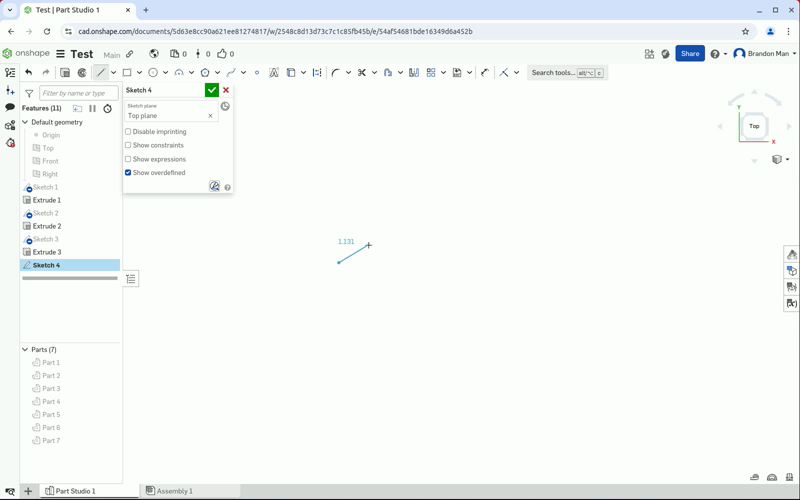
scroll(6)
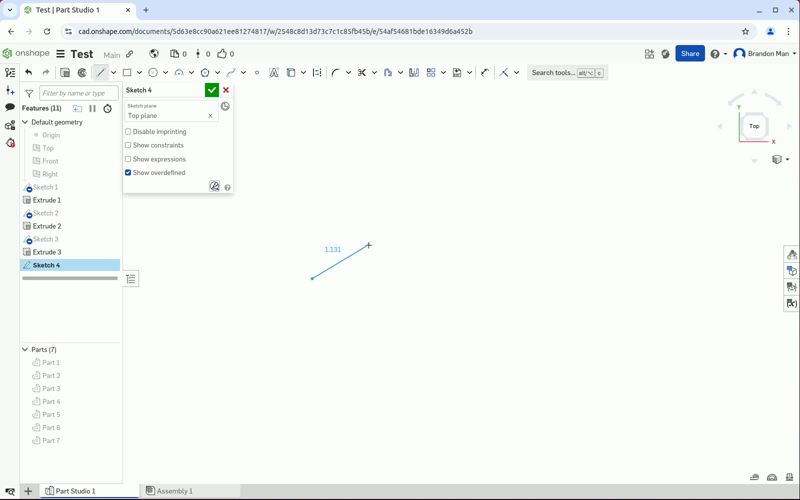
click(368, 244)
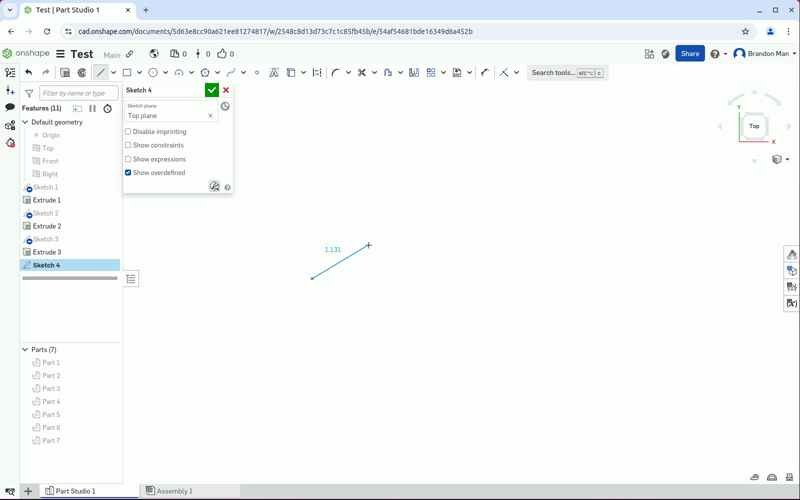
scroll(-6)
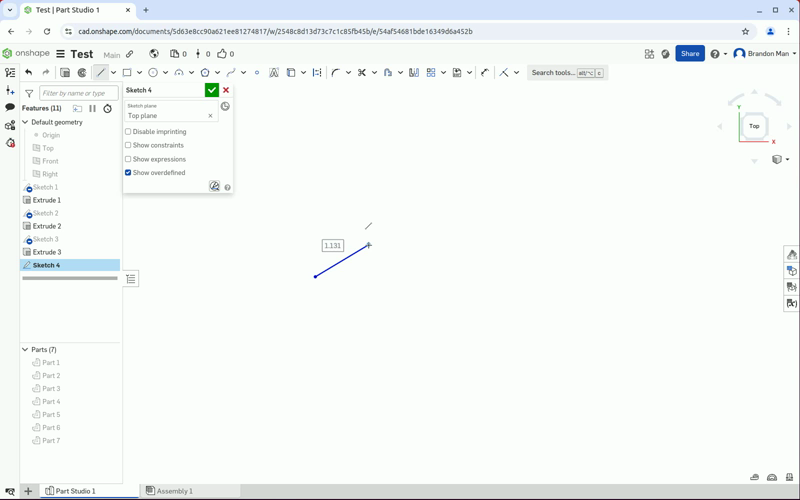
scroll(-6)
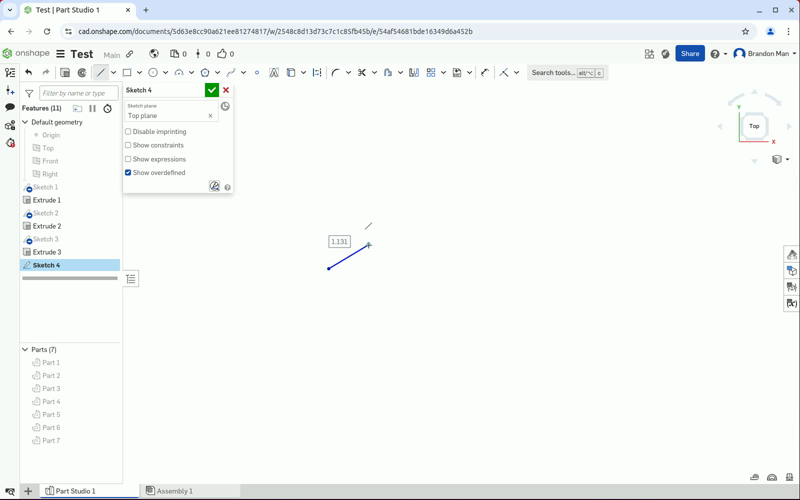
scroll(-6)
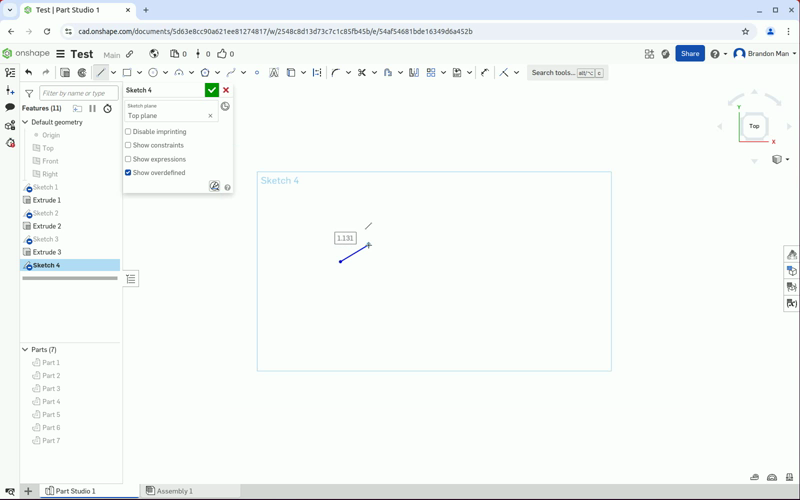
scroll(-6)
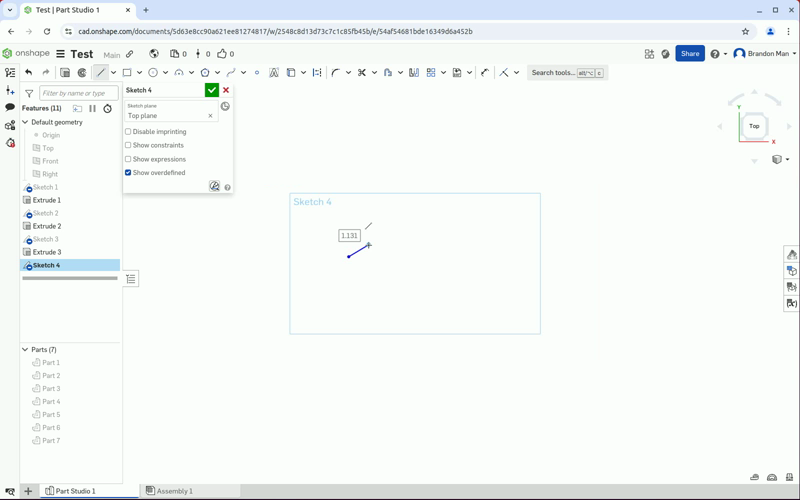
scroll(-6)
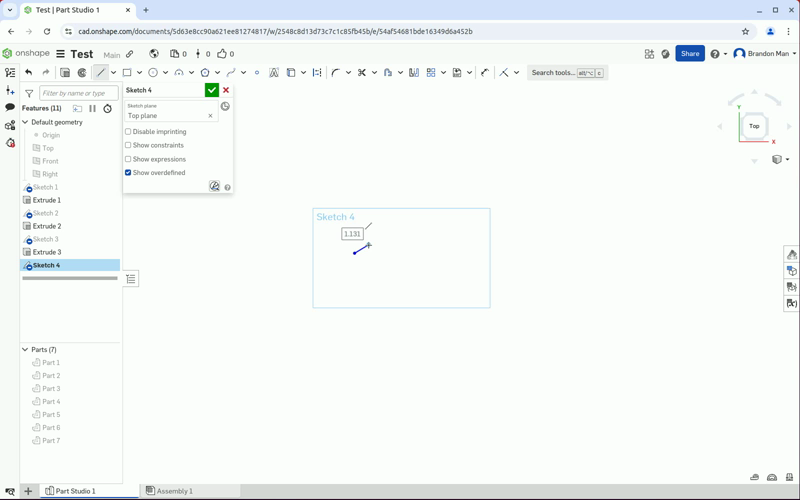
scroll(-6)
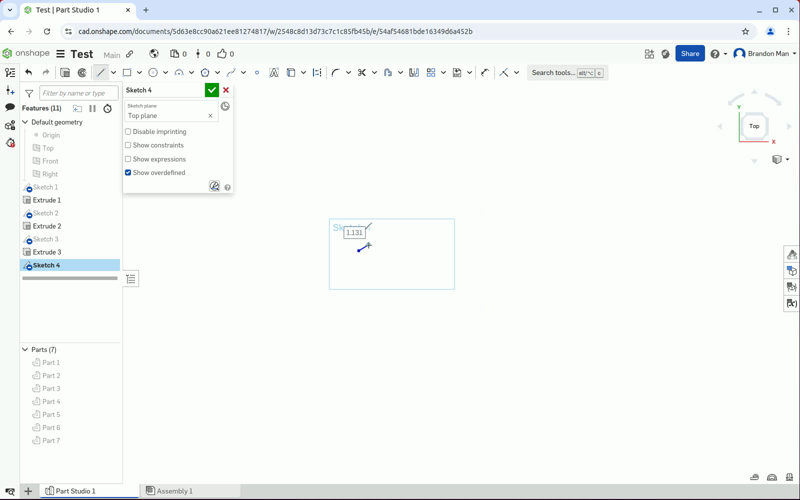
scroll(-6)
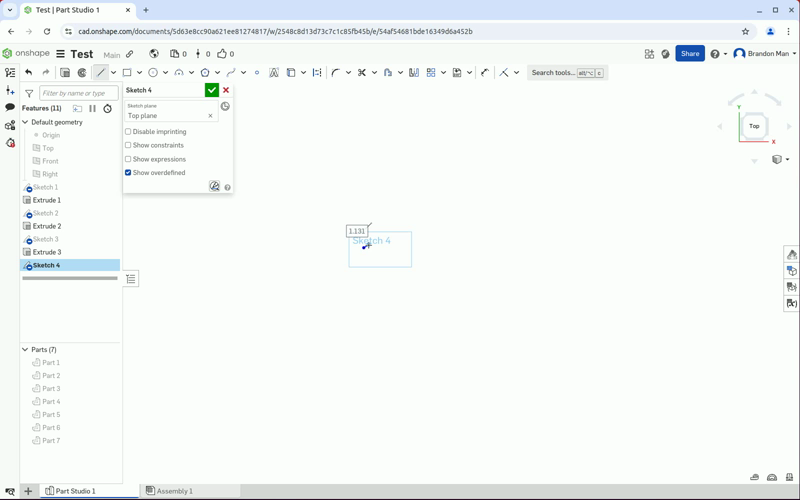
key_up(shift)
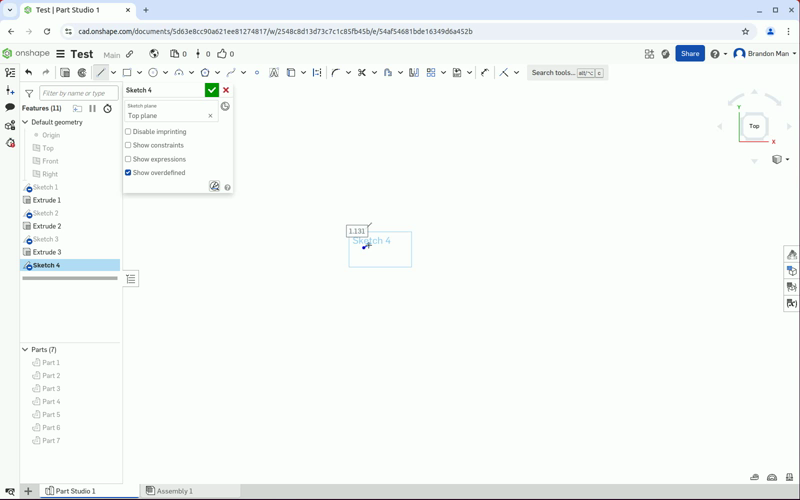
key_down(shift)
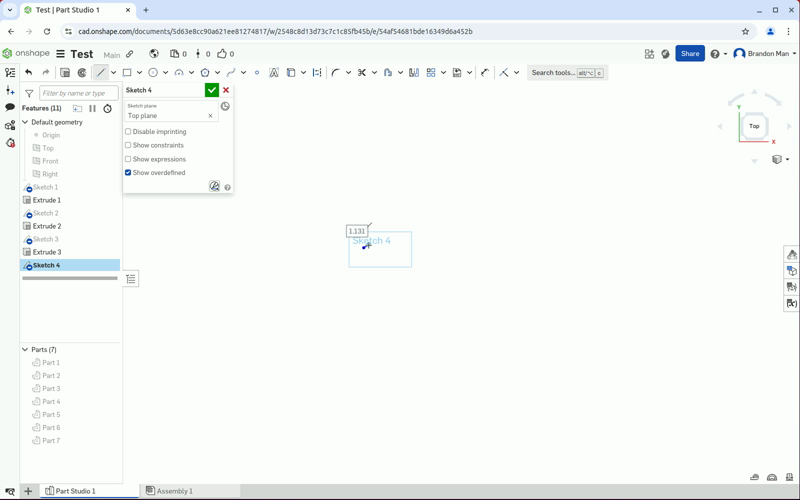
mouse_move(398, 244)
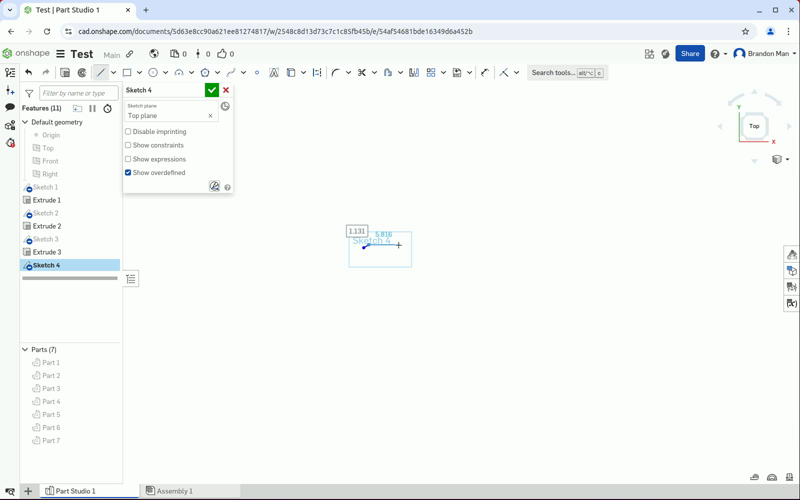
mouse_move(368, 238)
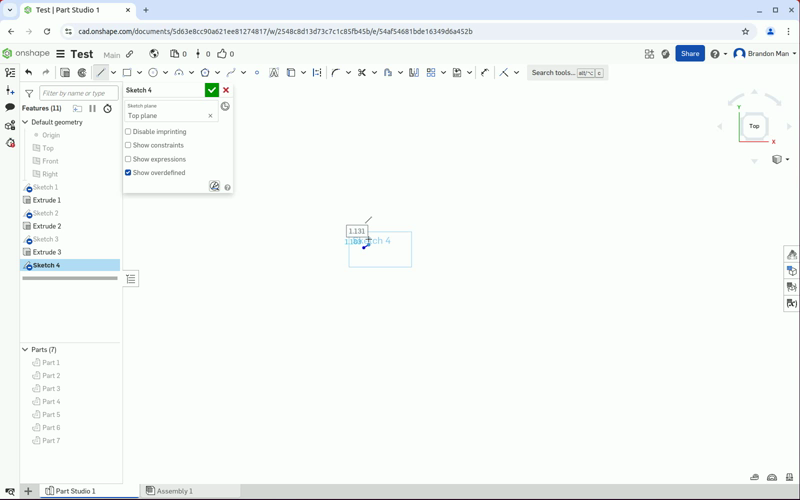
scroll(6)
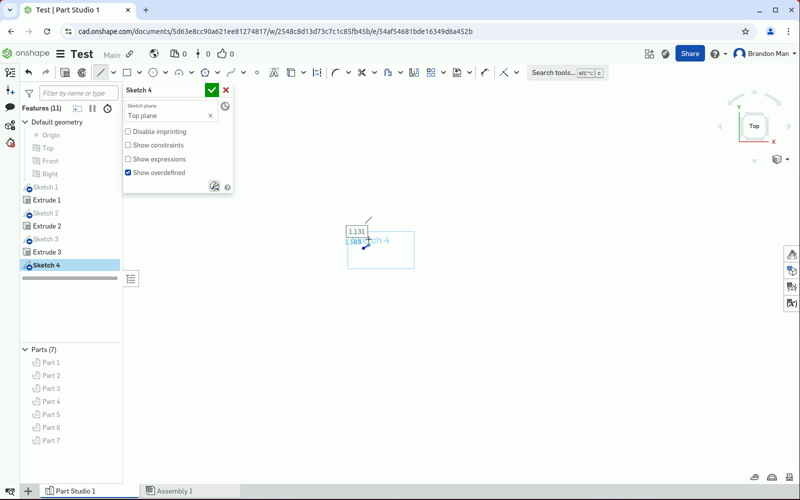
scroll(6)
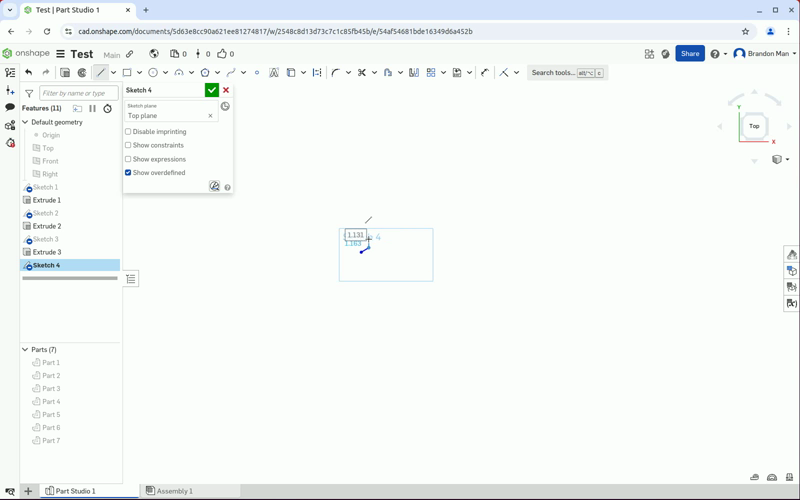
scroll(6)
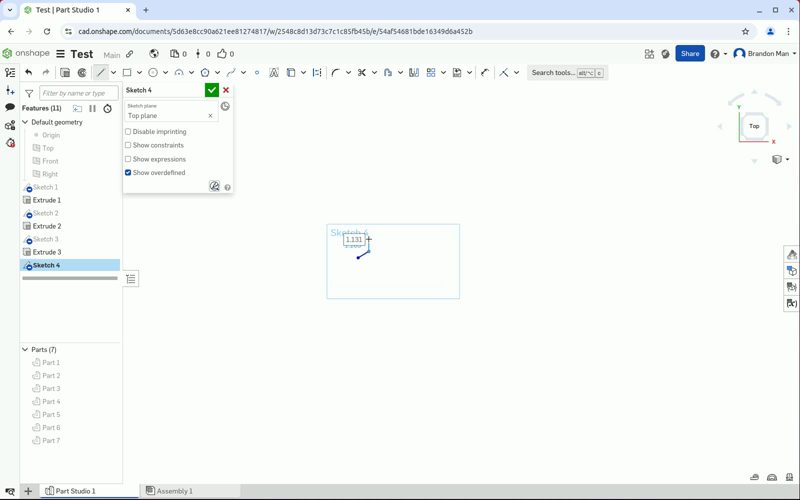
scroll(6)
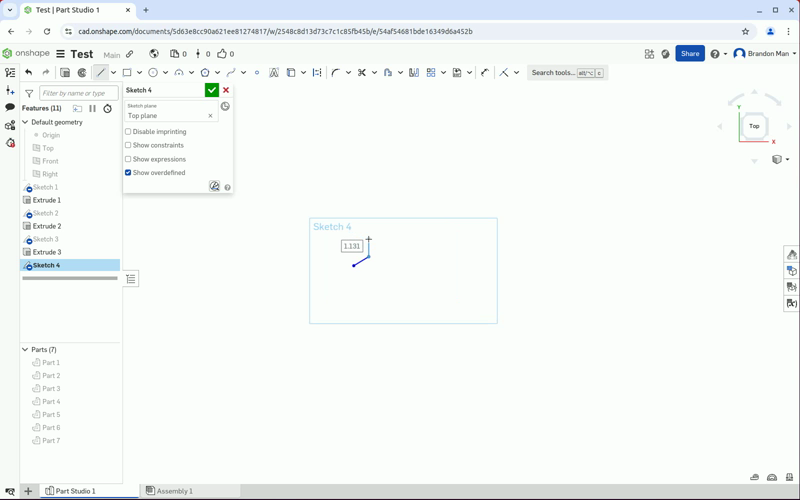
scroll(6)
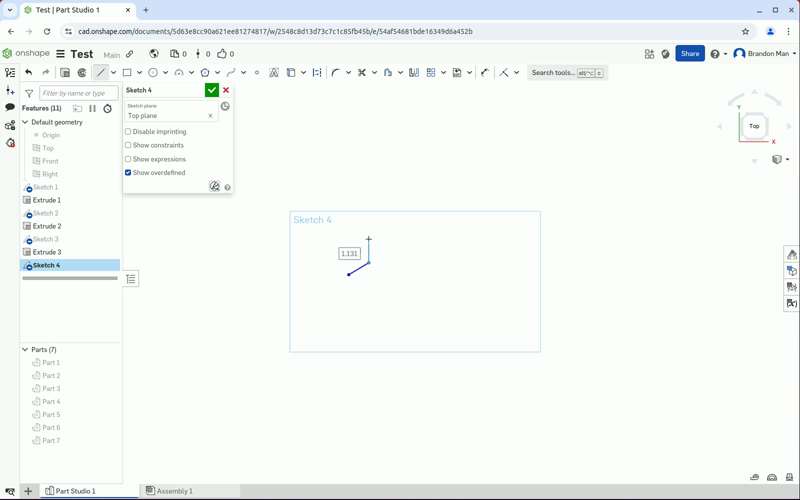
scroll(6)
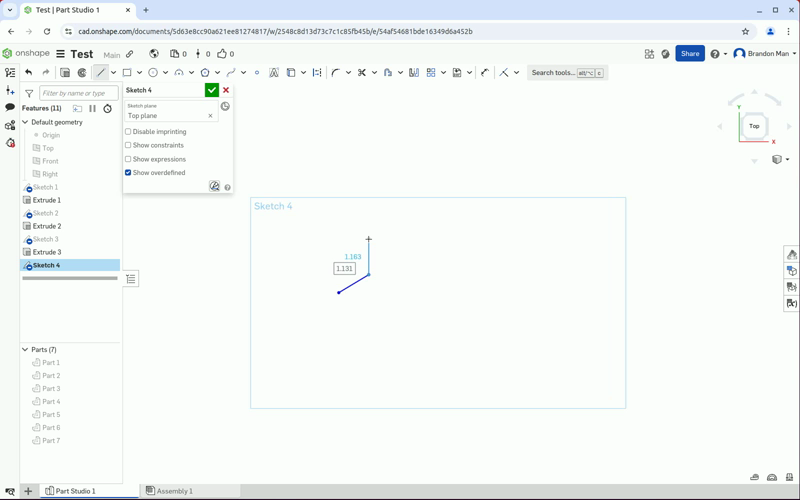
scroll(6)
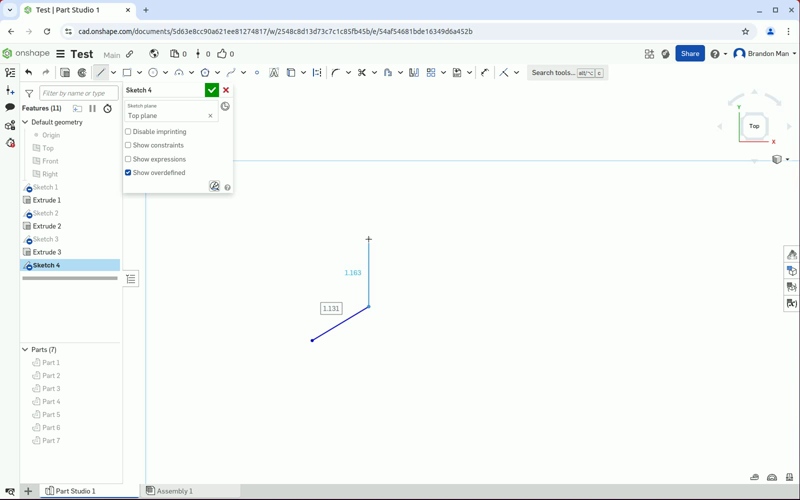
click(368, 238)
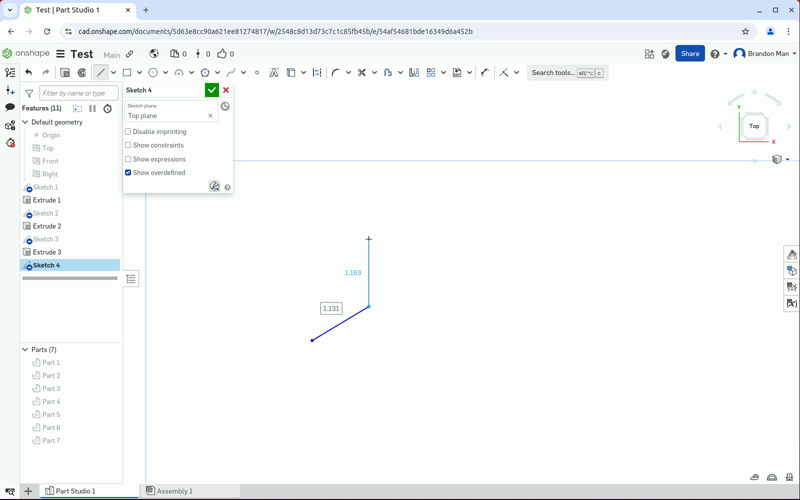
scroll(-6)
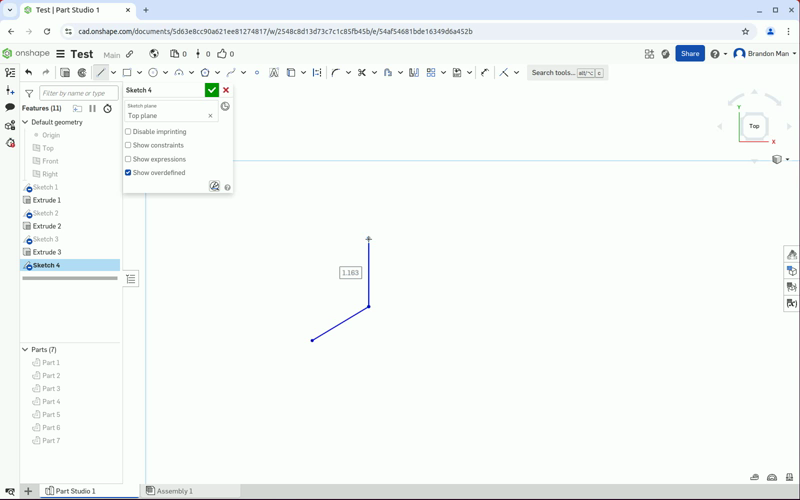
scroll(-6)
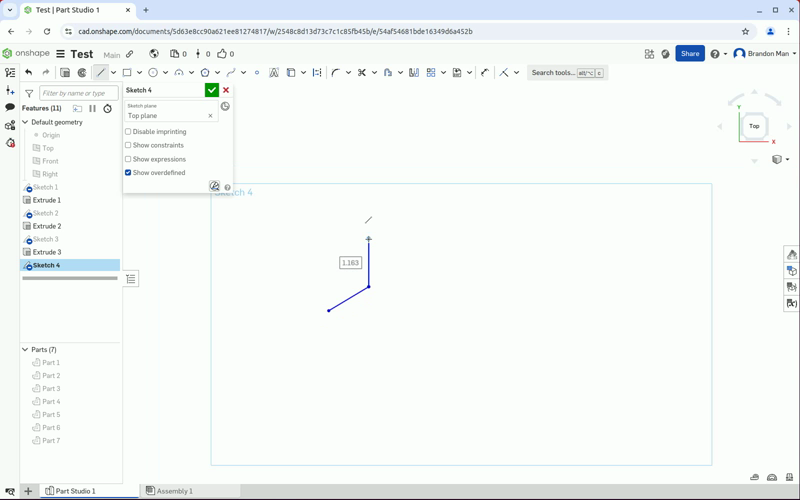
scroll(-6)
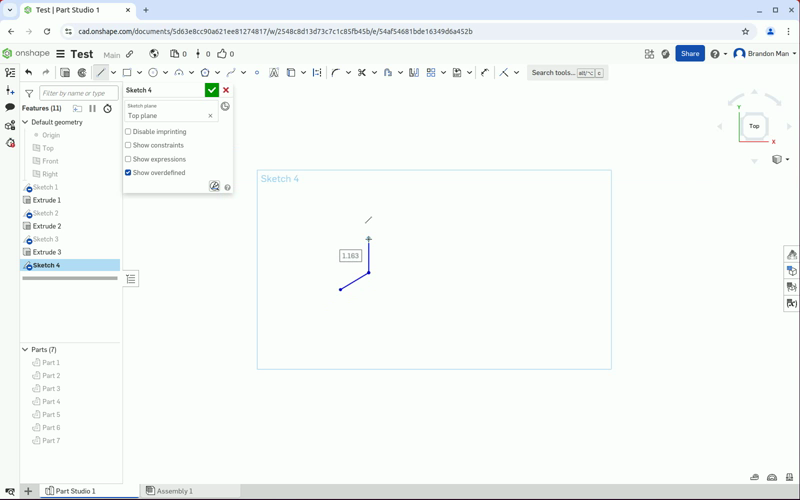
scroll(-6)
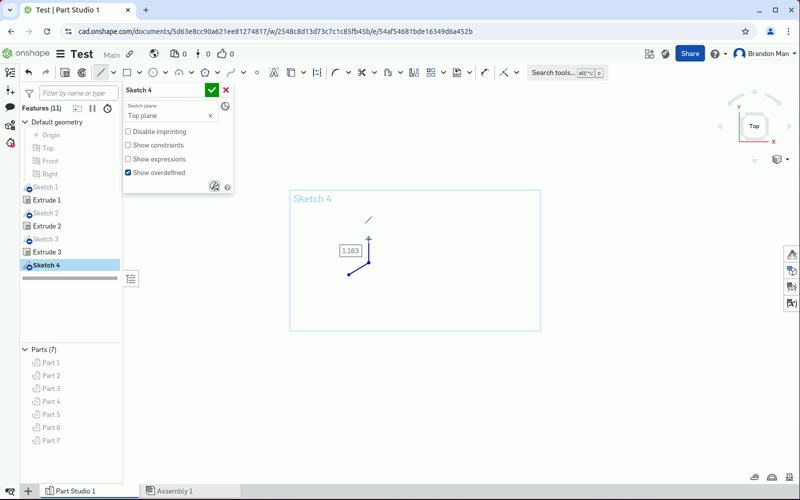
scroll(-6)
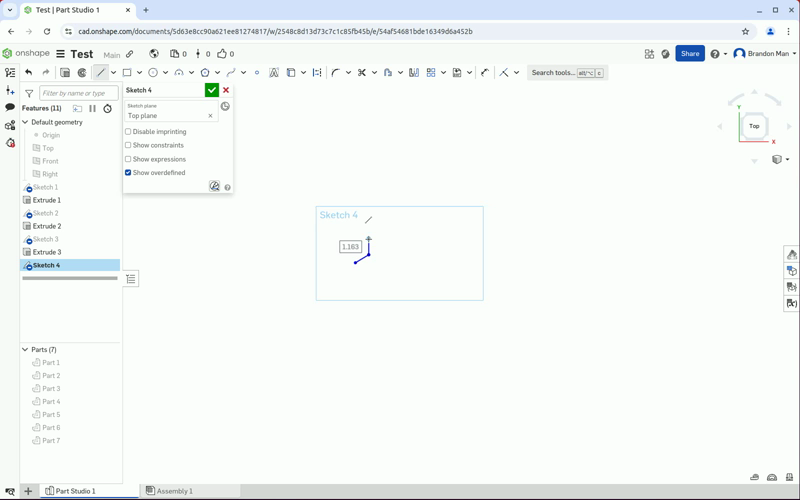
scroll(-6)
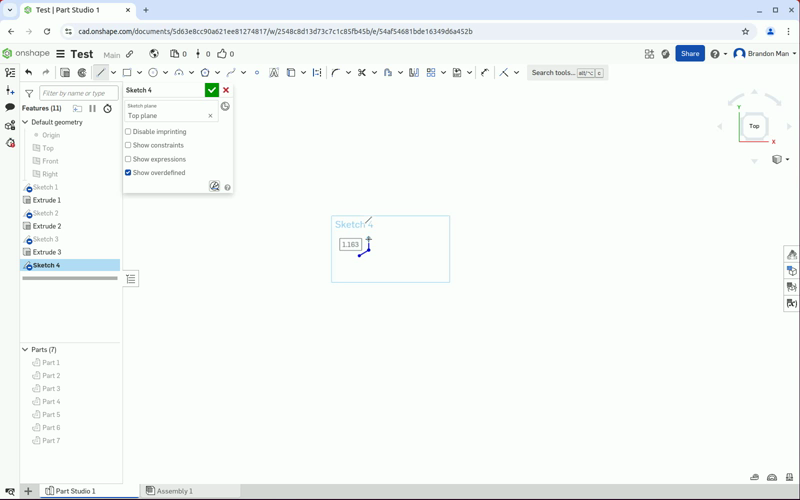
scroll(-6)
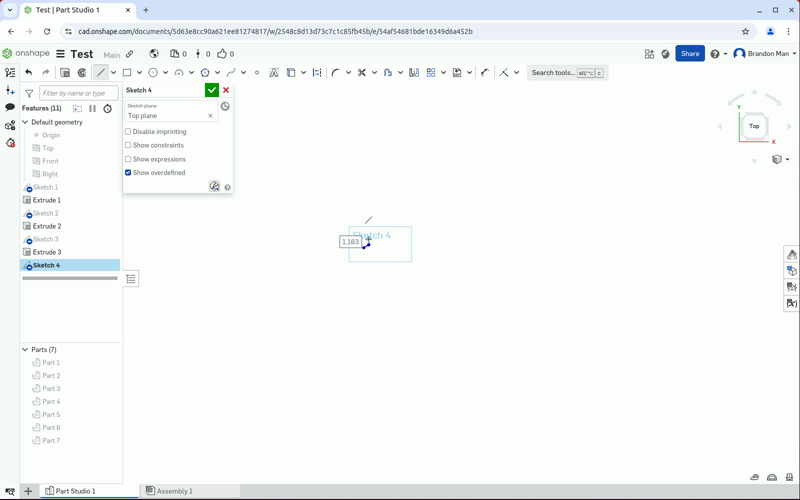
key_up(shift)
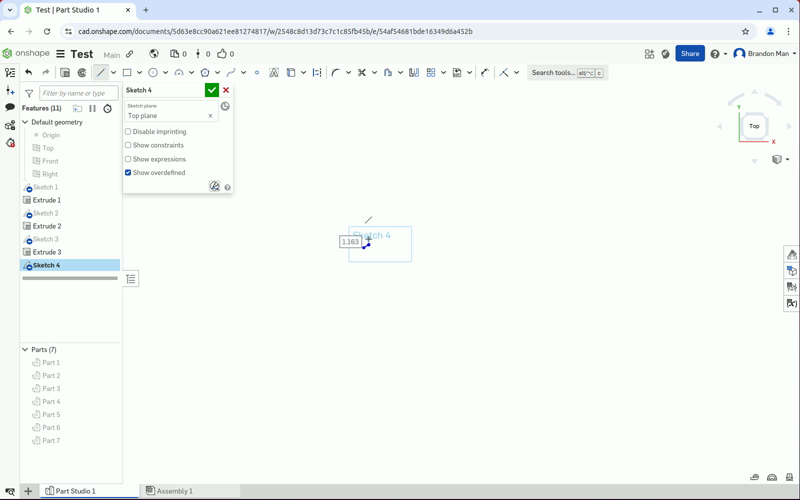
key(esc)
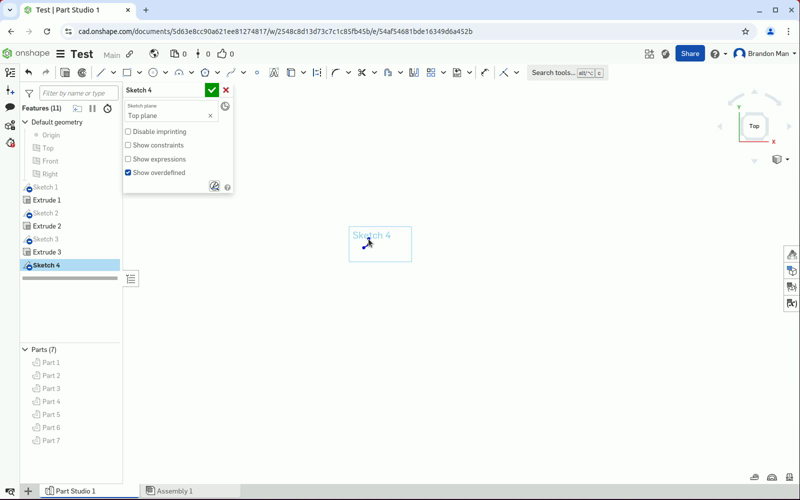
key(a)
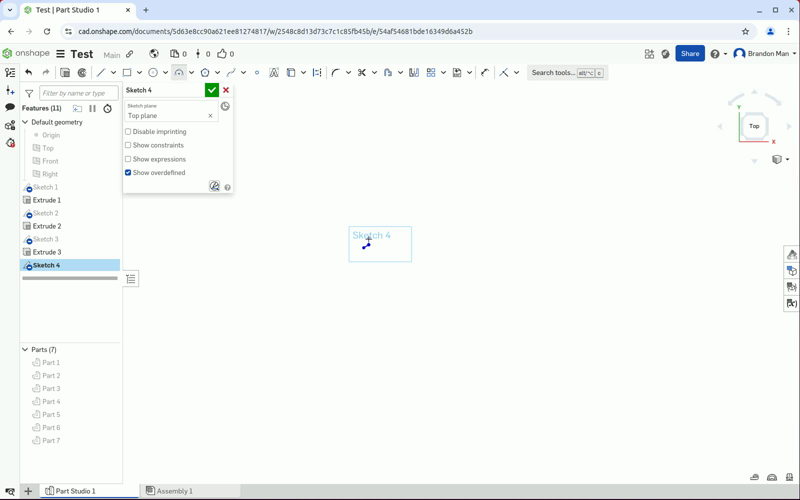
mouse_move(368, 238)
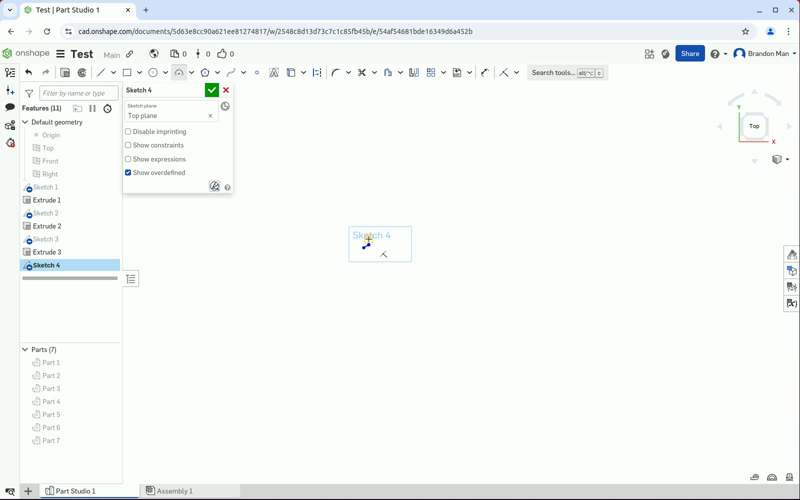
click(368, 238)
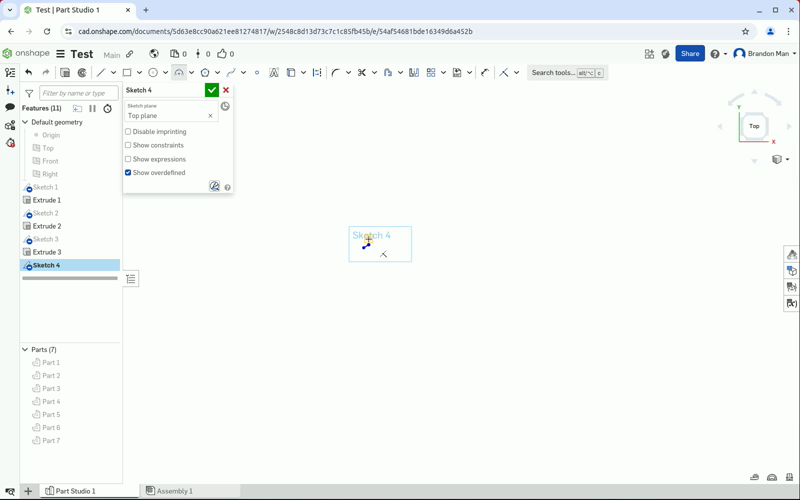
mouse_move(363, 247)
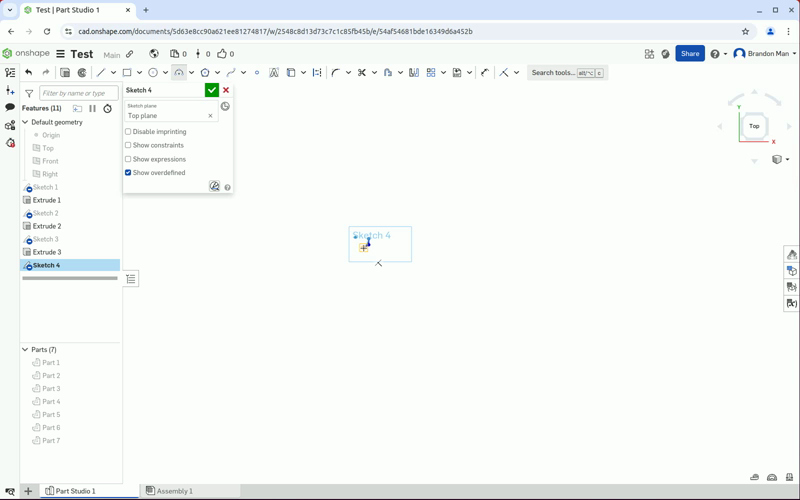
click(363, 247)
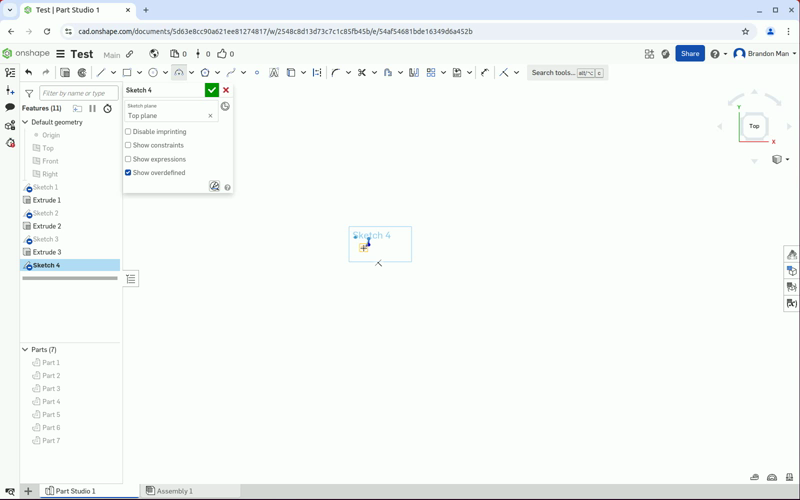
key_down(shift)
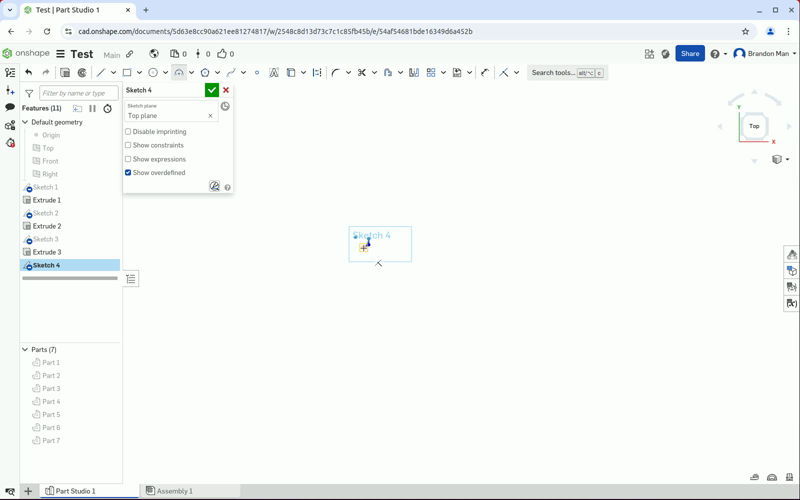
mouse_move(367, 243)
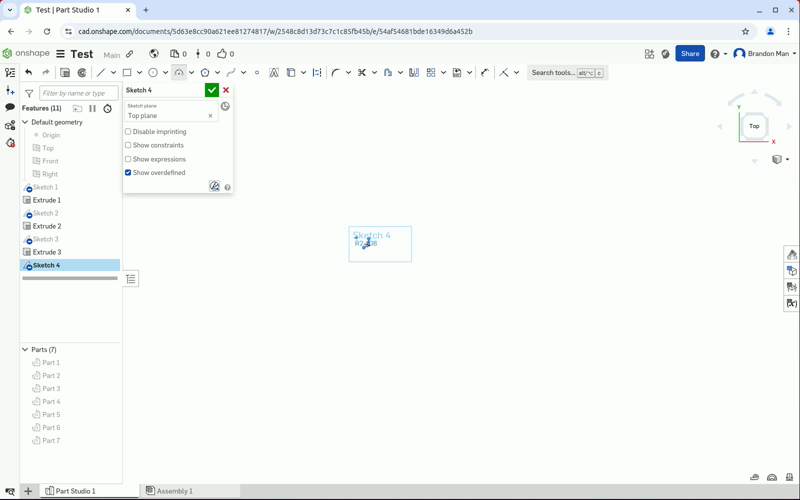
scroll(6)
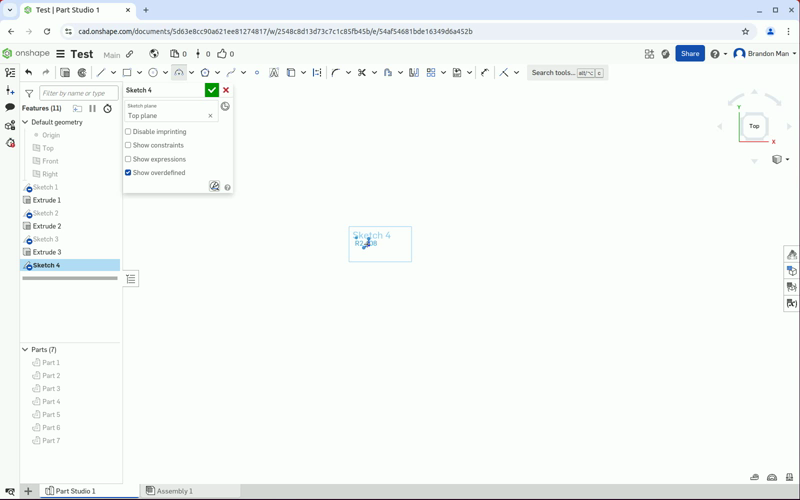
scroll(6)
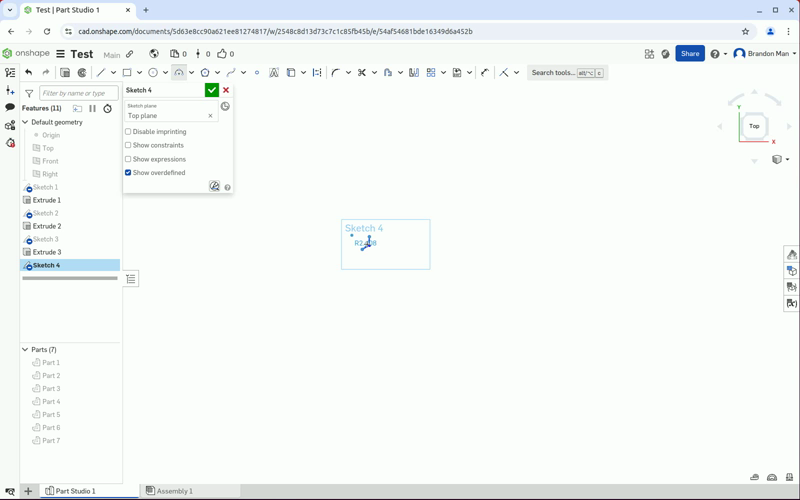
scroll(6)
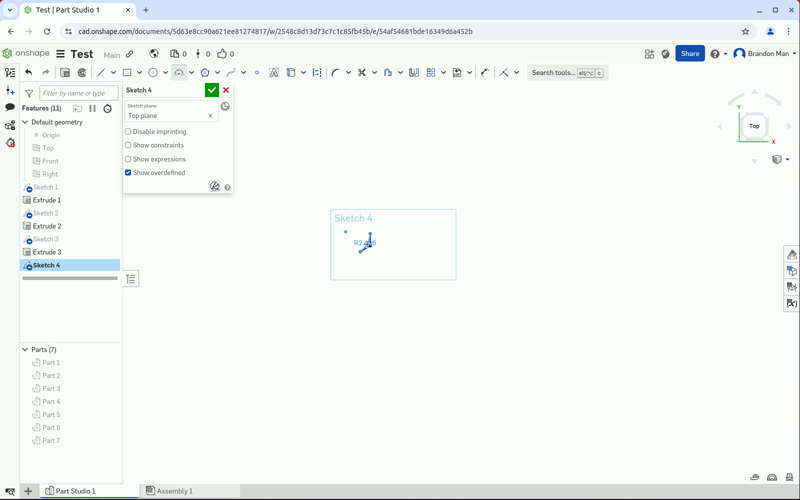
scroll(6)
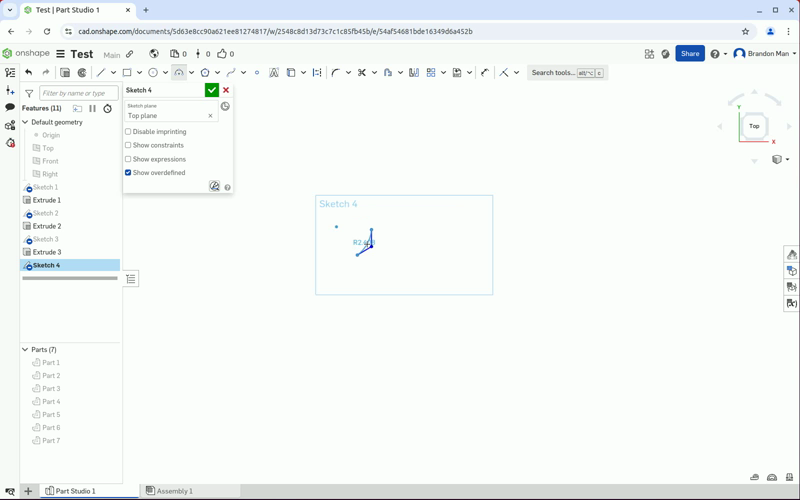
scroll(6)
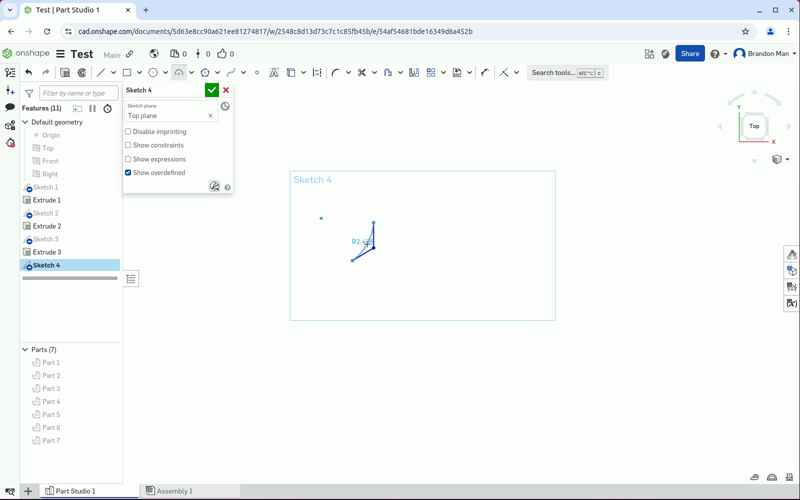
scroll(6)
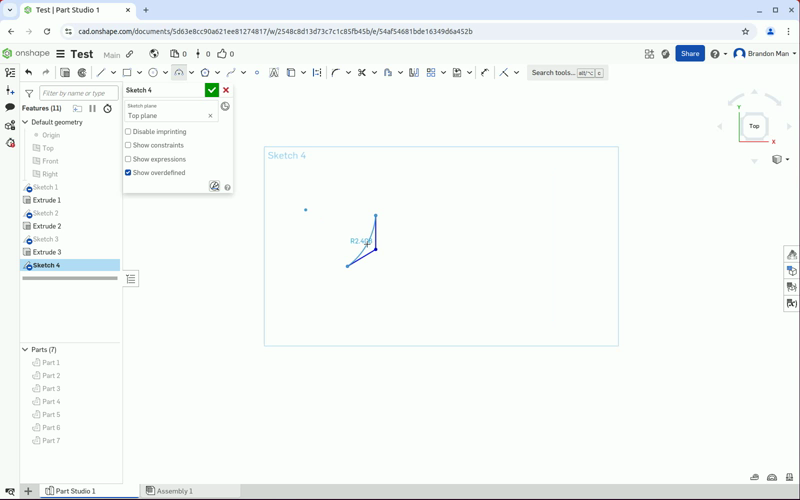
scroll(6)
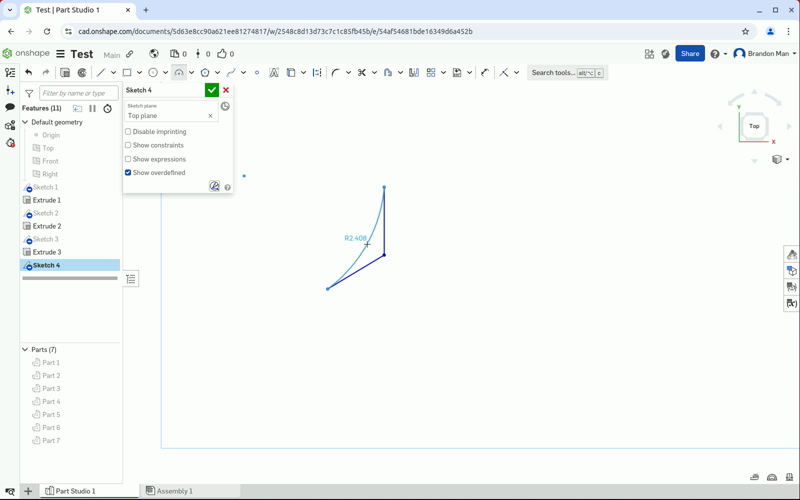
click(367, 243)
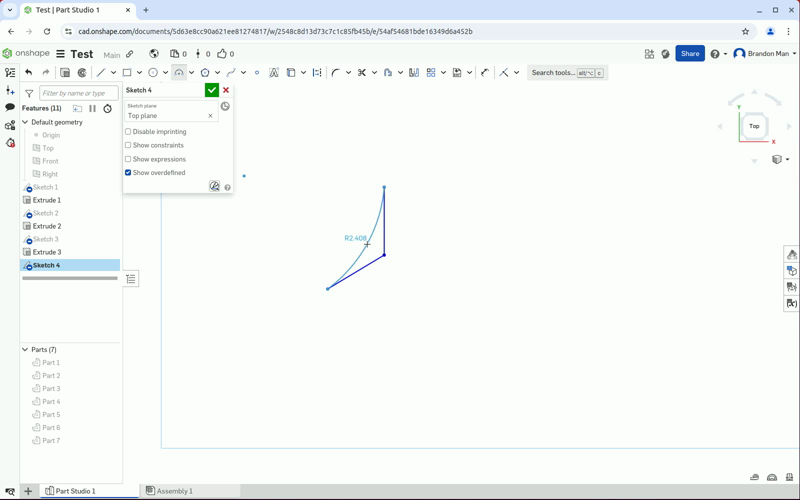
scroll(-6)
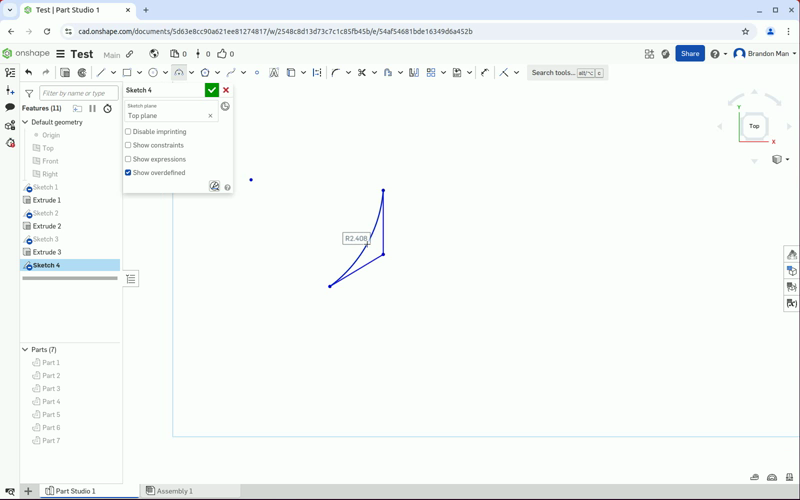
scroll(-6)
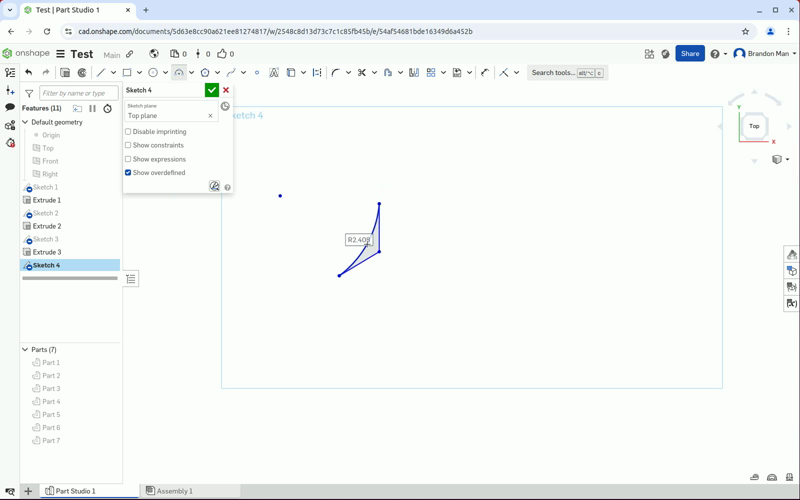
scroll(-6)
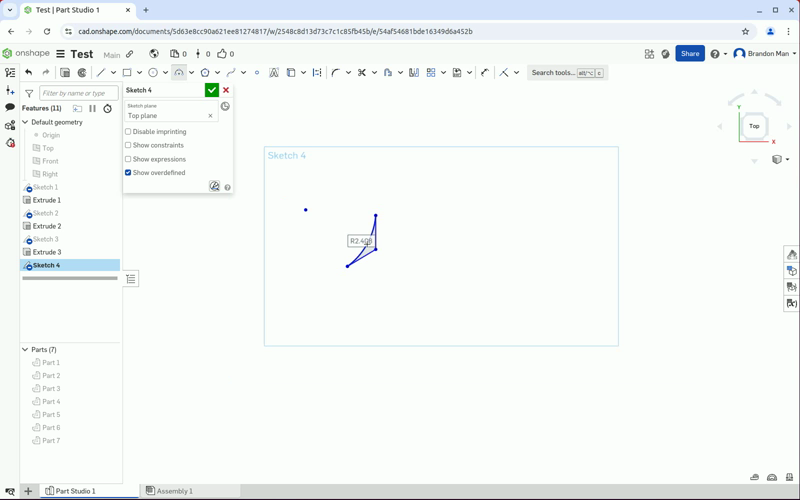
scroll(-6)
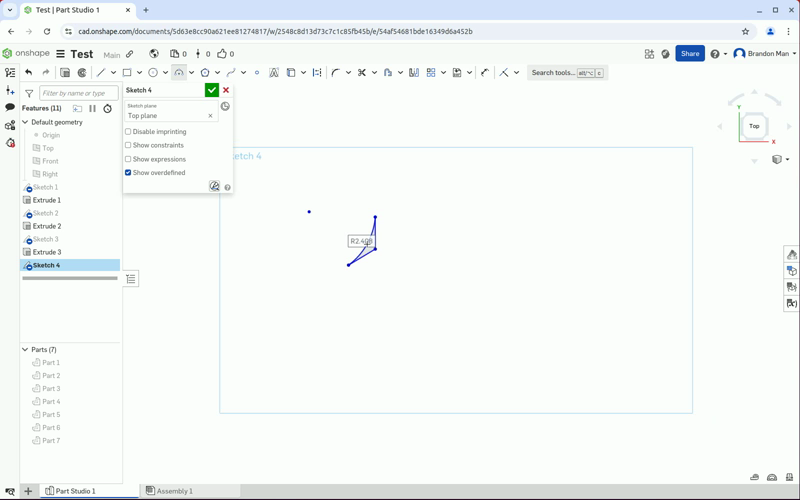
scroll(-6)
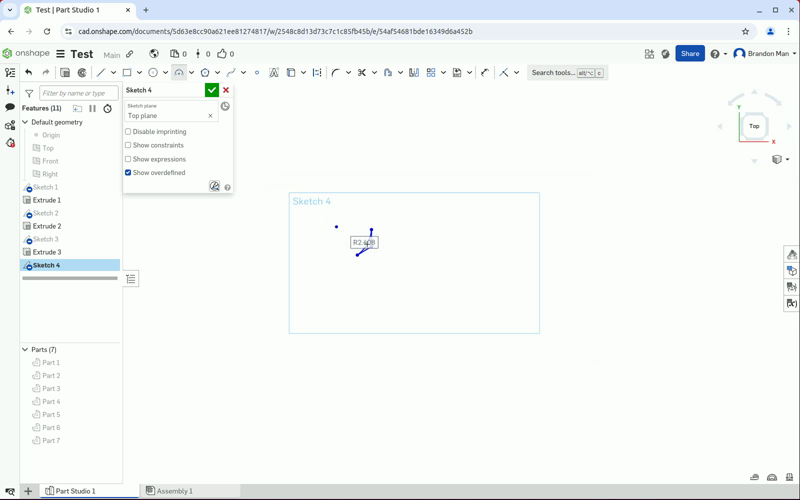
scroll(-6)
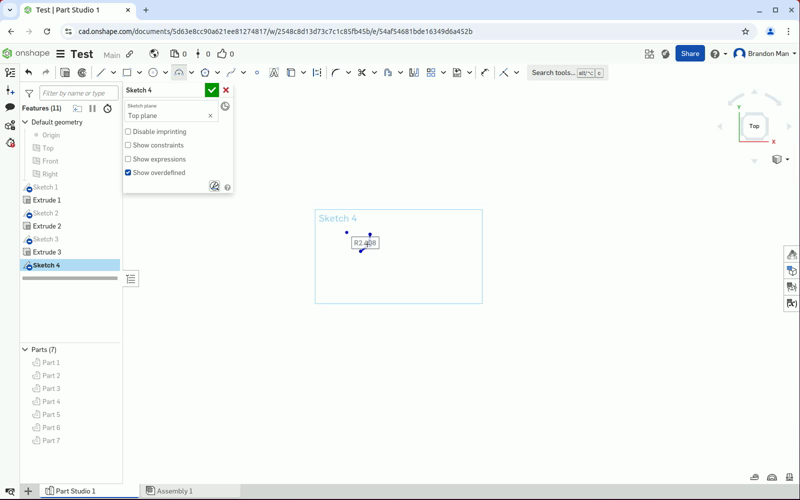
scroll(-6)
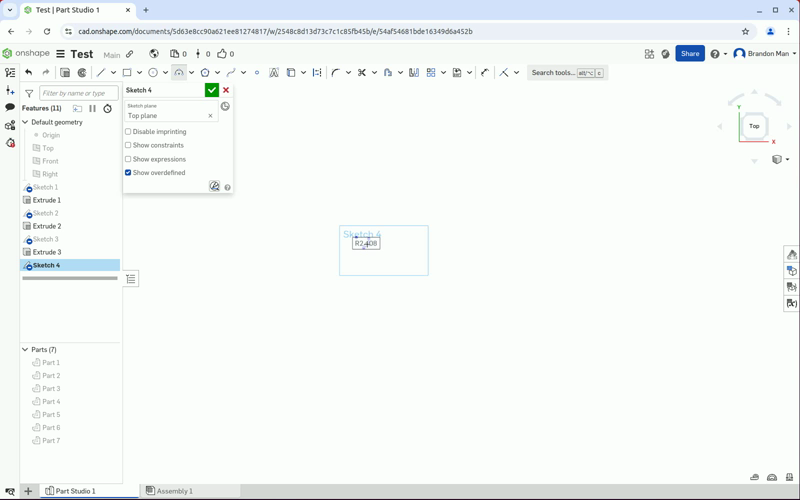
key_up(shift)
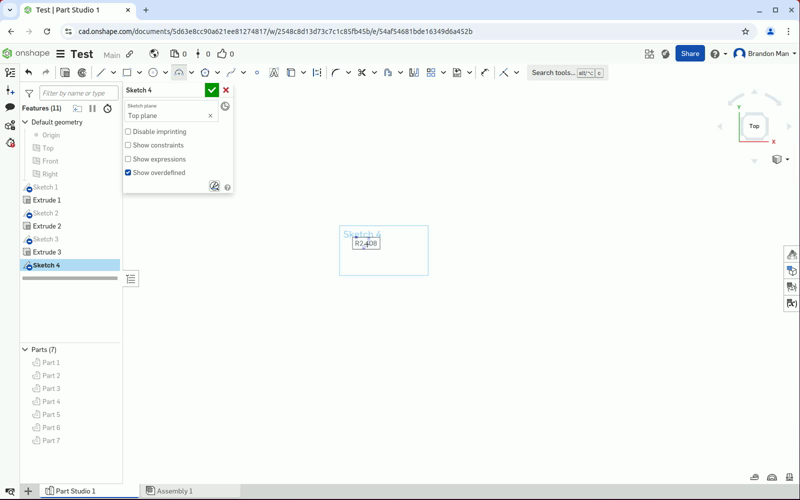
key(esc)
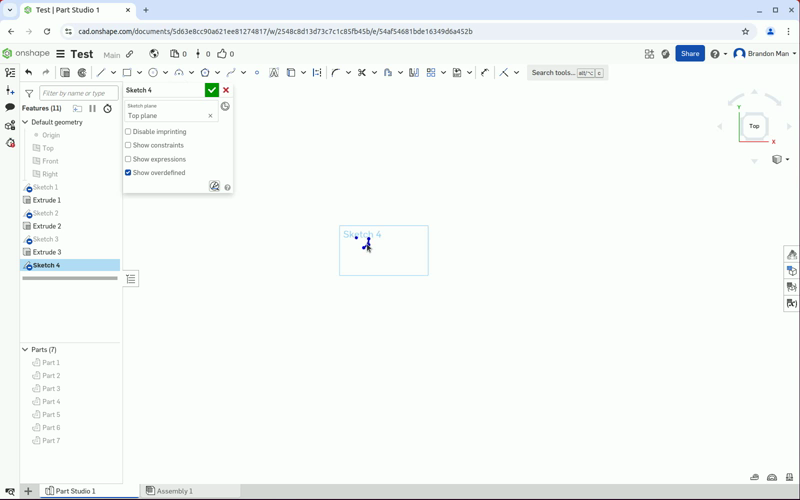
mouse_move(368, 244)
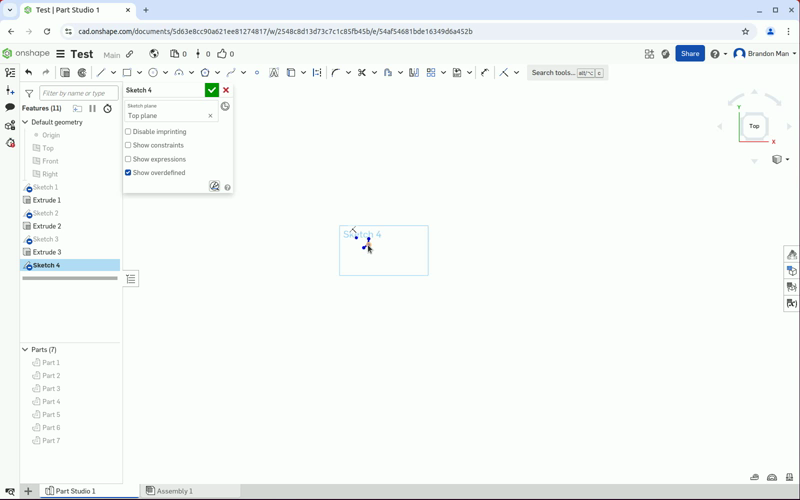
scroll(6)
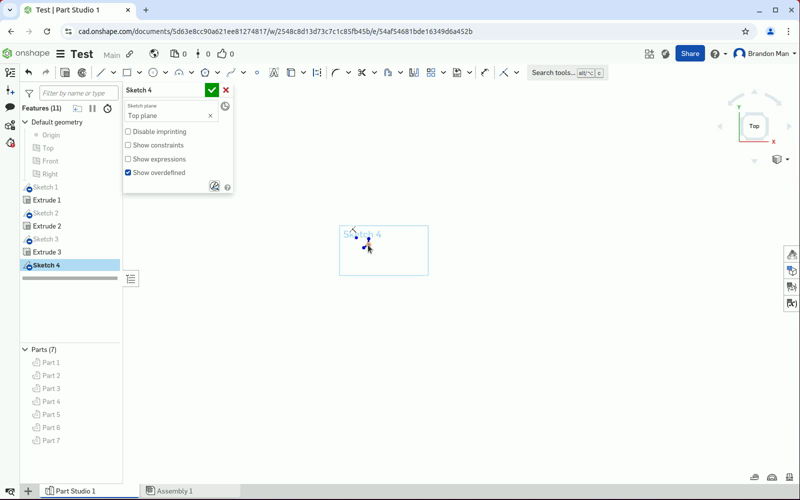
scroll(6)
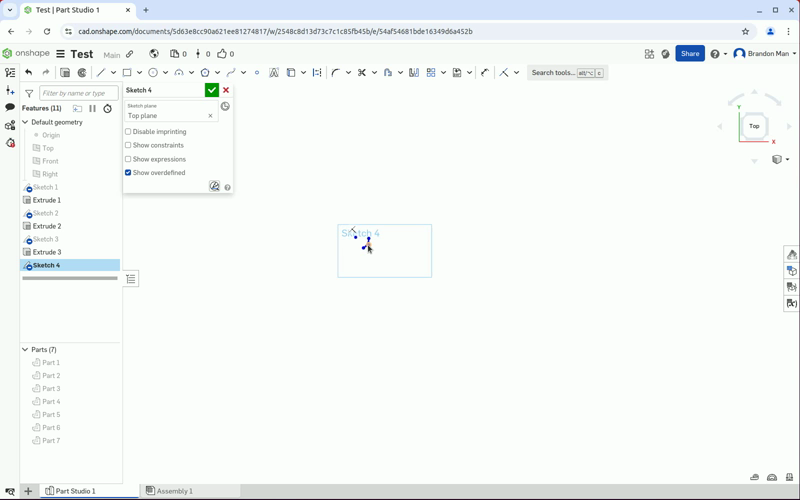
scroll(6)
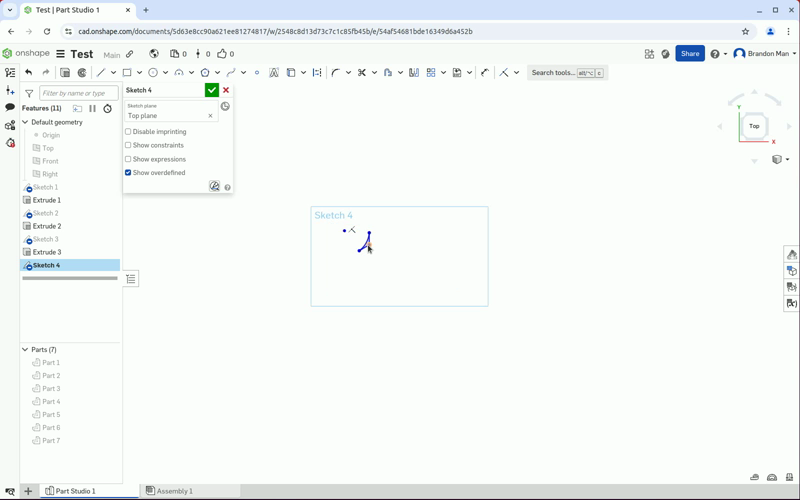
scroll(6)
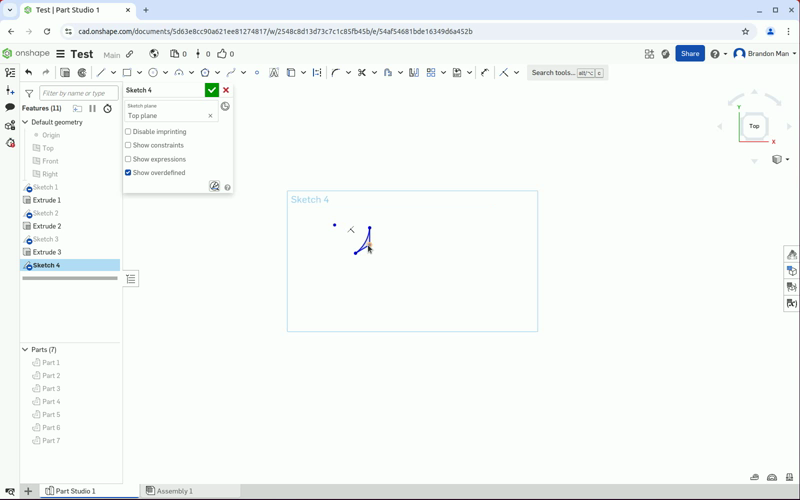
scroll(6)
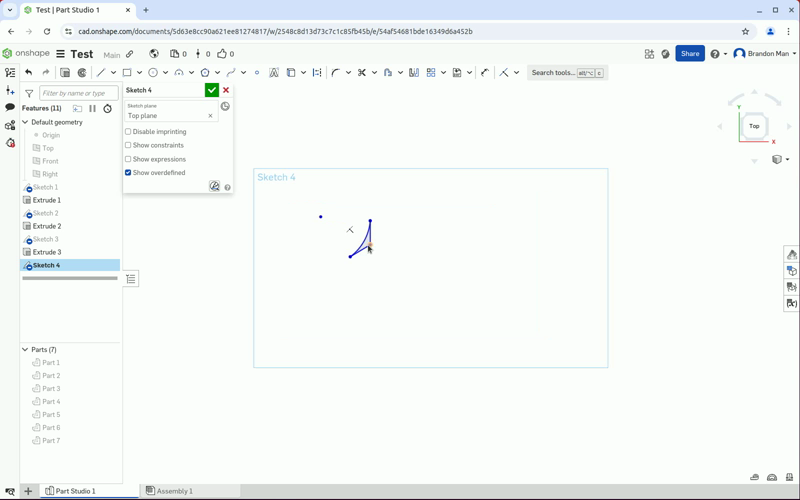
scroll(6)
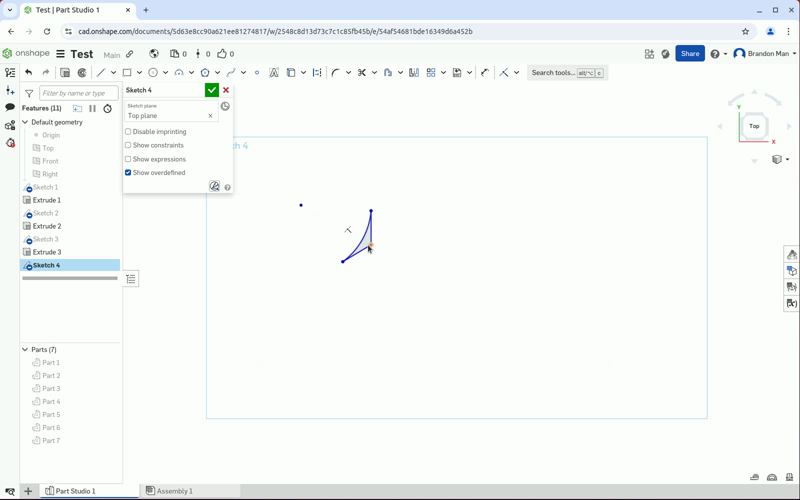
scroll(6)
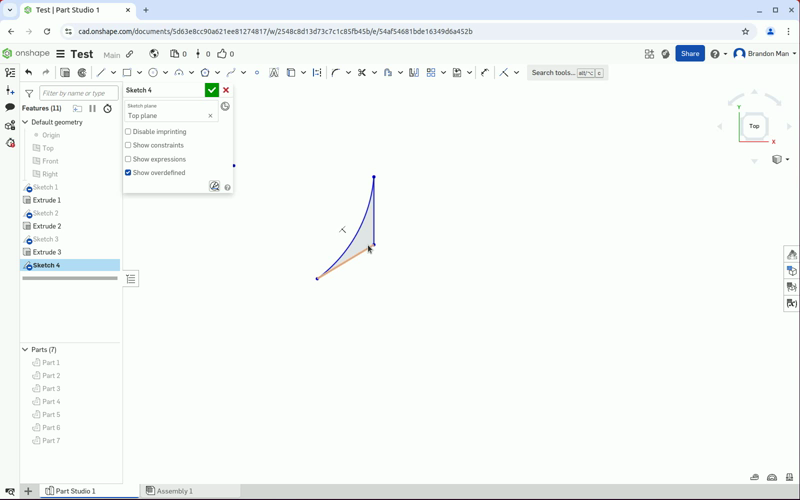
click(368, 244)
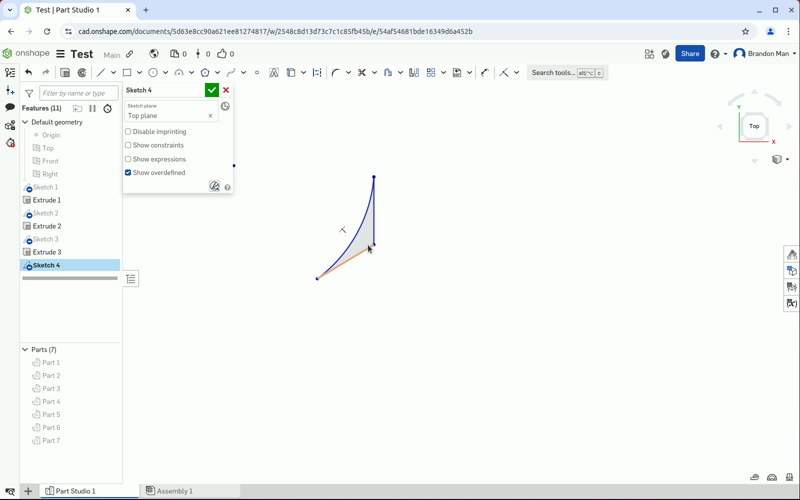
scroll(-6)
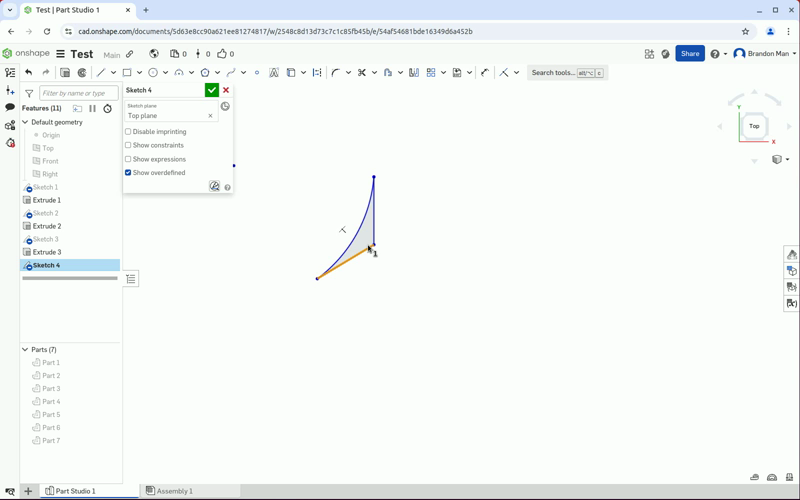
scroll(-6)
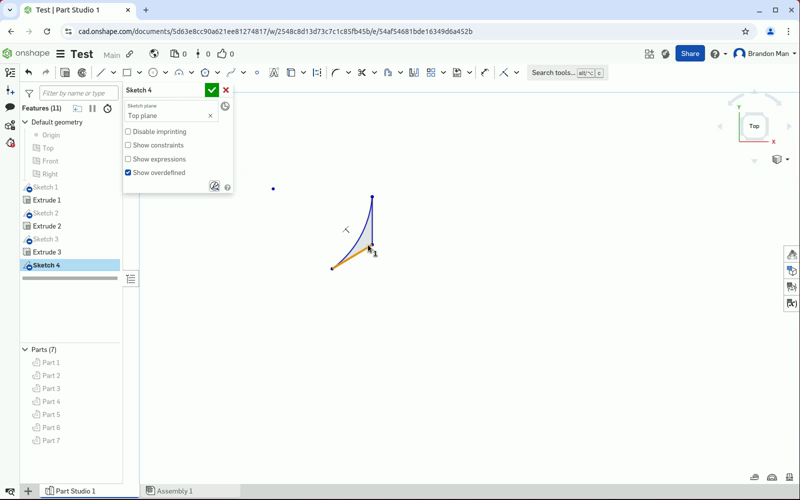
scroll(-6)
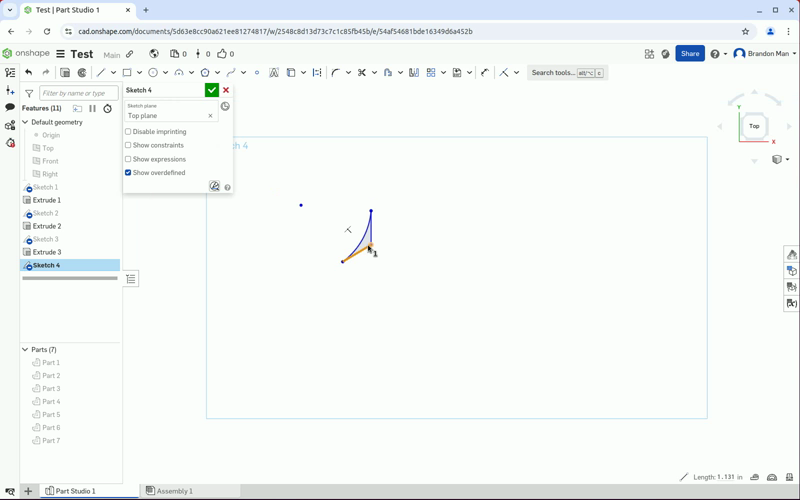
scroll(-6)
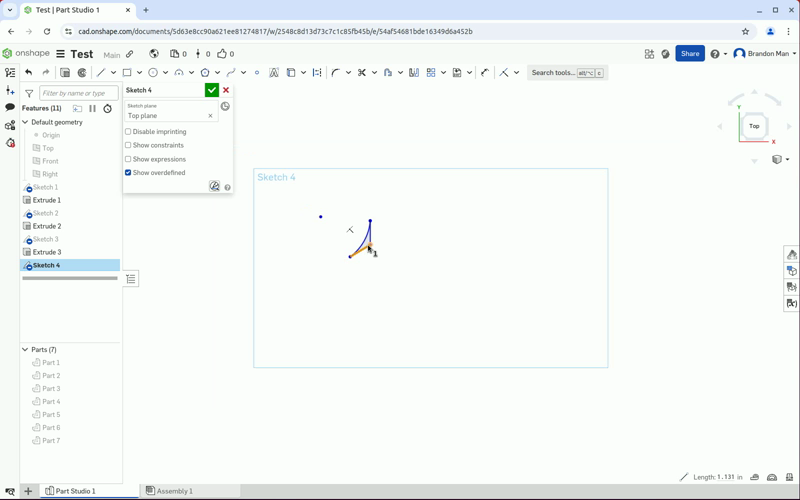
scroll(-6)
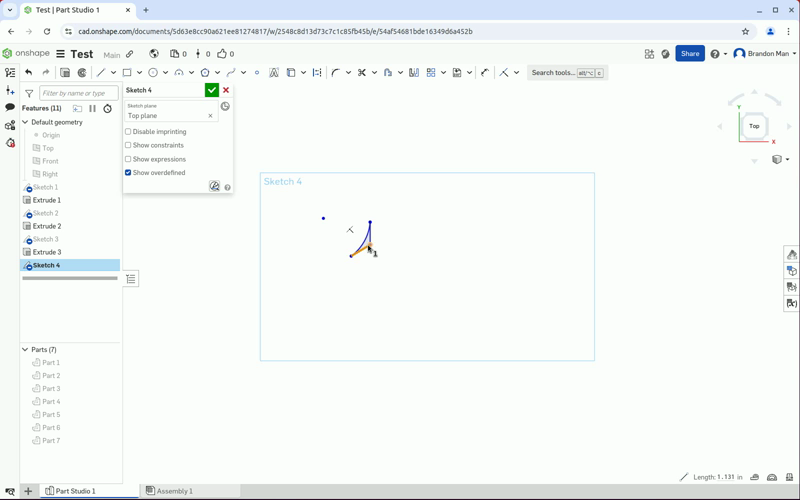
scroll(-6)
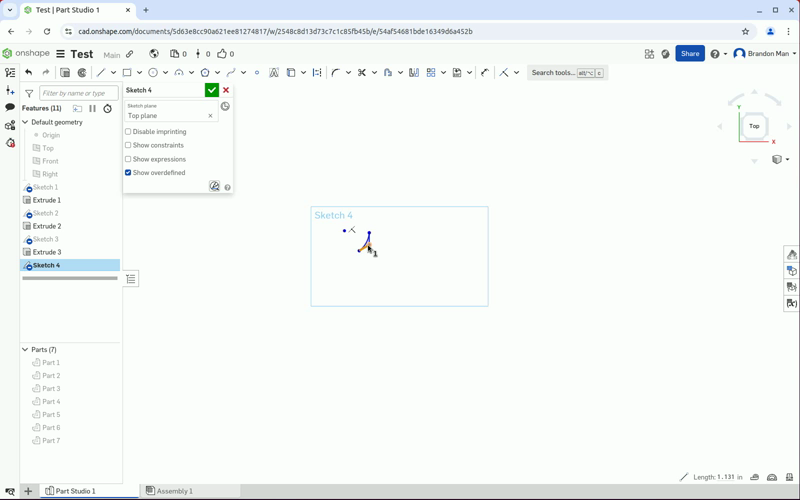
scroll(-6)
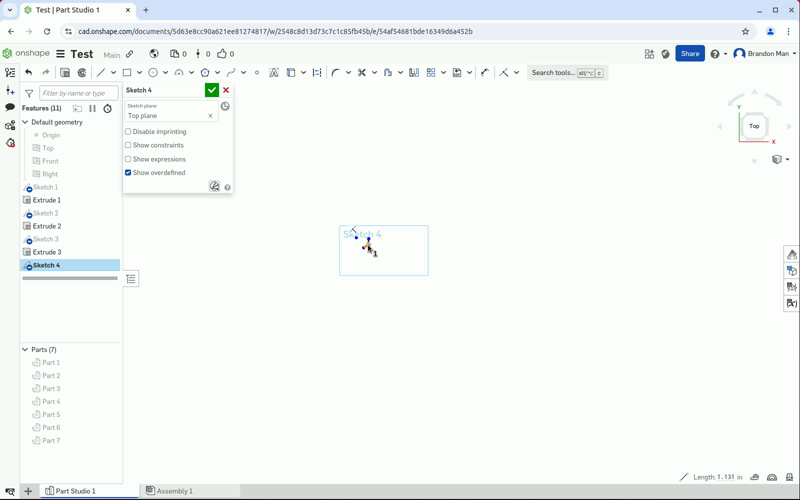
mouse_move(73, 352)
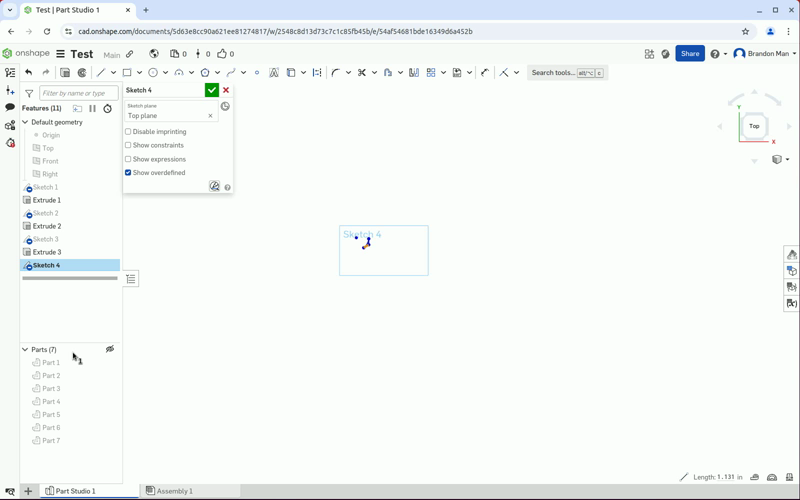
key(shift+y)
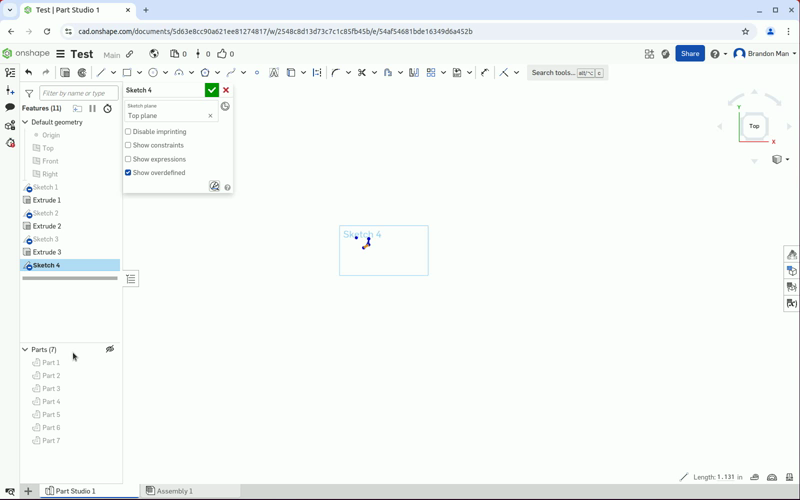
key(shift+e)
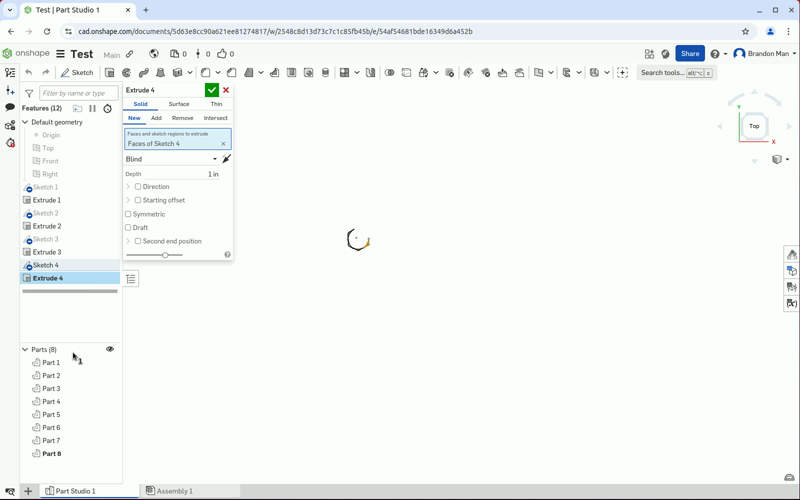
mouse_move(143, 106)
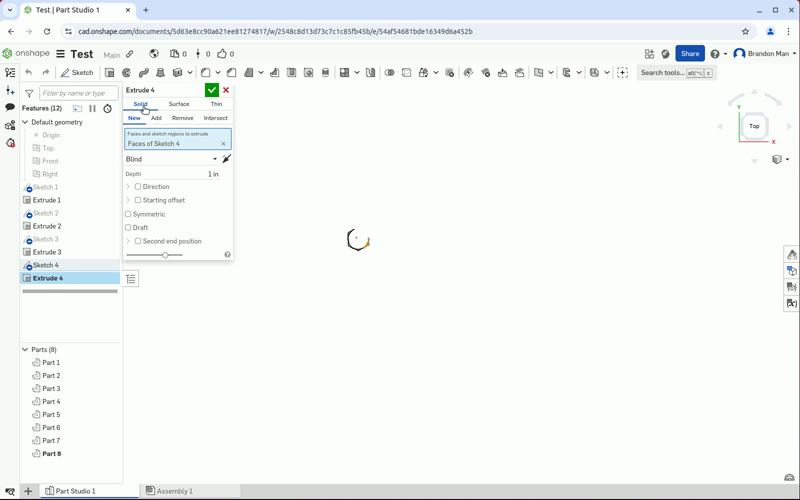
click(143, 106)
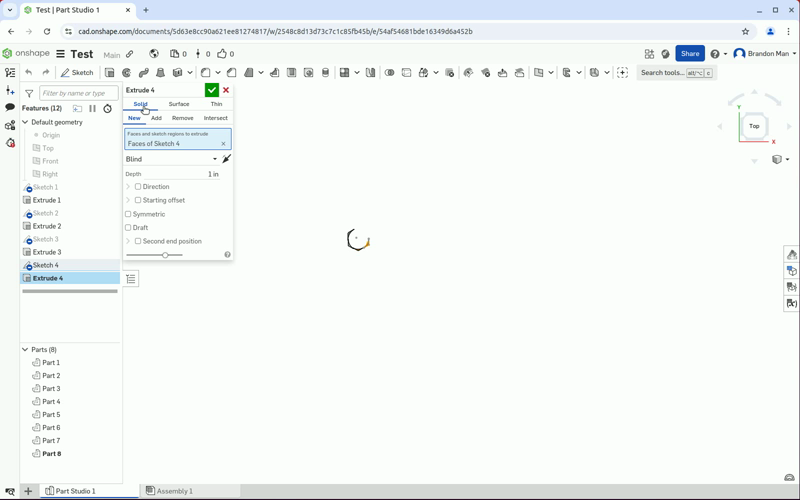
mouse_move(137, 120)
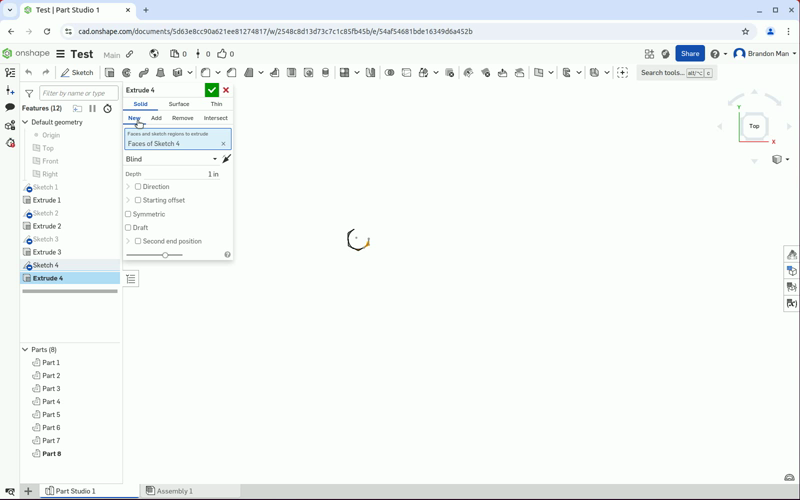
click(137, 120)
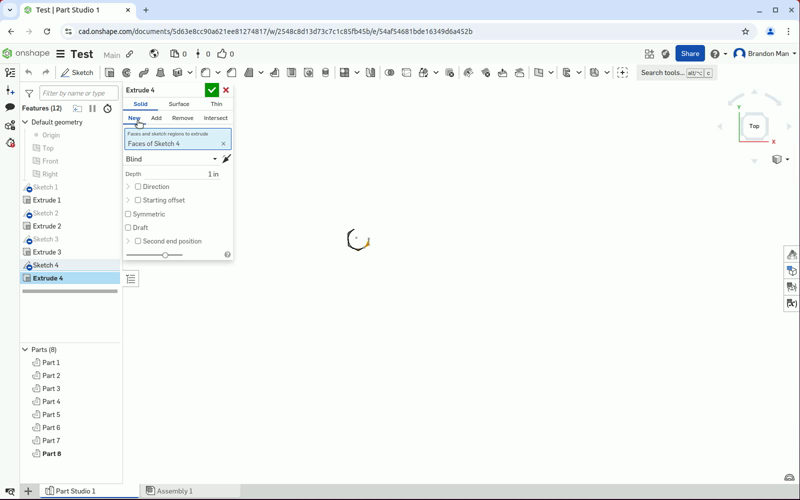
key(tab, 4)
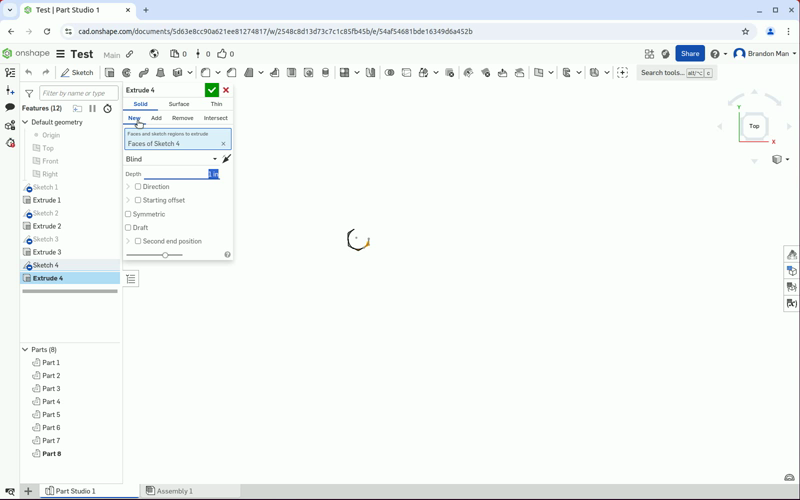
text(3.611)
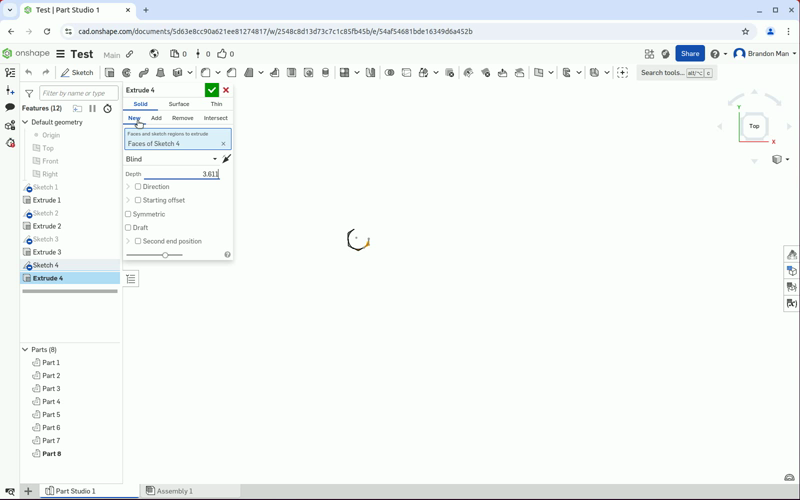
key(tab, 3)
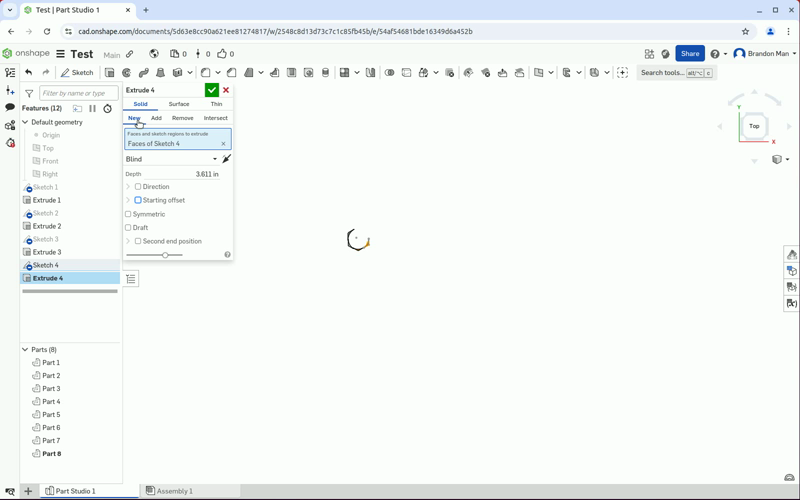
key(tab, 2)
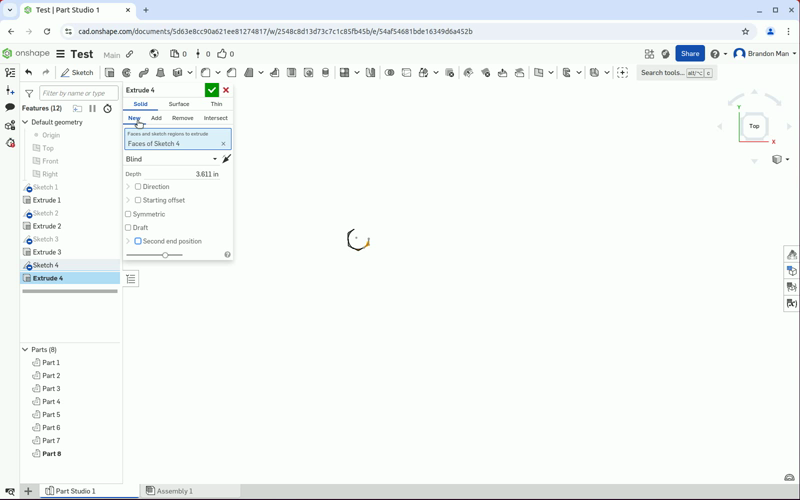
key(space)
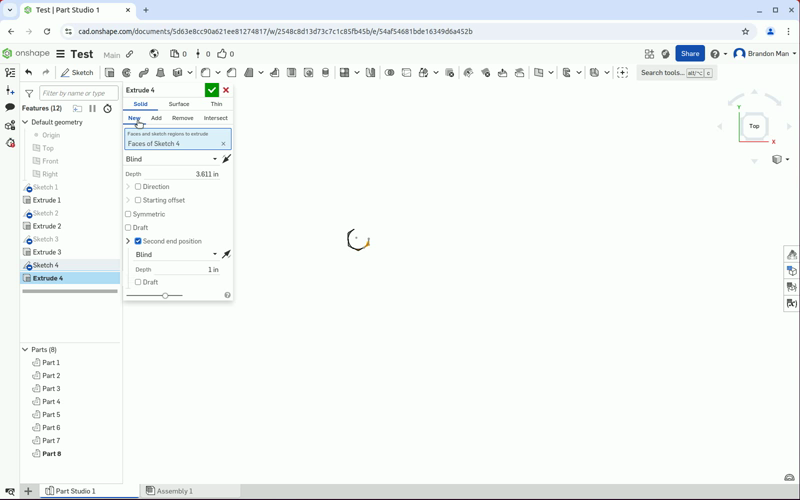
key(tab, 3)
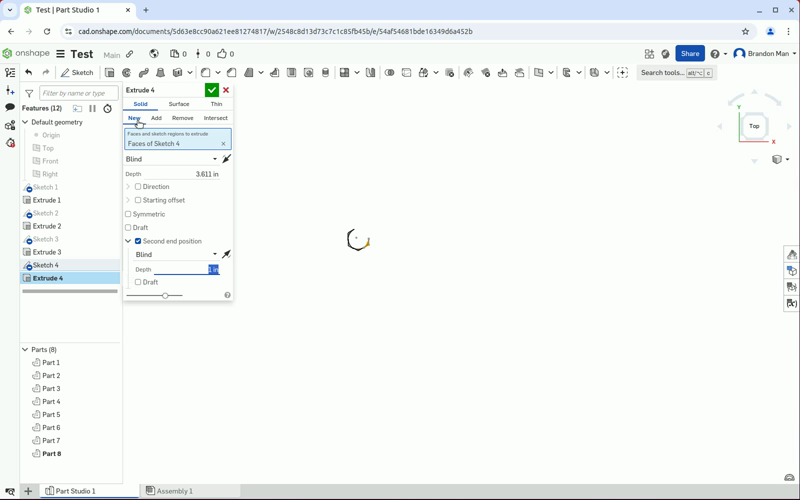
text(1.685)
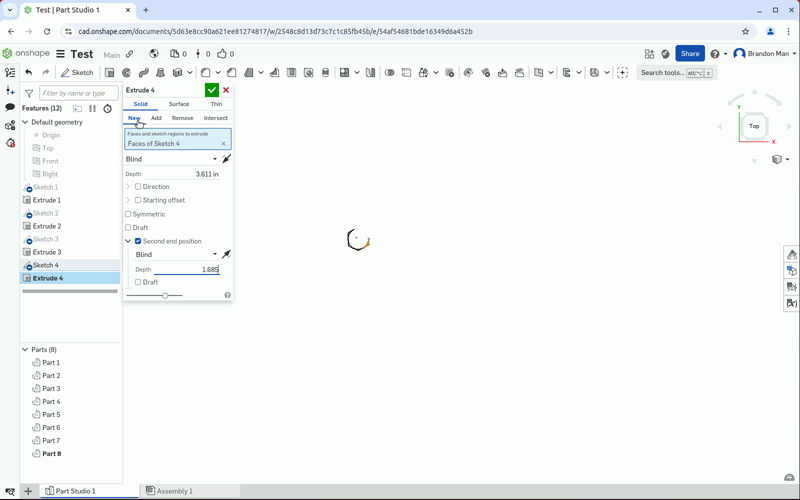
key(enter)
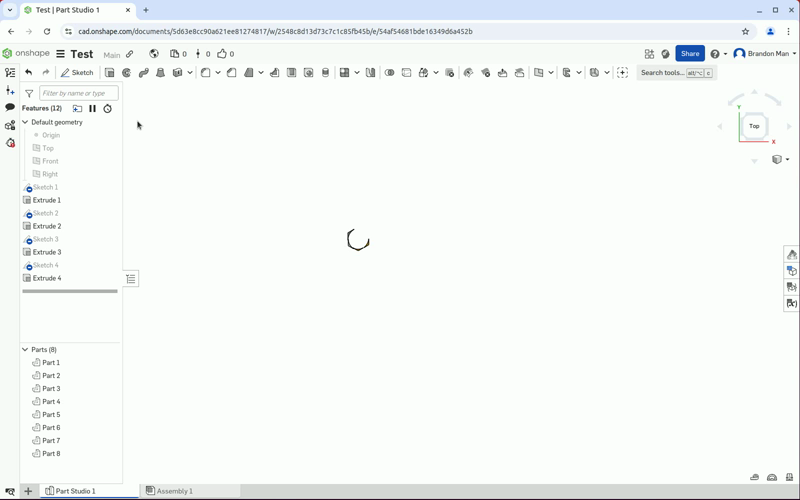
key(shift+h)
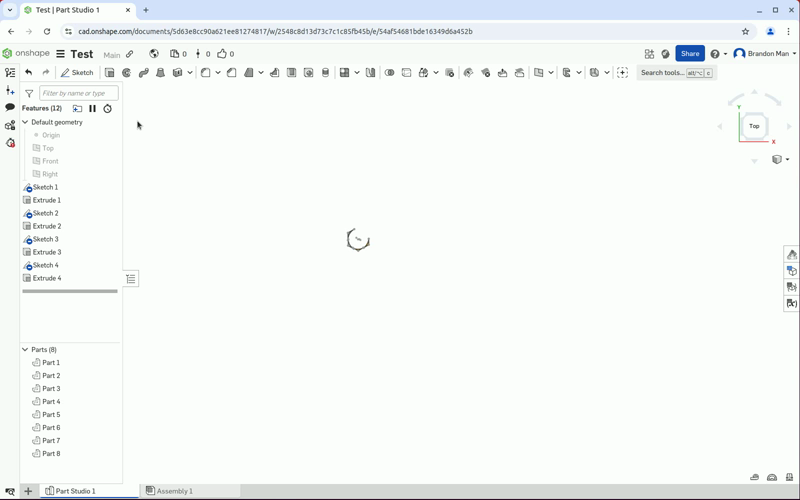
key(shift+h)
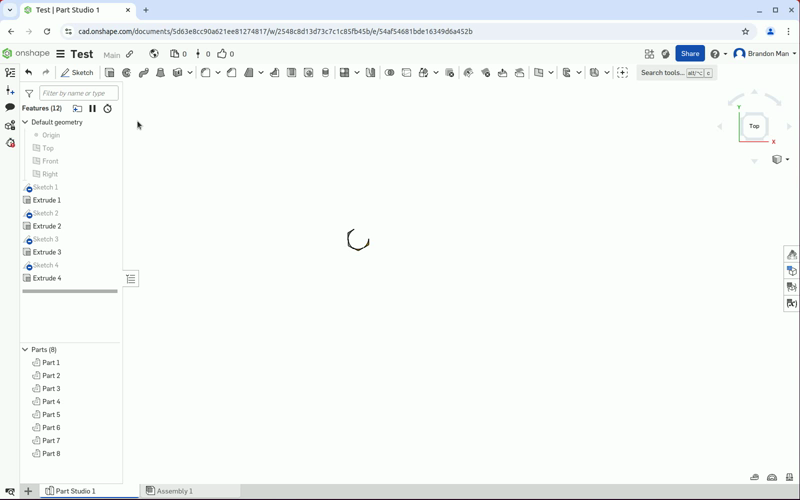
mouse_move(73, 189)
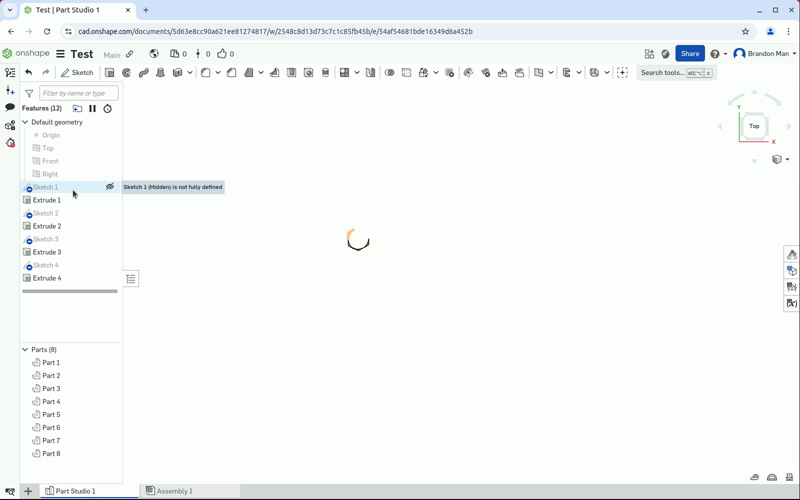
click(73, 189)
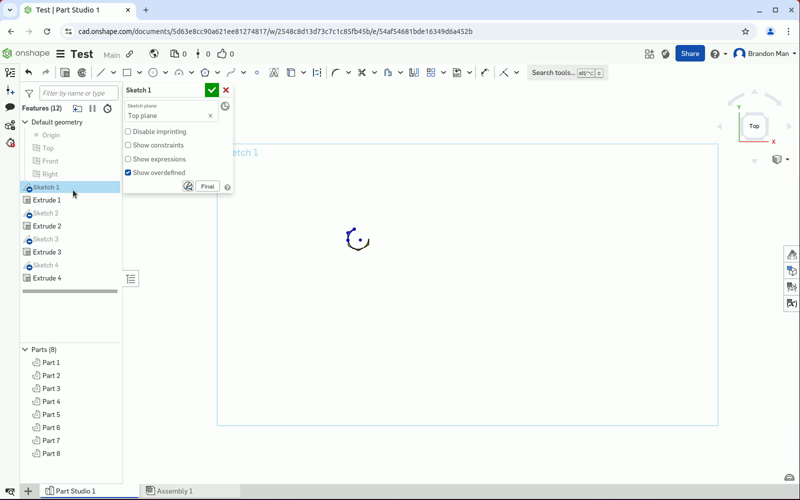
mouse_move(229, 92)
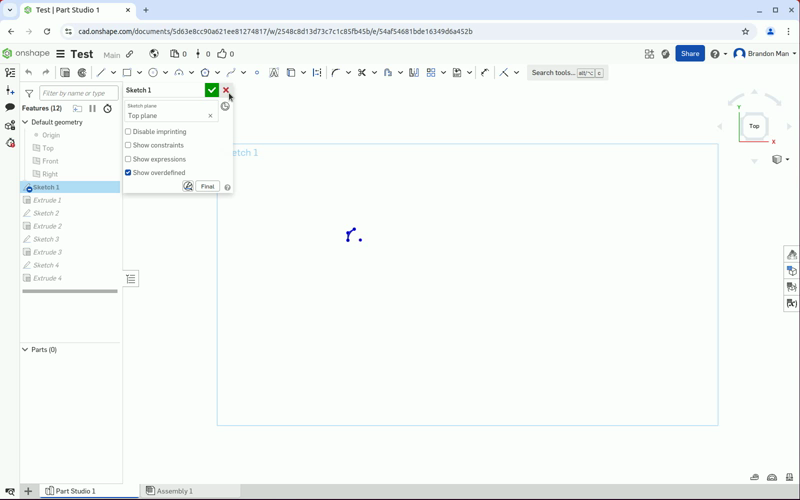
click(229, 92)
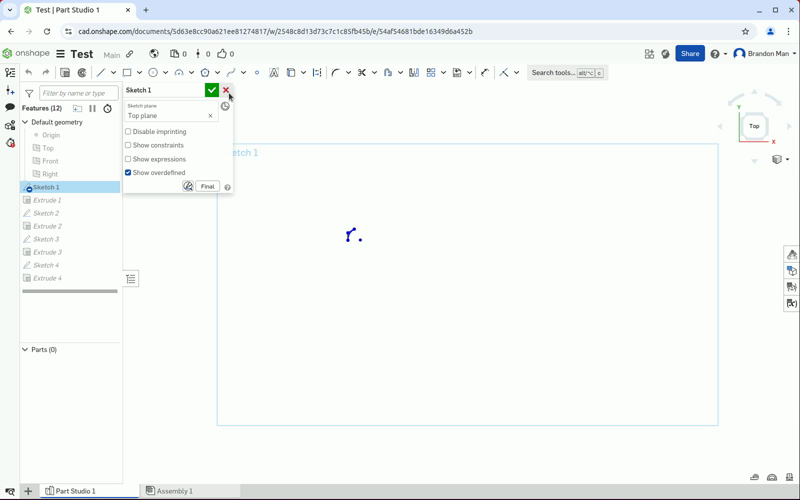
key(shift+s)
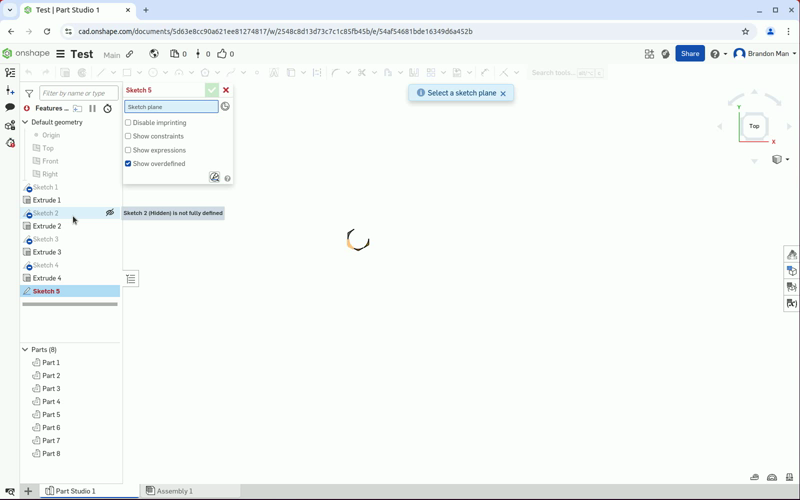
scroll(3)
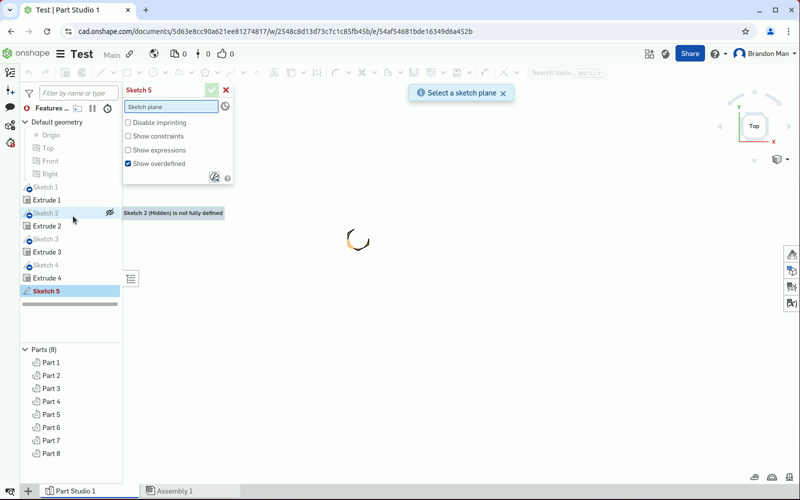
mouse_move(73, 150)
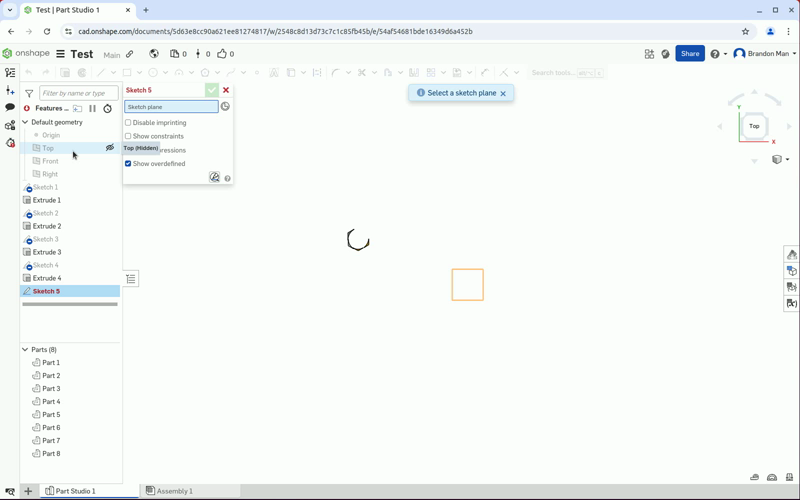
click(73, 150)
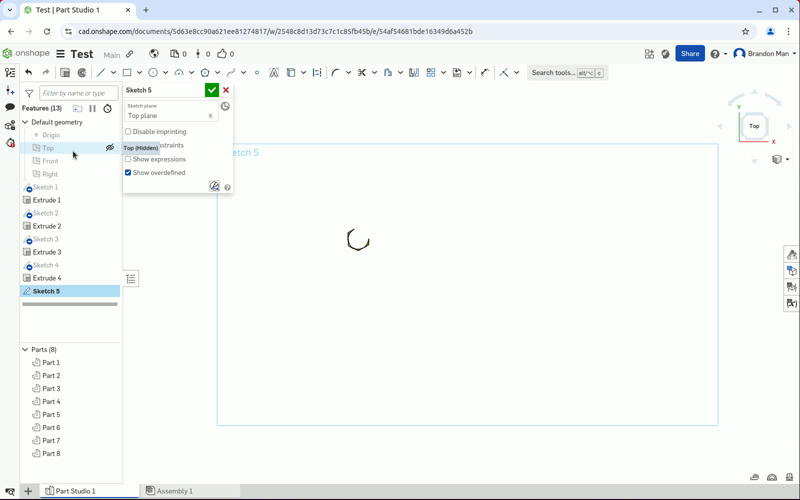
mouse_move(73, 352)
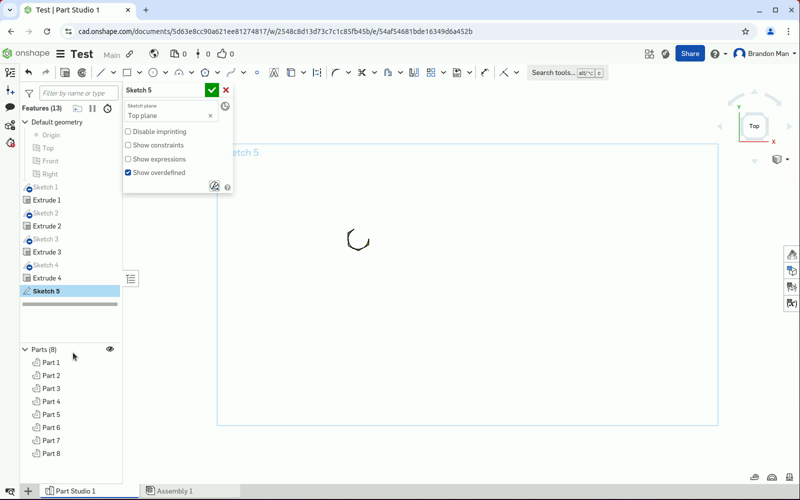
key(y)
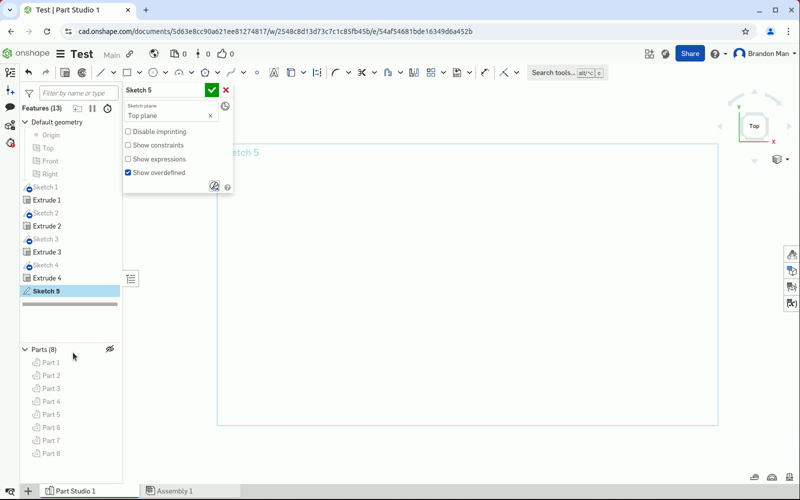
key(a)
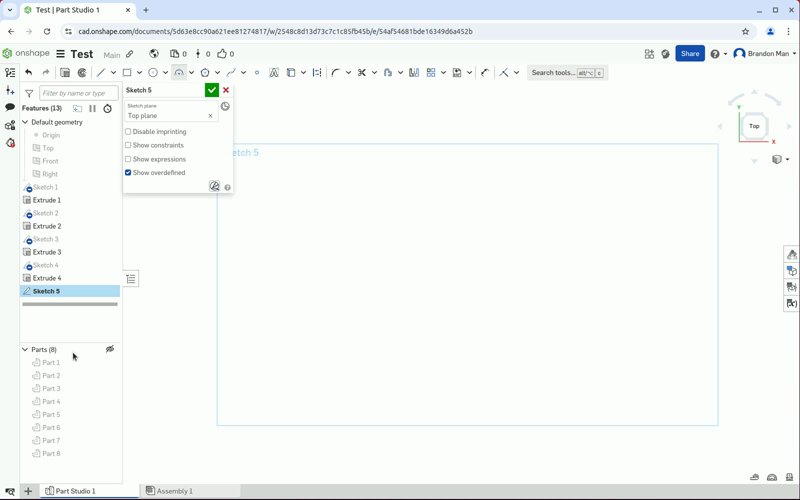
key_down(shift)
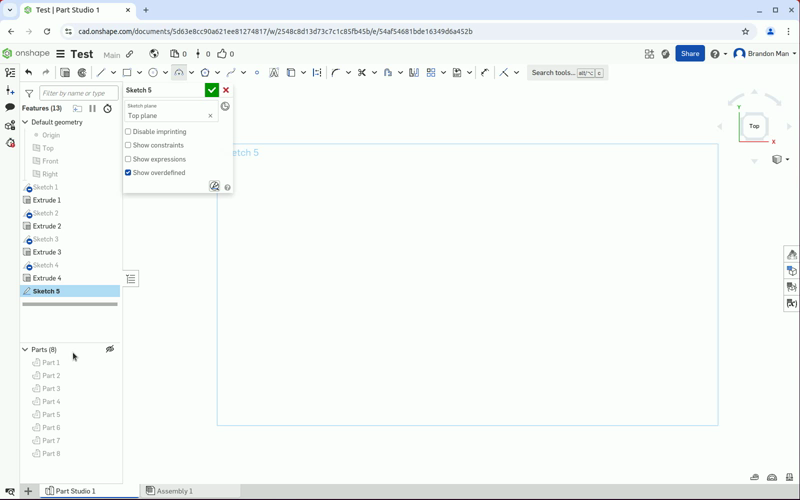
mouse_move(363, 230)
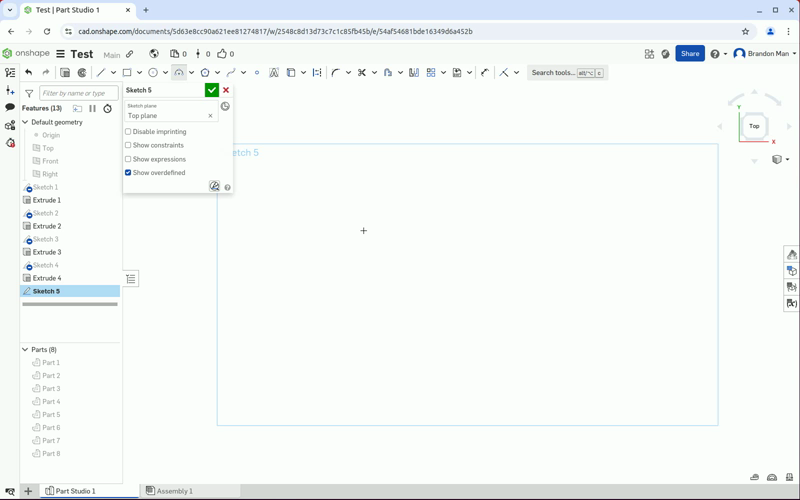
click(363, 230)
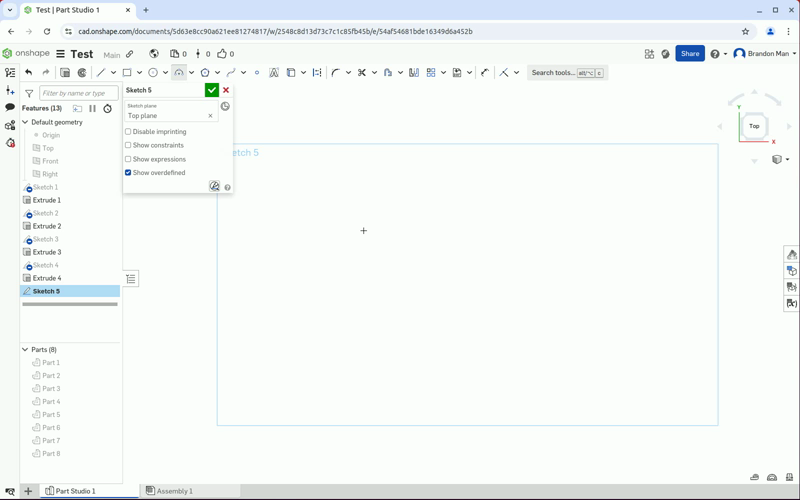
key_up(shift)
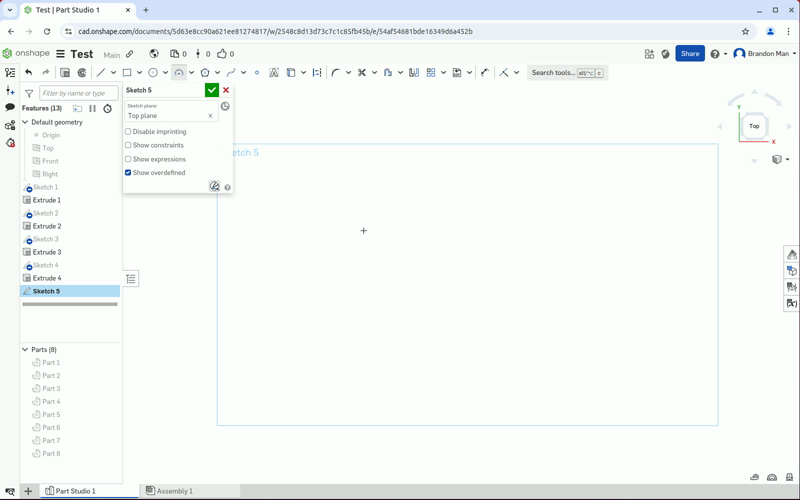
key_down(shift)
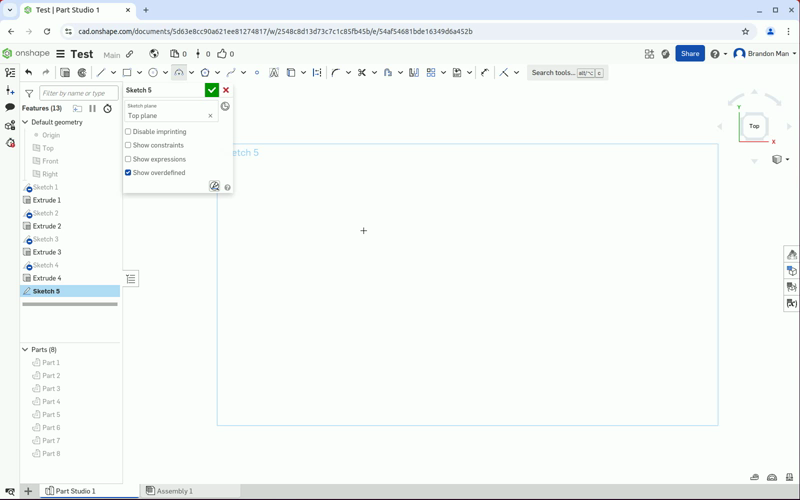
mouse_move(369, 239)
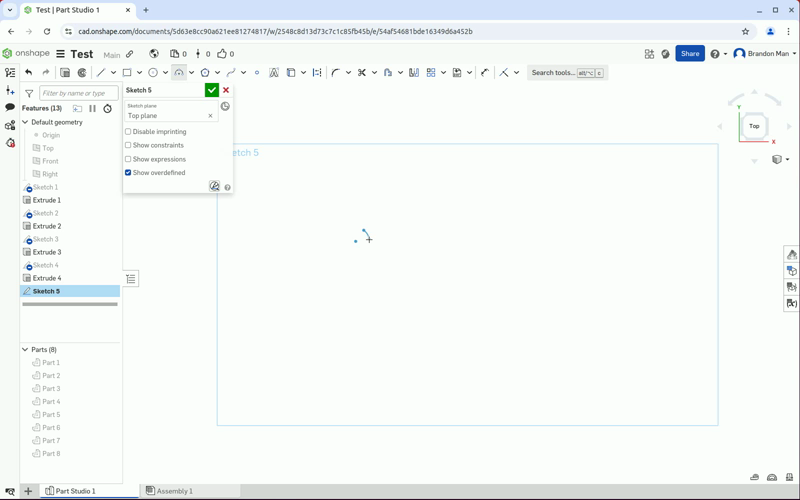
click(369, 239)
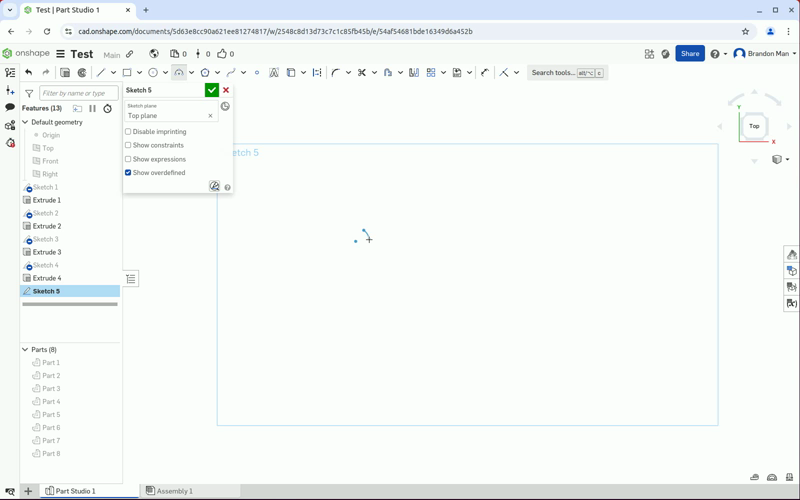
mouse_move(367, 234)
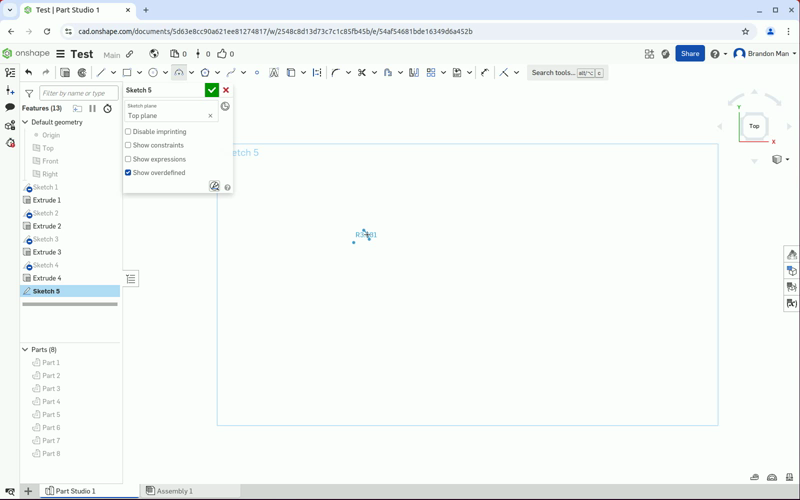
click(367, 234)
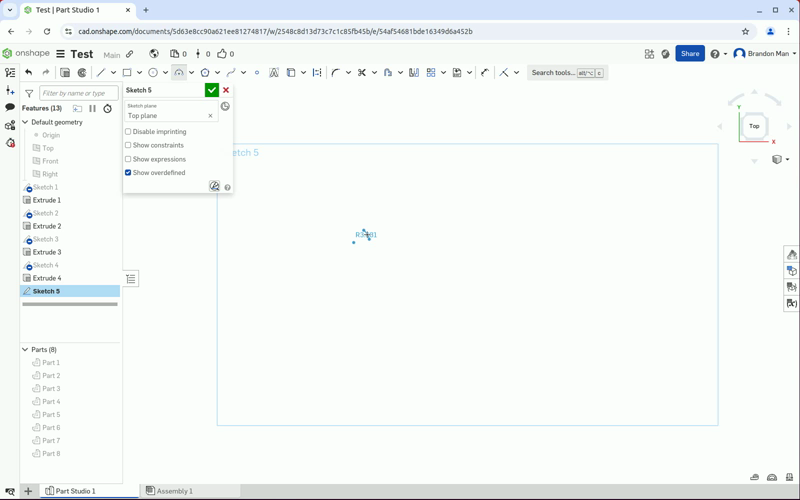
key_up(shift)
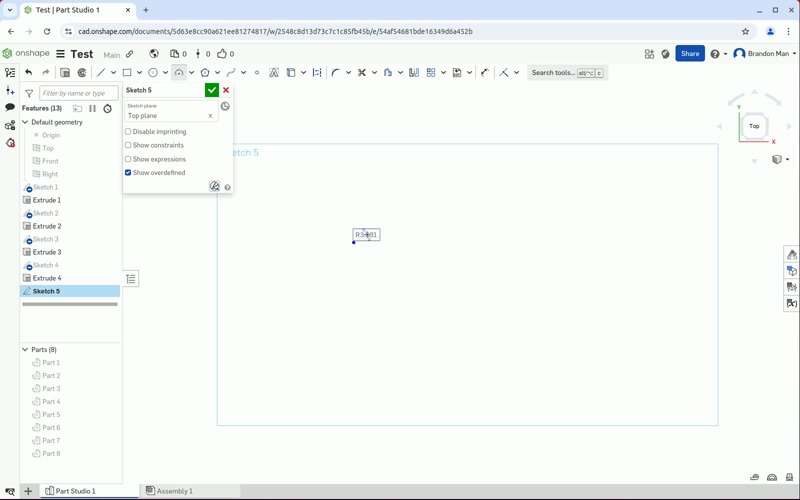
key(esc)
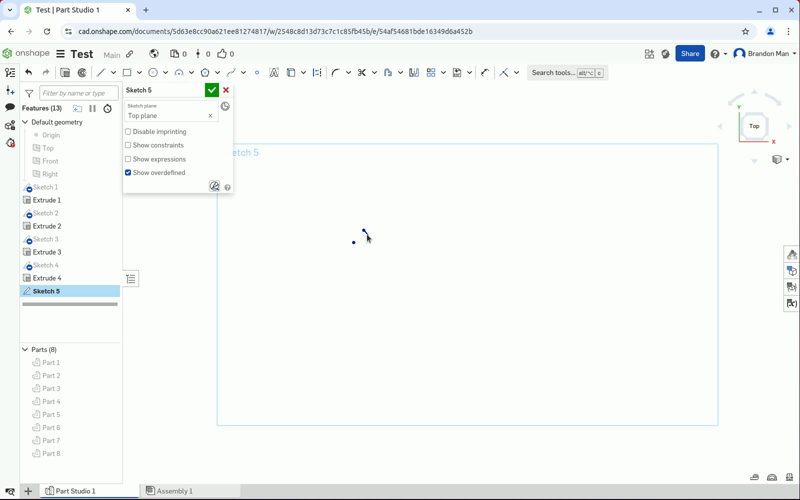
key(l)
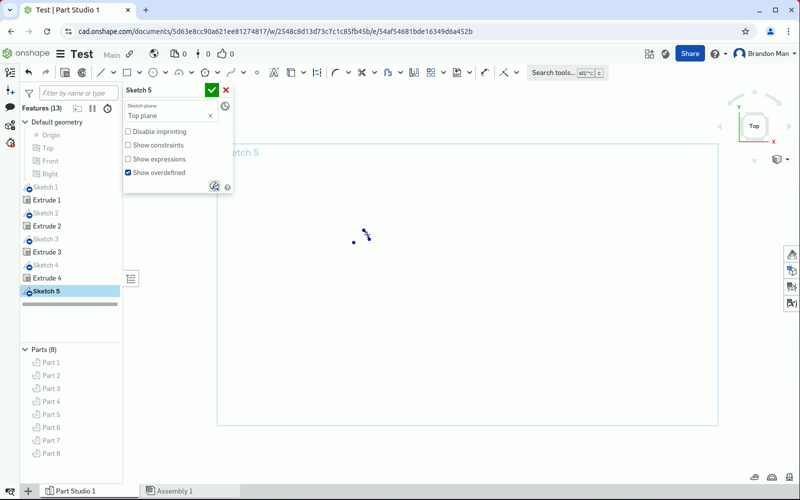
mouse_move(369, 239)
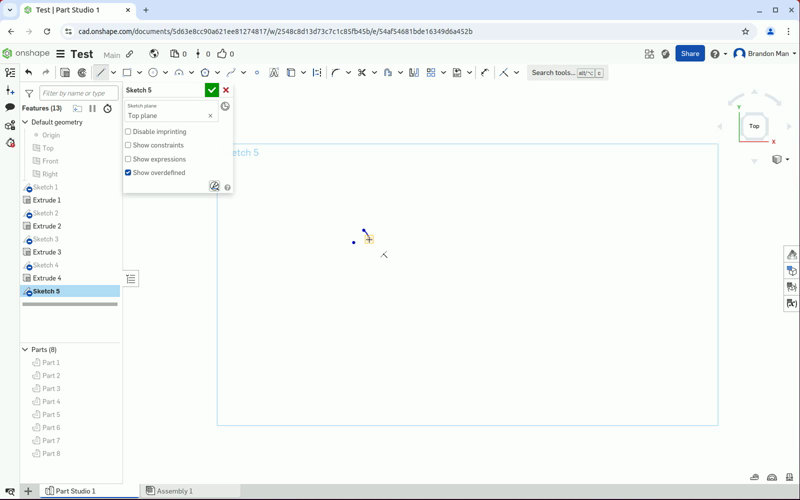
click(369, 239)
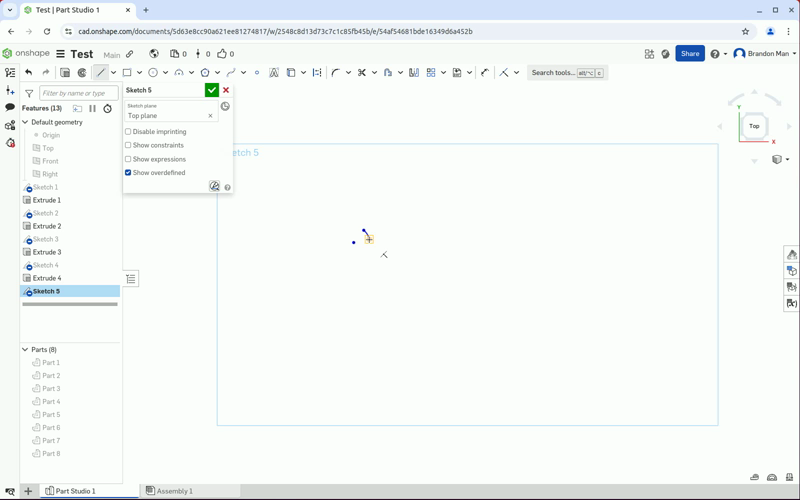
key_down(shift)
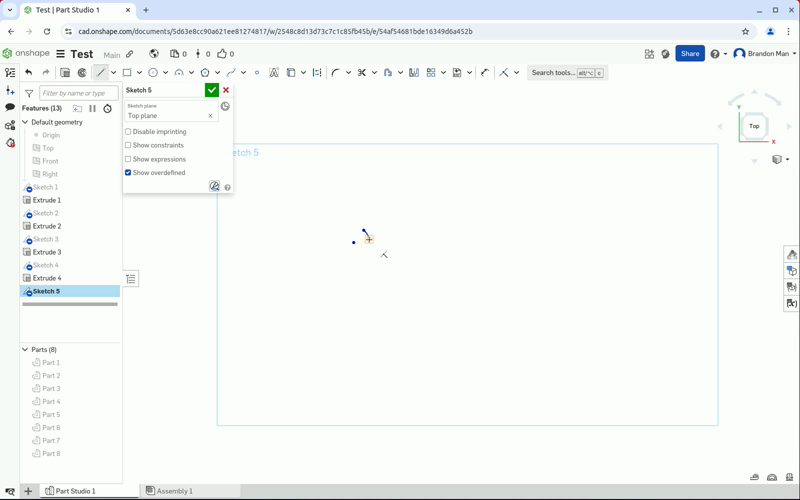
mouse_move(399, 239)
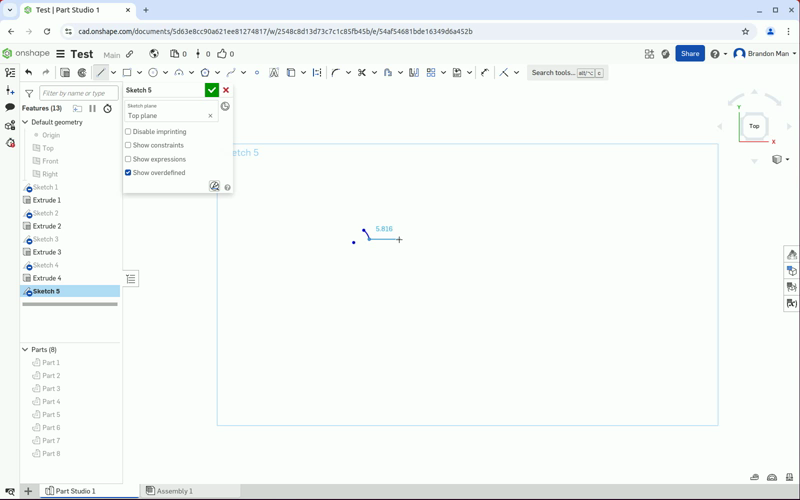
mouse_move(368, 233)
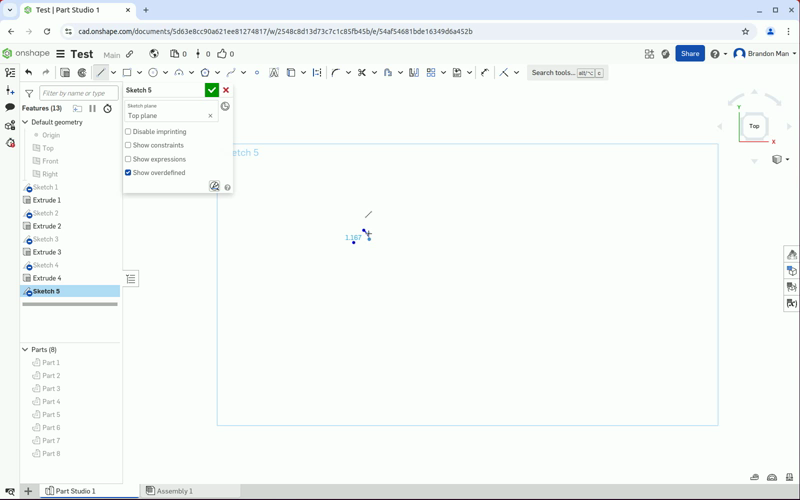
scroll(6)
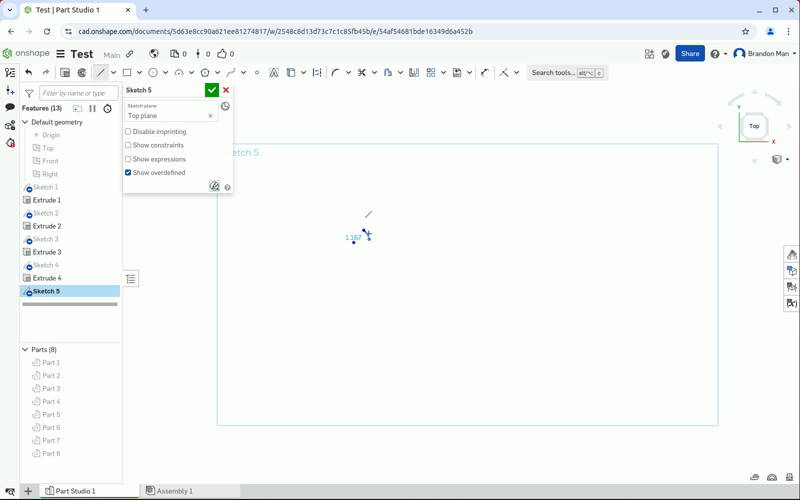
scroll(6)
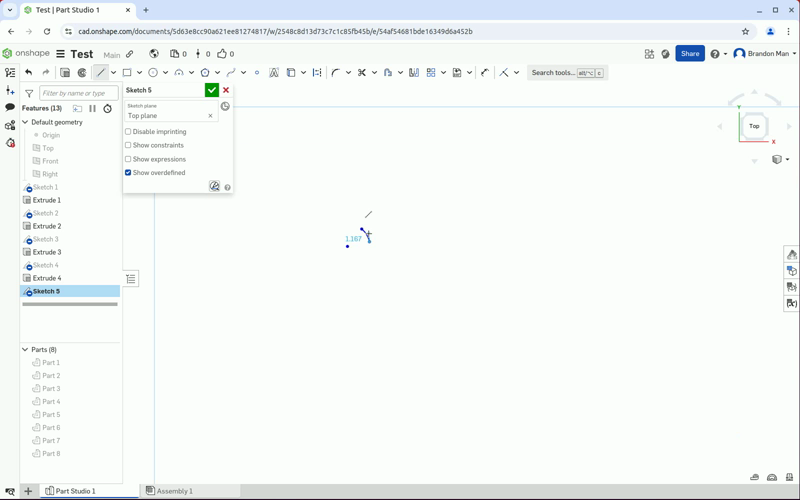
scroll(6)
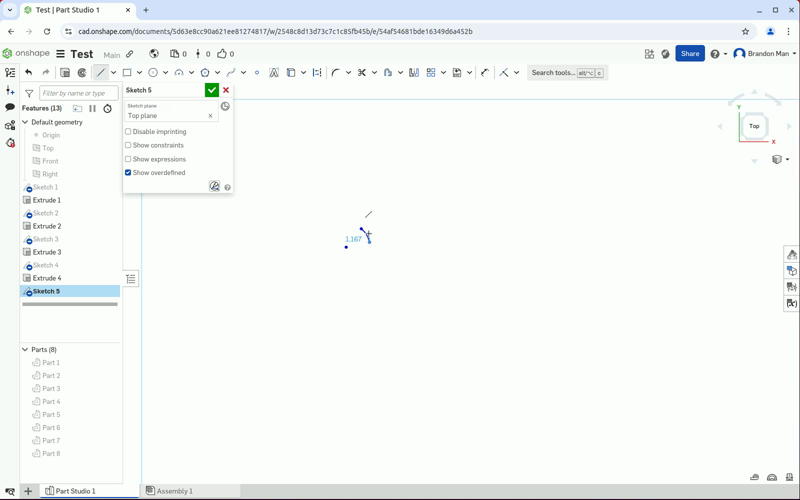
scroll(6)
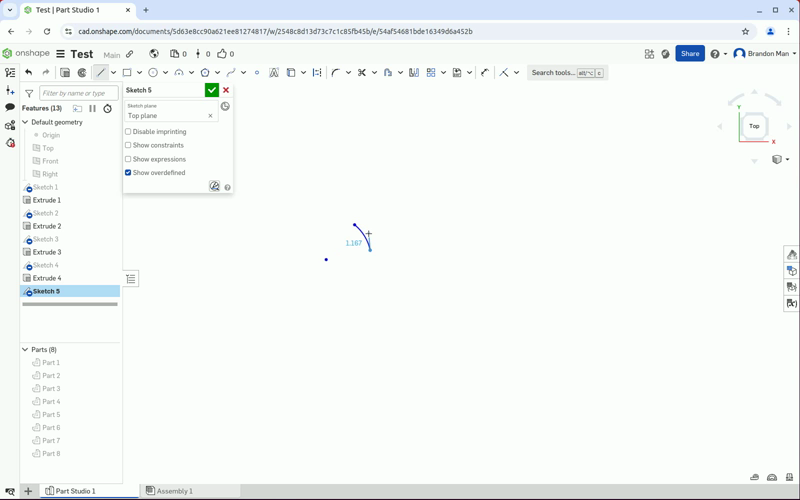
scroll(6)
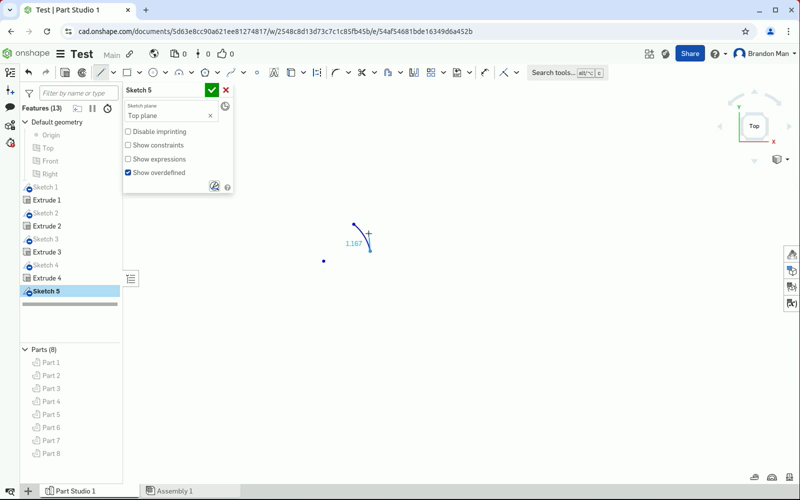
scroll(6)
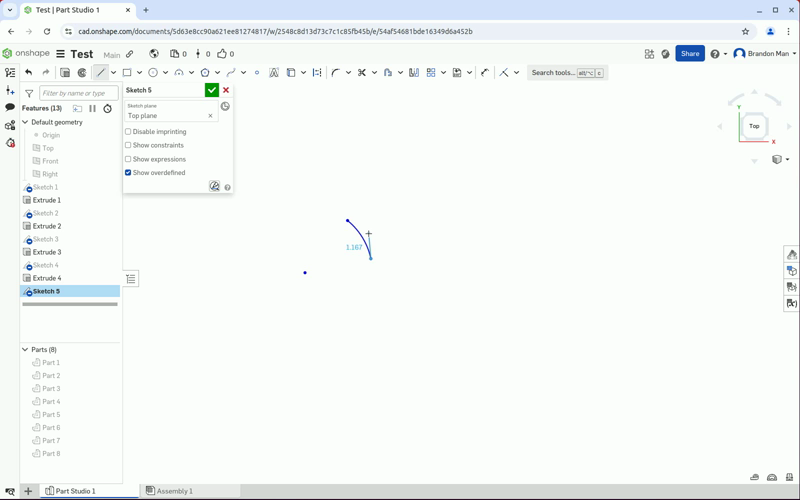
scroll(6)
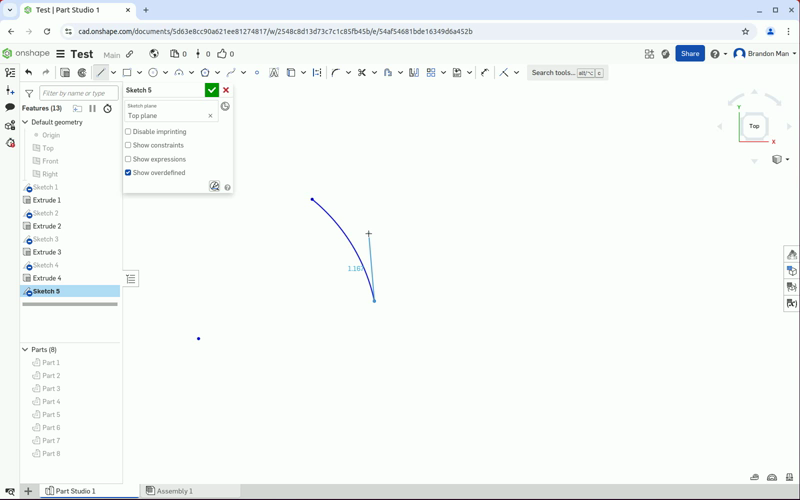
click(368, 233)
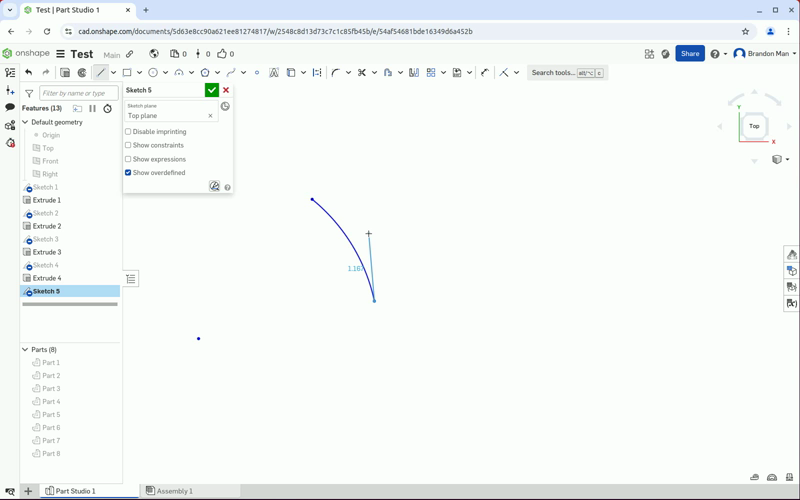
scroll(-6)
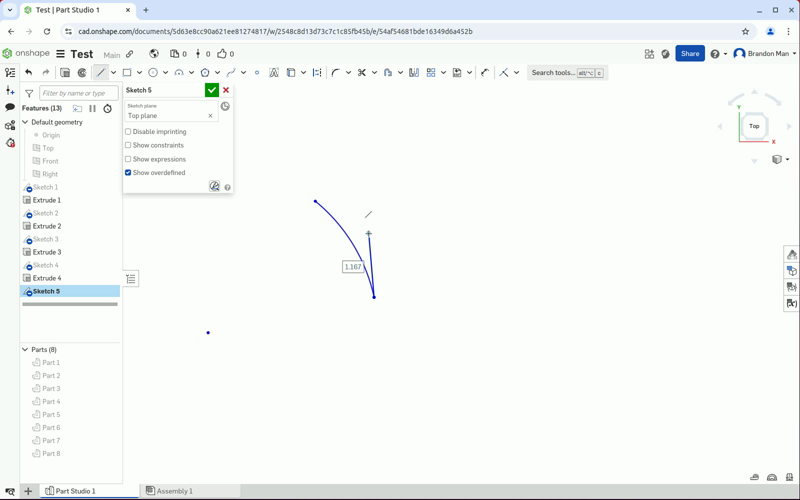
scroll(-6)
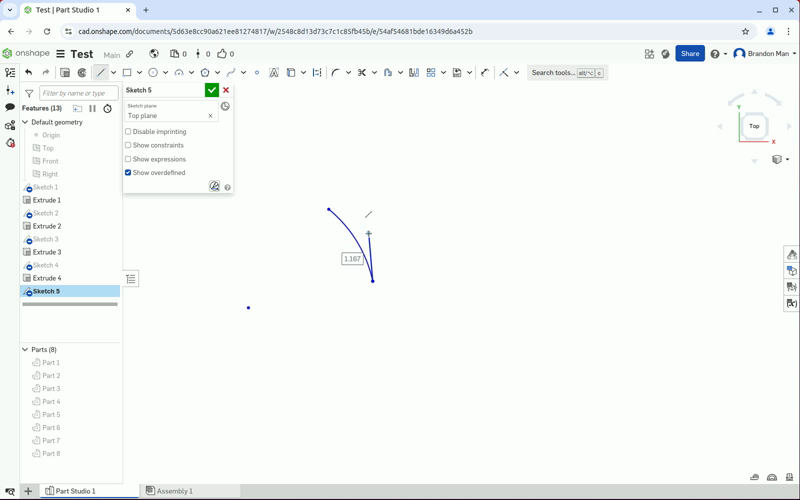
scroll(-6)
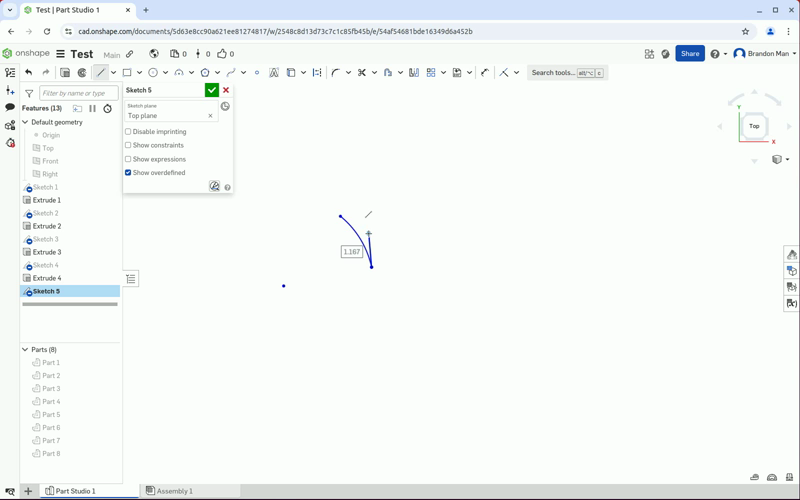
scroll(-6)
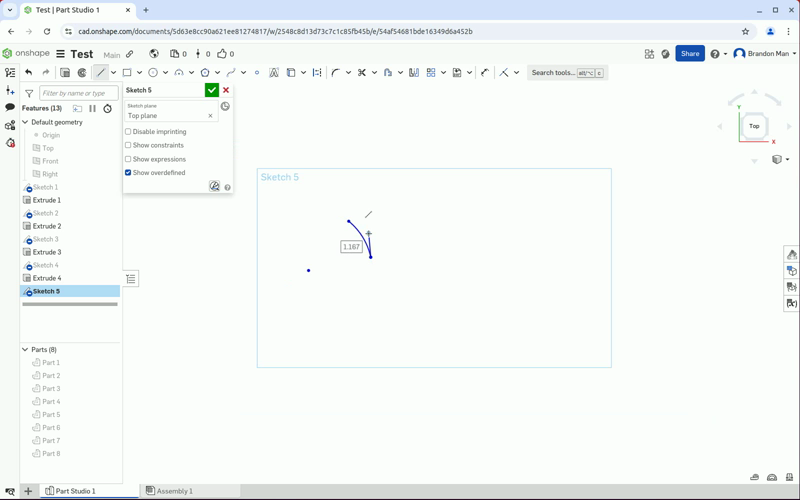
scroll(-6)
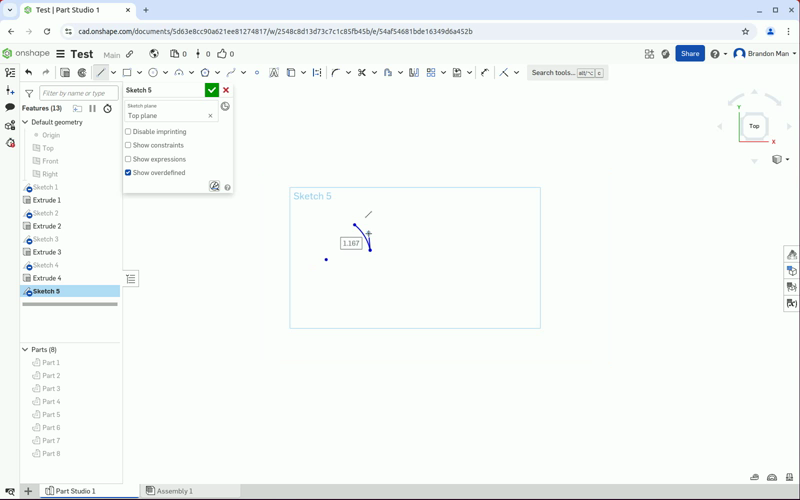
scroll(-6)
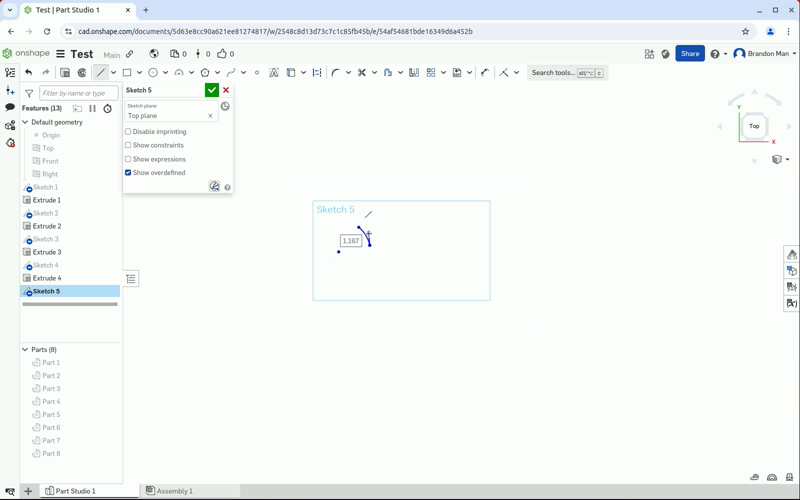
scroll(-6)
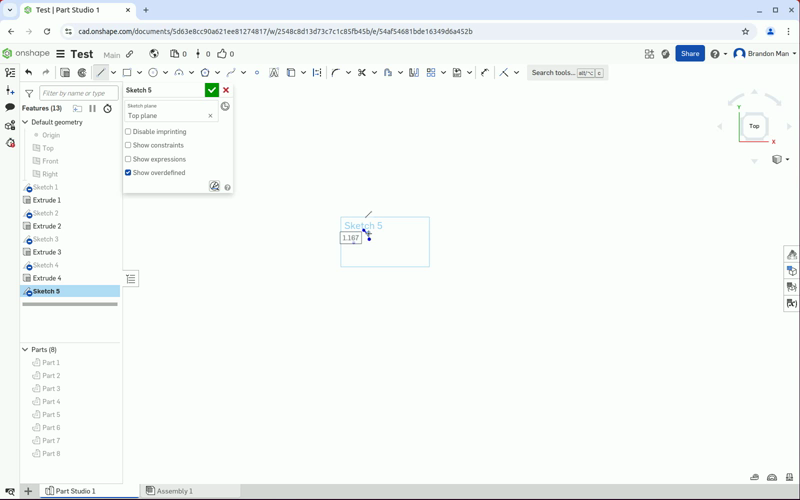
key_up(shift)
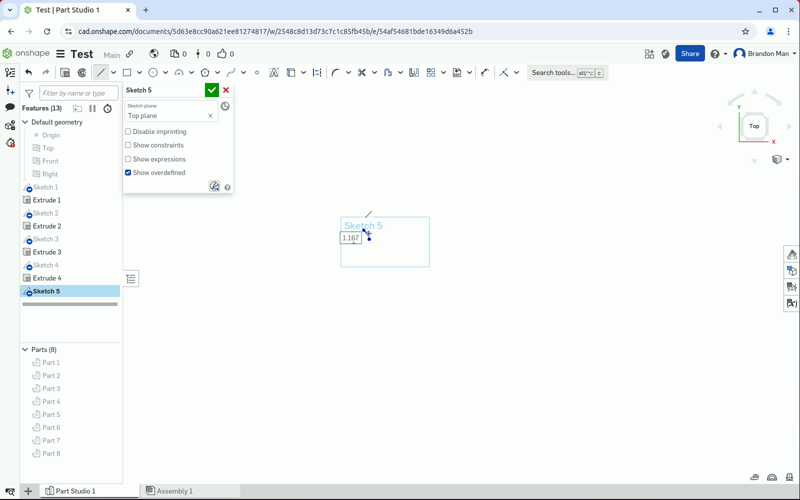
mouse_move(398, 233)
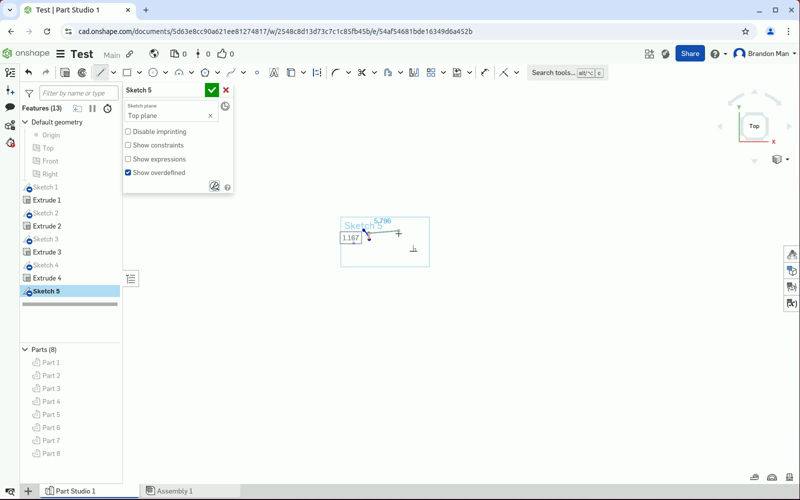
key_down(shift)
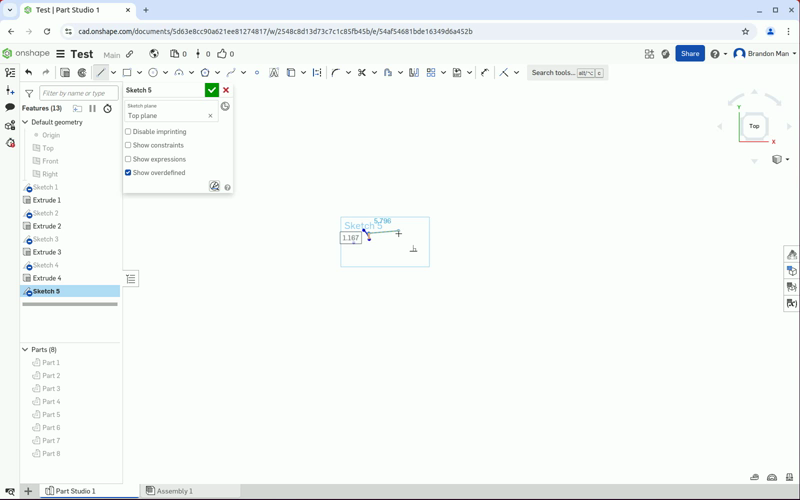
mouse_move(363, 230)
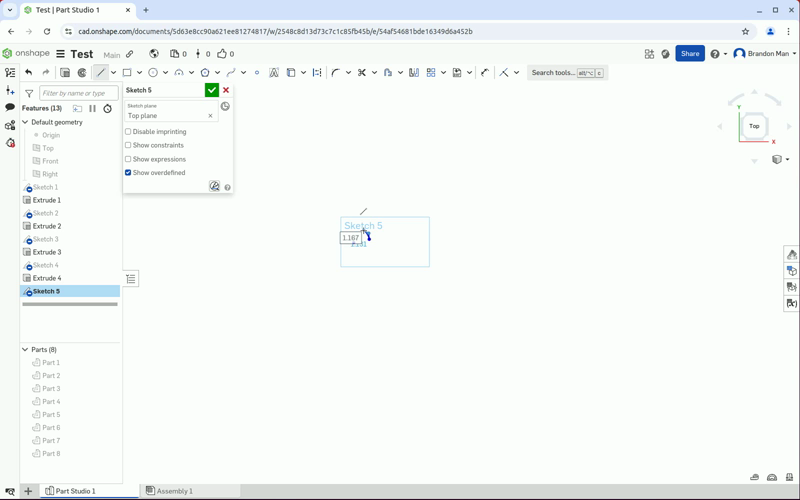
scroll(6)
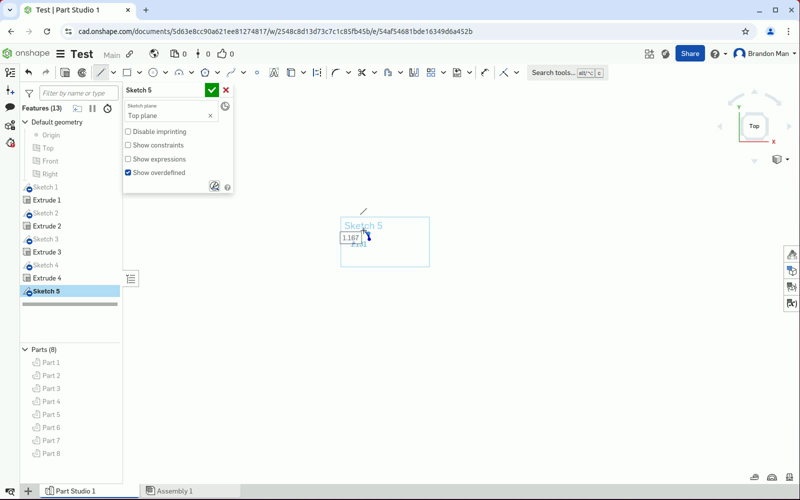
scroll(6)
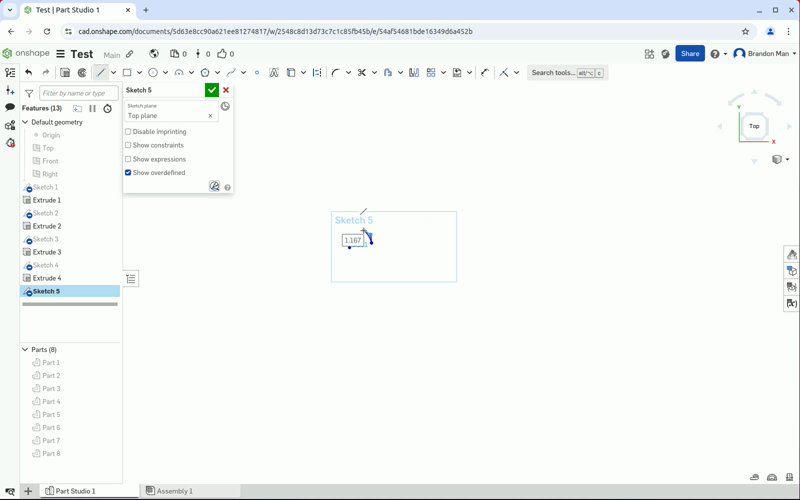
scroll(6)
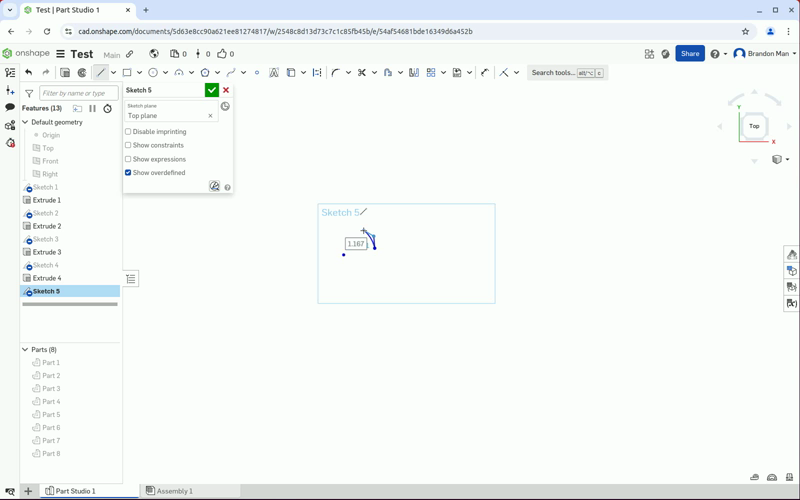
scroll(6)
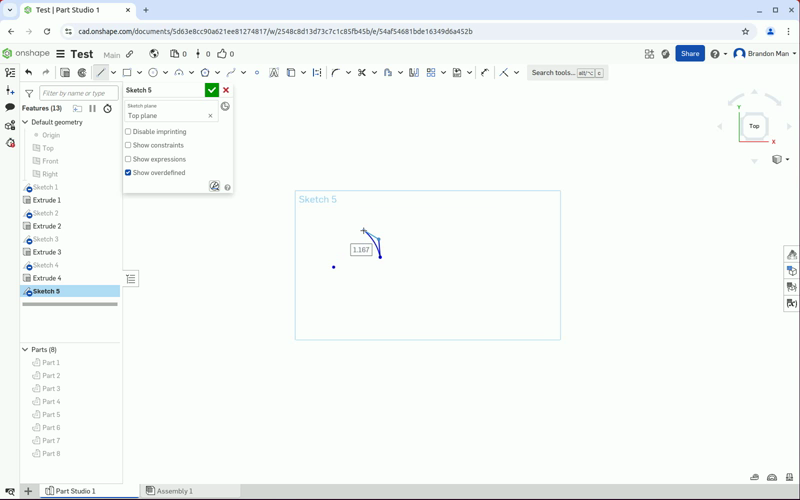
scroll(6)
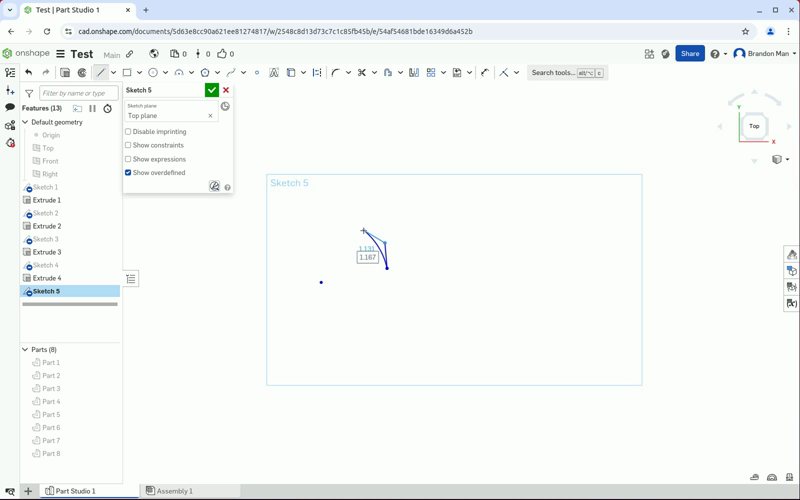
scroll(6)
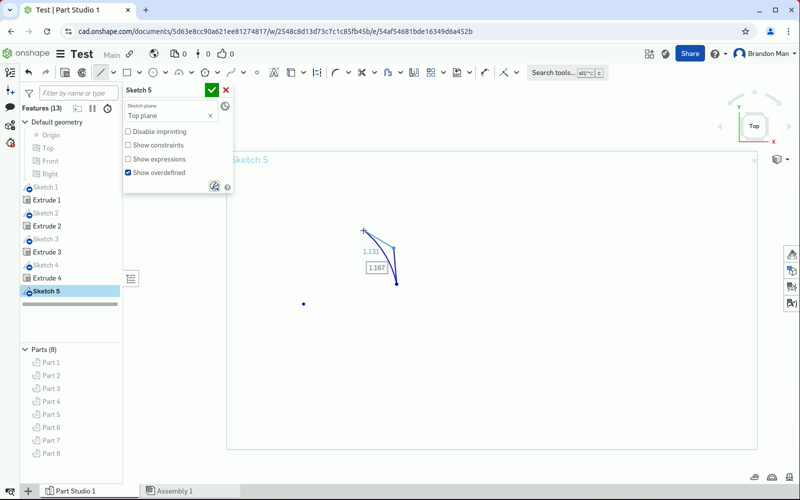
scroll(6)
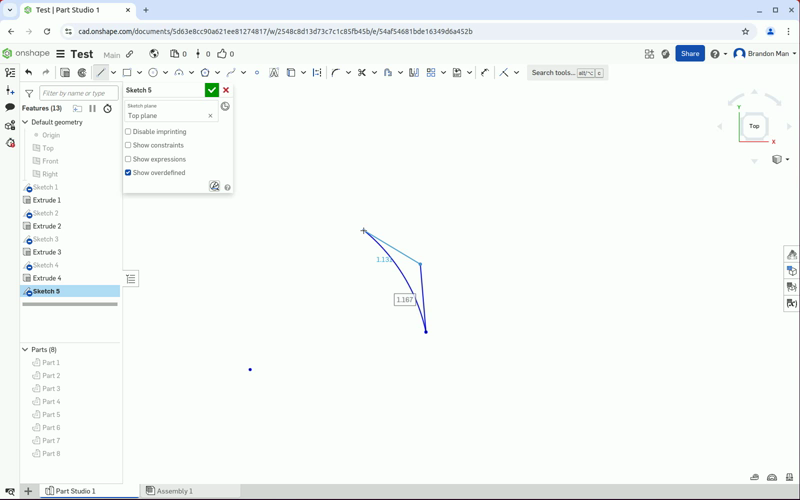
key_up(shift)
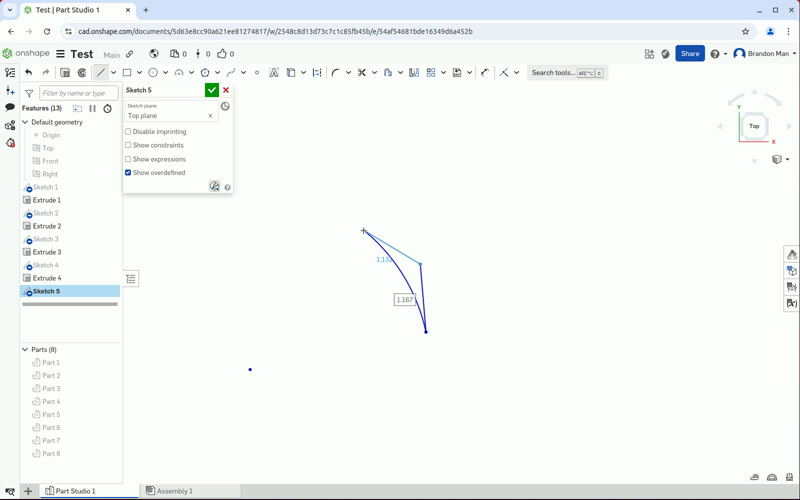
click(363, 230)
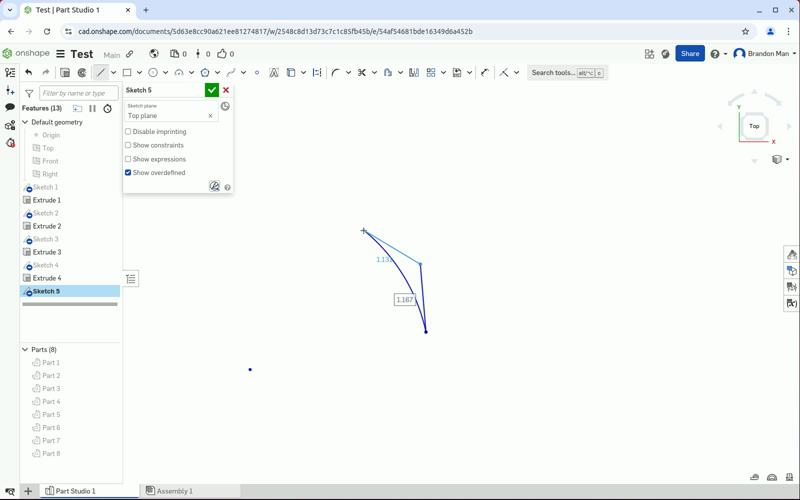
scroll(-6)
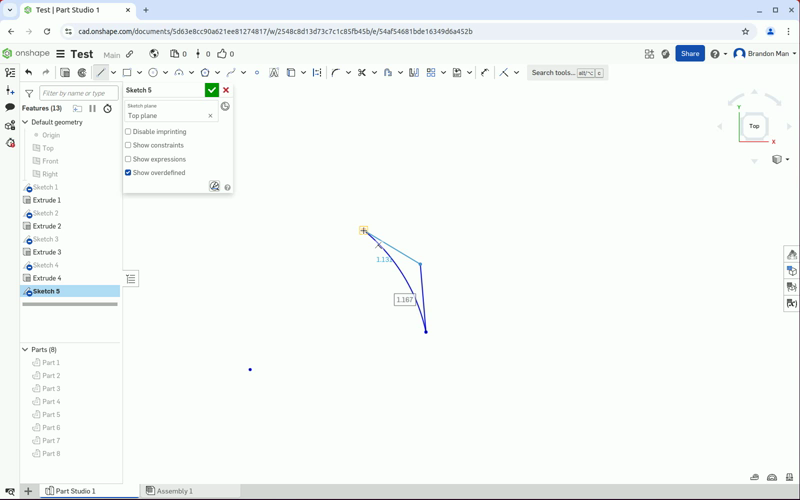
scroll(-6)
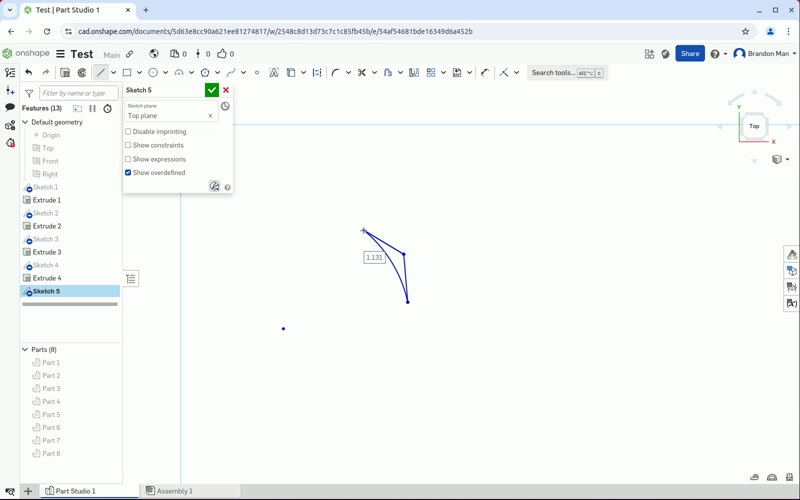
scroll(-6)
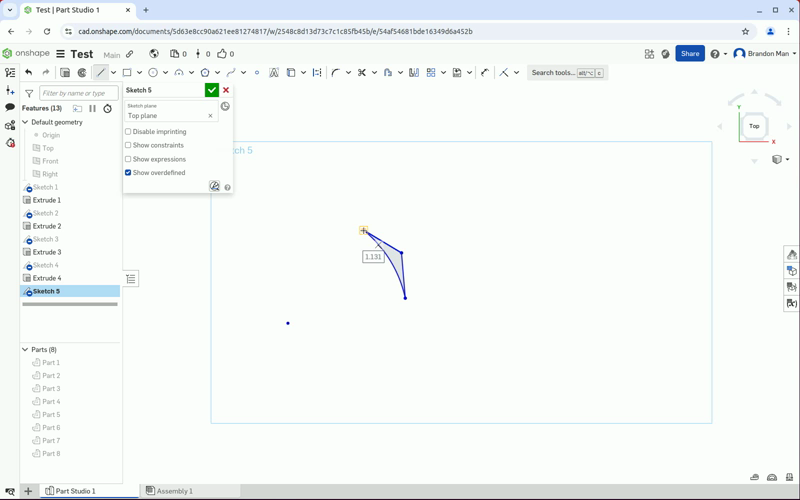
scroll(-6)
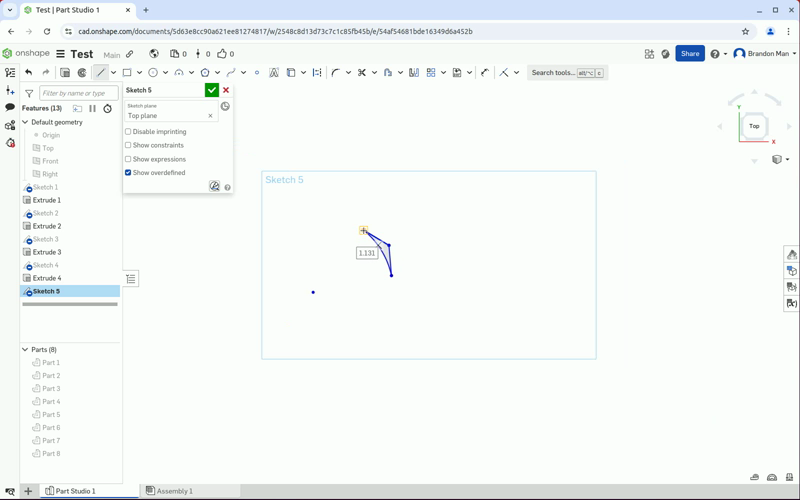
scroll(-6)
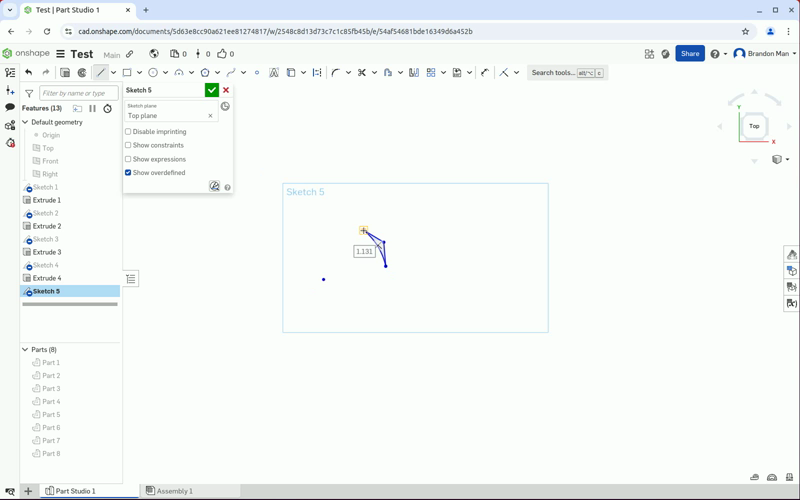
scroll(-6)
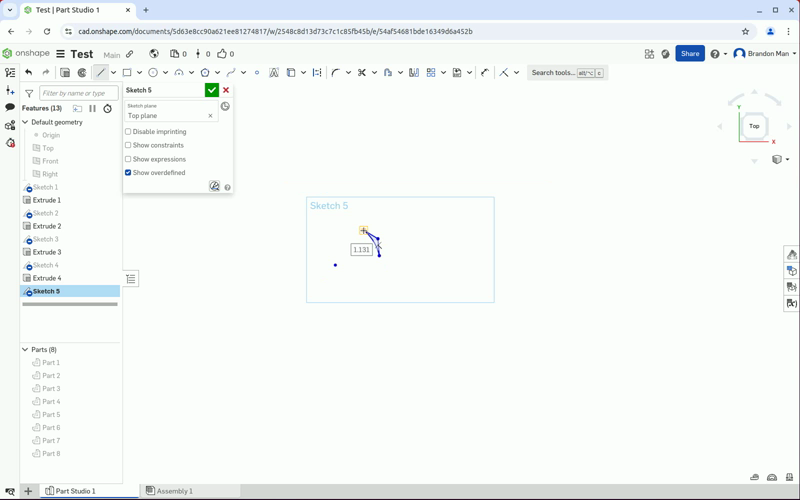
scroll(-6)
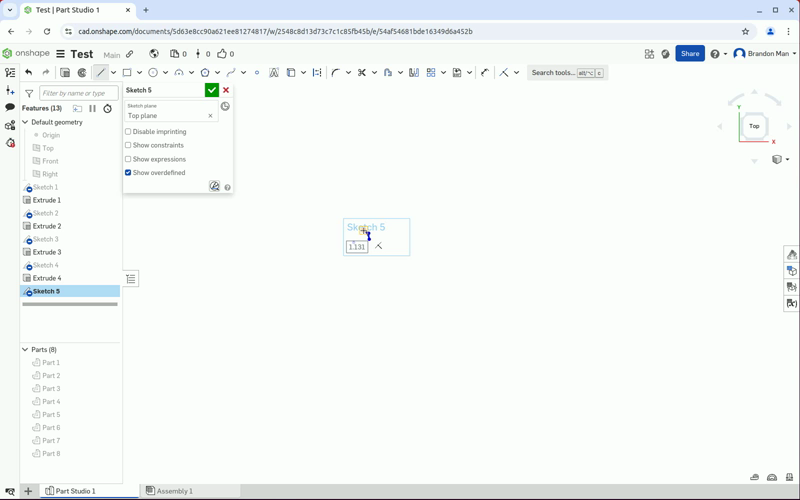
key(esc)
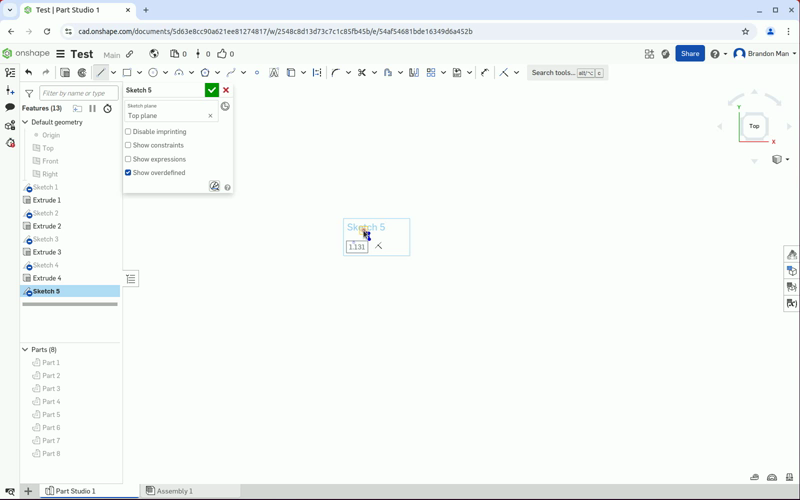
mouse_move(369, 233)
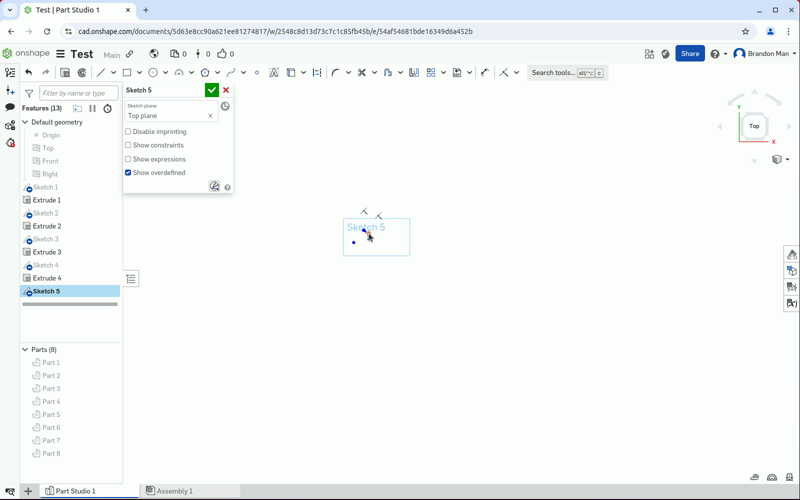
scroll(6)
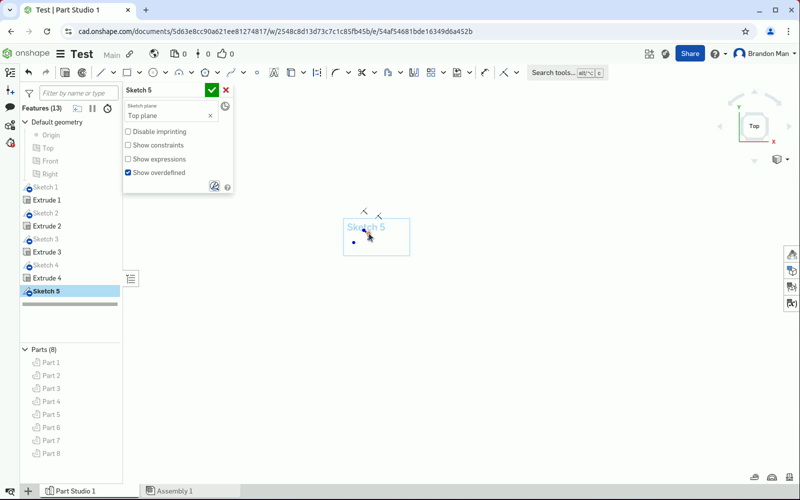
scroll(6)
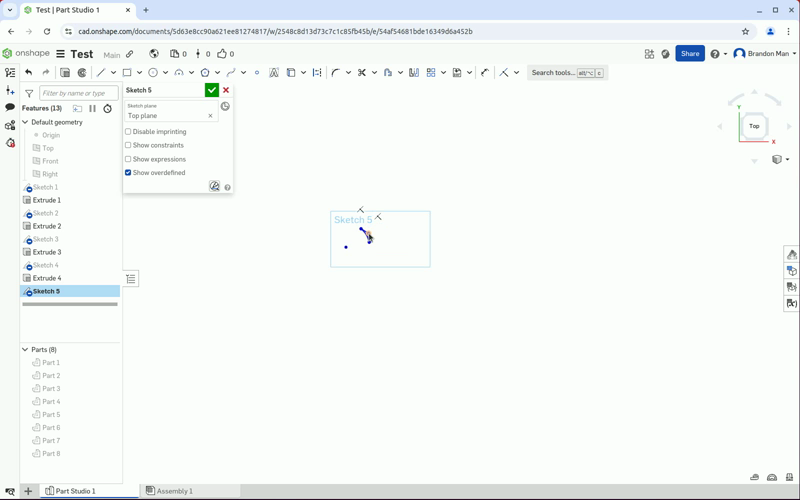
scroll(6)
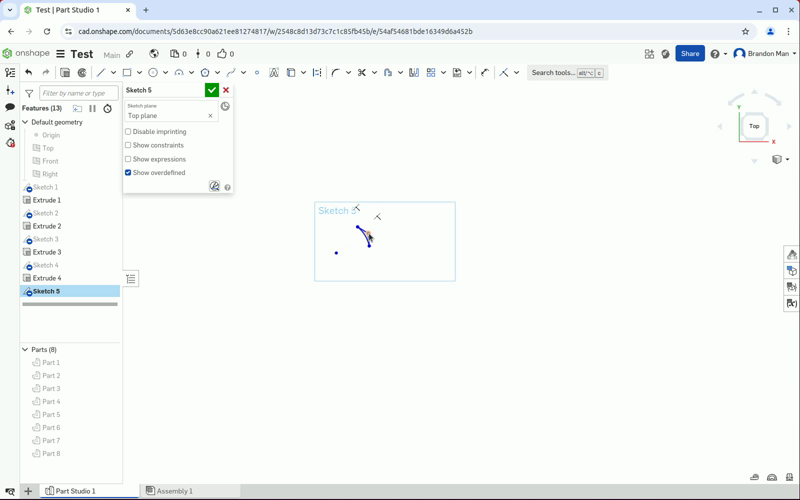
scroll(6)
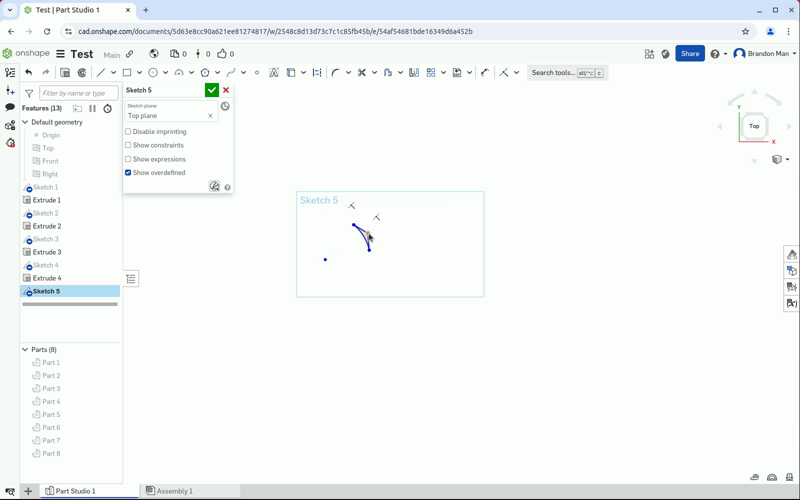
scroll(6)
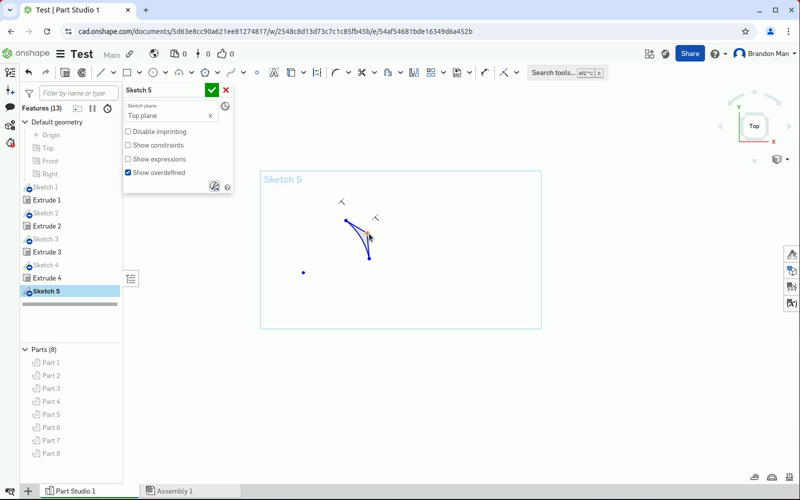
scroll(6)
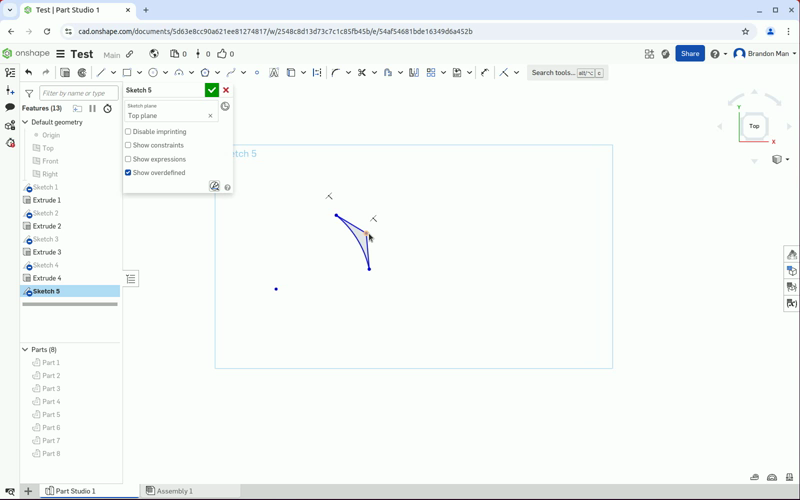
scroll(6)
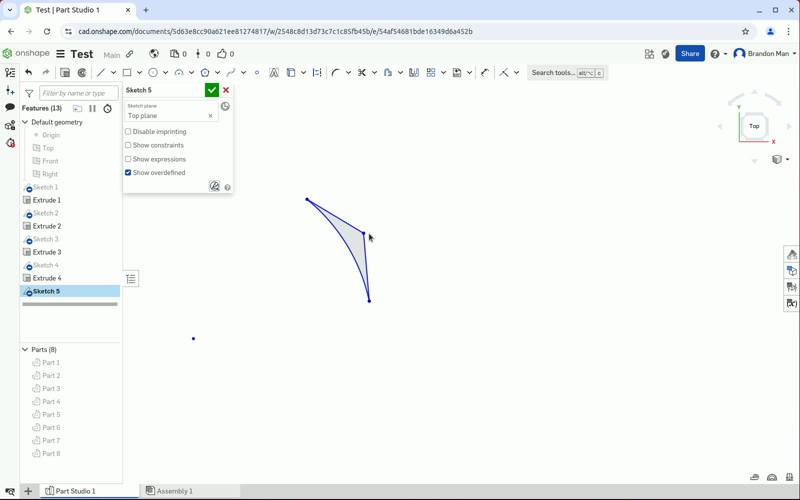
click(369, 233)
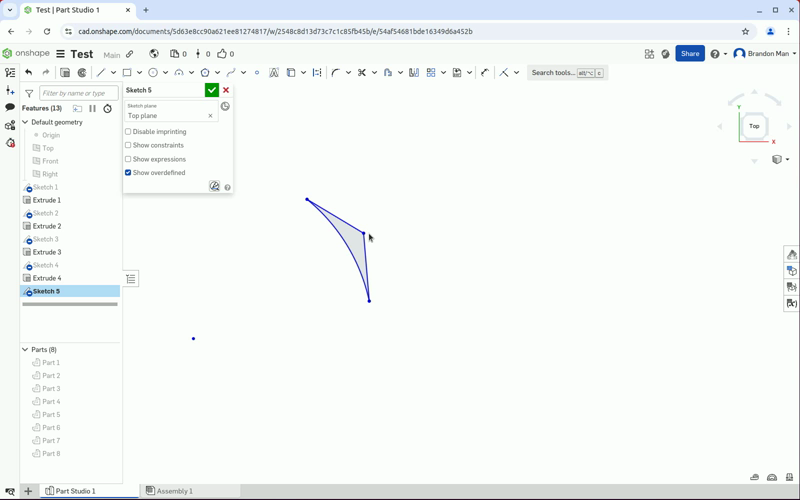
scroll(-6)
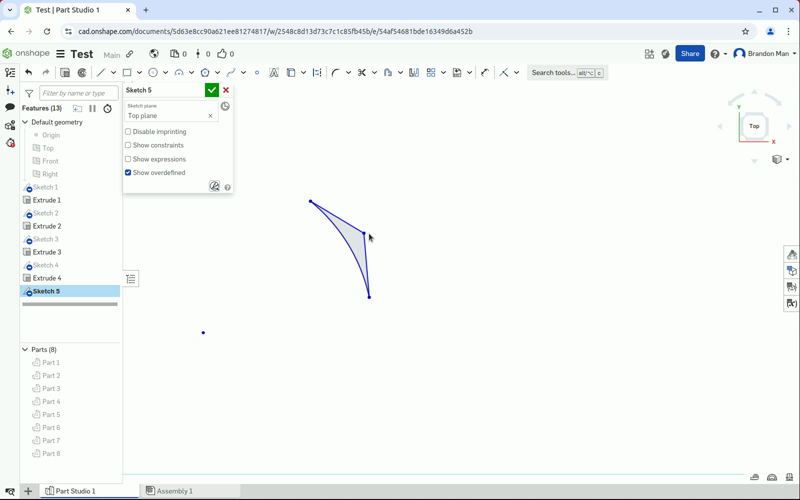
scroll(-6)
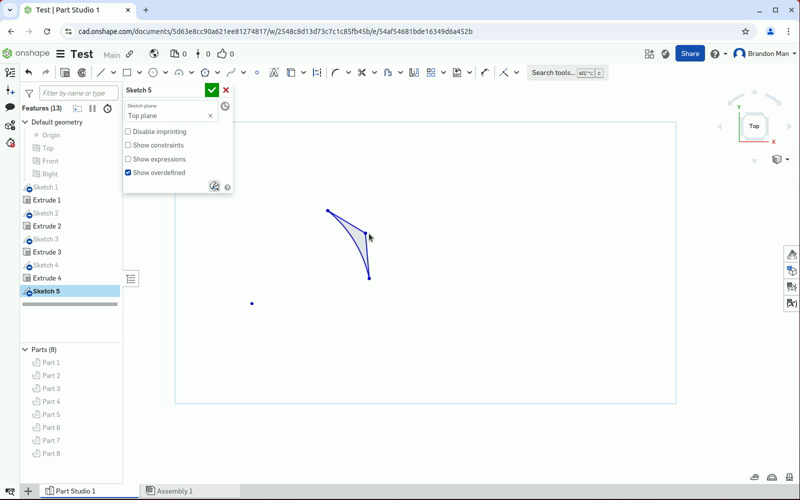
scroll(-6)
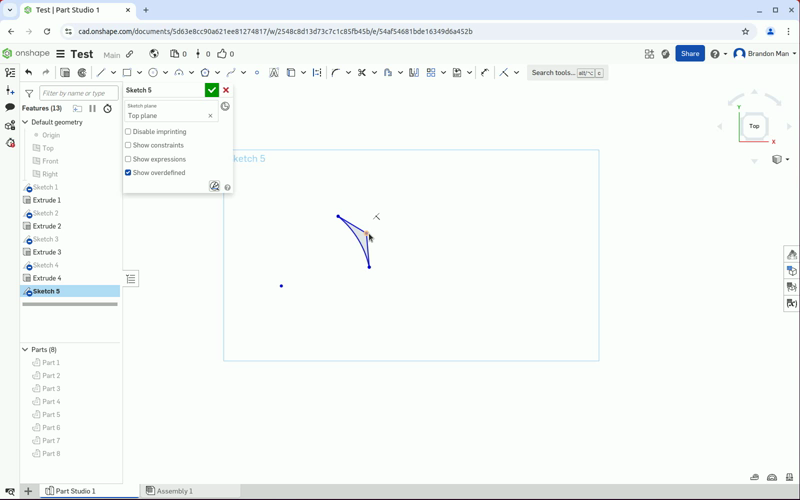
scroll(-6)
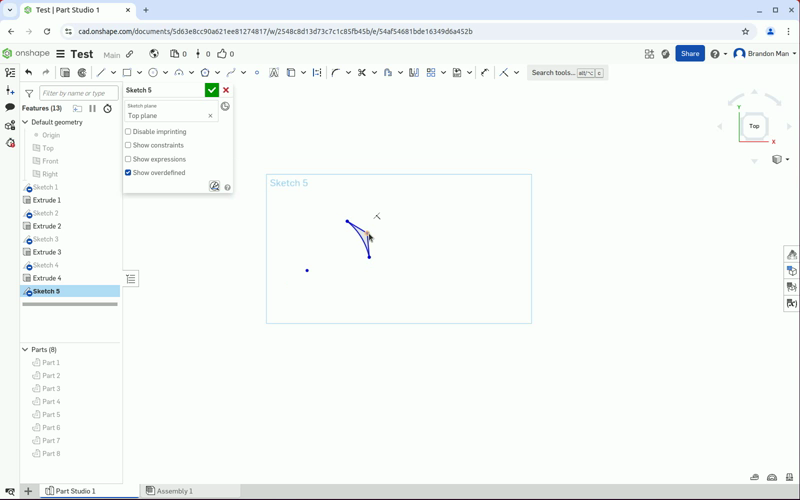
scroll(-6)
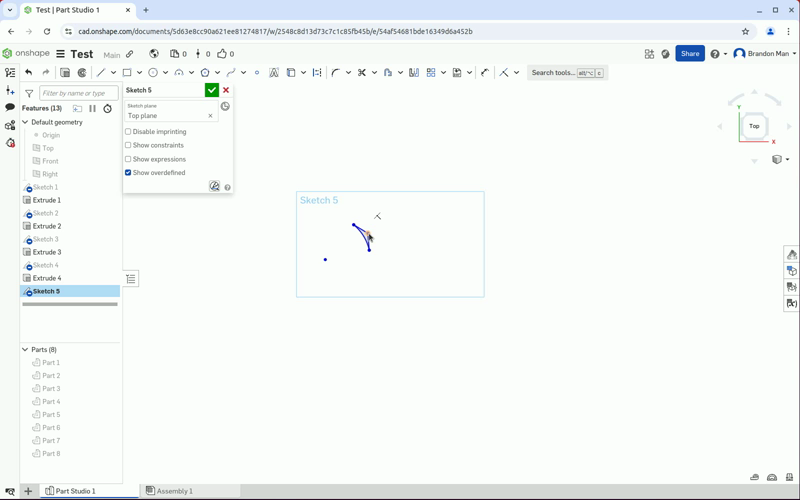
scroll(-6)
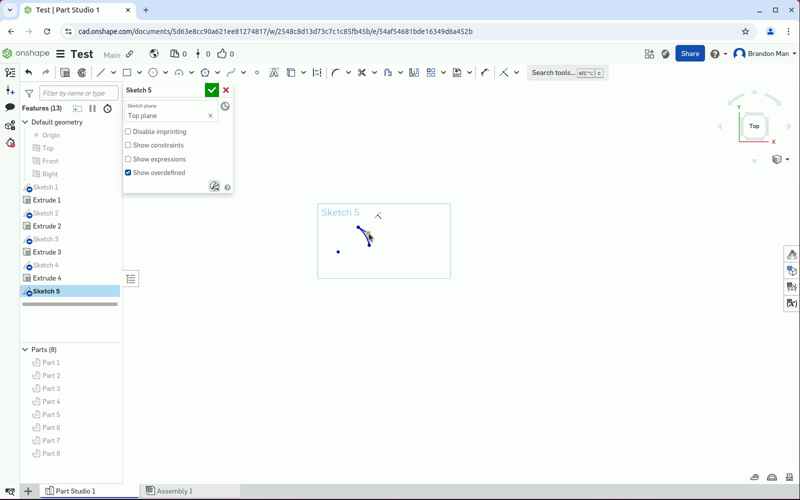
scroll(-6)
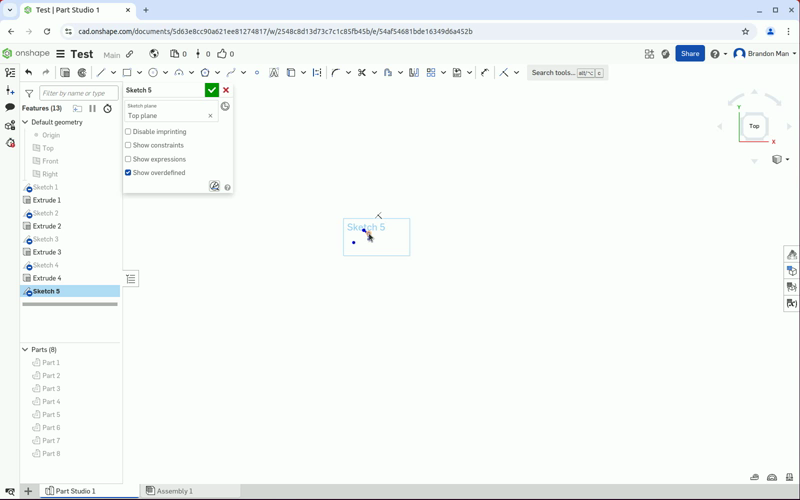
mouse_move(73, 352)
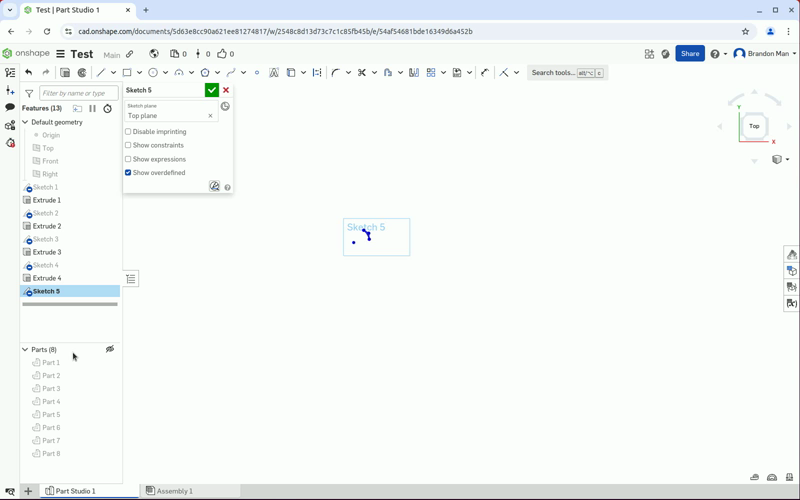
key(shift+y)
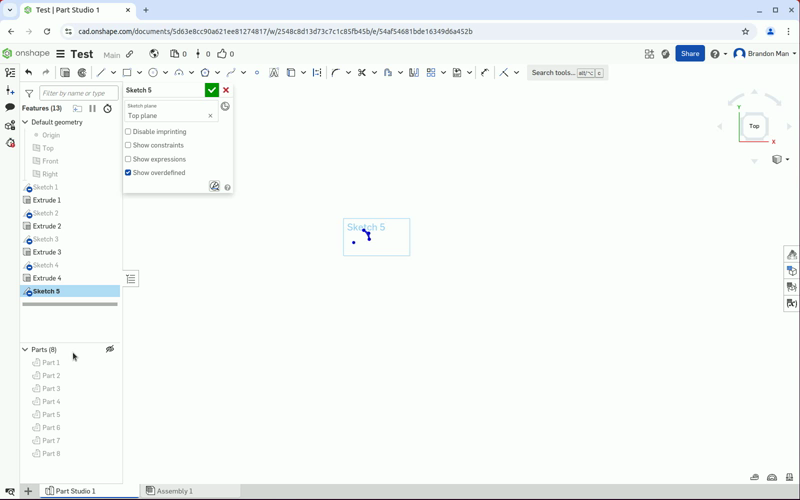
key(shift+e)
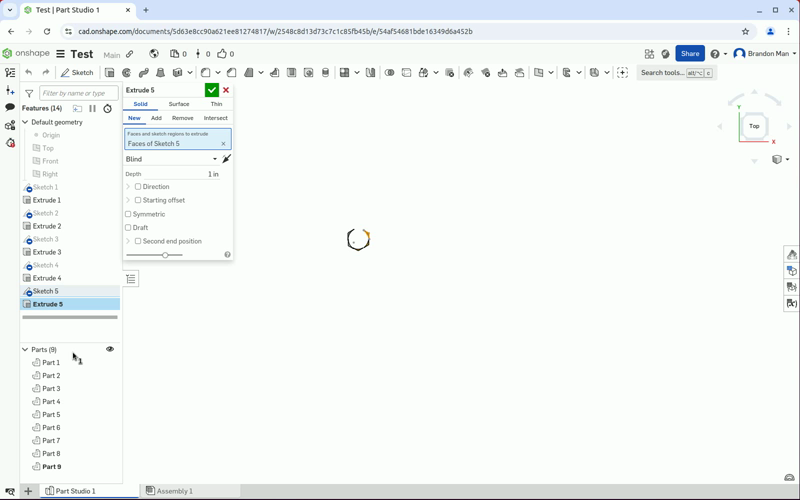
mouse_move(143, 106)
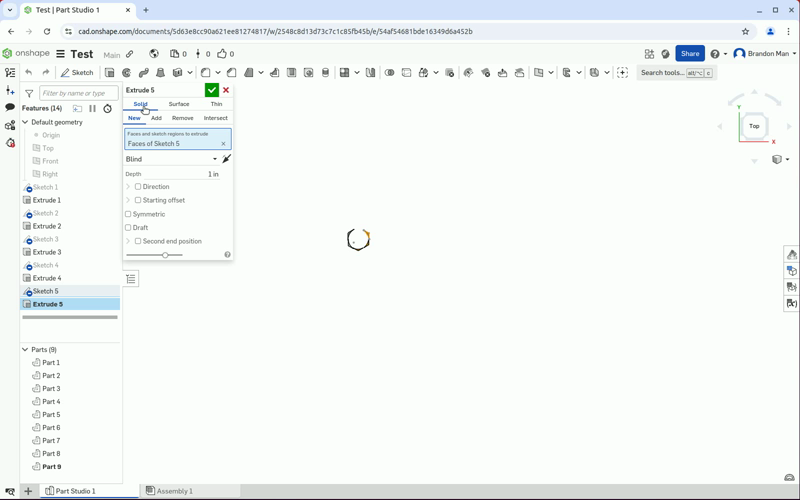
click(143, 106)
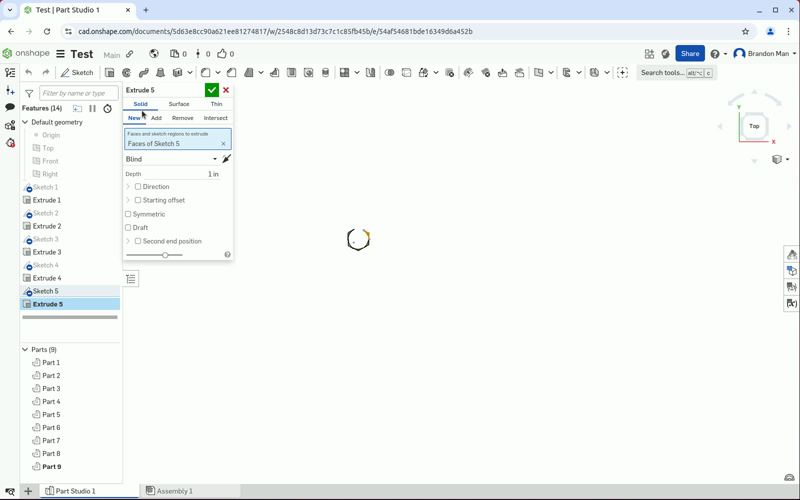
mouse_move(137, 120)
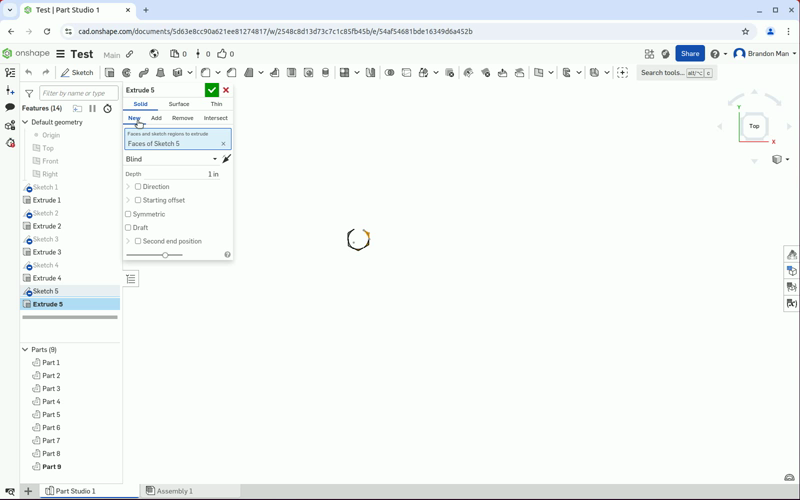
click(137, 120)
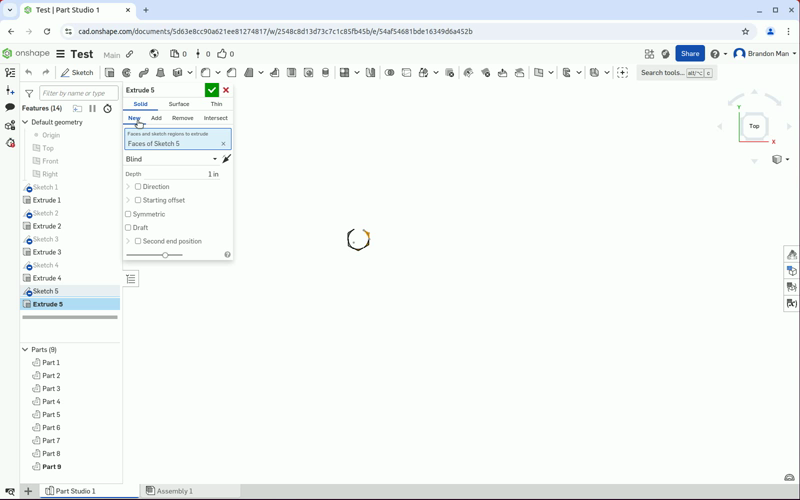
key(tab, 4)
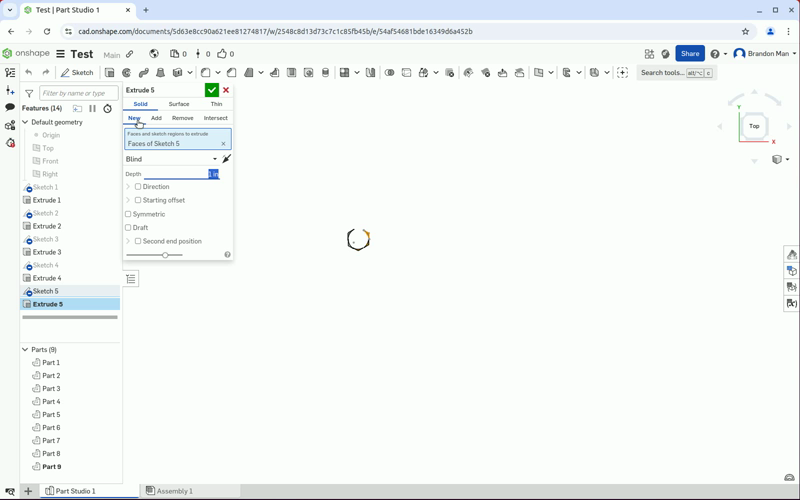
text(3.611)
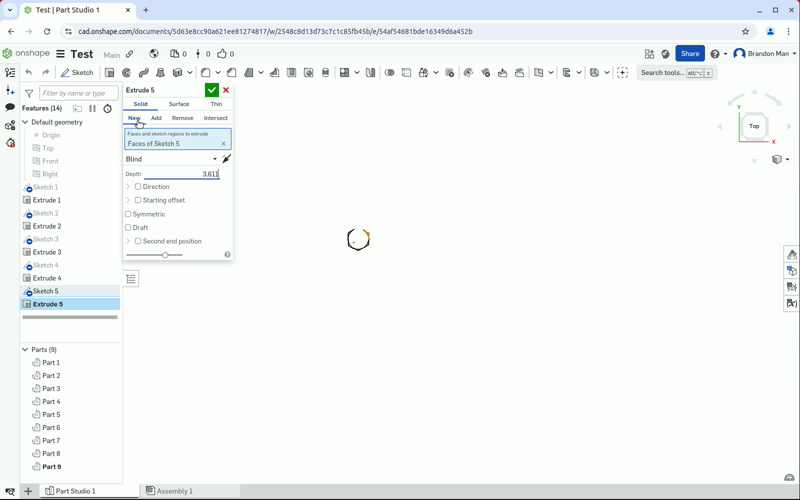
key(tab, 3)
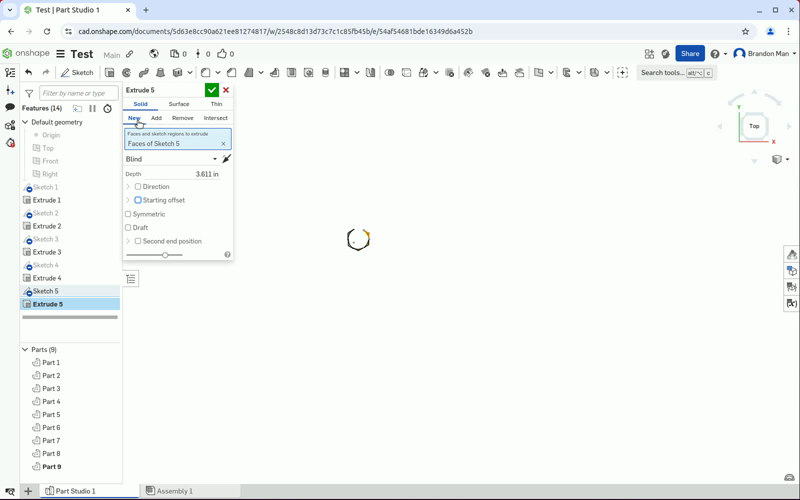
key(tab, 2)
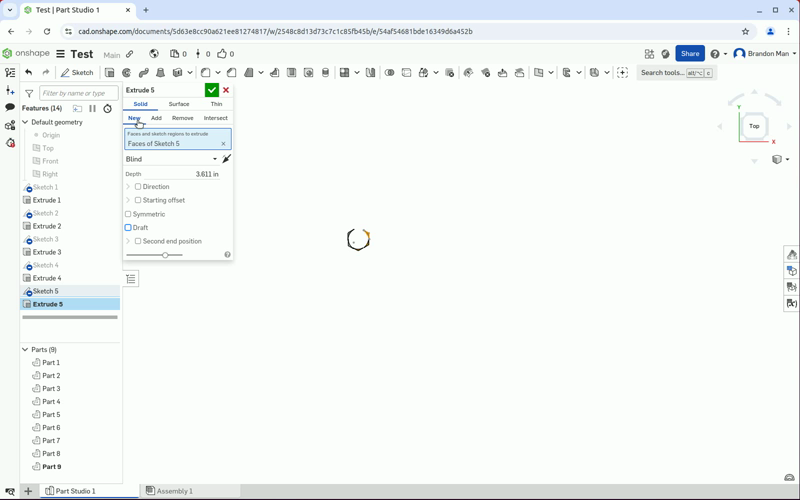
key(space)
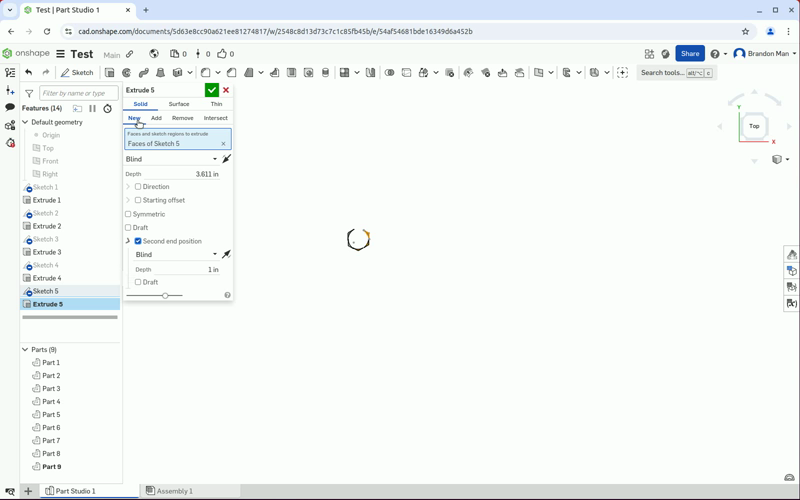
key(tab, 3)
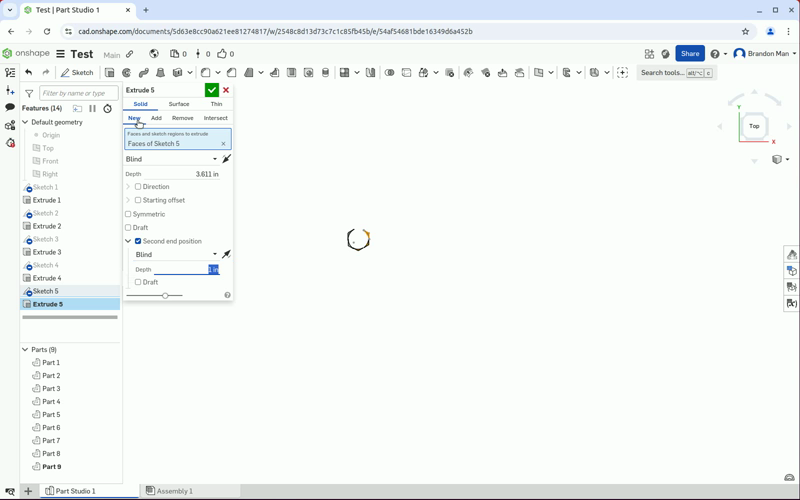
text(1.685)
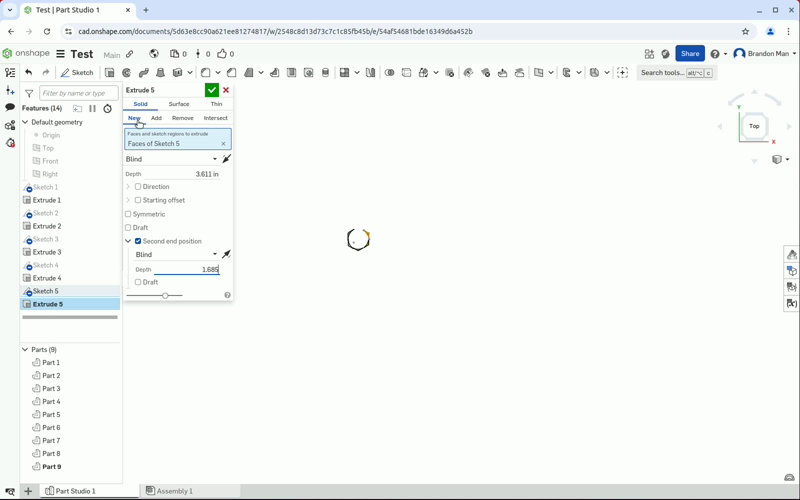
key(enter)
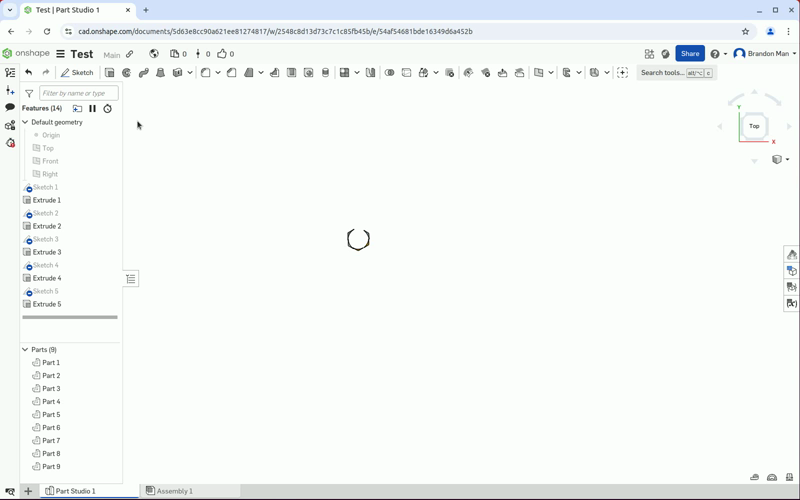
key(shift+h)
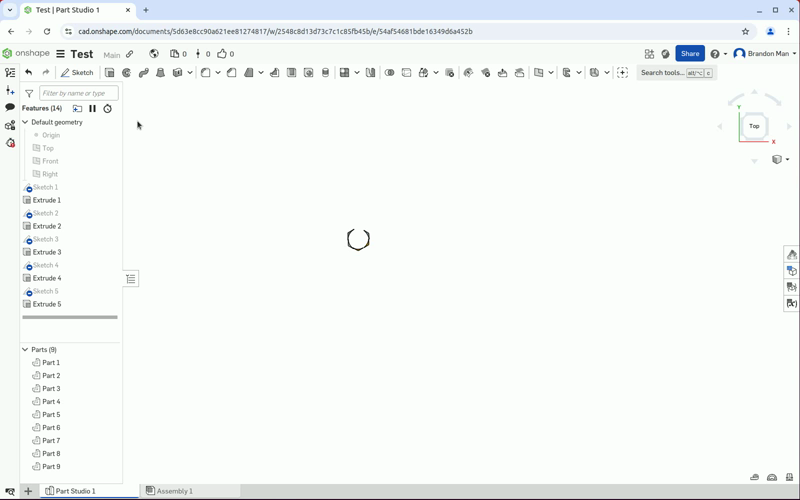
key(shift+h)
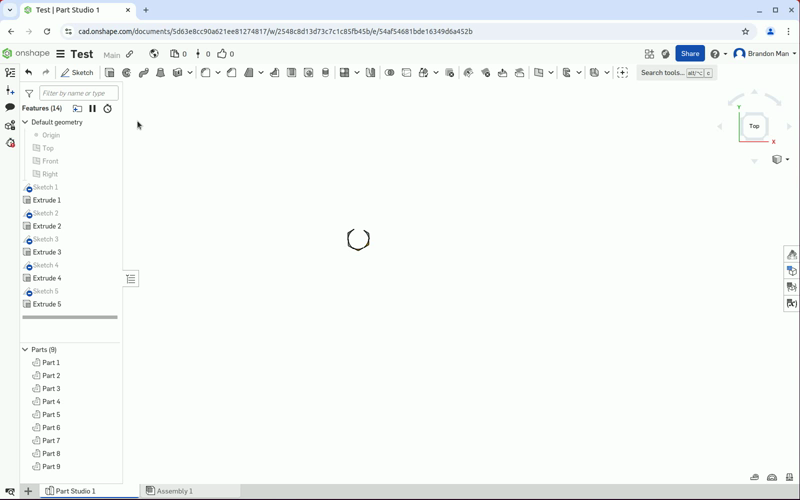
mouse_move(73, 189)
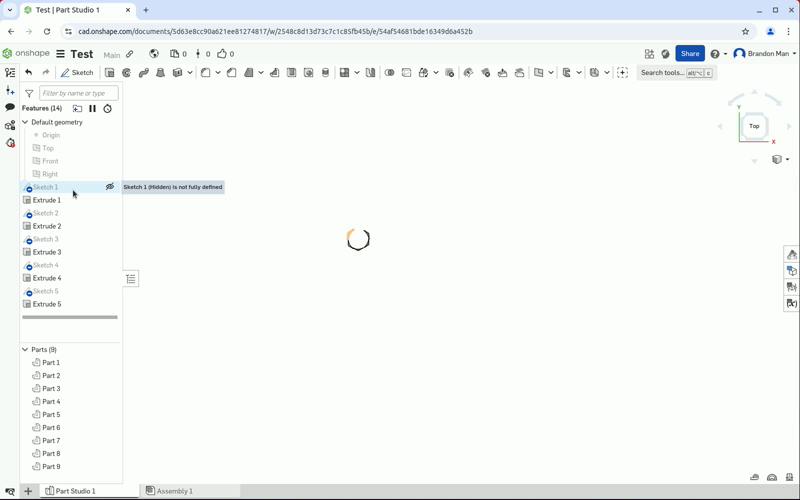
click(73, 189)
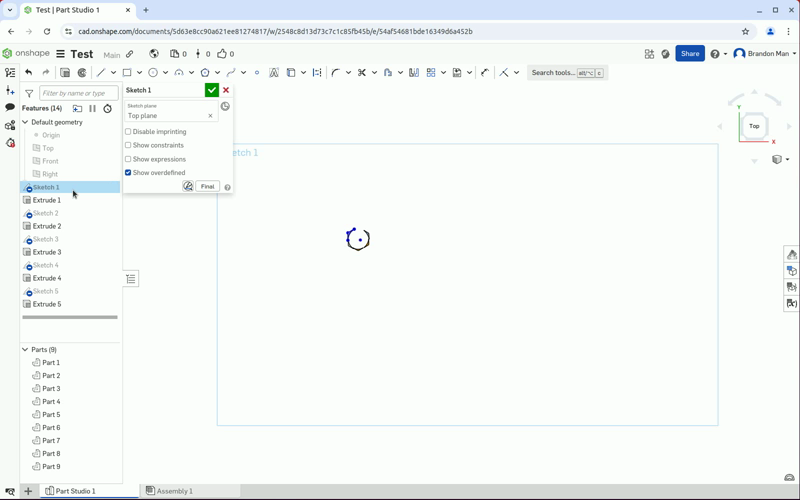
mouse_move(229, 92)
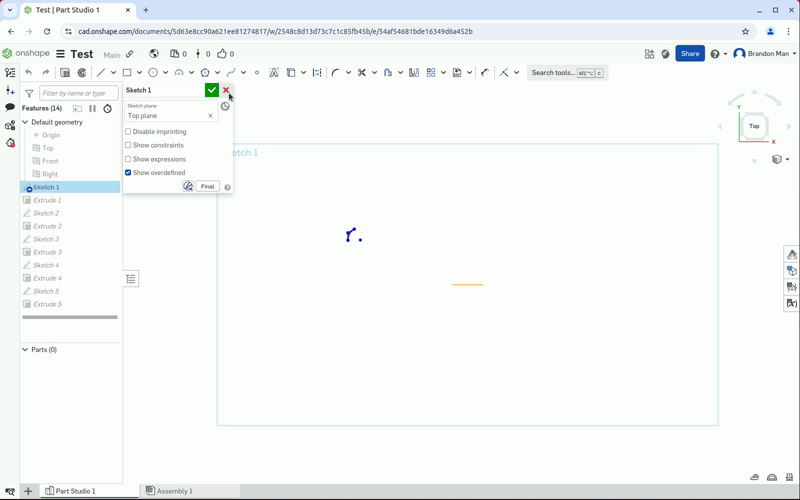
click(229, 92)
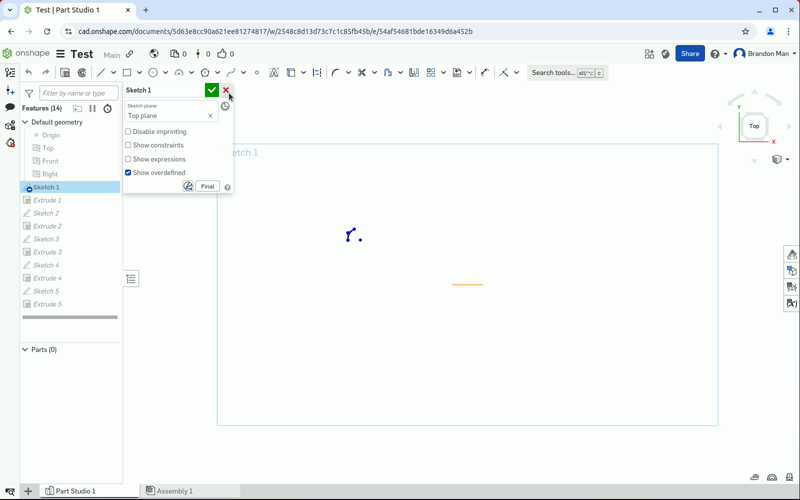
key(shift+s)
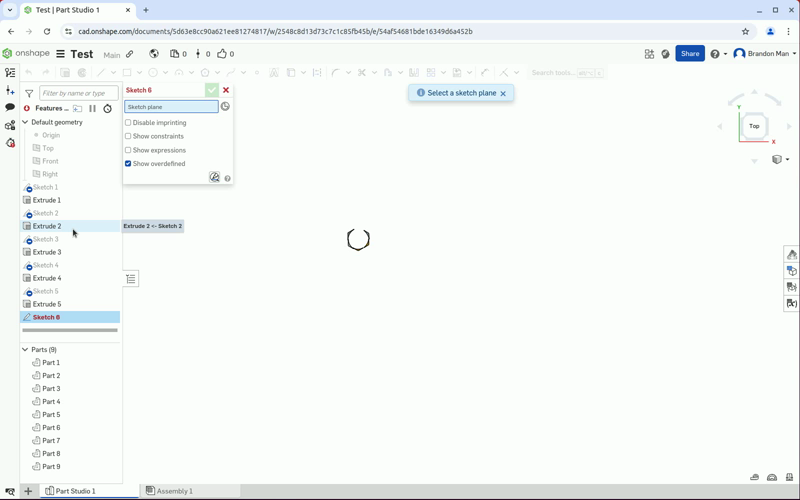
scroll(3)
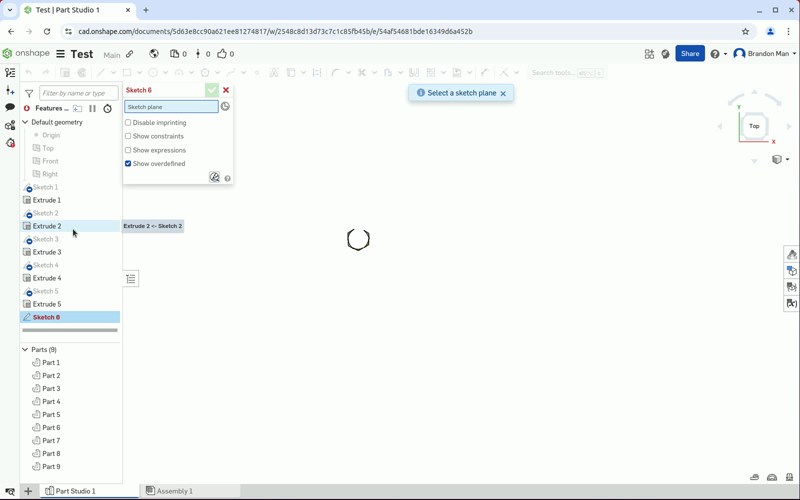
mouse_move(73, 150)
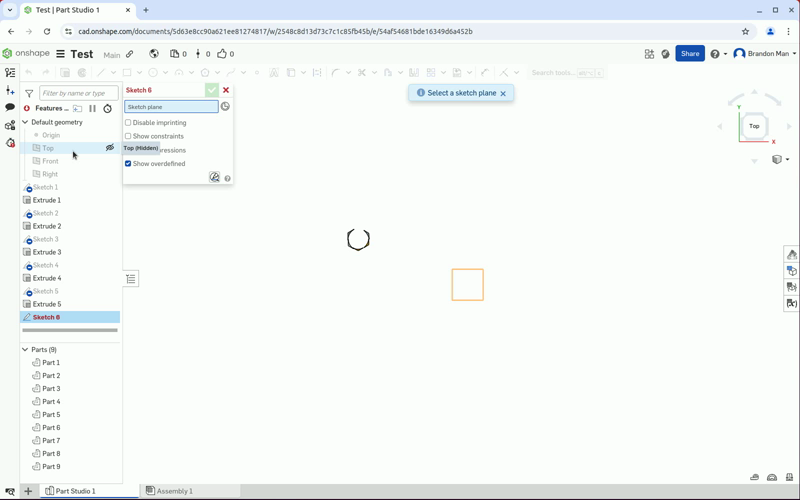
click(73, 150)
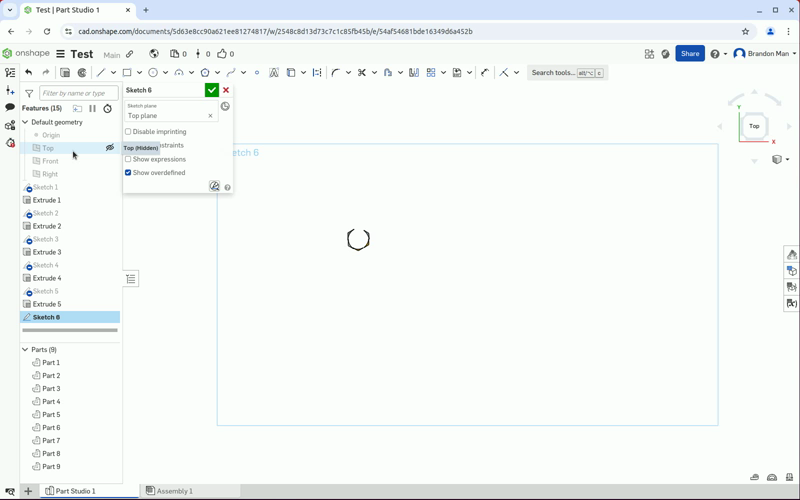
mouse_move(73, 352)
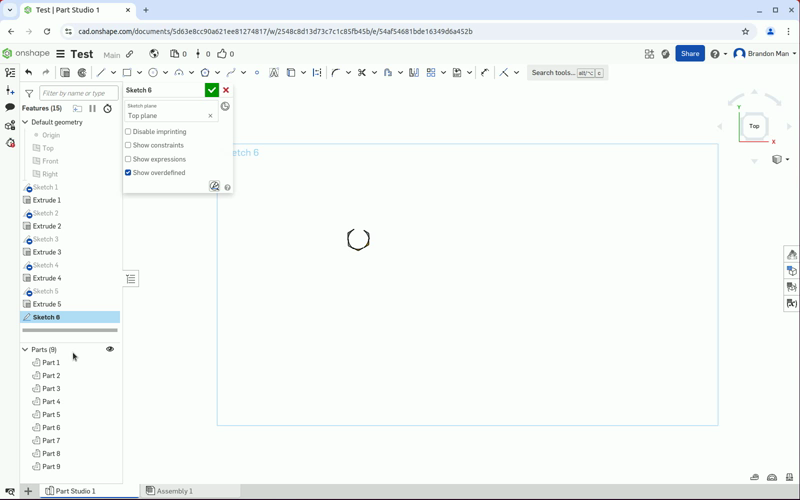
key(y)
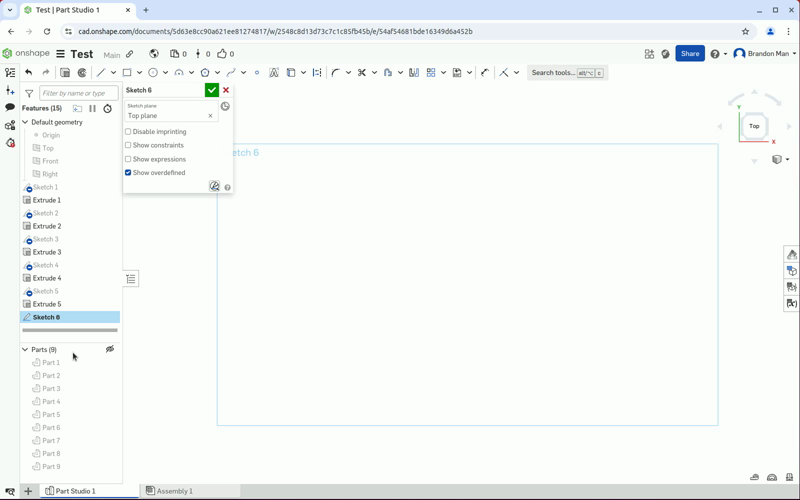
key(a)
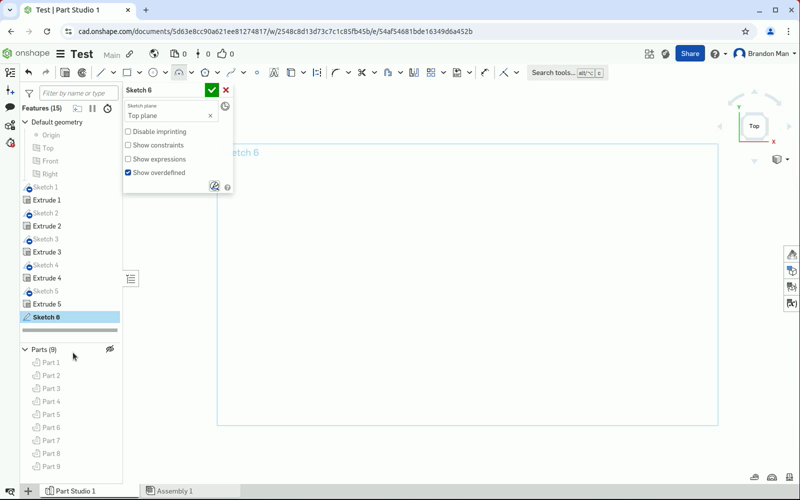
key_down(shift)
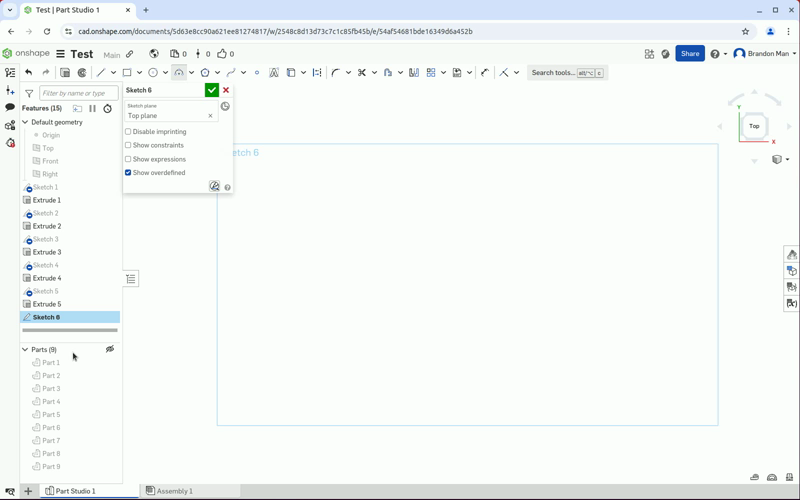
mouse_move(352, 230)
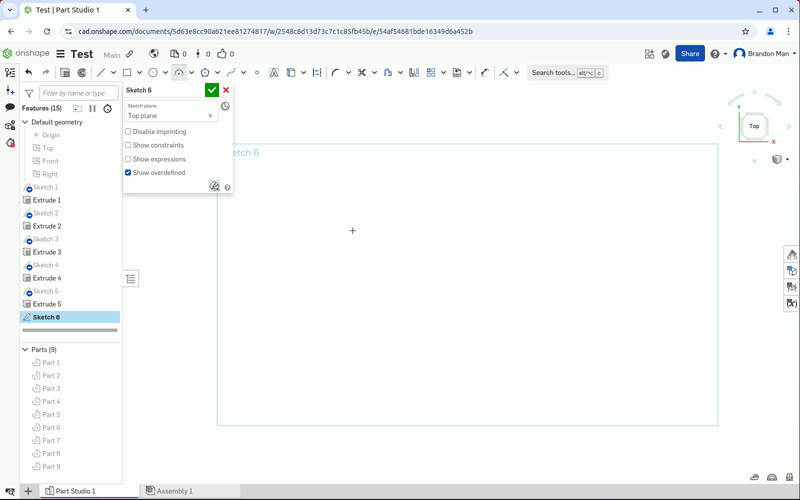
click(352, 230)
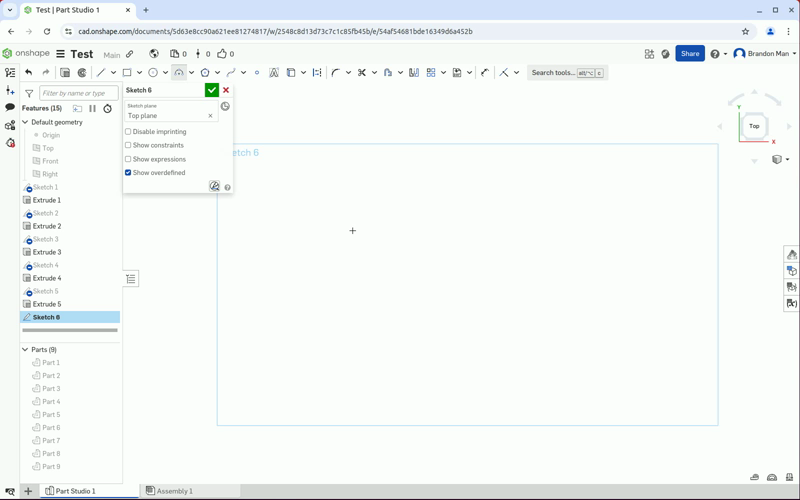
key_up(shift)
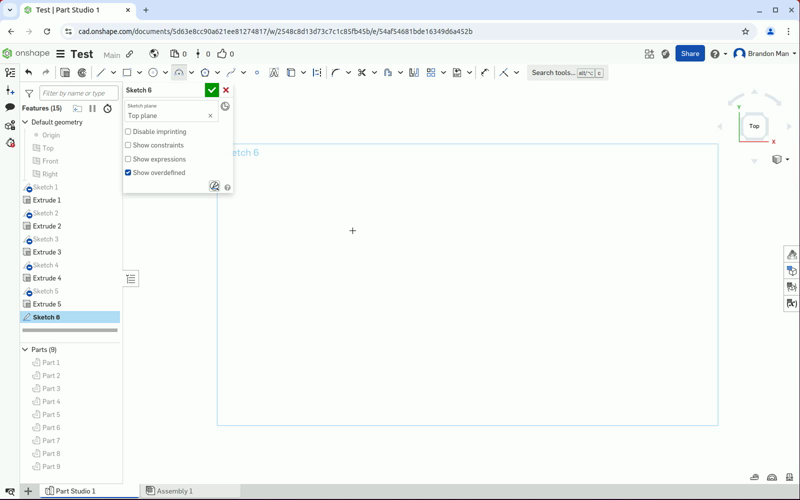
key_down(shift)
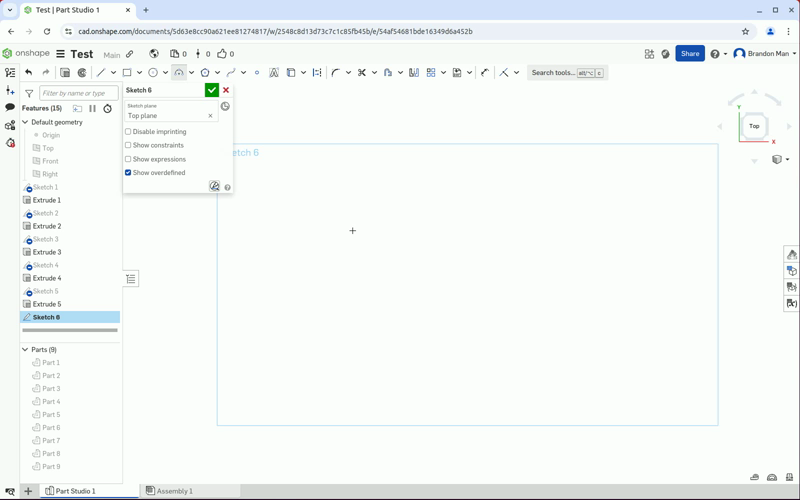
mouse_move(363, 229)
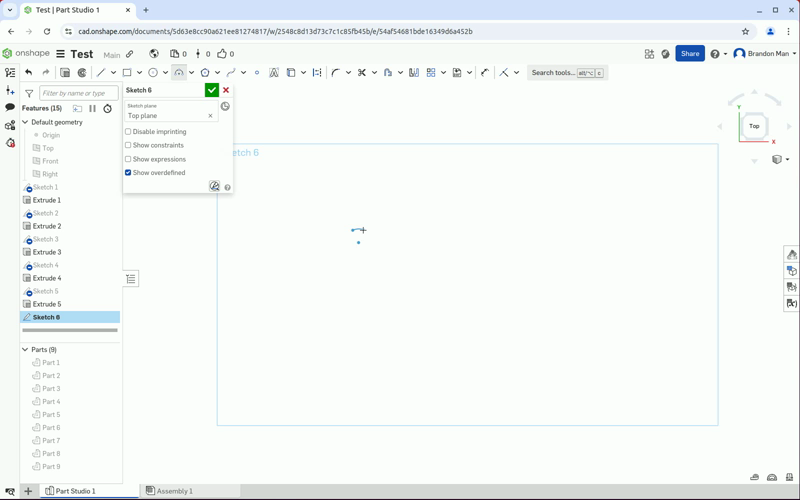
click(363, 229)
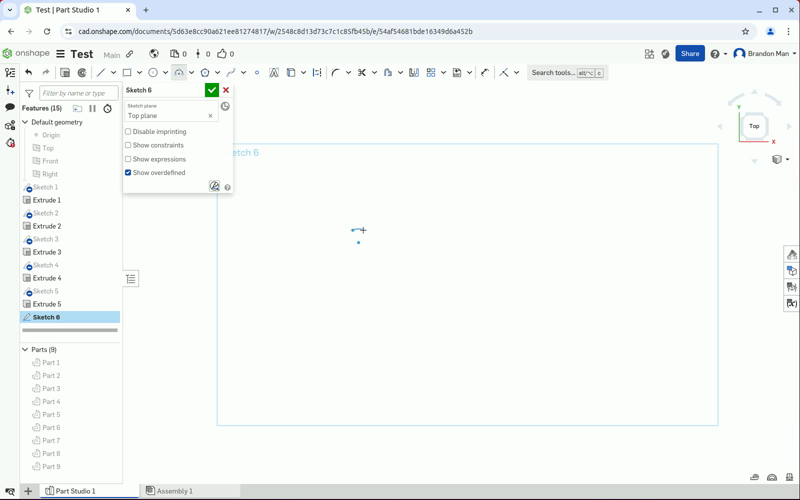
mouse_move(358, 228)
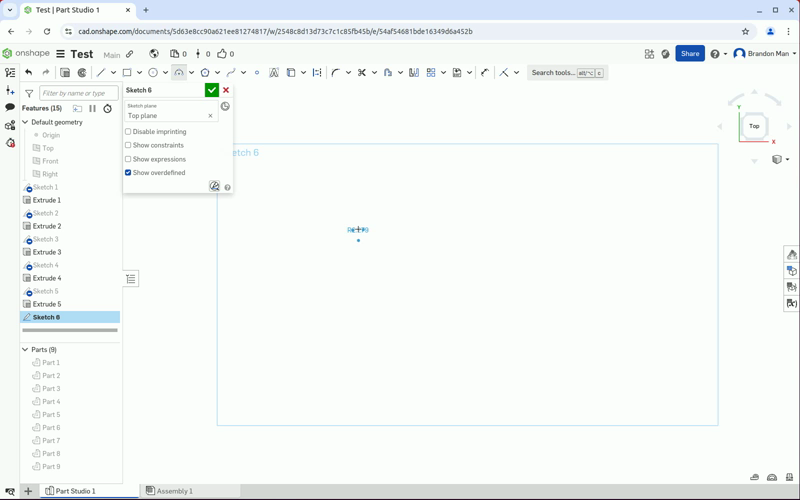
click(358, 228)
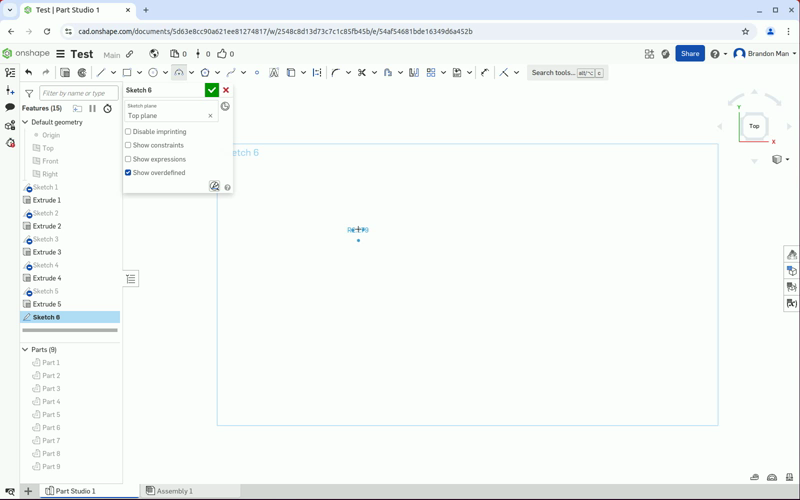
key_up(shift)
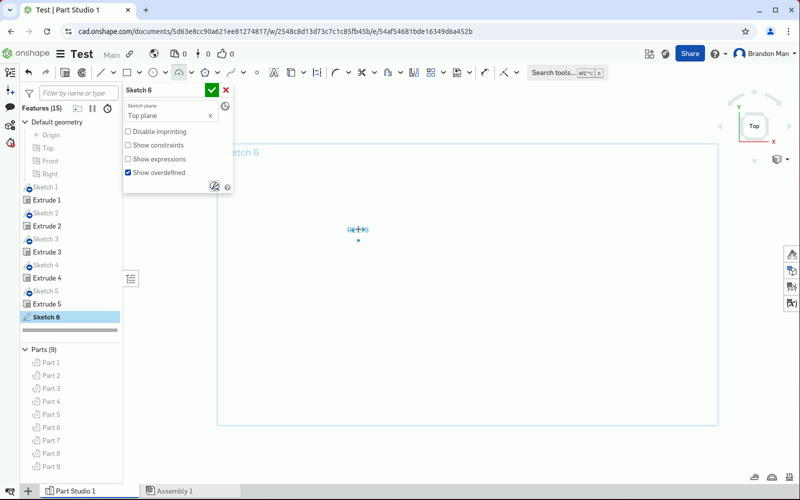
key(esc)
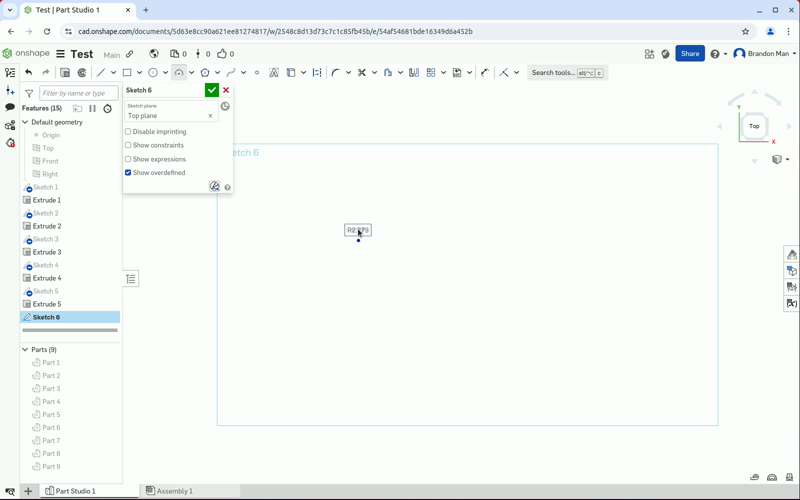
key(l)
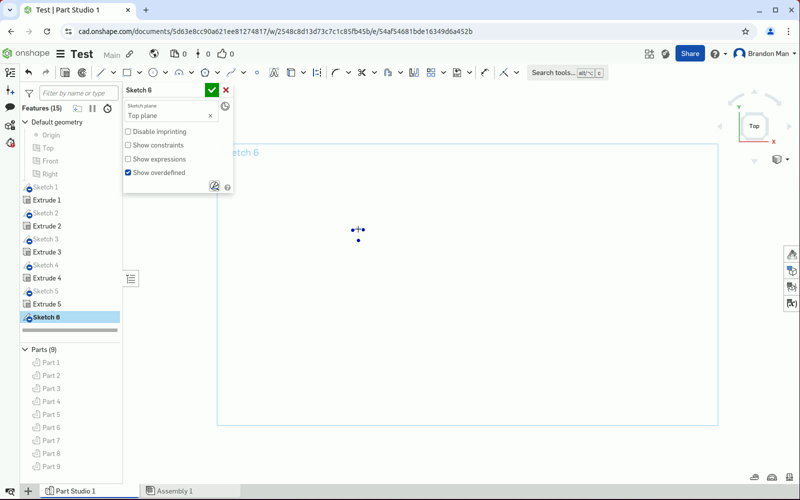
mouse_move(363, 229)
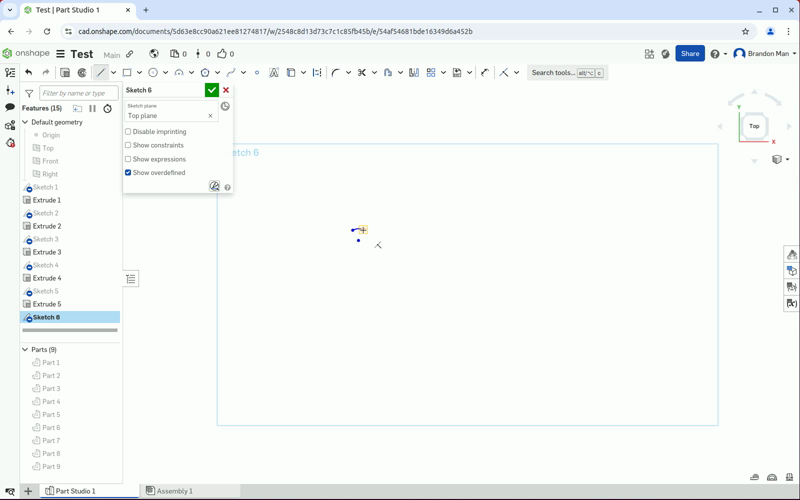
click(363, 229)
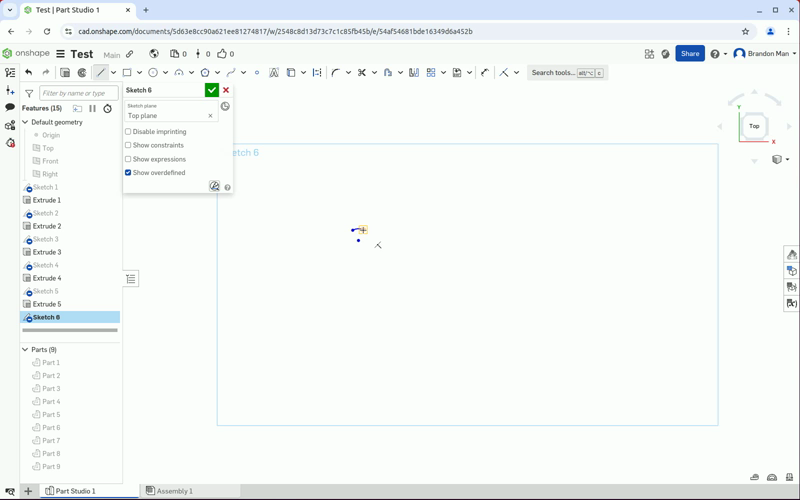
key_down(shift)
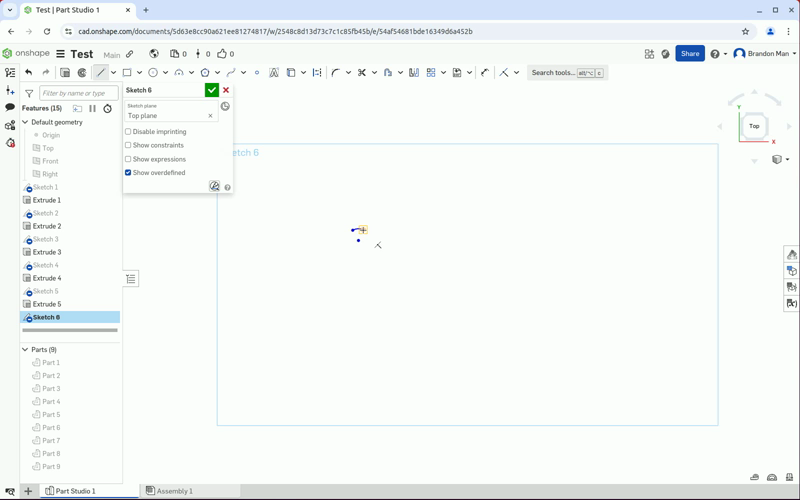
mouse_move(393, 229)
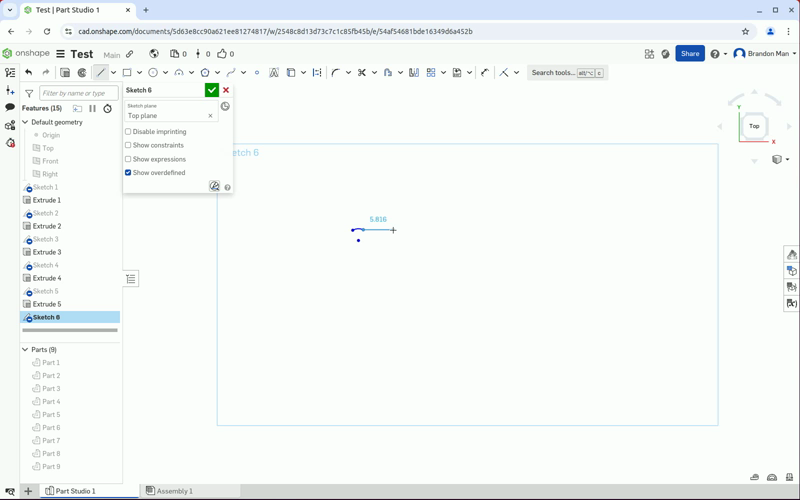
mouse_move(358, 227)
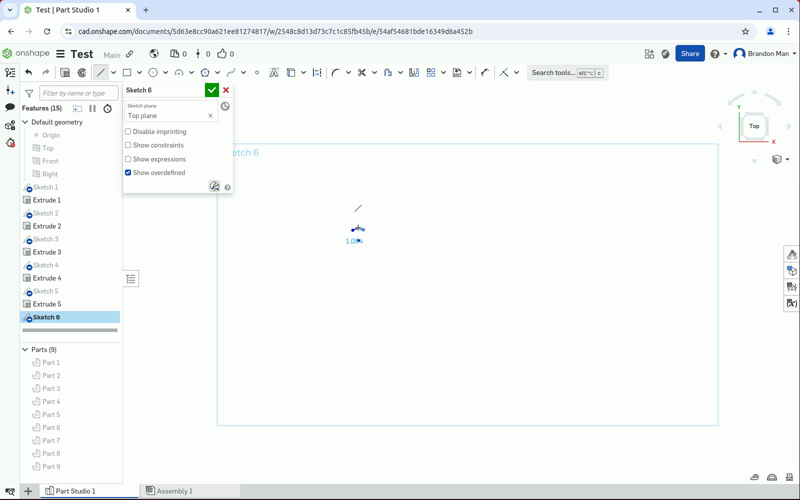
scroll(6)
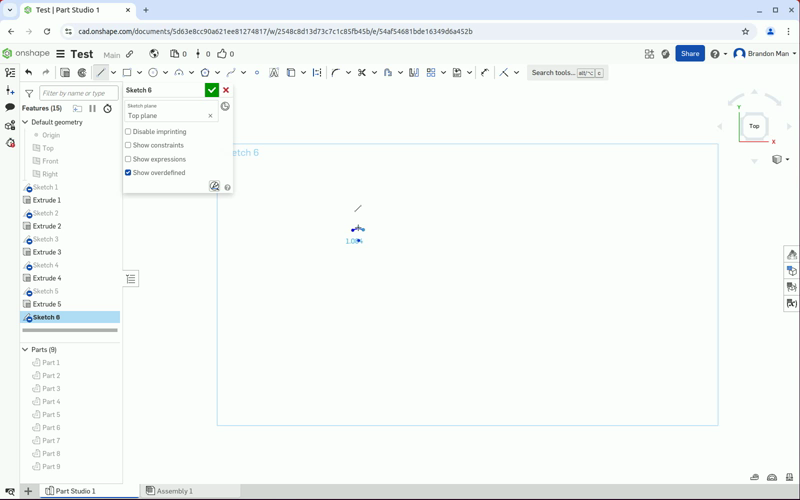
scroll(6)
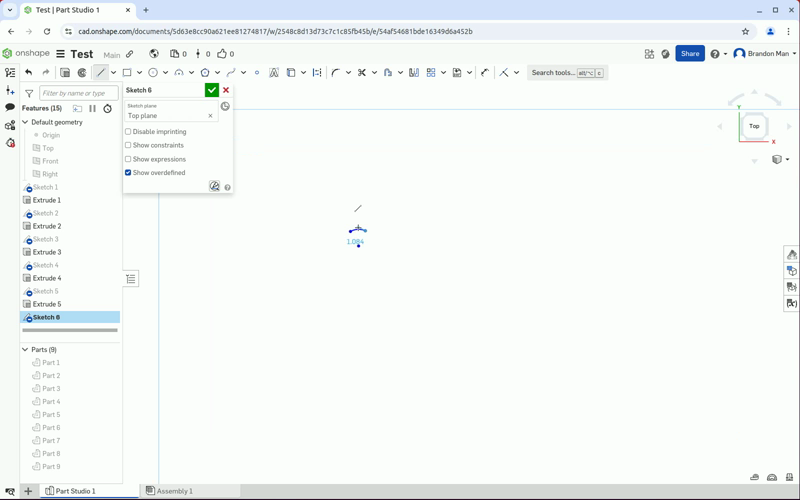
scroll(6)
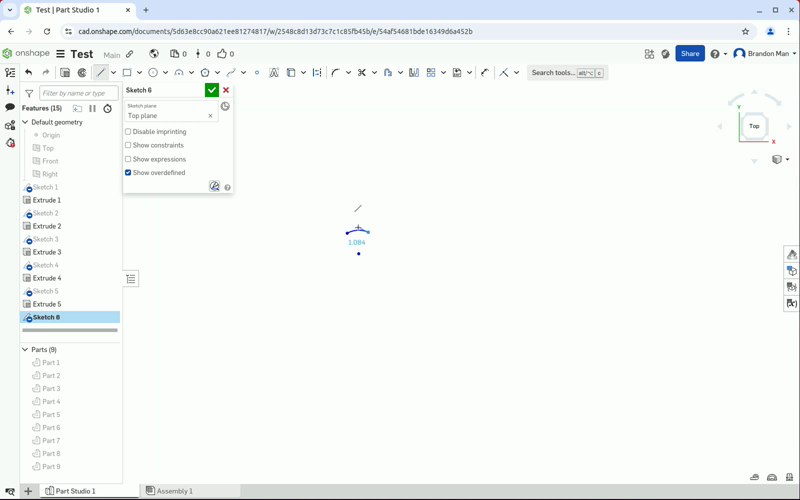
scroll(6)
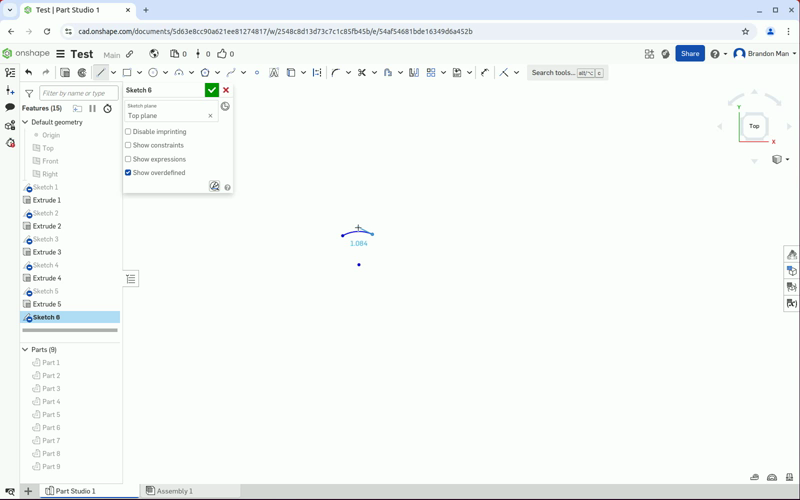
scroll(6)
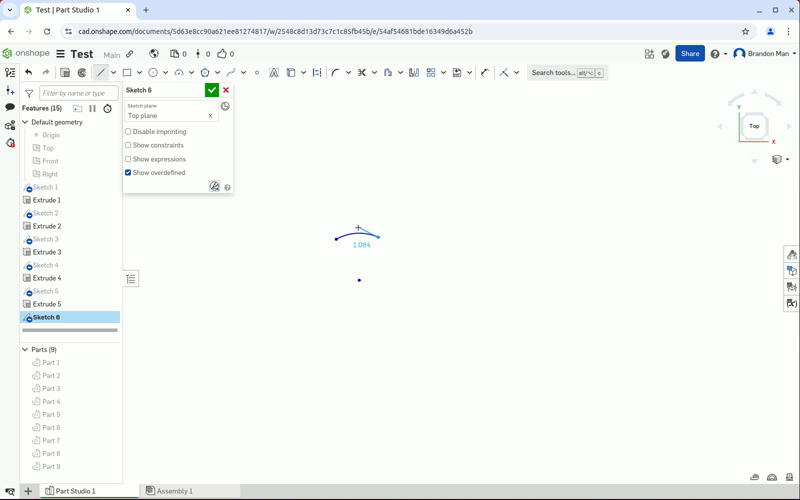
scroll(6)
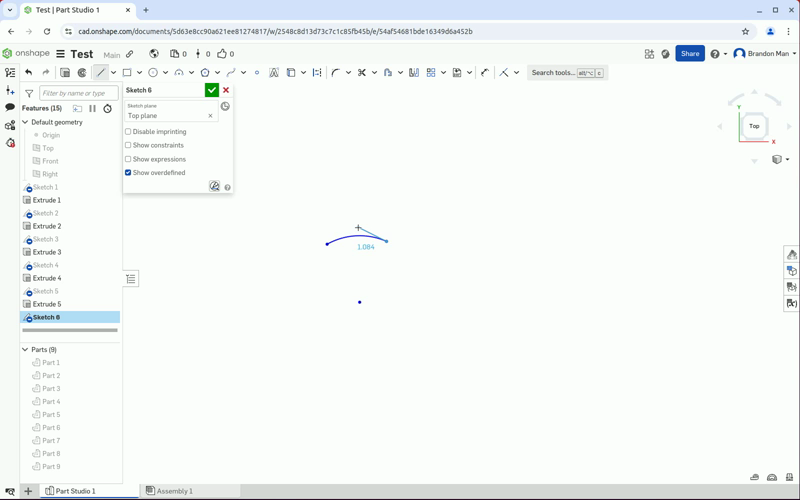
scroll(6)
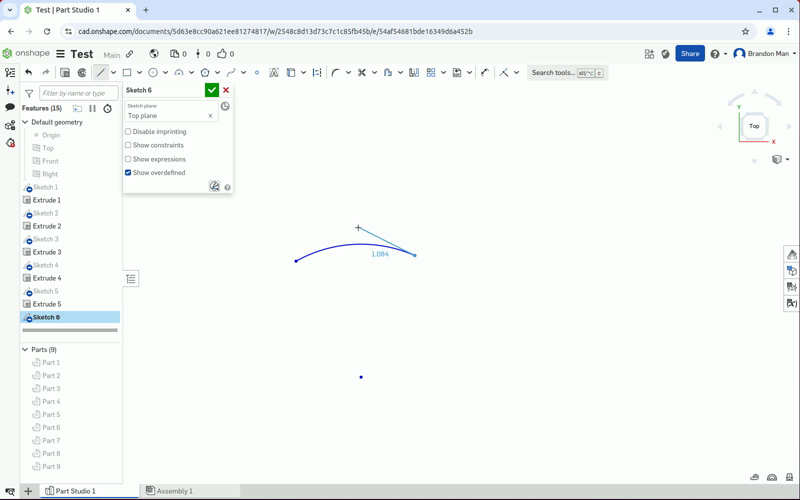
click(358, 227)
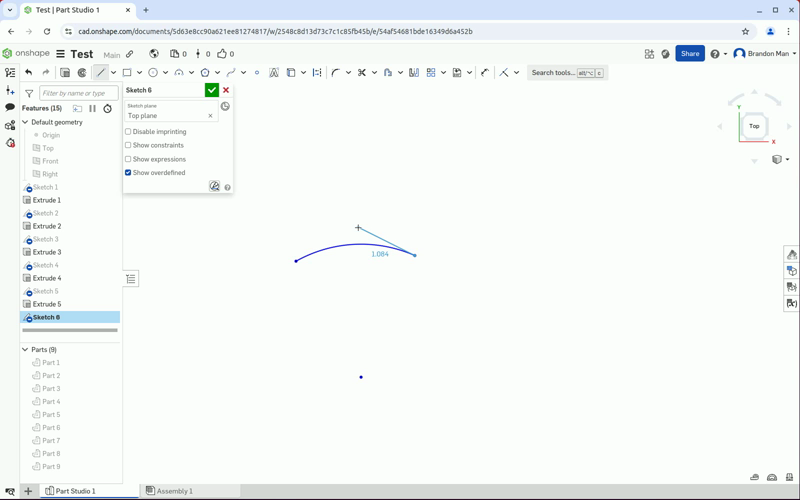
scroll(-6)
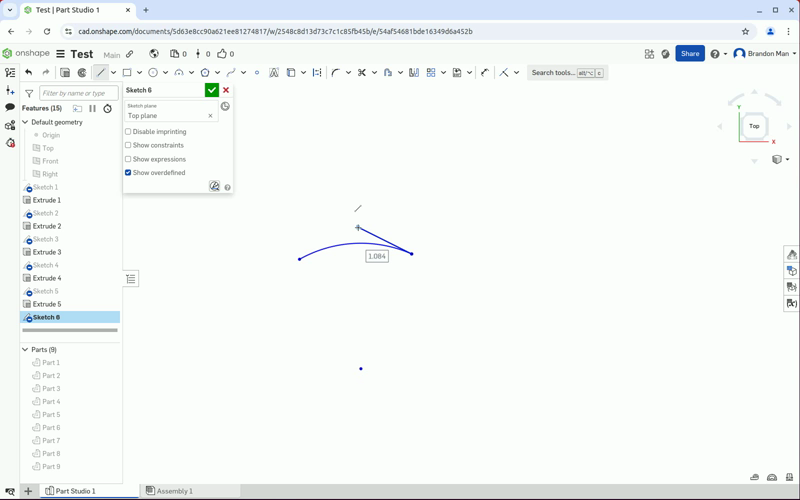
scroll(-6)
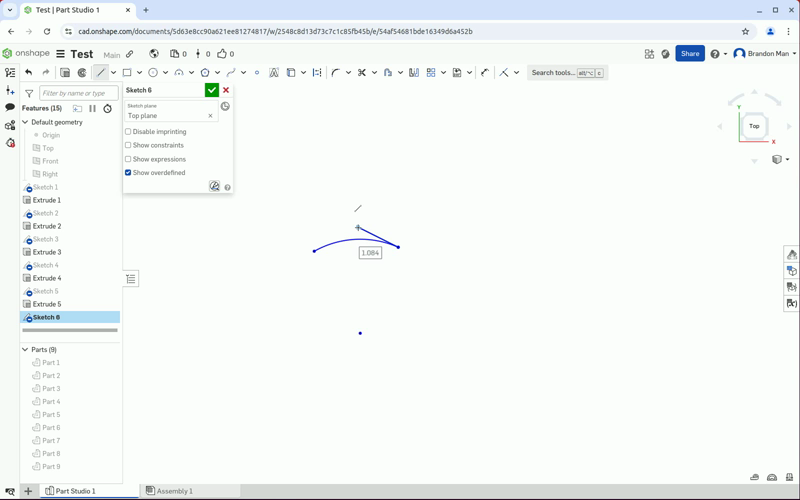
scroll(-6)
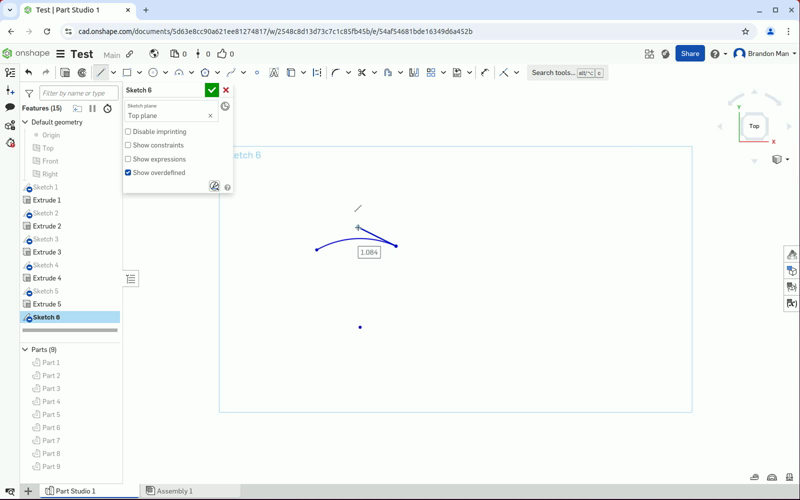
scroll(-6)
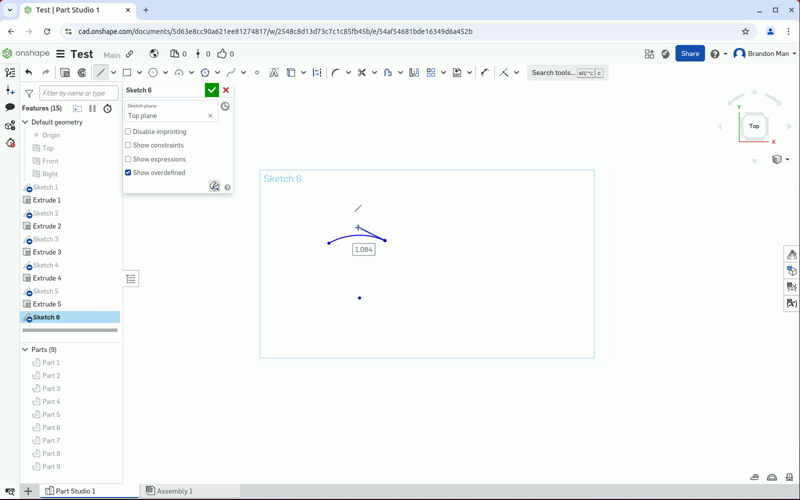
scroll(-6)
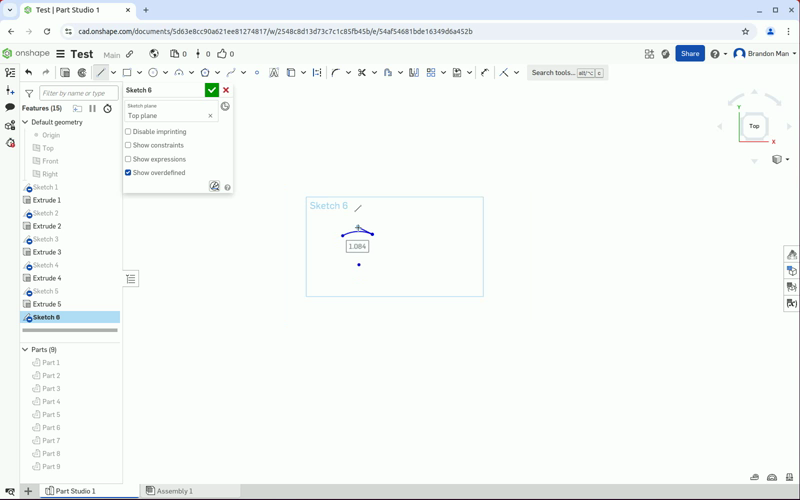
scroll(-6)
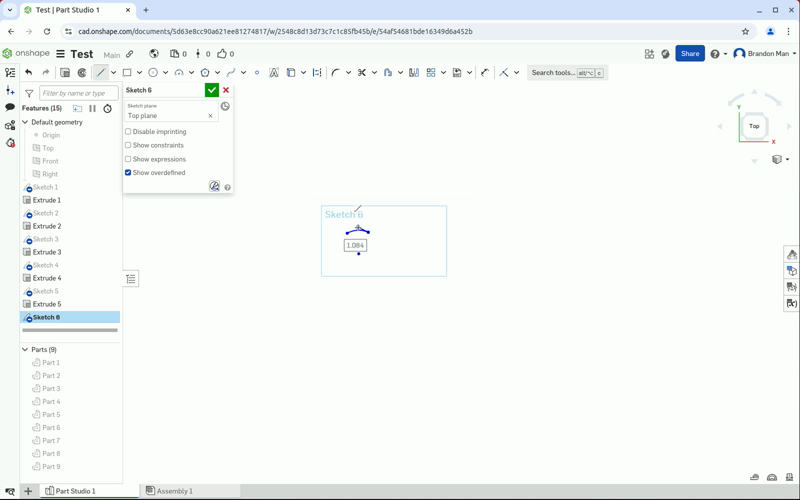
scroll(-6)
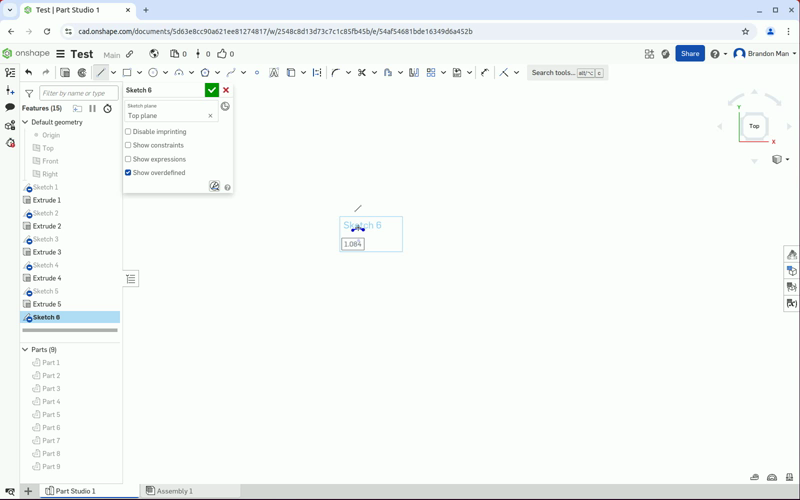
key_up(shift)
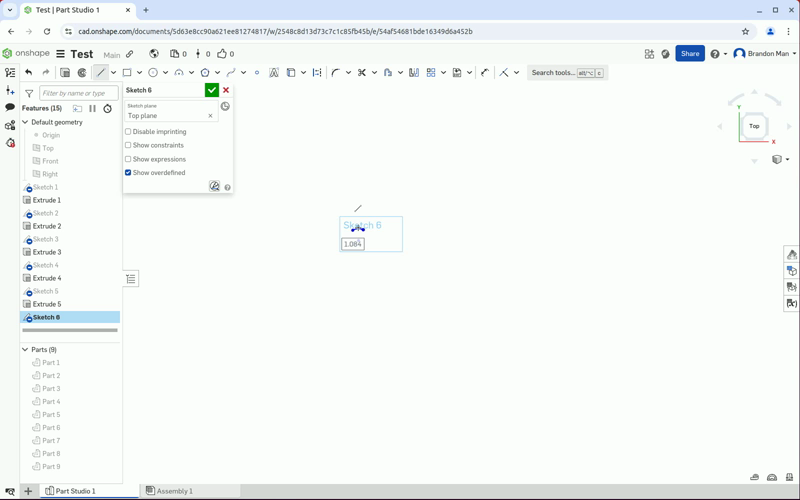
mouse_move(388, 227)
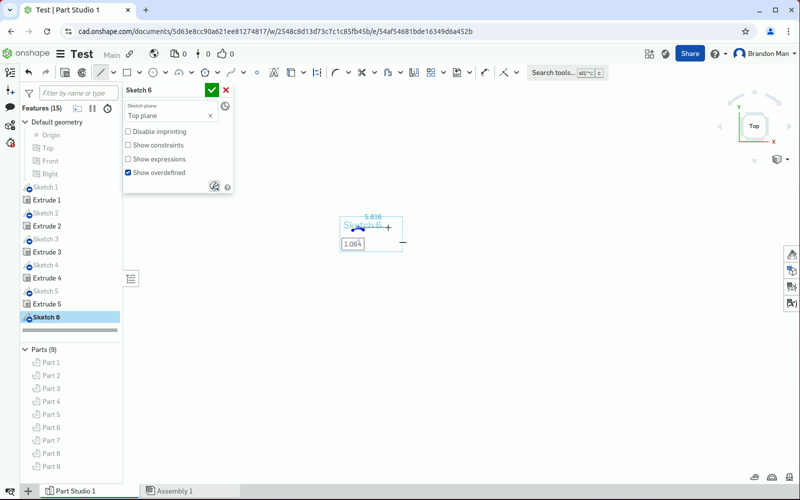
key_down(shift)
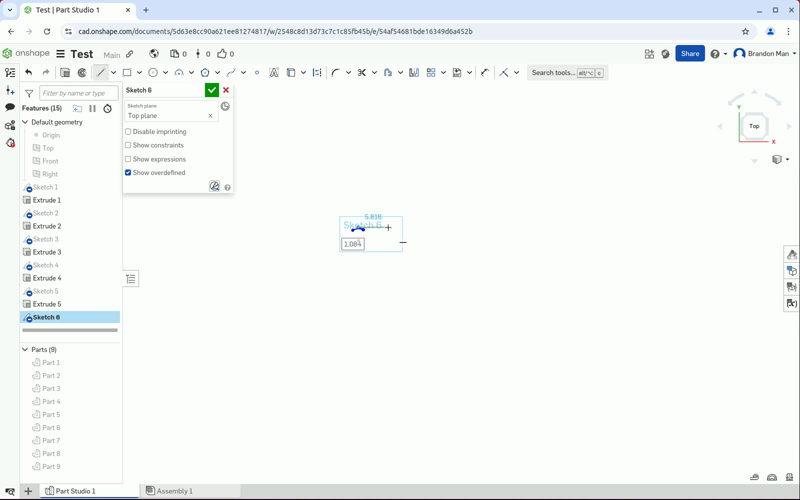
mouse_move(352, 230)
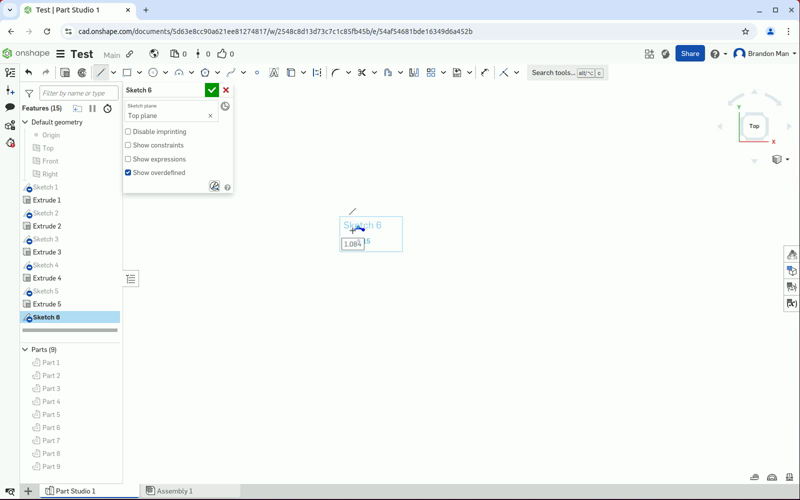
scroll(6)
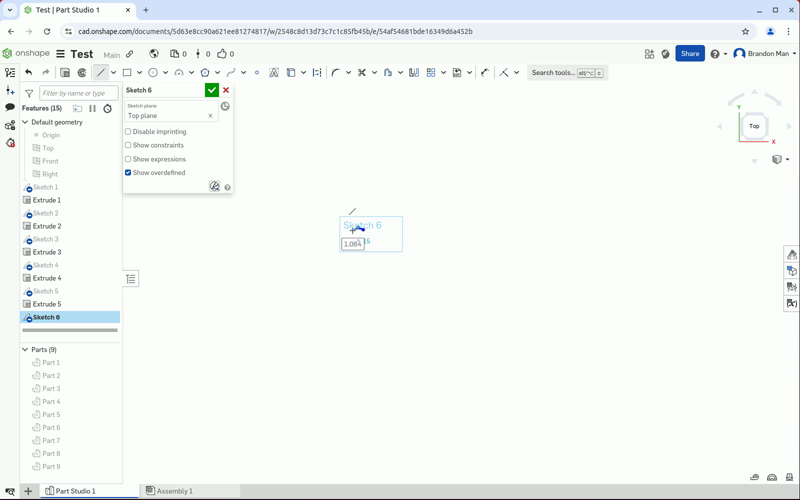
scroll(6)
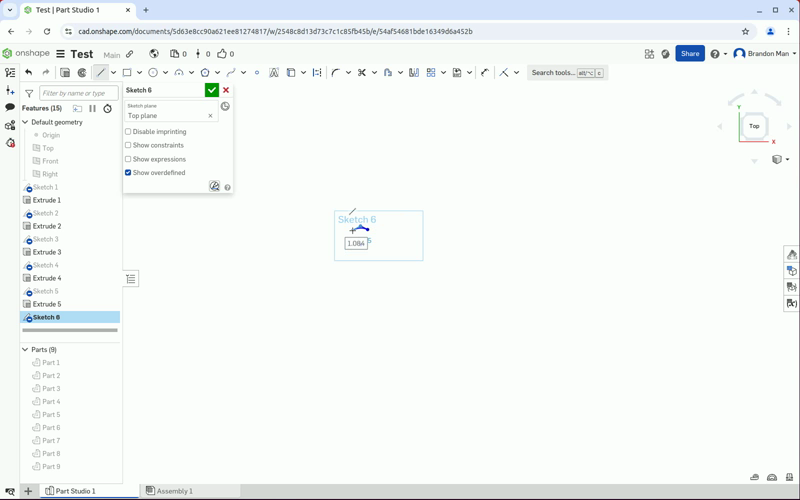
scroll(6)
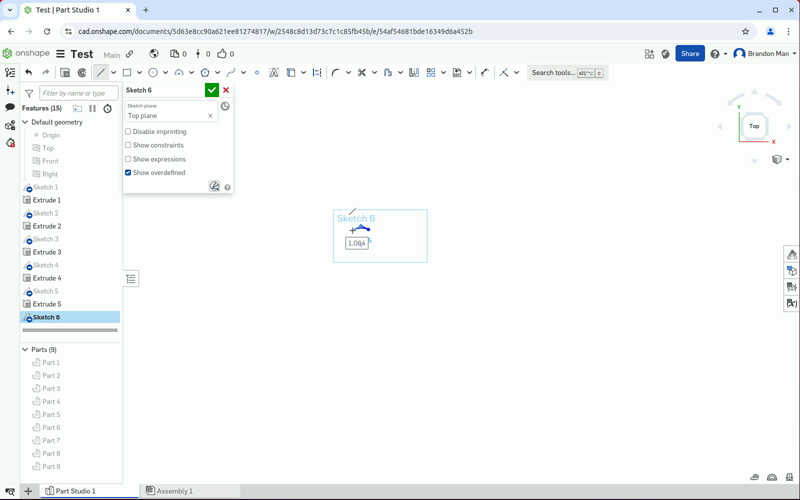
scroll(6)
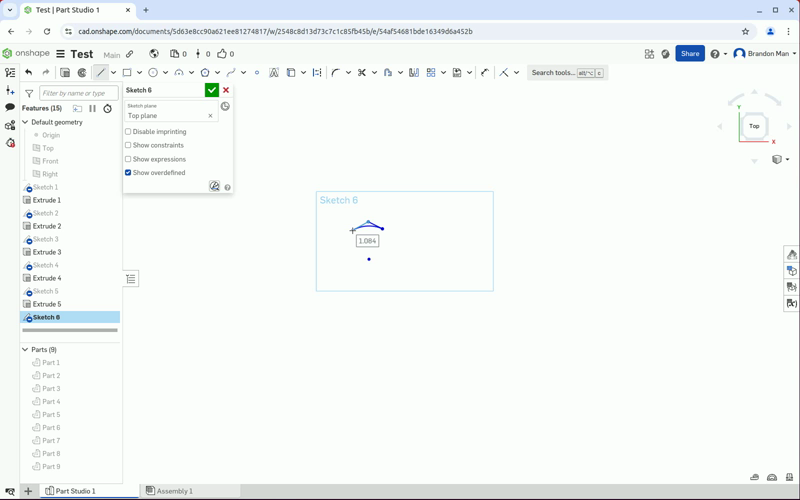
scroll(6)
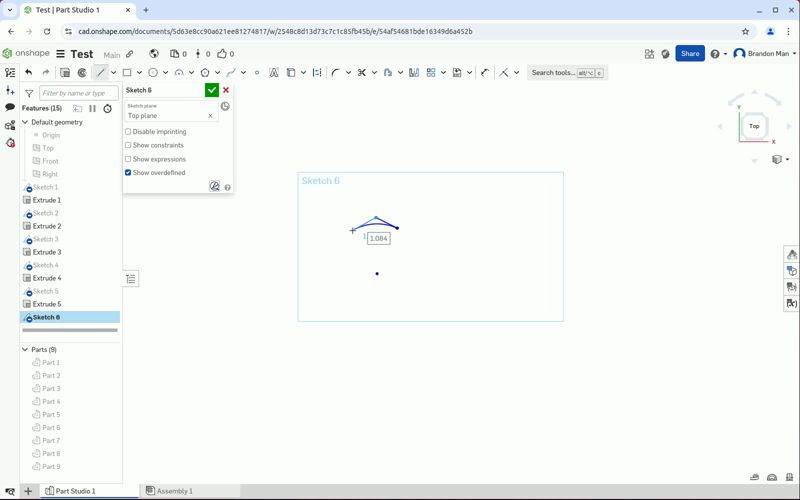
scroll(6)
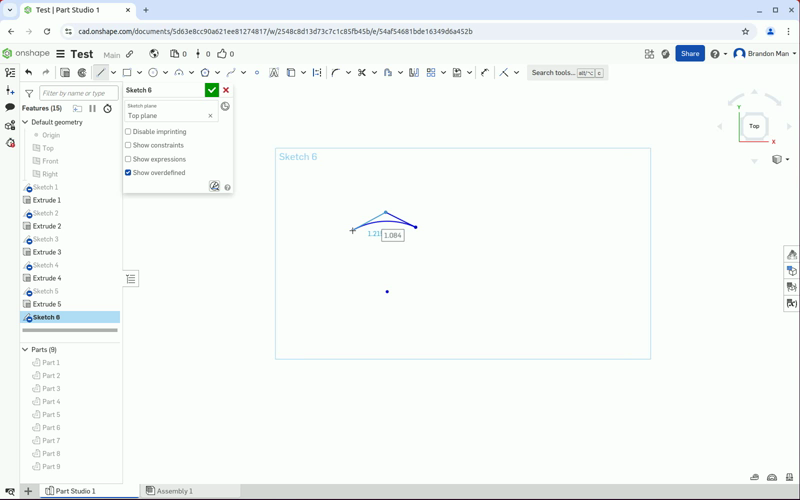
scroll(6)
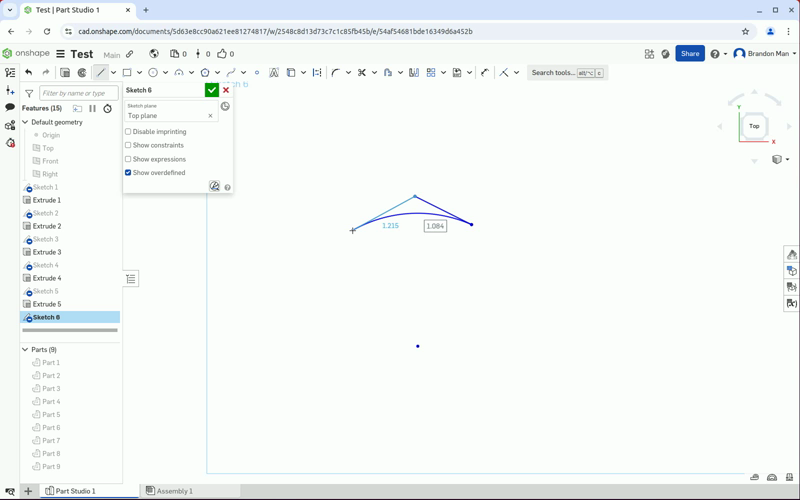
key_up(shift)
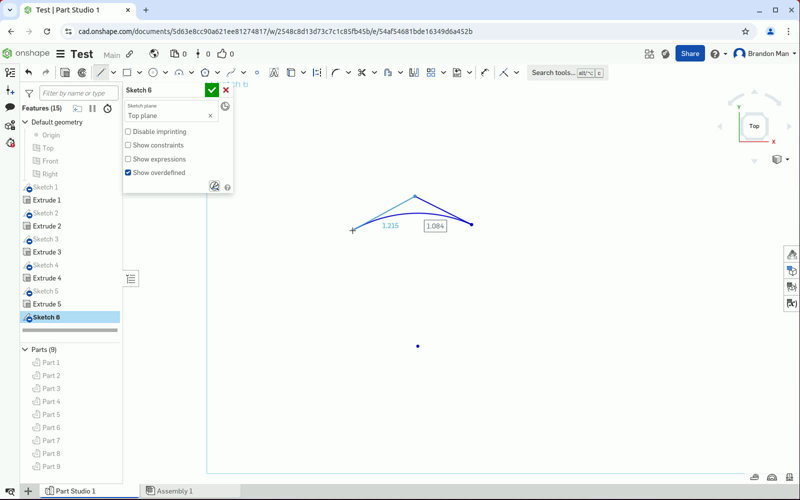
click(352, 230)
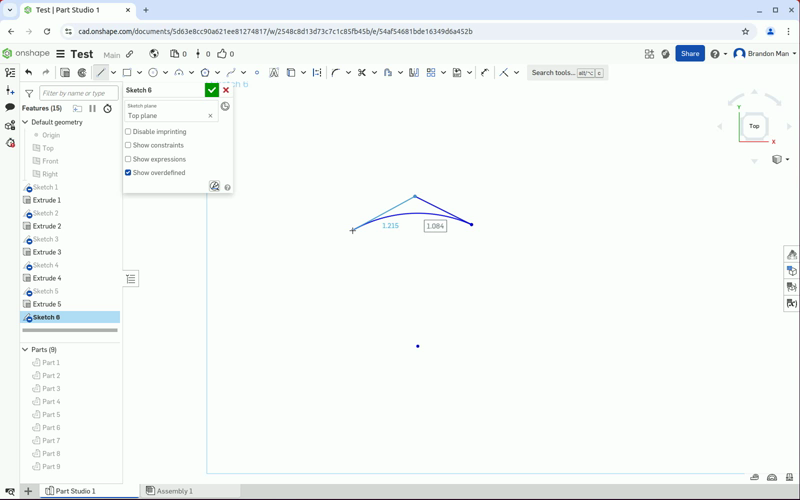
scroll(-6)
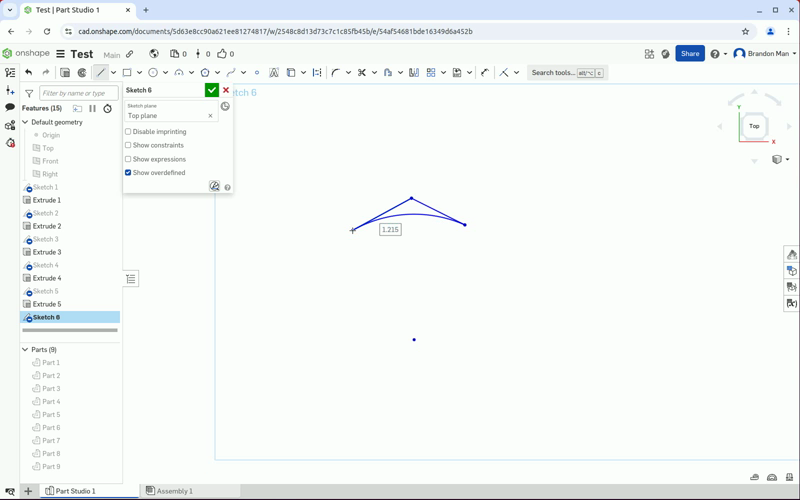
scroll(-6)
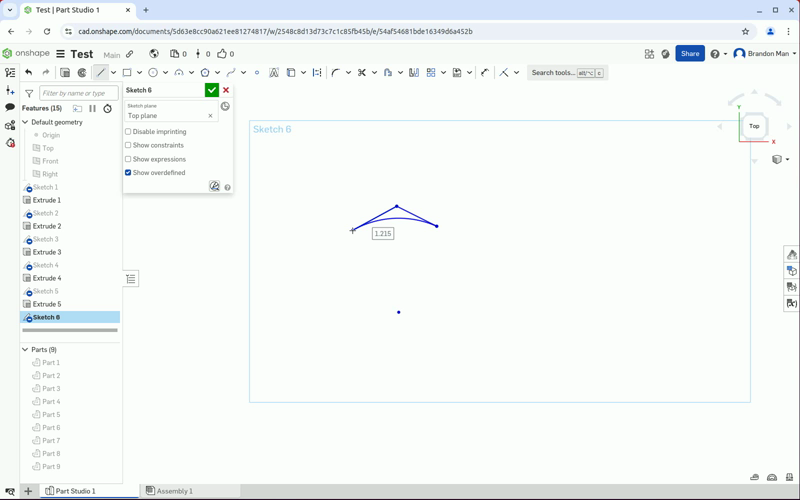
scroll(-6)
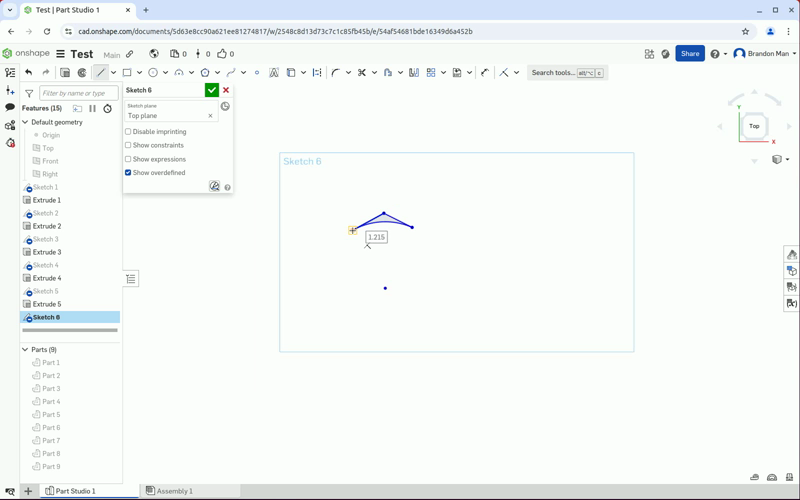
scroll(-6)
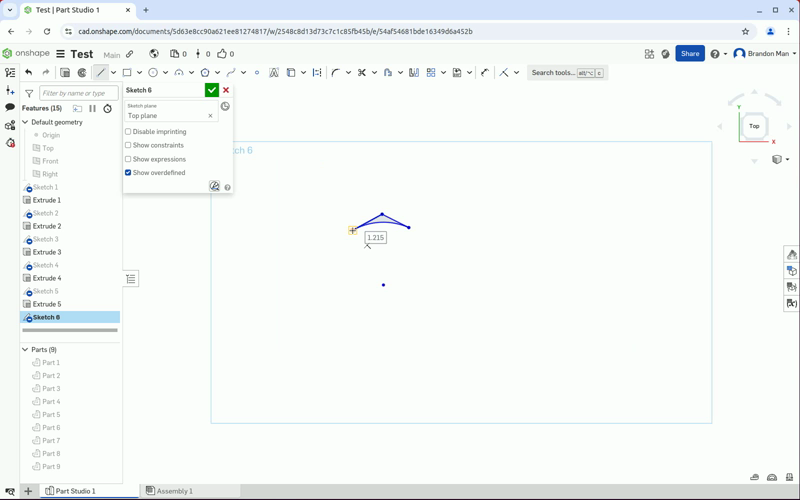
scroll(-6)
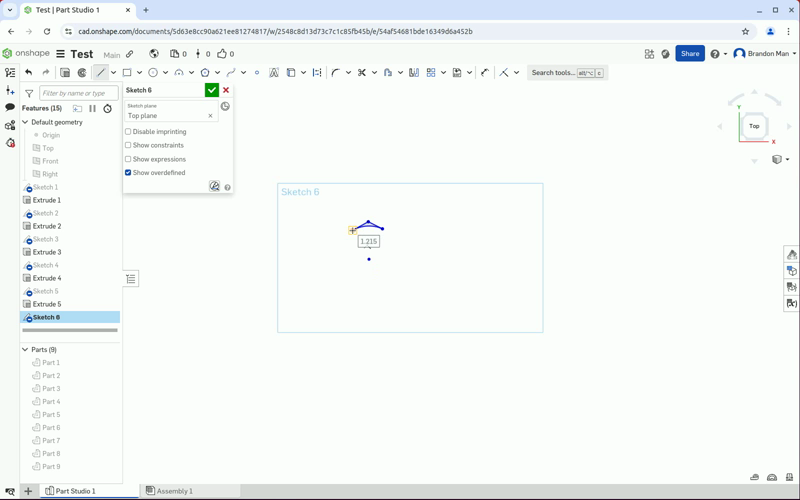
scroll(-6)
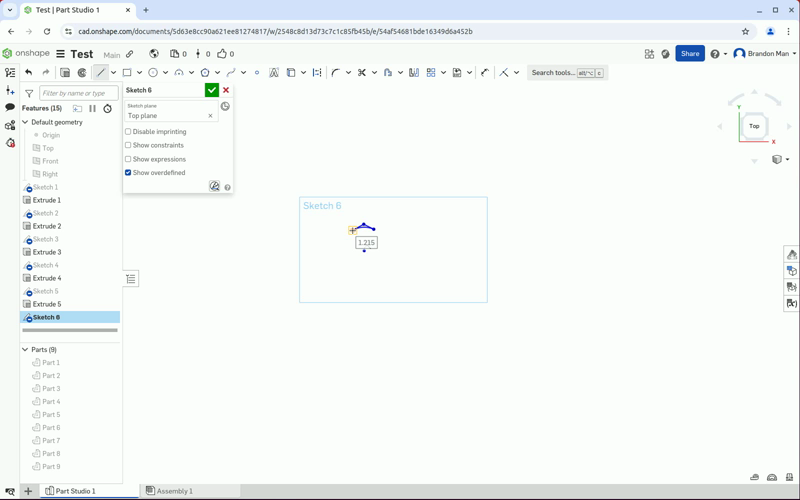
scroll(-6)
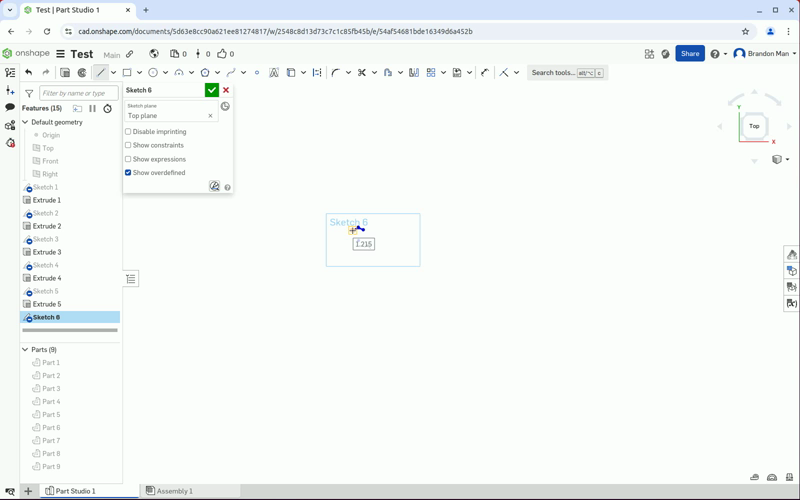
key(esc)
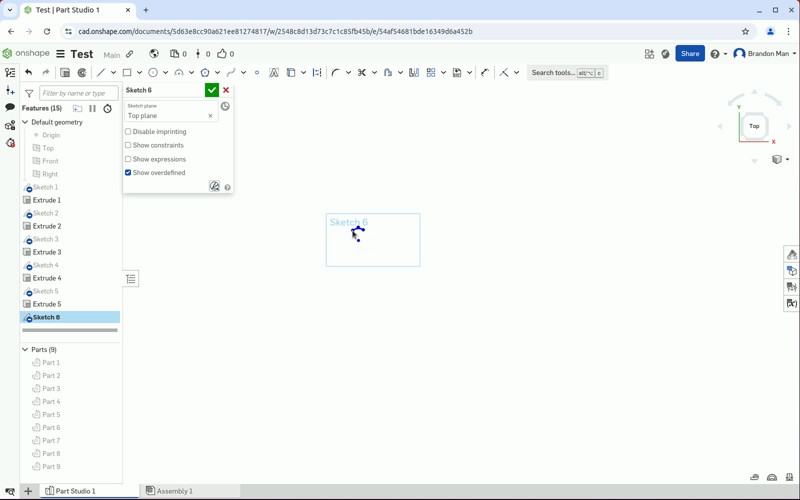
mouse_move(358, 227)
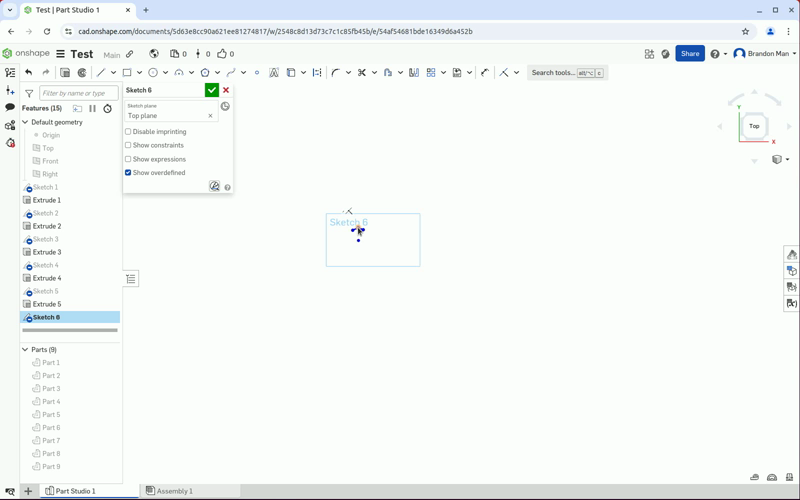
scroll(6)
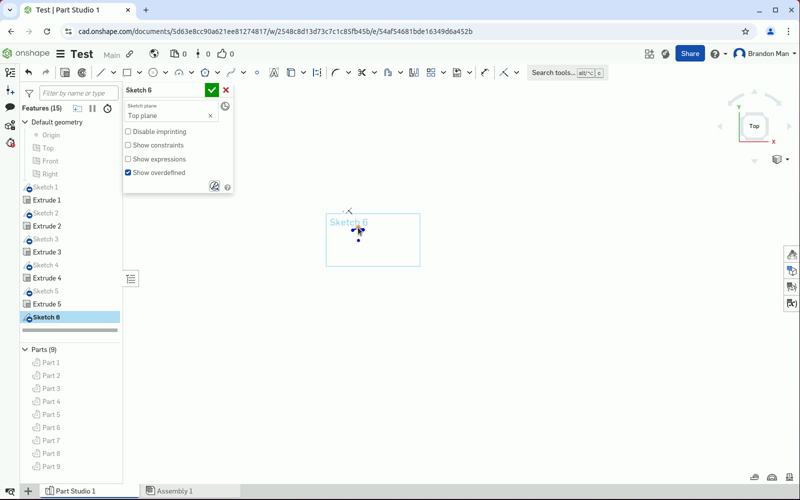
scroll(6)
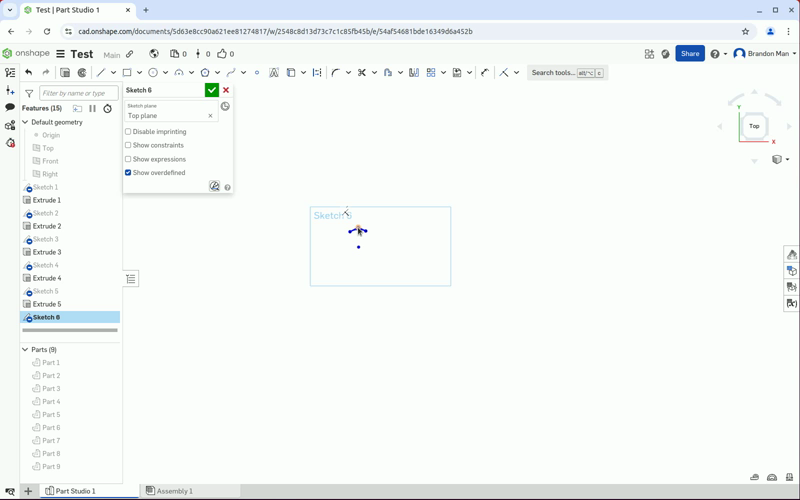
scroll(6)
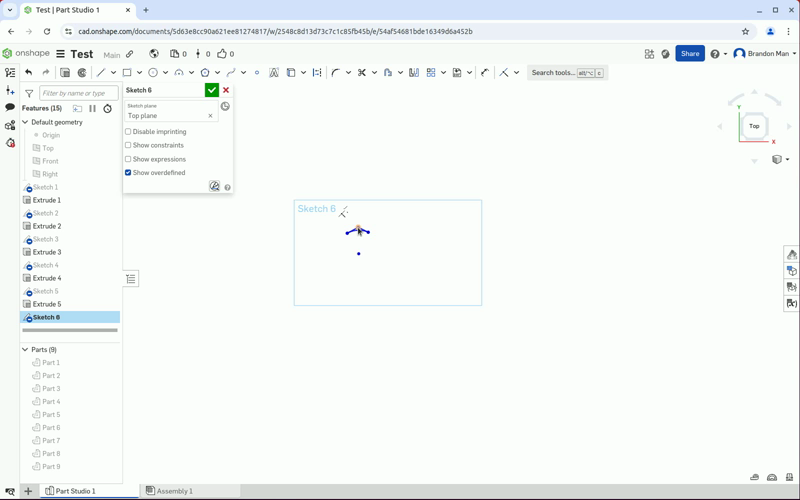
scroll(6)
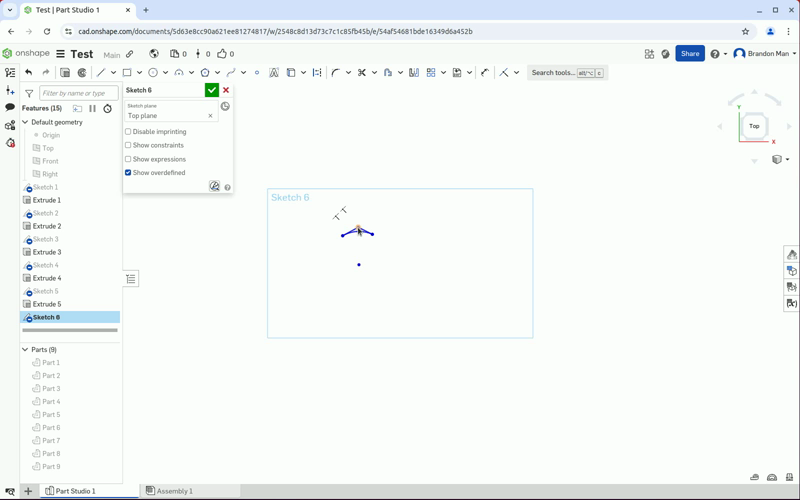
scroll(6)
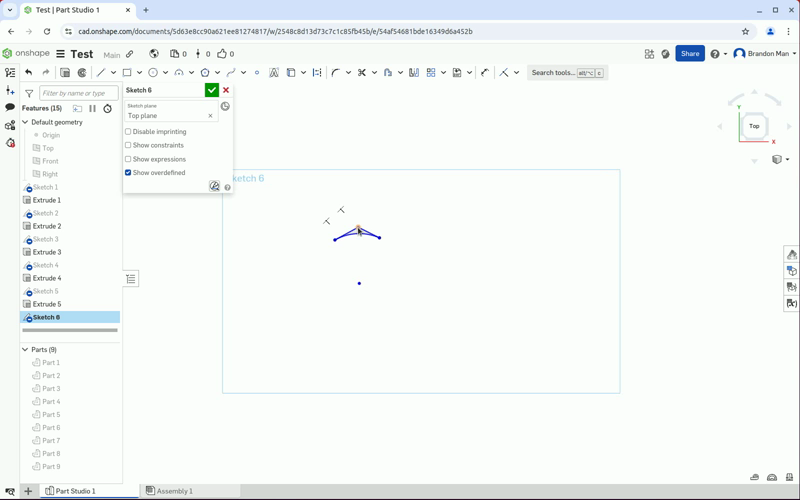
scroll(6)
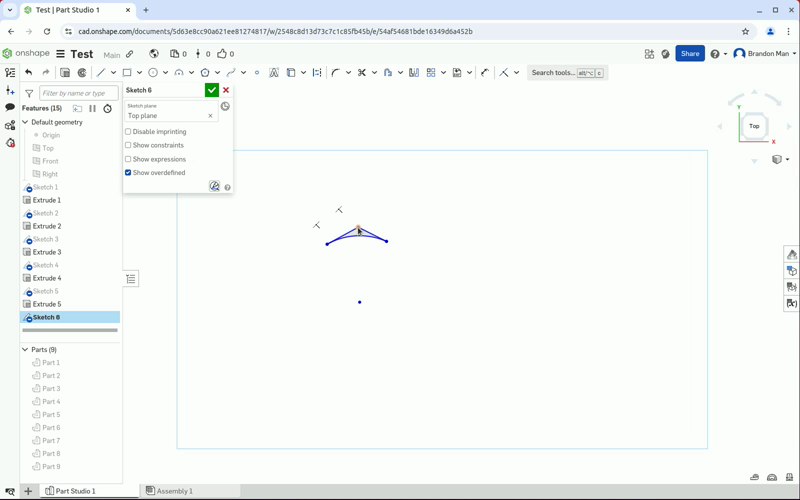
scroll(6)
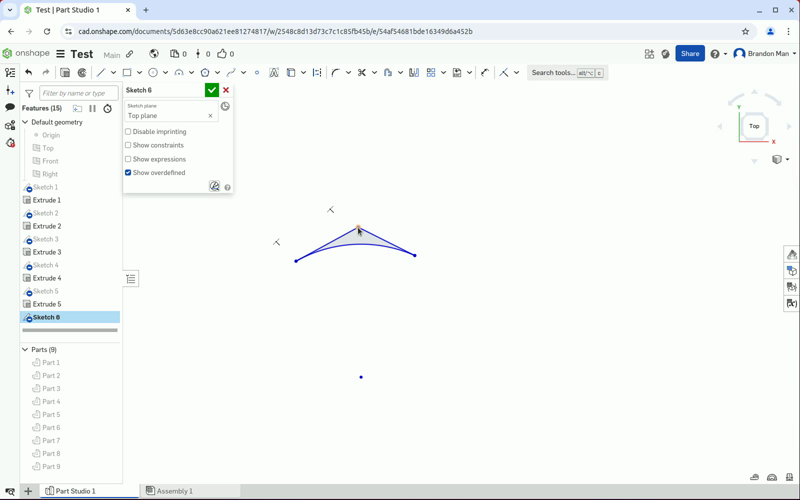
click(358, 227)
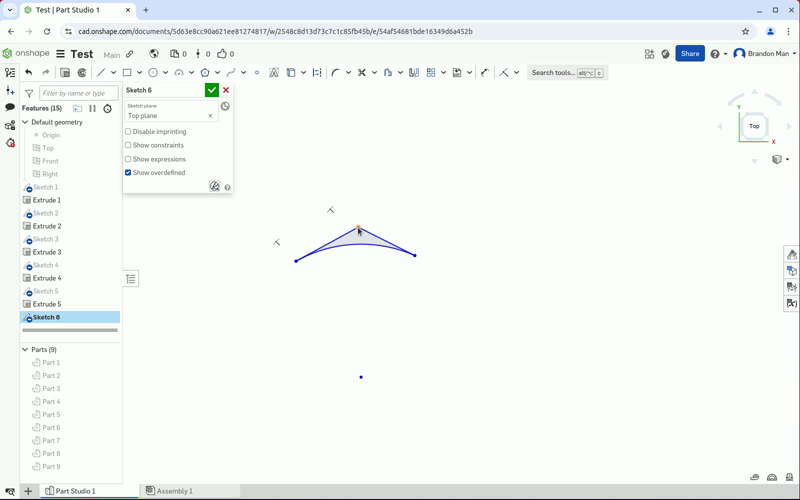
scroll(-6)
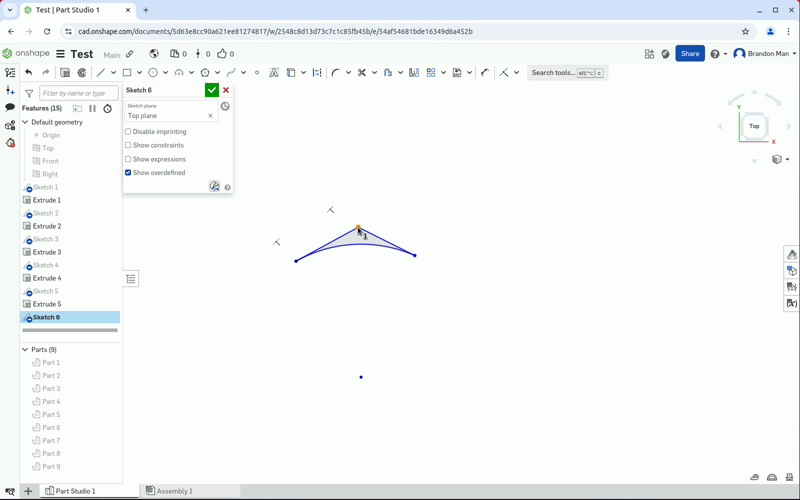
scroll(-6)
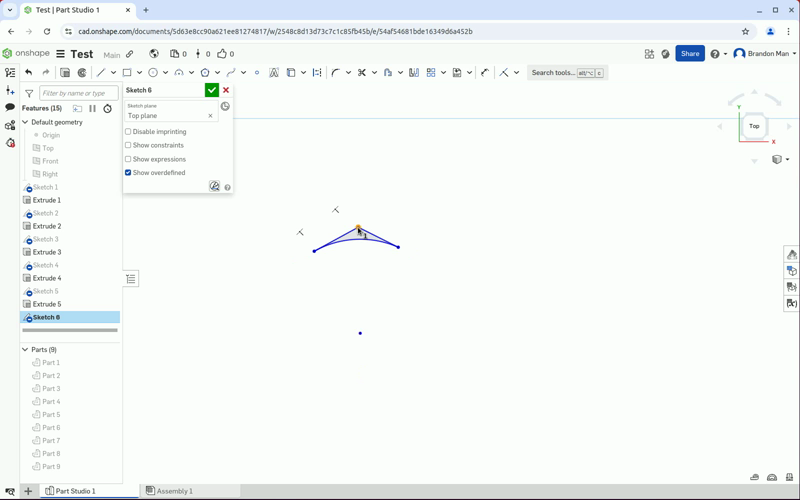
scroll(-6)
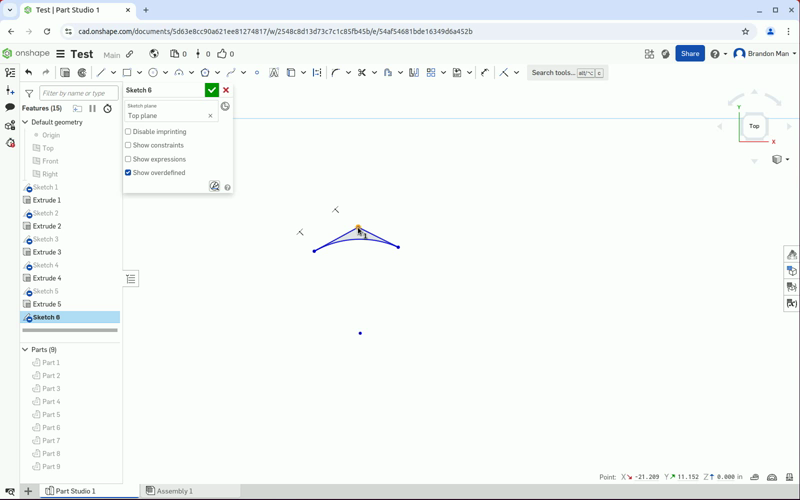
scroll(-6)
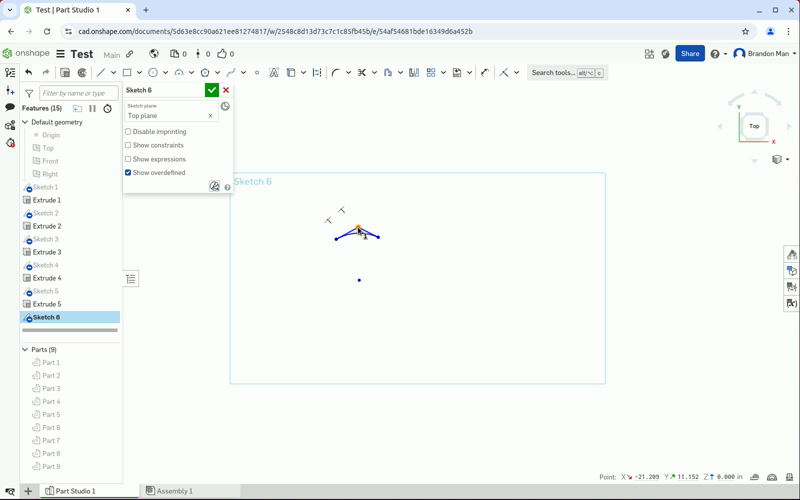
scroll(-6)
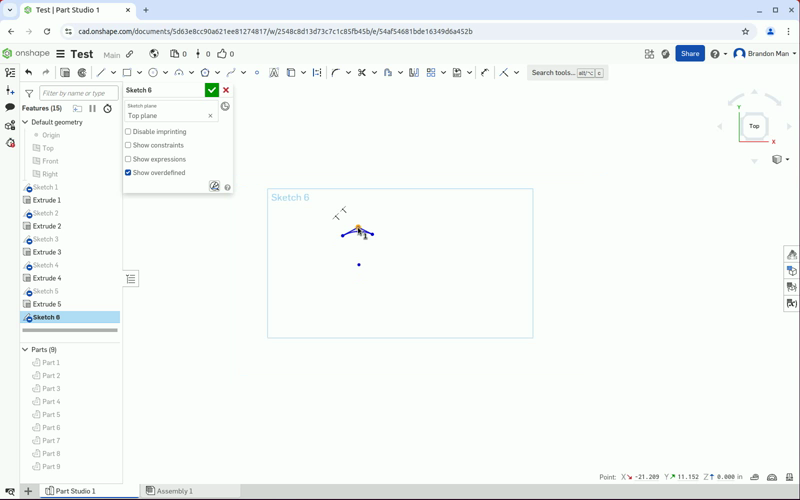
scroll(-6)
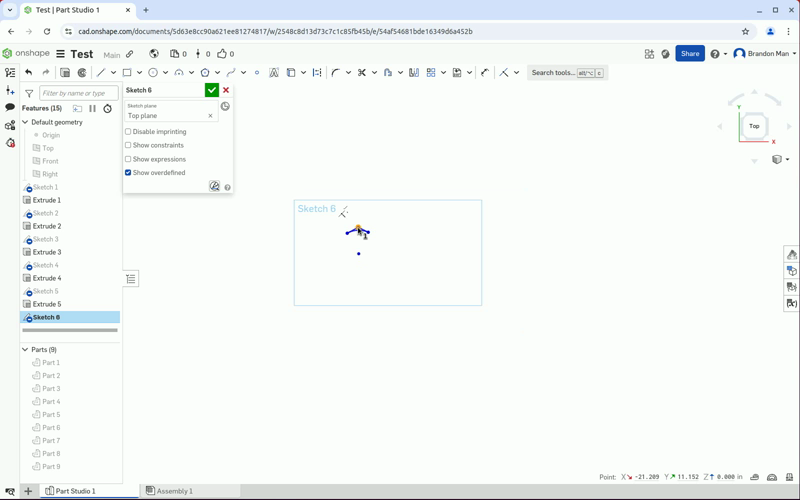
scroll(-6)
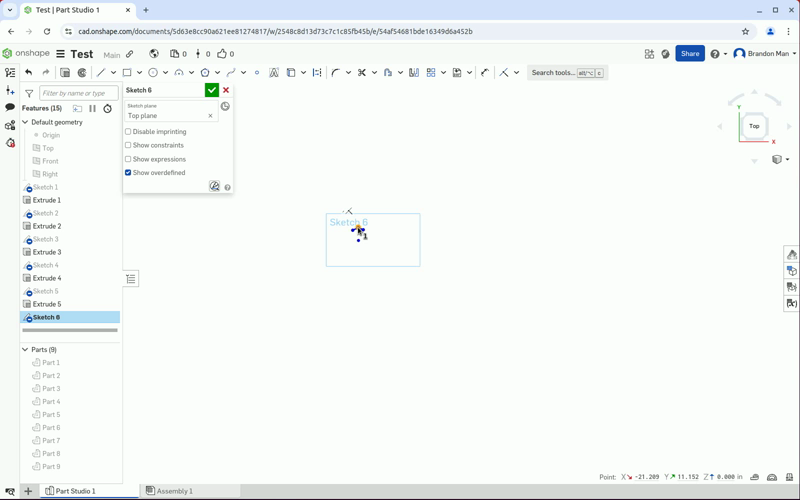
mouse_move(73, 352)
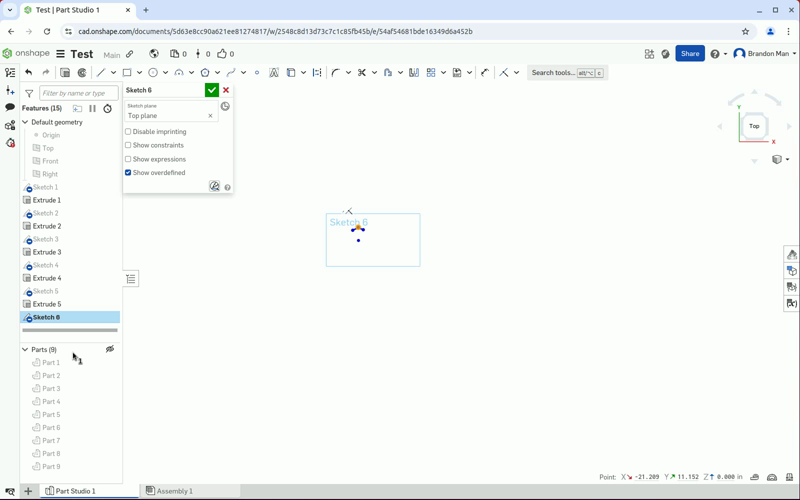
key(shift+y)
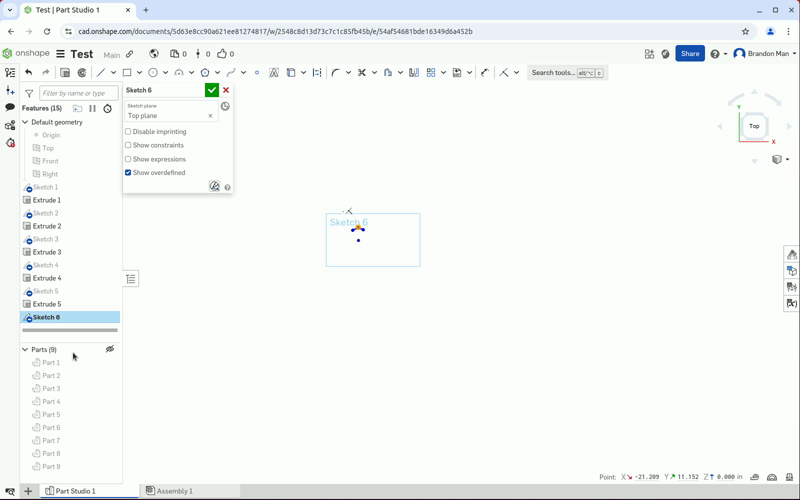
key(shift+e)
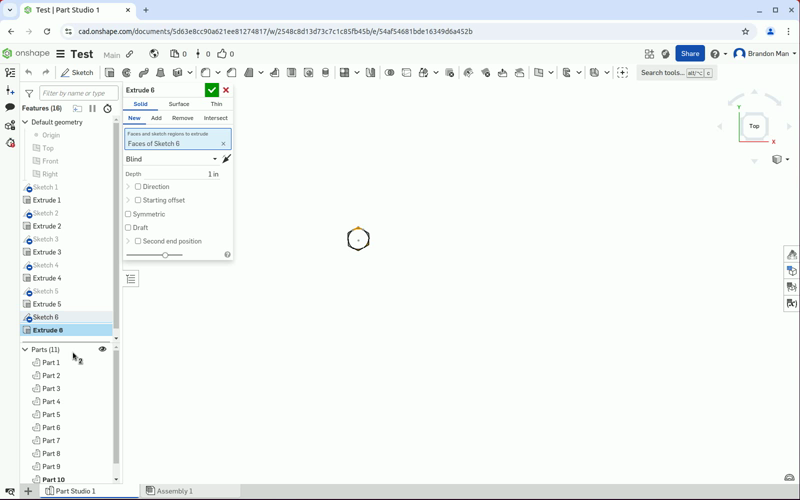
mouse_move(143, 106)
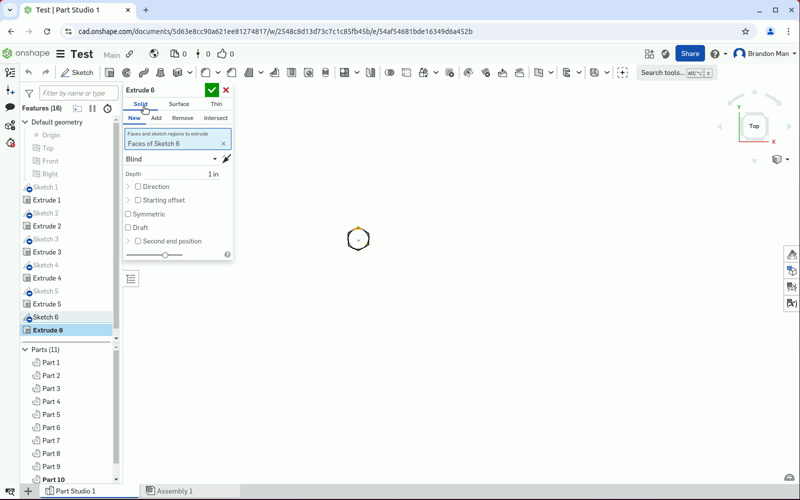
click(143, 106)
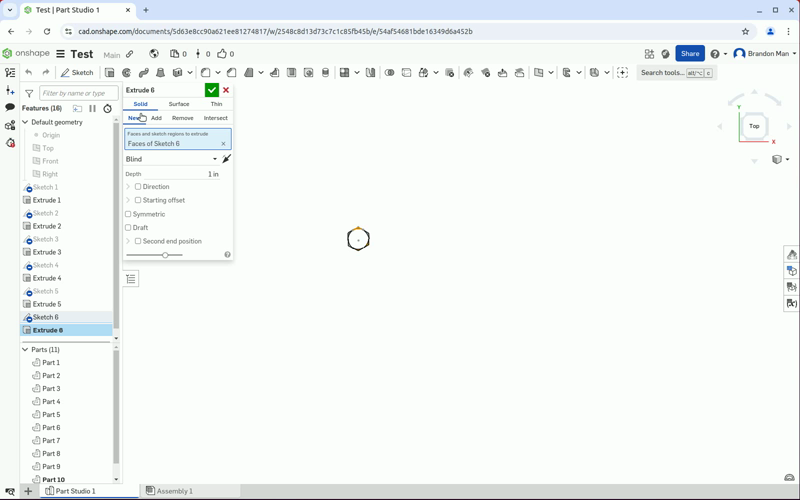
mouse_move(137, 120)
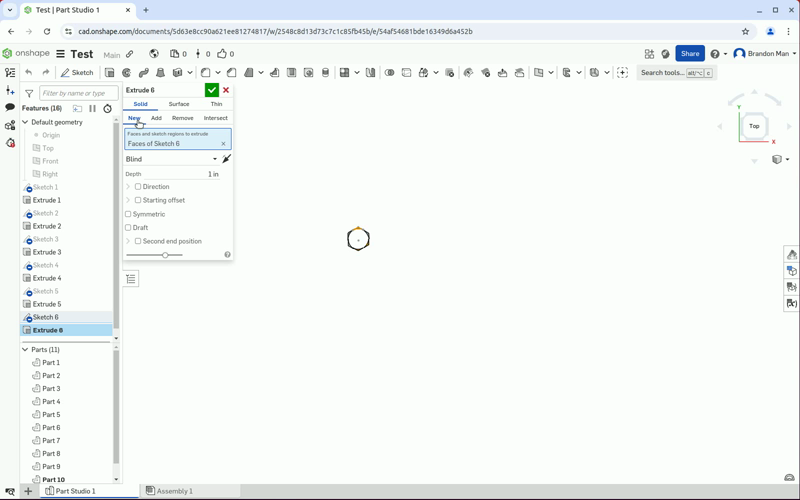
click(137, 120)
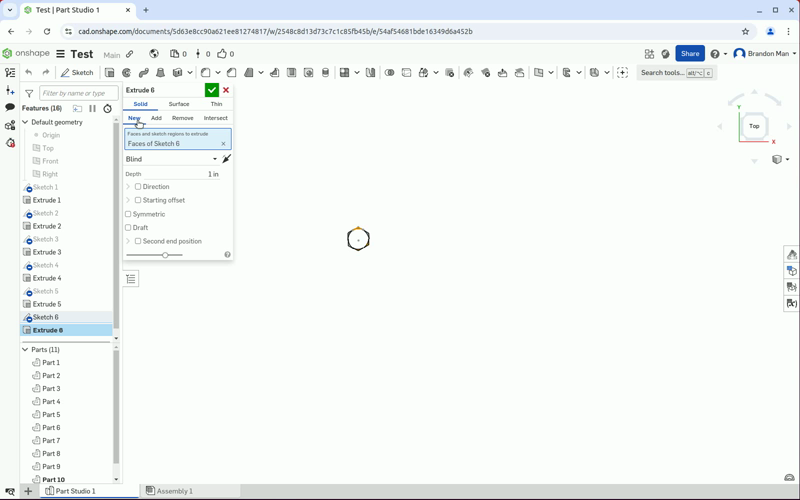
key(tab, 4)
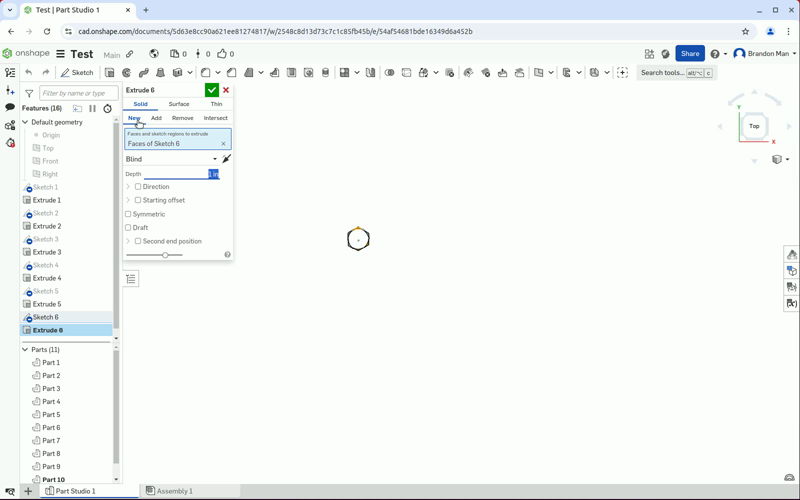
text(3.611)
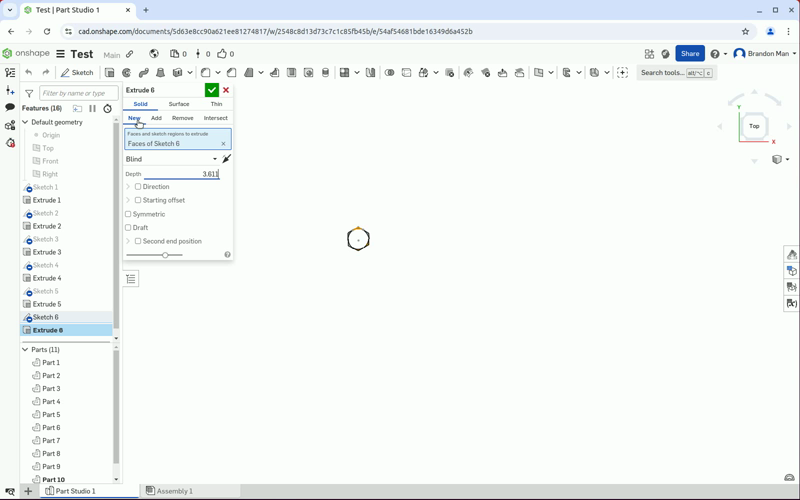
key(tab, 3)
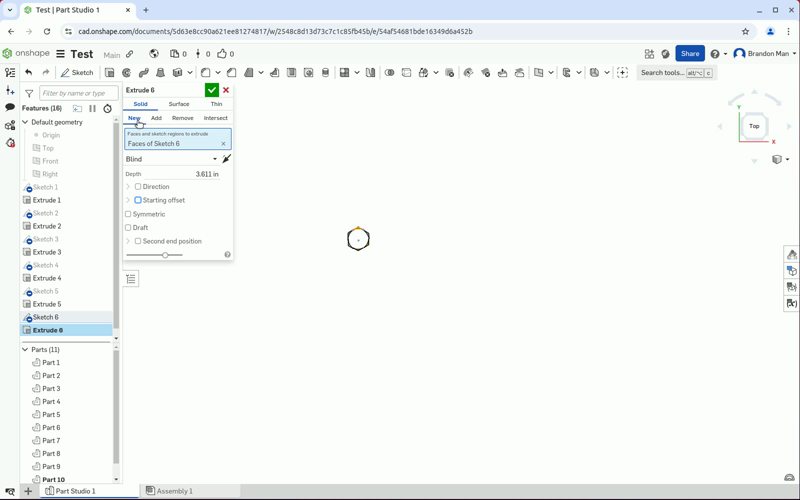
key(tab, 2)
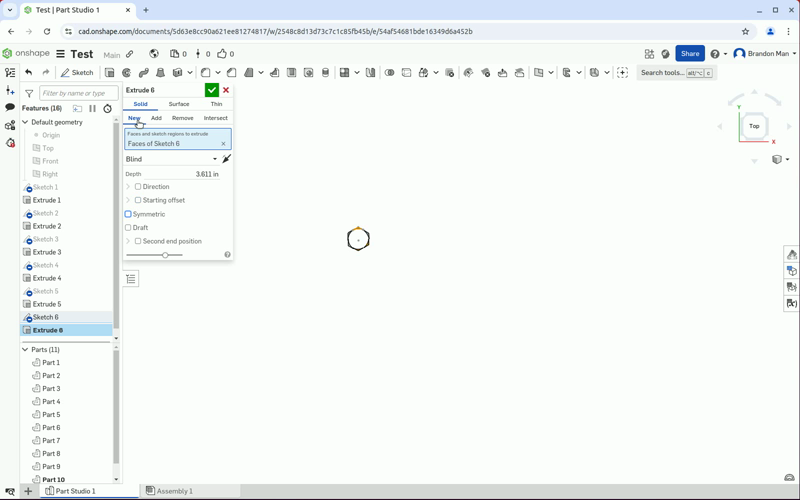
key(space)
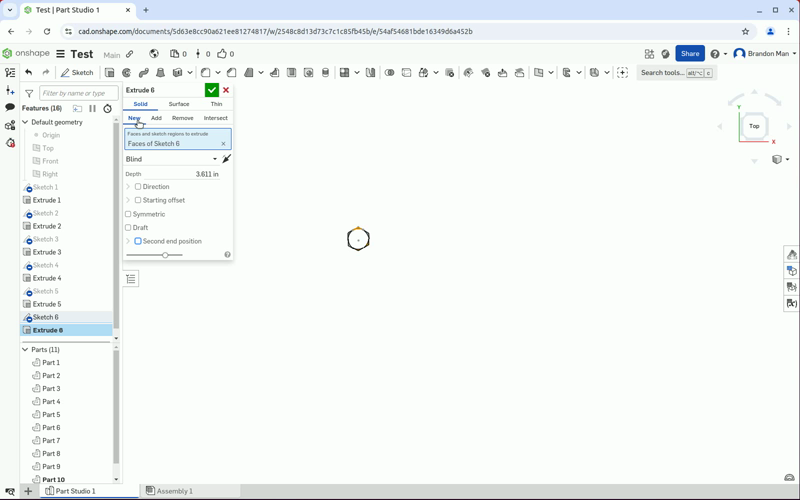
key(tab, 3)
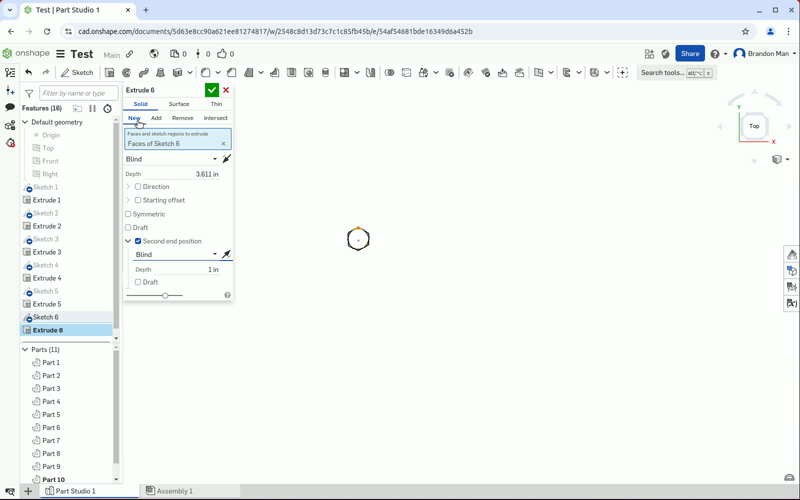
text(1.685)
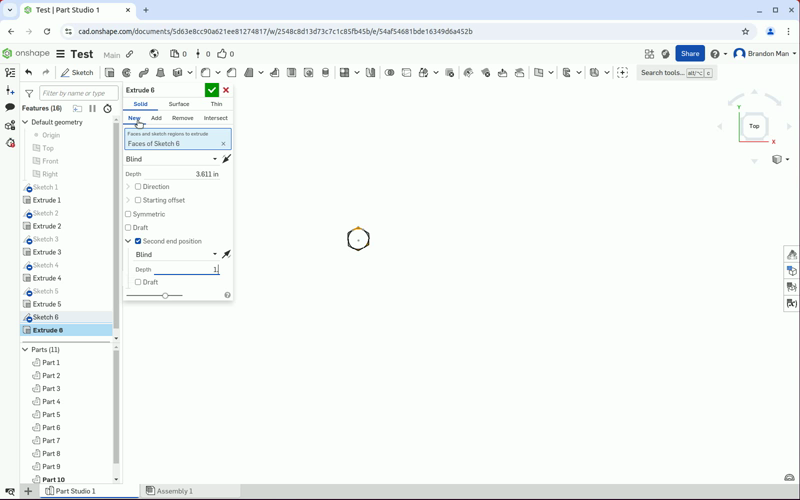
key(enter)
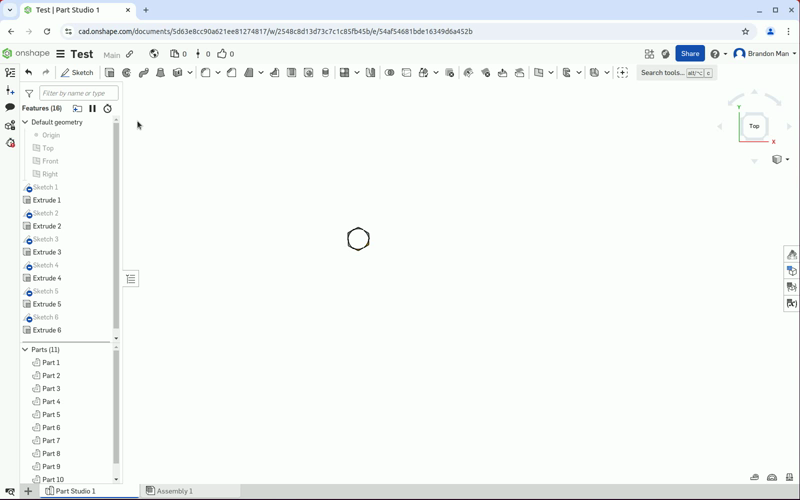
key(shift+h)
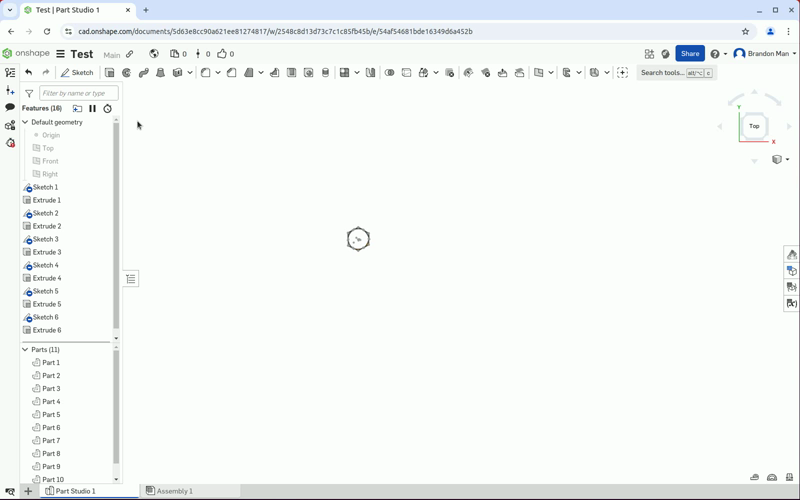
key(shift+h)
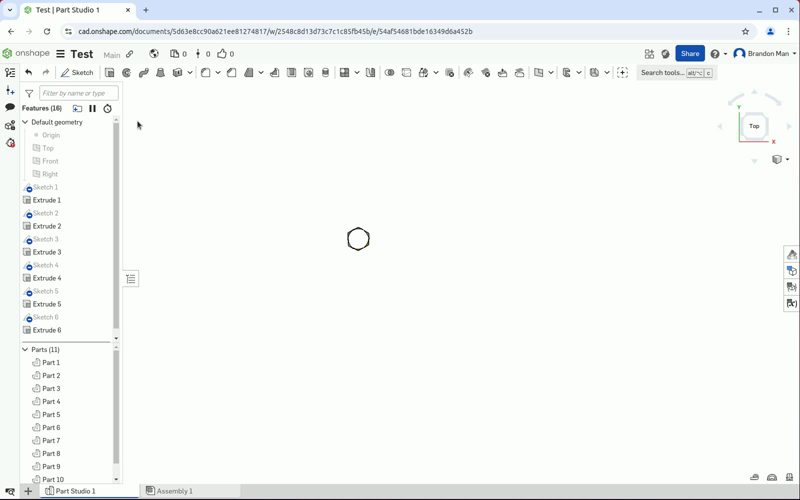
mouse_move(69, 189)
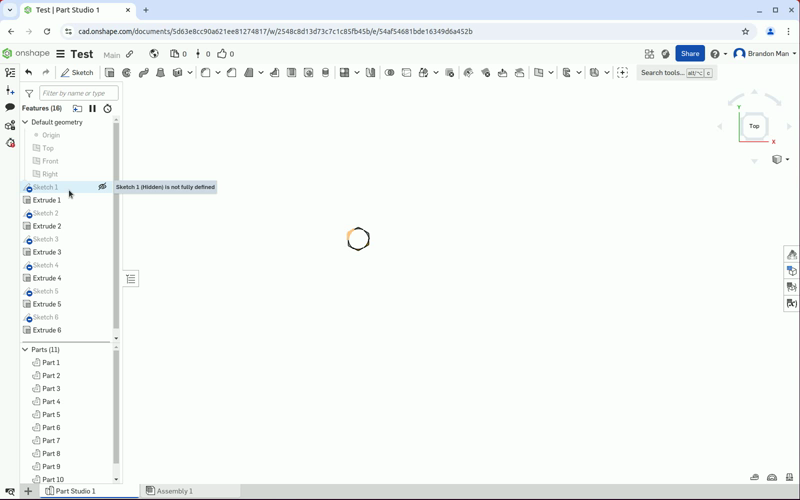
click(69, 189)
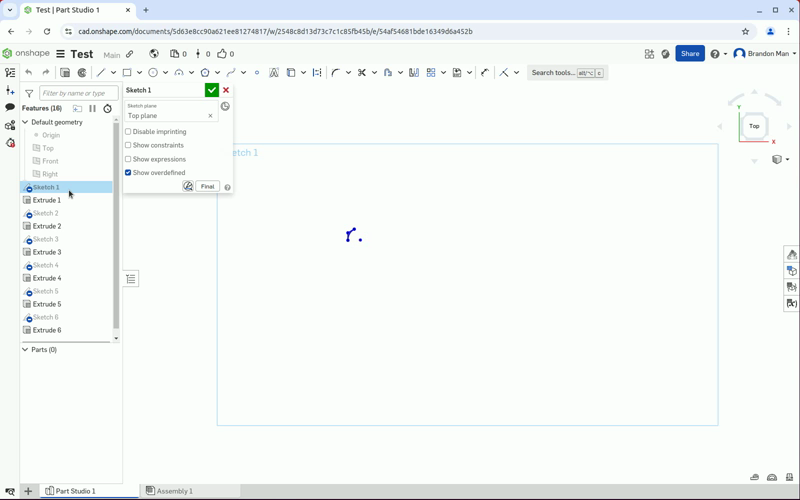
mouse_move(229, 92)
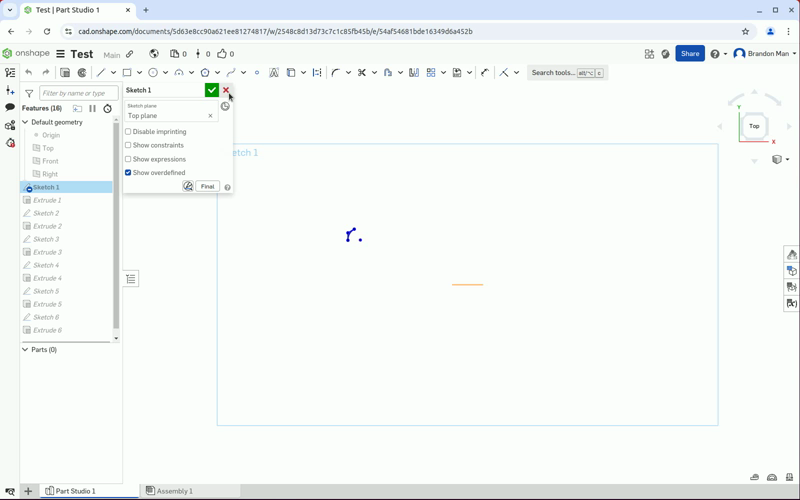
click(229, 92)
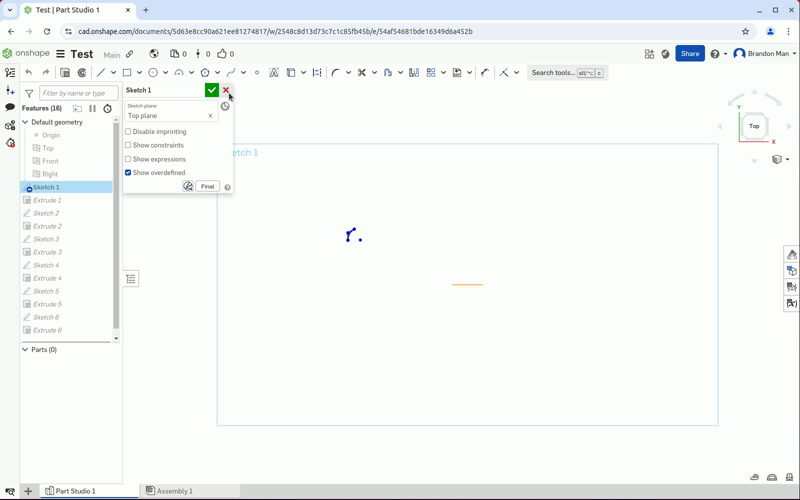
key(shift+s)
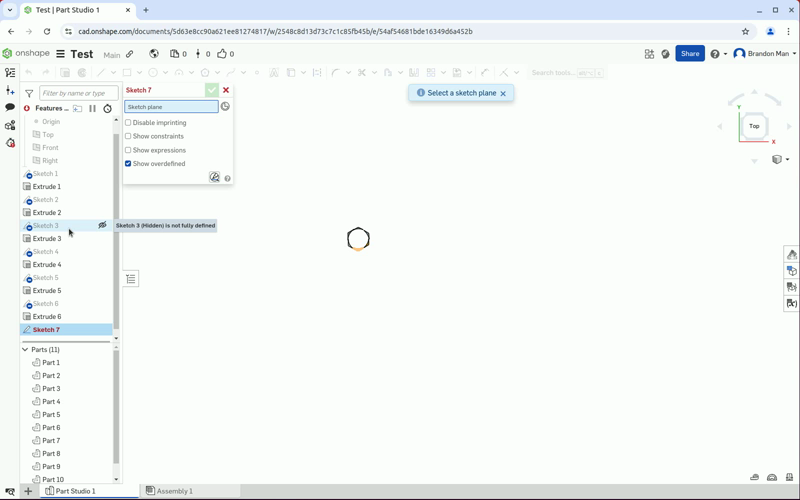
scroll(3)
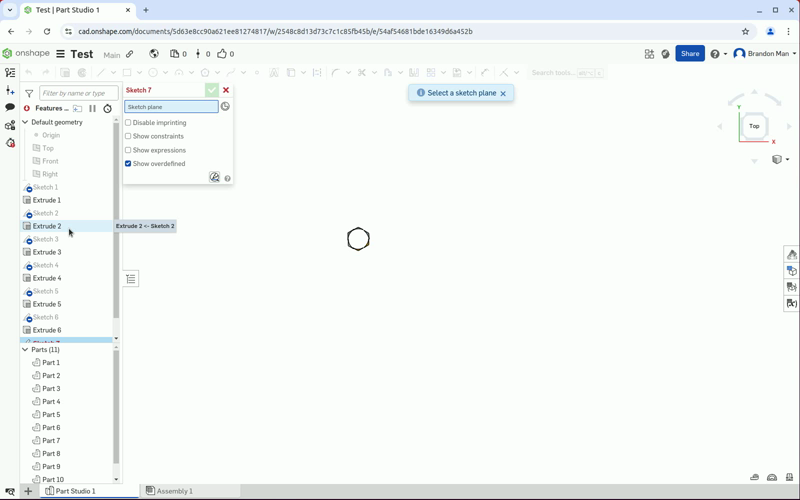
mouse_move(69, 150)
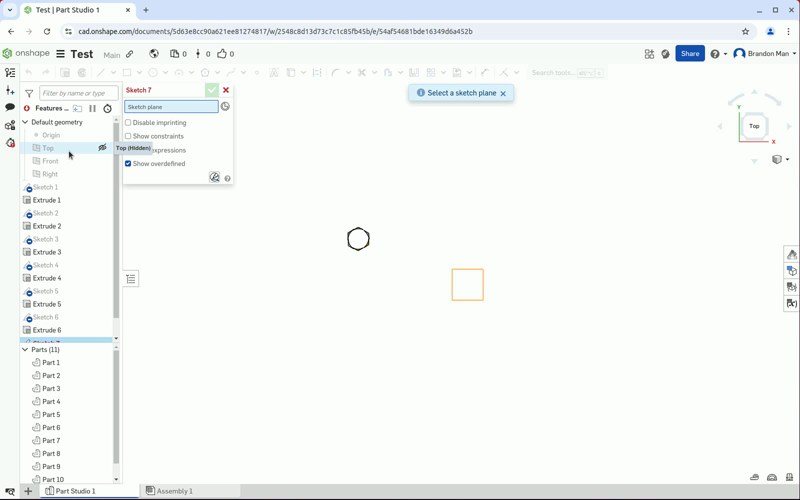
click(69, 150)
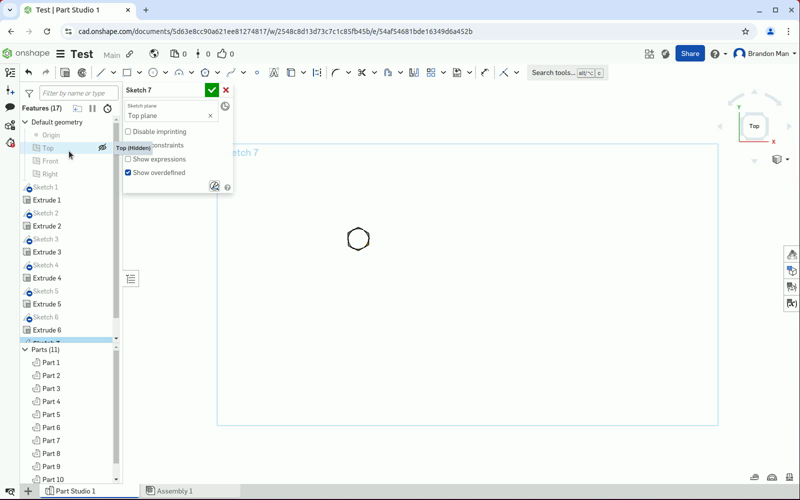
mouse_move(69, 352)
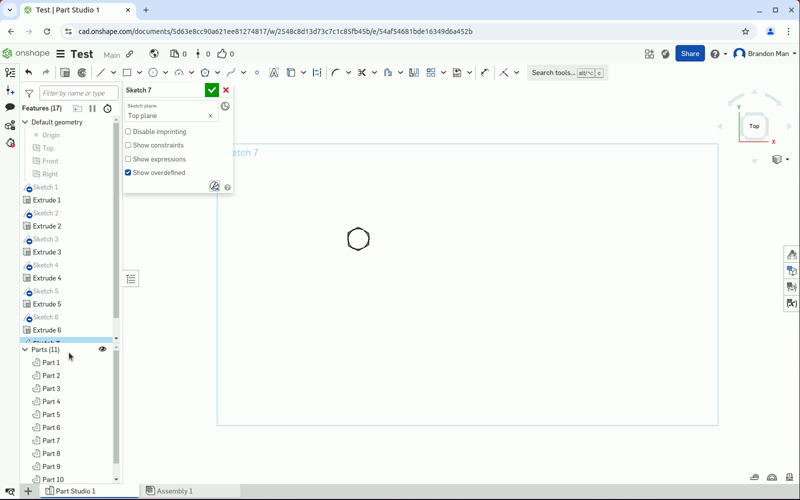
key(y)
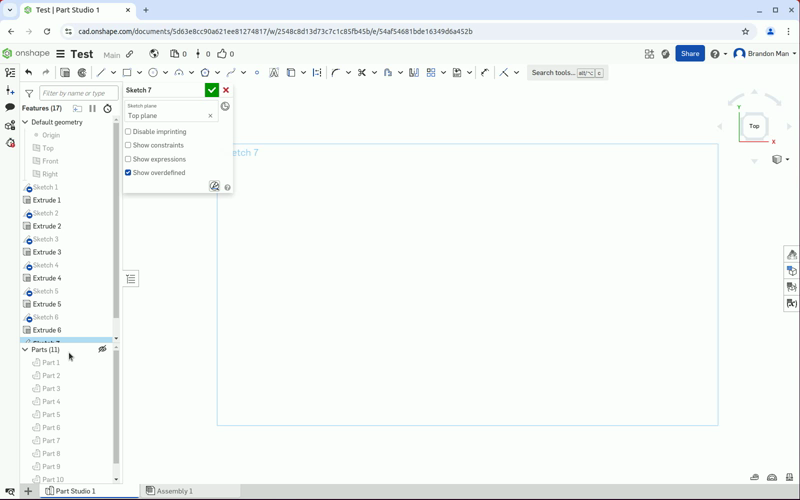
key(c)
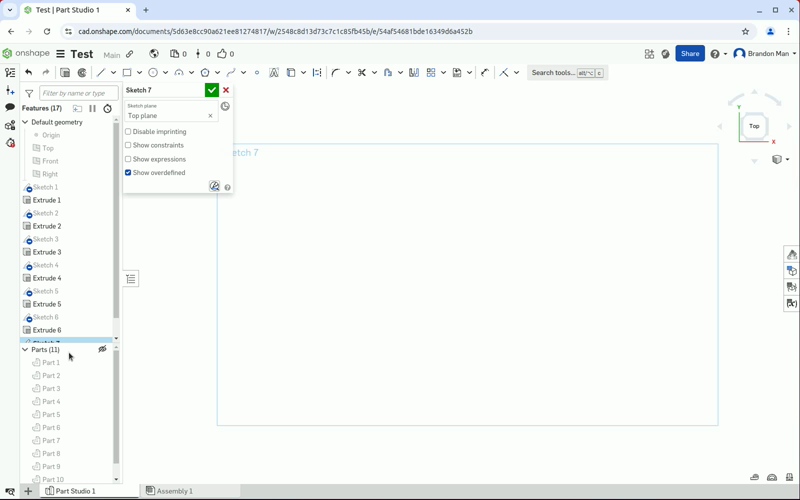
key_down(shift)
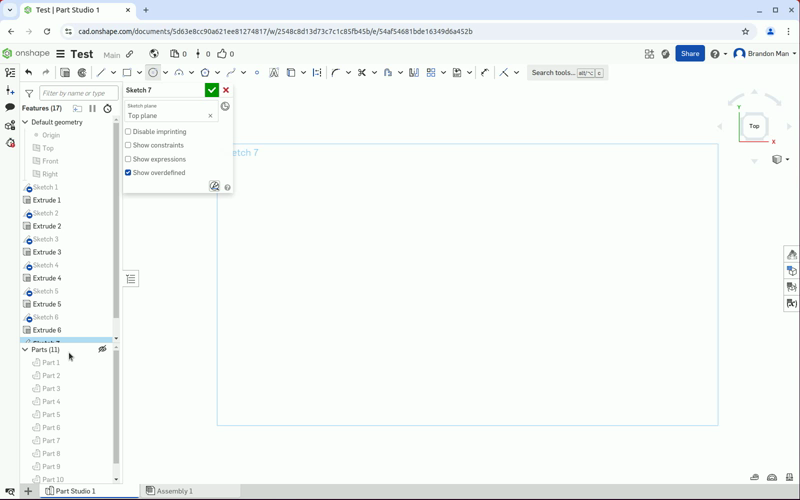
mouse_move(358, 239)
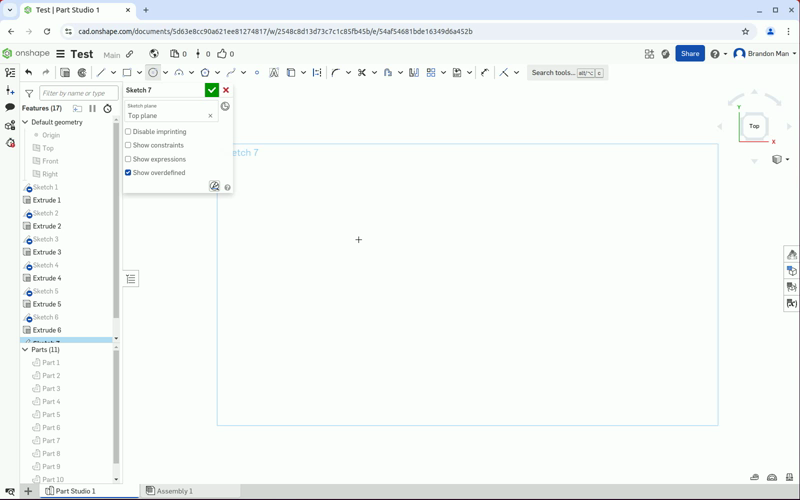
click(358, 239)
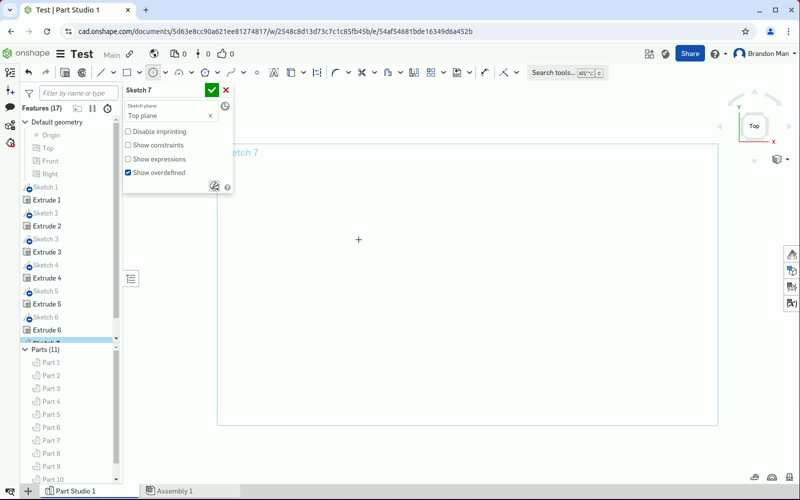
key_up(shift)
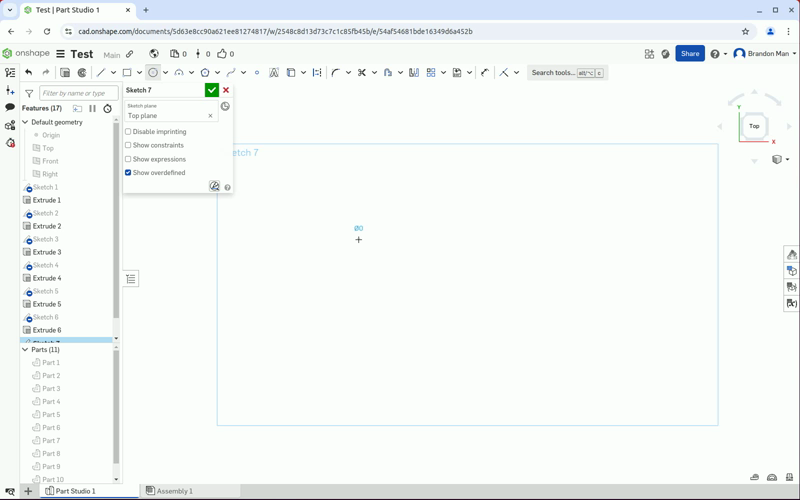
mouse_move(368, 239)
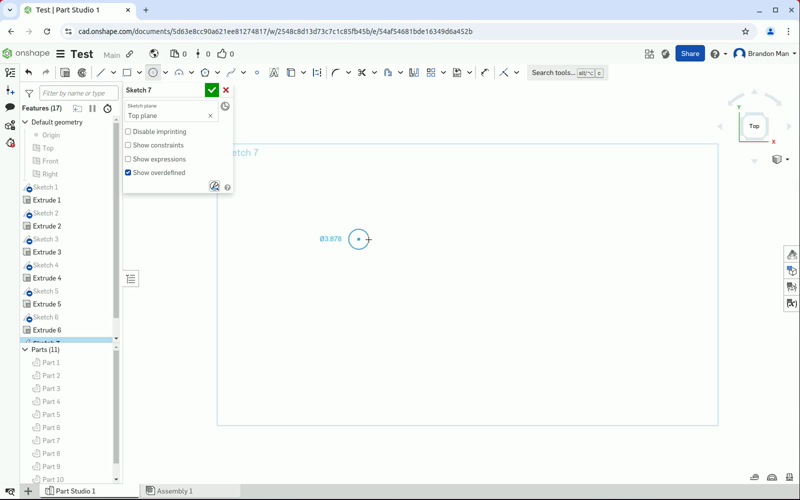
click(368, 239)
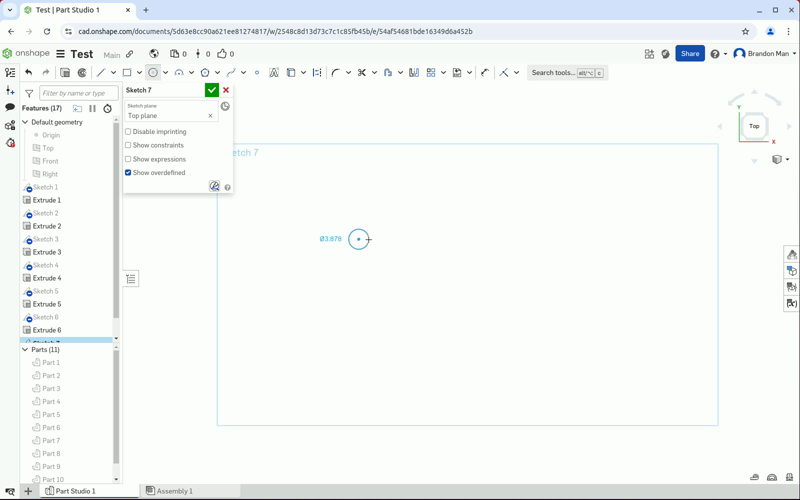
key(esc)
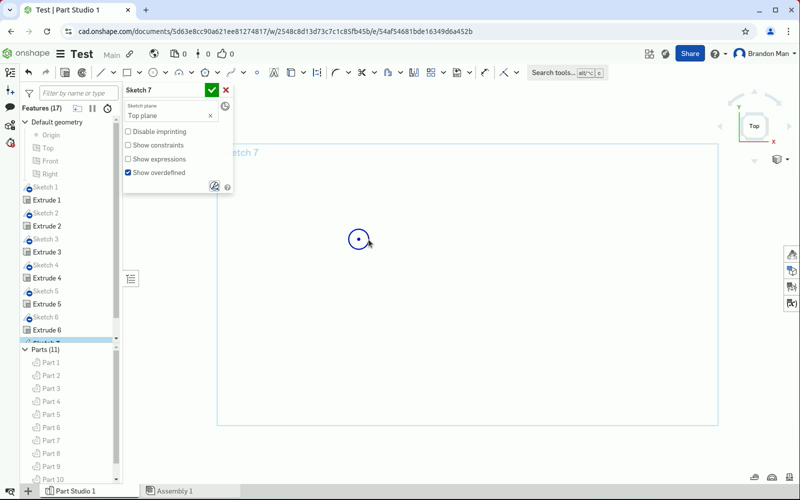
key(c)
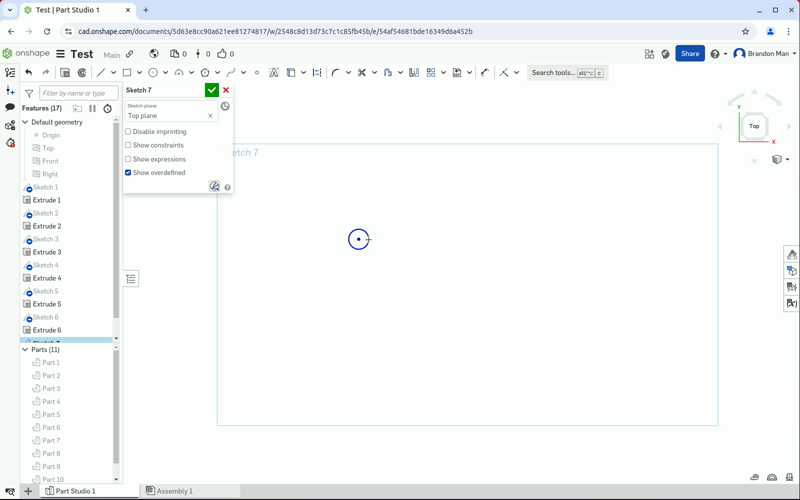
key_down(shift)
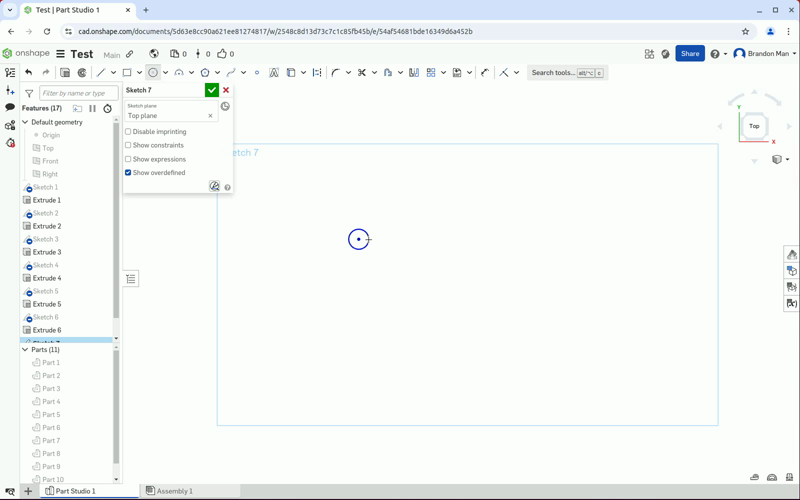
mouse_move(358, 239)
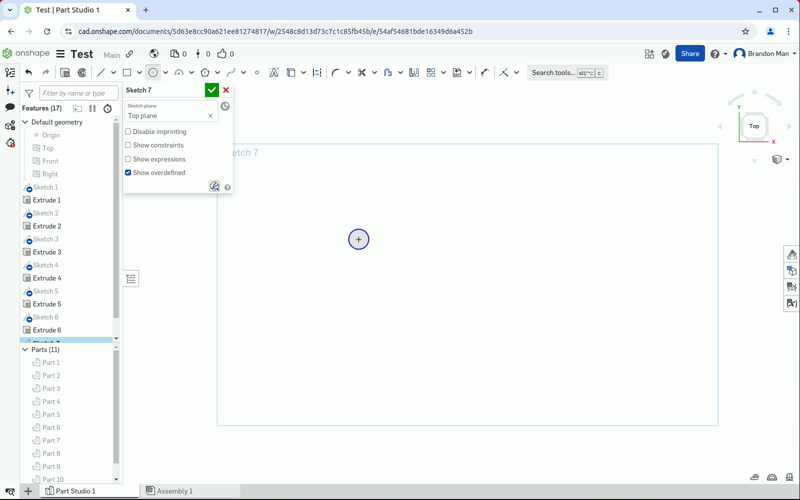
click(358, 239)
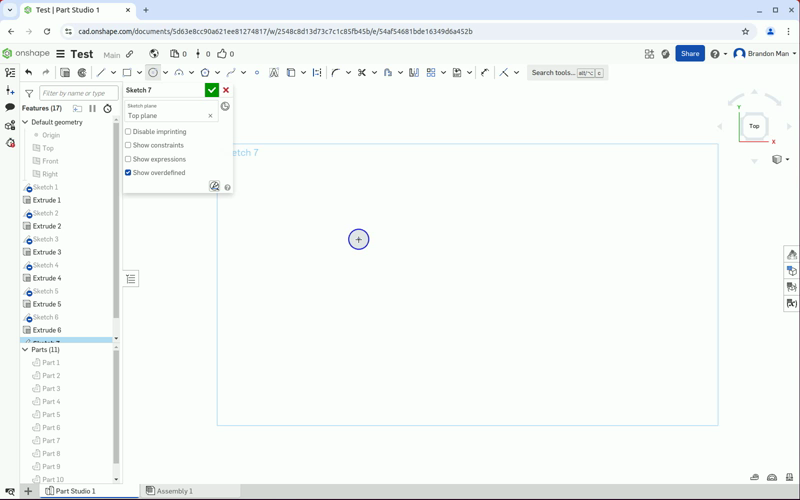
key_up(shift)
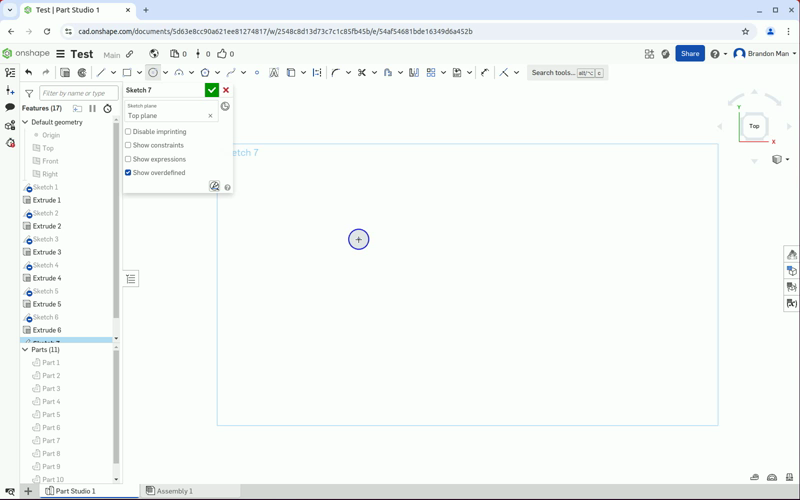
mouse_move(364, 239)
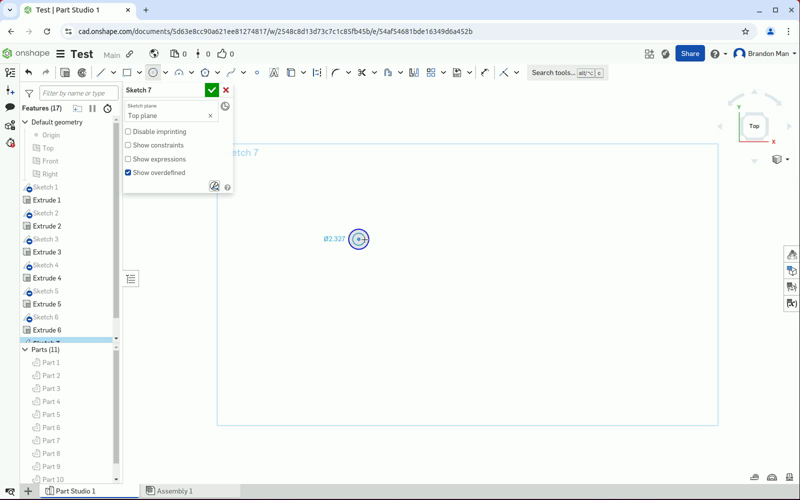
scroll(6)
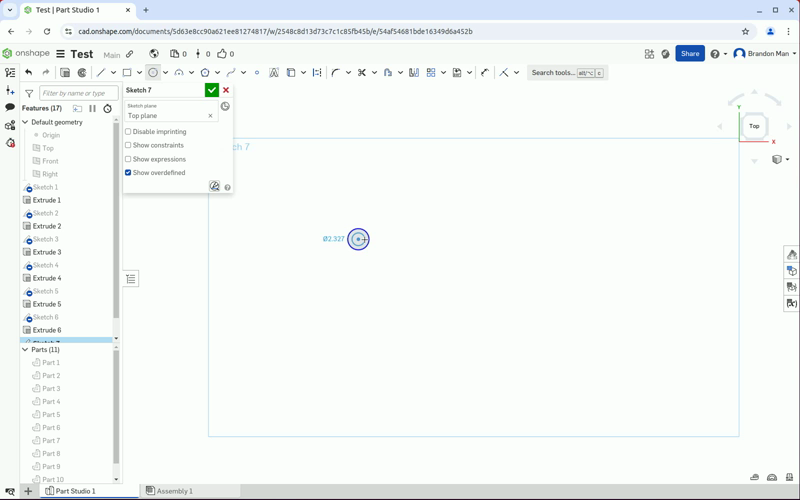
scroll(6)
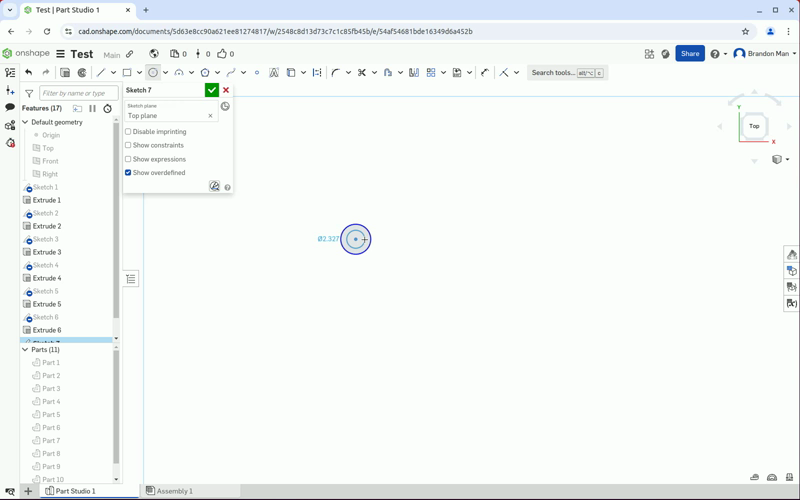
scroll(6)
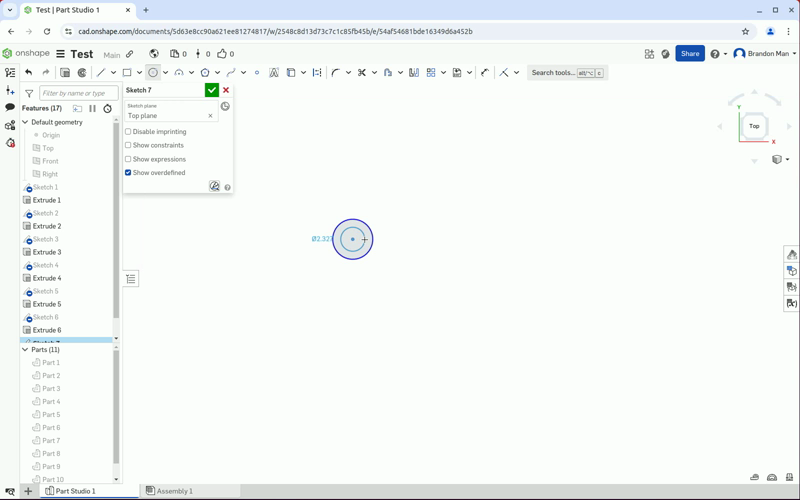
scroll(6)
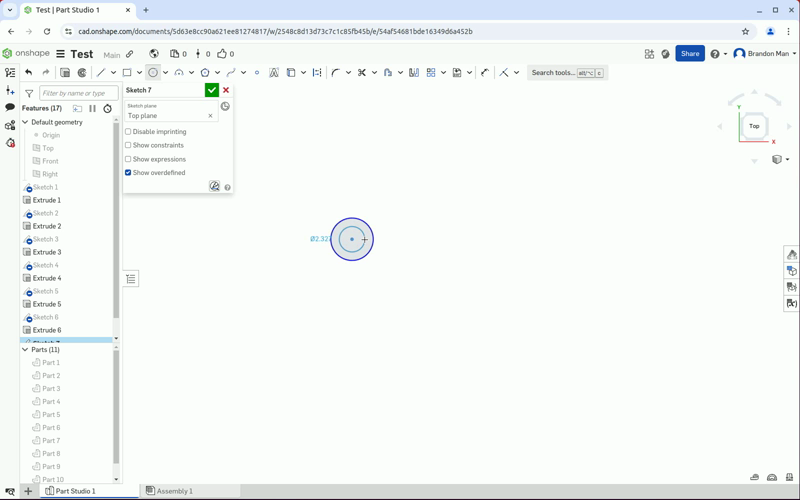
scroll(6)
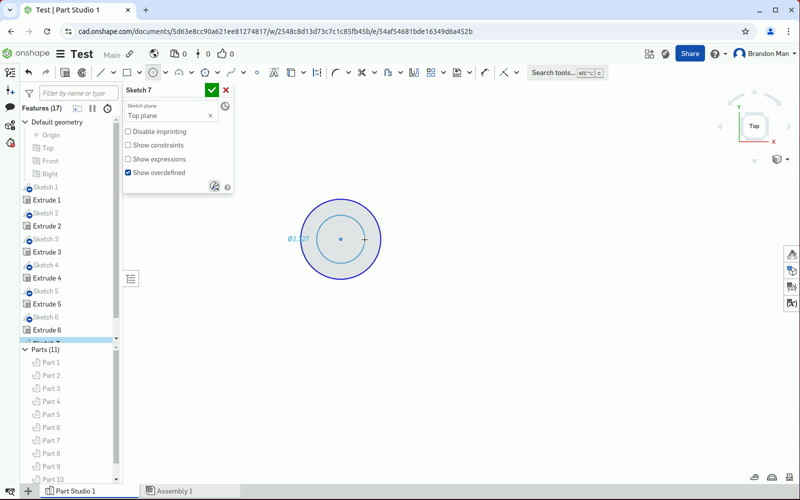
scroll(6)
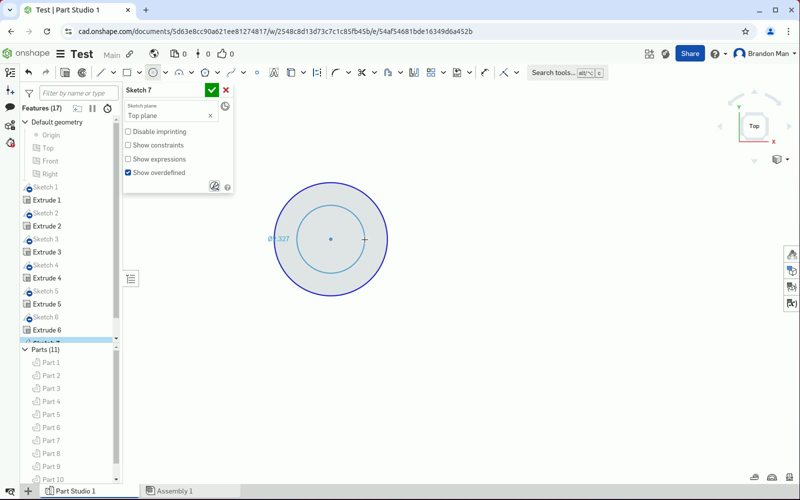
scroll(6)
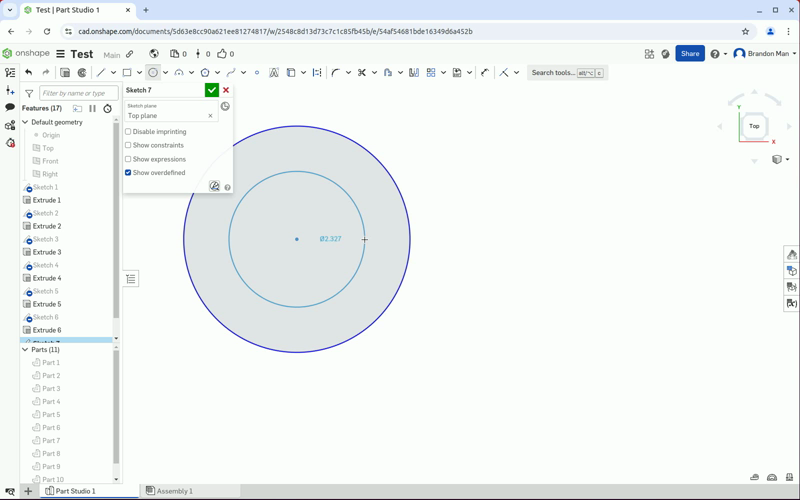
click(364, 239)
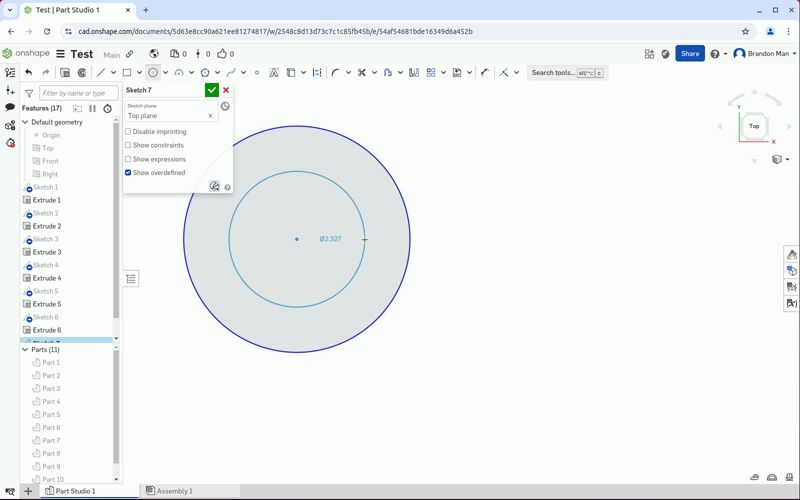
scroll(-6)
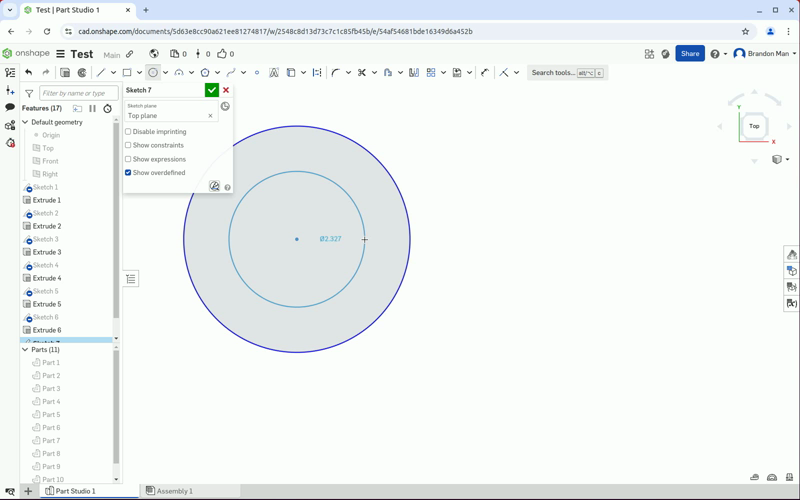
scroll(-6)
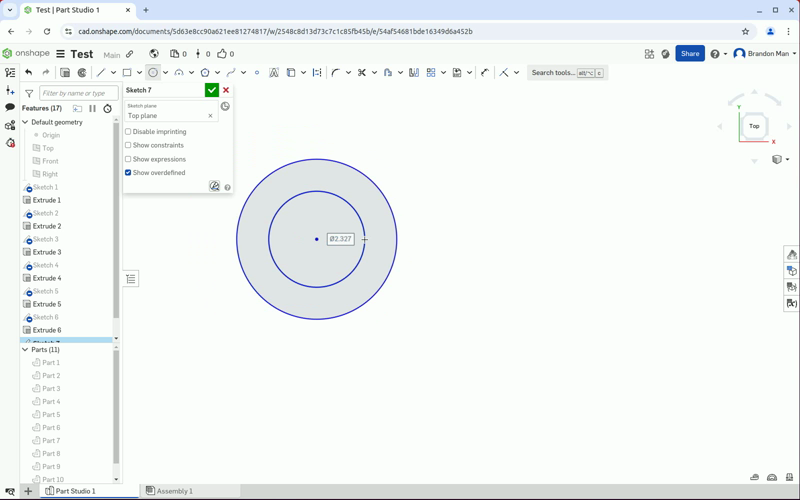
scroll(-6)
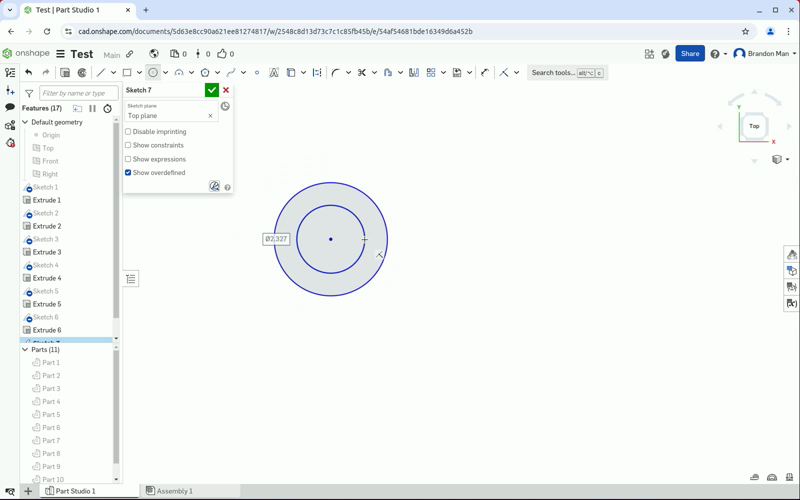
scroll(-6)
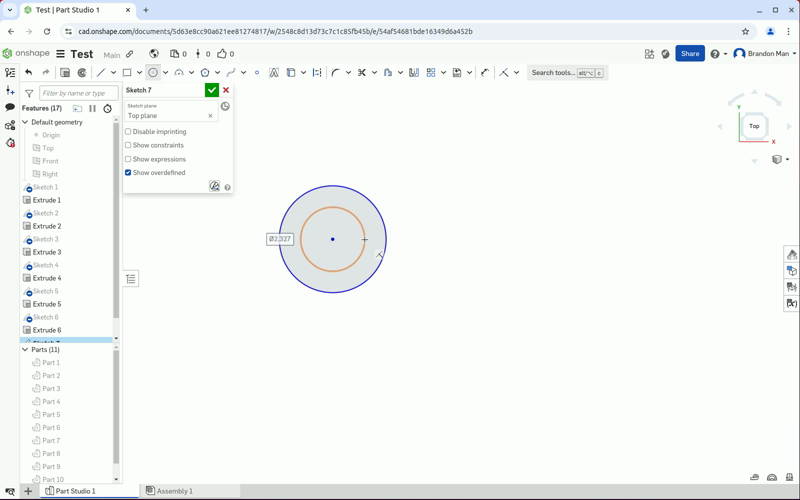
scroll(-6)
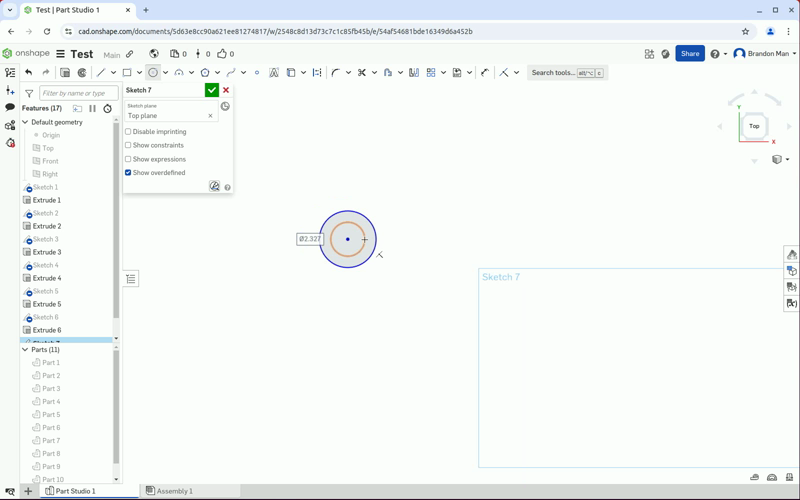
scroll(-6)
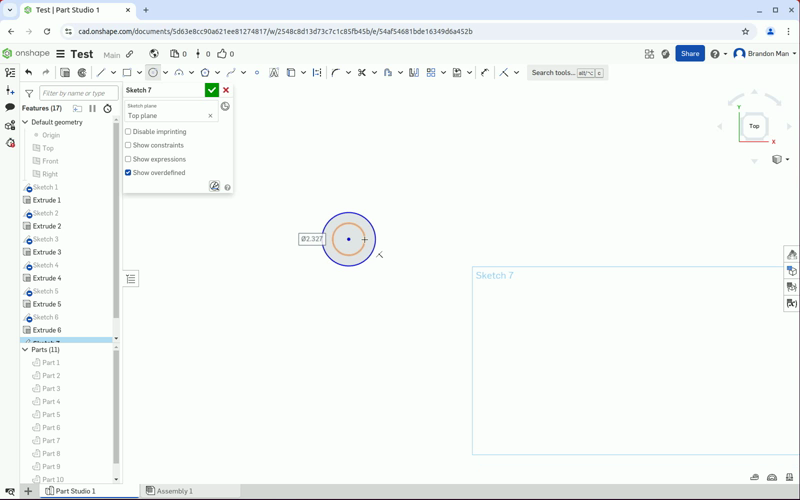
scroll(-6)
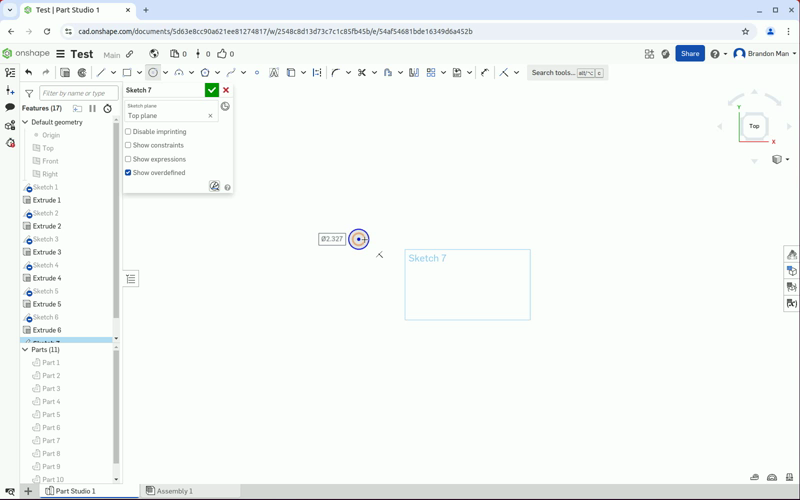
key(esc)
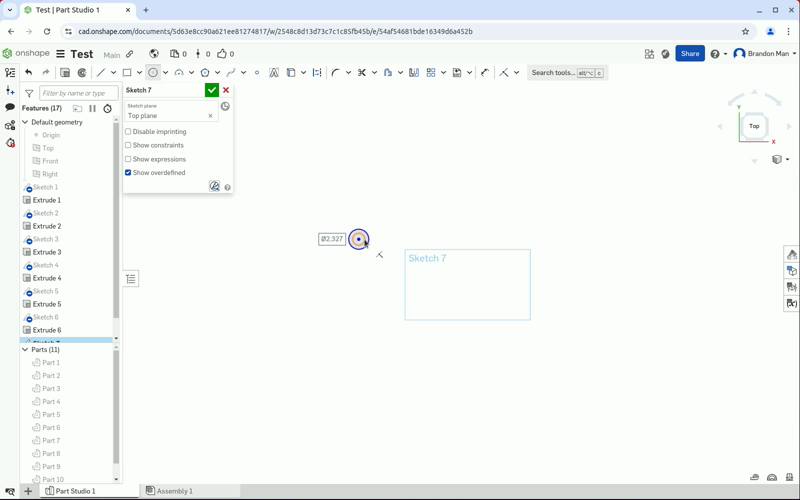
mouse_move(353, 245)
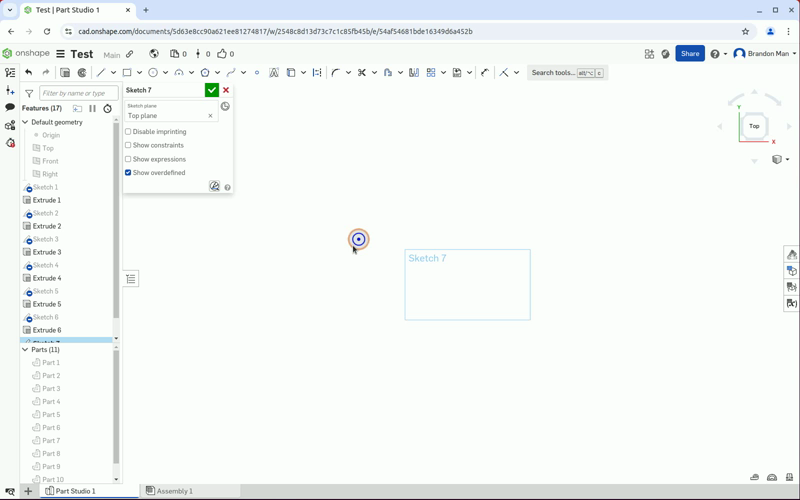
scroll(6)
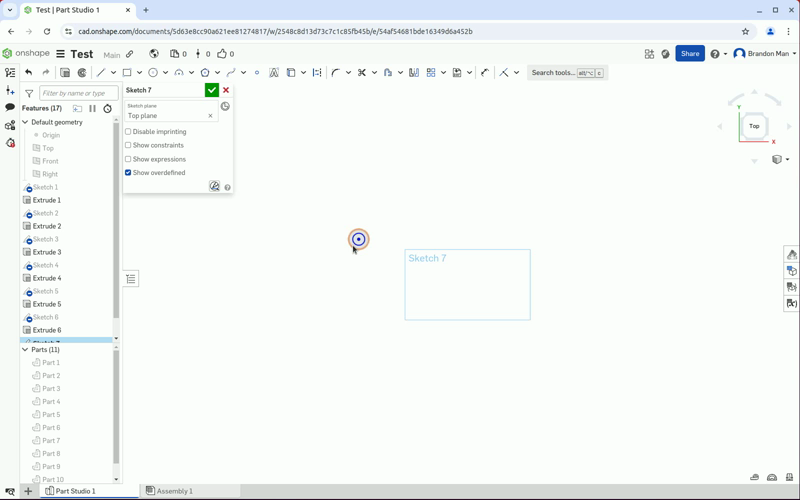
scroll(6)
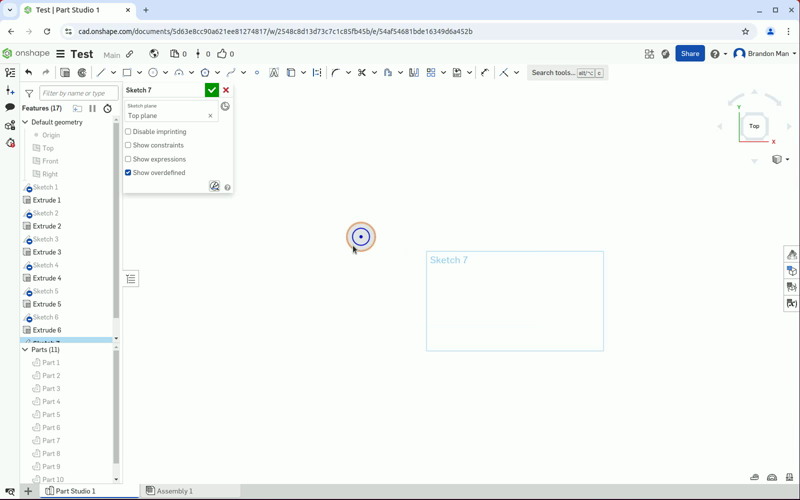
scroll(6)
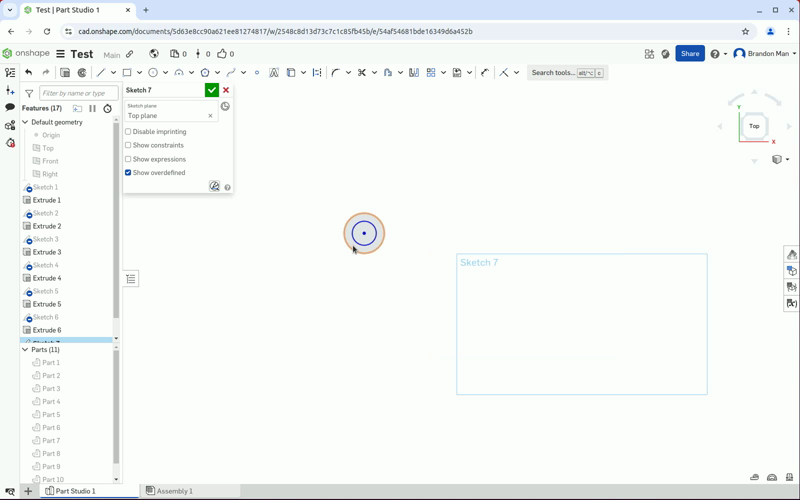
scroll(6)
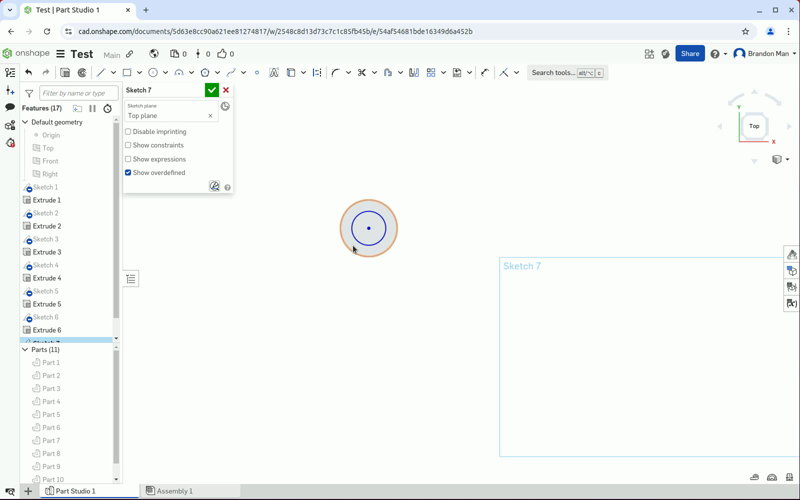
scroll(6)
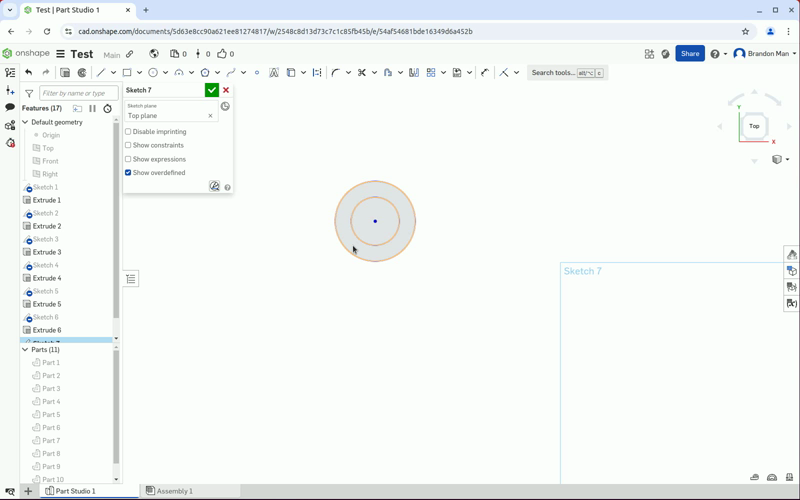
scroll(6)
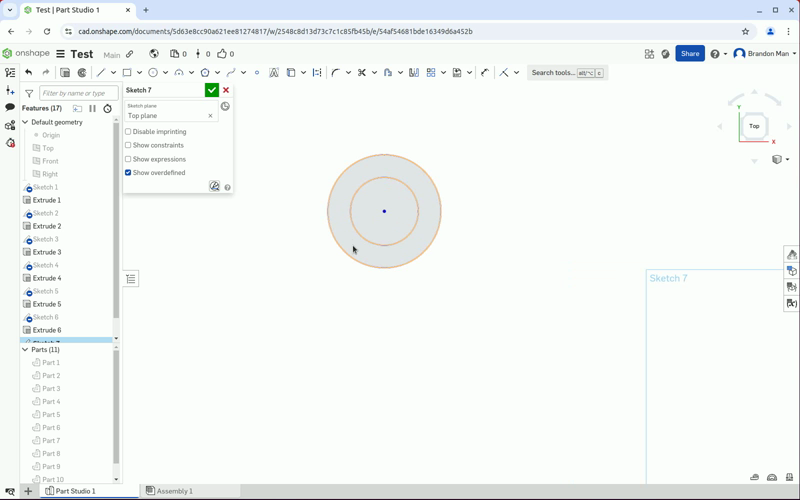
scroll(6)
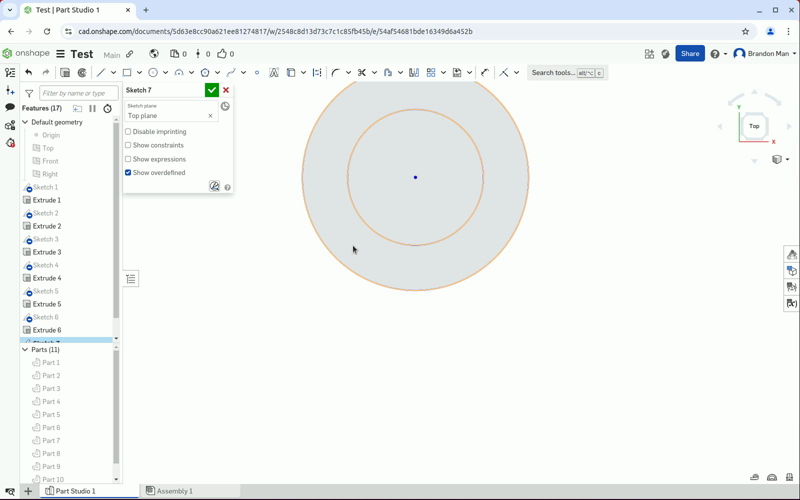
click(353, 245)
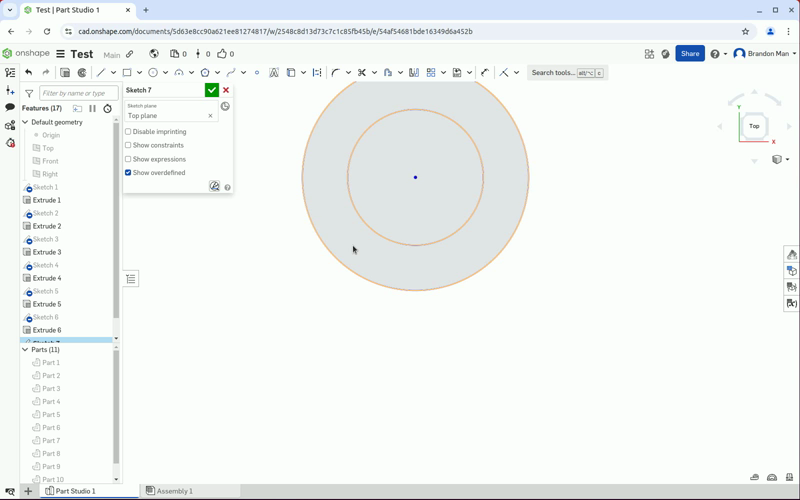
scroll(-6)
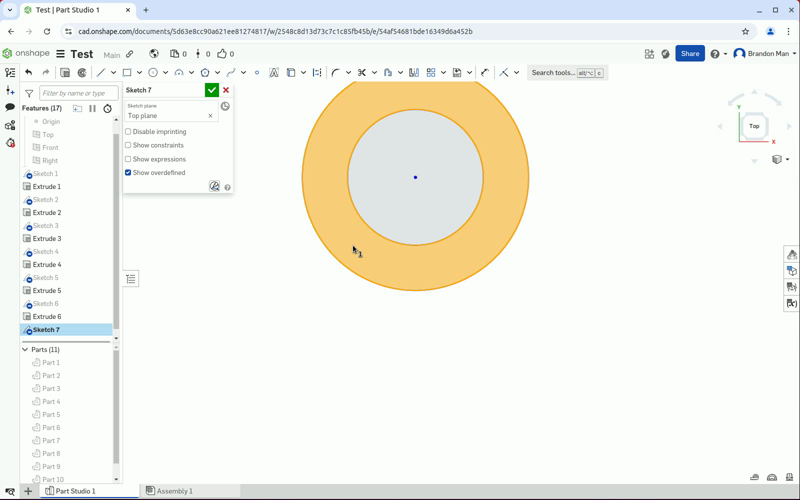
scroll(-6)
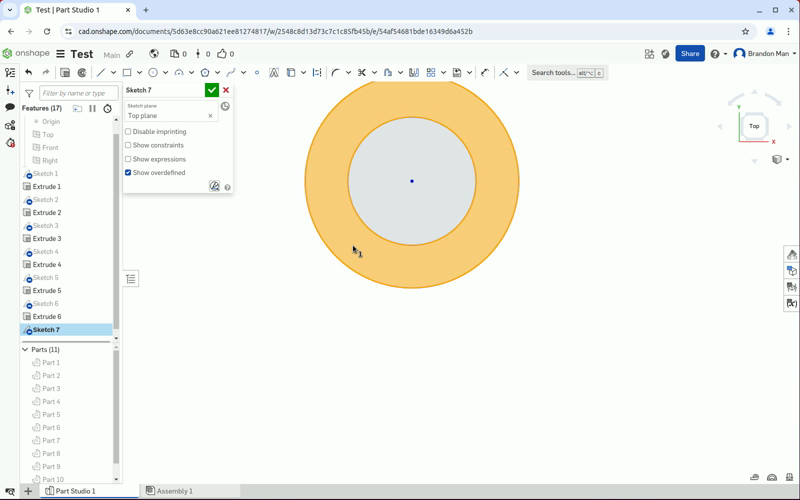
scroll(-6)
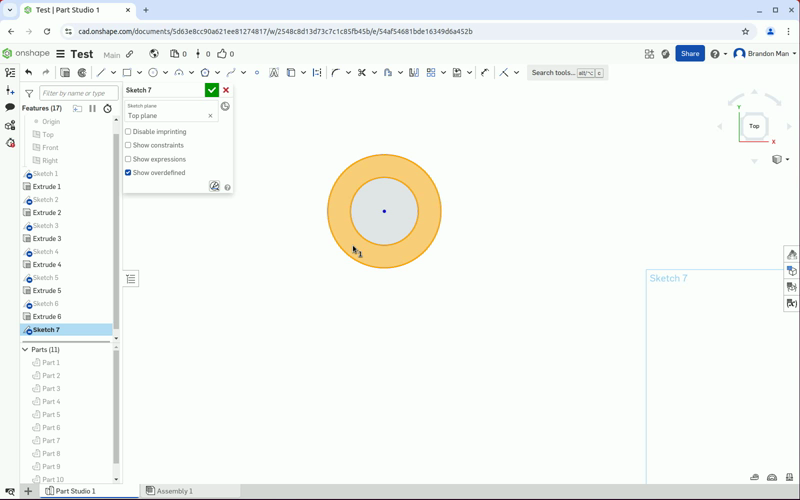
scroll(-6)
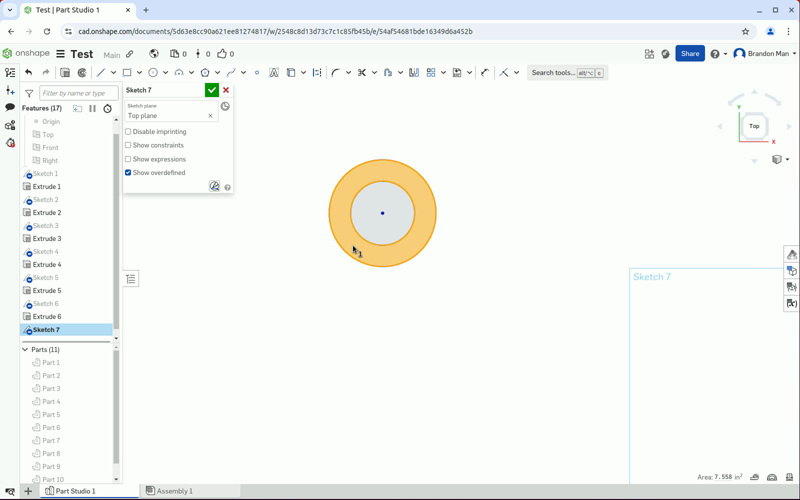
scroll(-6)
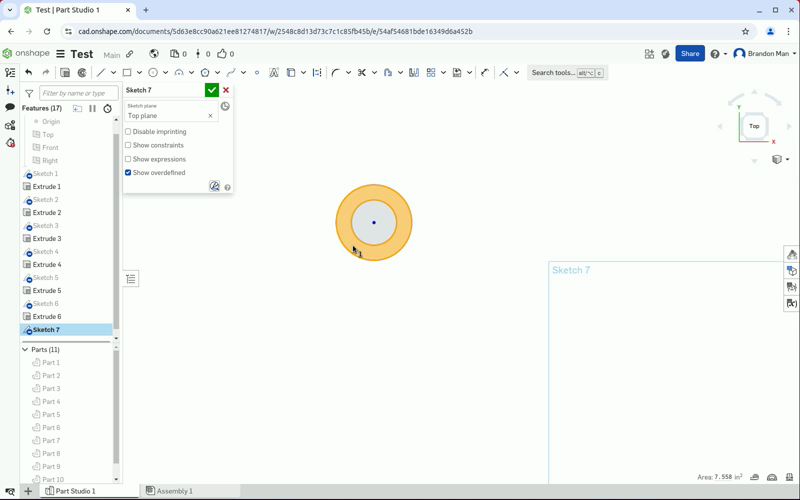
scroll(-6)
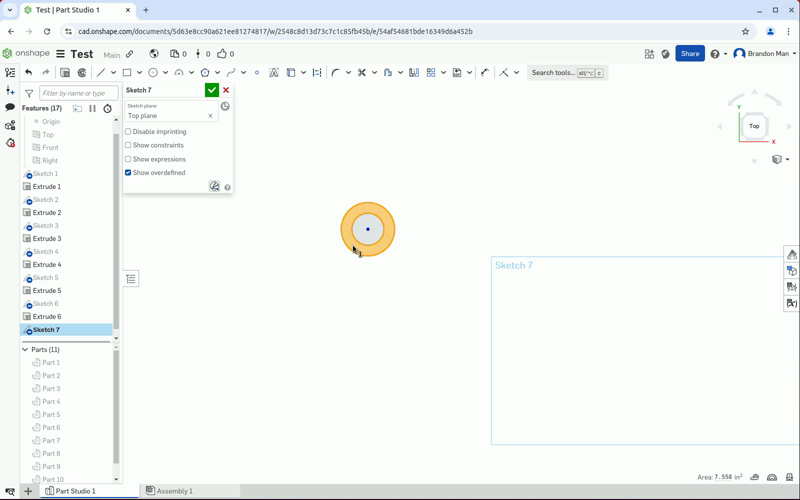
scroll(-6)
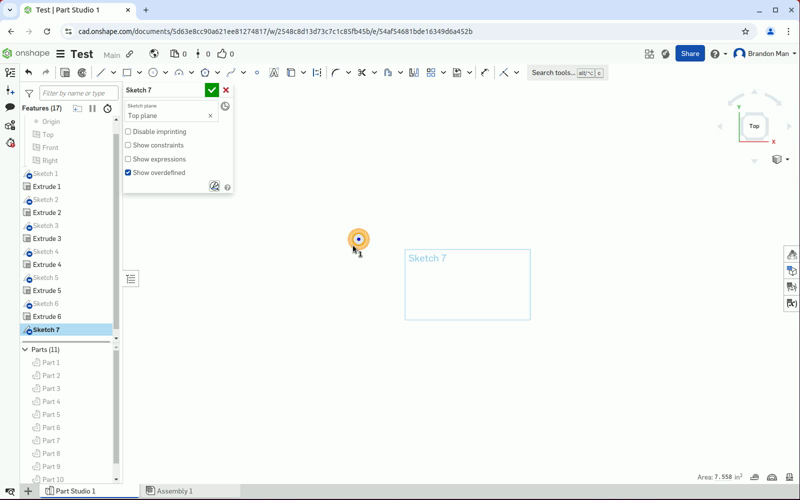
mouse_move(69, 352)
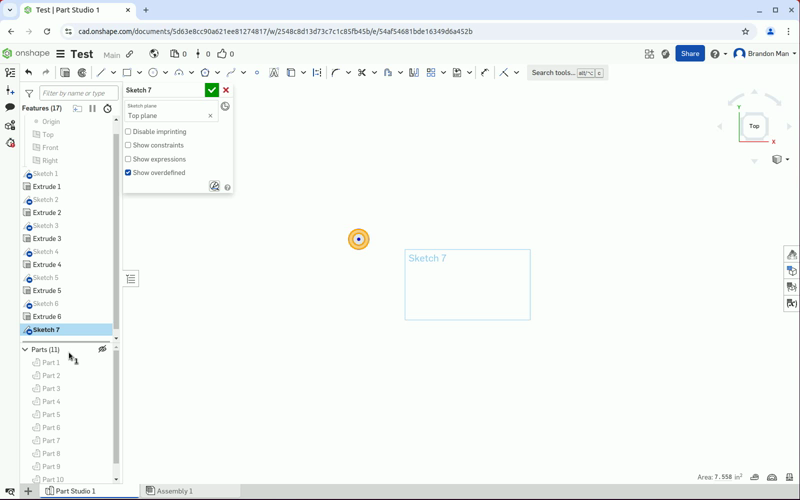
key(shift+y)
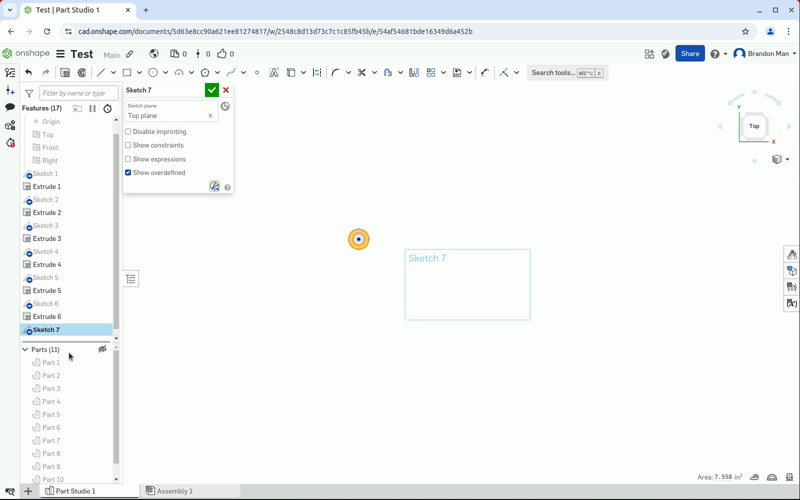
key(shift+e)
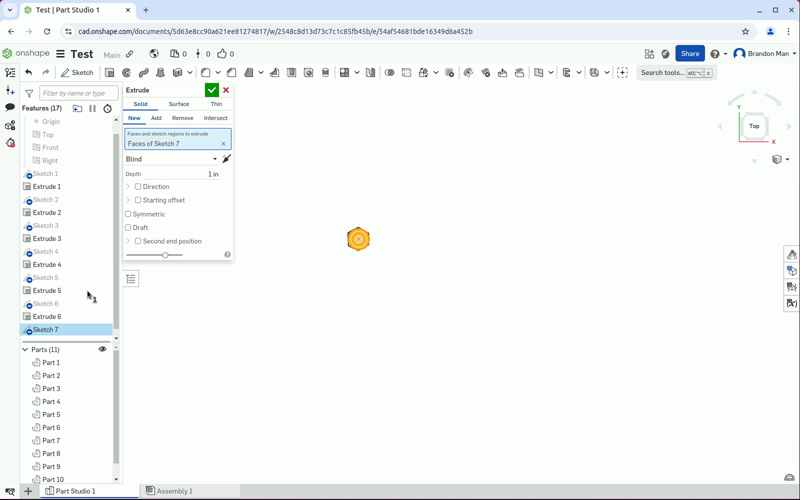
mouse_move(143, 106)
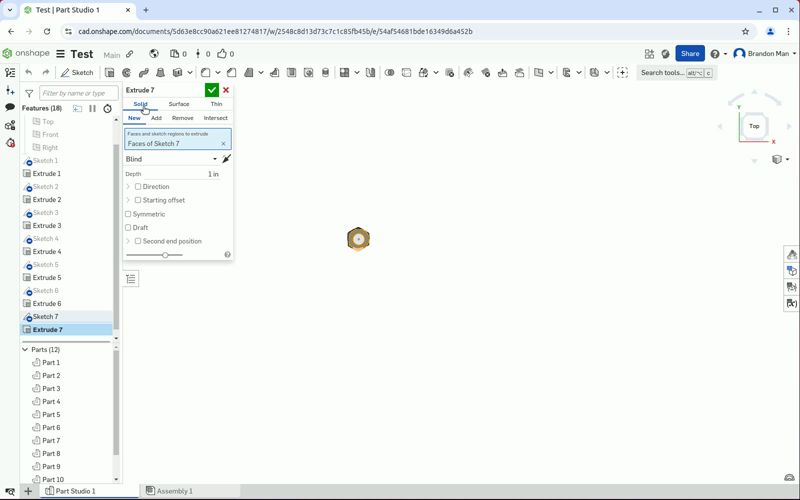
click(143, 106)
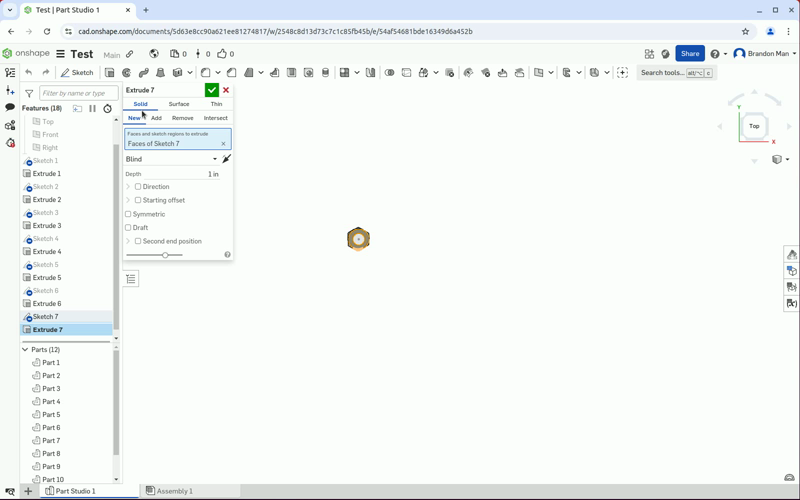
mouse_move(137, 120)
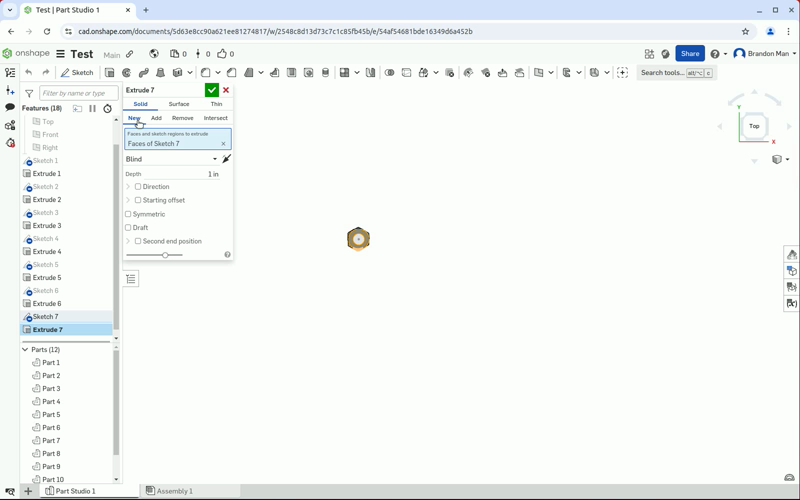
click(137, 120)
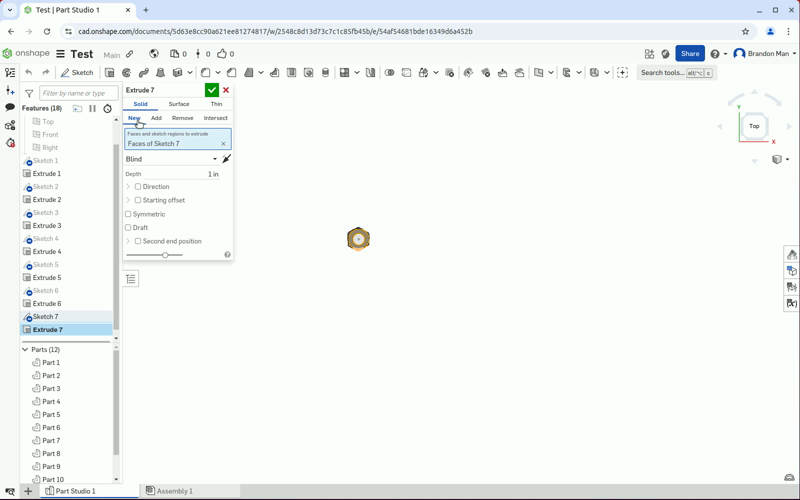
key(tab, 4)
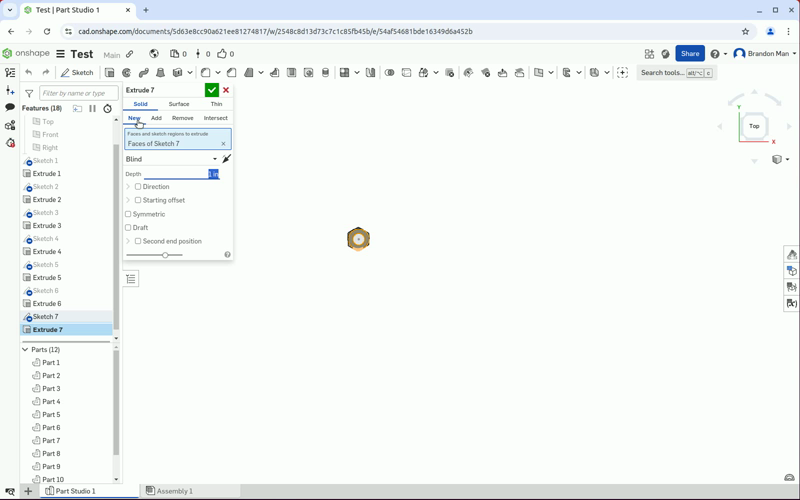
text(3.611)
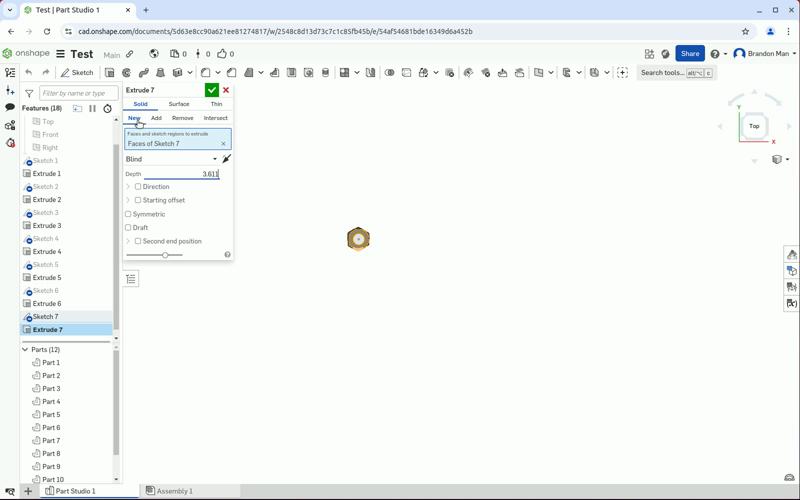
key(tab, 3)
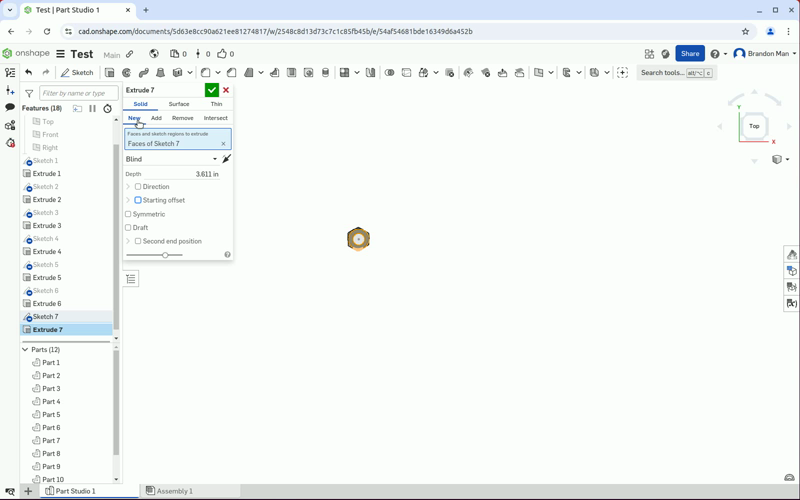
key(tab, 2)
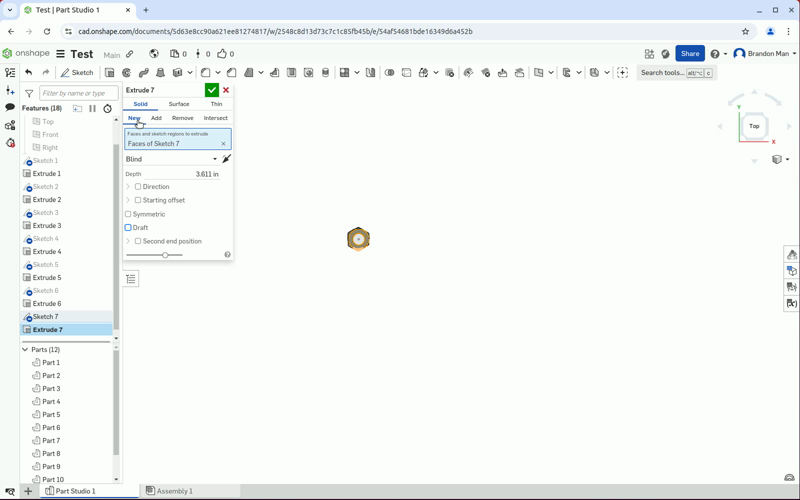
key(space)
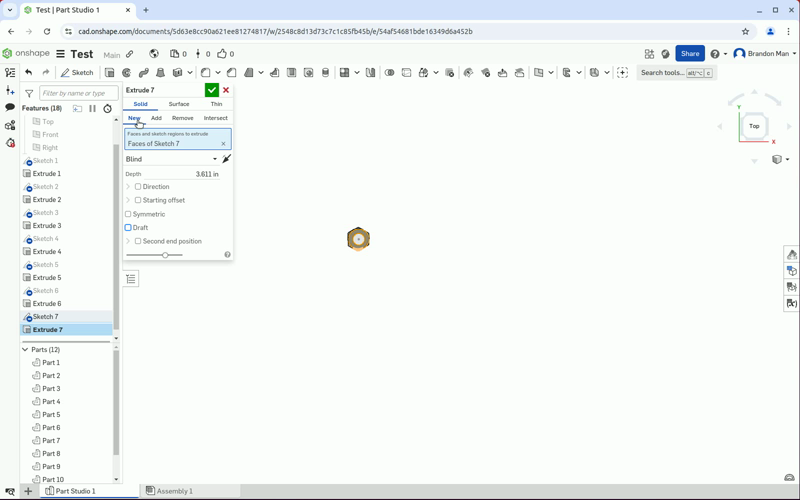
key(tab, 3)
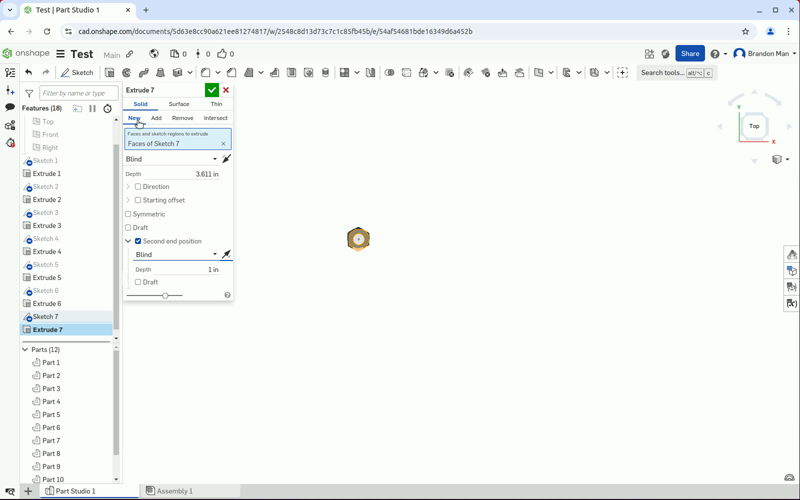
text(1.685)
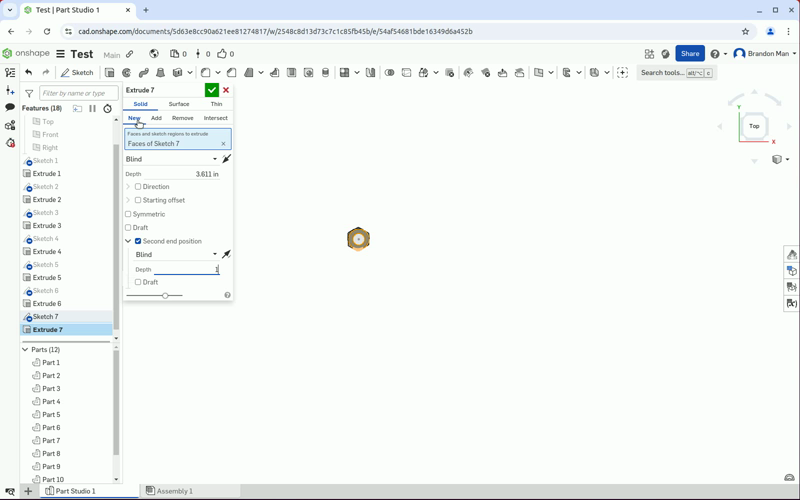
key(enter)
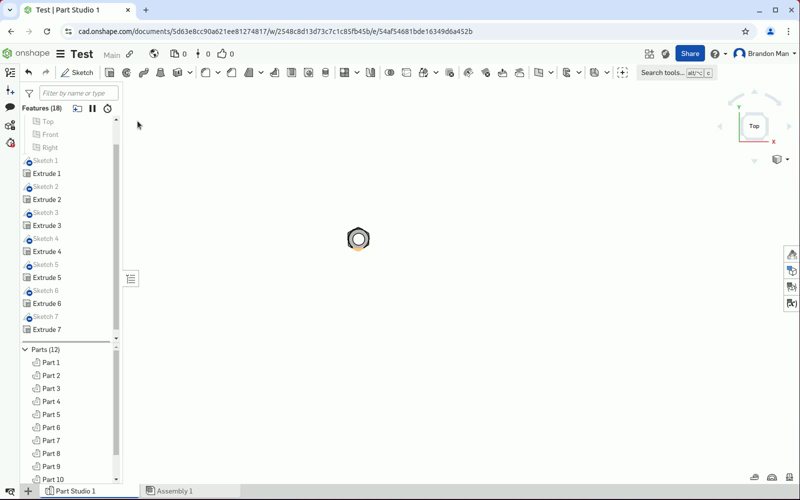
key(shift+h)
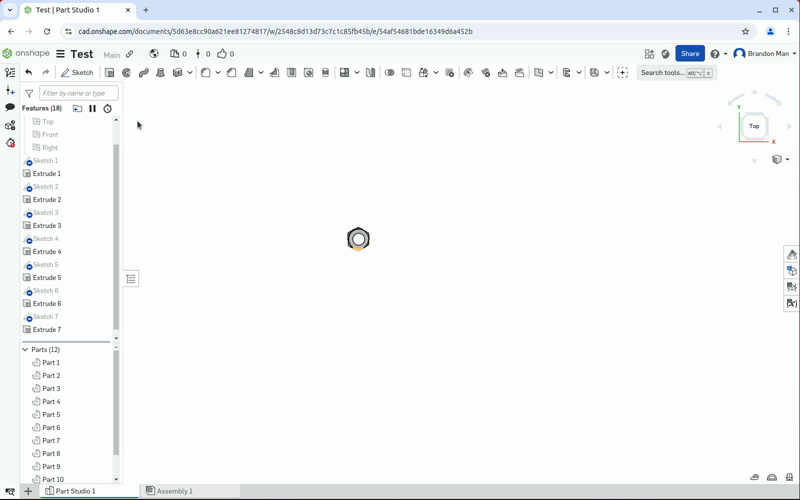
key(shift+h)
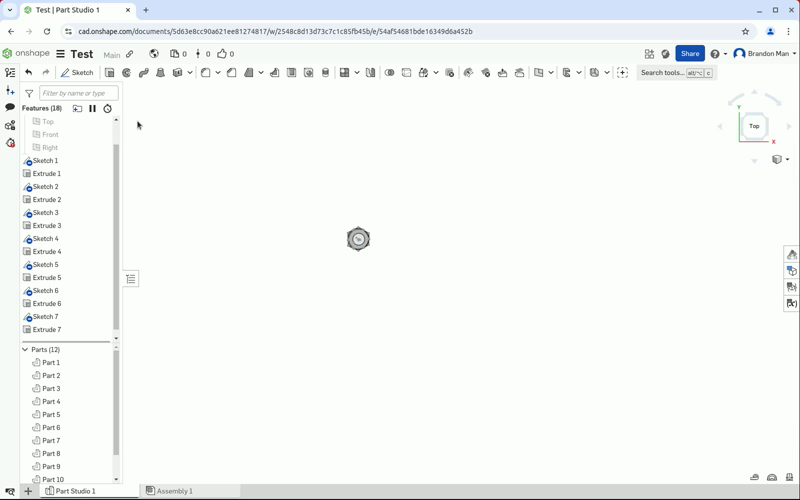
key(shift+7)
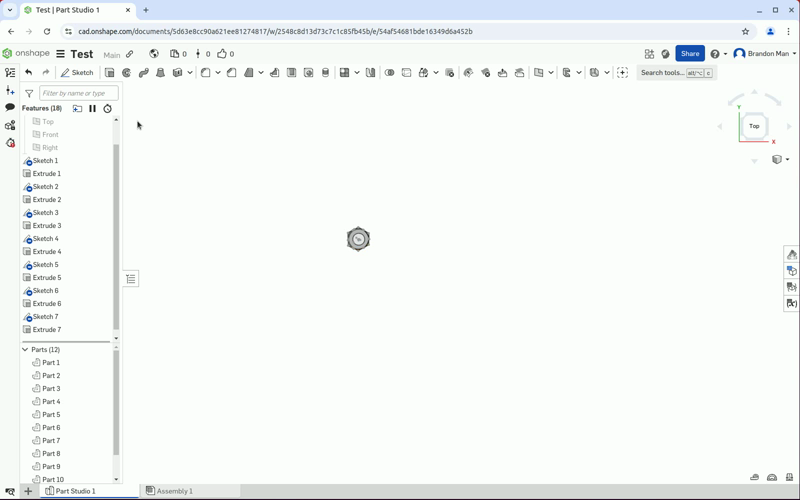
key(up, 3)
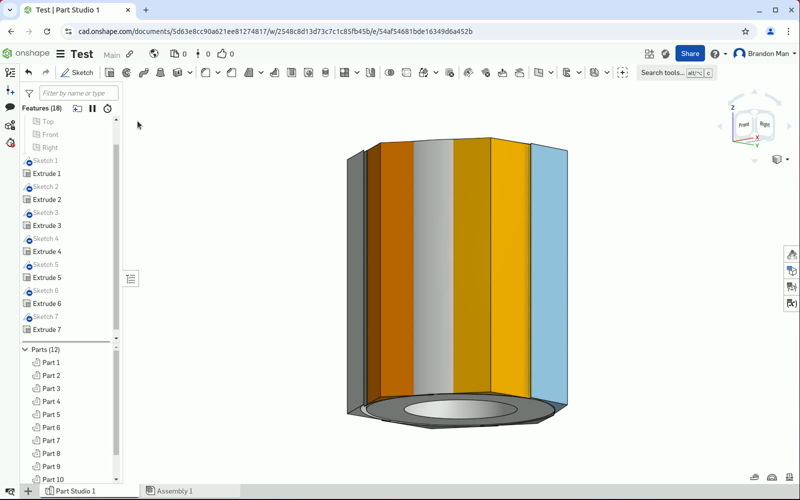
key(left, 3)
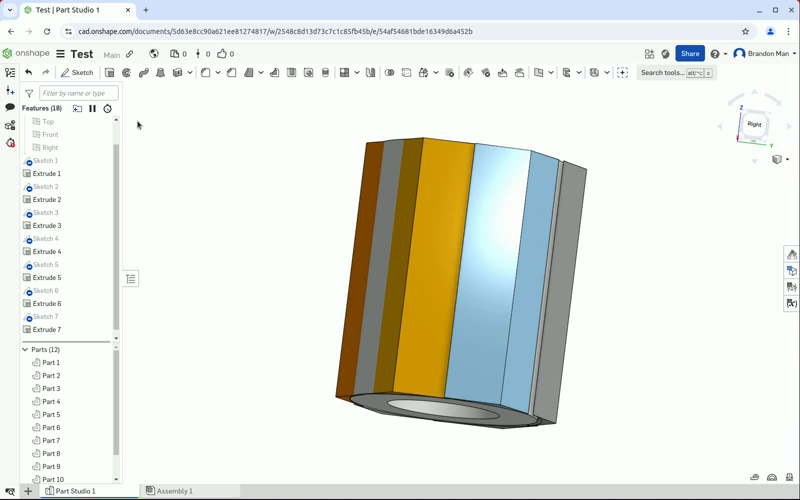
key(right, 3)
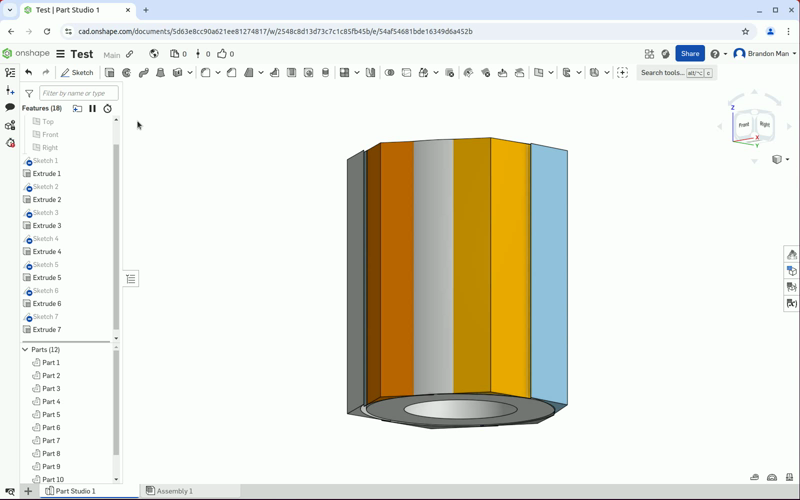
key(down, 3)
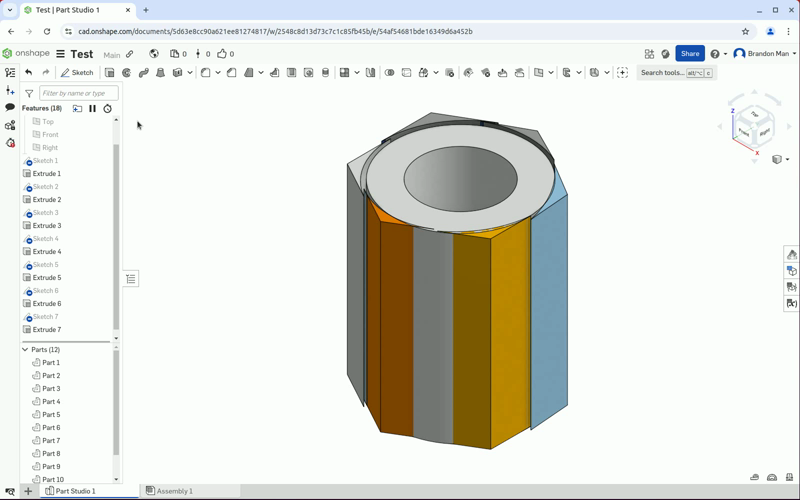
mouse_move(69, 163)
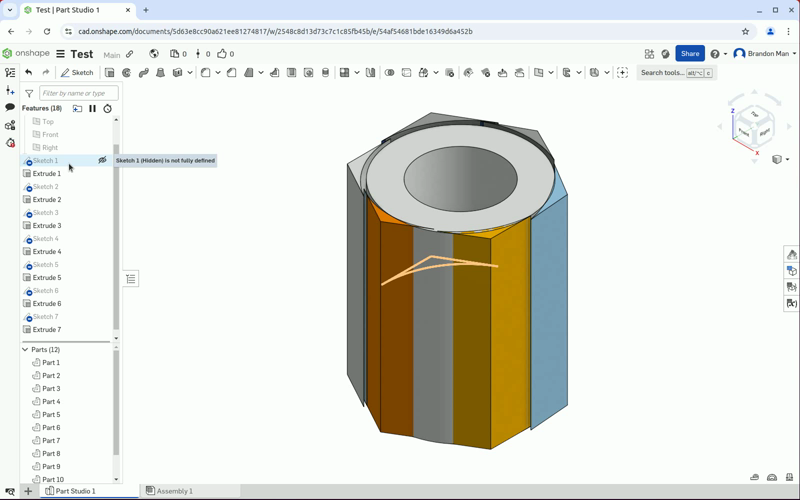
click(69, 163)